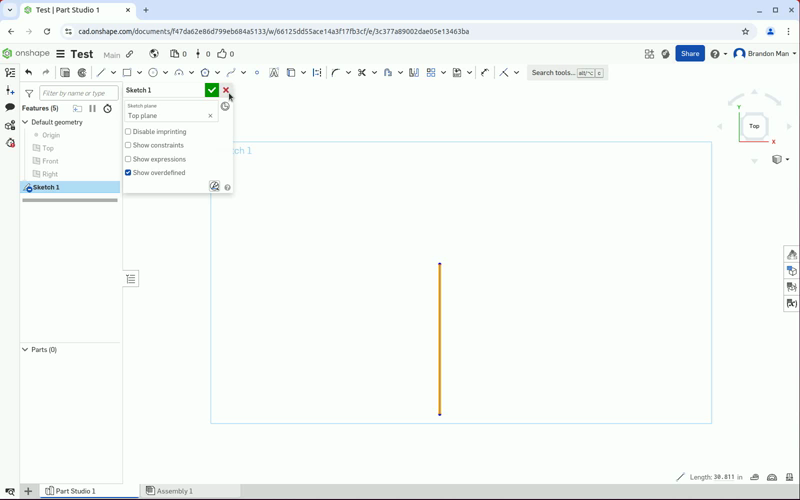
key(shift+h)
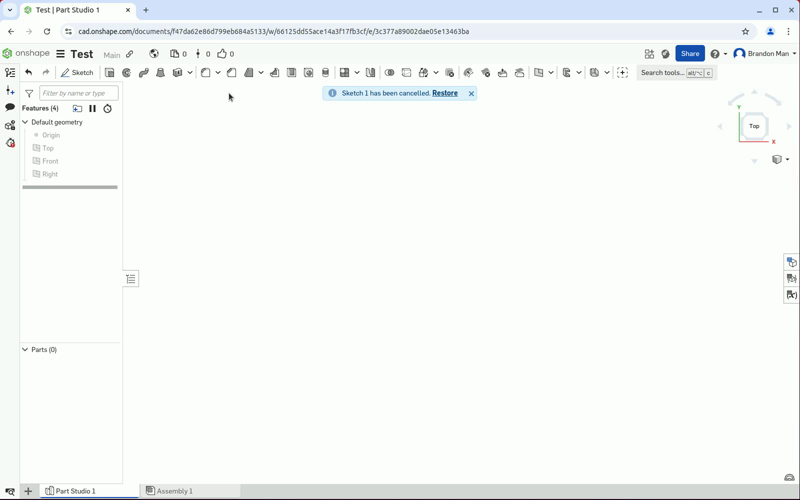
mouse_move(73, 352)
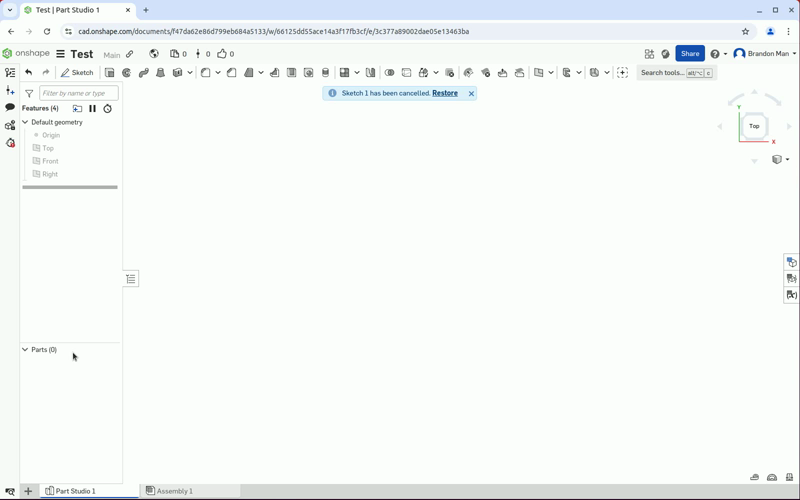
key(y)
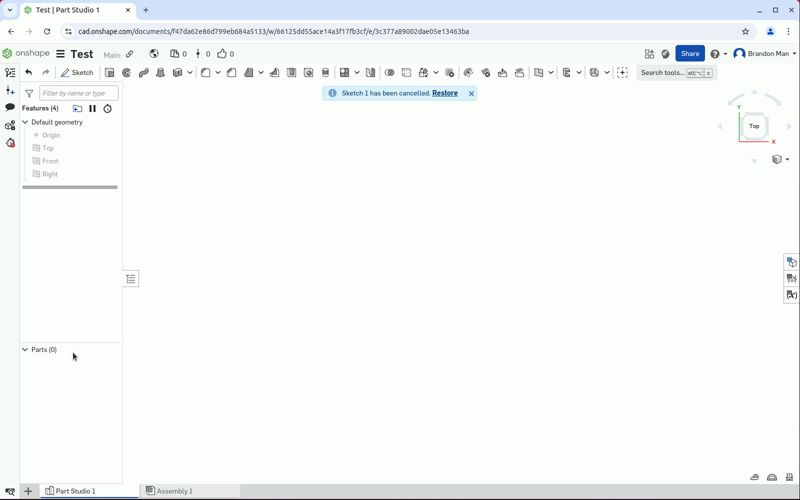
key(shift+p)
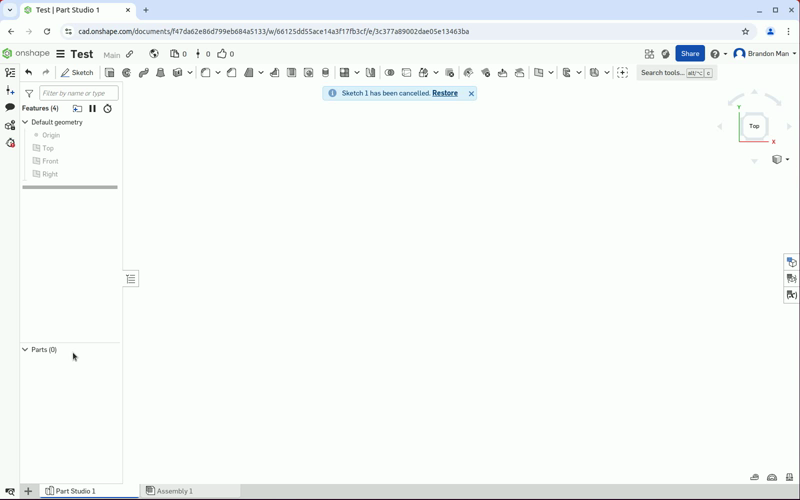
key(space)
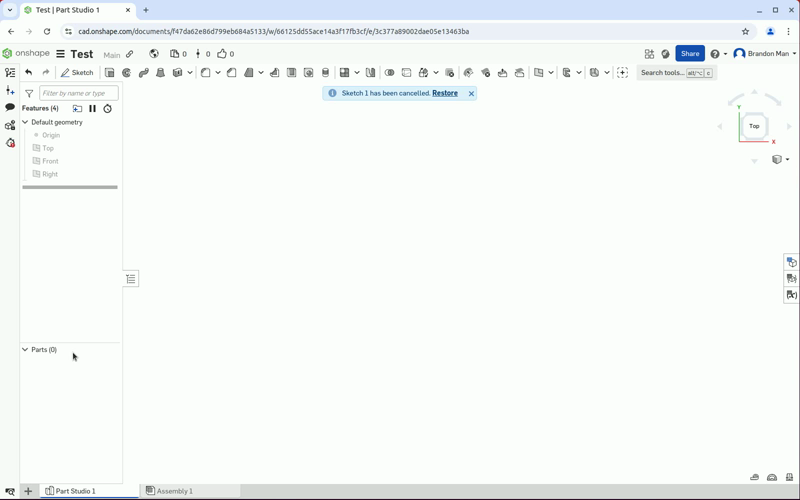
key_down(shift)
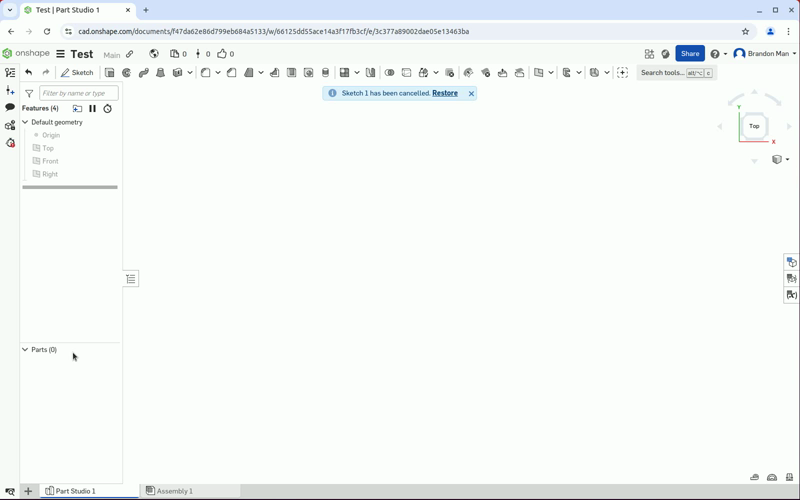
key(up)
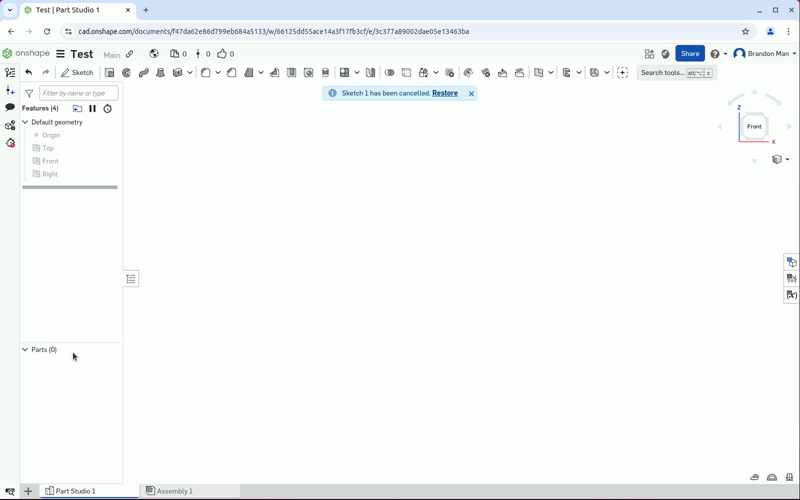
key_up(shift)
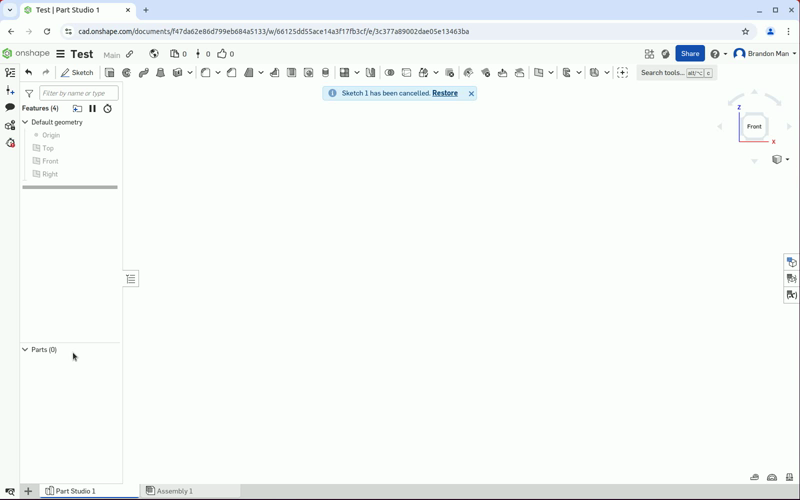
key(space)
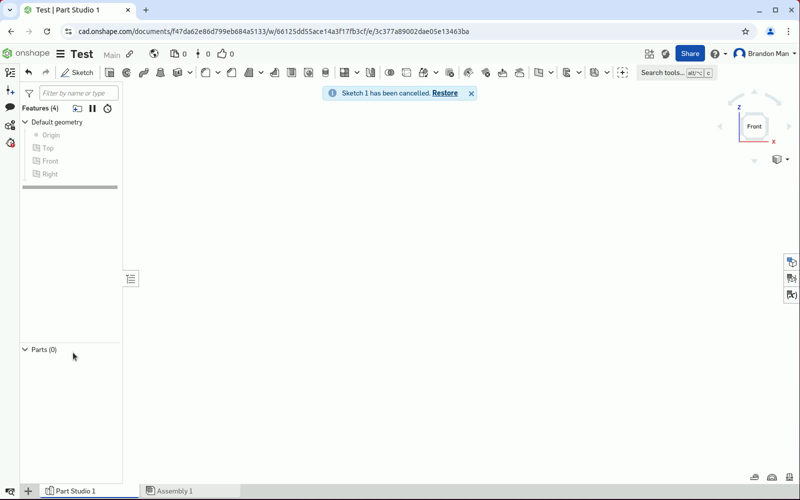
key_down(shift)
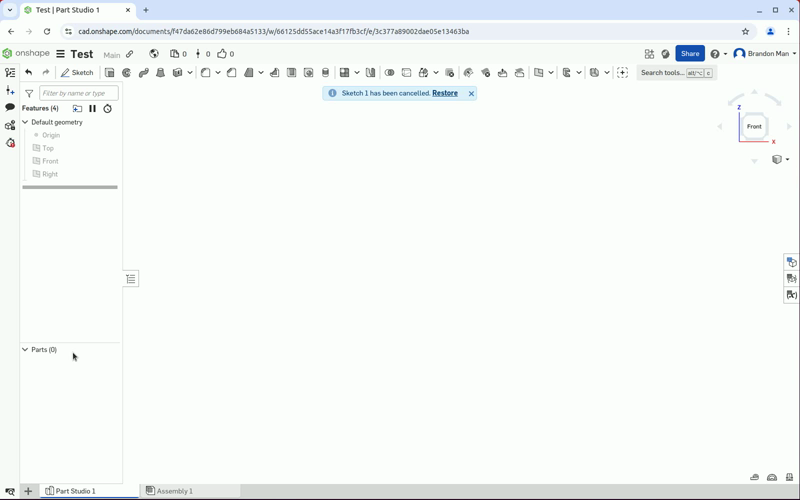
key(left)
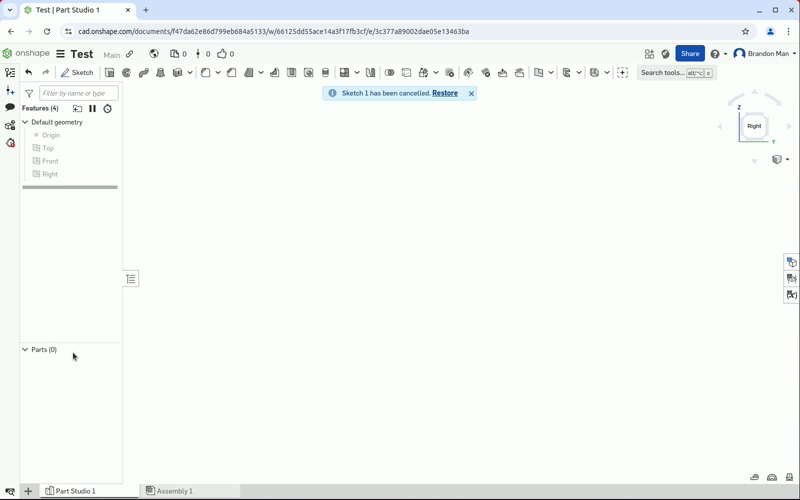
key_up(shift)
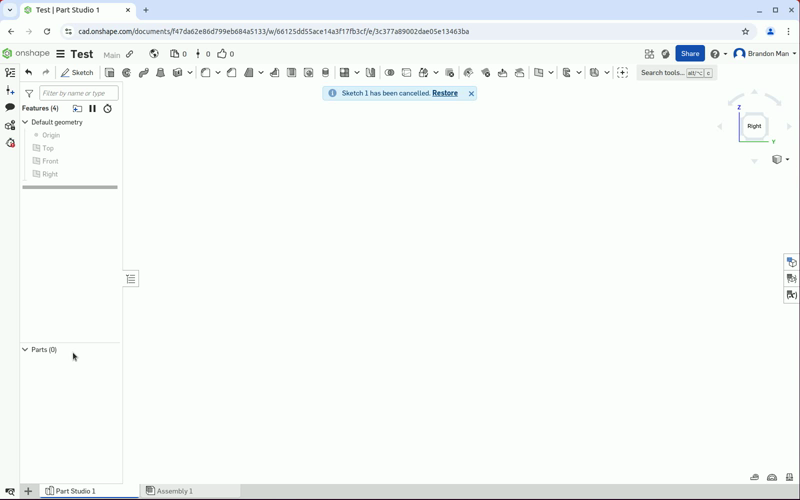
mouse_move(73, 352)
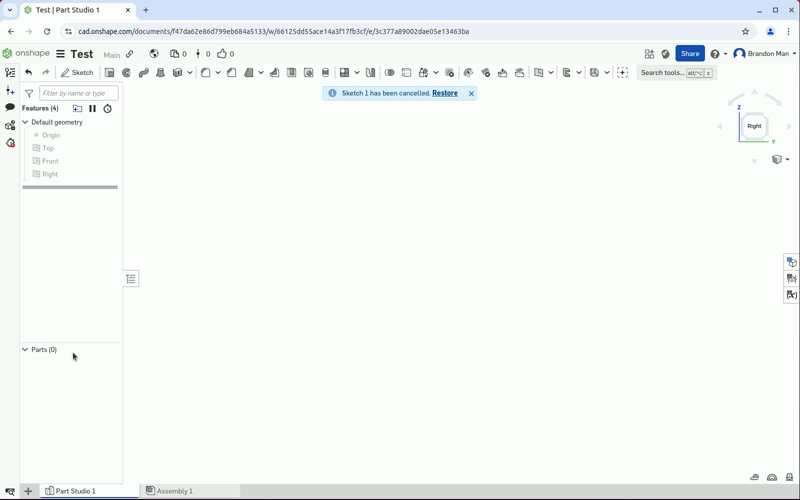
key(shift+y)
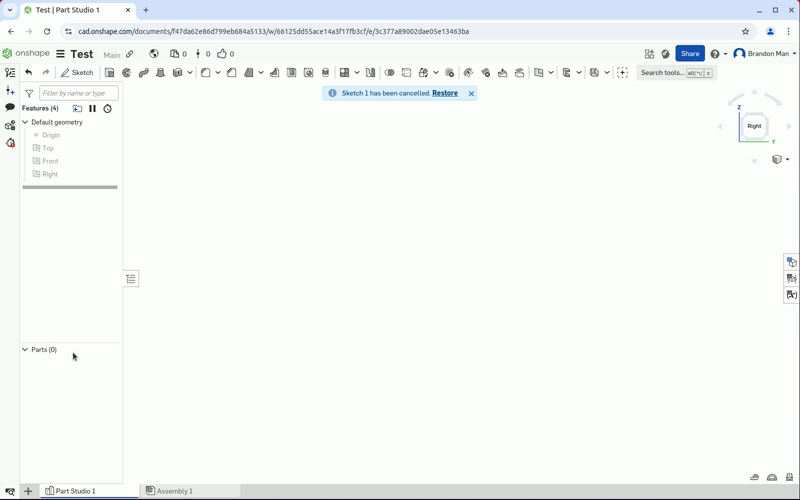
key(shift+s)
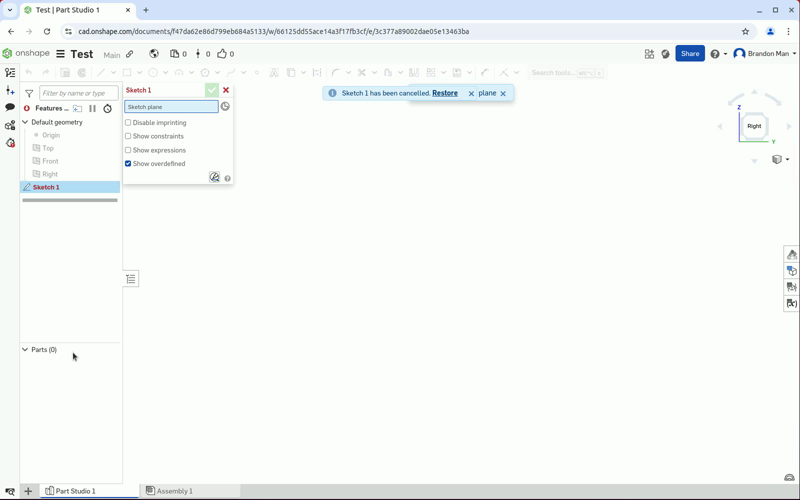
mouse_move(73, 176)
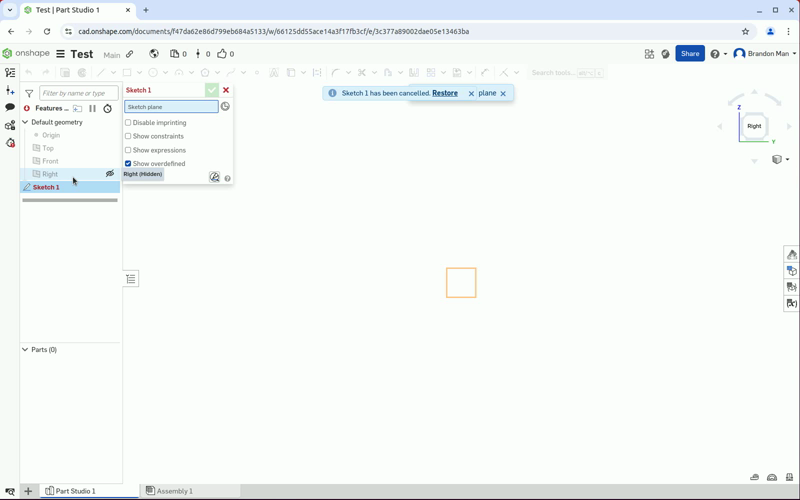
click(73, 176)
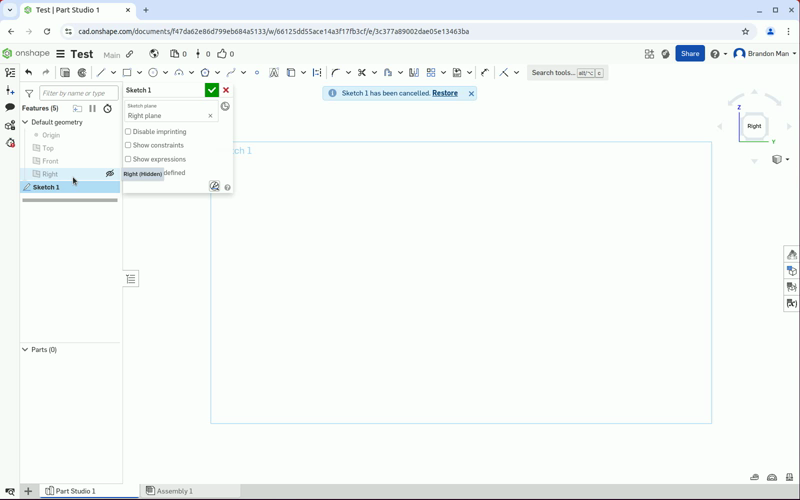
mouse_move(73, 352)
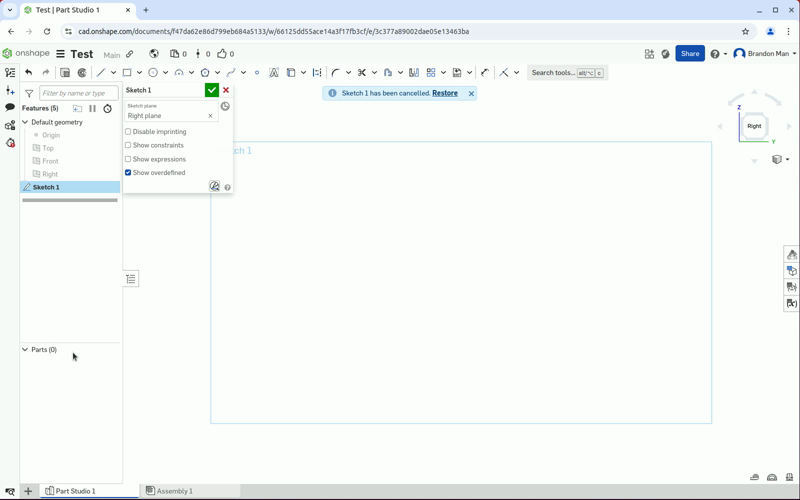
key(y)
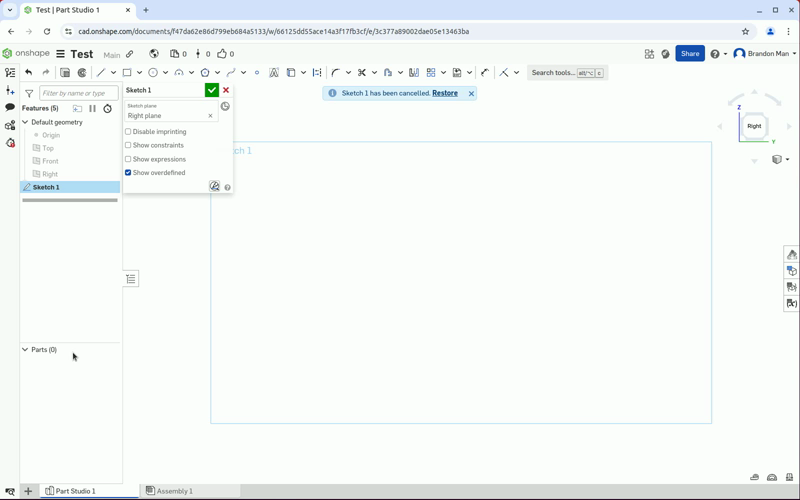
key(a)
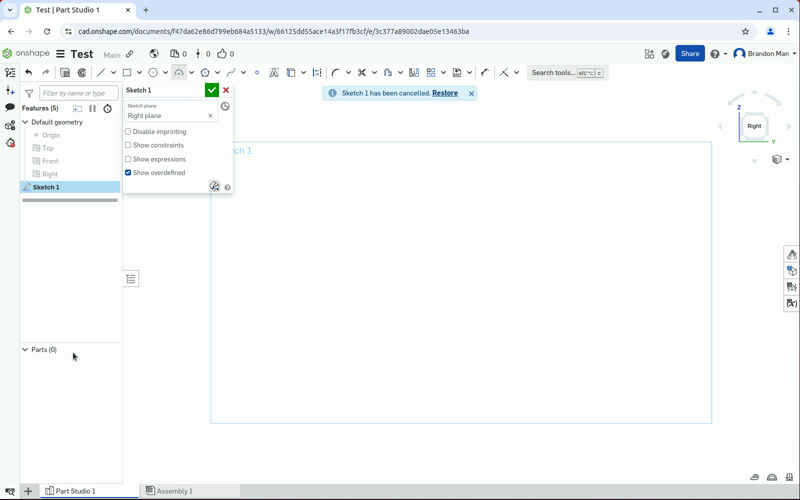
key_down(shift)
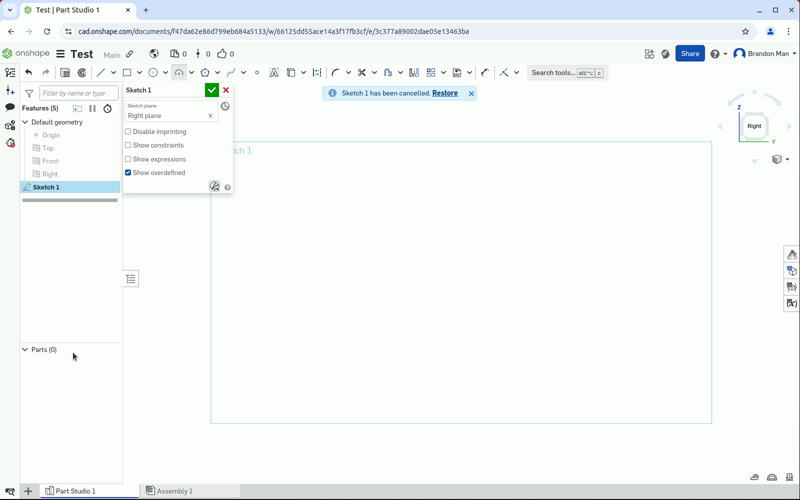
mouse_move(379, 297)
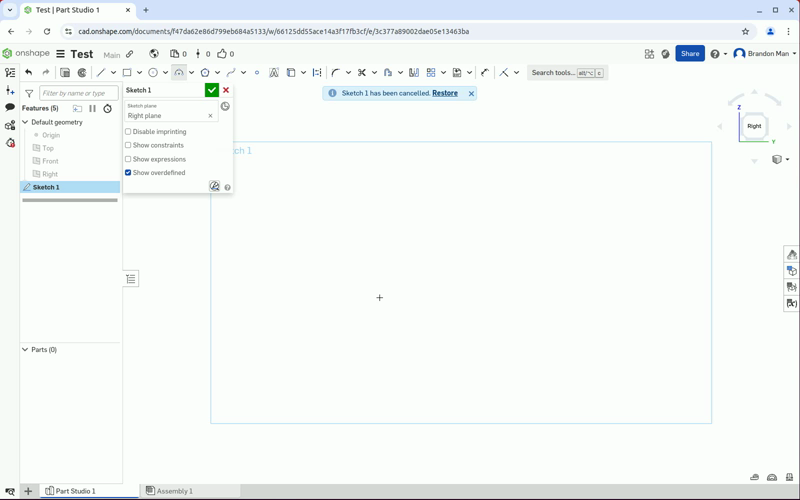
click(379, 297)
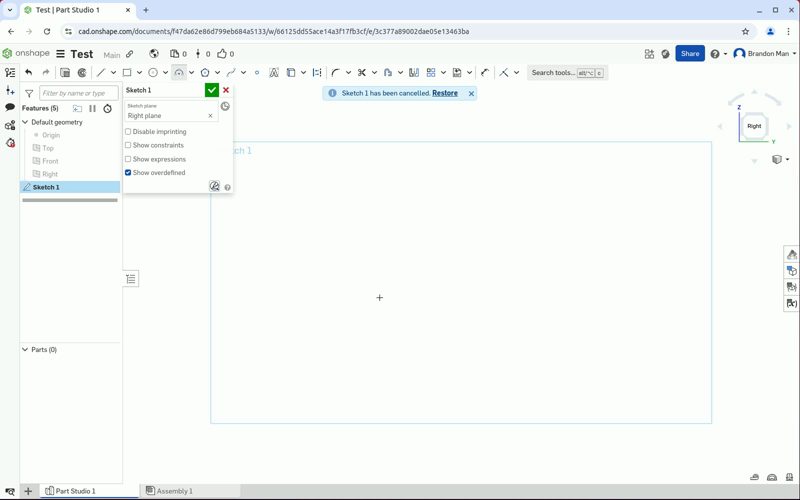
key_up(shift)
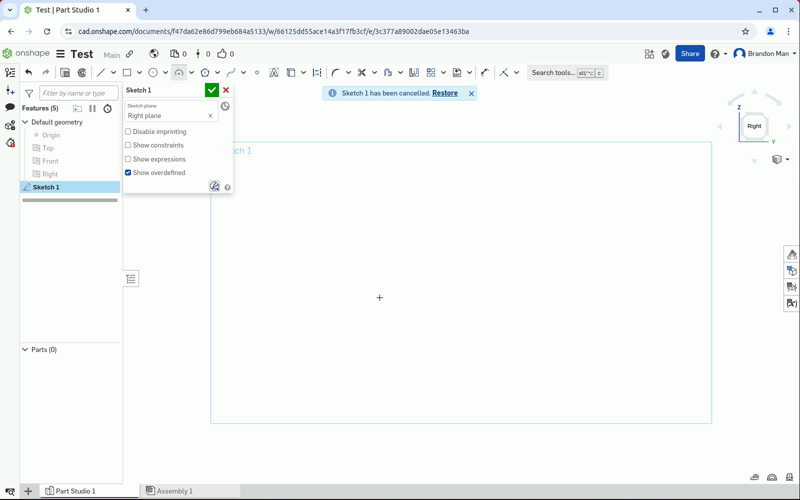
key_down(shift)
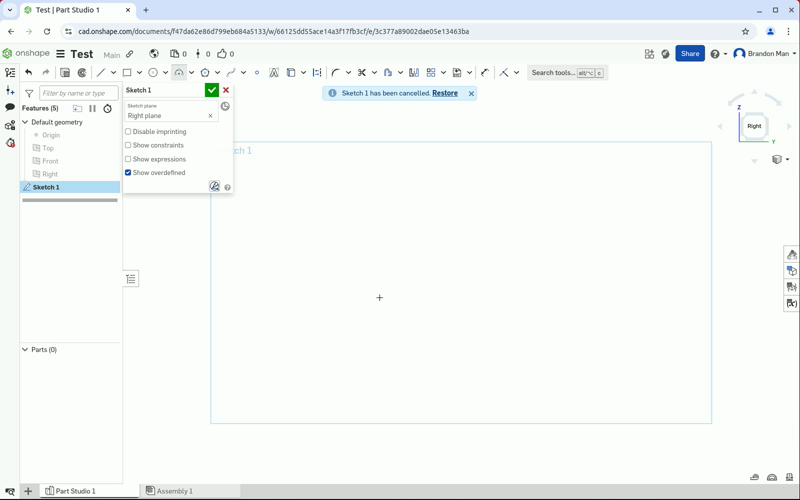
mouse_move(379, 280)
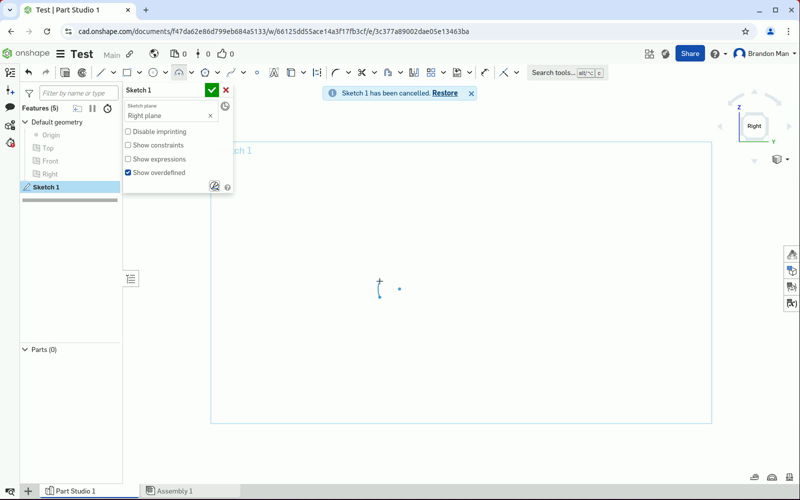
click(379, 280)
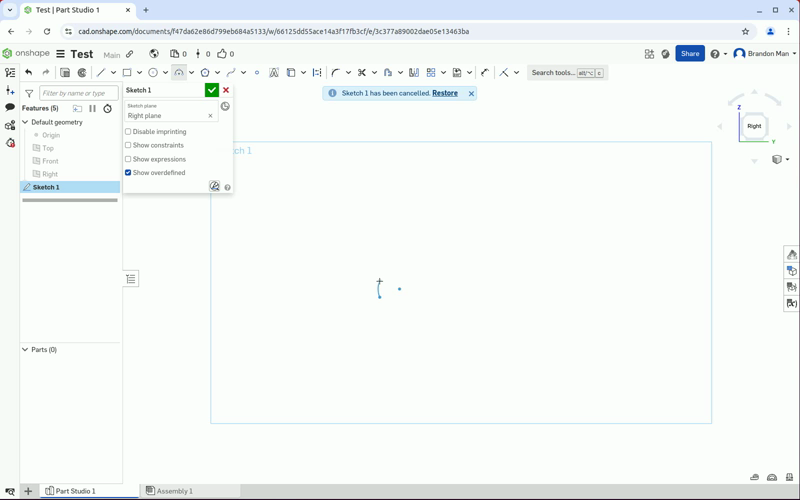
mouse_move(388, 288)
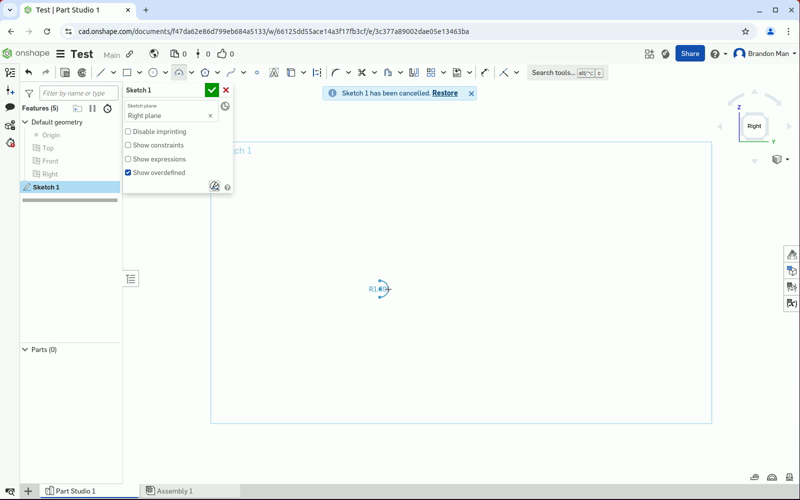
click(388, 288)
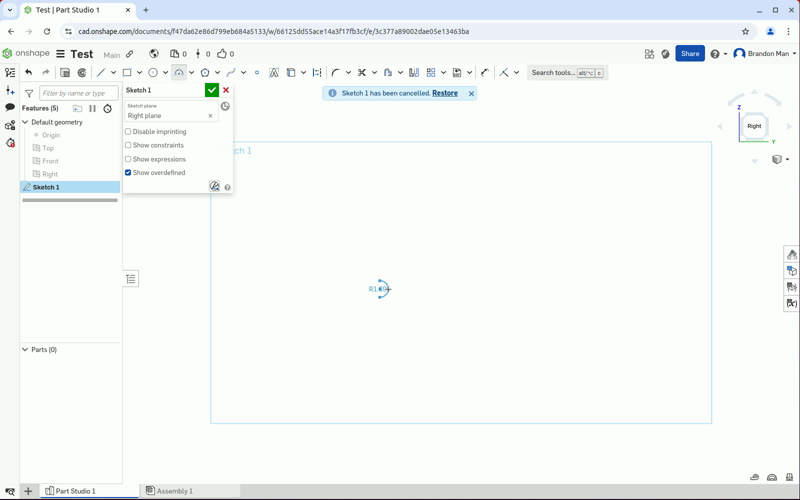
key_up(shift)
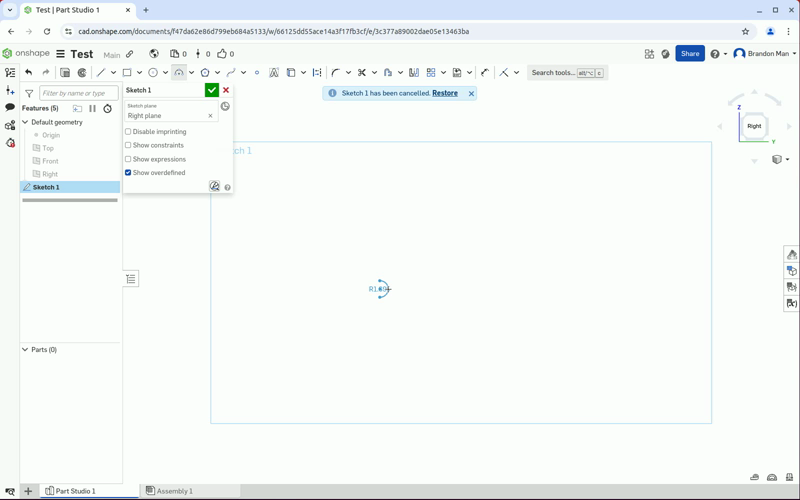
key(esc)
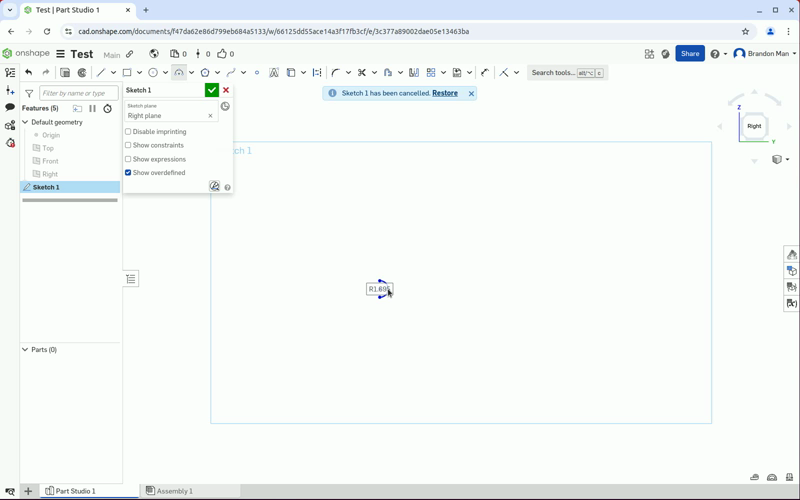
key(l)
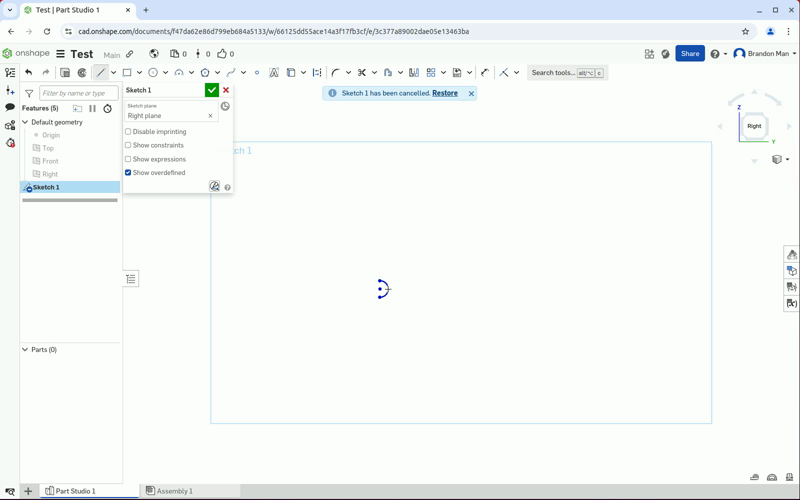
mouse_move(379, 280)
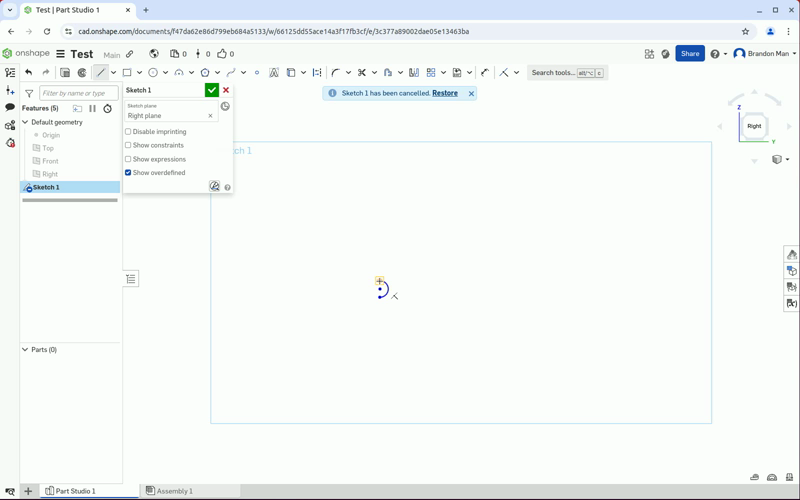
click(379, 280)
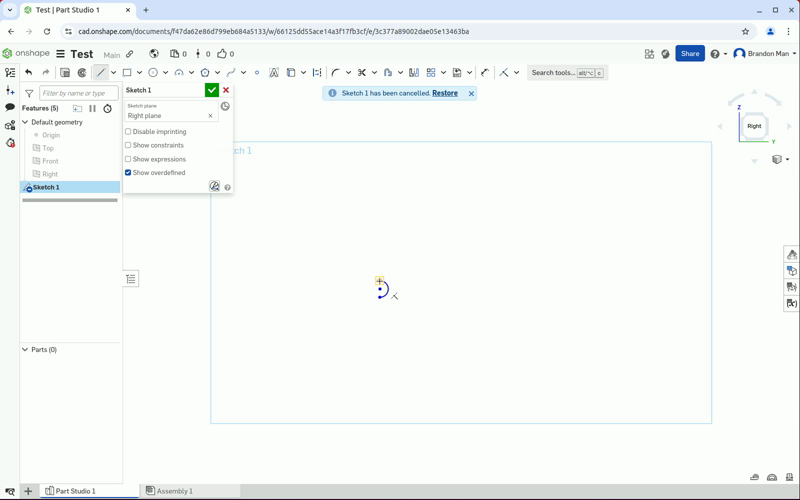
key_down(shift)
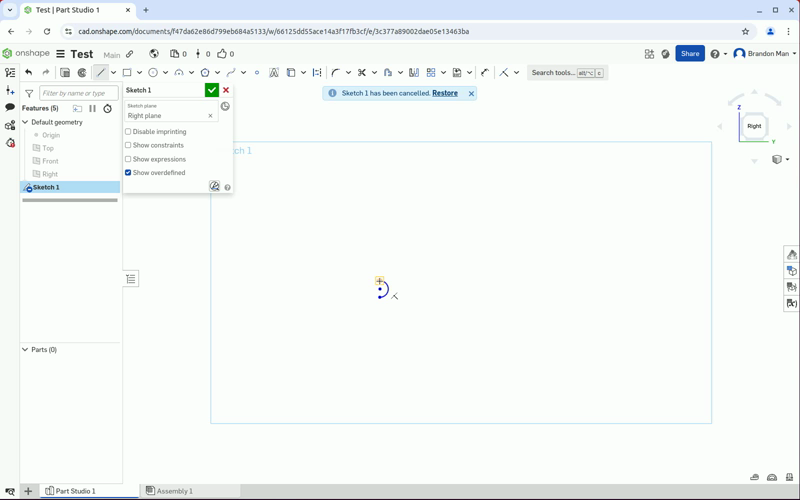
mouse_move(409, 280)
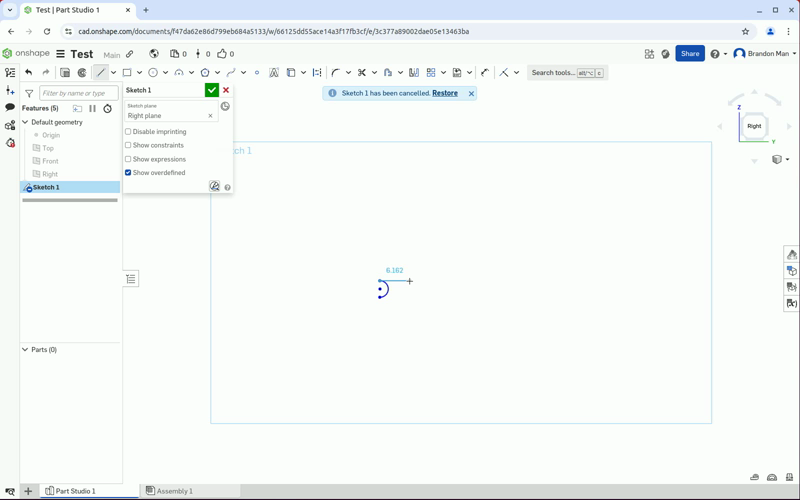
mouse_move(379, 285)
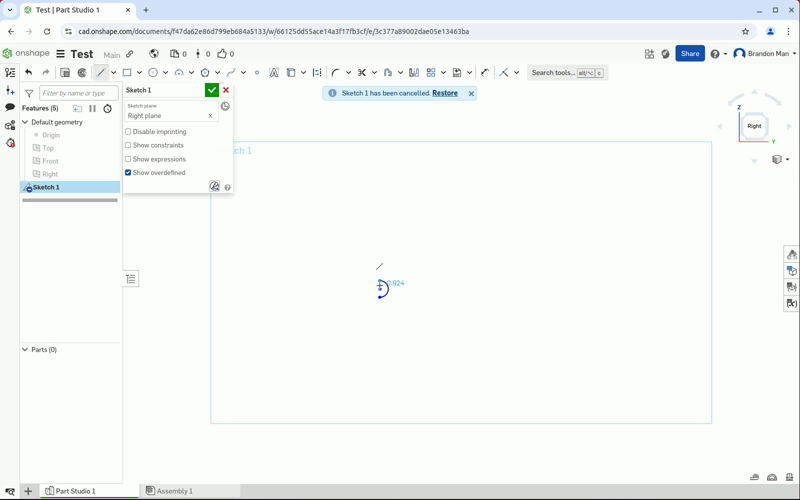
scroll(6)
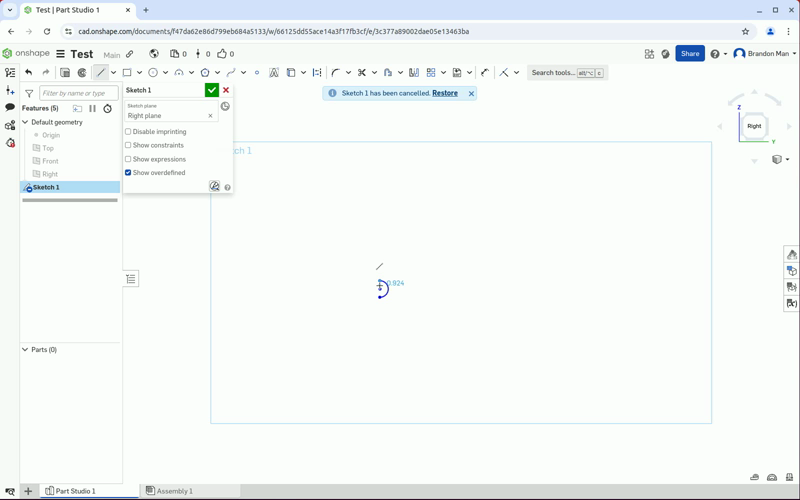
scroll(6)
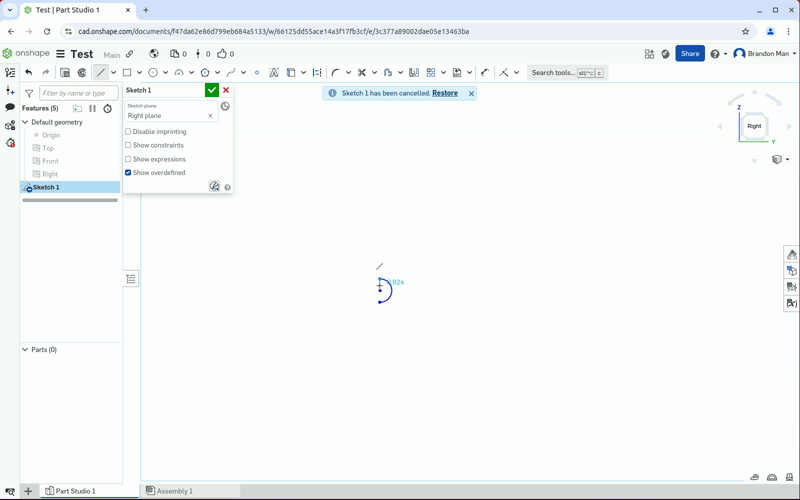
scroll(6)
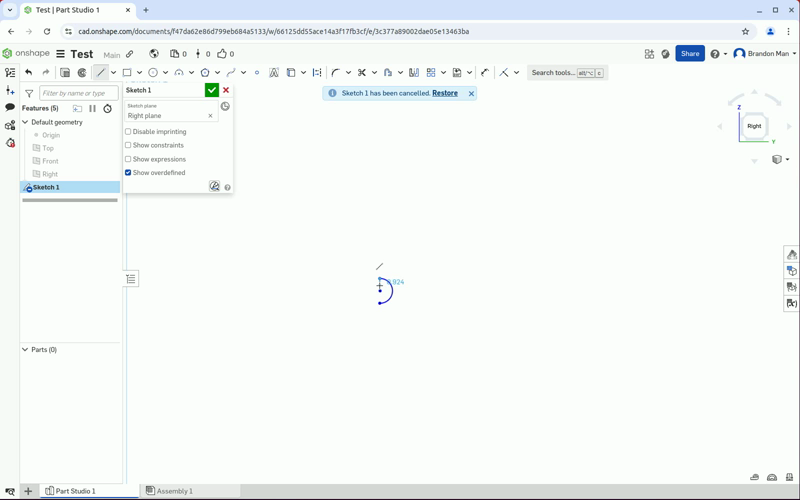
scroll(6)
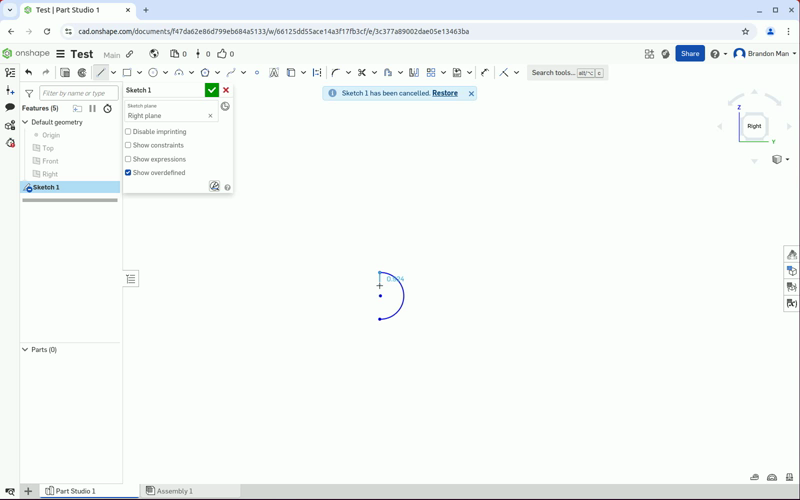
scroll(6)
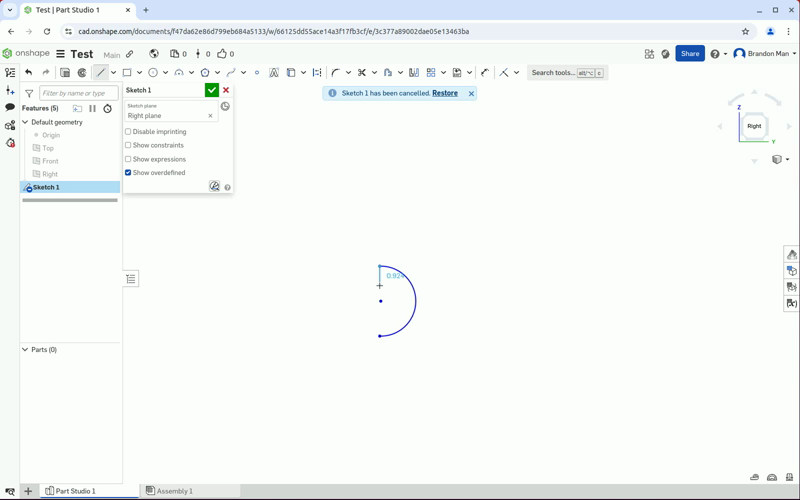
scroll(6)
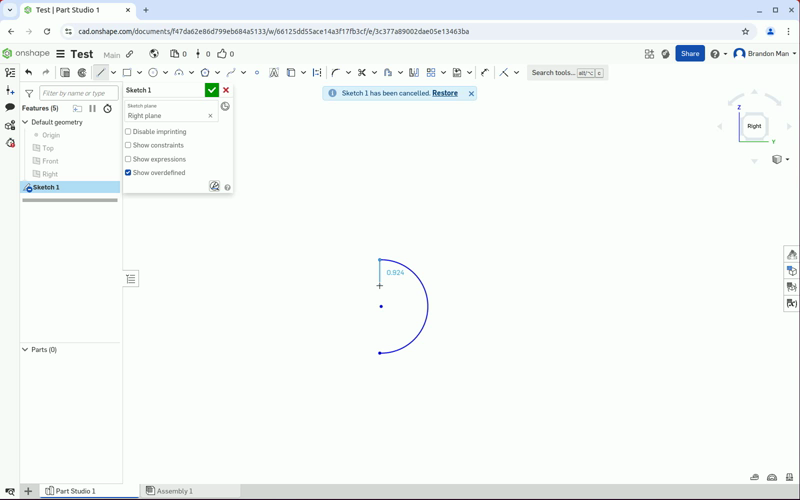
scroll(6)
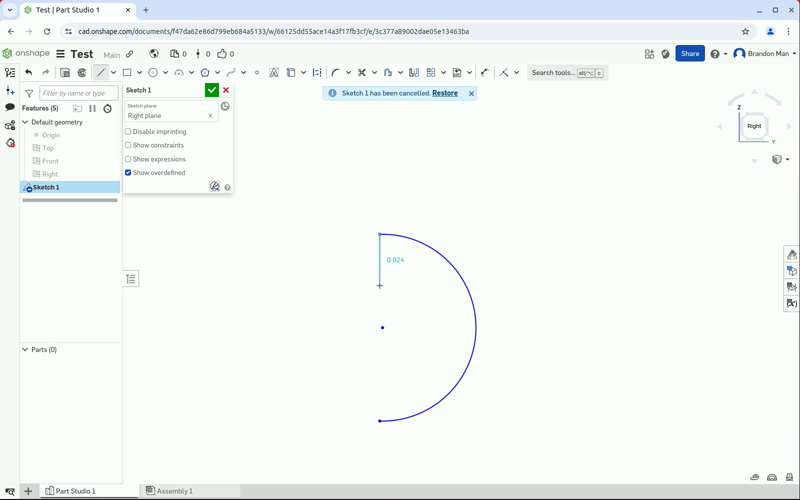
click(379, 285)
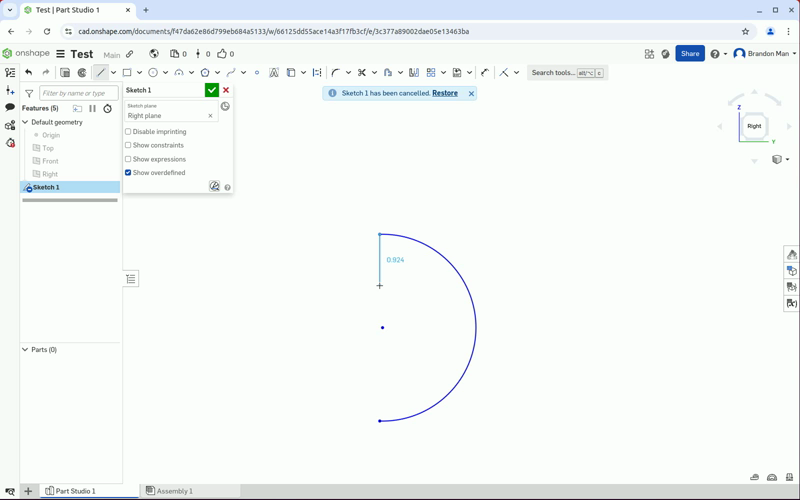
scroll(-6)
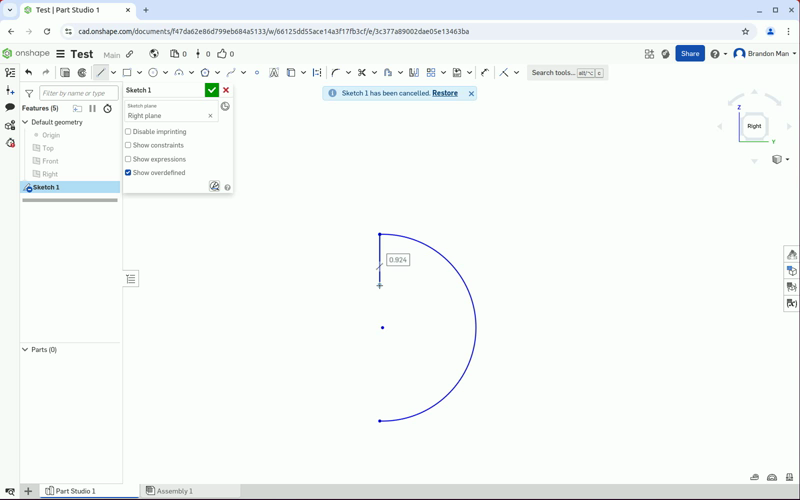
scroll(-6)
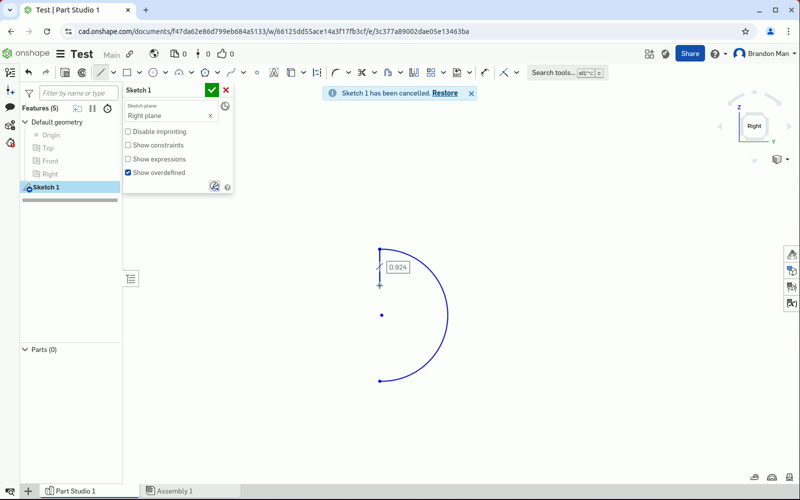
scroll(-6)
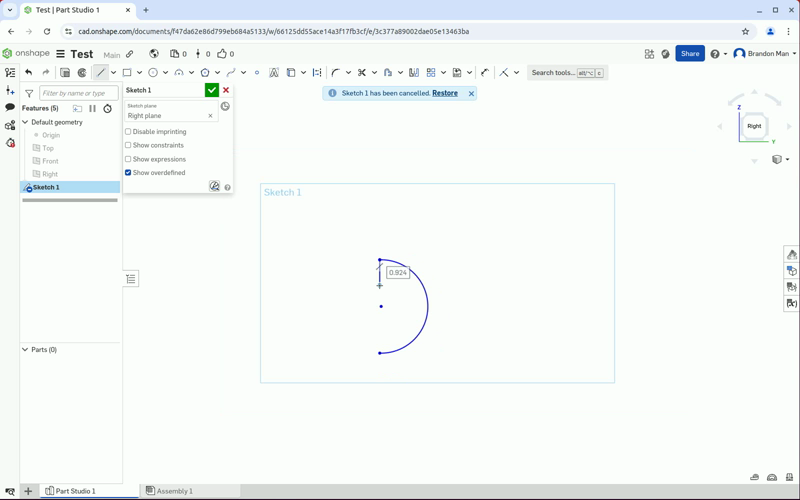
scroll(-6)
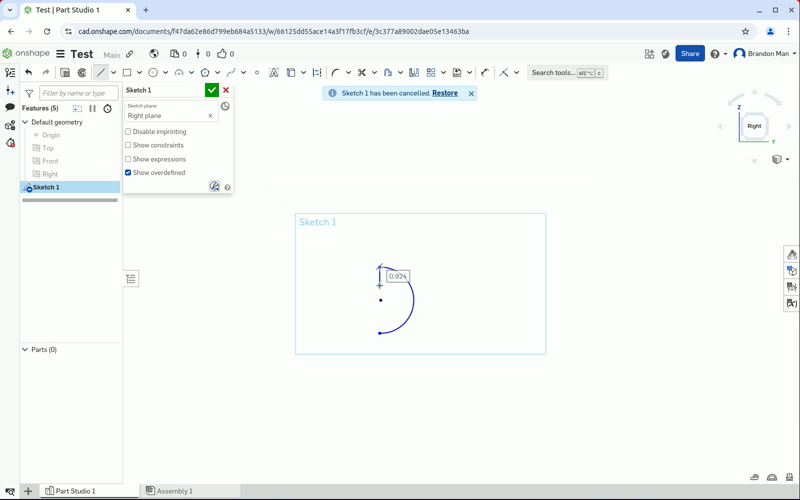
scroll(-6)
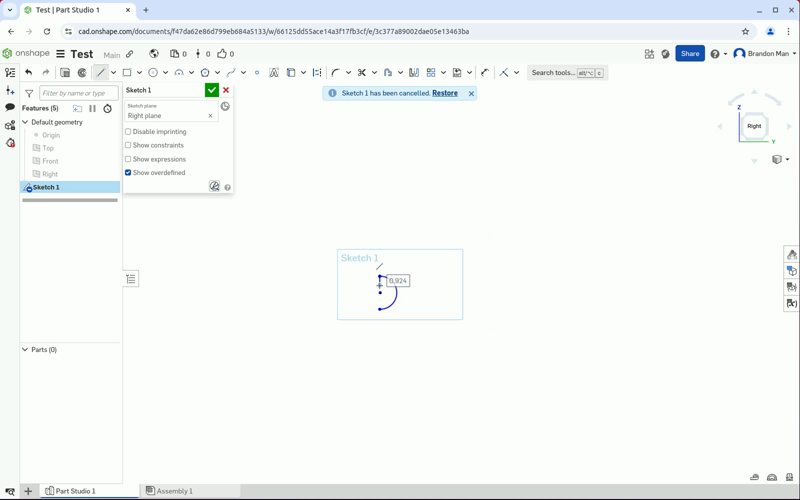
scroll(-6)
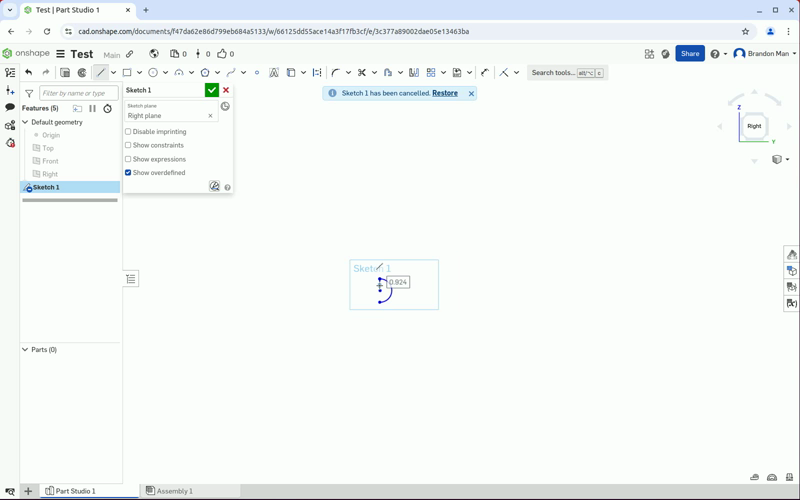
scroll(-6)
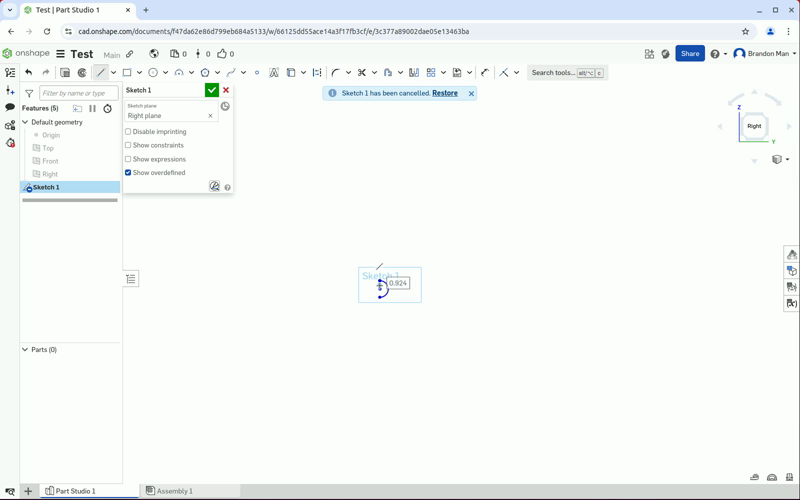
key_up(shift)
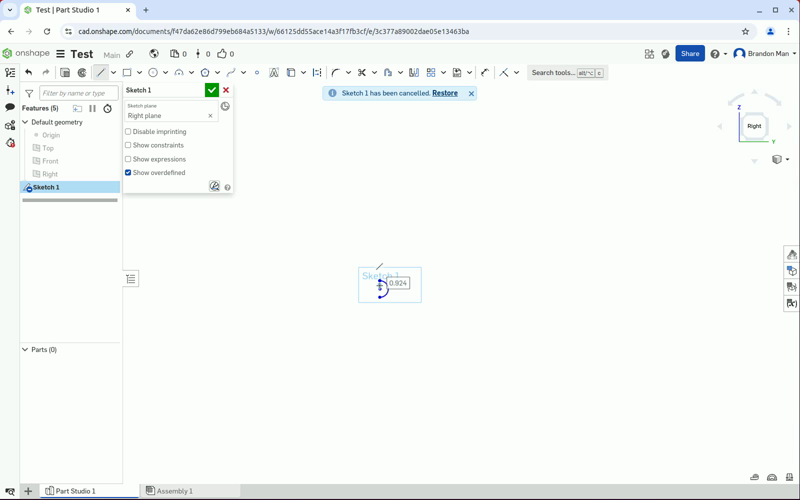
key(esc)
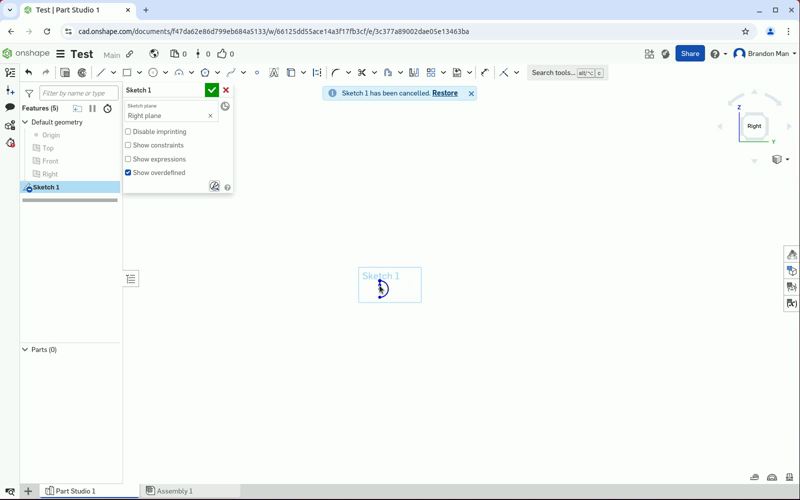
key(a)
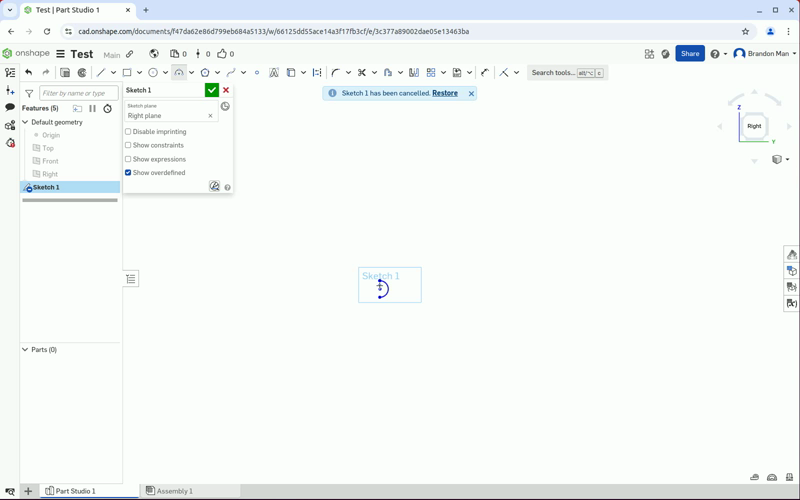
mouse_move(379, 285)
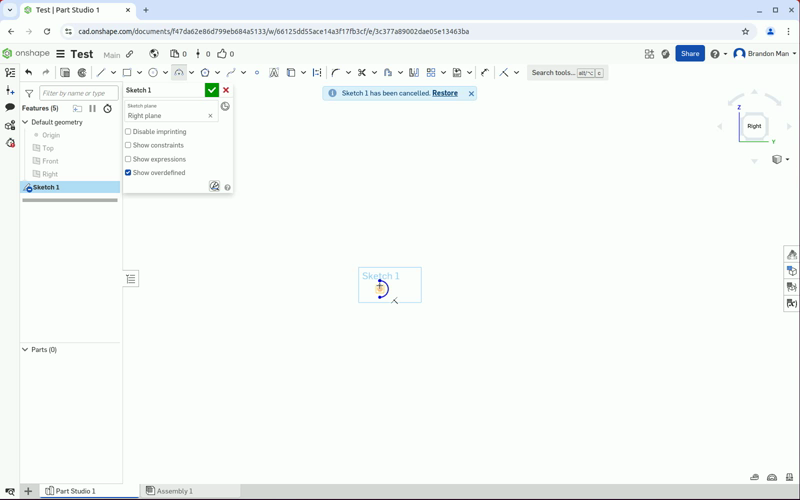
scroll(6)
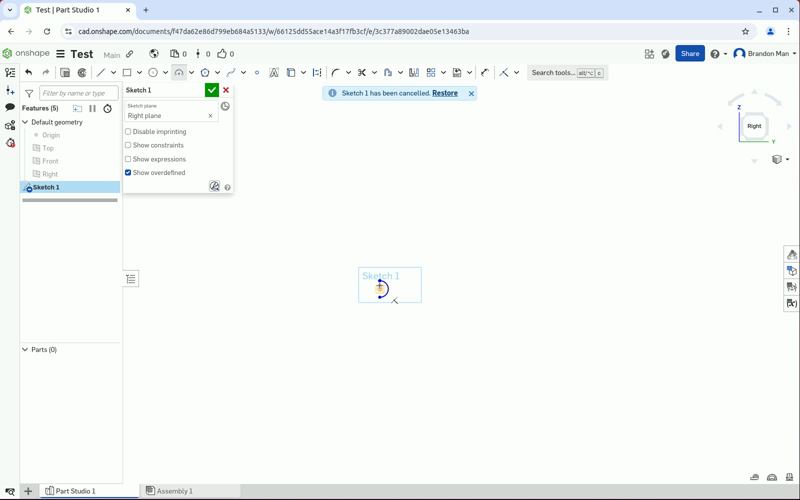
scroll(6)
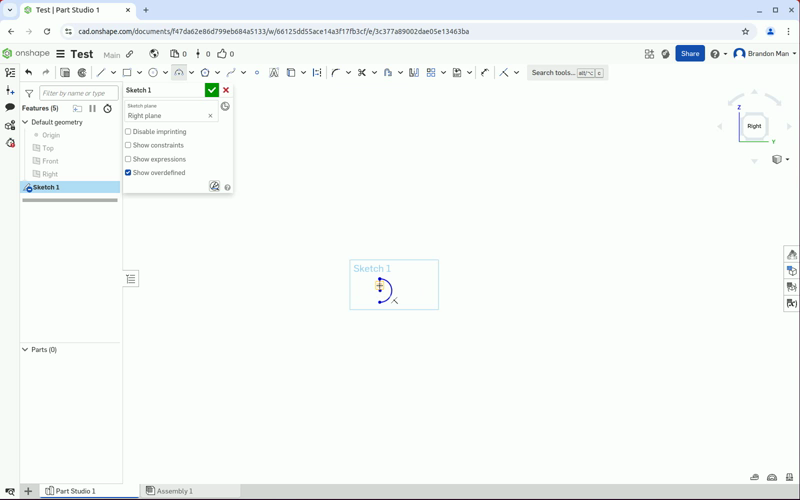
scroll(6)
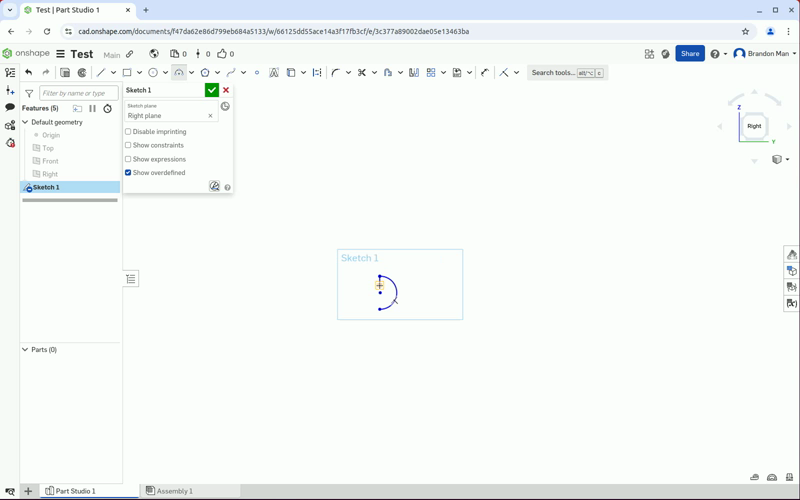
scroll(6)
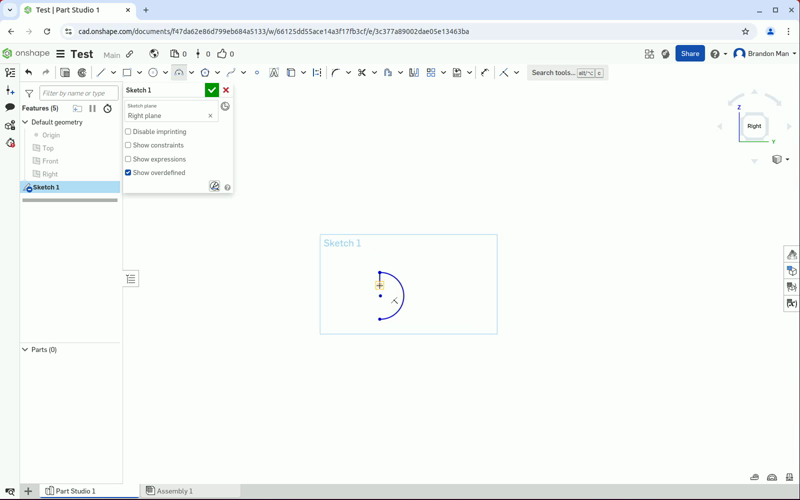
scroll(6)
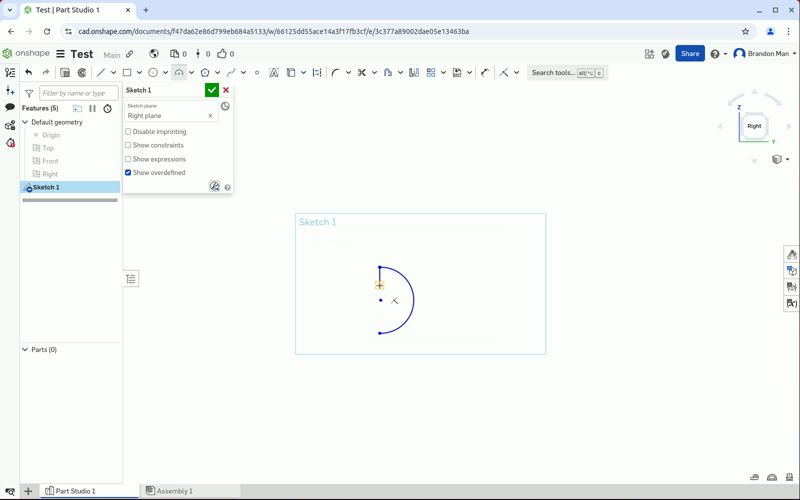
scroll(6)
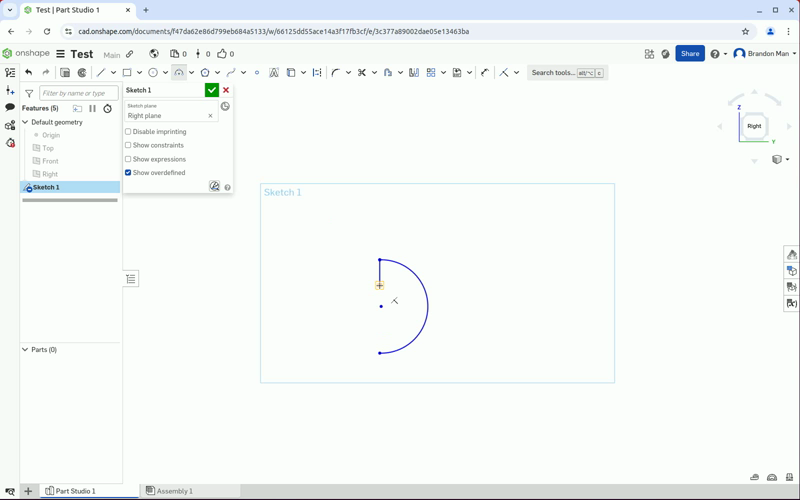
scroll(6)
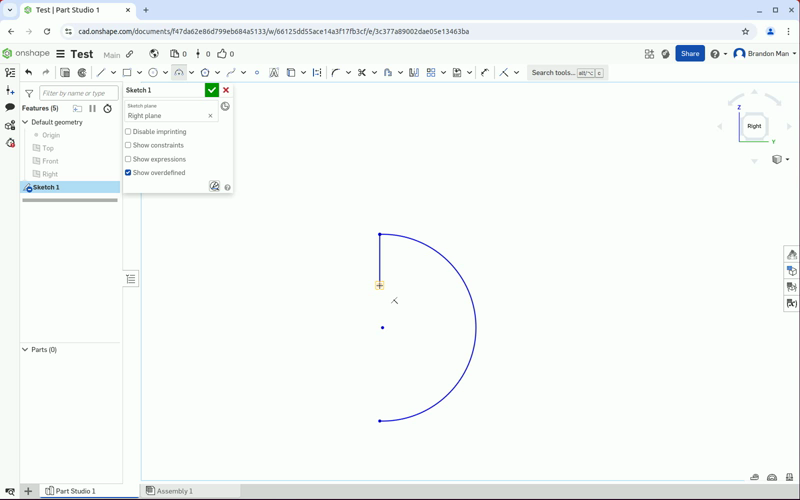
click(379, 285)
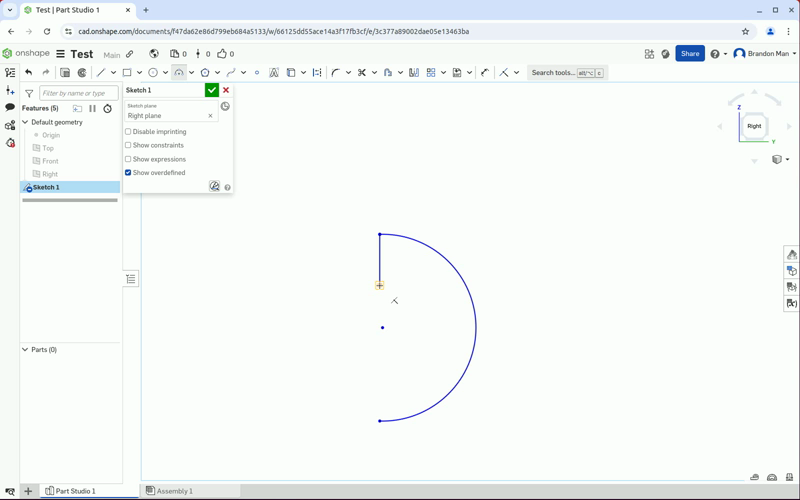
scroll(-6)
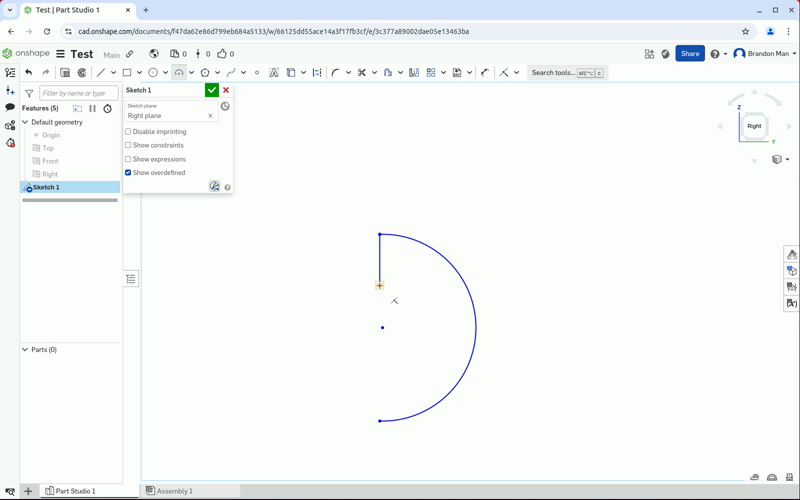
scroll(-6)
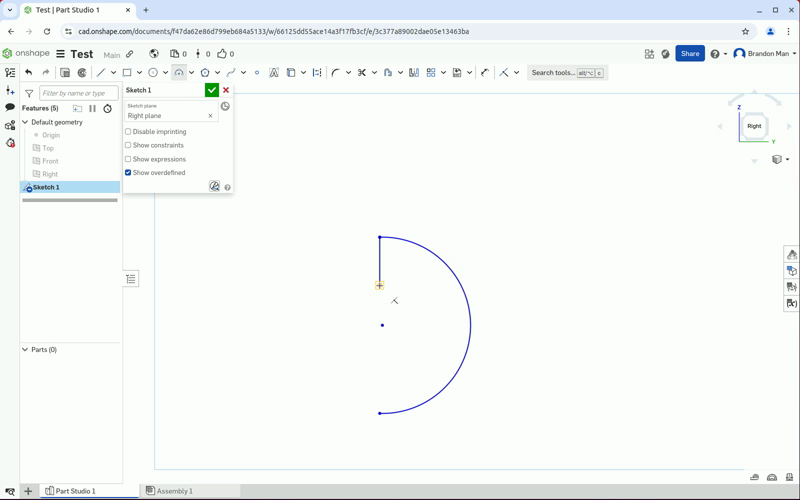
scroll(-6)
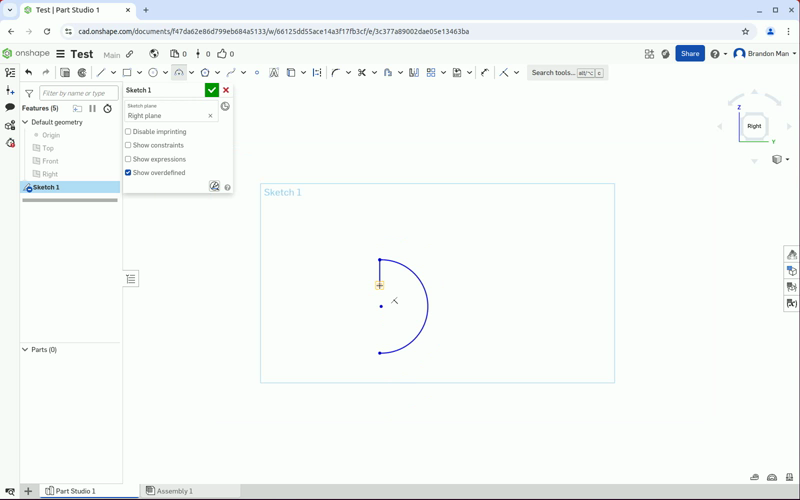
scroll(-6)
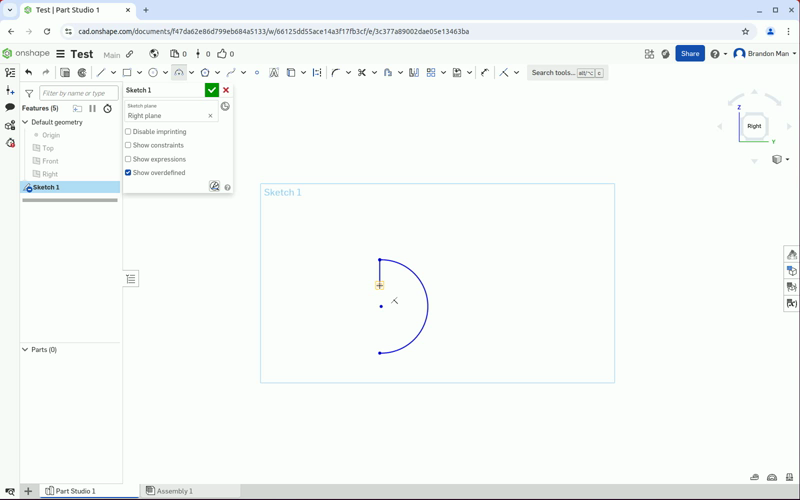
scroll(-6)
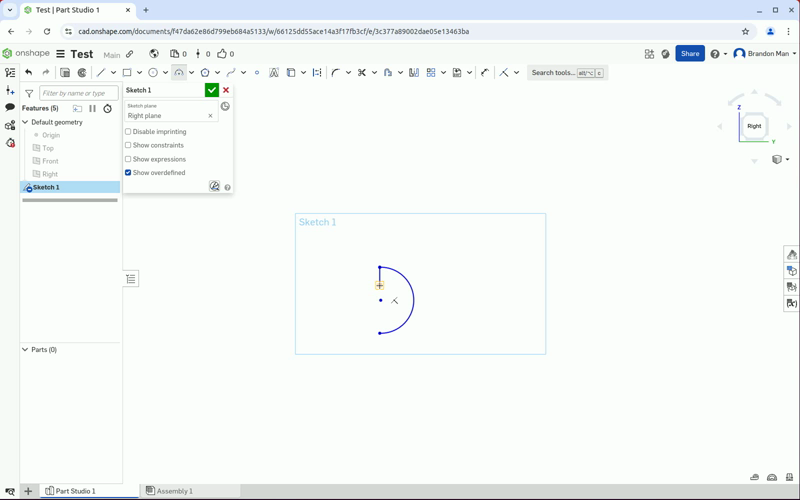
scroll(-6)
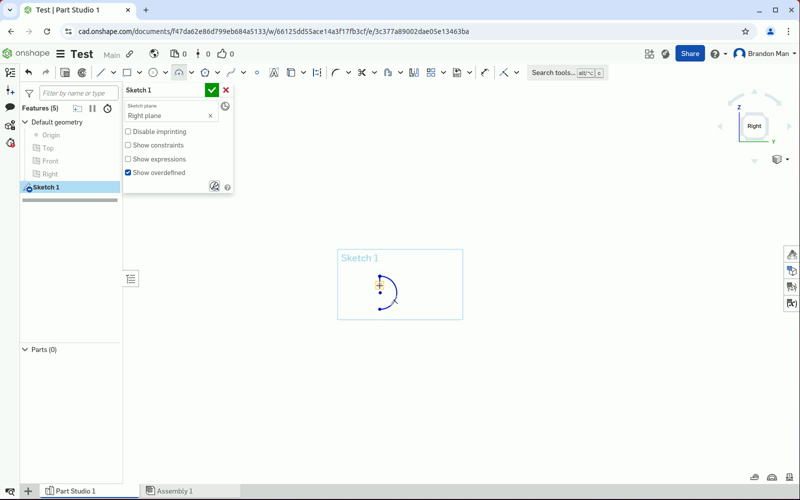
scroll(-6)
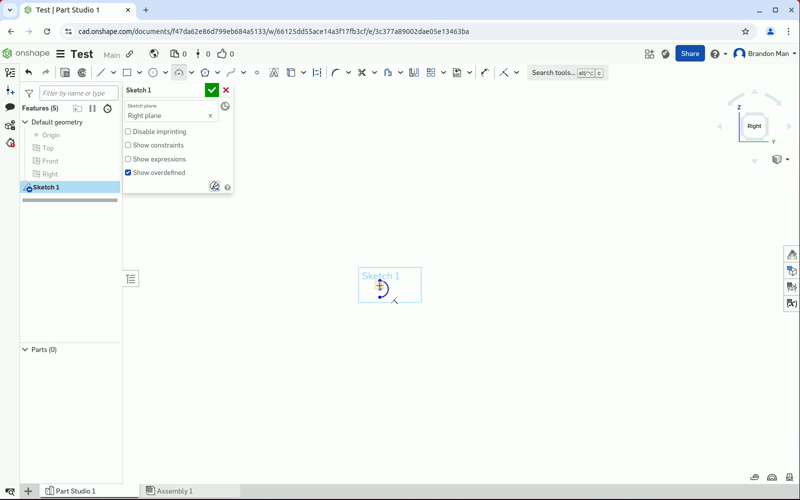
key_down(shift)
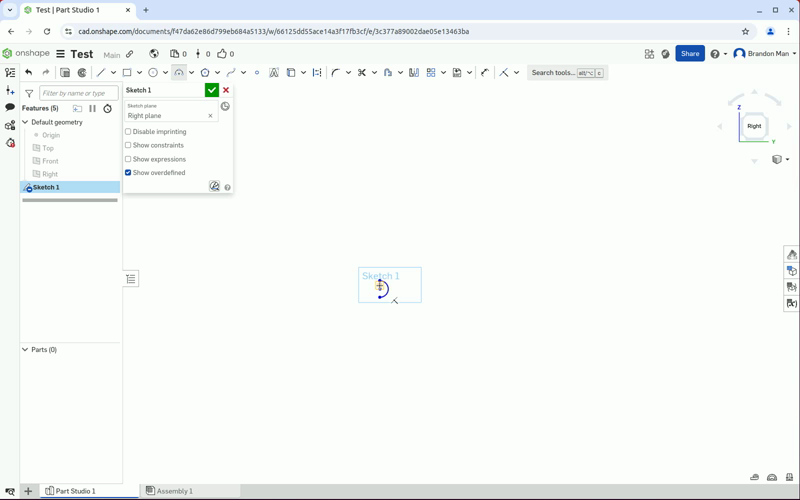
mouse_move(379, 292)
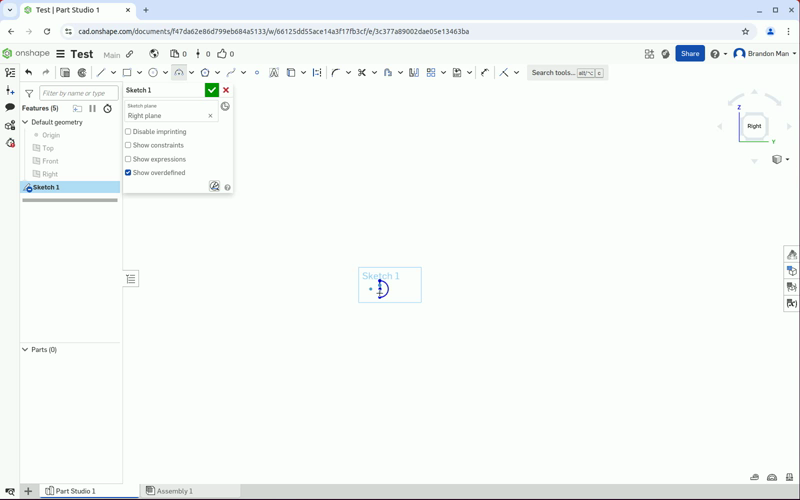
scroll(6)
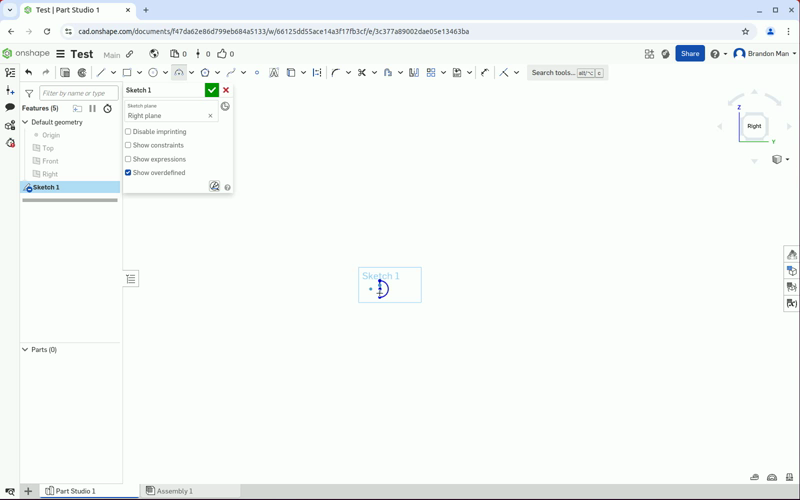
scroll(6)
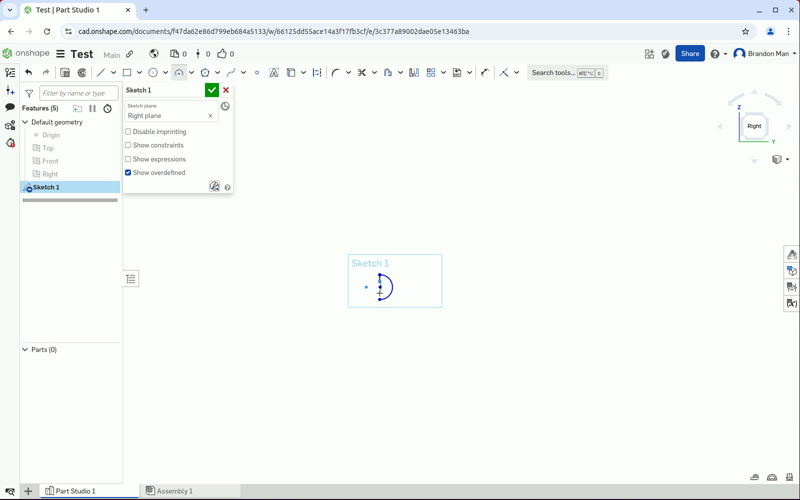
scroll(6)
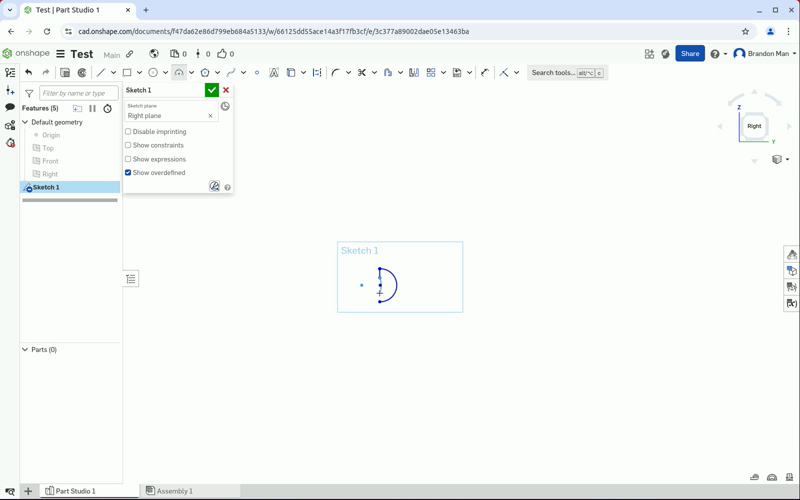
scroll(6)
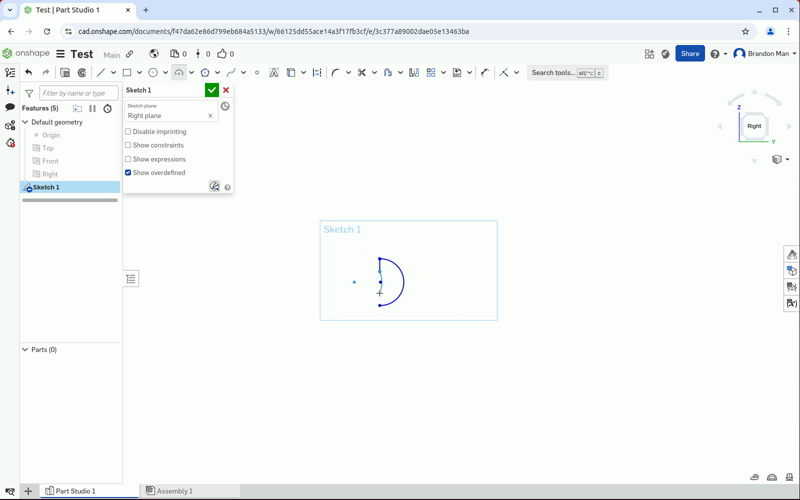
scroll(6)
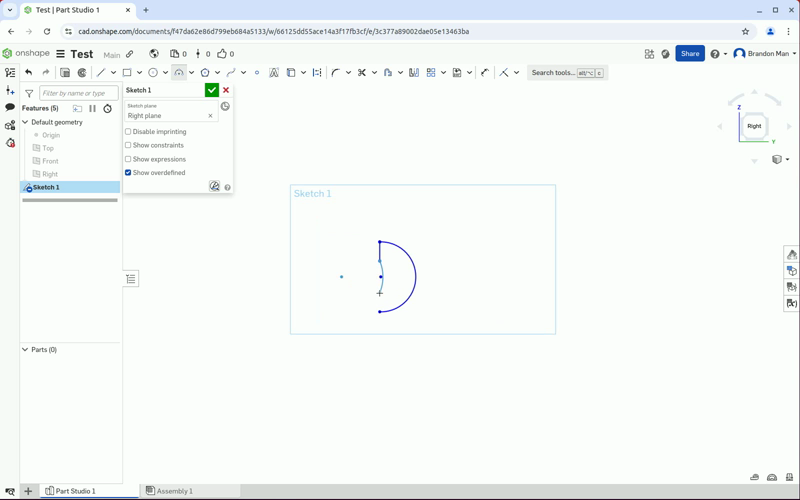
scroll(6)
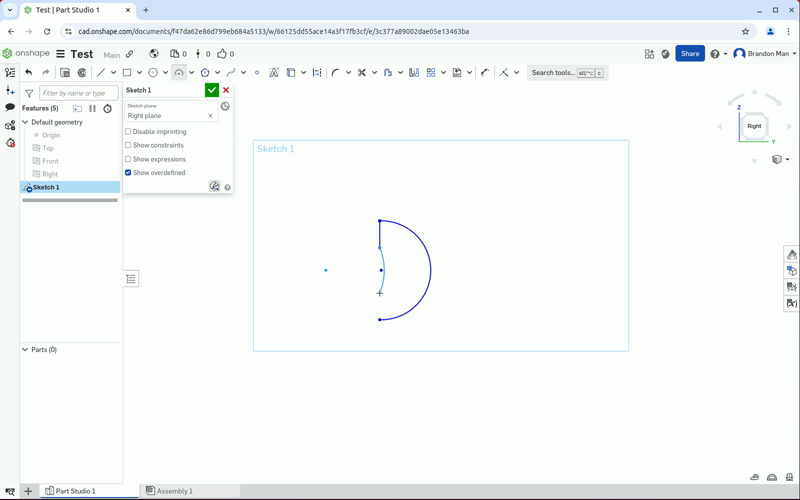
scroll(6)
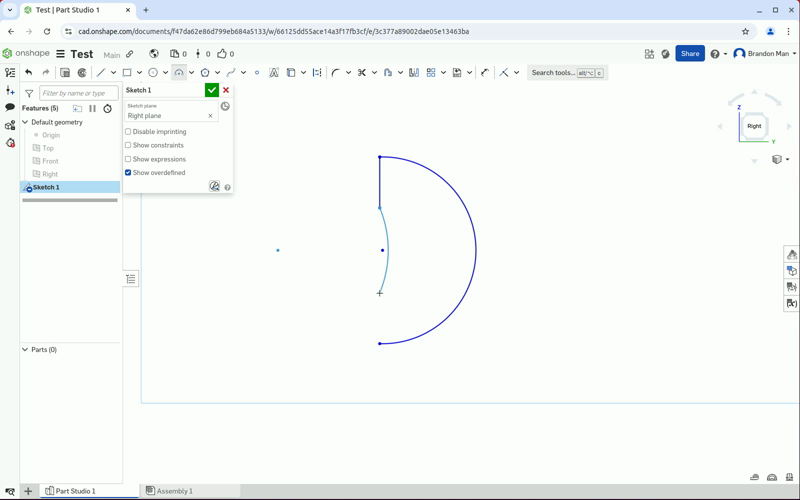
click(379, 292)
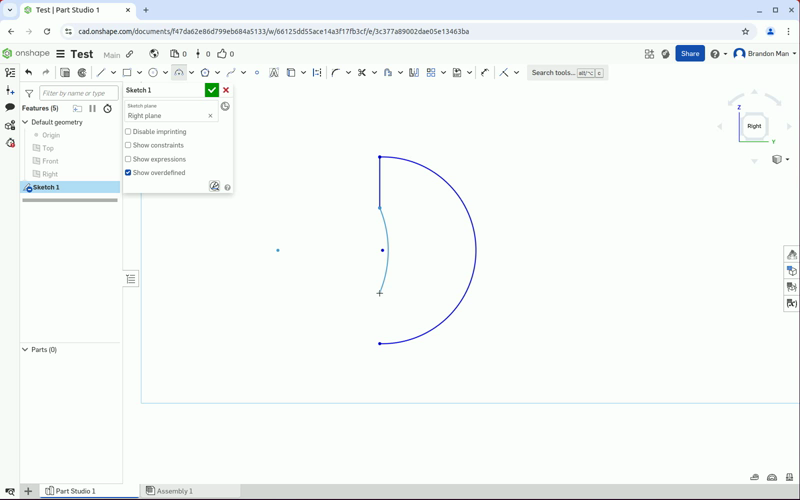
scroll(-6)
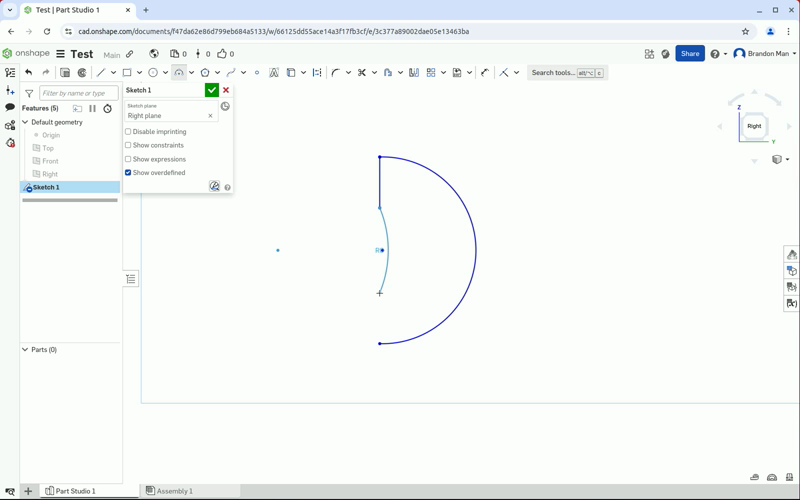
scroll(-6)
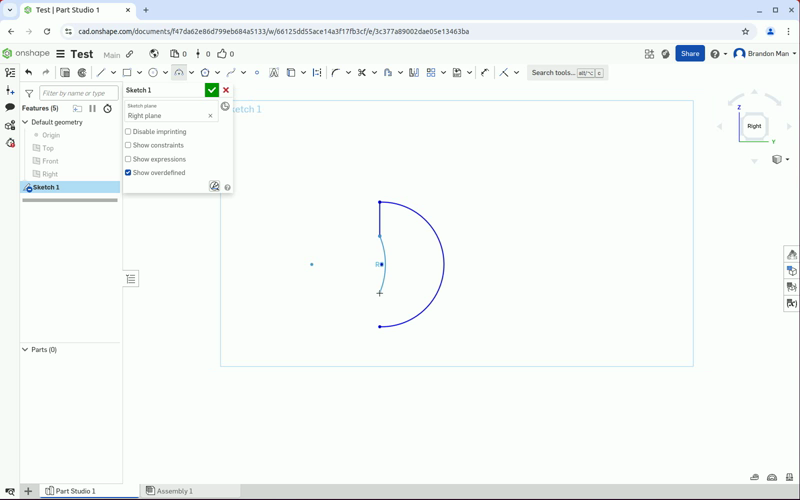
scroll(-6)
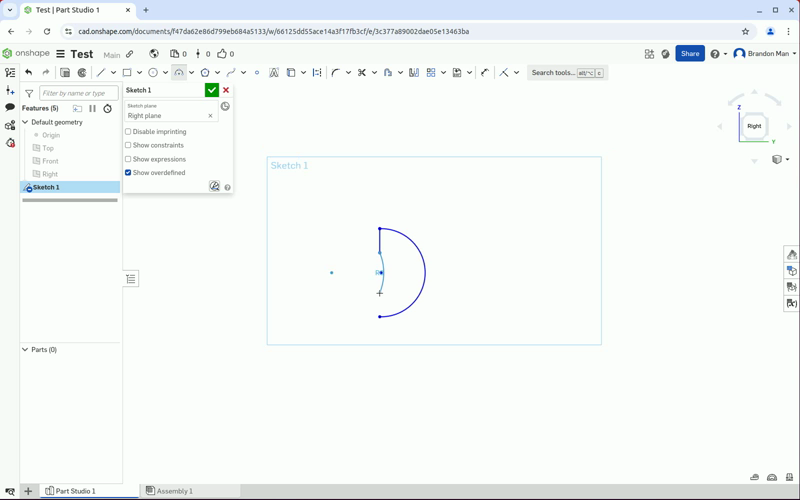
scroll(-6)
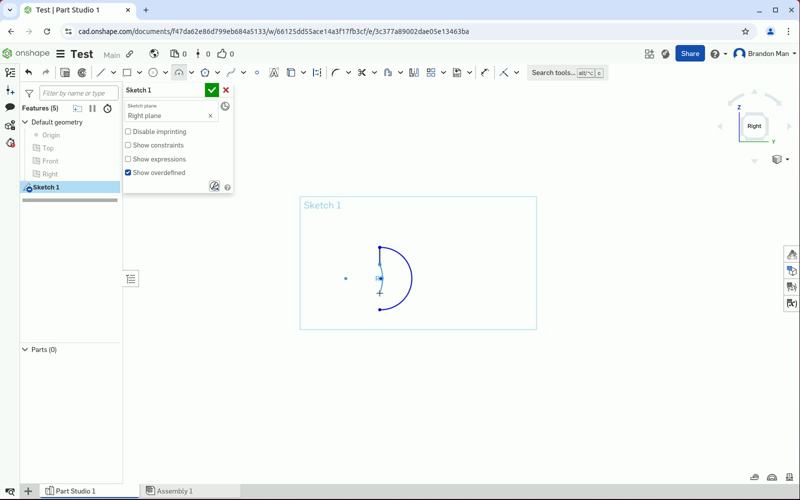
scroll(-6)
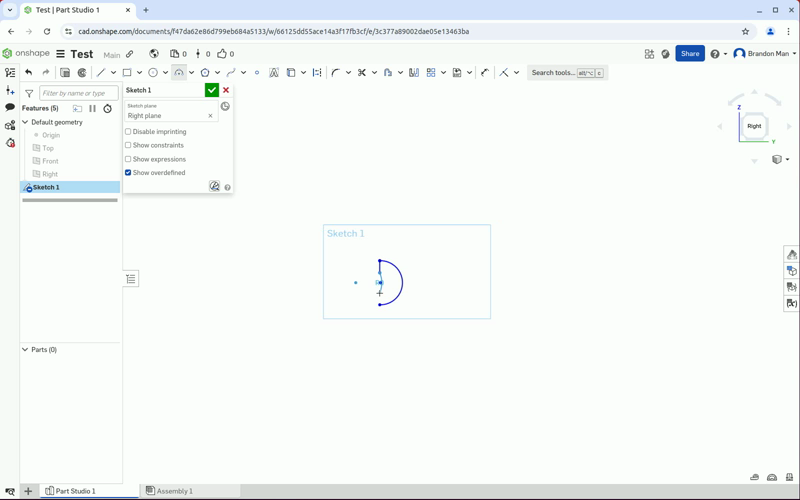
scroll(-6)
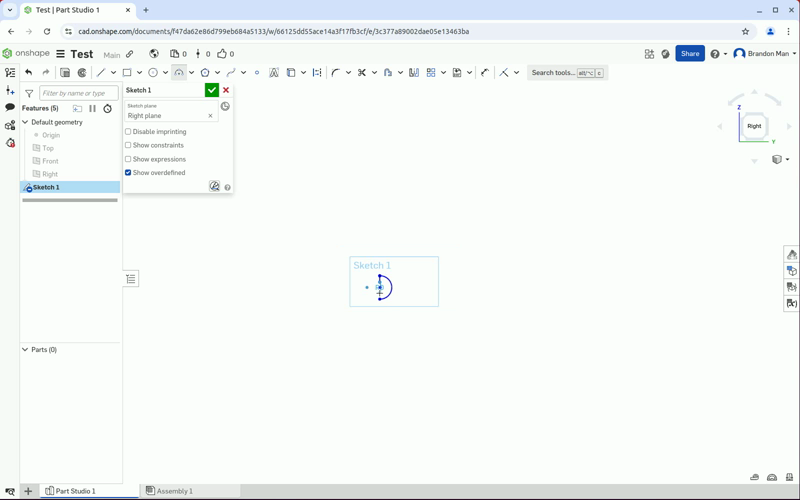
scroll(-6)
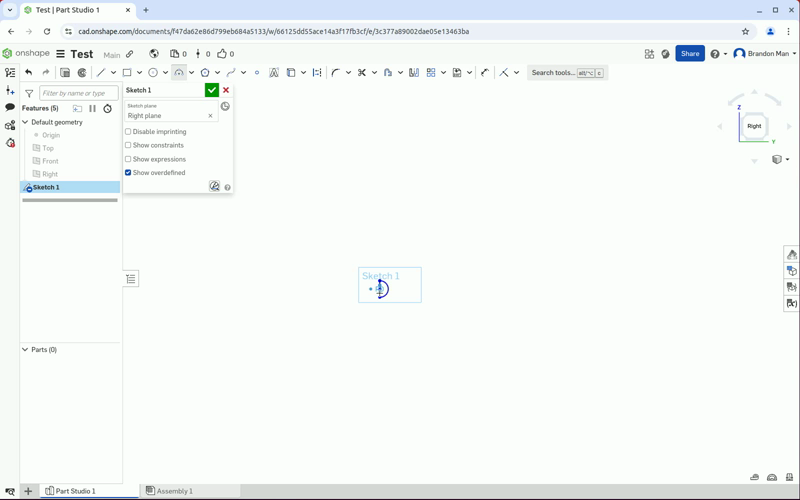
mouse_move(383, 288)
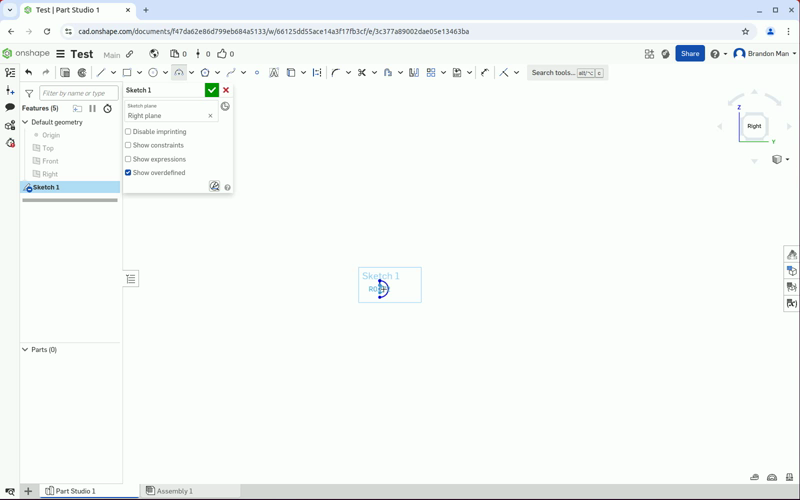
scroll(6)
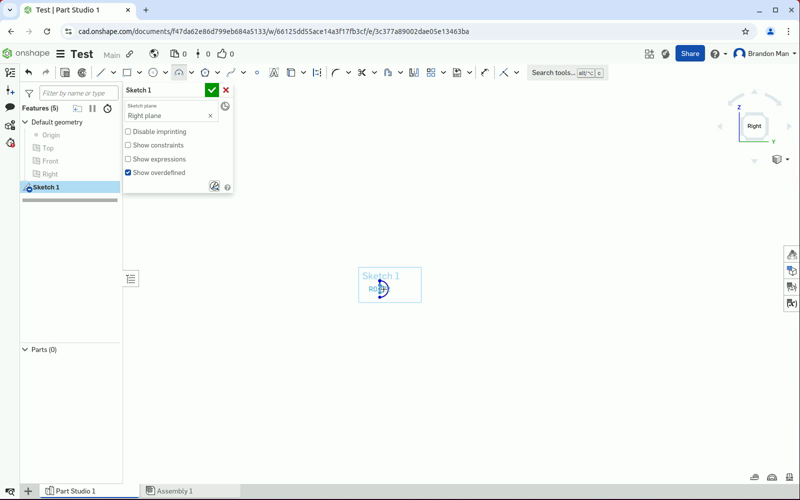
scroll(6)
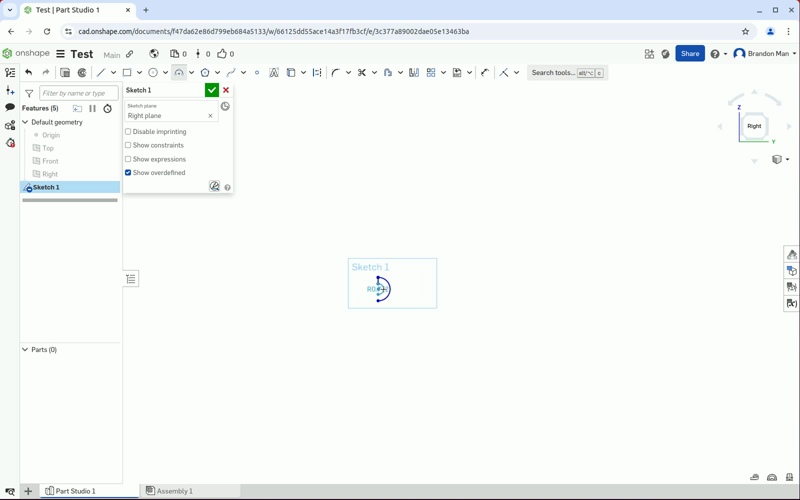
scroll(6)
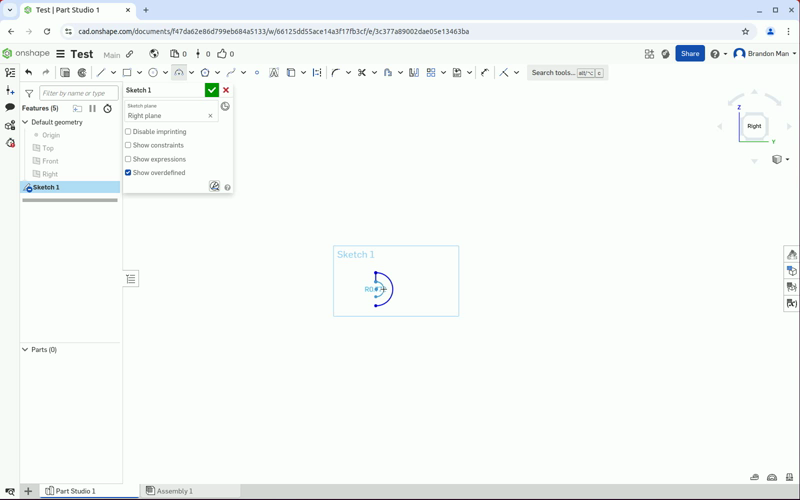
scroll(6)
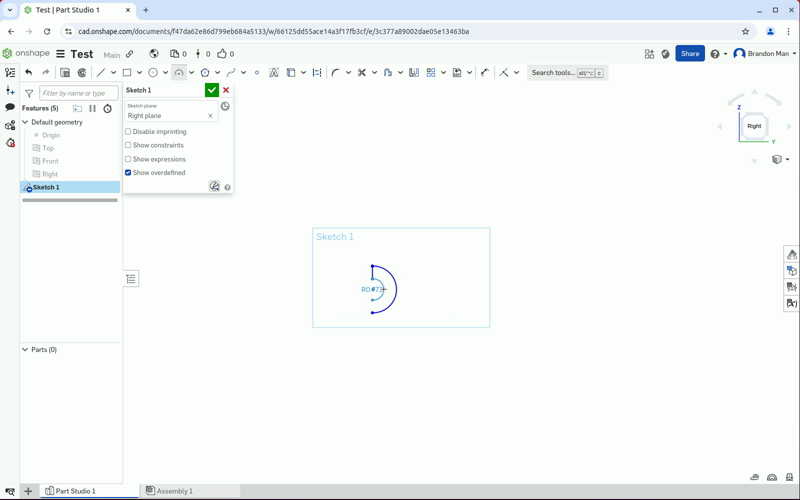
scroll(6)
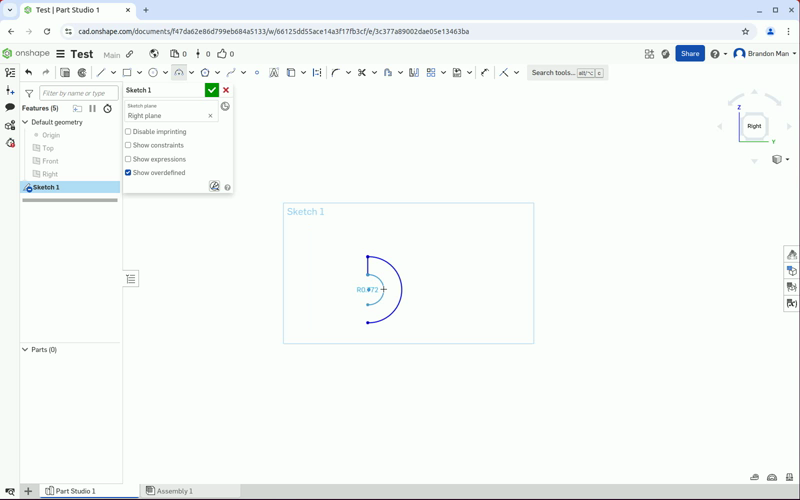
scroll(6)
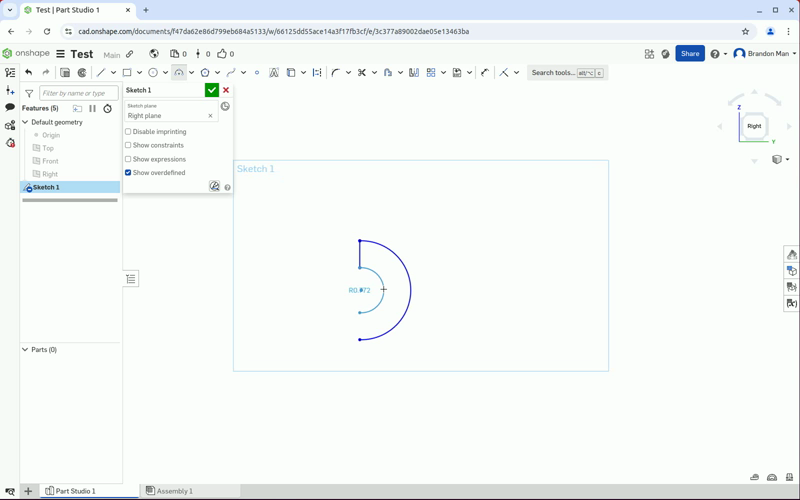
scroll(6)
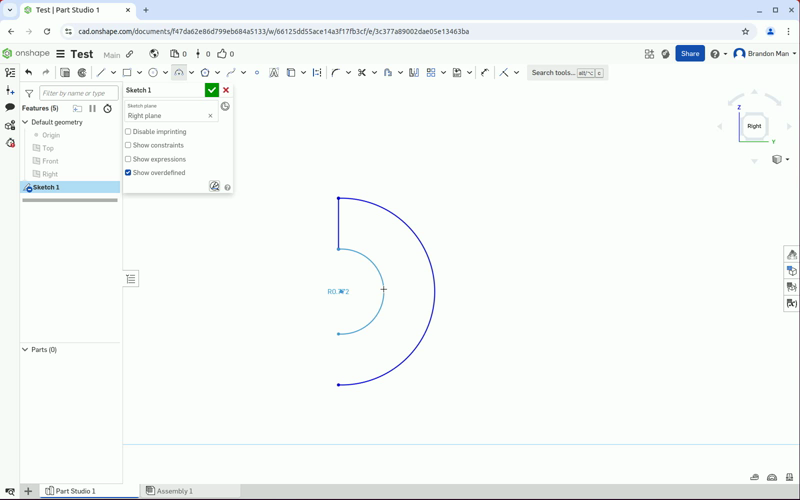
click(383, 288)
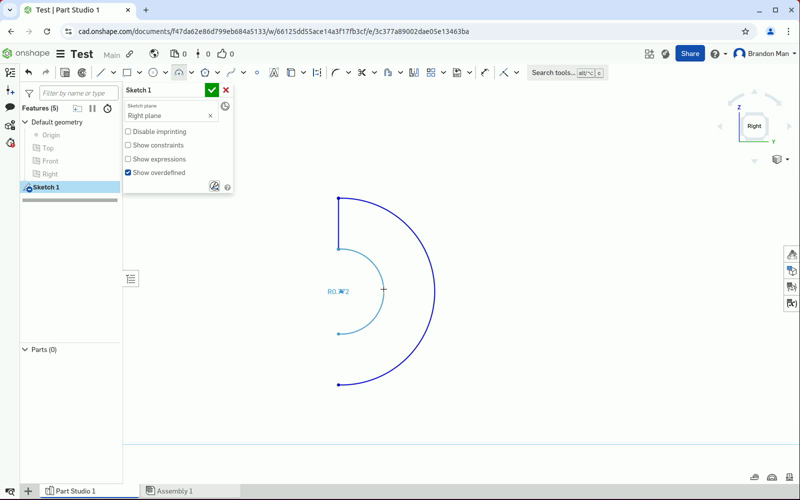
scroll(-6)
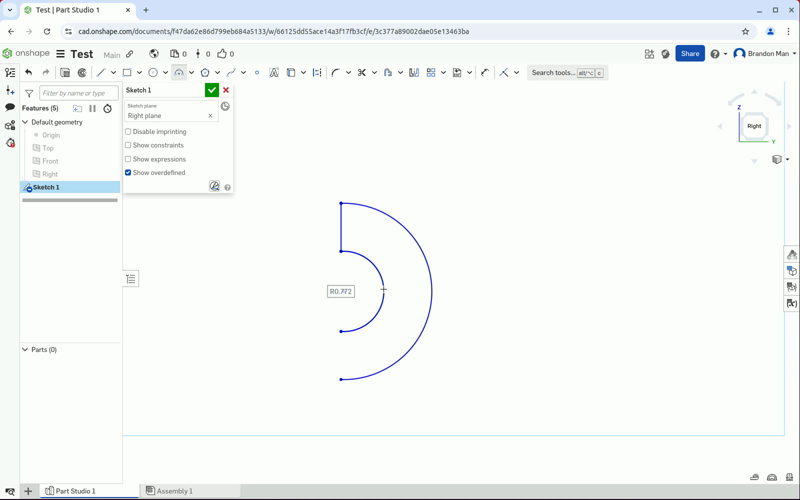
scroll(-6)
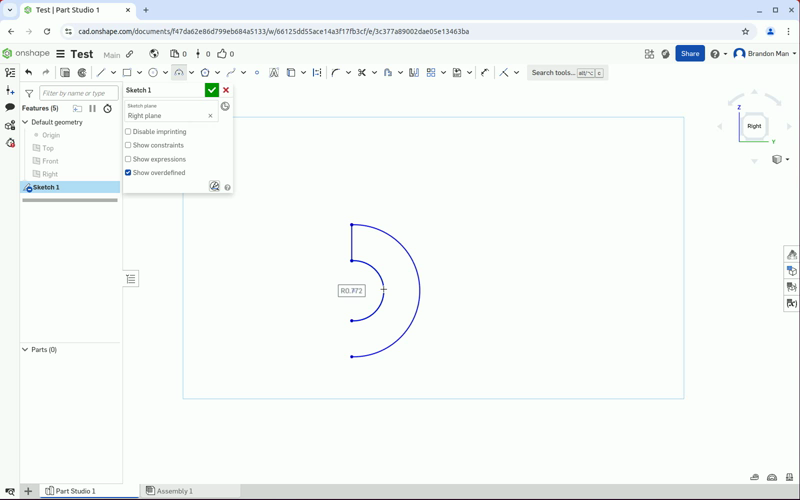
scroll(-6)
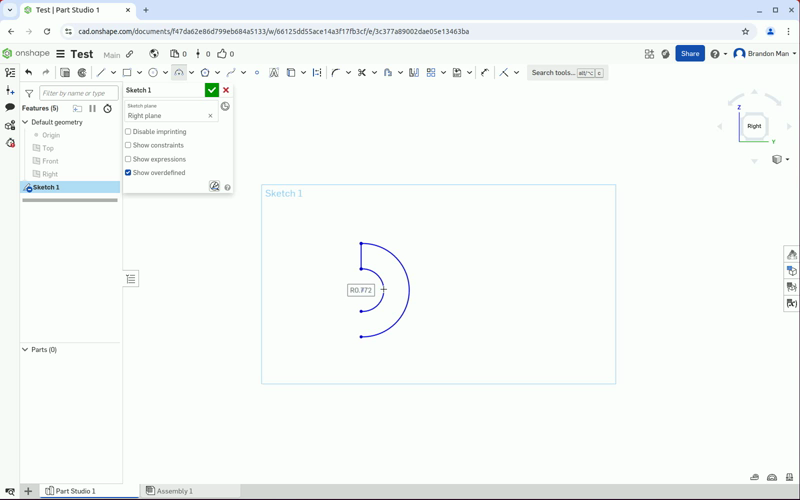
scroll(-6)
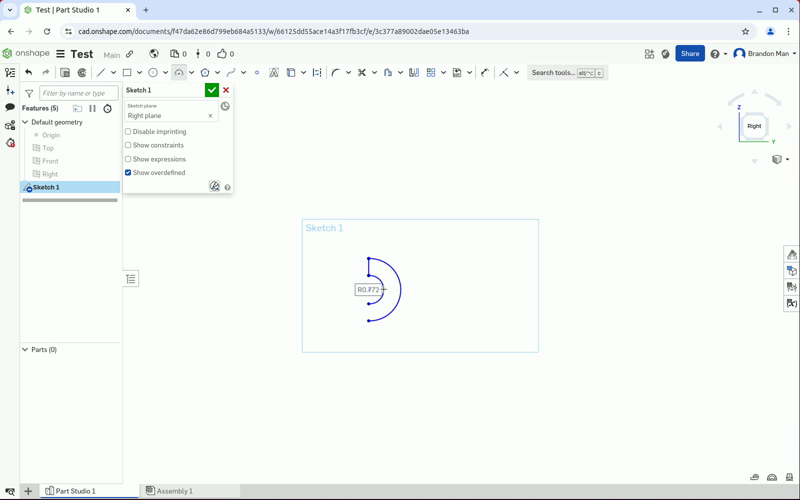
scroll(-6)
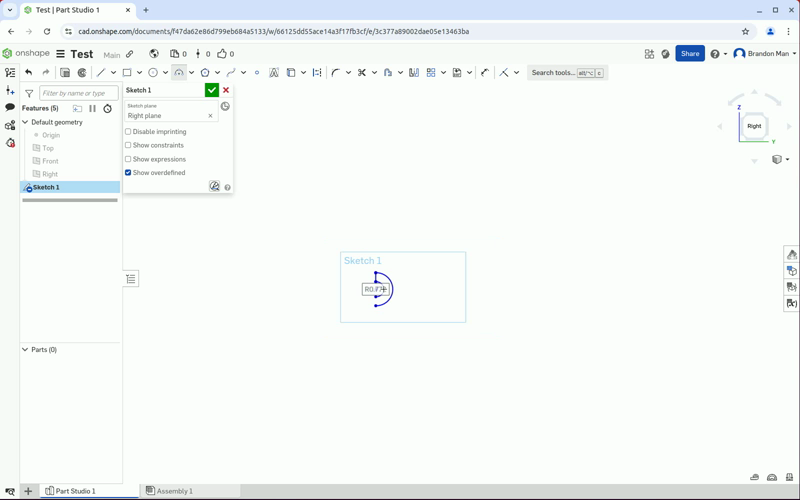
scroll(-6)
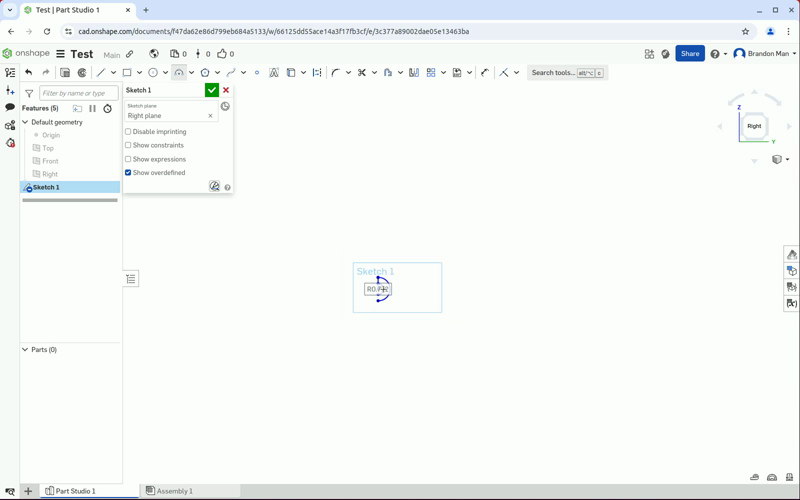
scroll(-6)
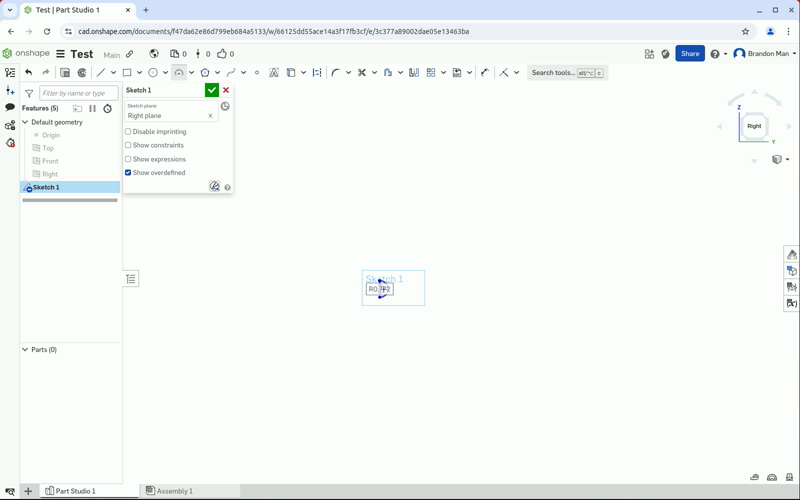
key_up(shift)
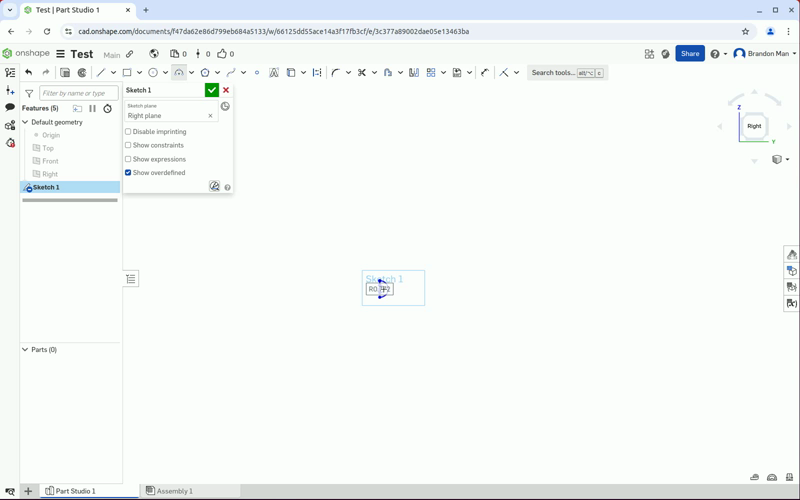
key(esc)
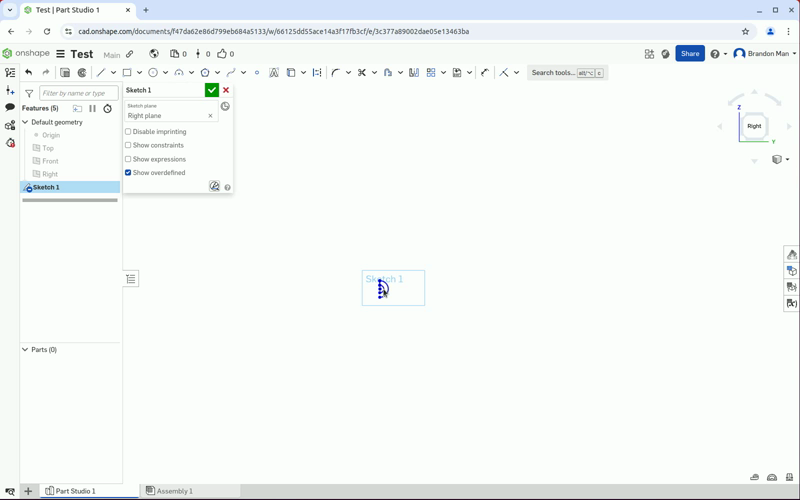
key(l)
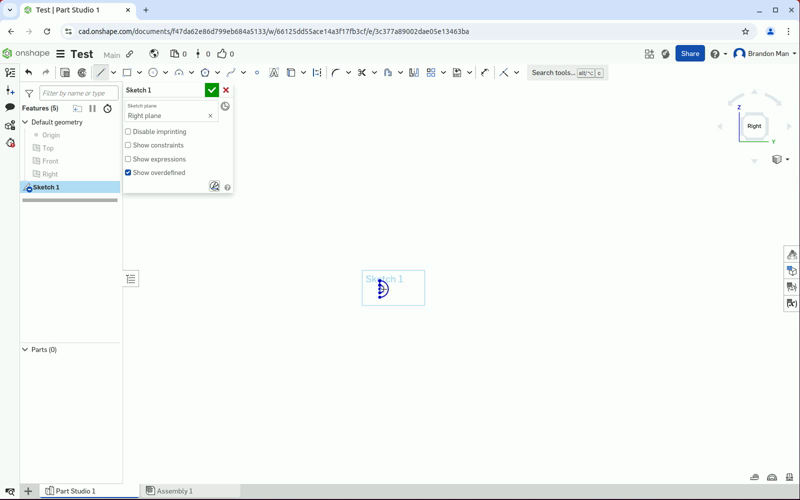
mouse_move(379, 292)
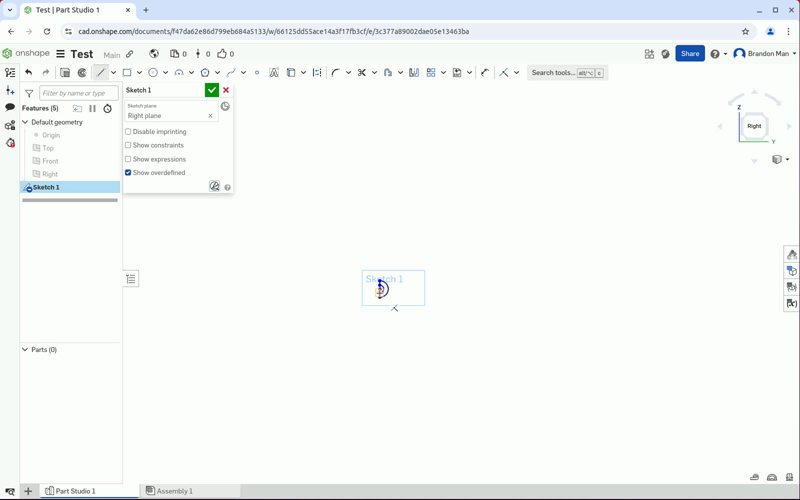
scroll(6)
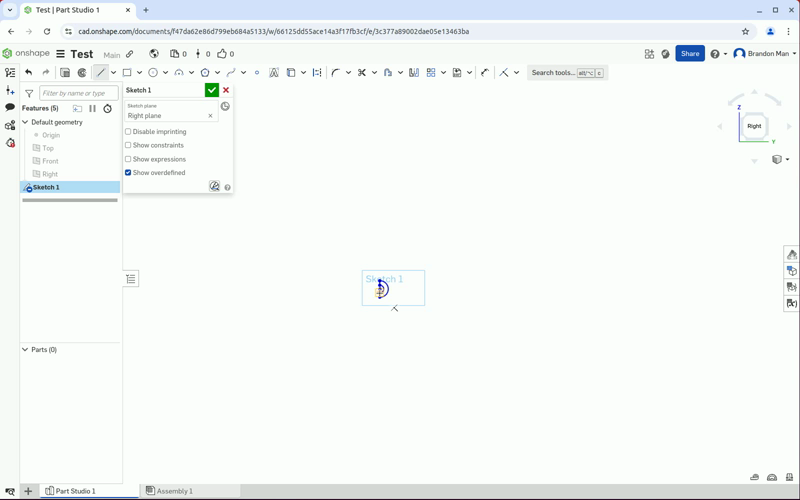
scroll(6)
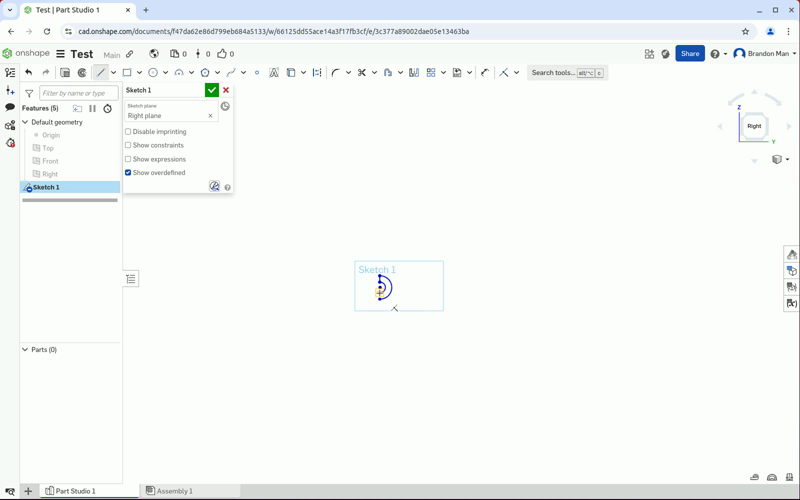
scroll(6)
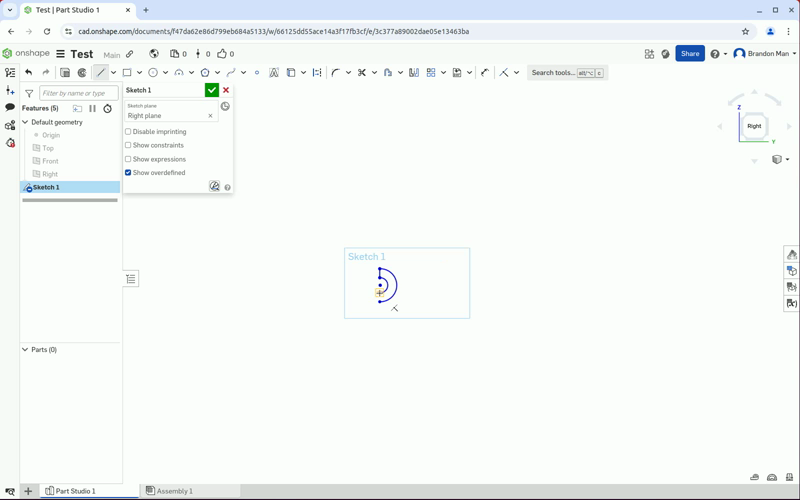
scroll(6)
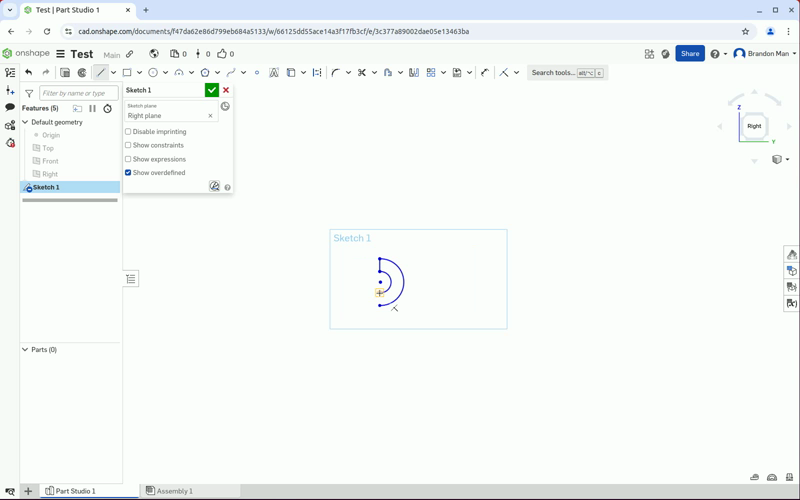
scroll(6)
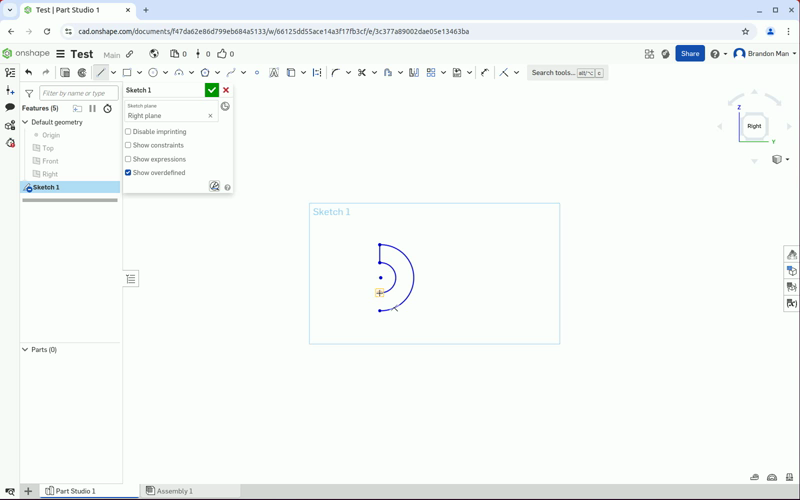
scroll(6)
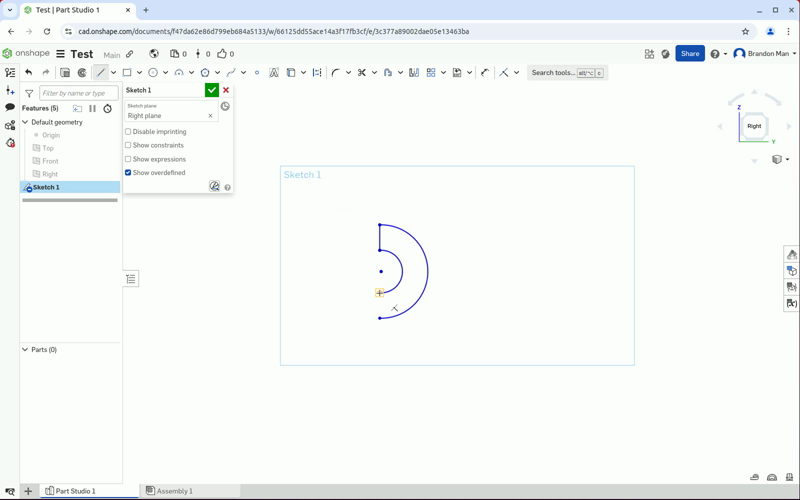
scroll(6)
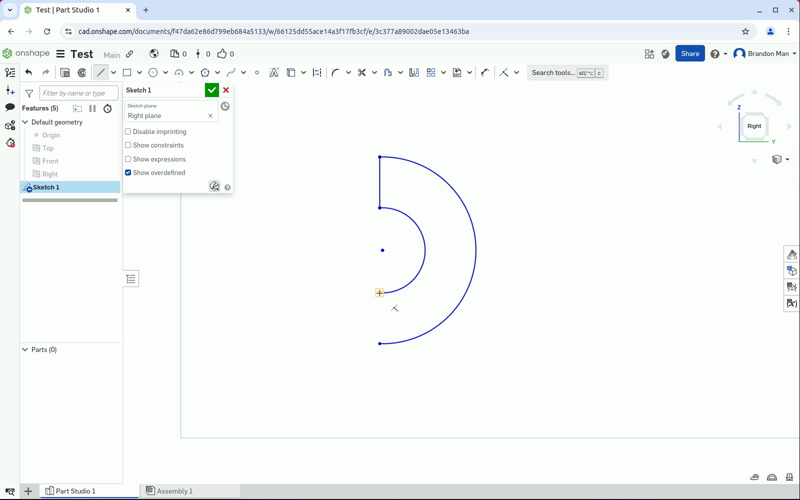
click(379, 292)
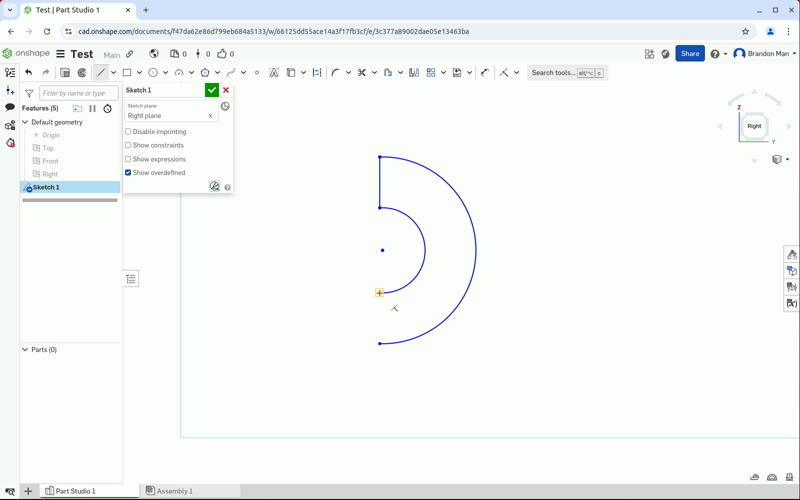
scroll(-6)
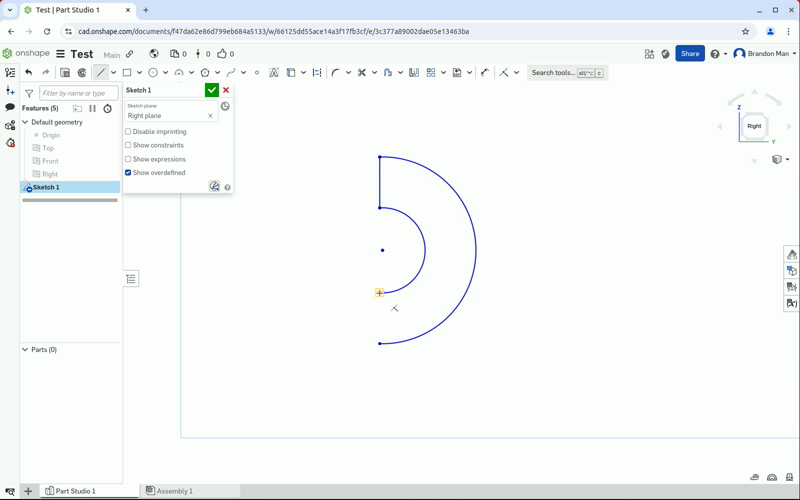
scroll(-6)
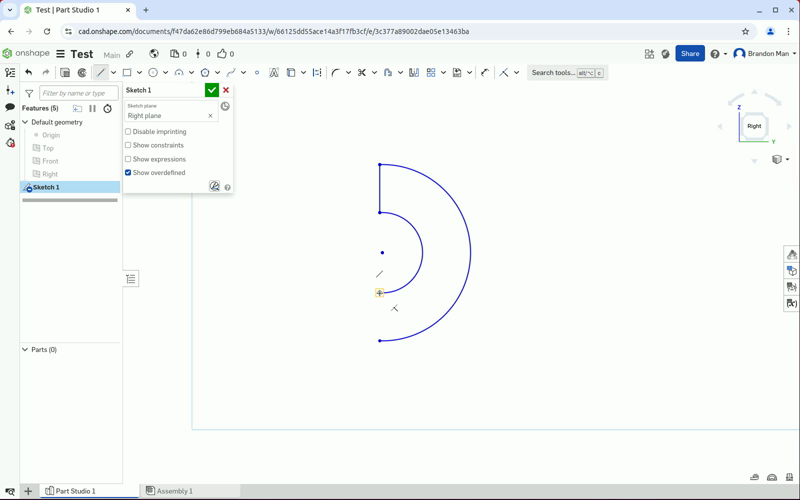
scroll(-6)
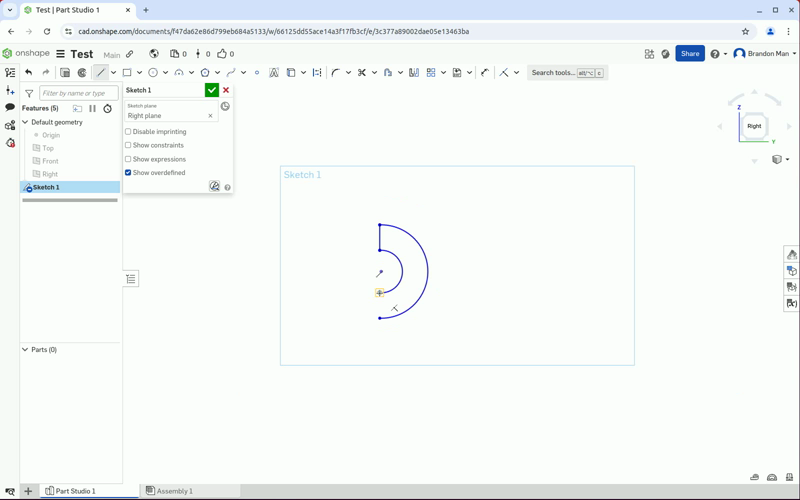
scroll(-6)
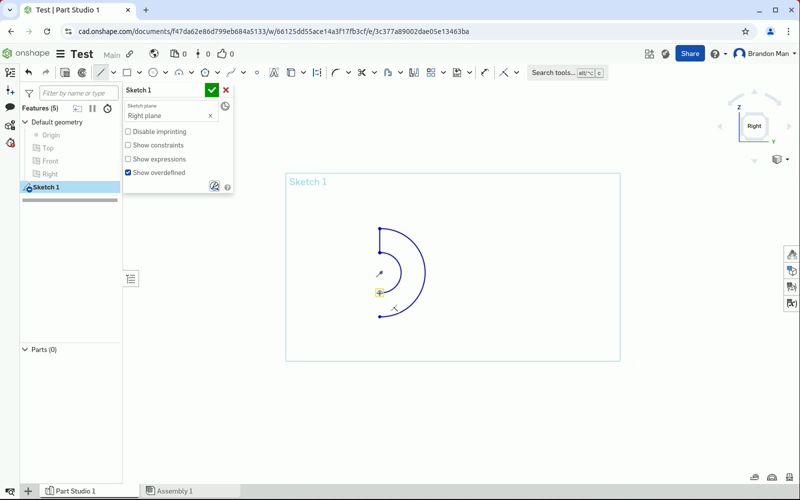
scroll(-6)
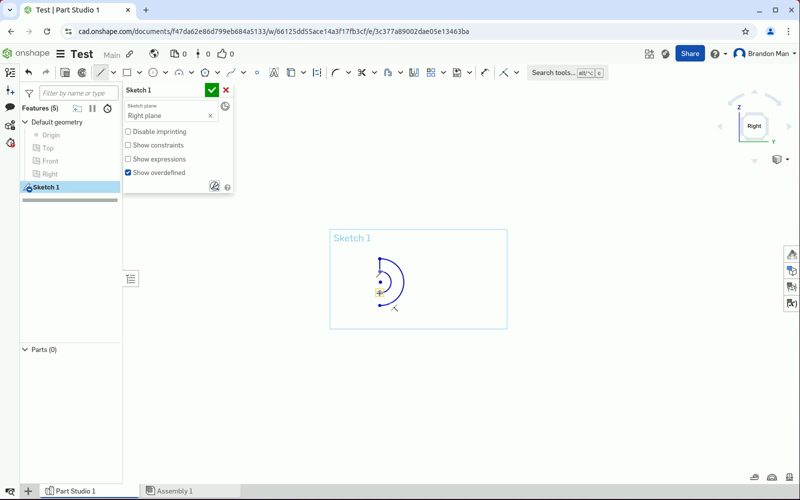
scroll(-6)
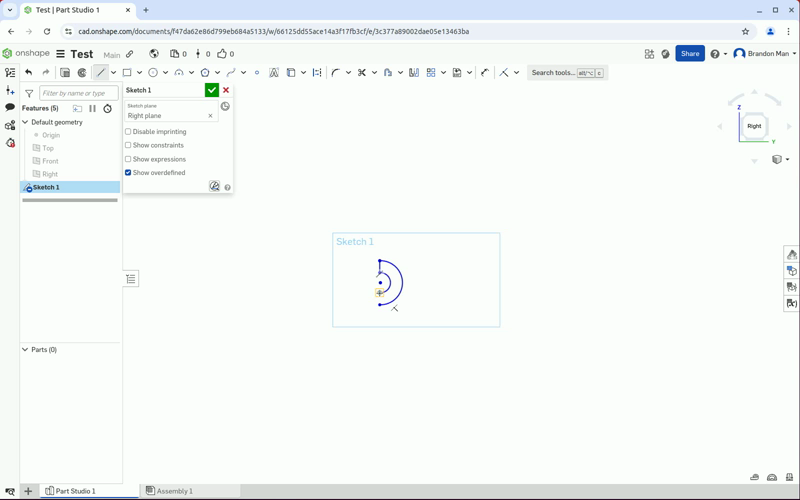
scroll(-6)
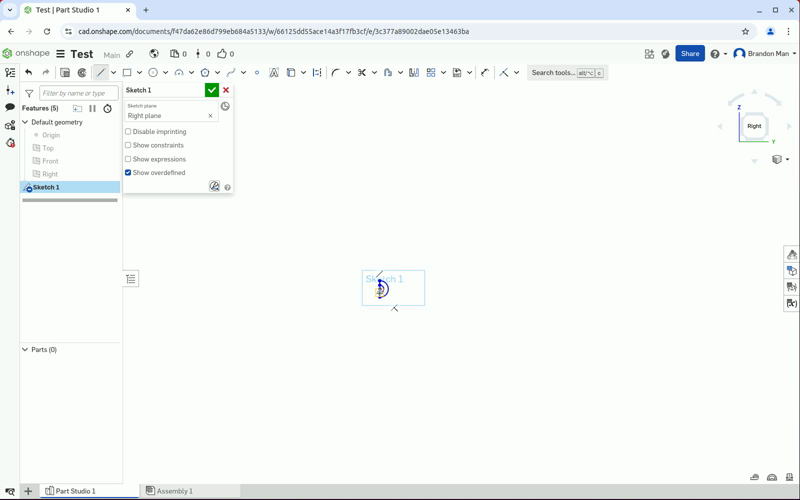
mouse_move(409, 292)
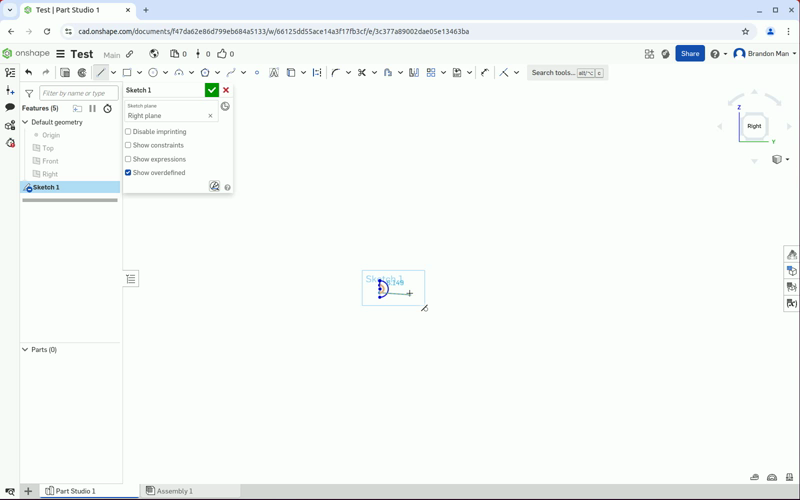
key_down(shift)
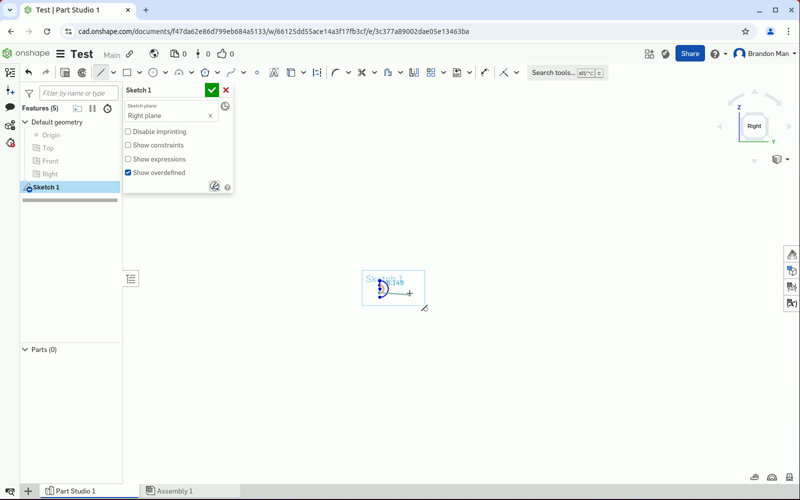
mouse_move(379, 297)
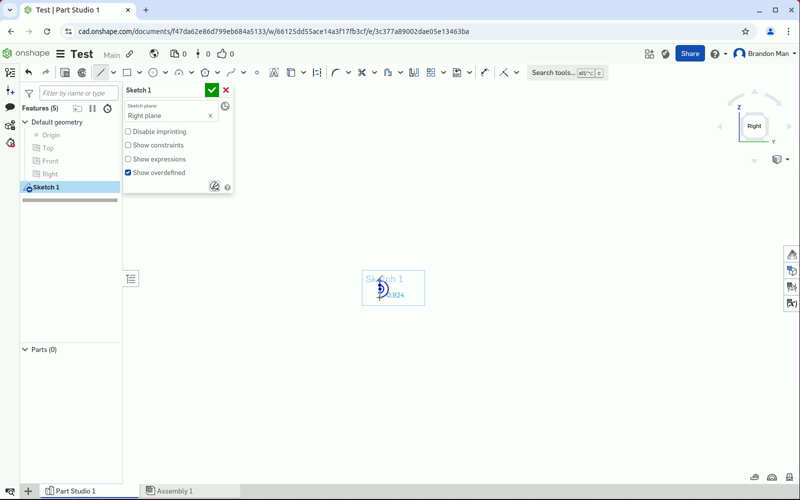
scroll(6)
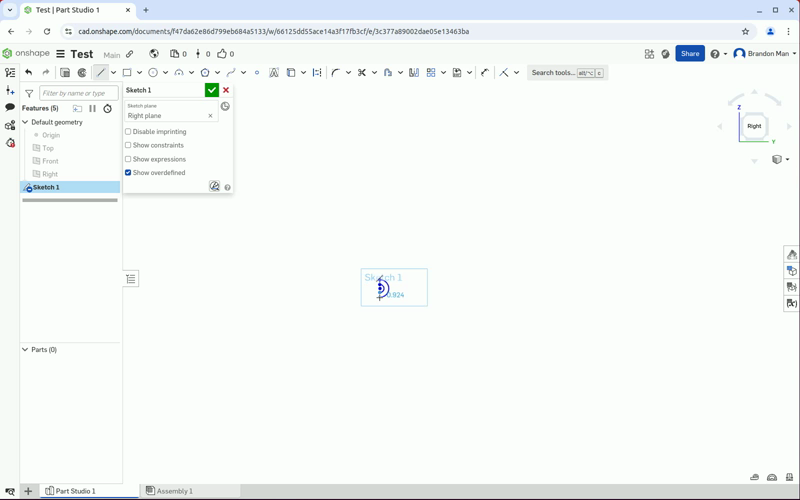
scroll(6)
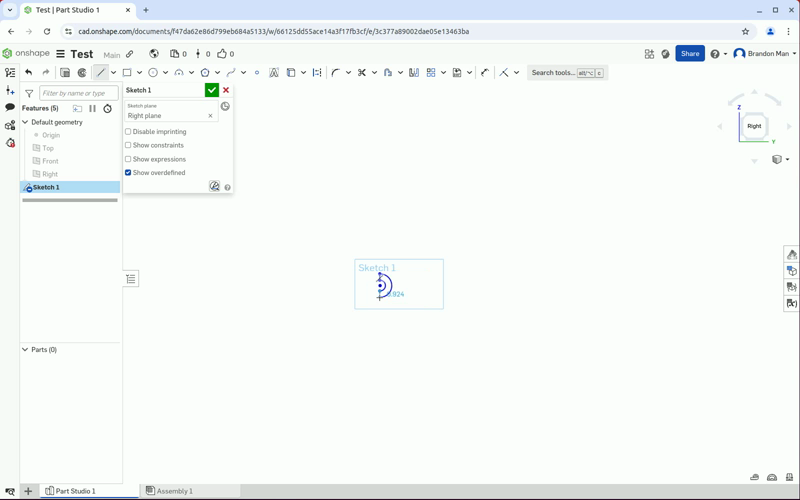
scroll(6)
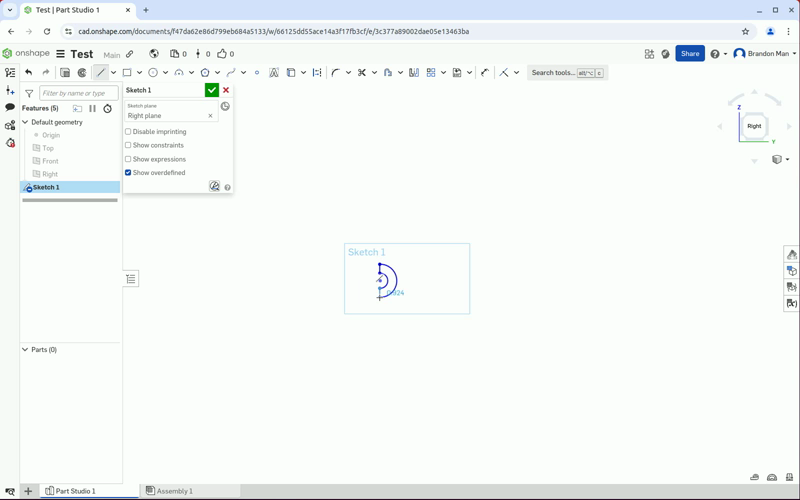
scroll(6)
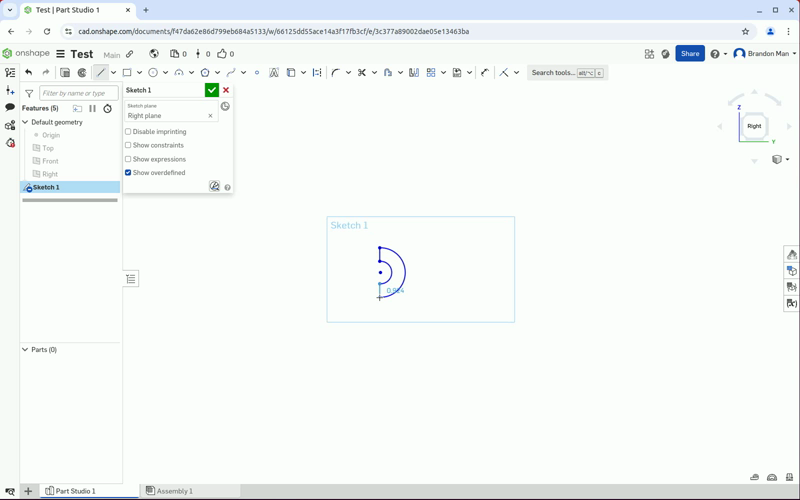
scroll(6)
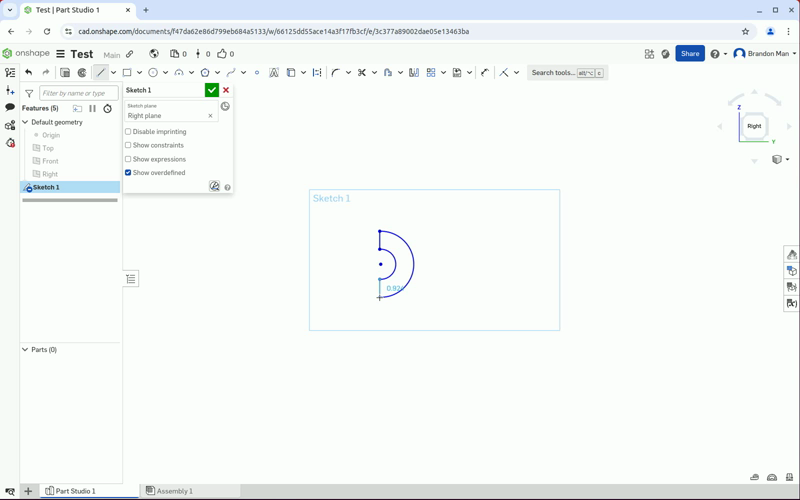
scroll(6)
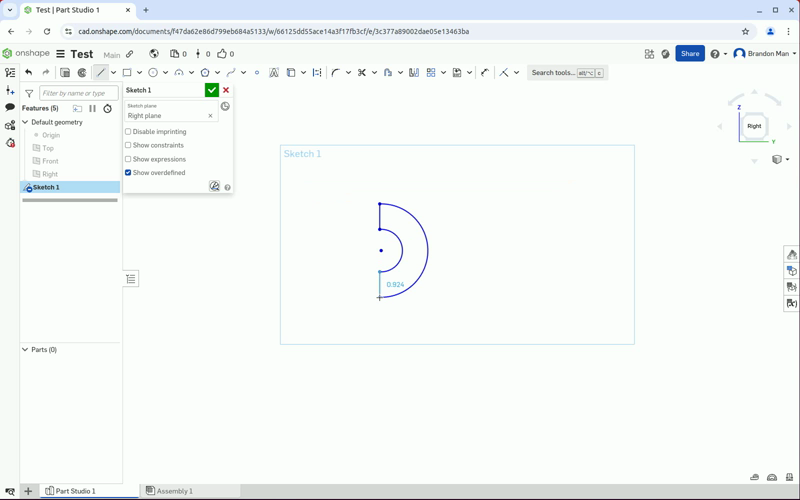
scroll(6)
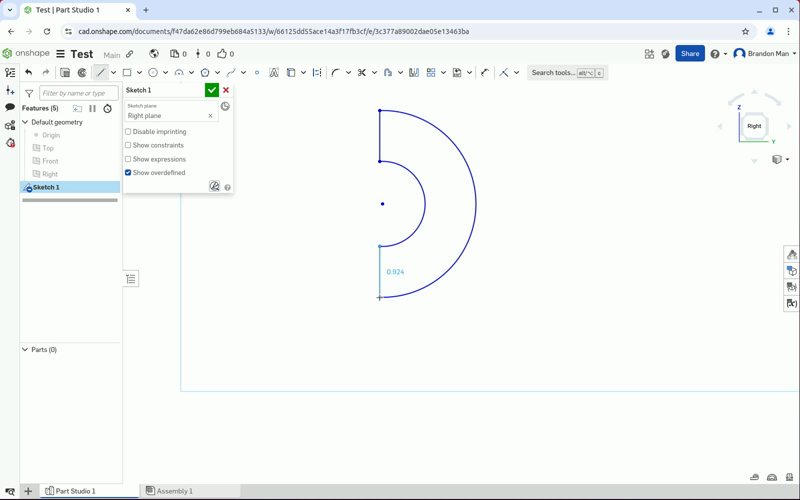
key_up(shift)
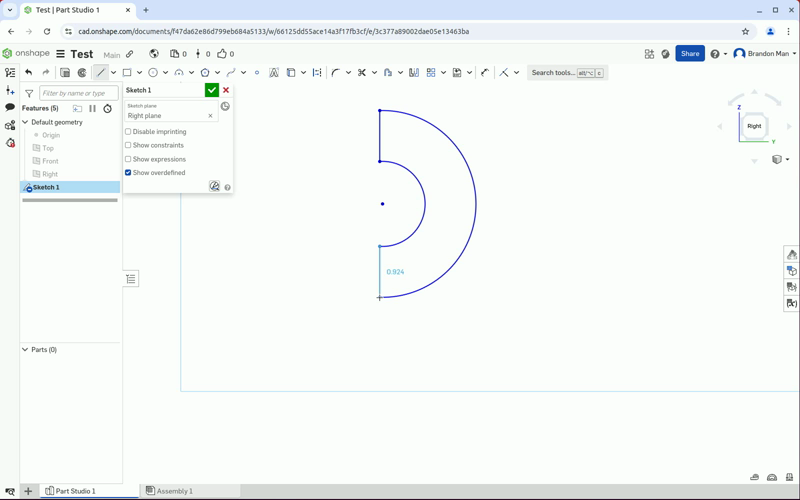
click(379, 297)
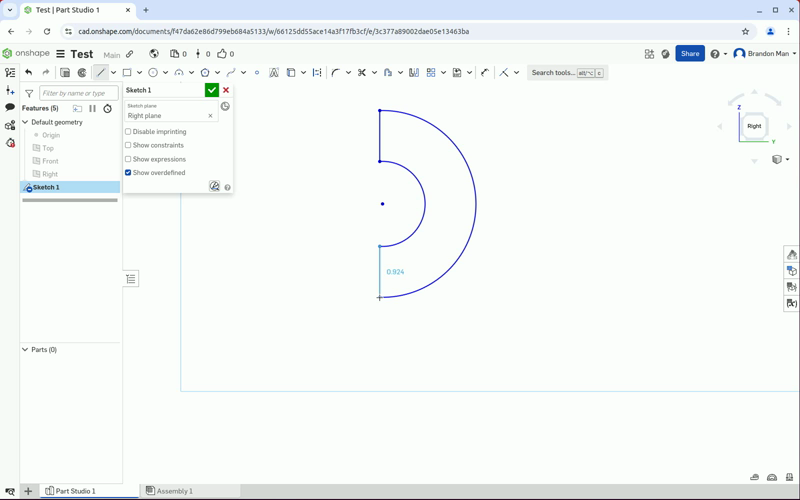
scroll(-6)
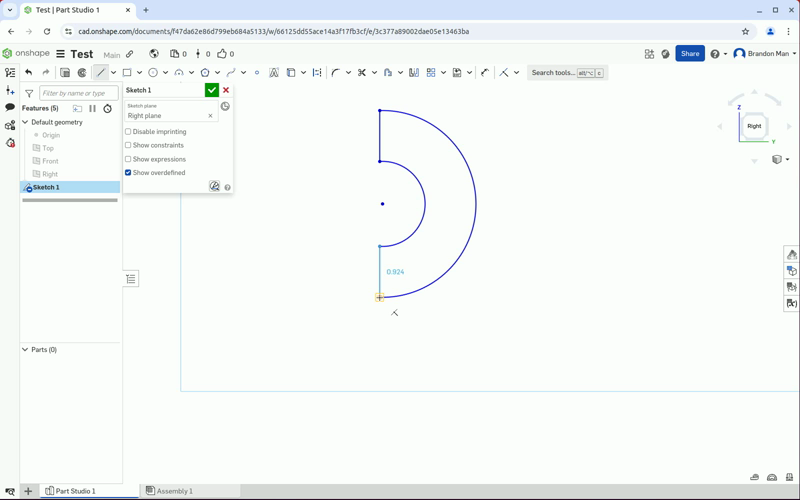
scroll(-6)
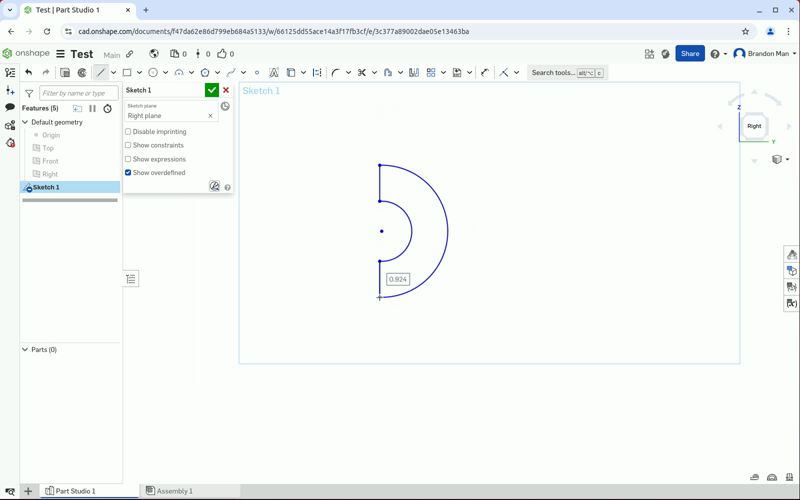
scroll(-6)
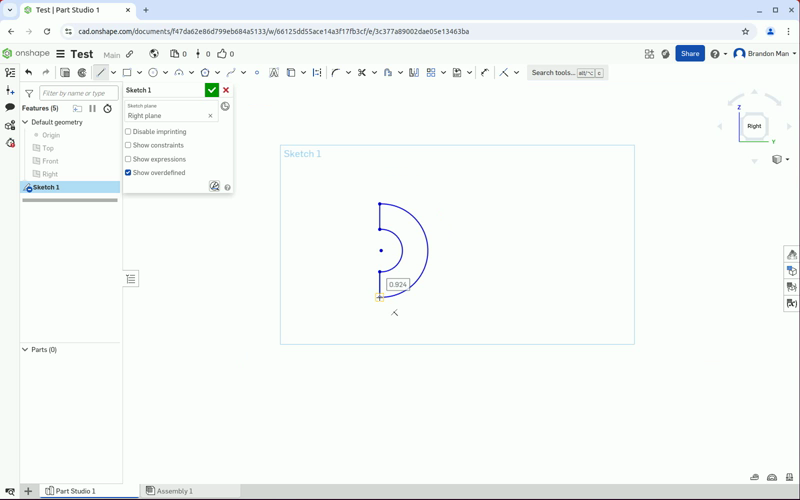
scroll(-6)
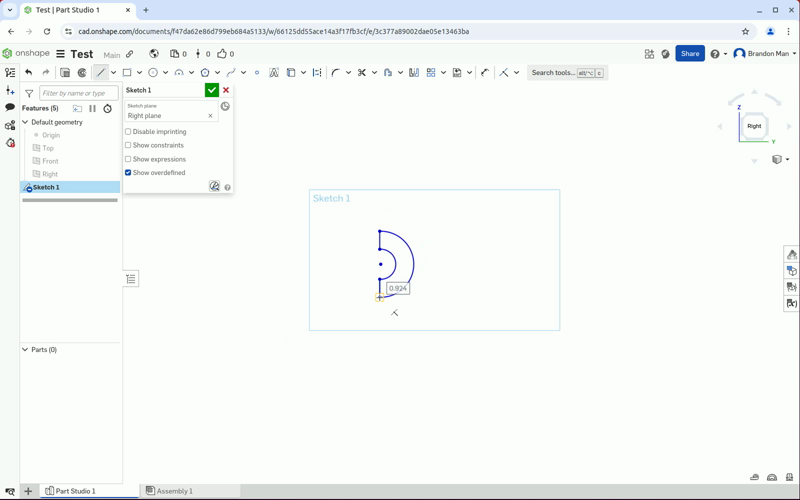
scroll(-6)
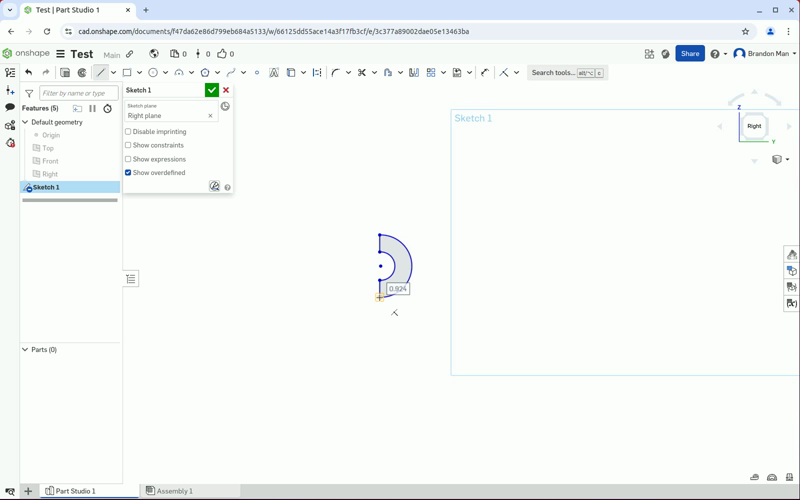
scroll(-6)
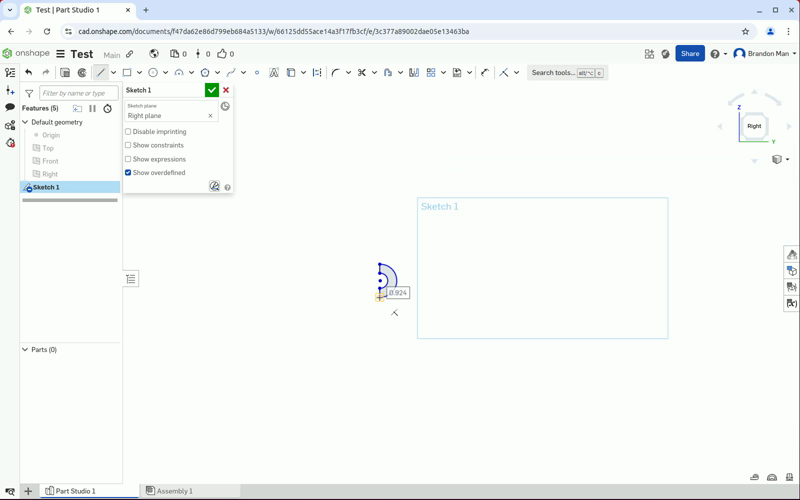
scroll(-6)
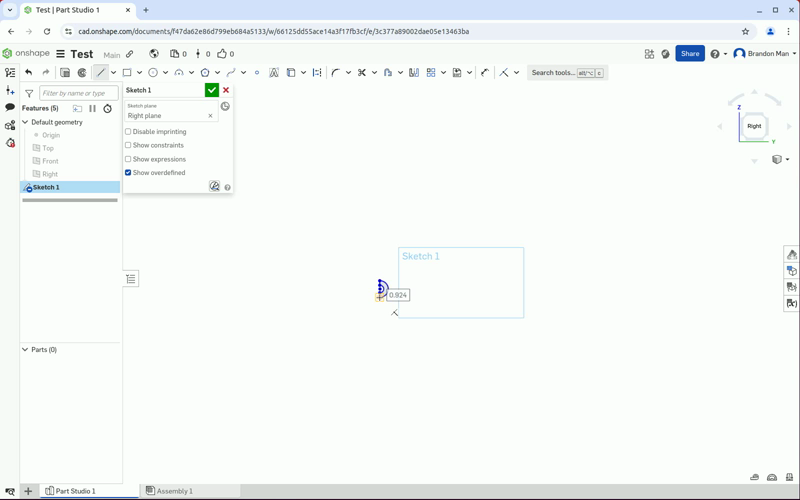
key(esc)
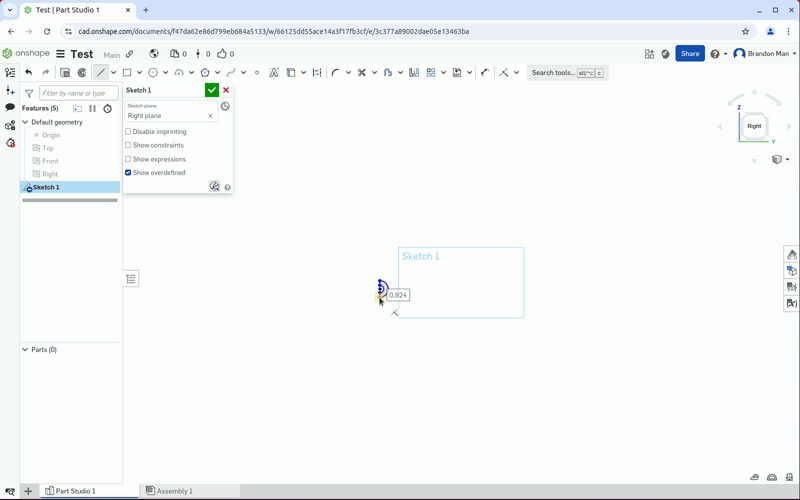
mouse_move(381, 294)
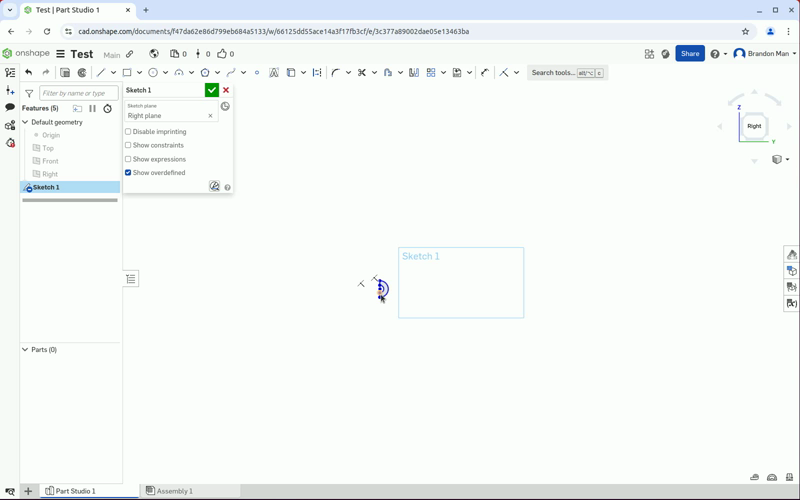
scroll(6)
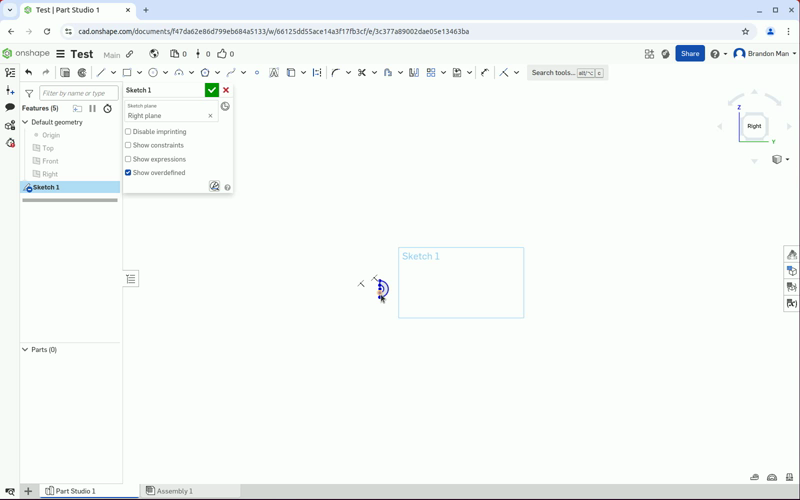
scroll(6)
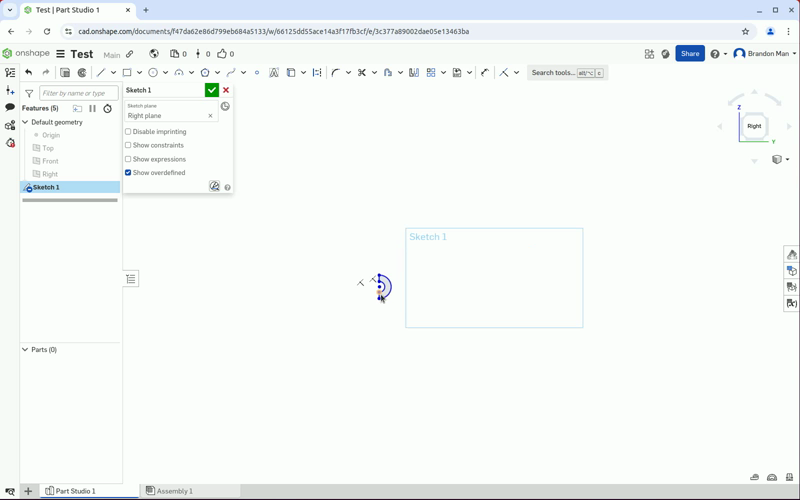
scroll(6)
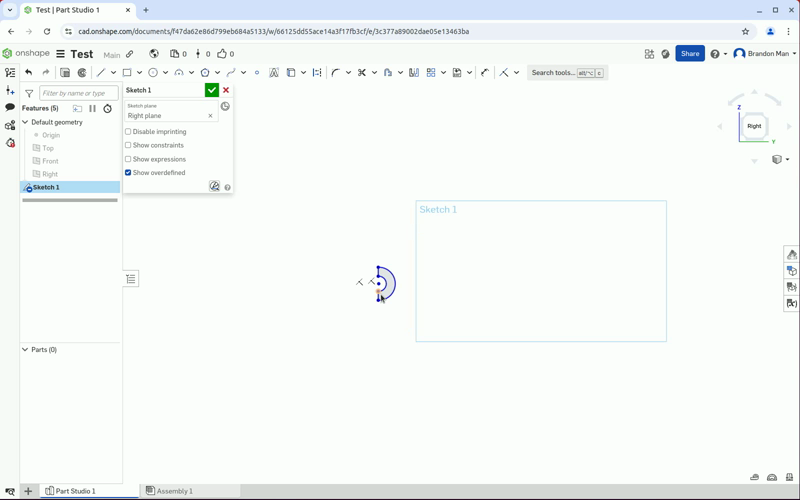
scroll(6)
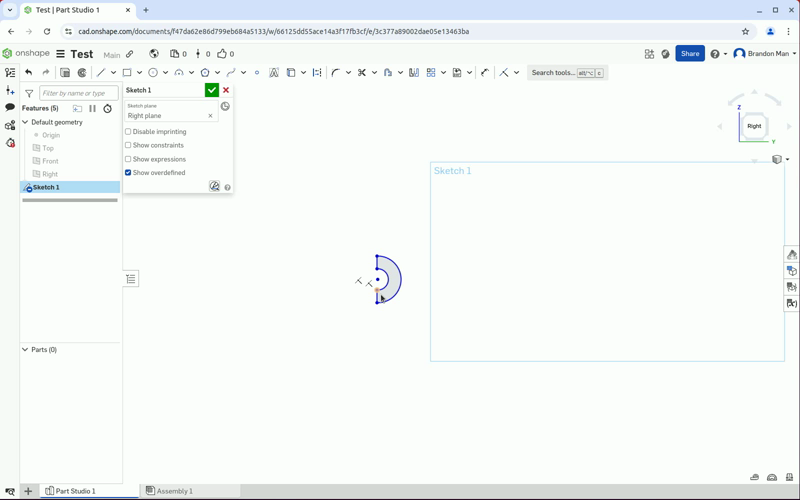
scroll(6)
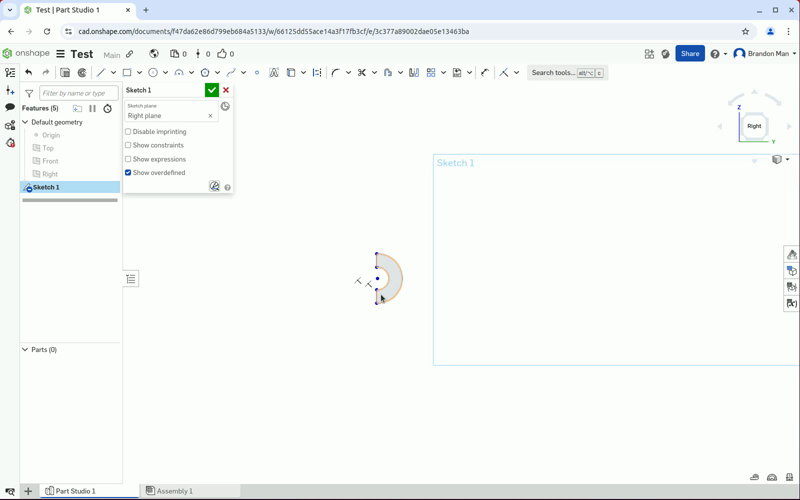
scroll(6)
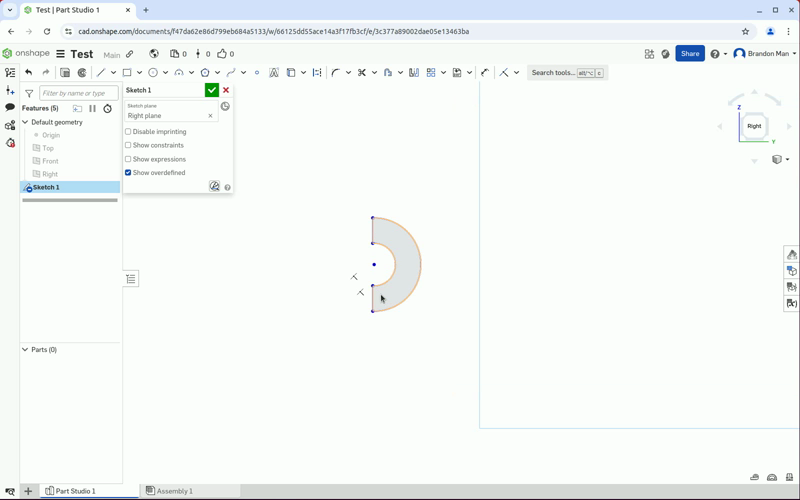
scroll(6)
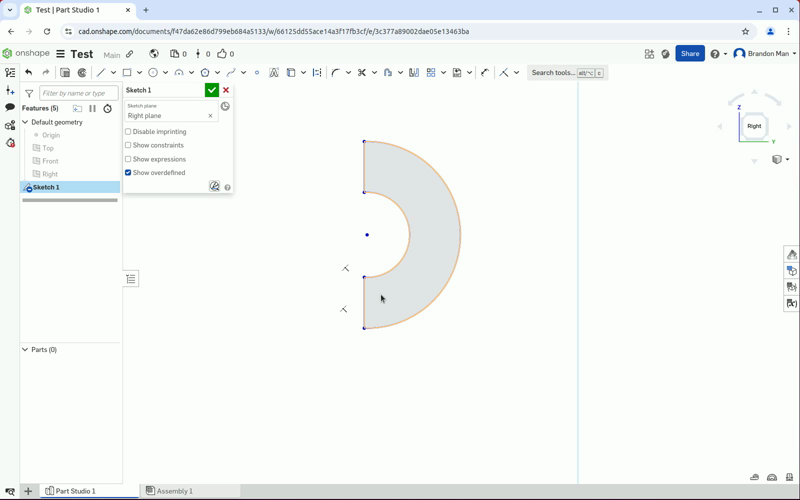
click(381, 294)
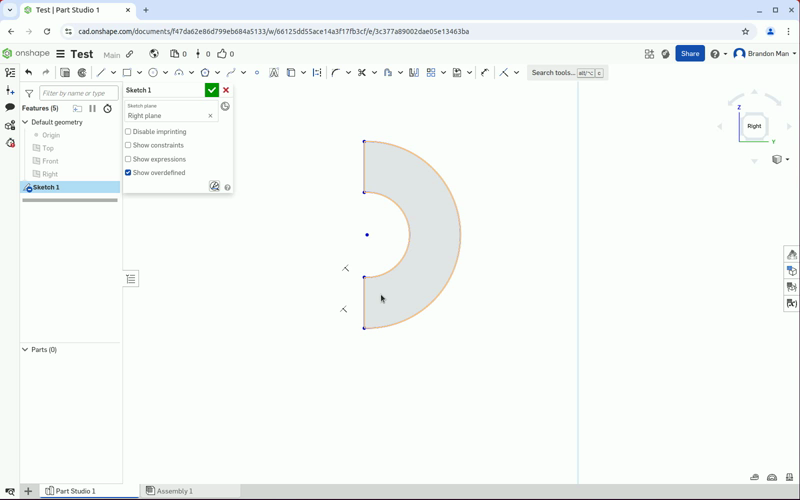
scroll(-6)
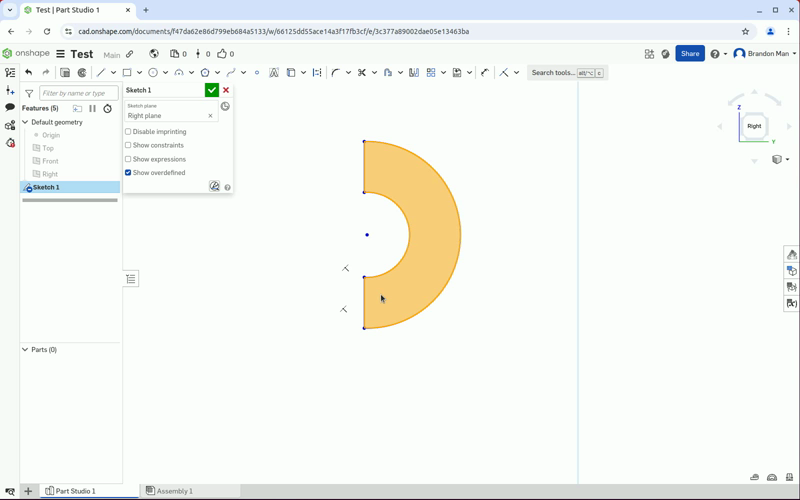
scroll(-6)
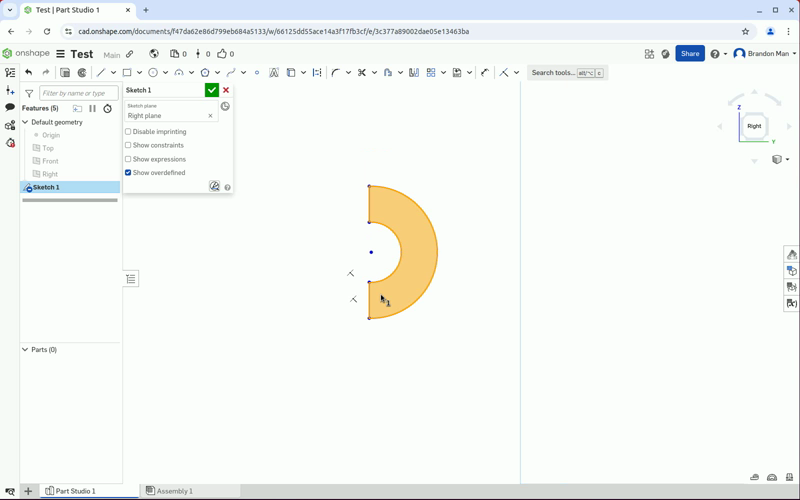
scroll(-6)
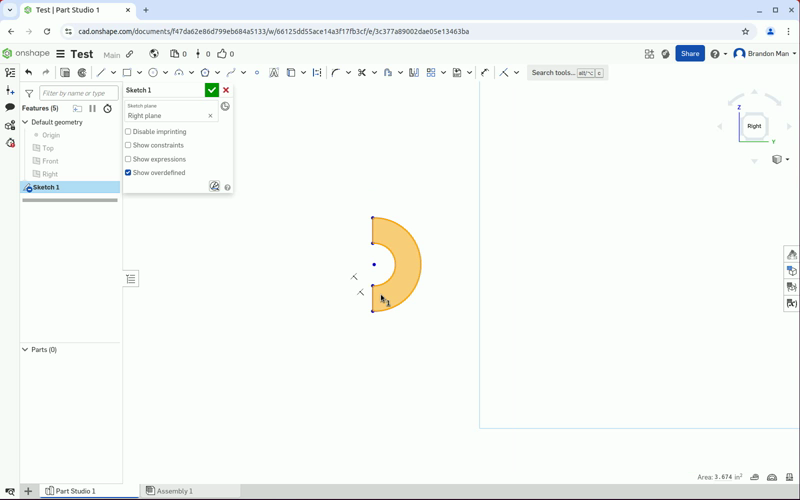
scroll(-6)
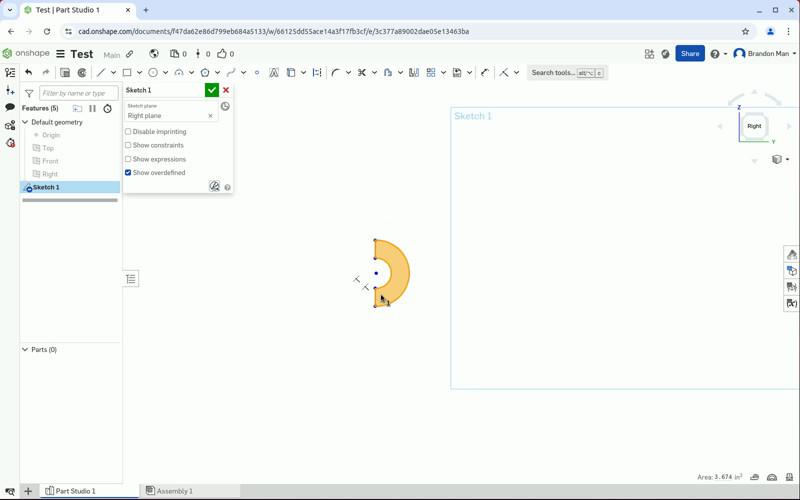
scroll(-6)
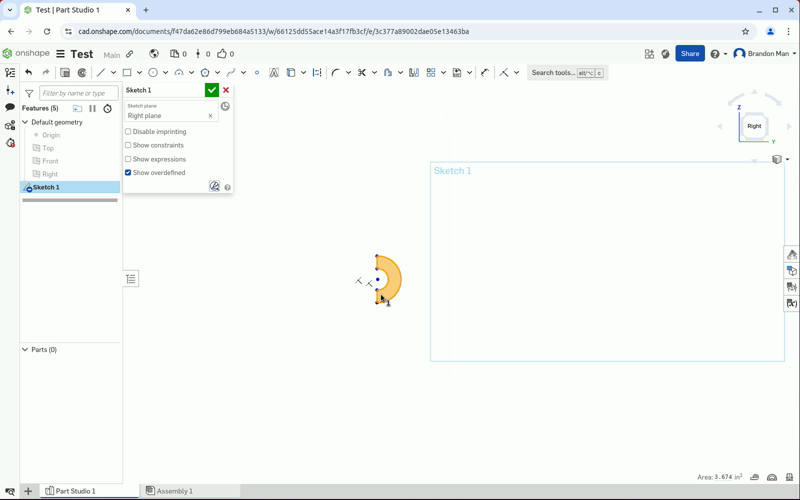
scroll(-6)
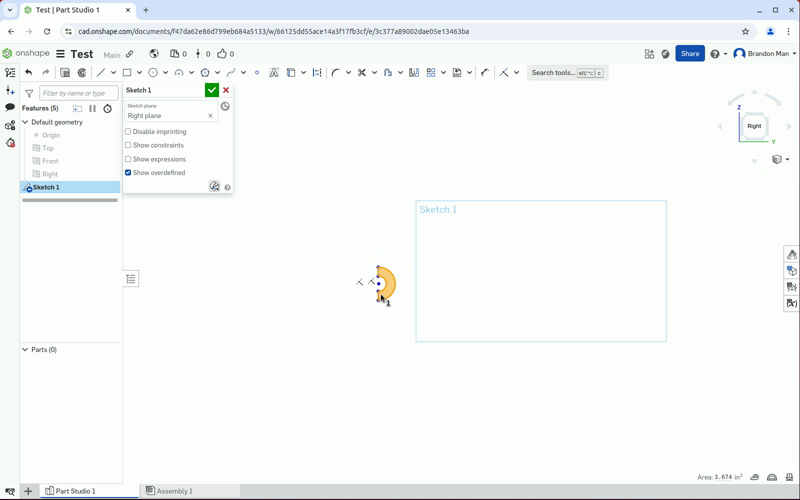
scroll(-6)
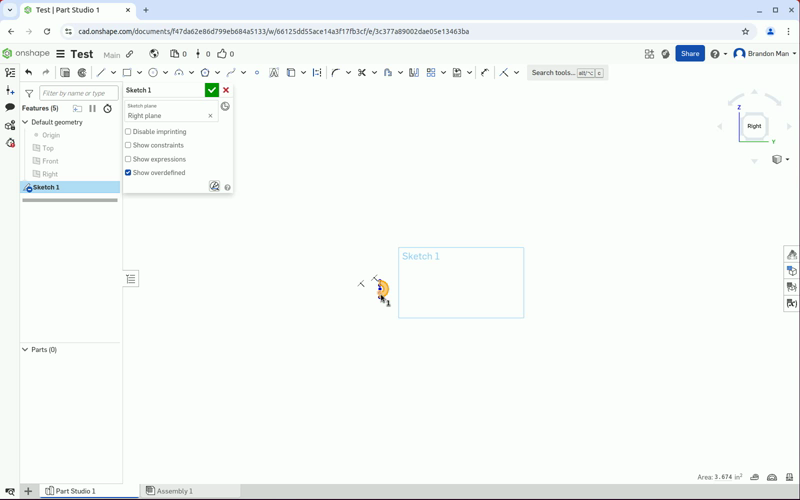
mouse_move(73, 352)
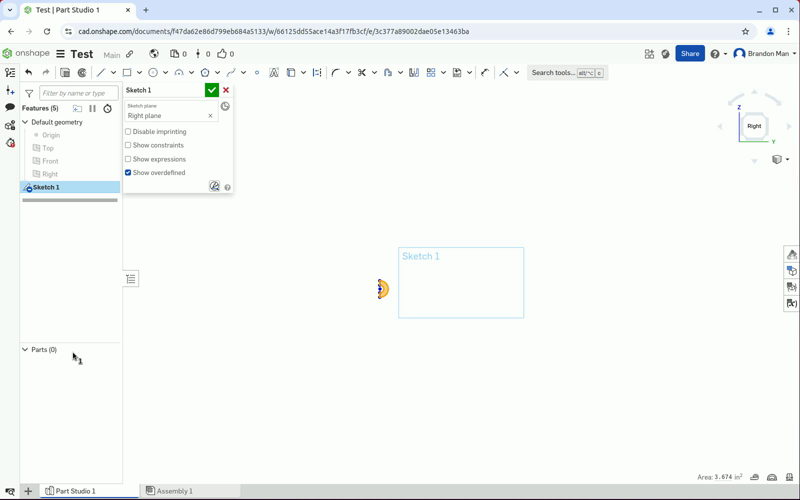
key(shift+y)
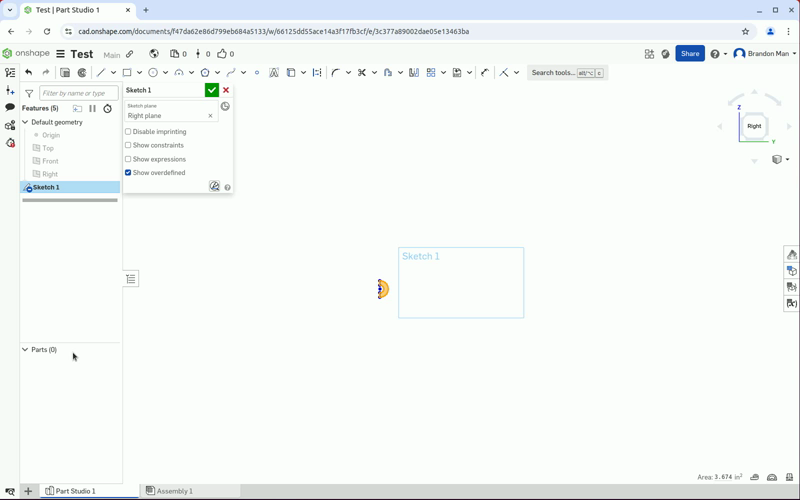
key(shift+e)
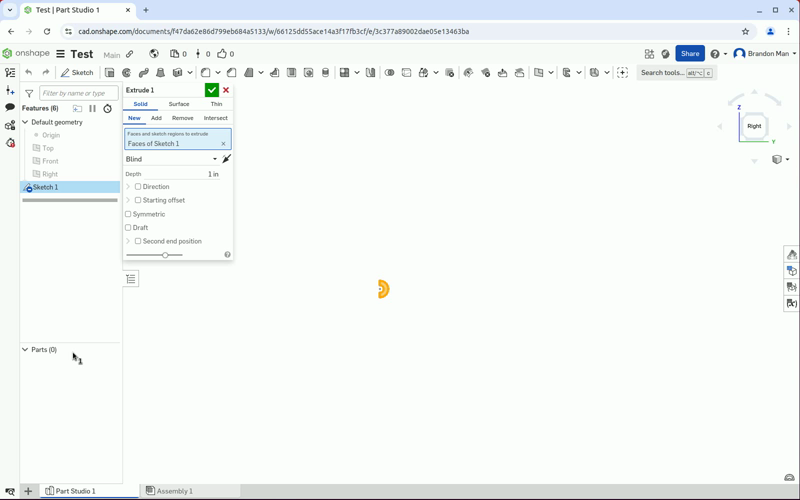
mouse_move(143, 106)
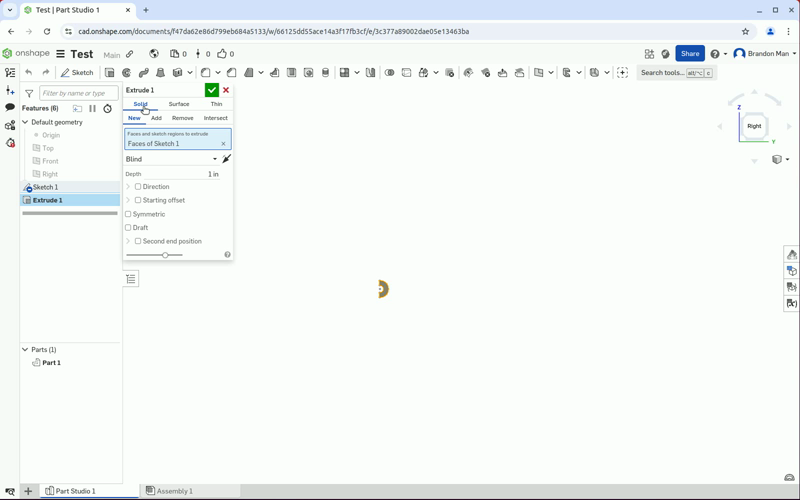
click(143, 106)
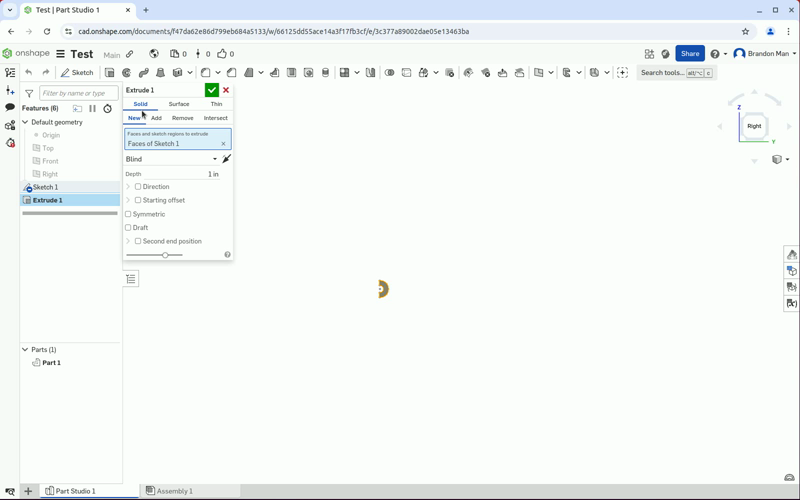
mouse_move(137, 120)
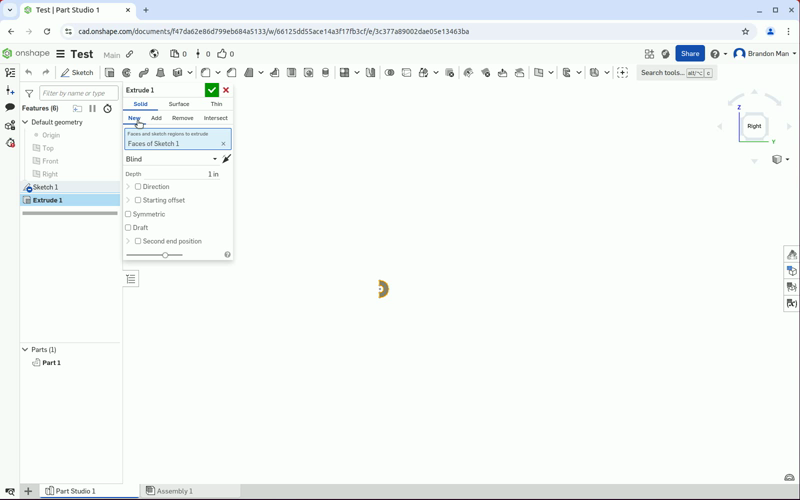
click(137, 120)
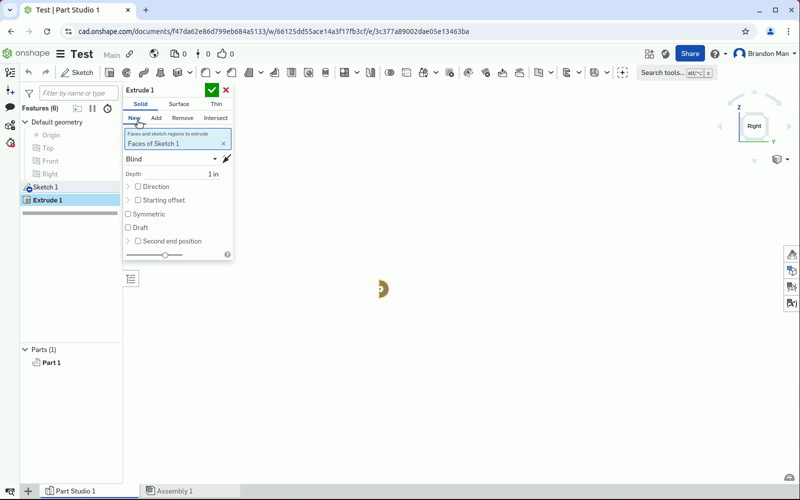
key(tab, 4)
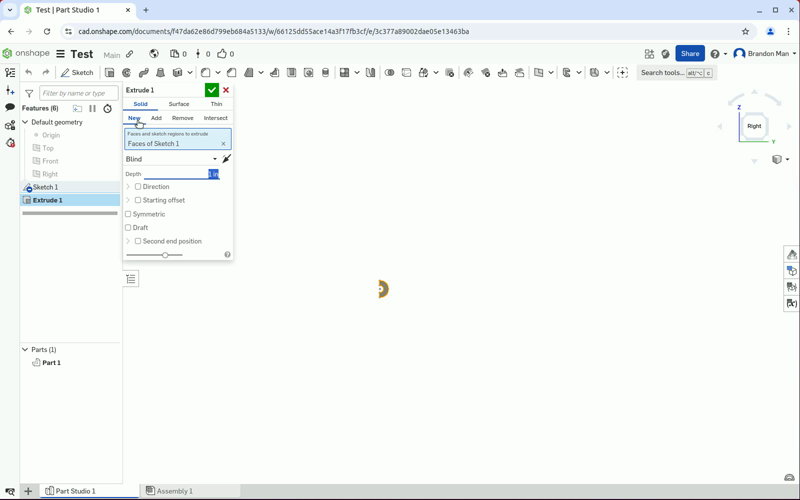
text(1.685)
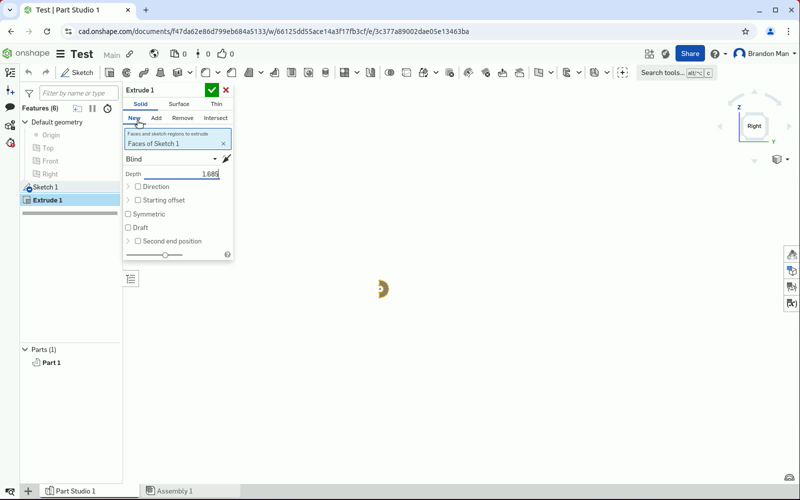
key(enter)
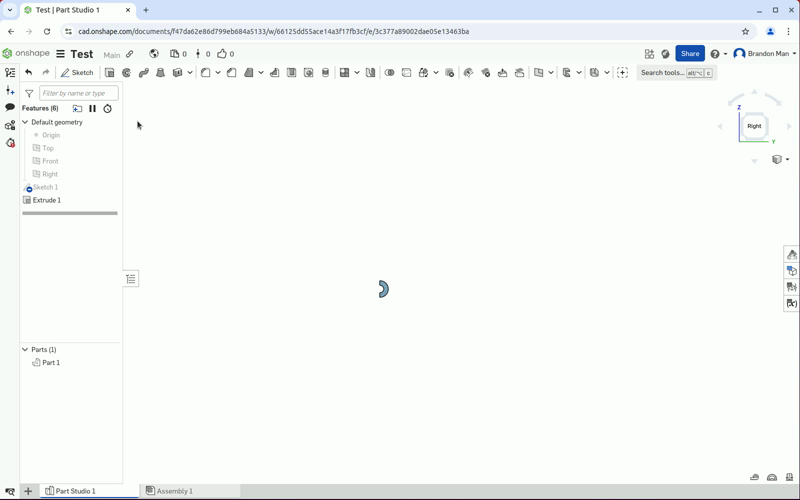
key(shift+h)
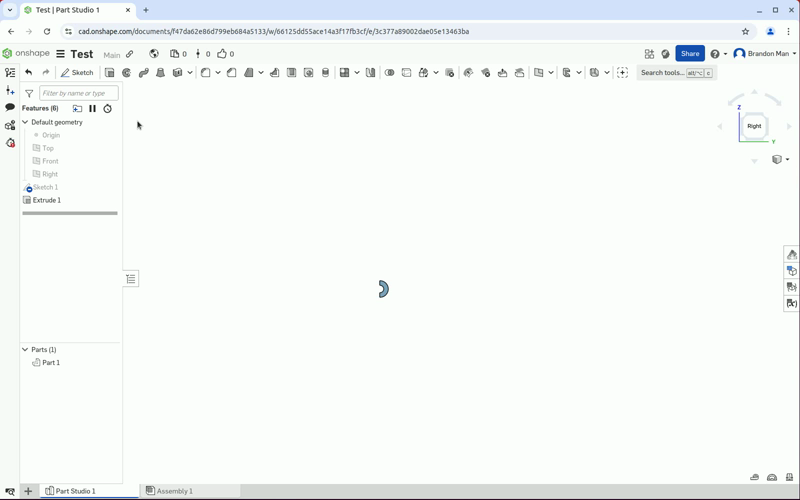
key(shift+h)
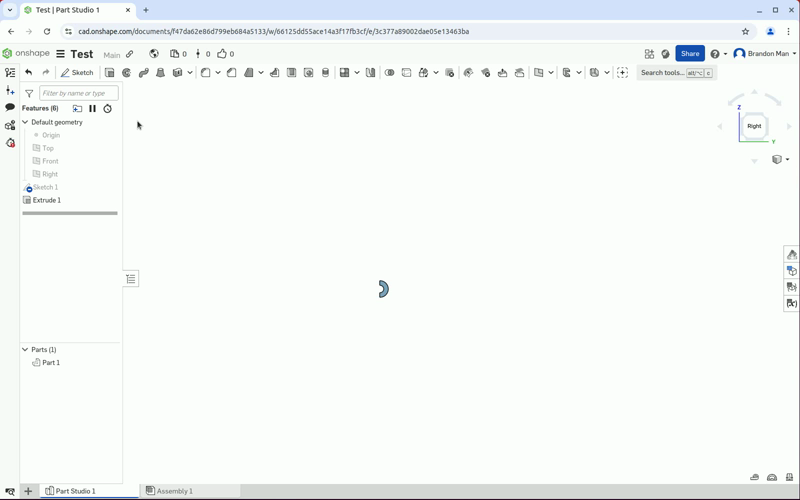
mouse_move(73, 189)
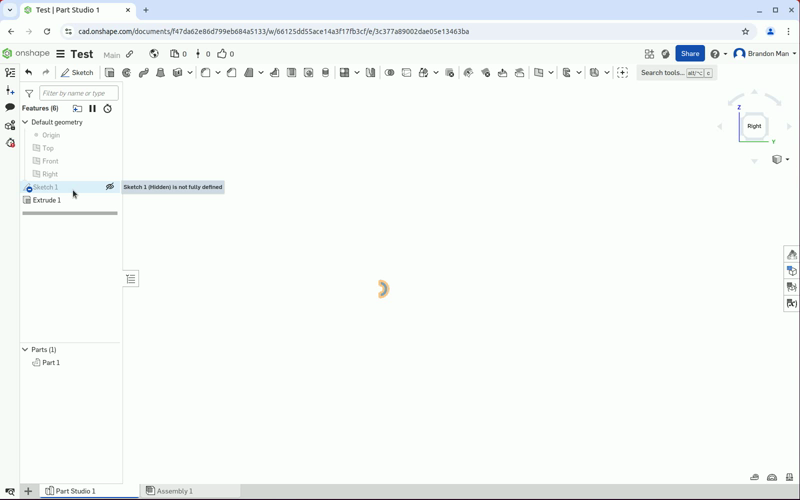
click(73, 189)
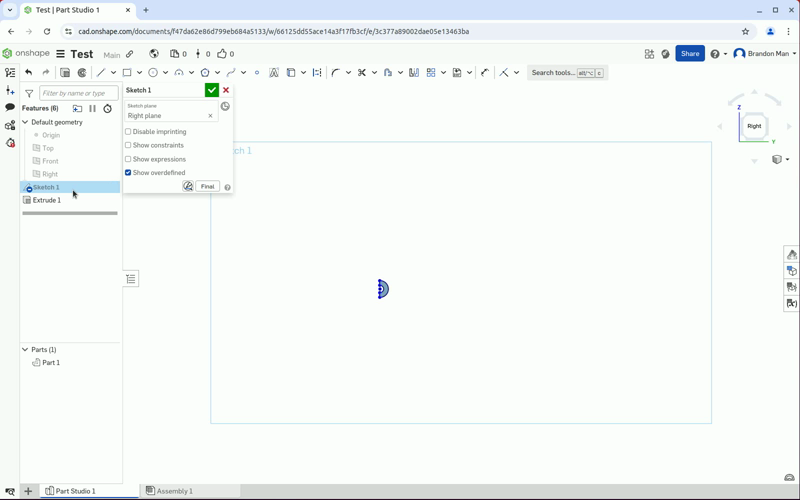
mouse_move(229, 92)
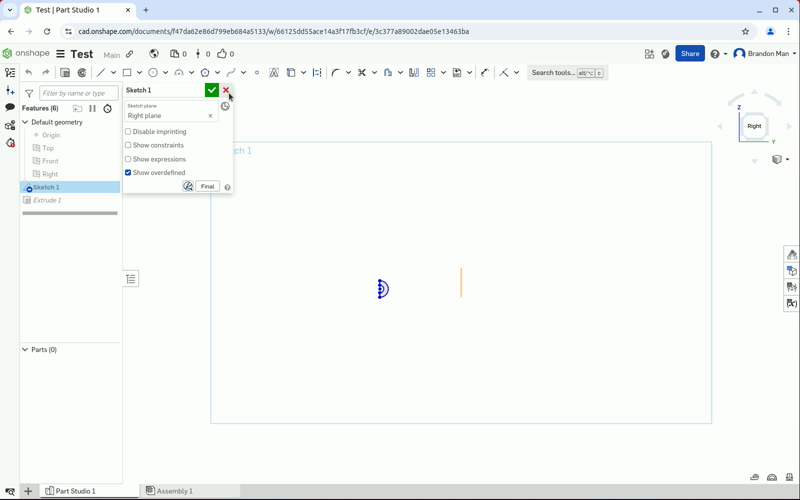
click(229, 92)
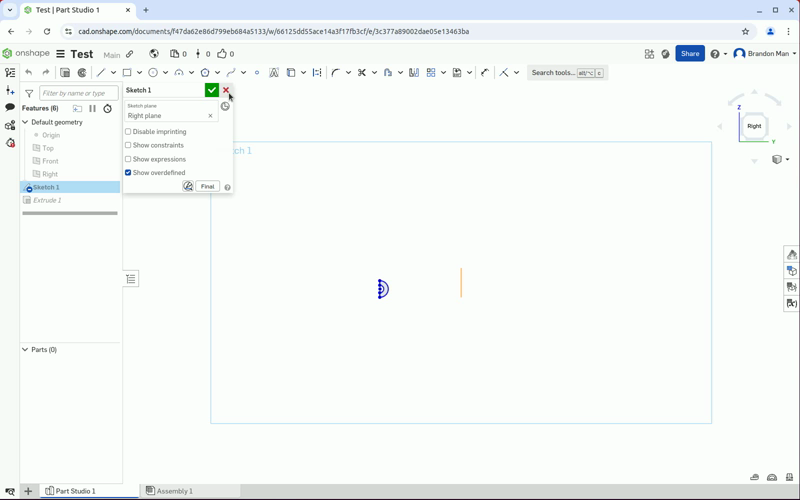
key(shift+s)
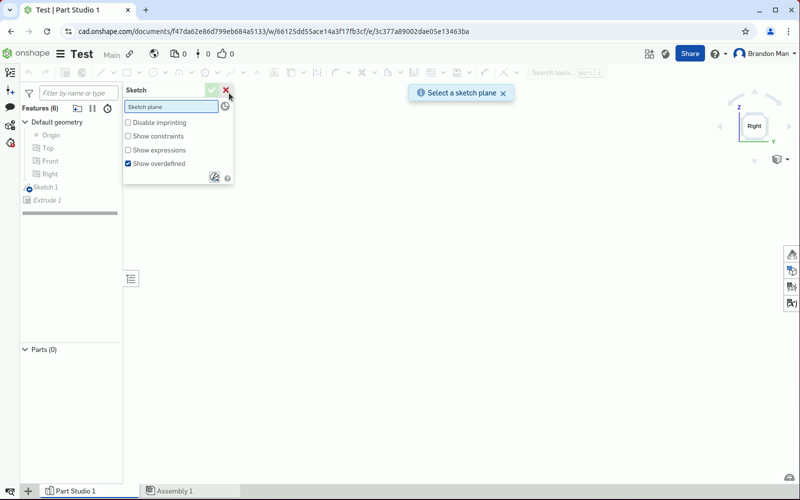
mouse_move(73, 176)
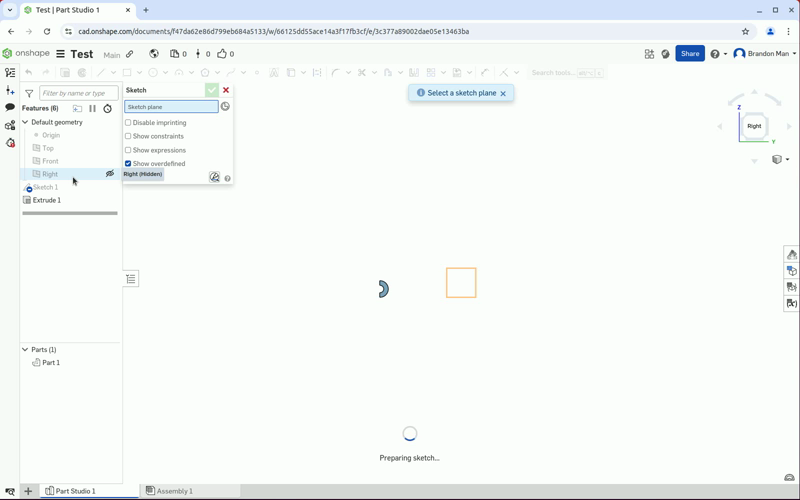
click(73, 176)
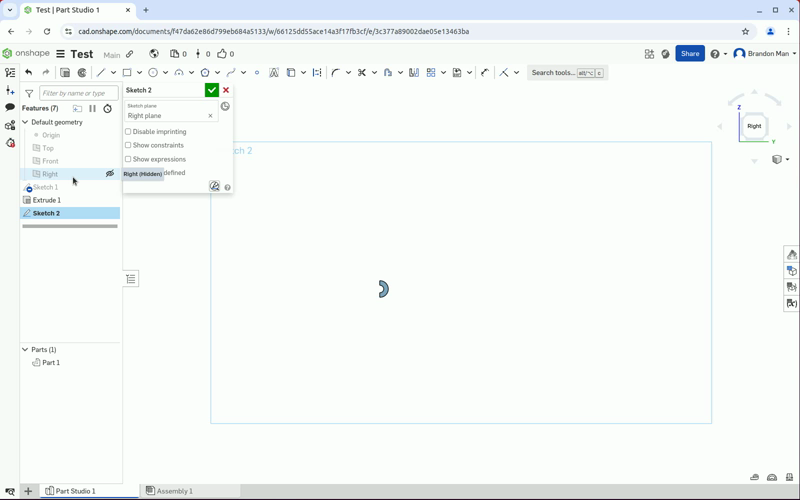
mouse_move(73, 352)
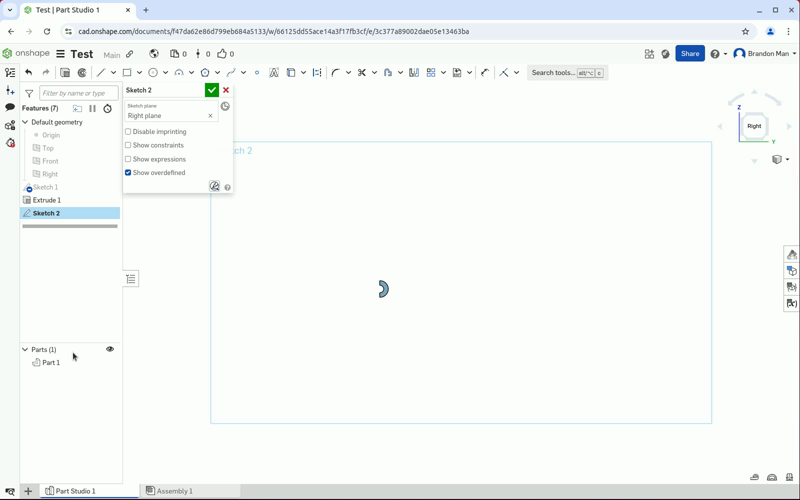
key(y)
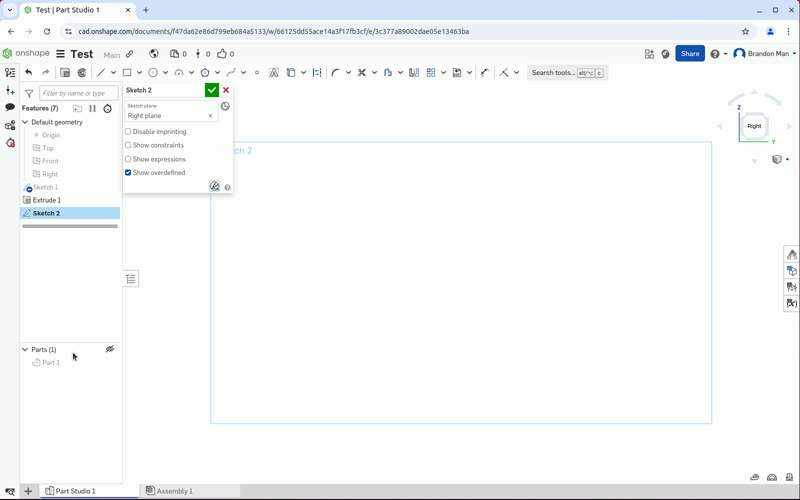
key(a)
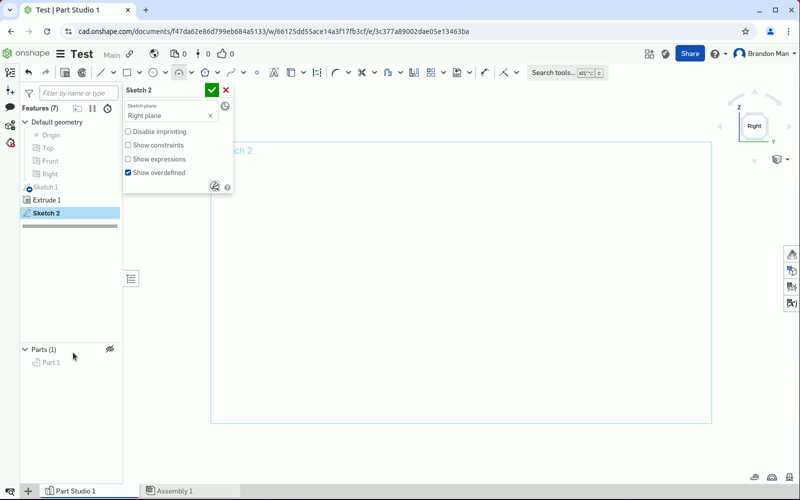
key_down(shift)
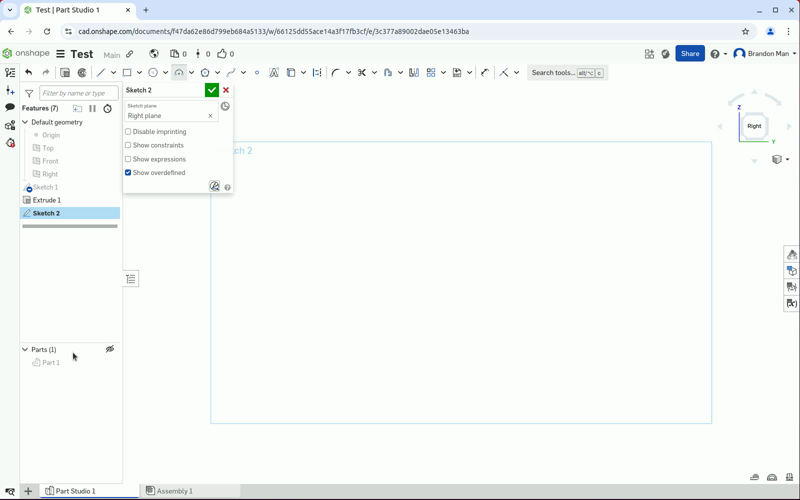
mouse_move(564, 297)
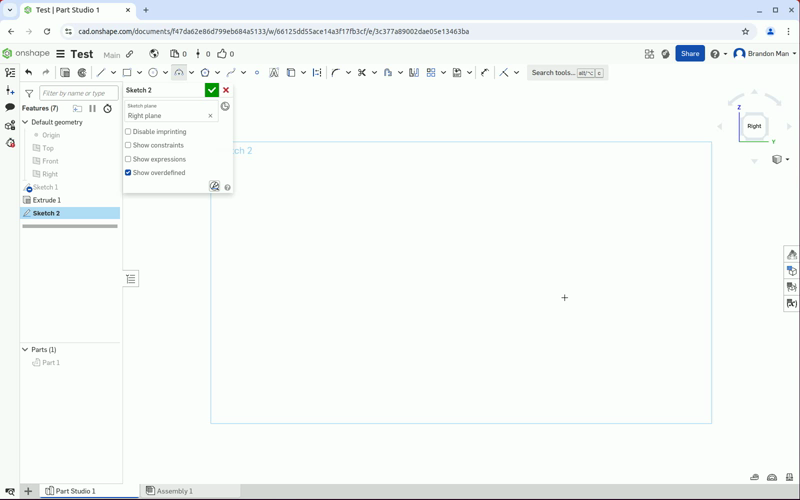
click(564, 297)
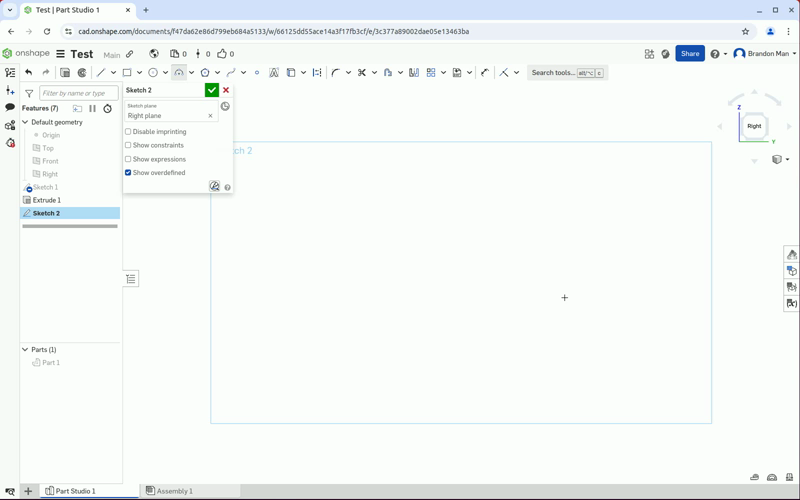
key_up(shift)
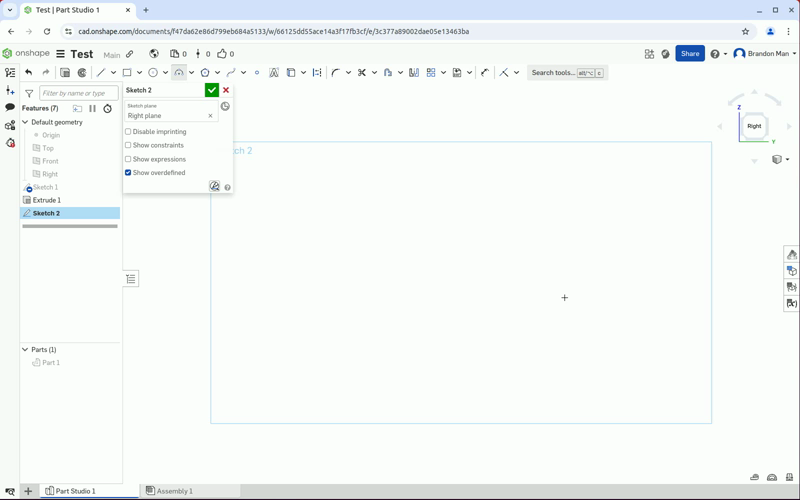
key_down(shift)
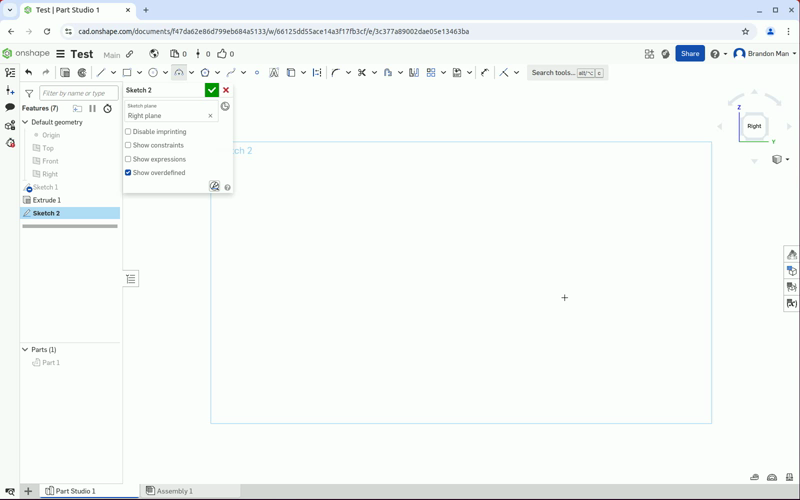
mouse_move(564, 280)
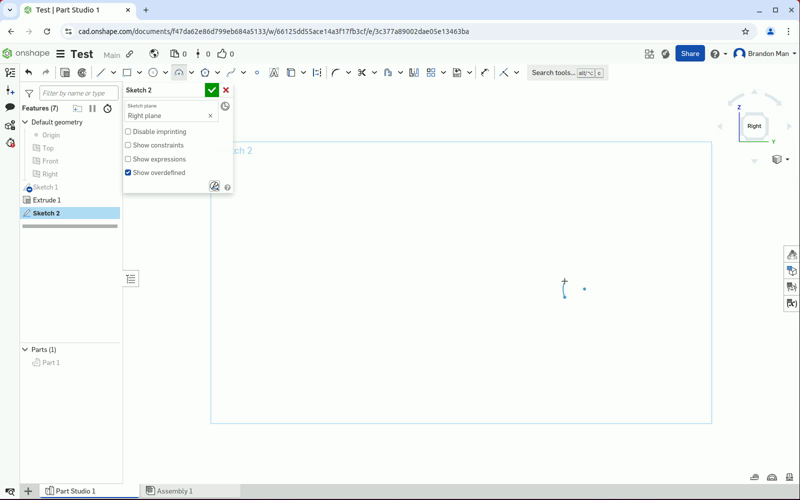
click(564, 280)
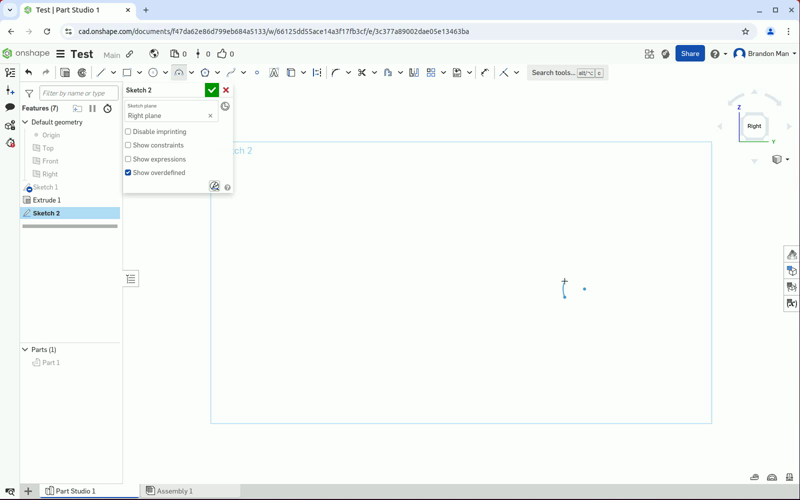
mouse_move(573, 288)
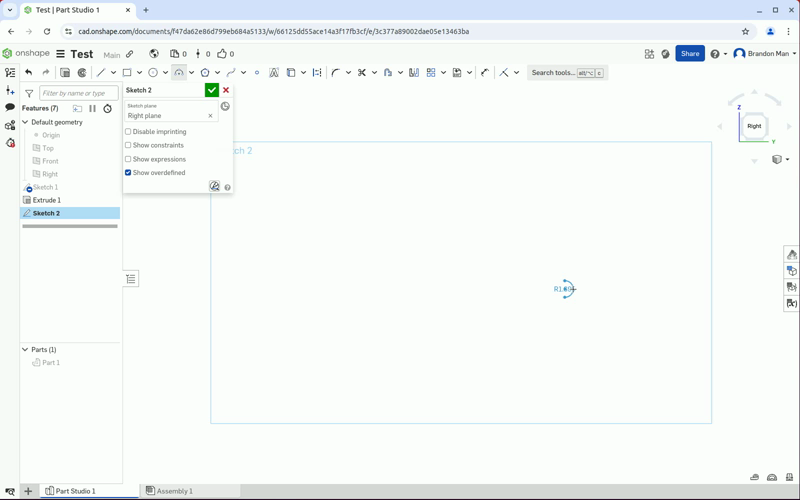
click(573, 288)
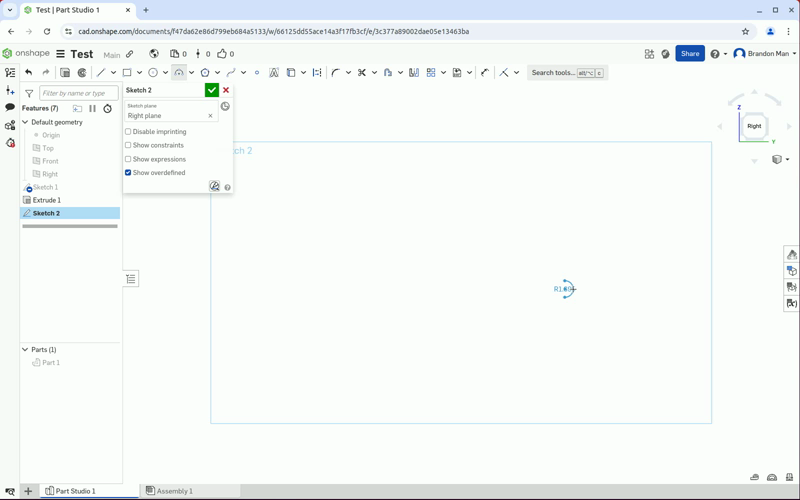
key_up(shift)
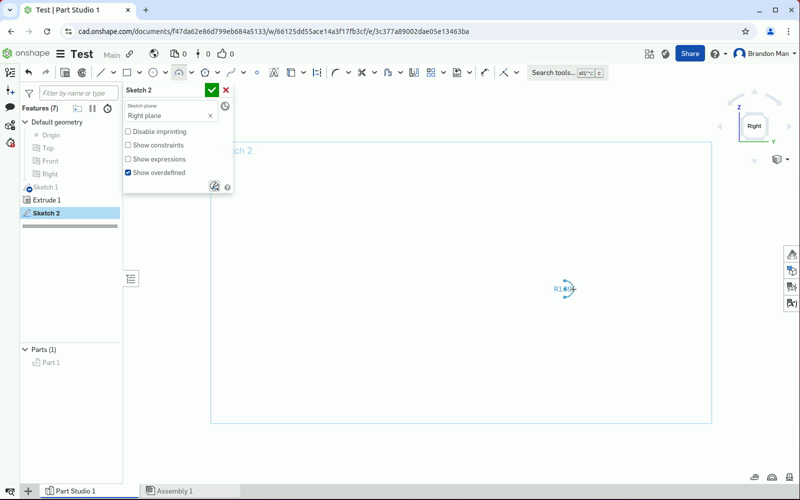
key(esc)
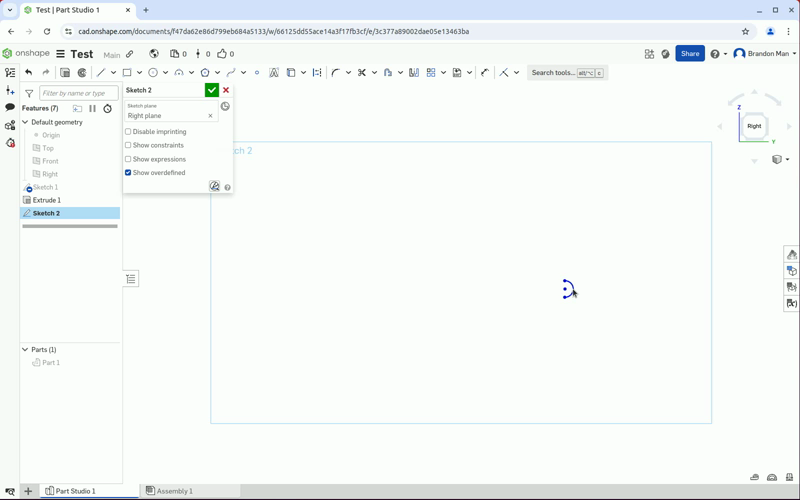
key(l)
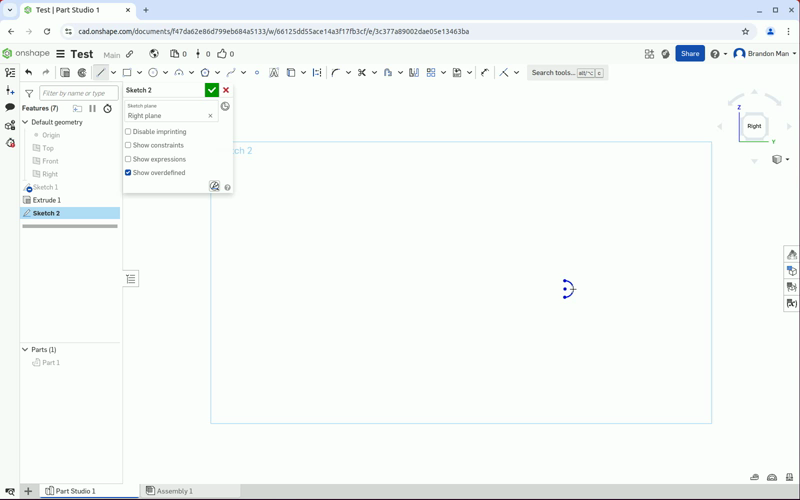
mouse_move(564, 280)
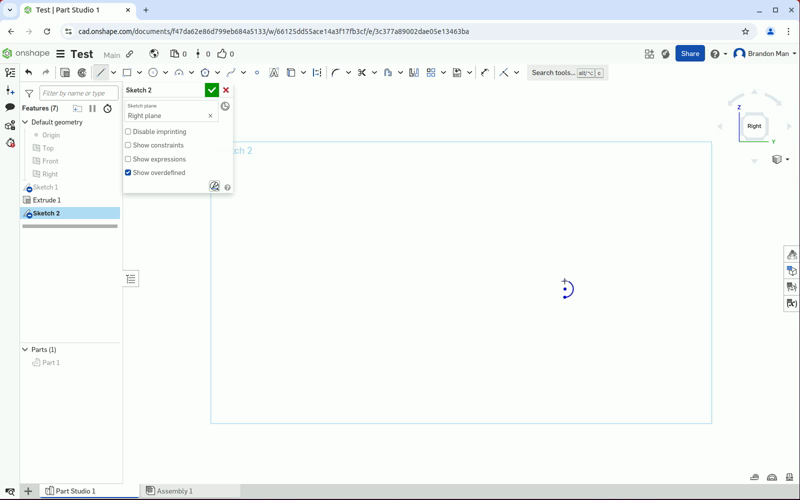
click(564, 280)
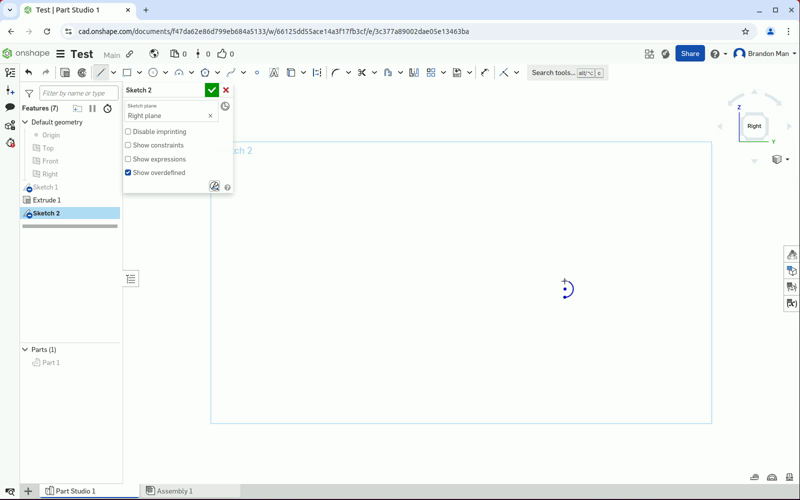
key_down(shift)
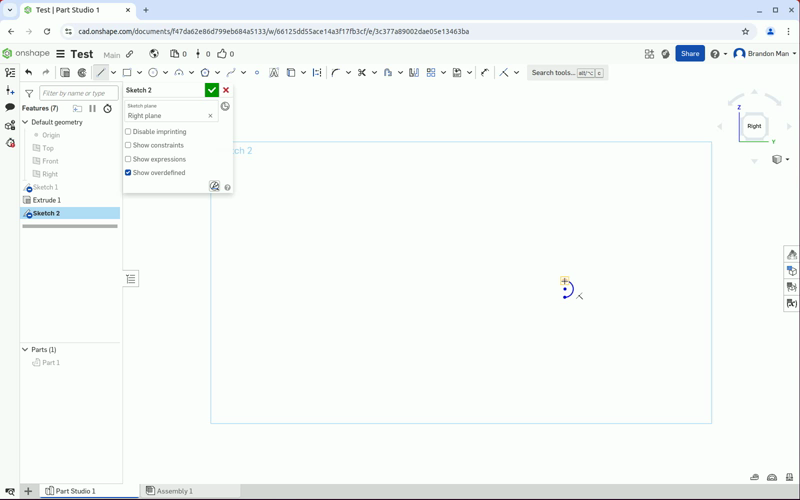
mouse_move(589, 280)
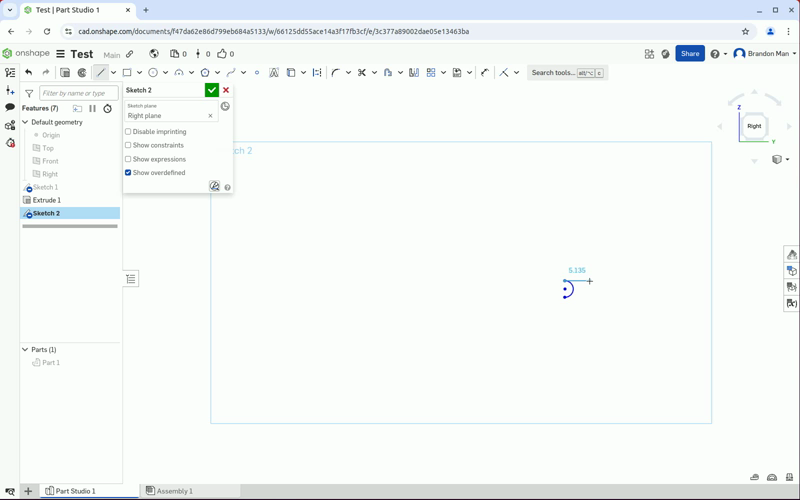
mouse_move(564, 285)
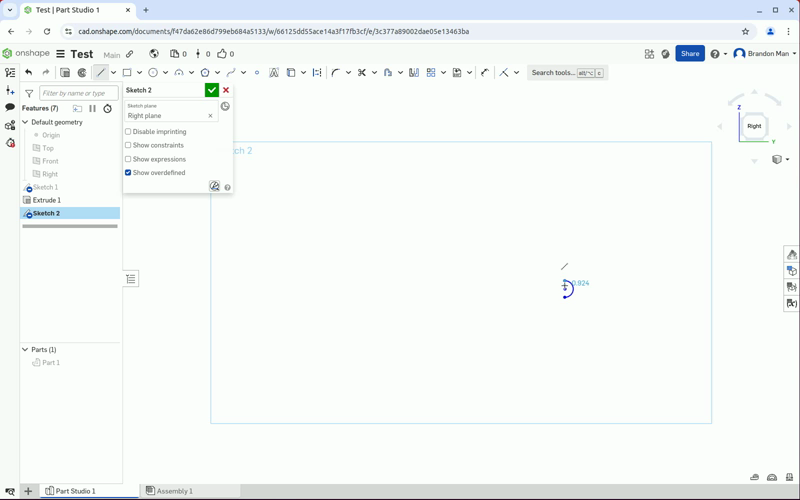
scroll(6)
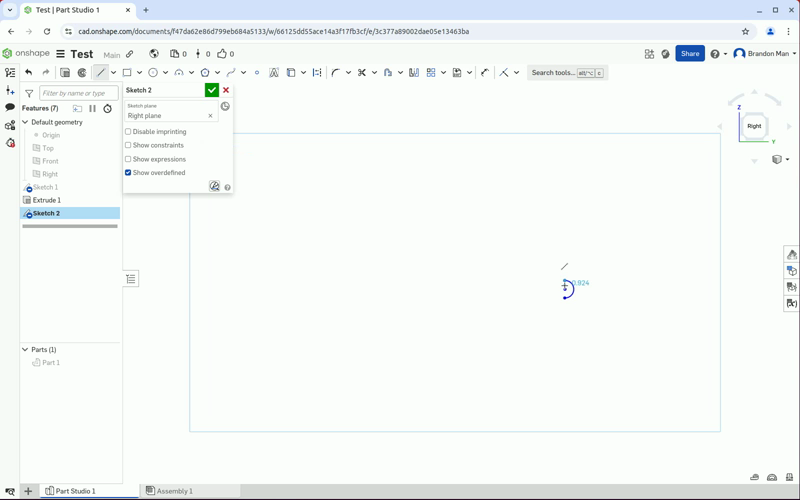
scroll(6)
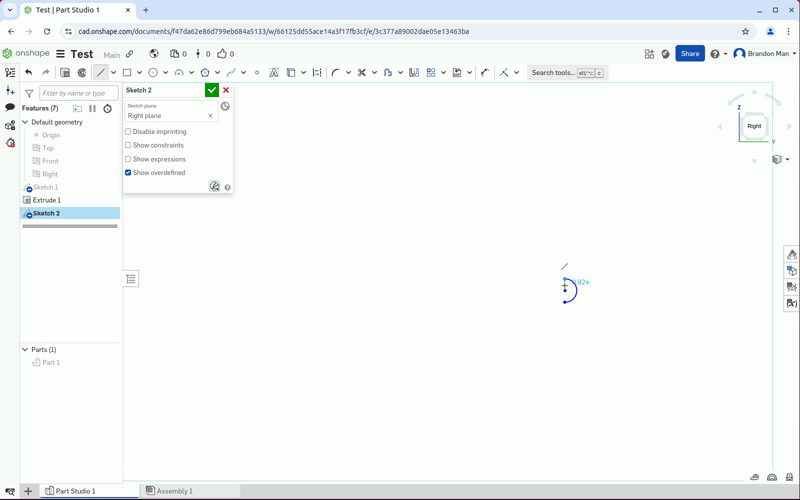
scroll(6)
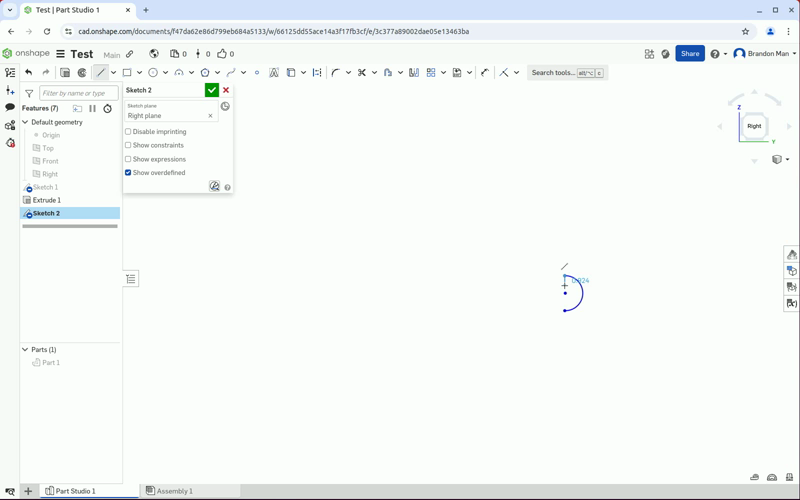
scroll(6)
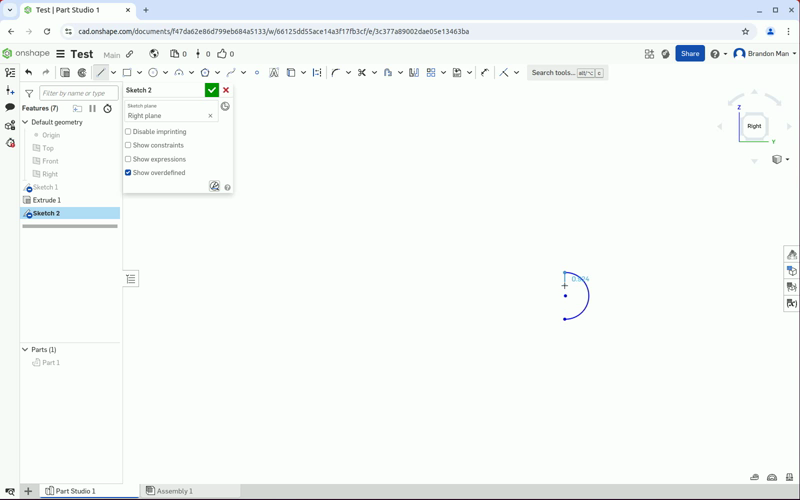
scroll(6)
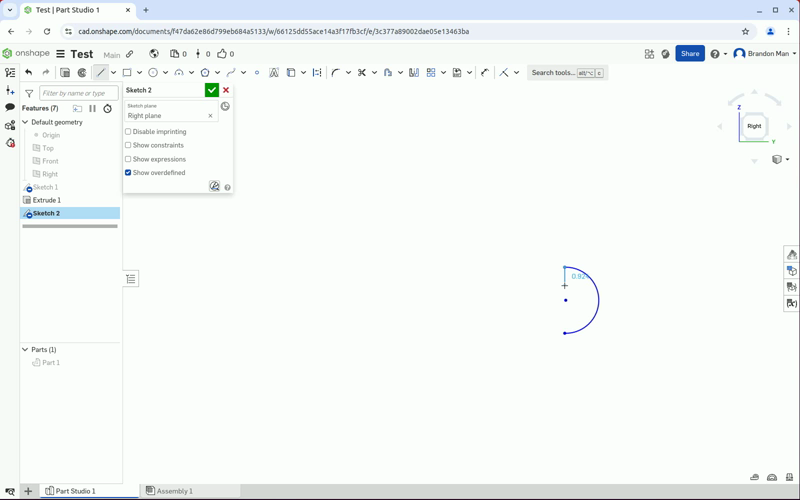
scroll(6)
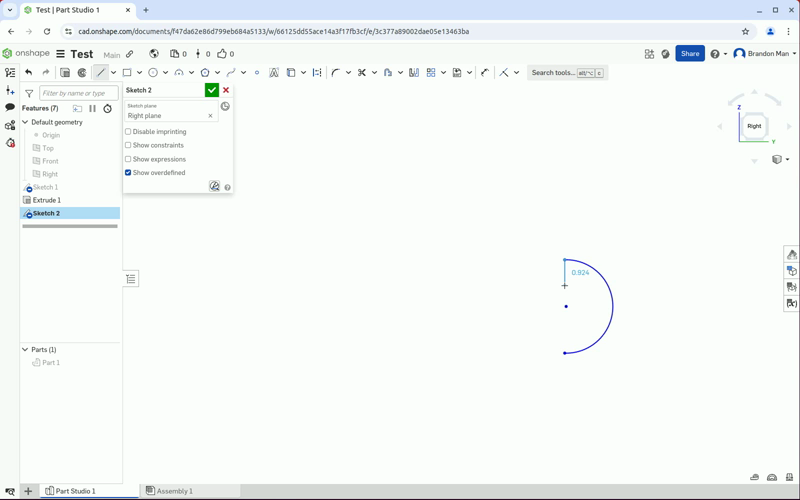
scroll(6)
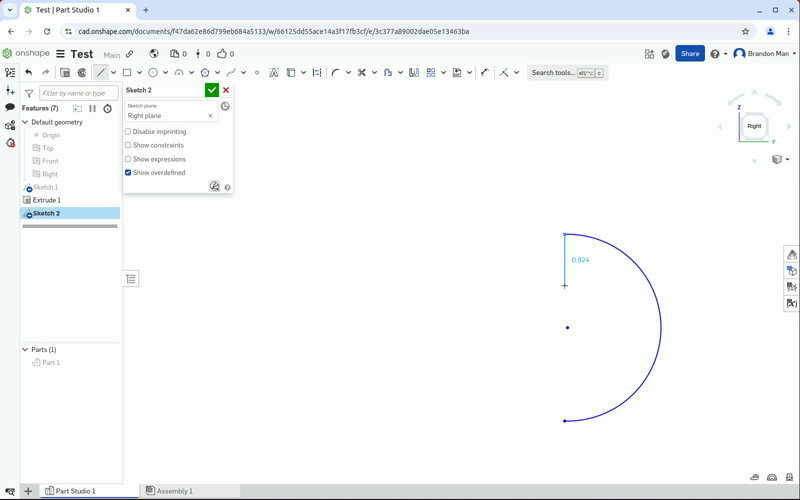
click(564, 285)
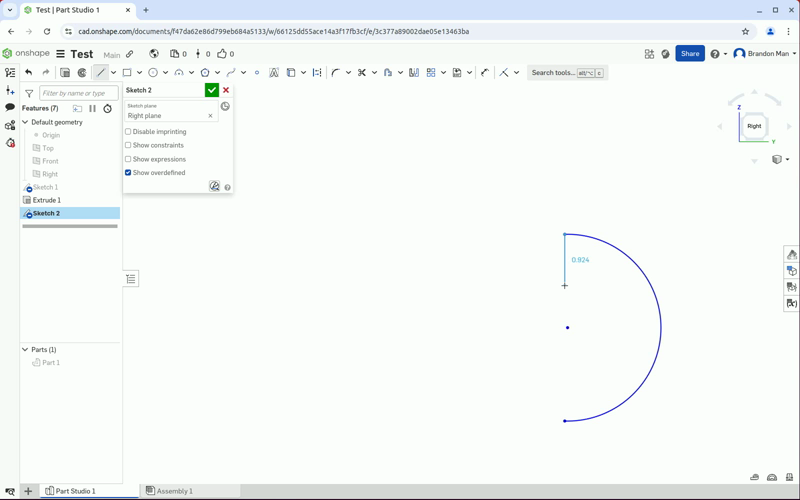
scroll(-6)
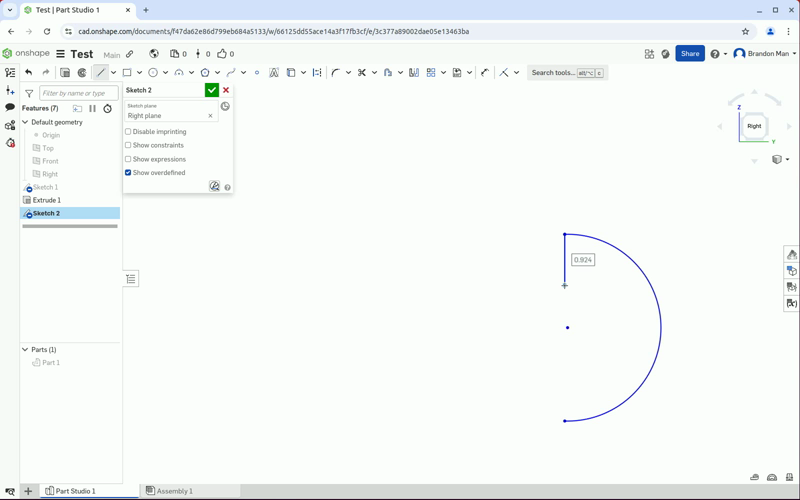
scroll(-6)
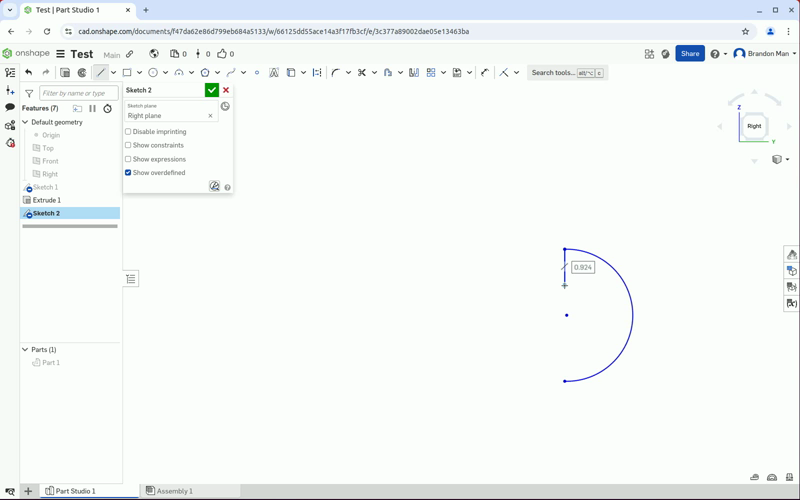
scroll(-6)
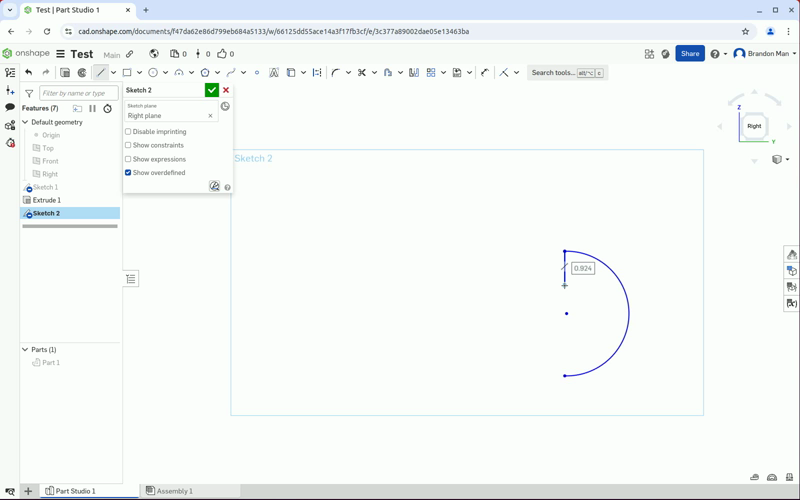
scroll(-6)
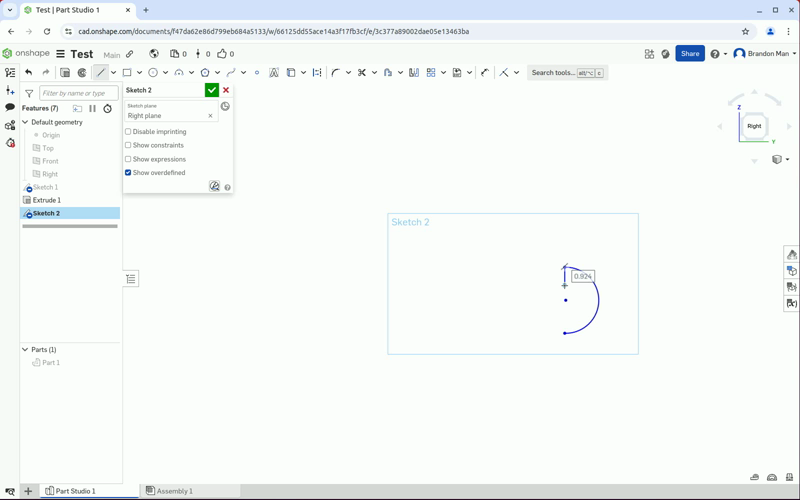
scroll(-6)
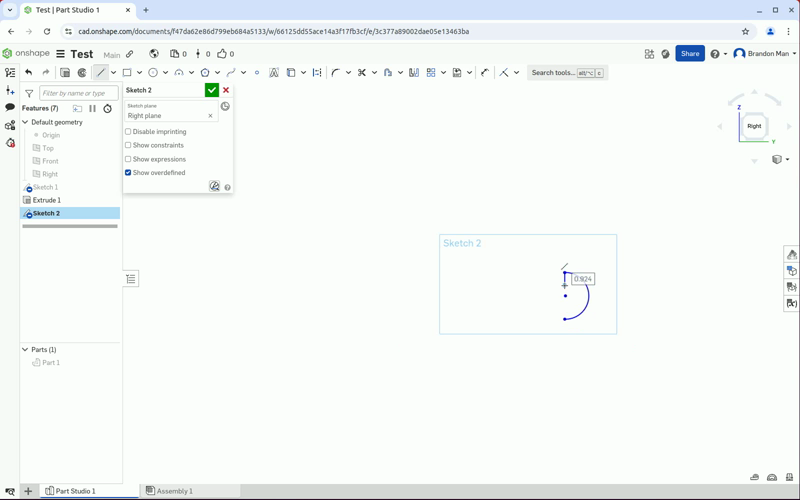
scroll(-6)
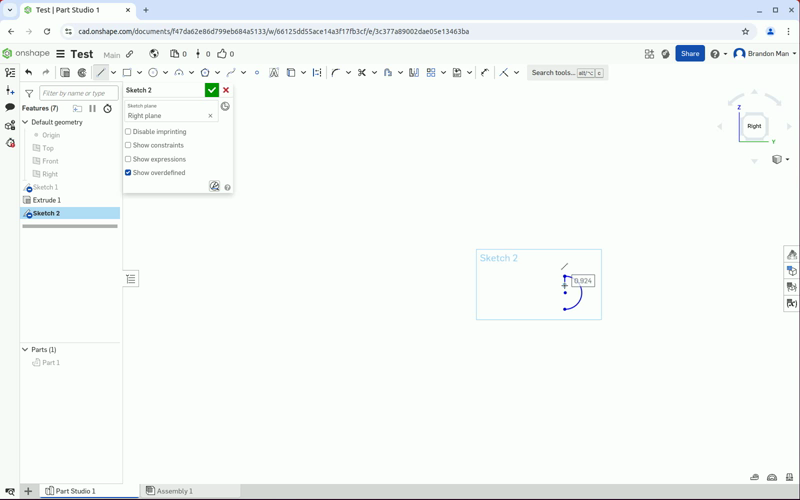
scroll(-6)
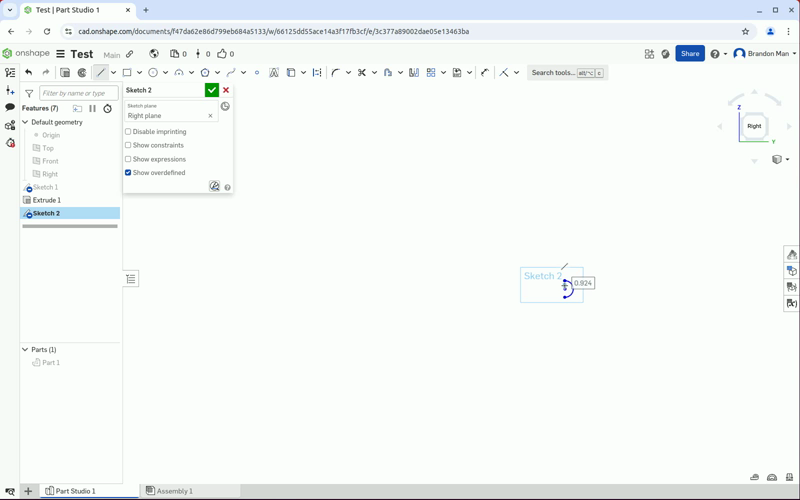
key_up(shift)
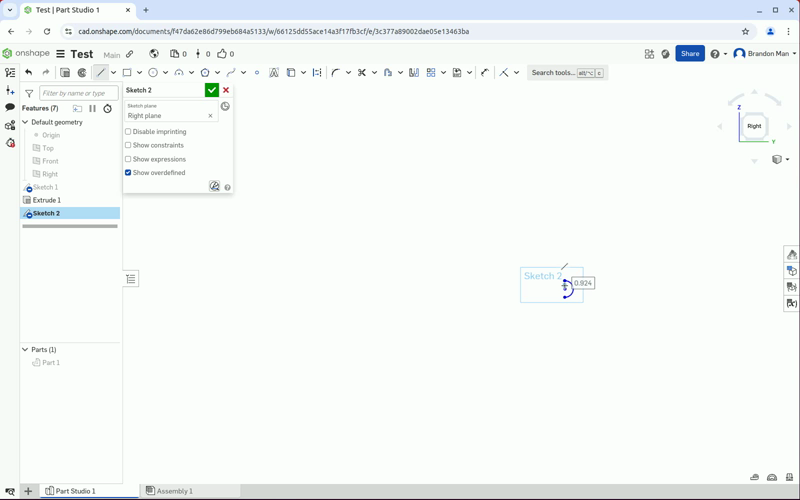
key(esc)
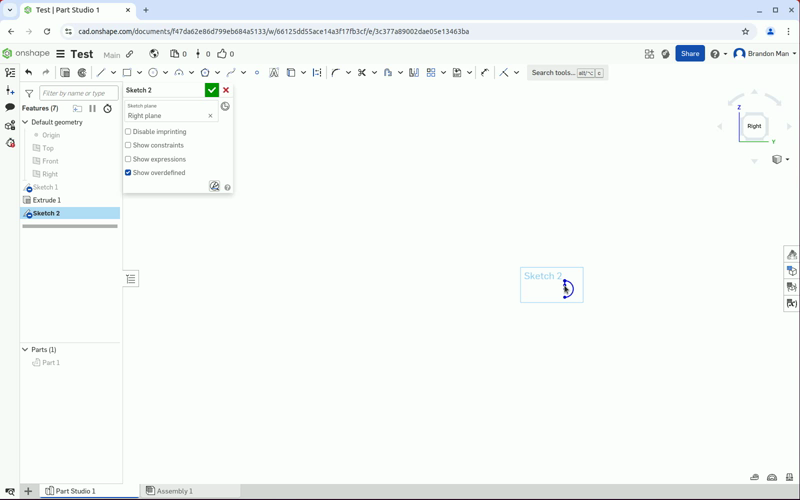
key(a)
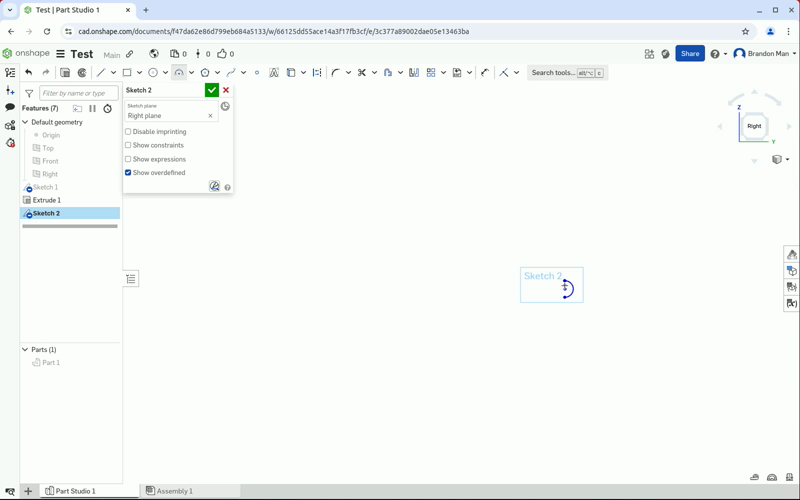
mouse_move(564, 285)
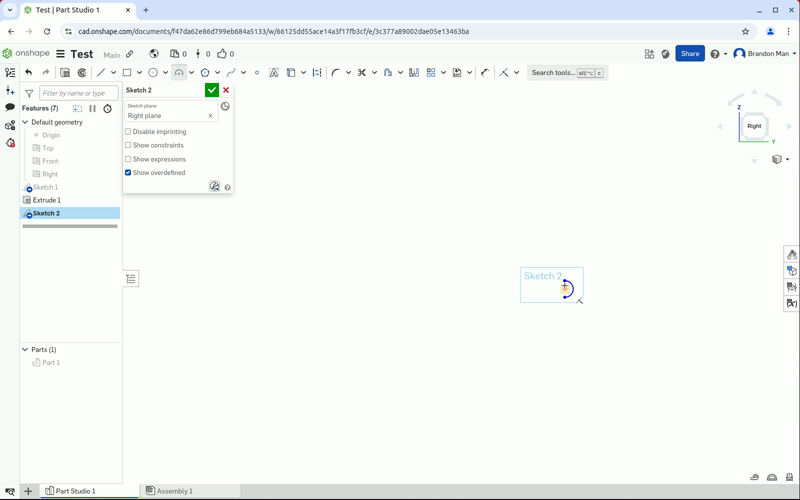
scroll(6)
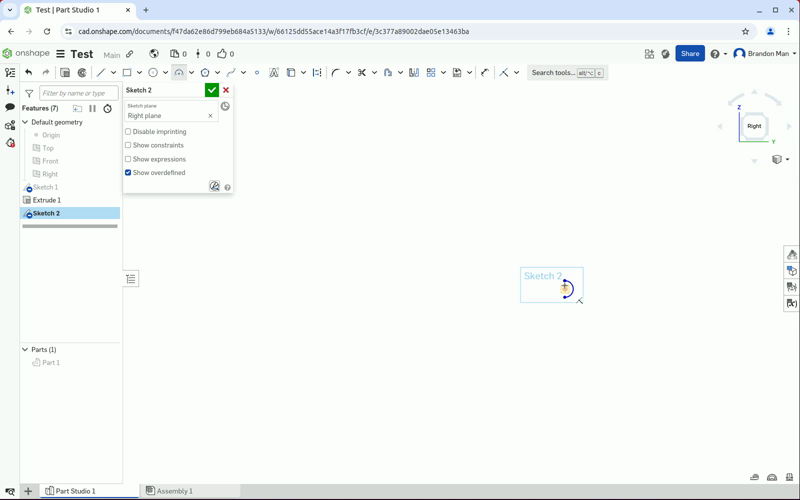
scroll(6)
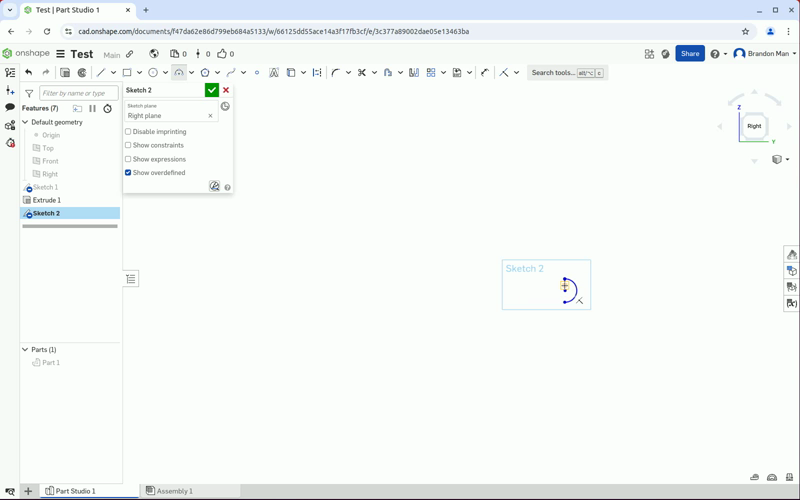
scroll(6)
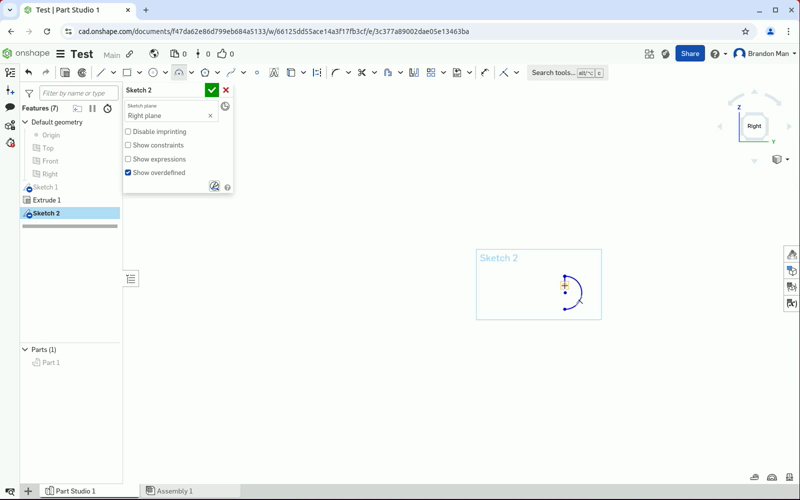
scroll(6)
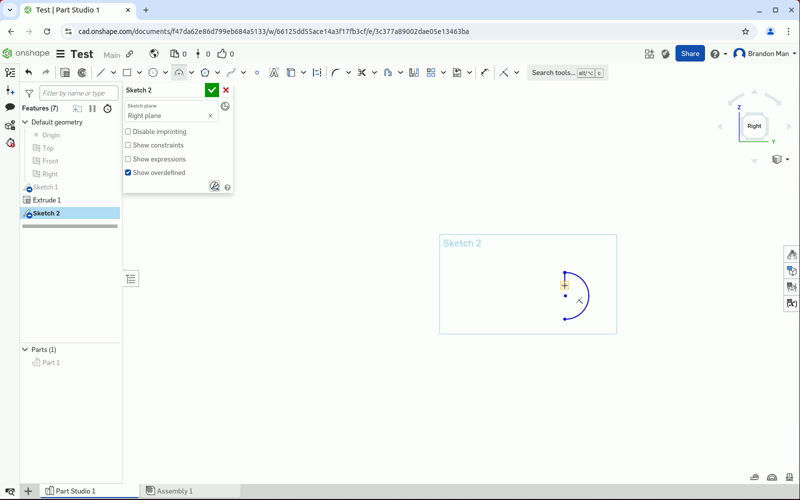
scroll(6)
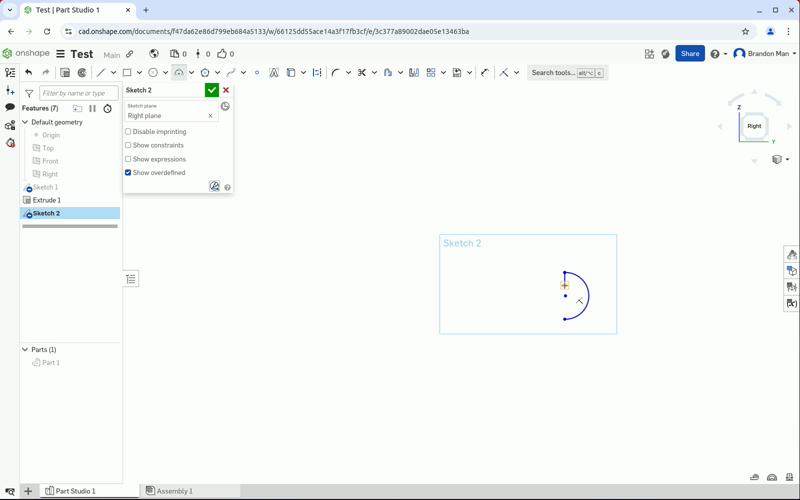
scroll(6)
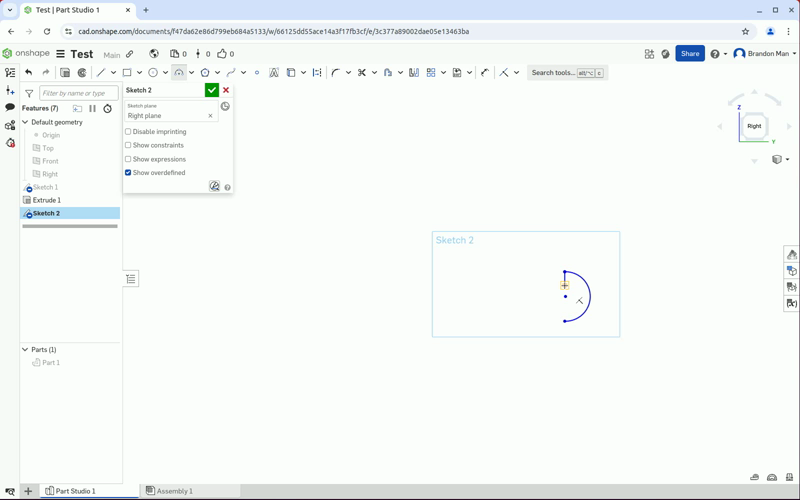
scroll(6)
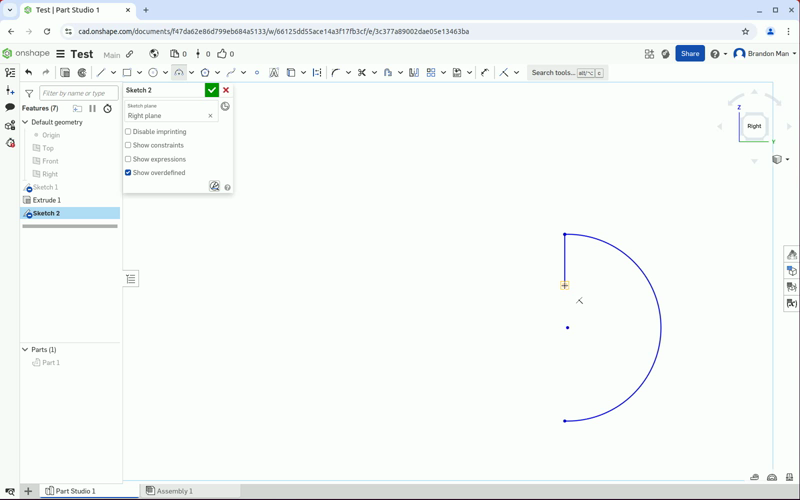
click(564, 285)
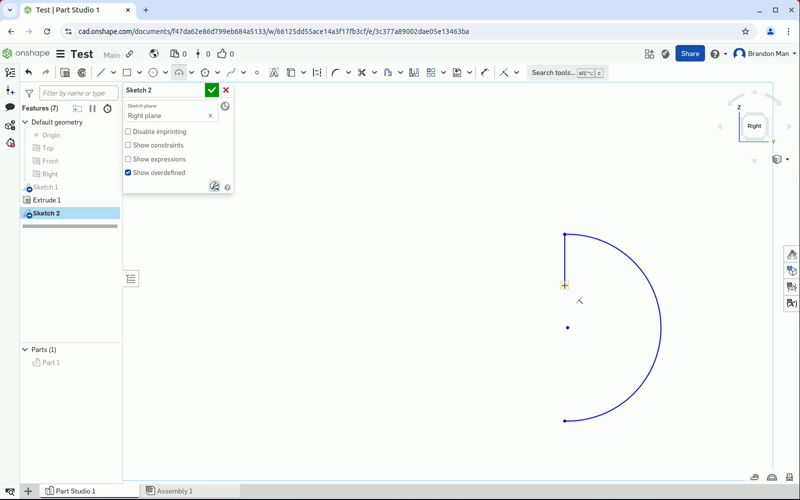
scroll(-6)
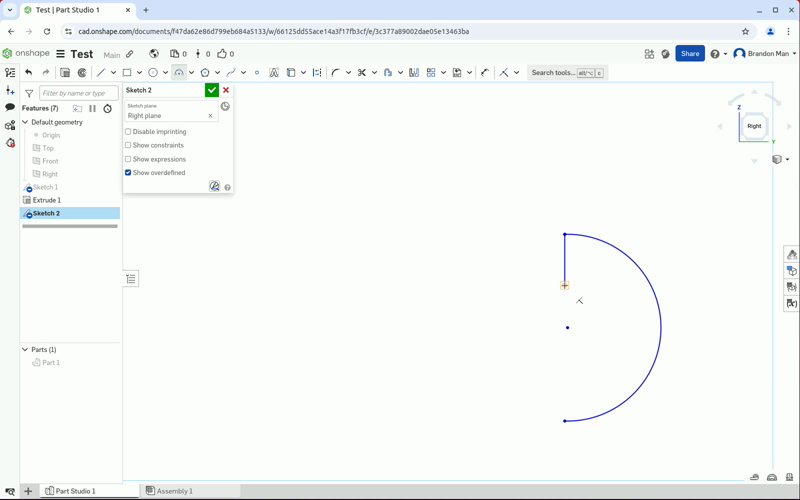
scroll(-6)
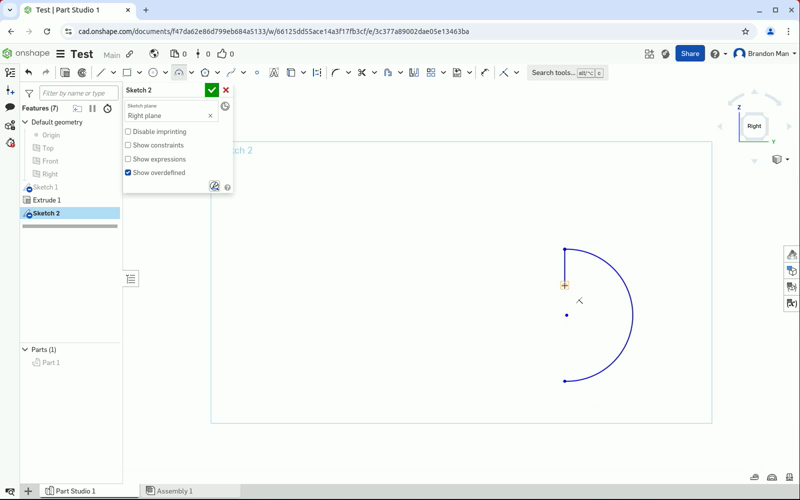
scroll(-6)
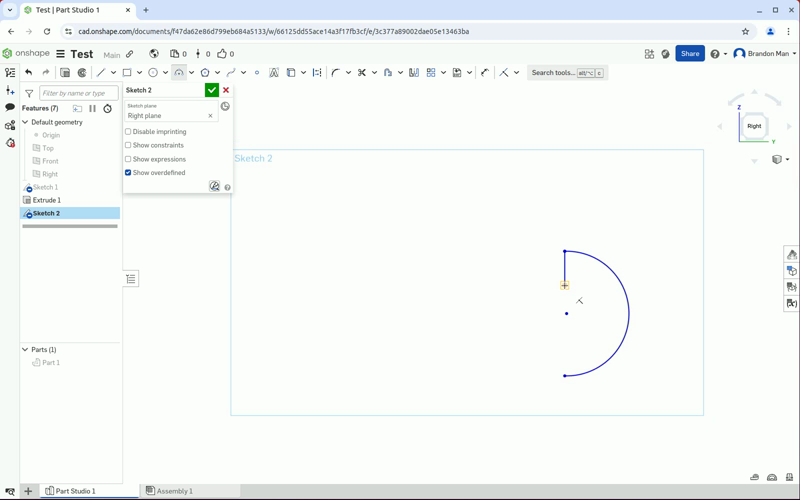
scroll(-6)
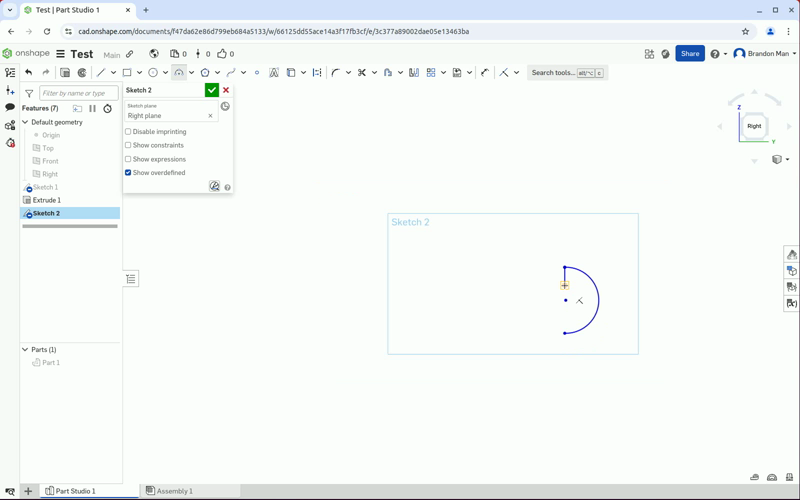
scroll(-6)
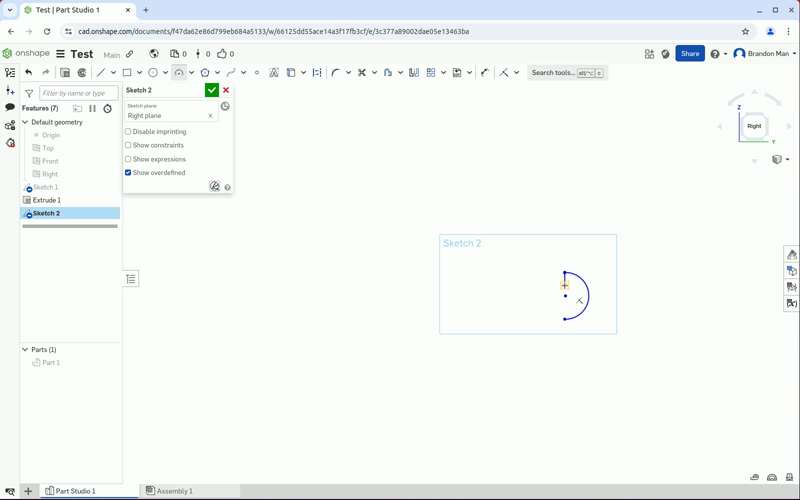
scroll(-6)
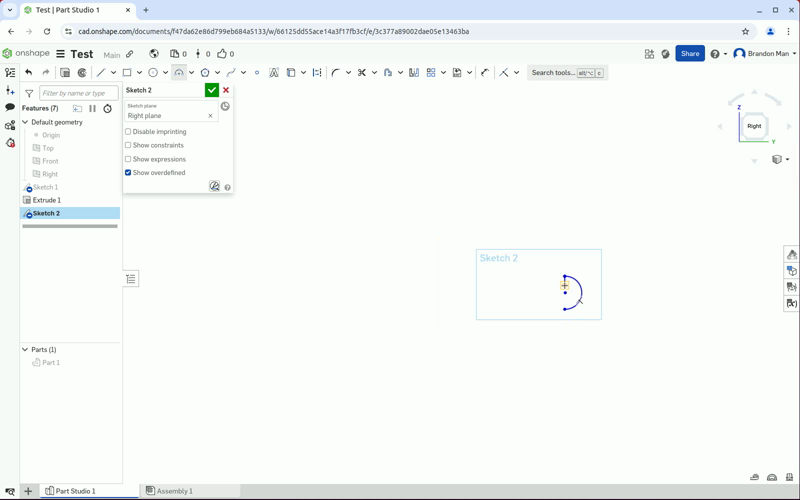
scroll(-6)
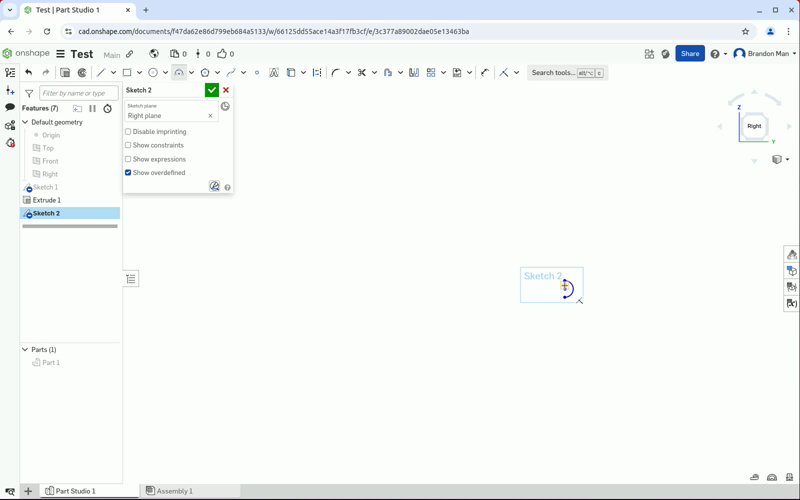
key_down(shift)
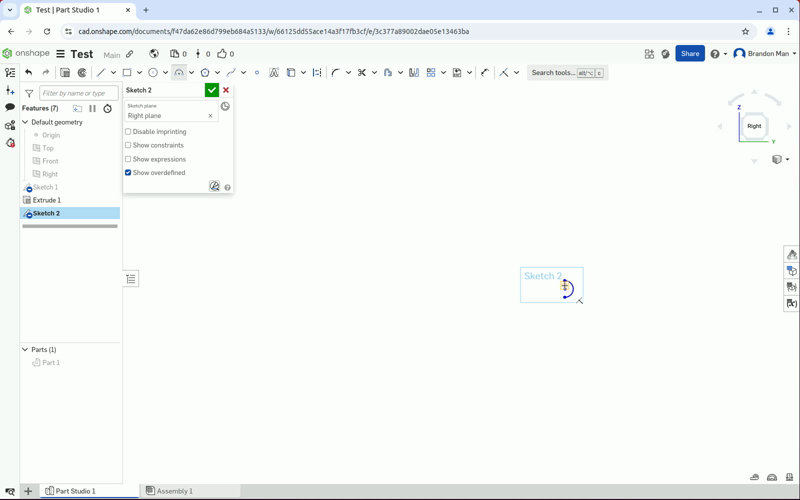
mouse_move(564, 292)
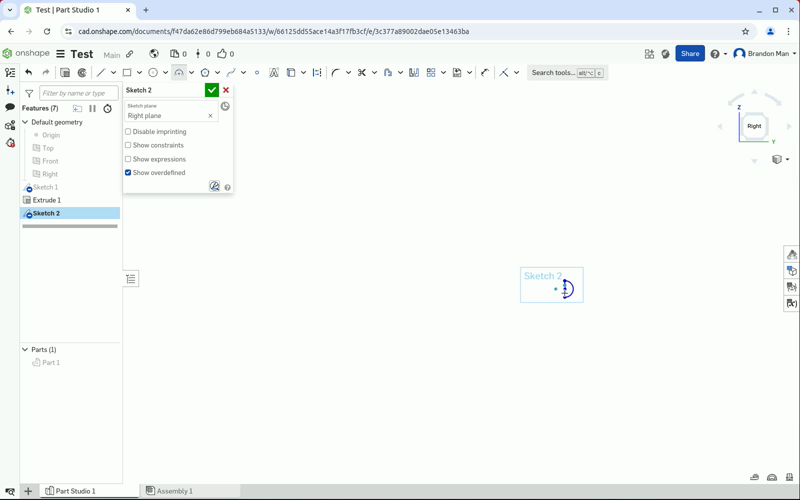
scroll(6)
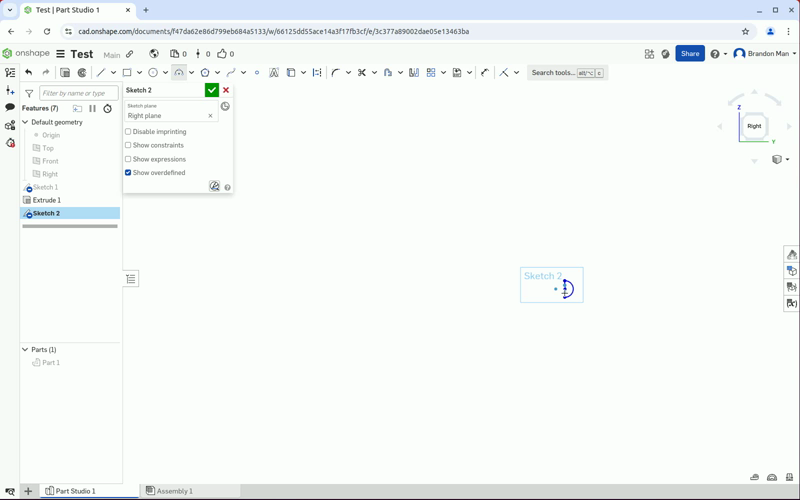
scroll(6)
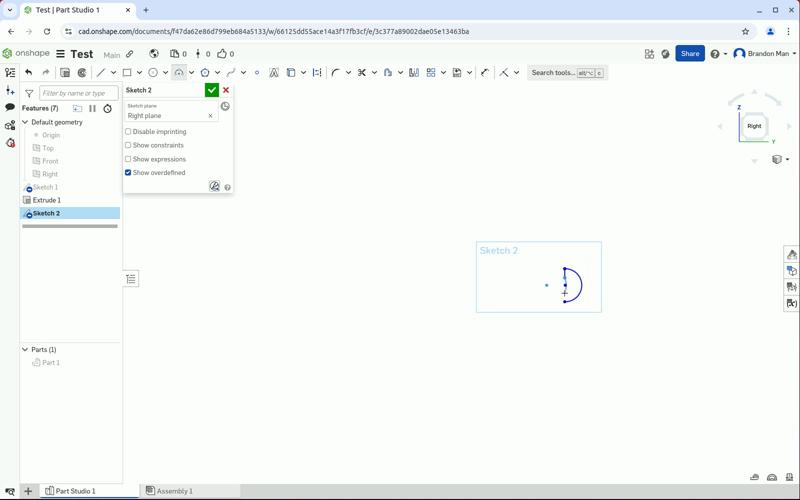
scroll(6)
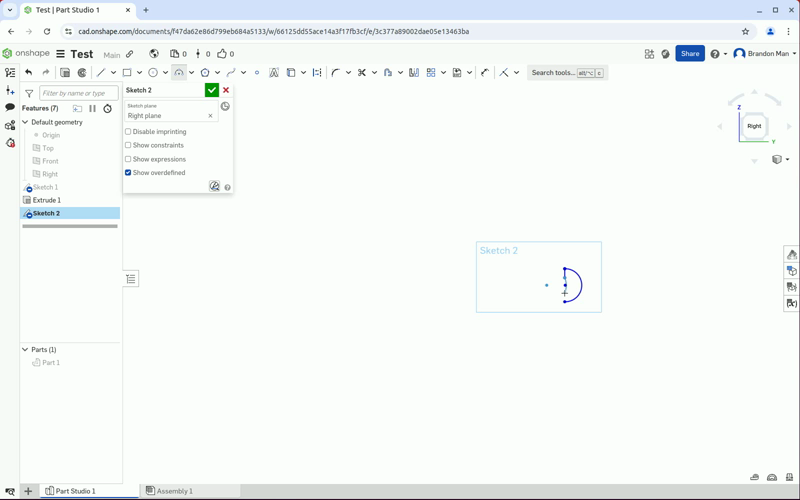
scroll(6)
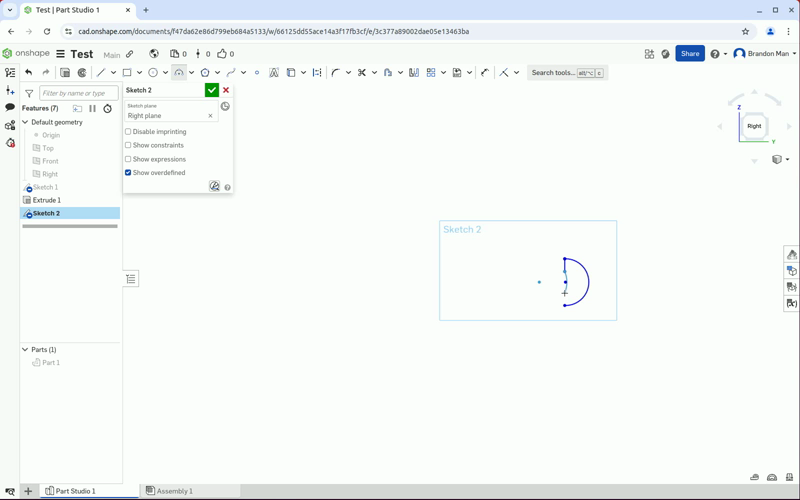
scroll(6)
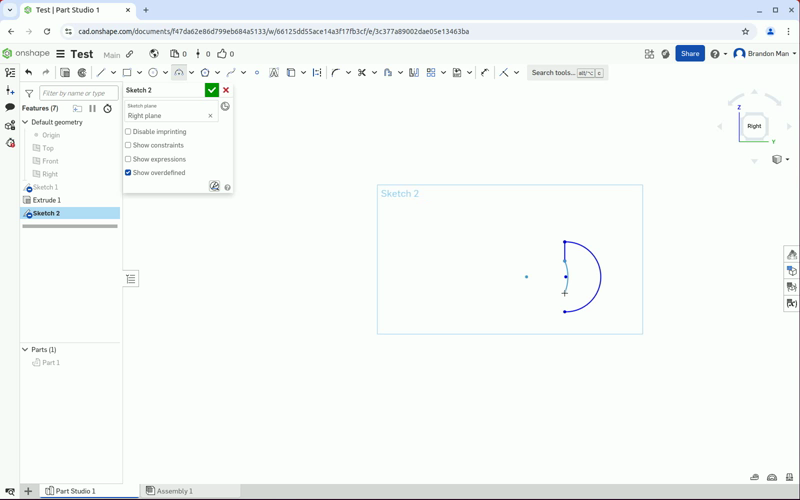
scroll(6)
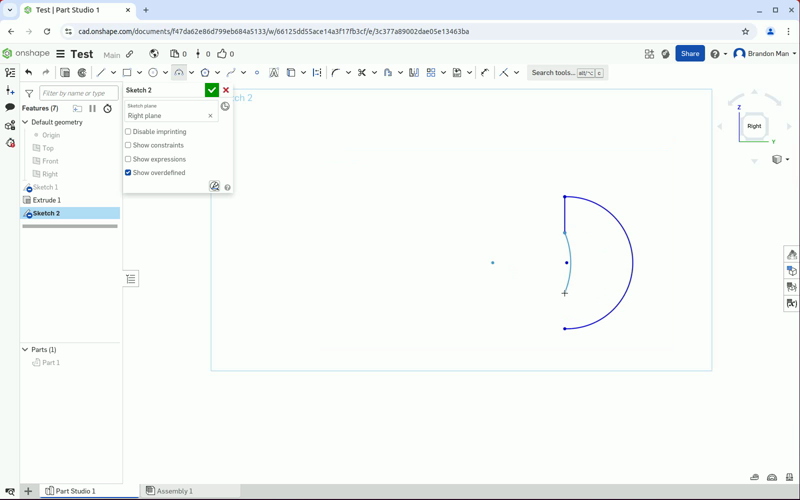
scroll(6)
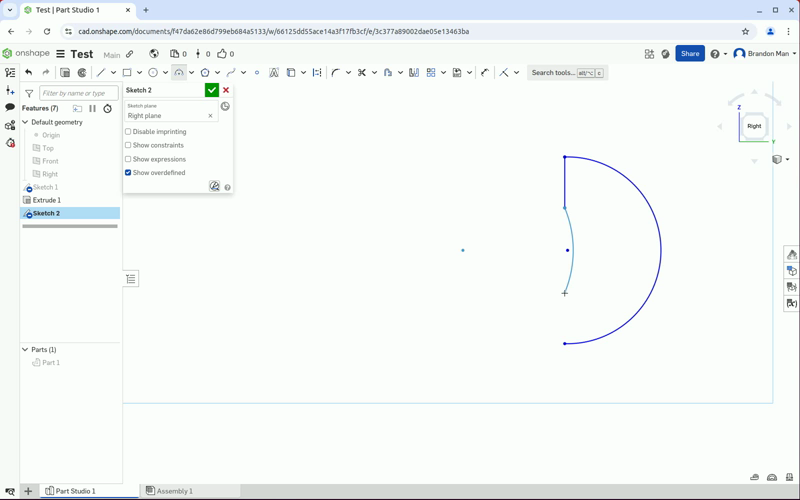
click(564, 292)
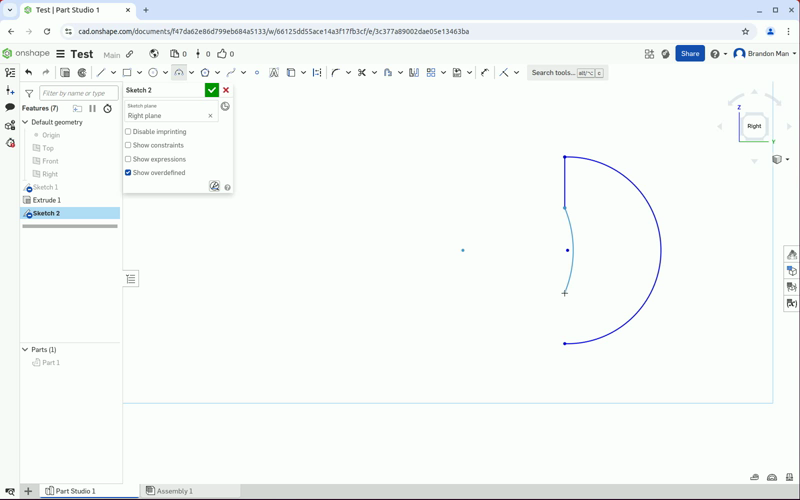
scroll(-6)
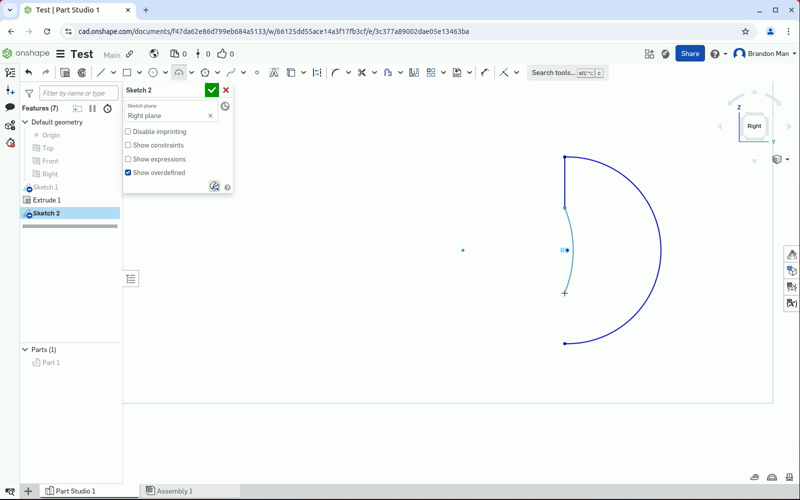
scroll(-6)
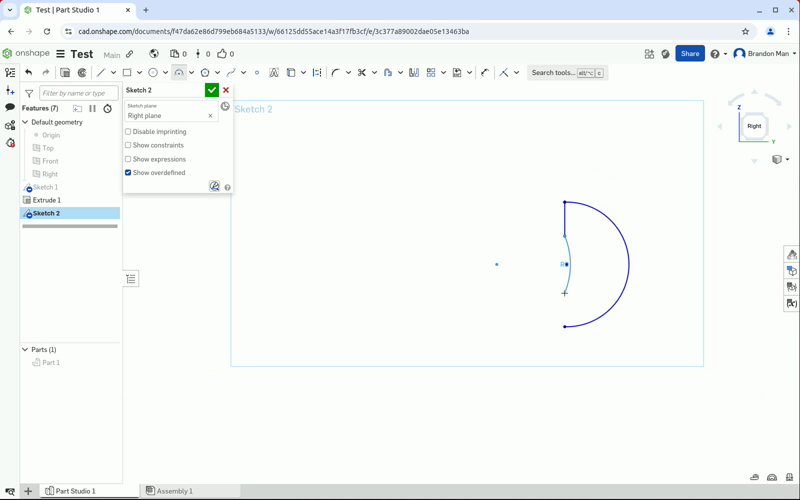
scroll(-6)
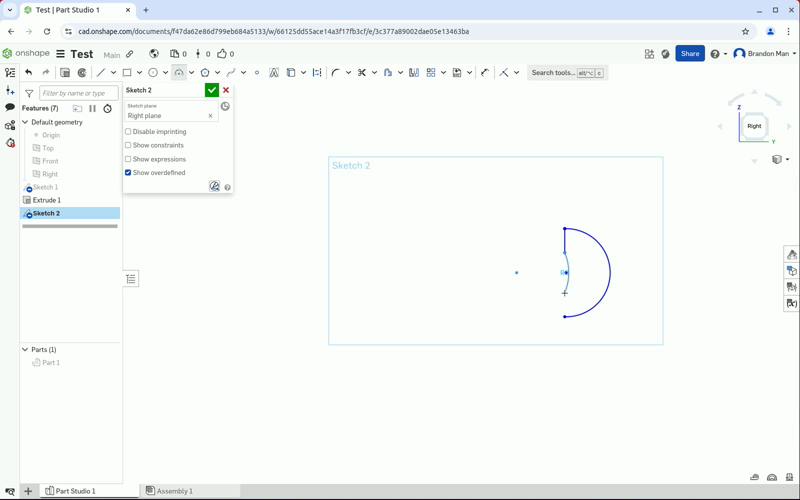
scroll(-6)
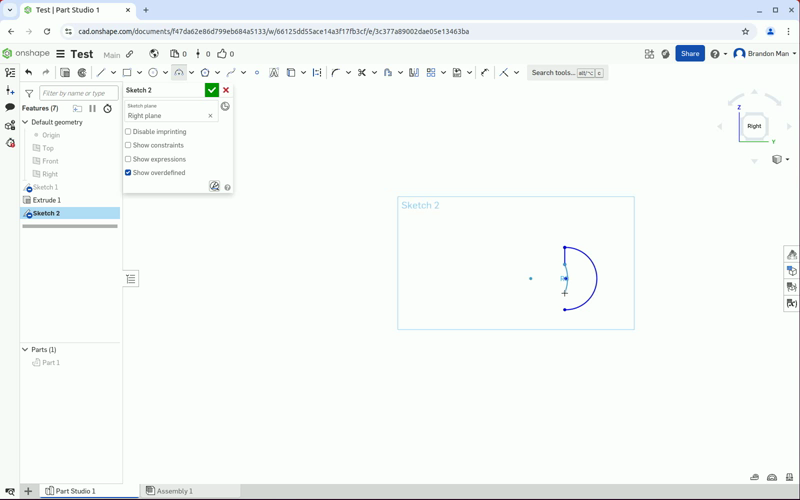
scroll(-6)
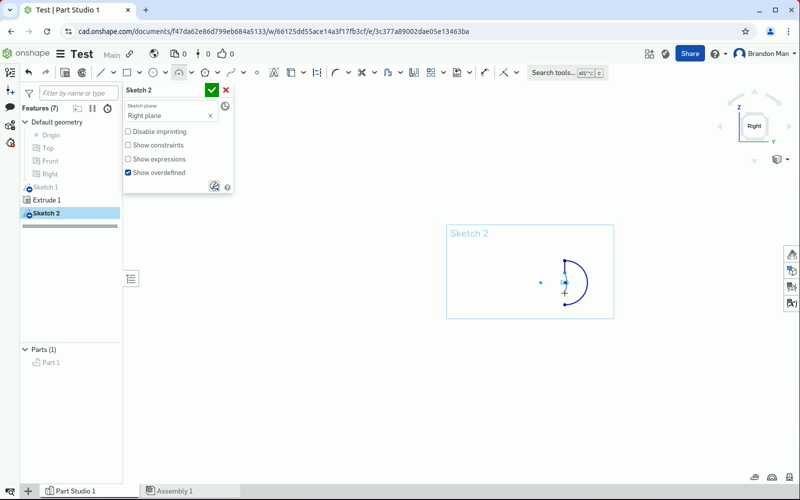
scroll(-6)
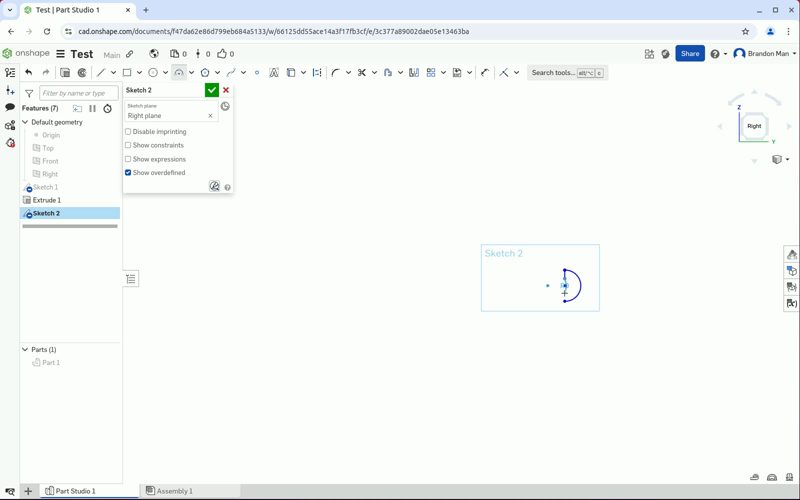
scroll(-6)
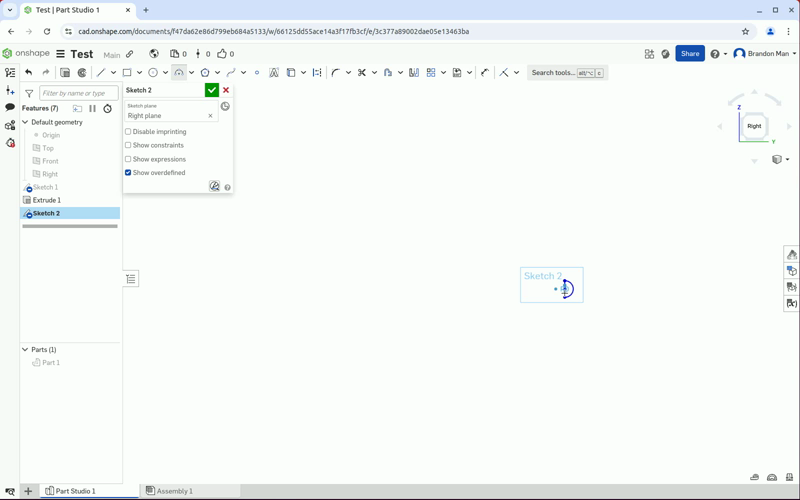
mouse_move(569, 288)
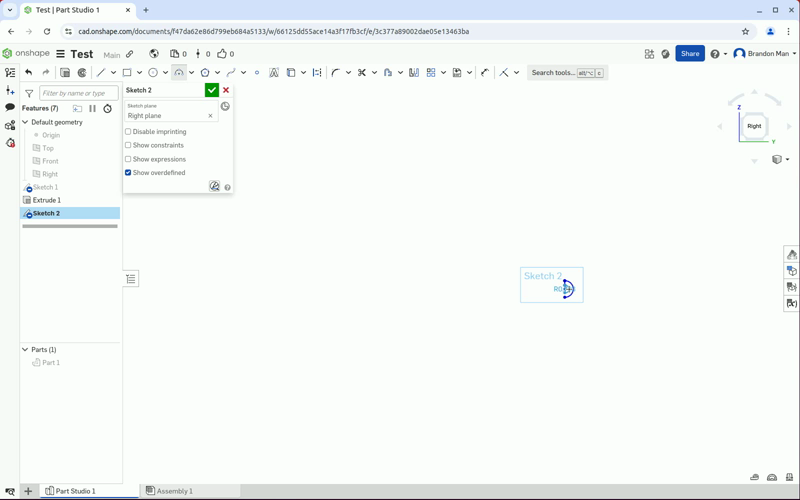
scroll(6)
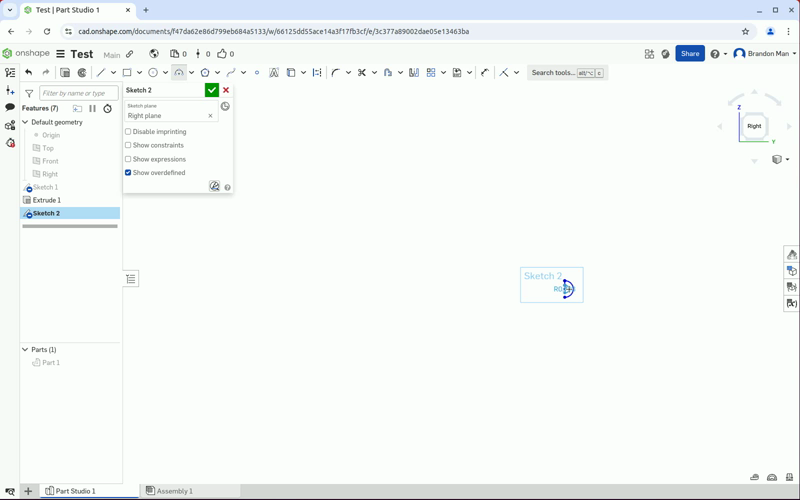
scroll(6)
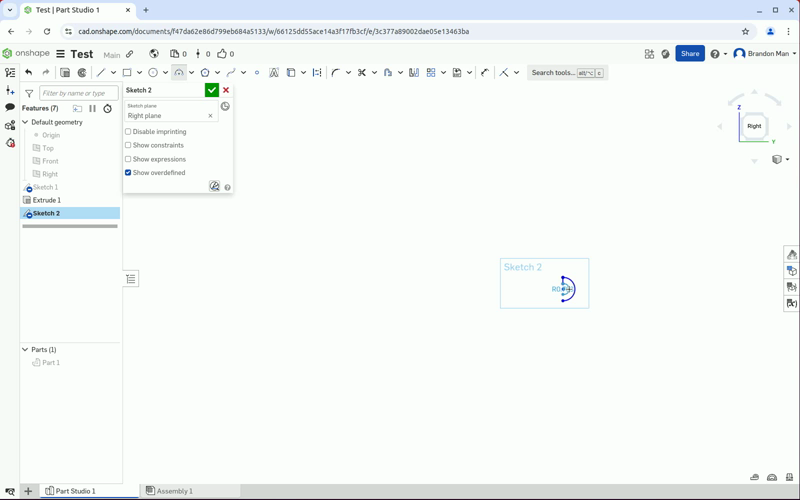
scroll(6)
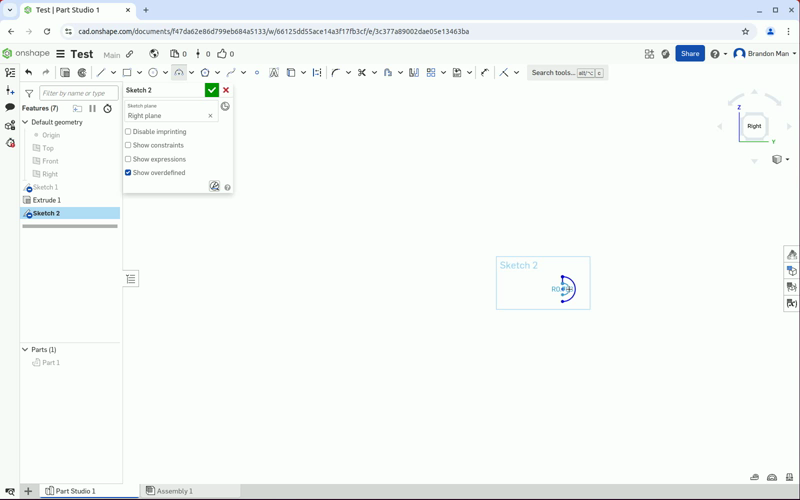
scroll(6)
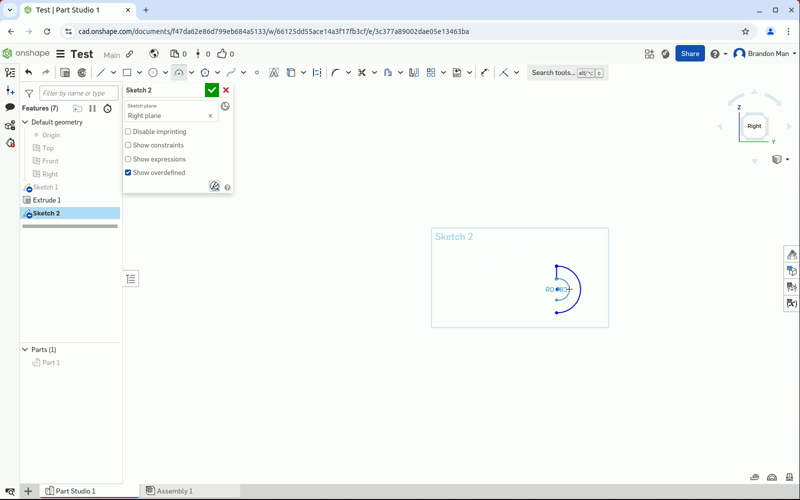
scroll(6)
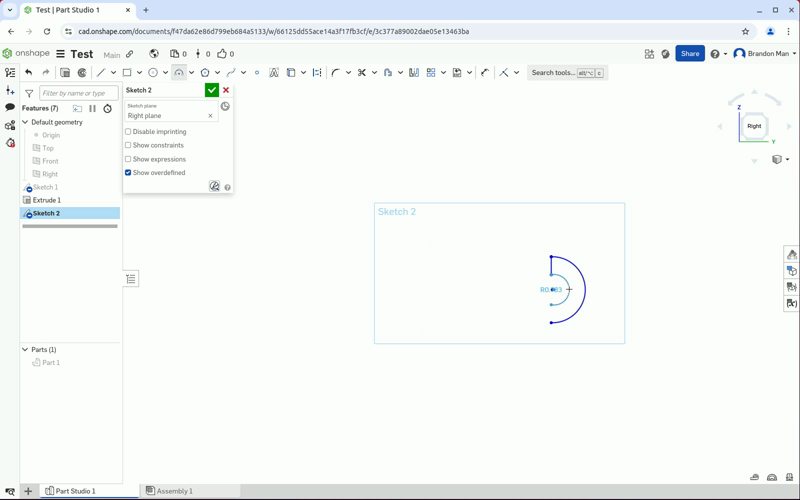
scroll(6)
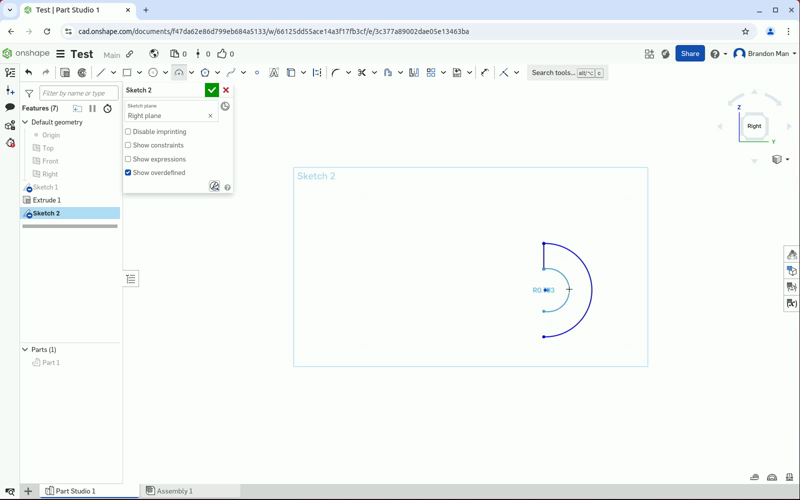
scroll(6)
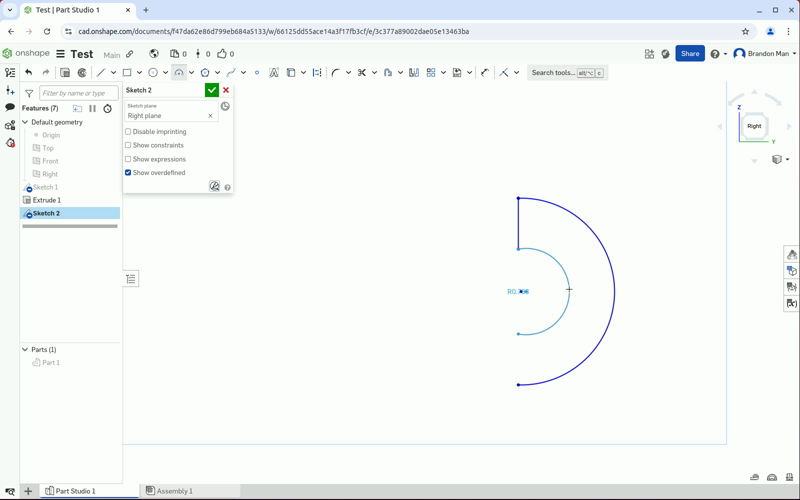
click(569, 288)
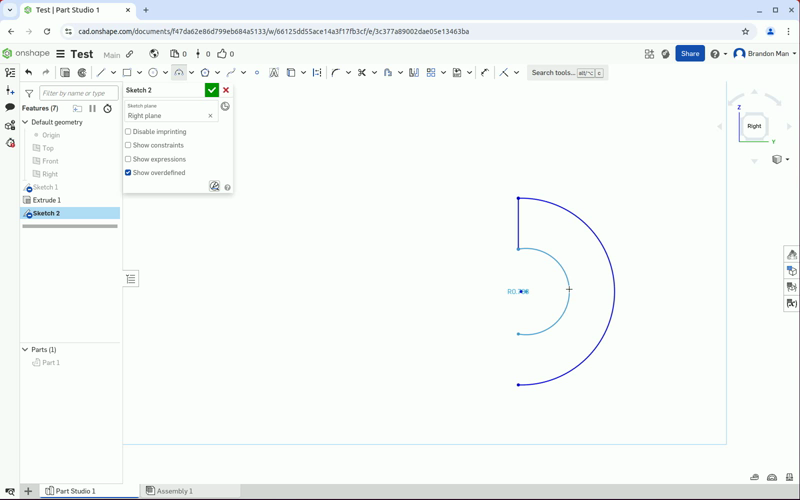
scroll(-6)
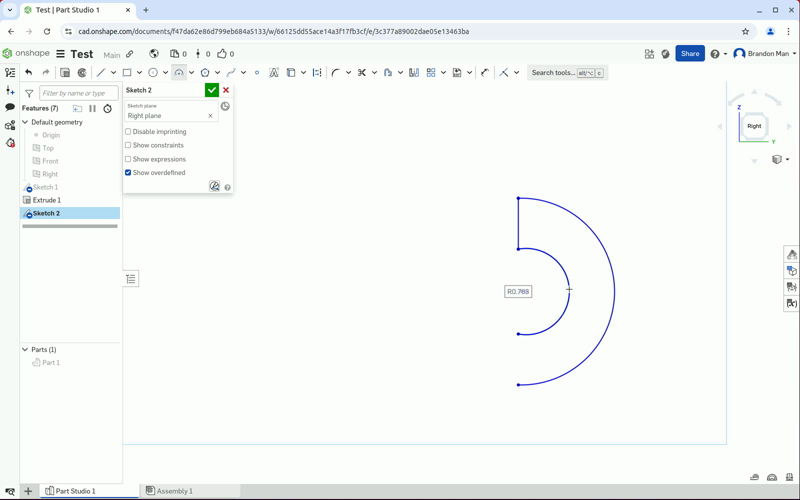
scroll(-6)
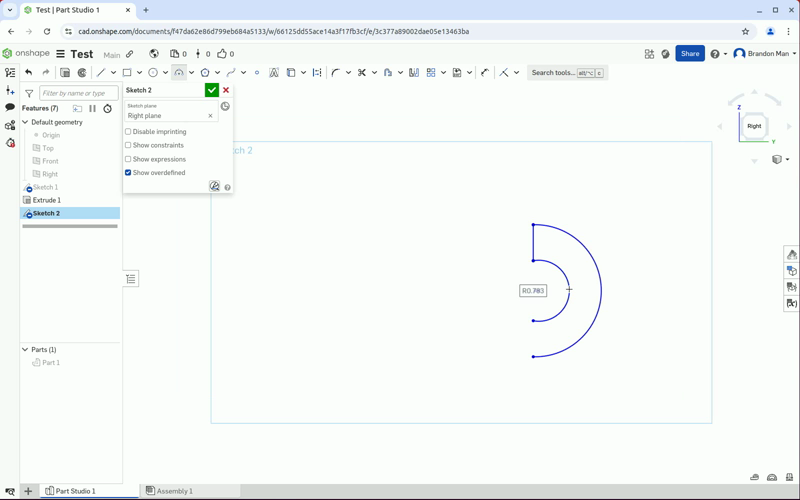
scroll(-6)
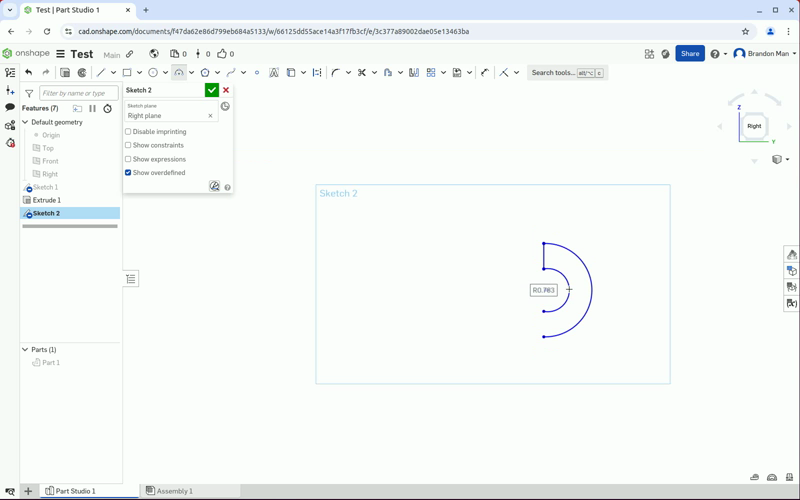
scroll(-6)
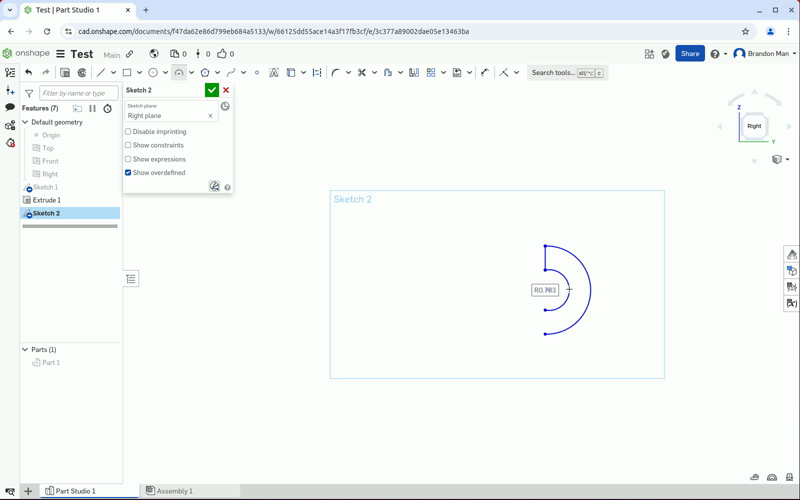
scroll(-6)
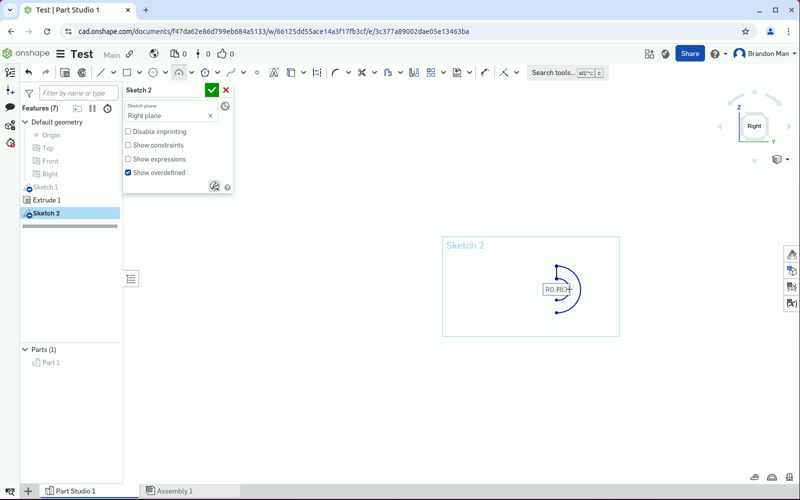
scroll(-6)
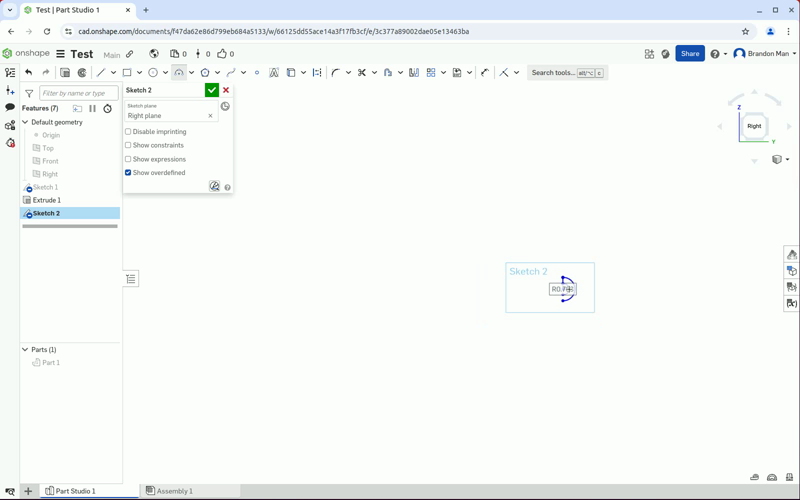
scroll(-6)
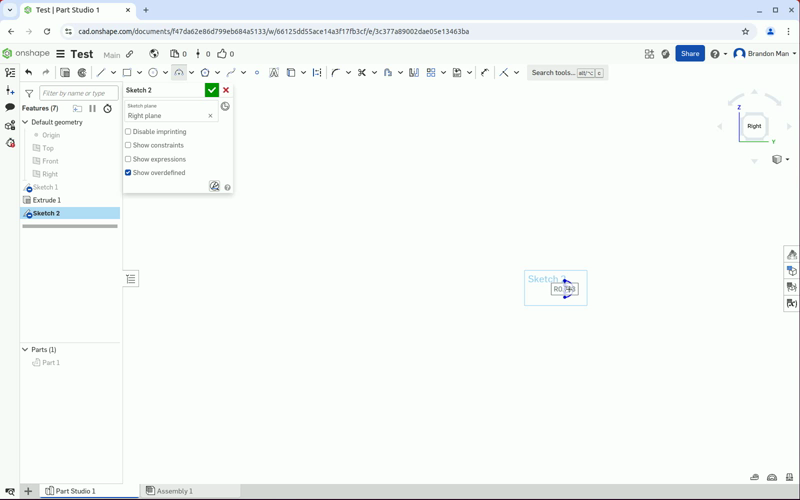
key_up(shift)
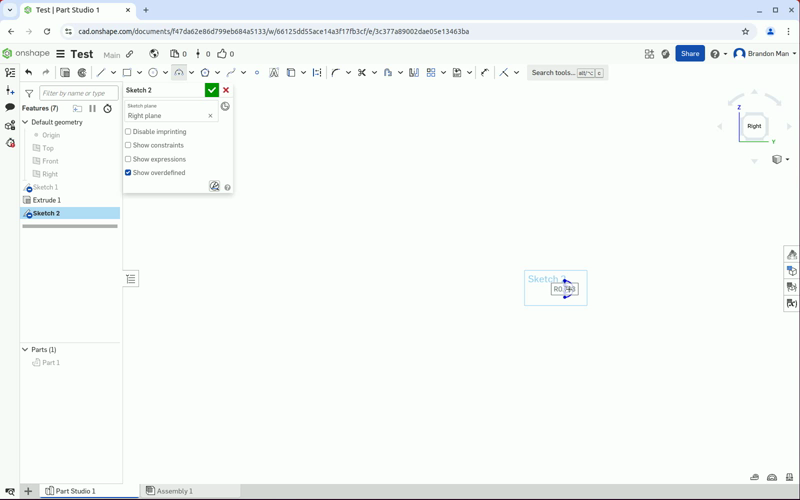
key(esc)
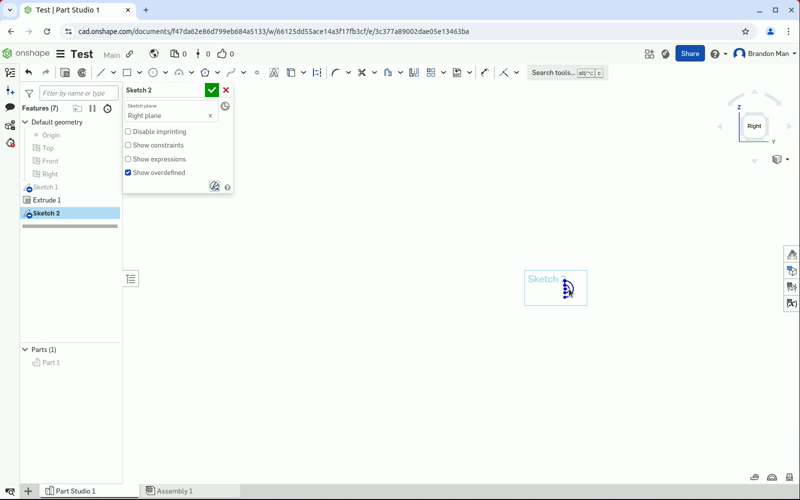
key(l)
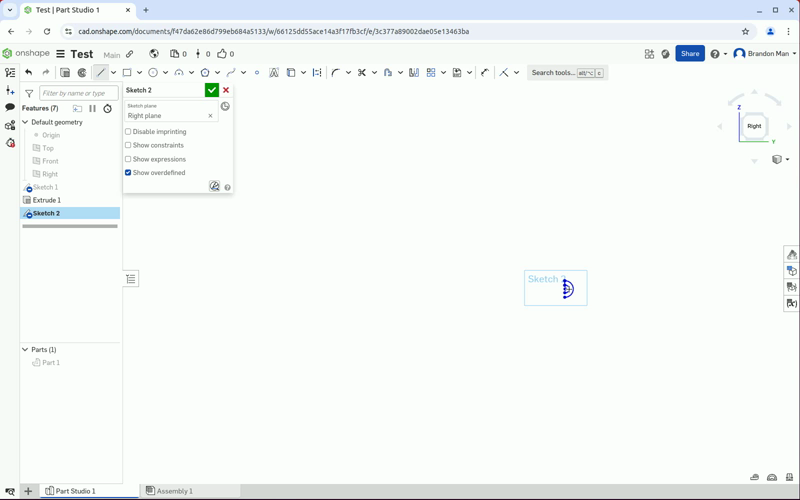
mouse_move(564, 292)
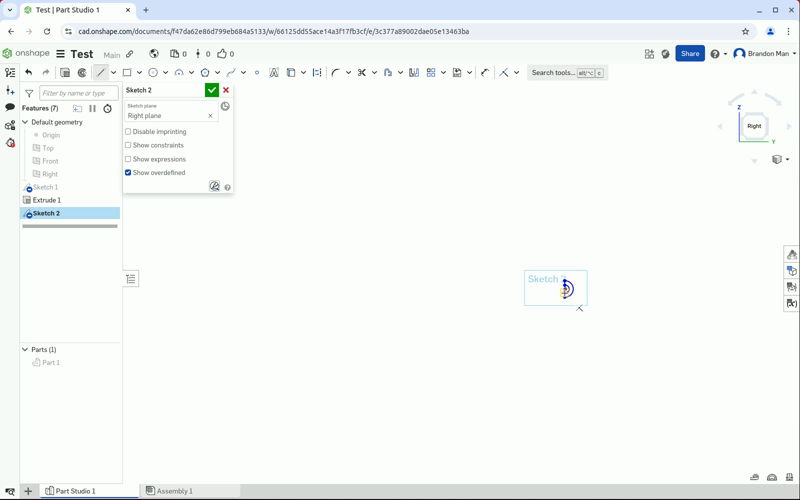
scroll(6)
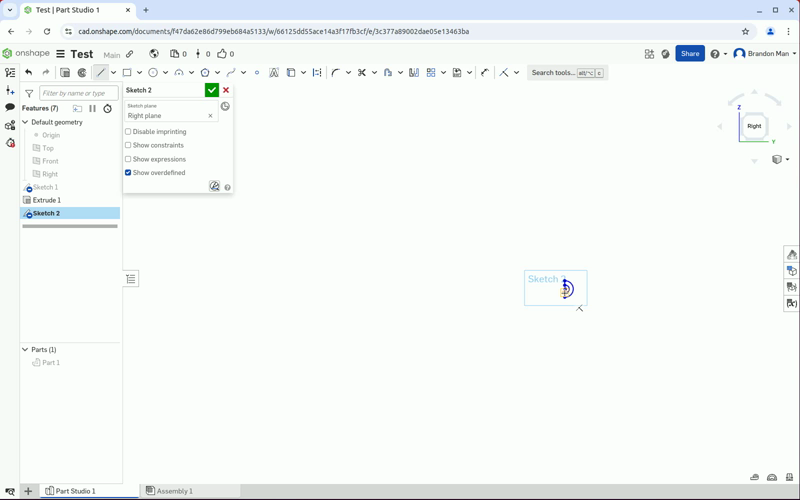
scroll(6)
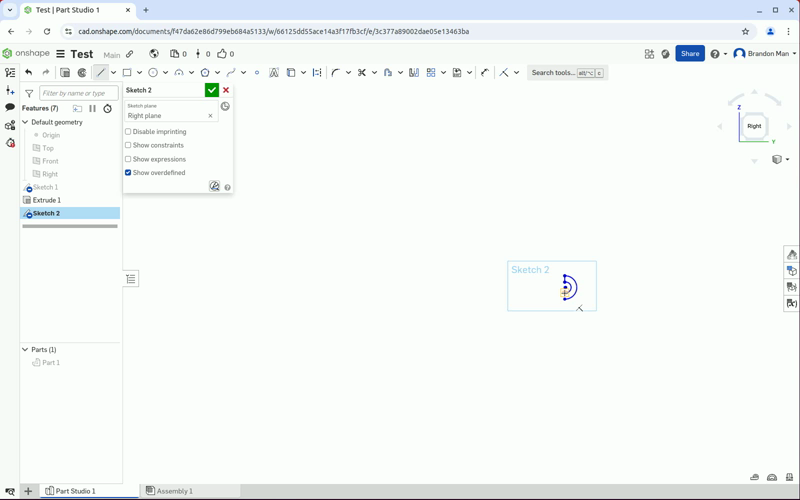
scroll(6)
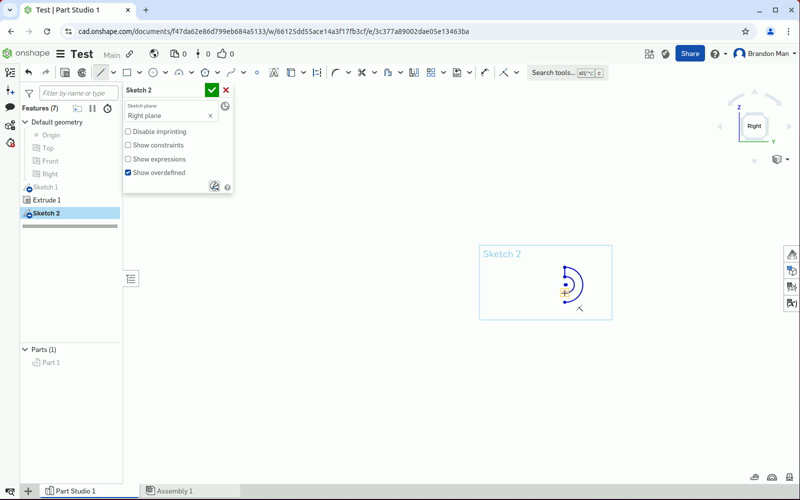
scroll(6)
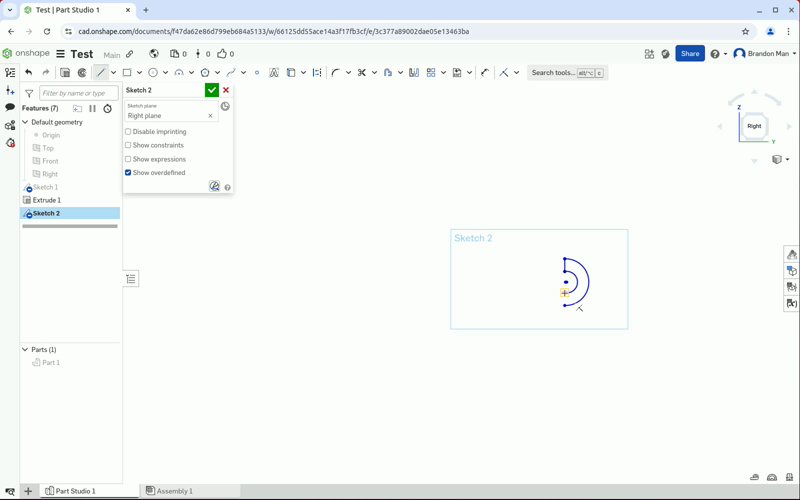
scroll(6)
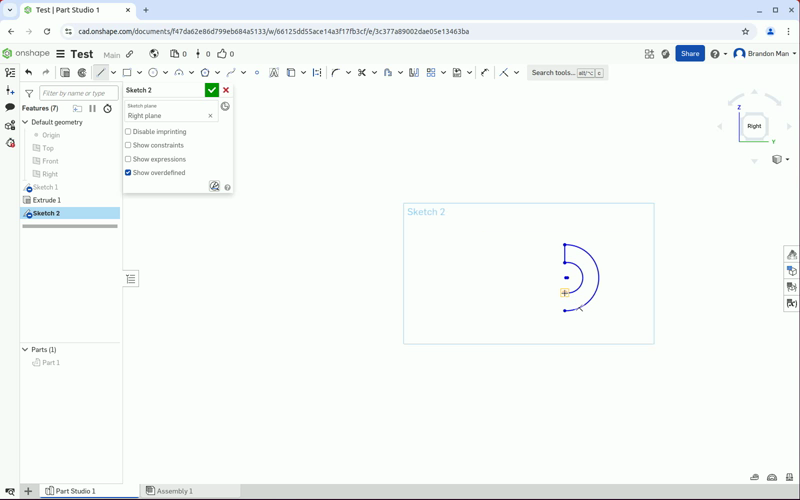
scroll(6)
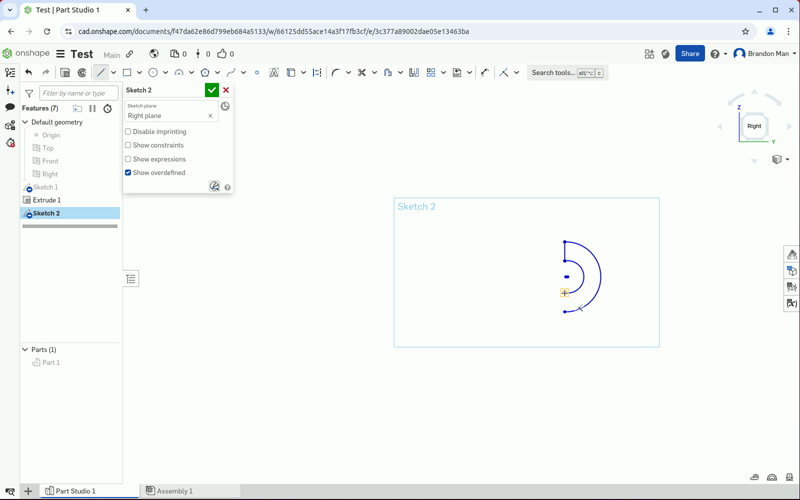
scroll(6)
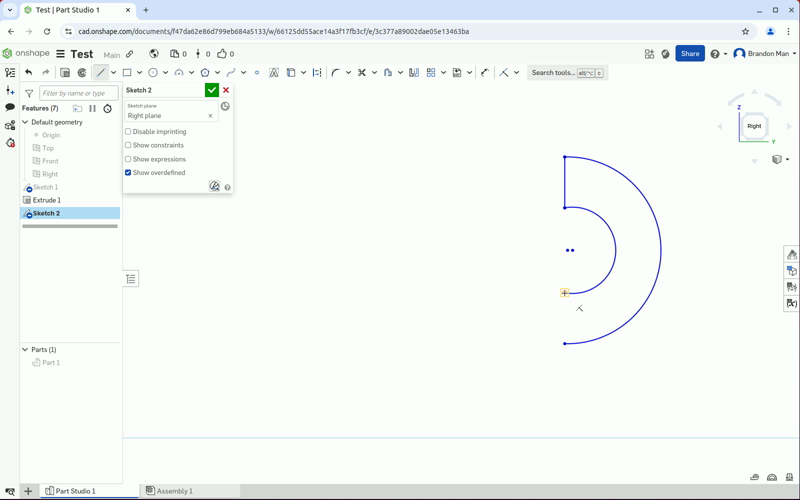
click(564, 292)
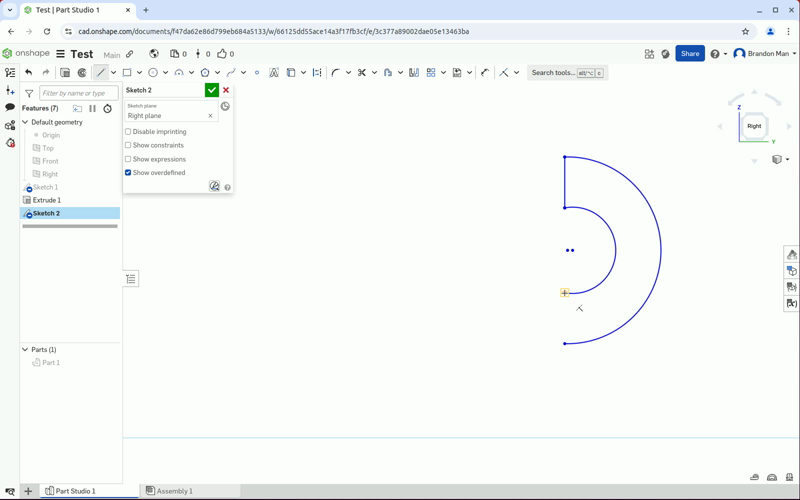
scroll(-6)
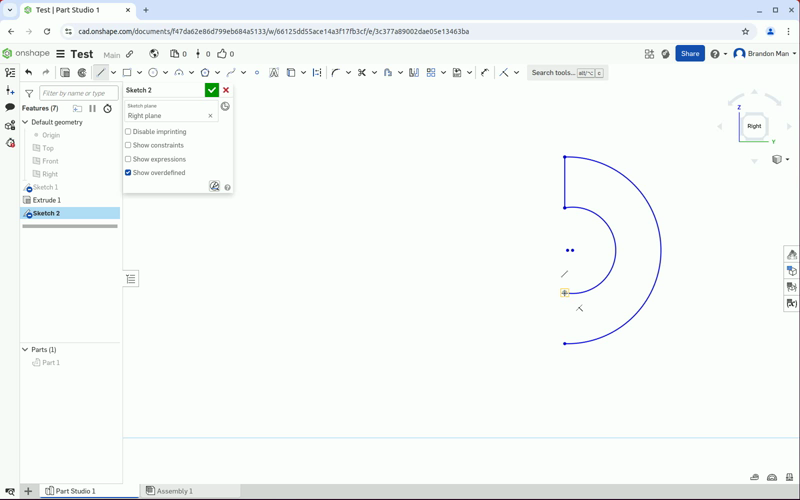
scroll(-6)
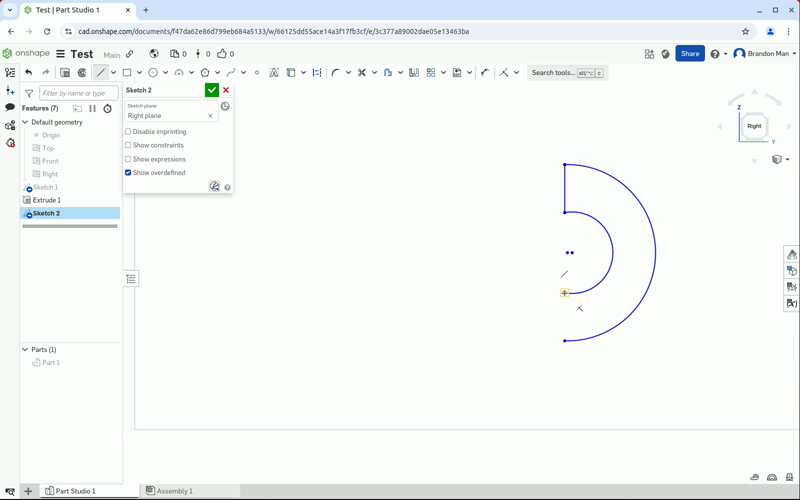
scroll(-6)
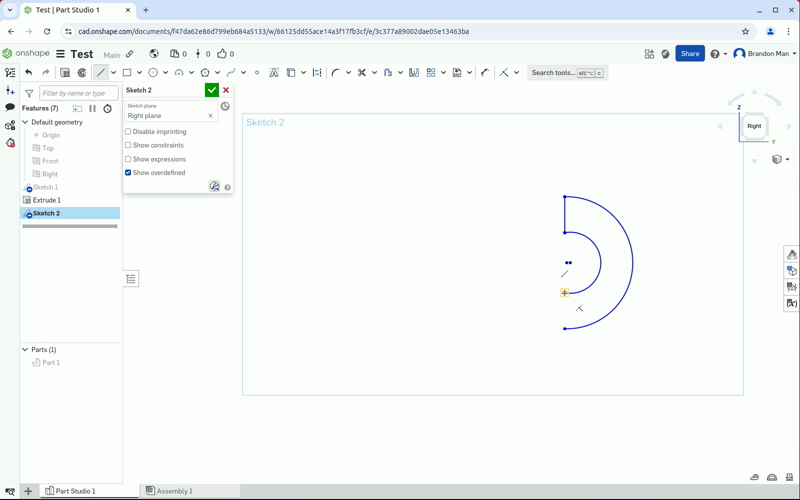
scroll(-6)
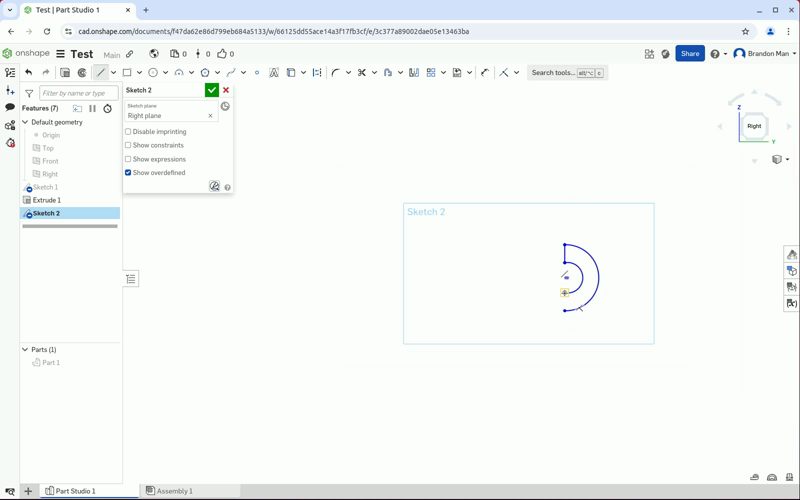
scroll(-6)
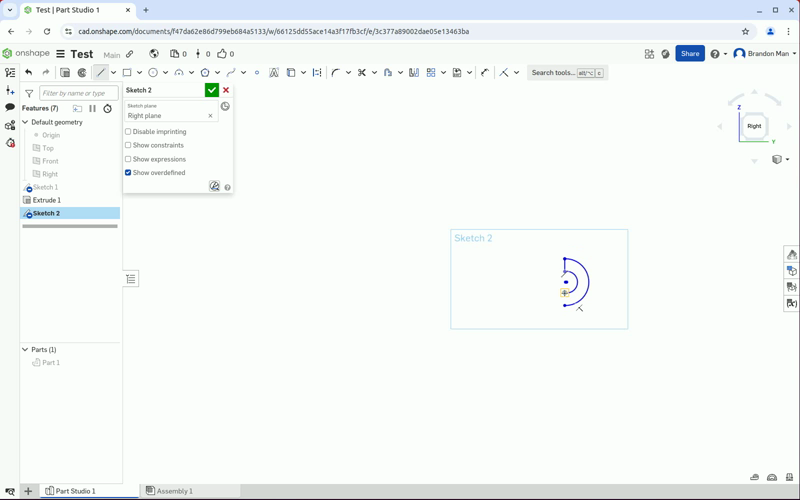
scroll(-6)
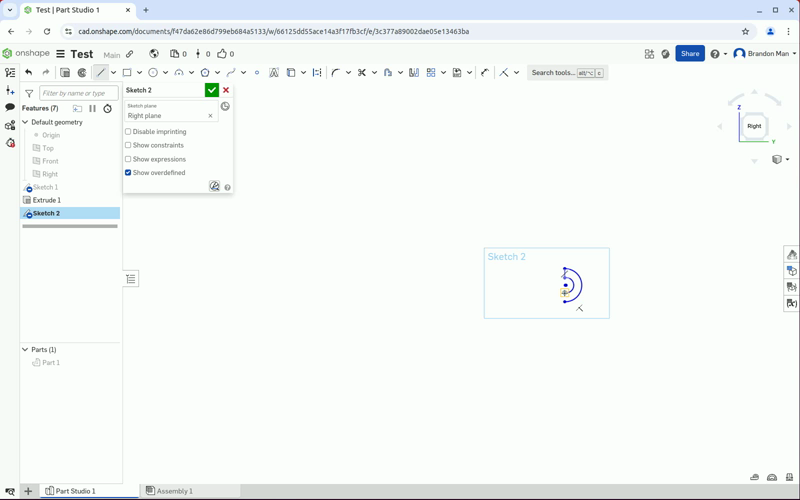
scroll(-6)
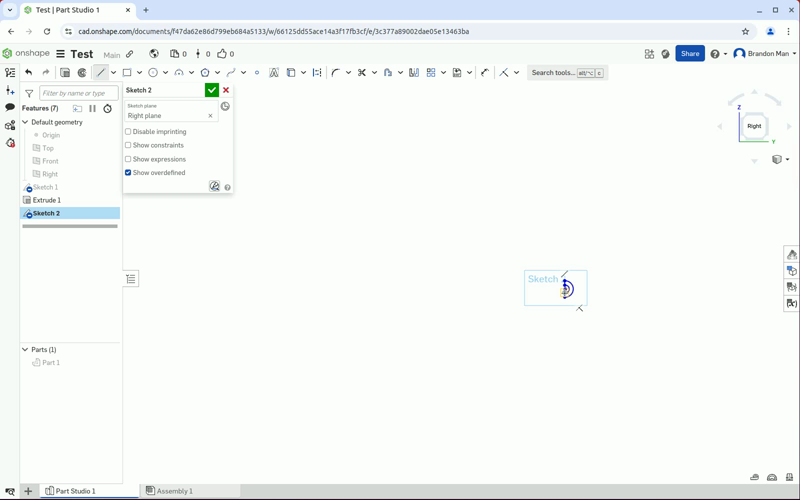
mouse_move(589, 292)
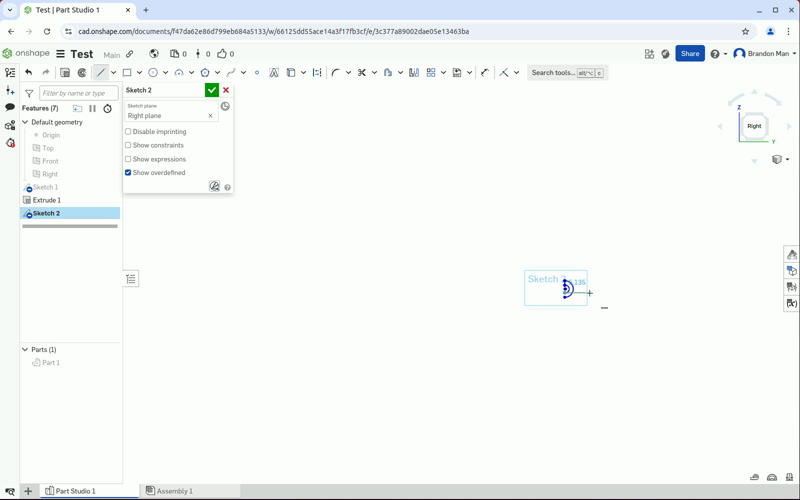
key_down(shift)
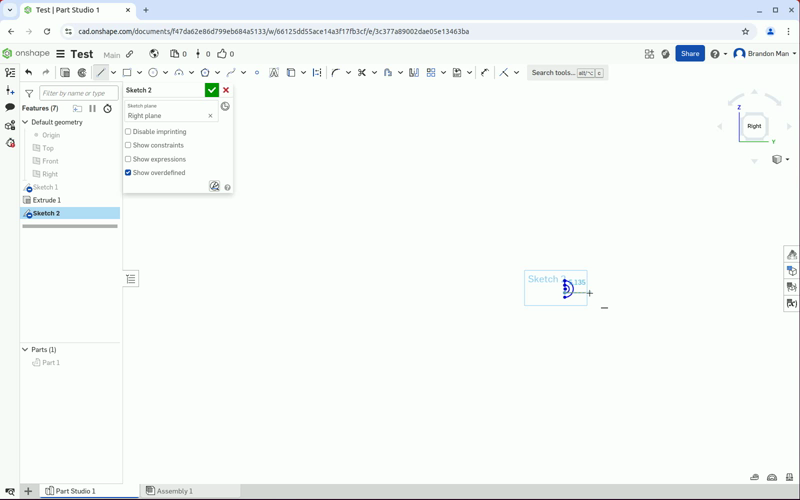
mouse_move(564, 297)
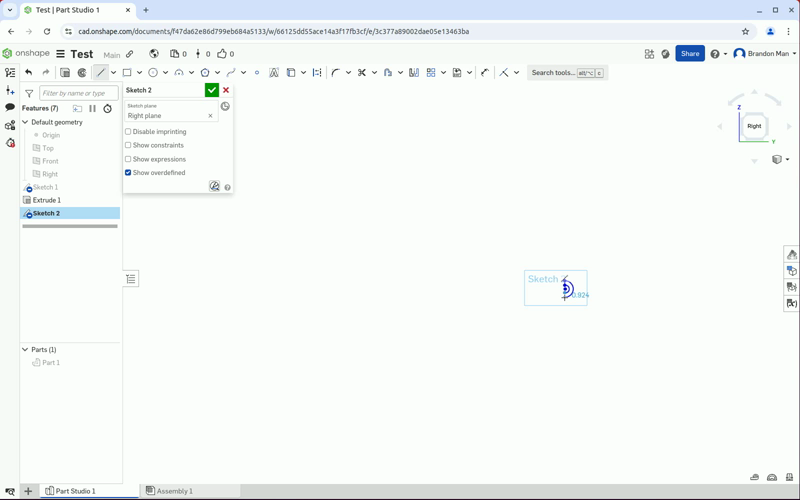
scroll(6)
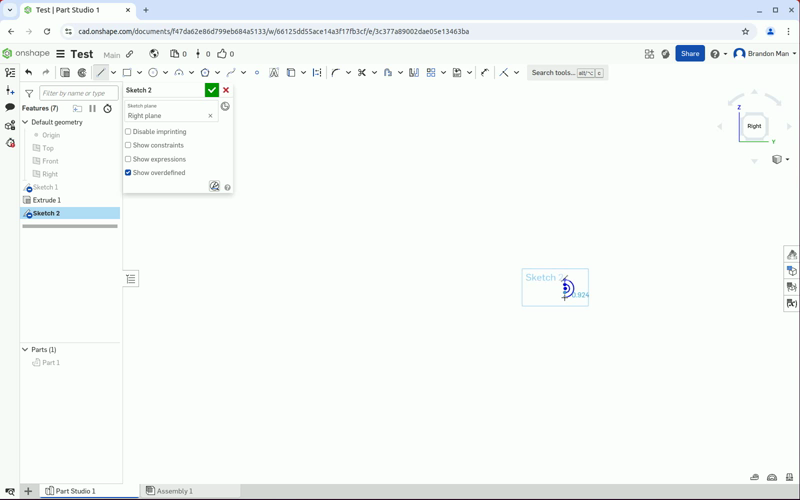
scroll(6)
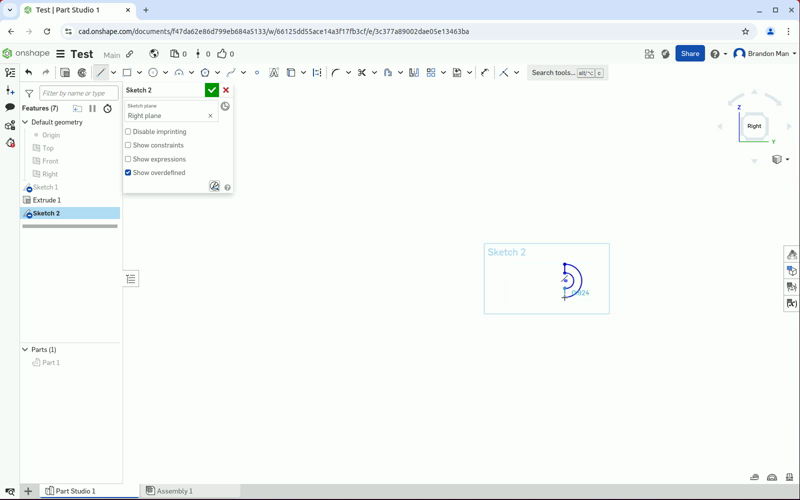
scroll(6)
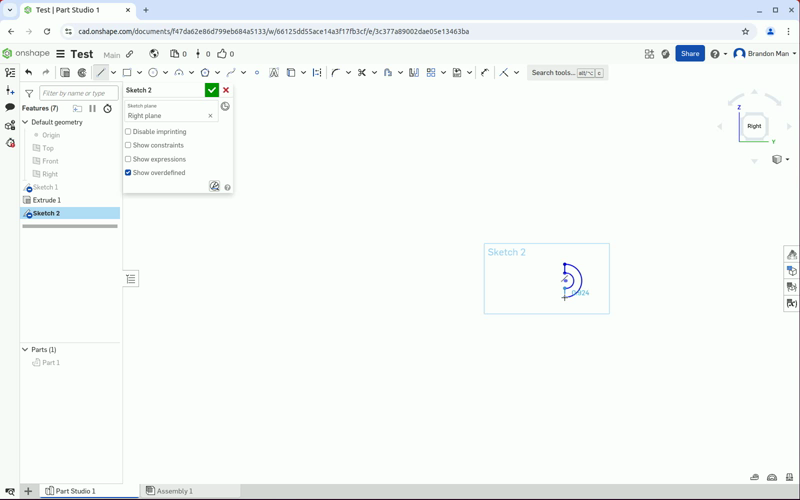
scroll(6)
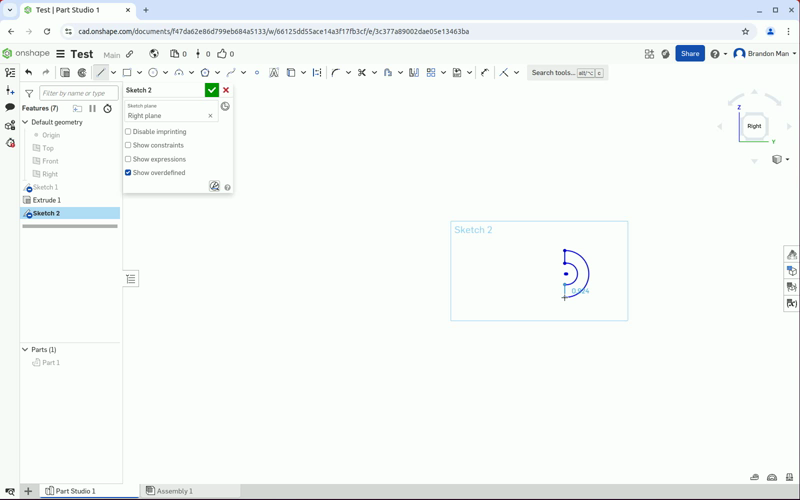
scroll(6)
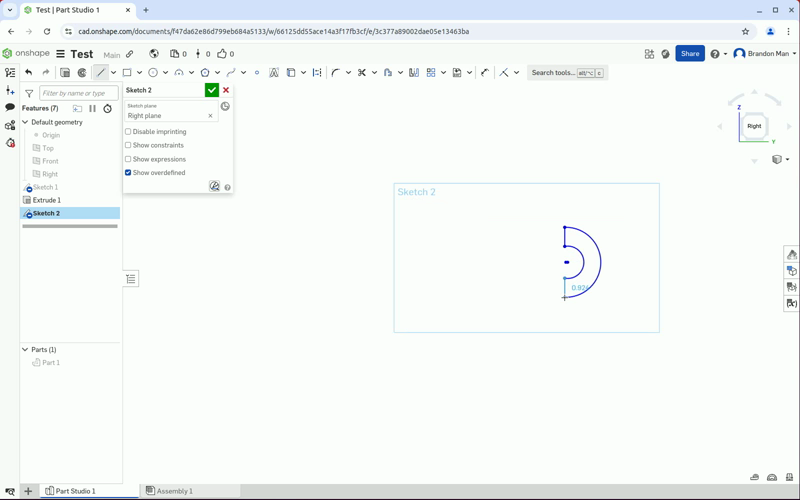
scroll(6)
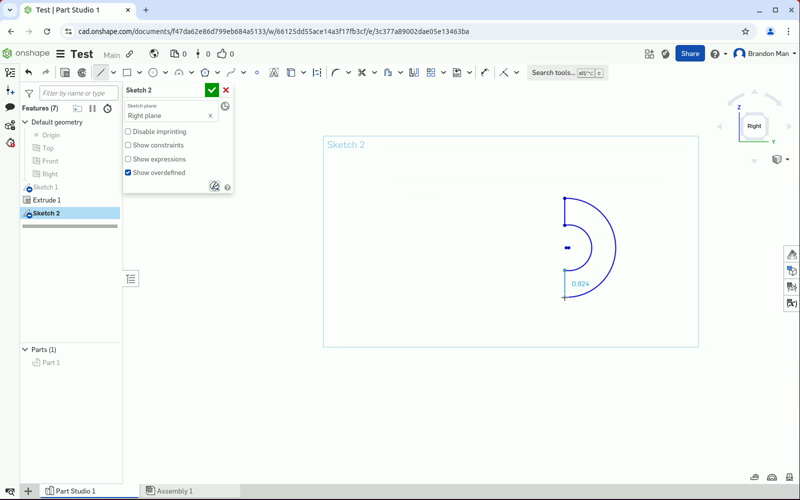
scroll(6)
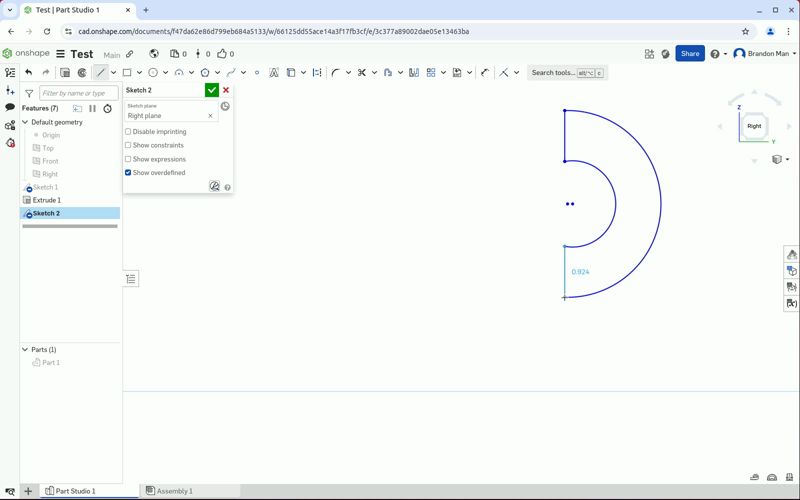
key_up(shift)
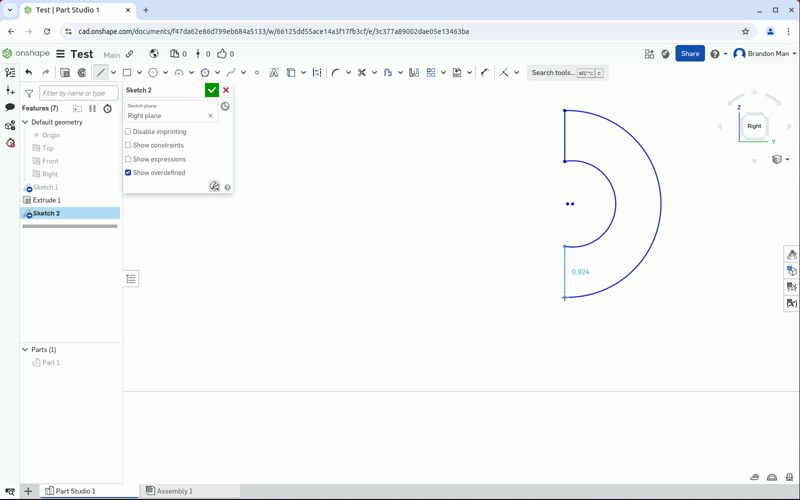
click(564, 297)
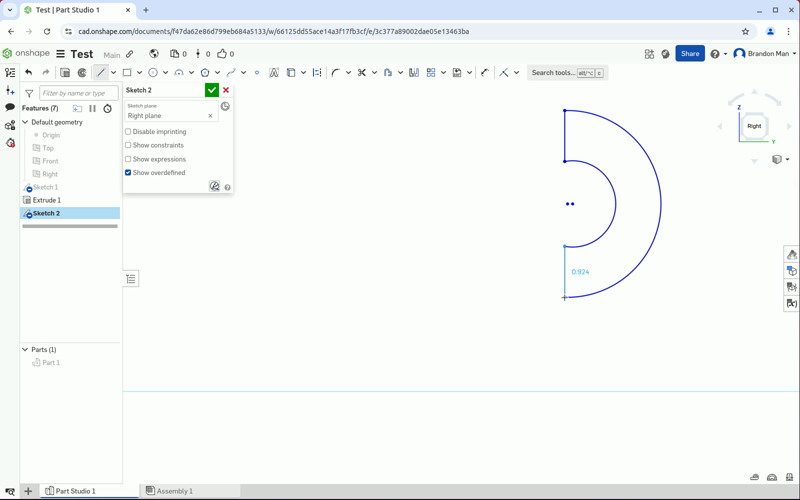
scroll(-6)
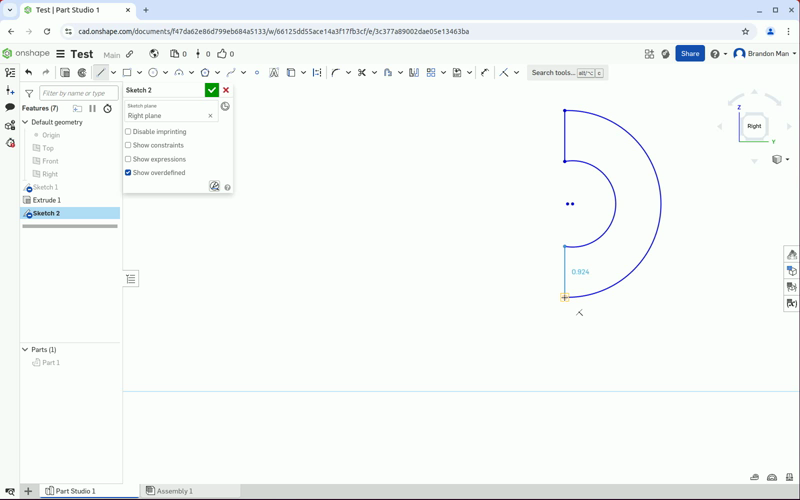
scroll(-6)
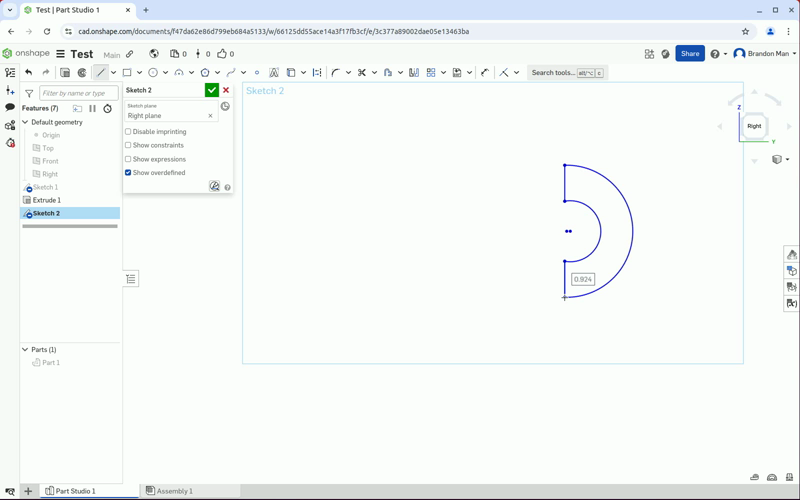
scroll(-6)
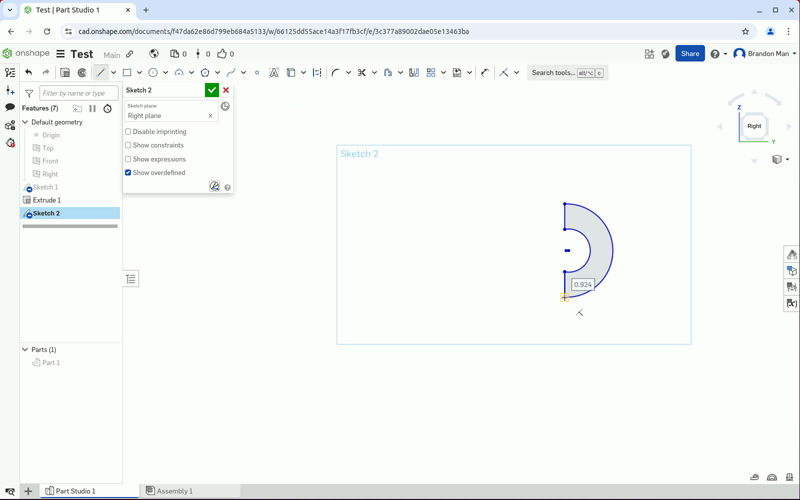
scroll(-6)
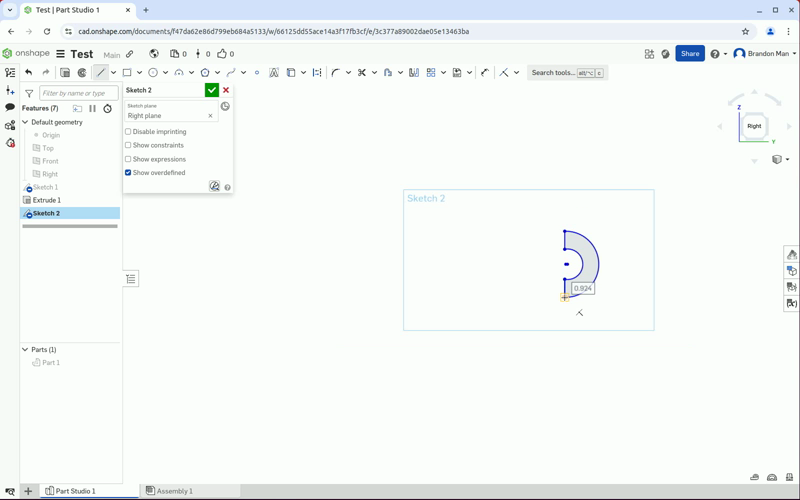
scroll(-6)
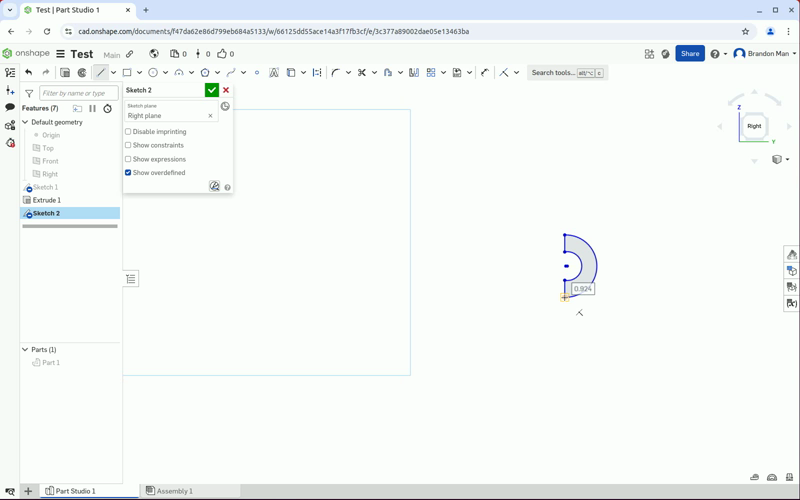
scroll(-6)
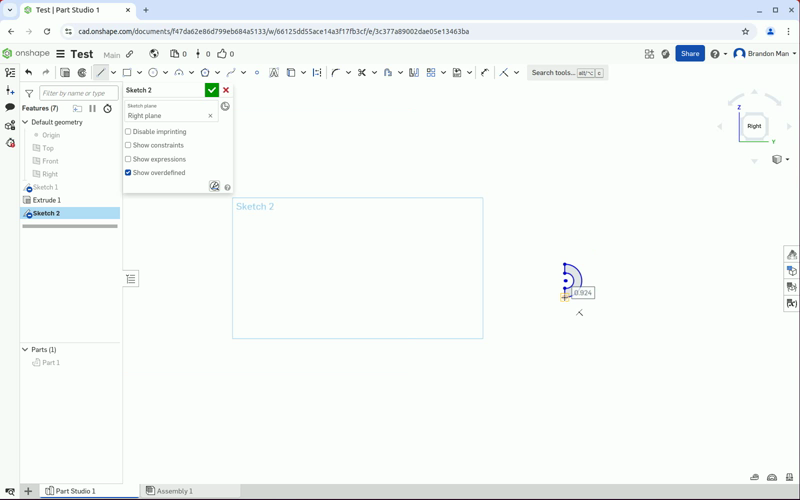
scroll(-6)
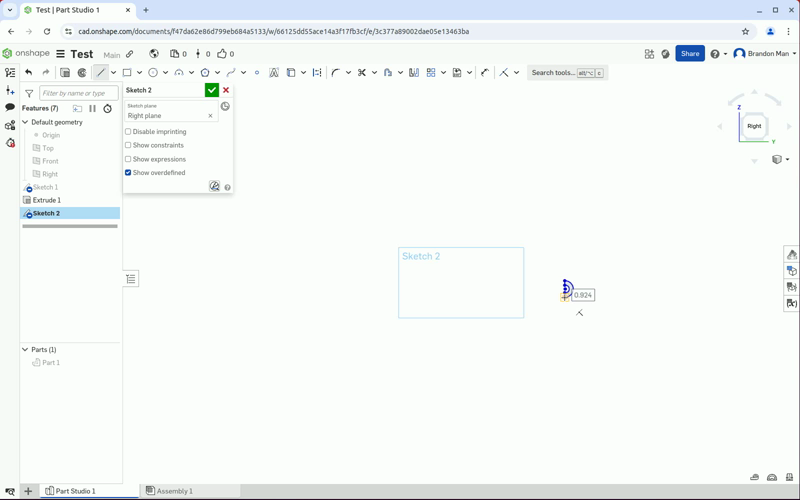
key(esc)
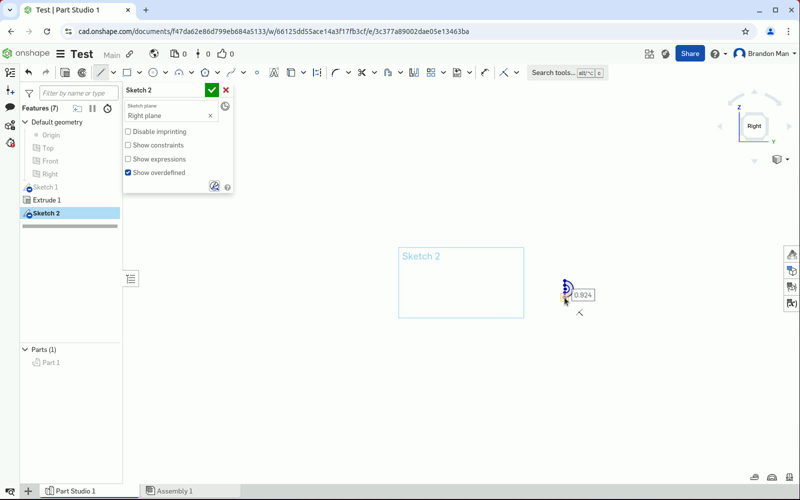
mouse_move(568, 295)
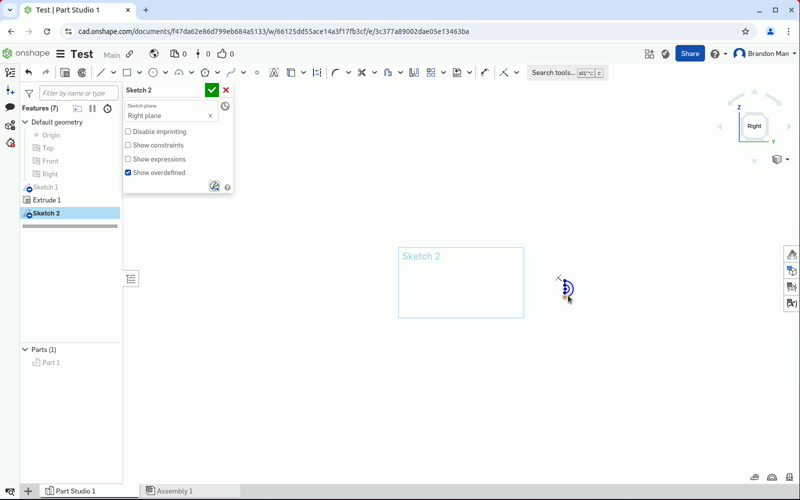
scroll(6)
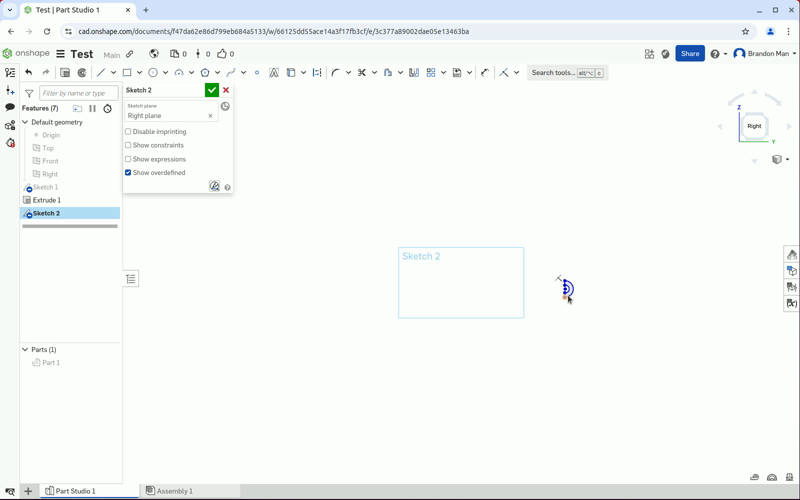
scroll(6)
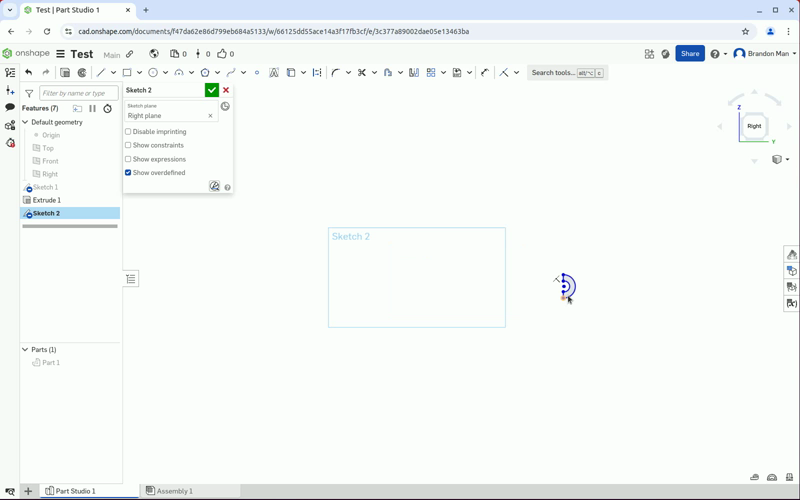
scroll(6)
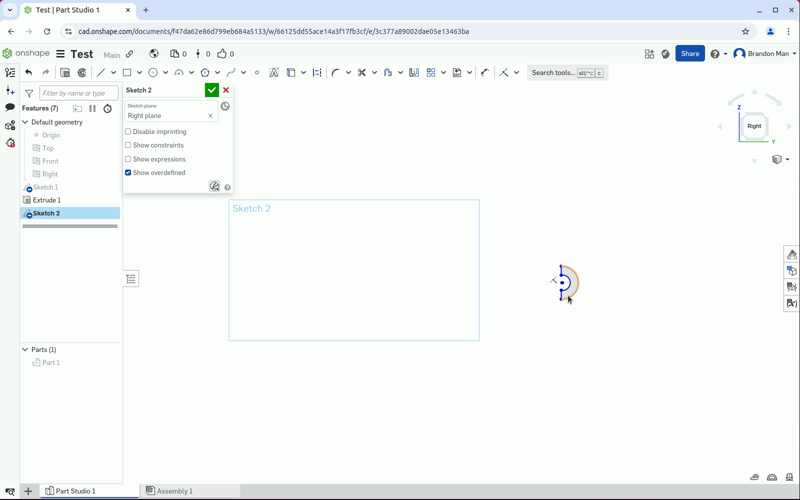
scroll(6)
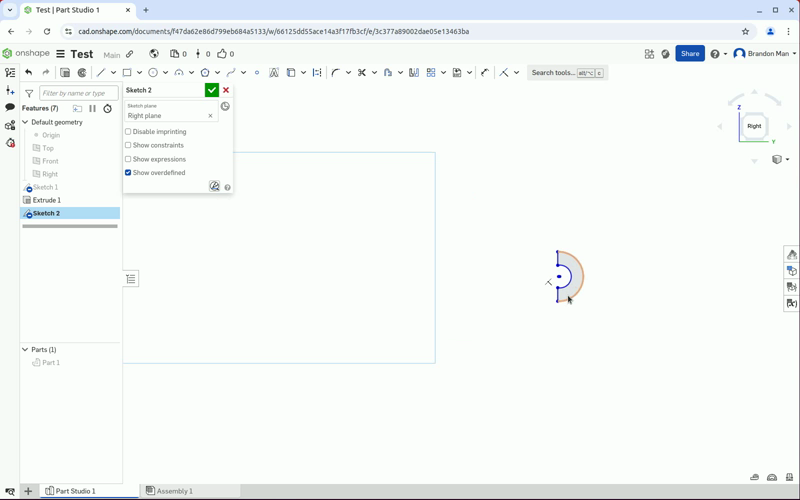
scroll(6)
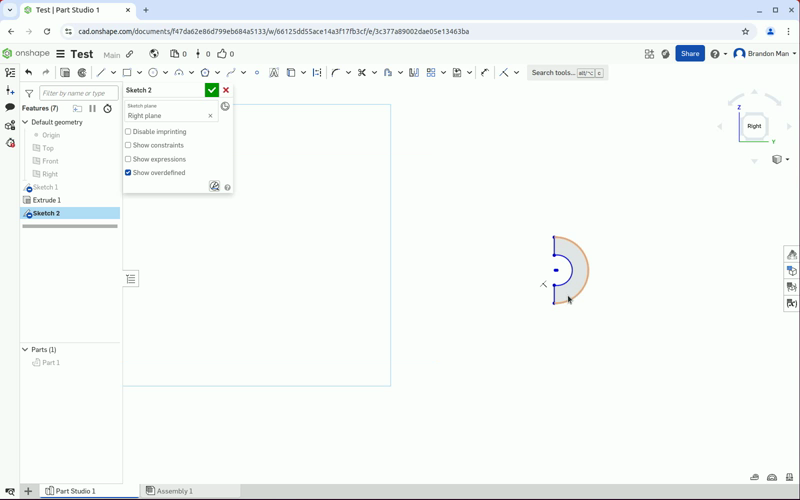
scroll(6)
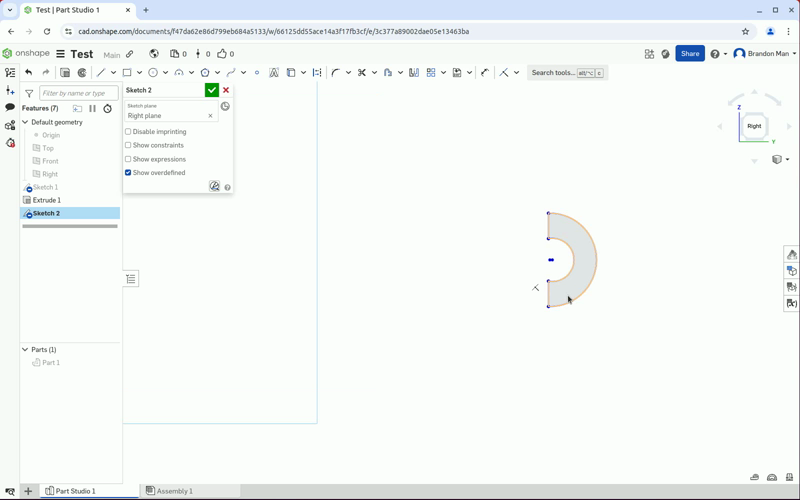
scroll(6)
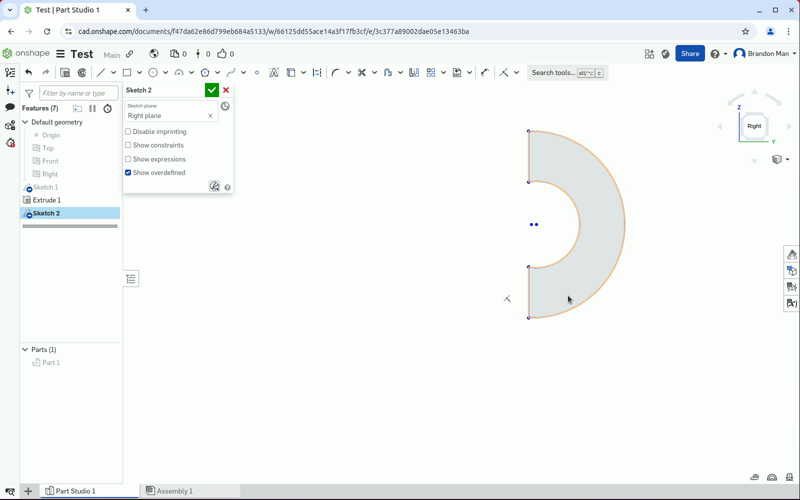
click(568, 295)
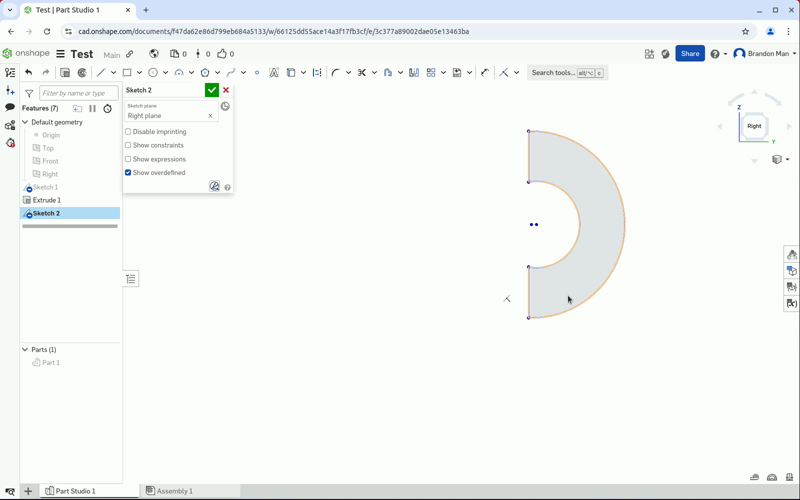
scroll(-6)
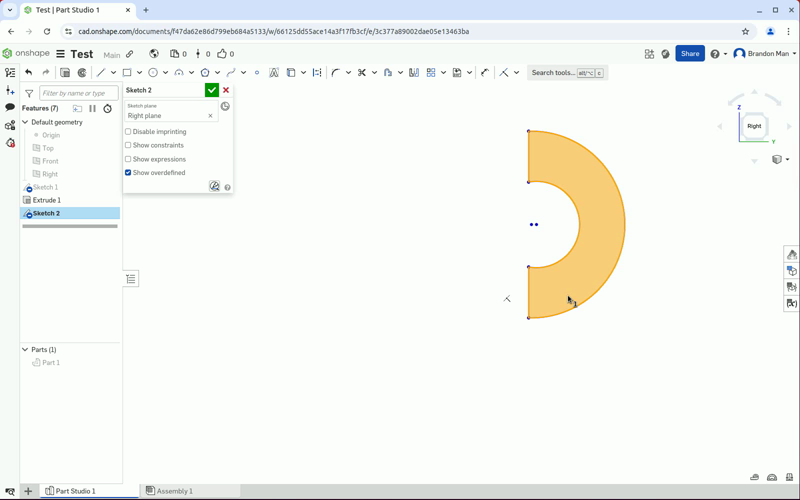
scroll(-6)
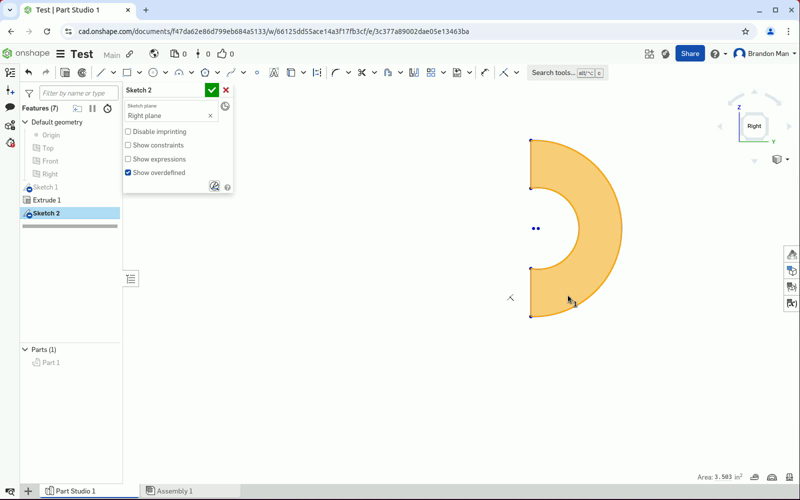
scroll(-6)
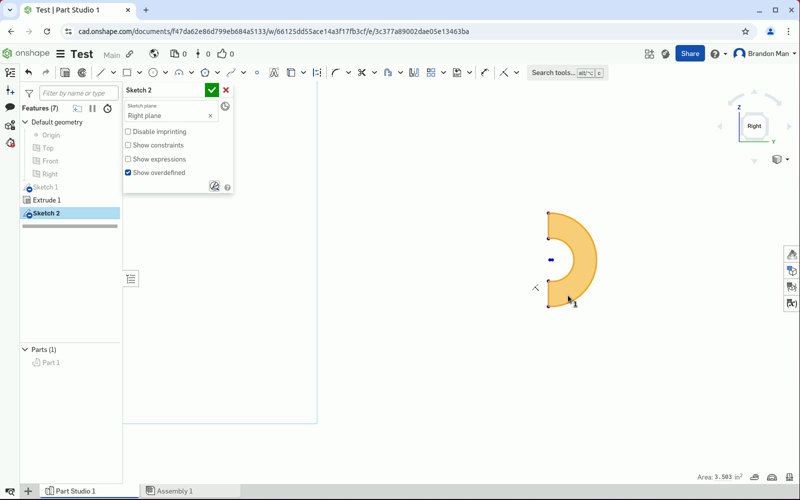
scroll(-6)
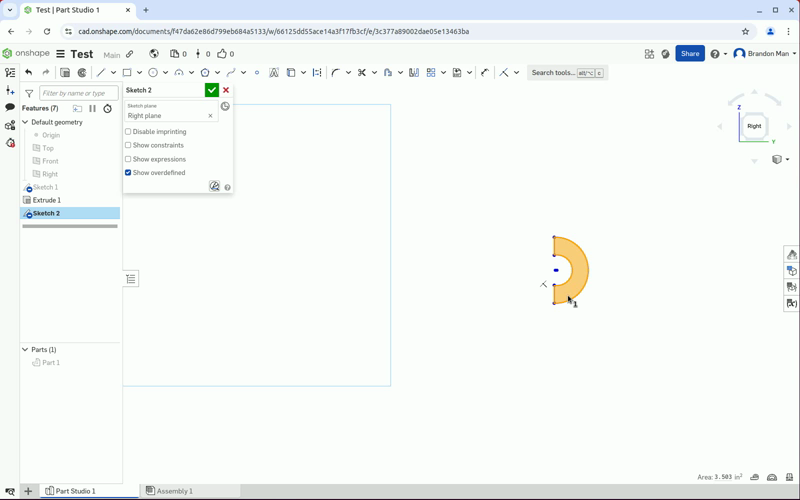
scroll(-6)
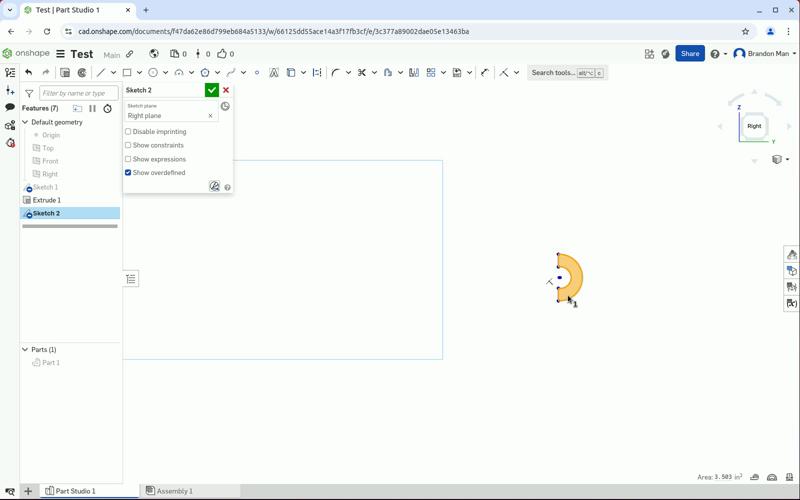
scroll(-6)
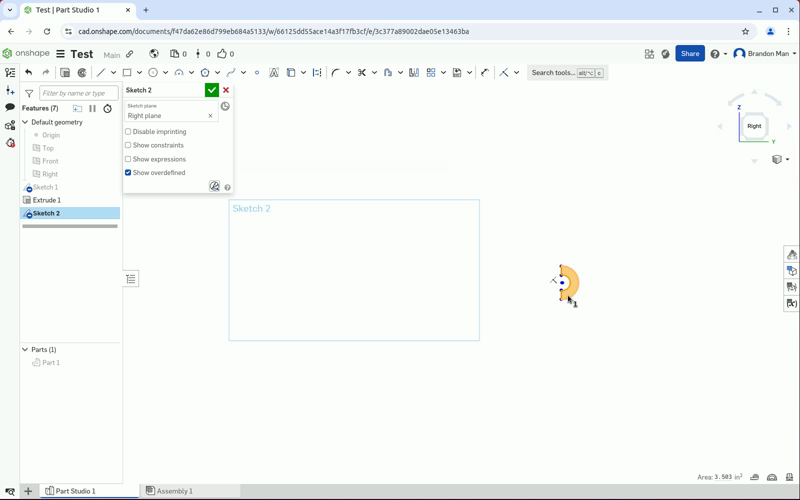
scroll(-6)
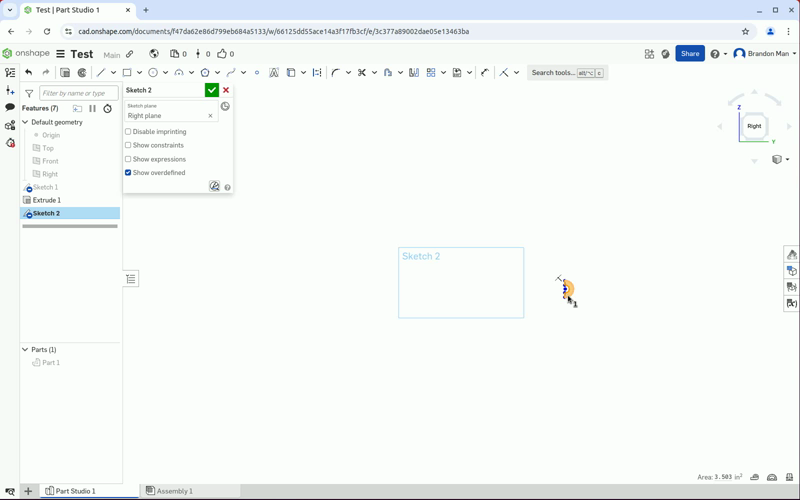
mouse_move(73, 352)
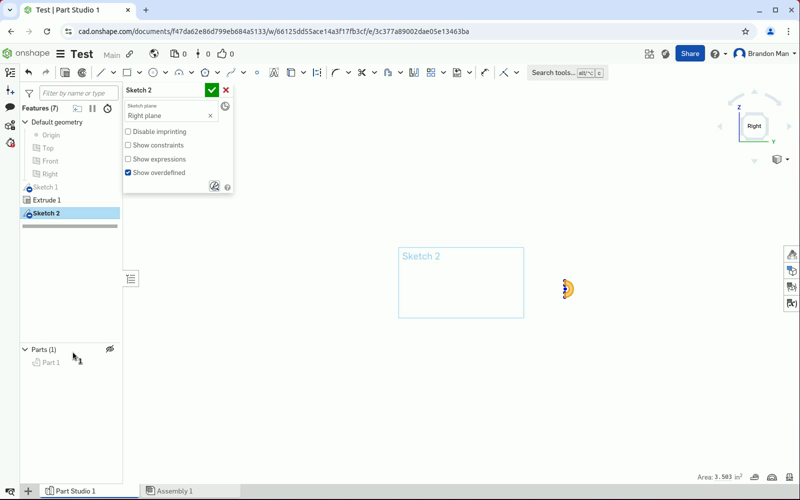
key(shift+y)
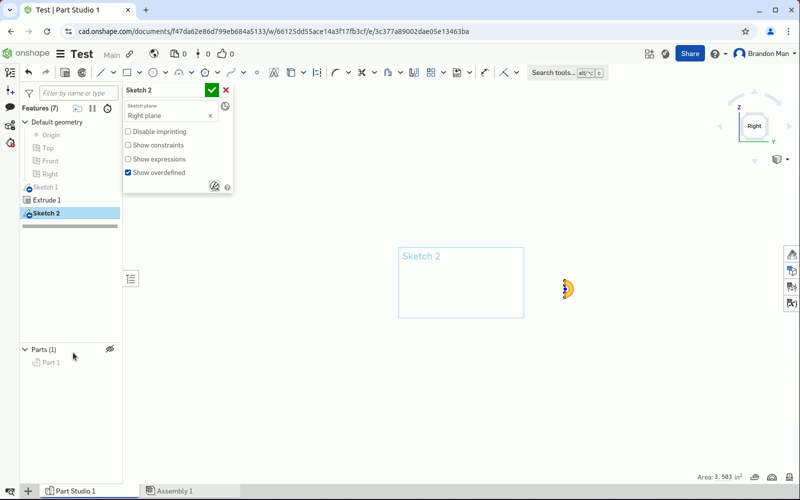
key(shift+e)
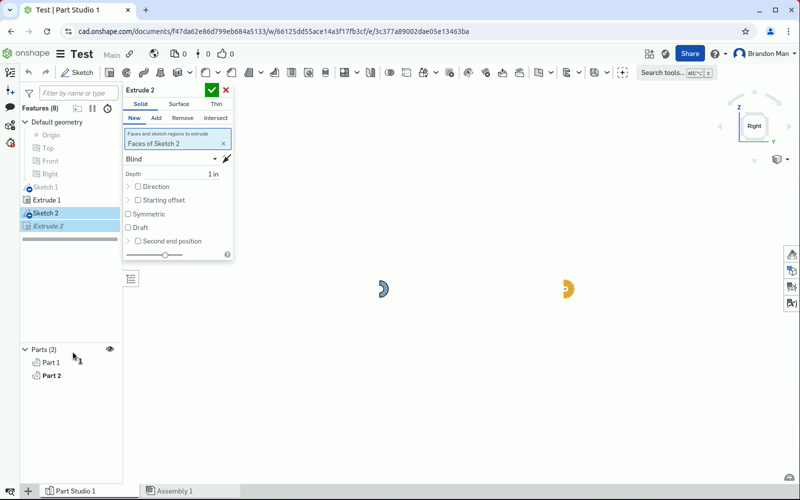
mouse_move(143, 106)
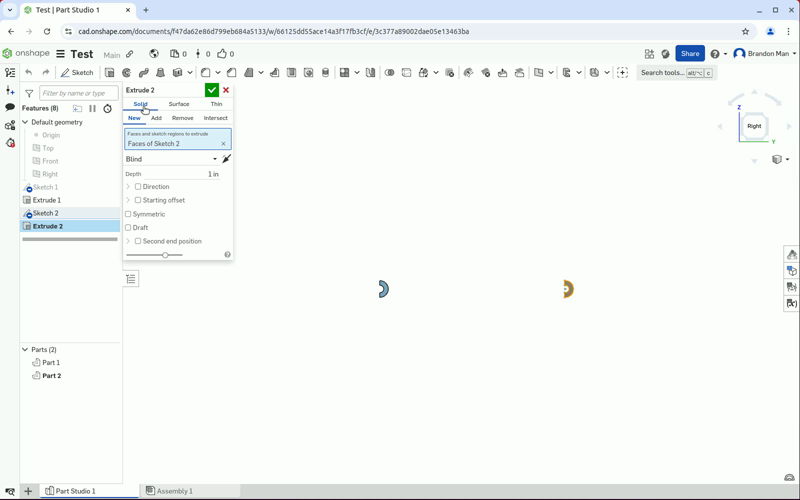
click(143, 106)
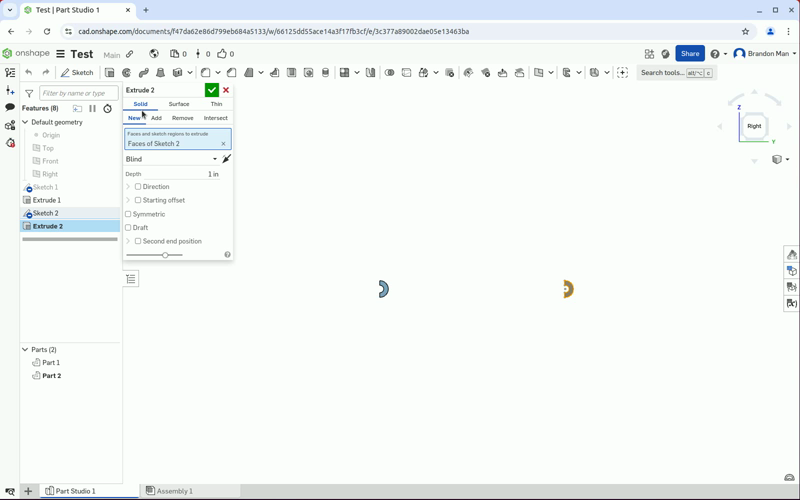
mouse_move(137, 120)
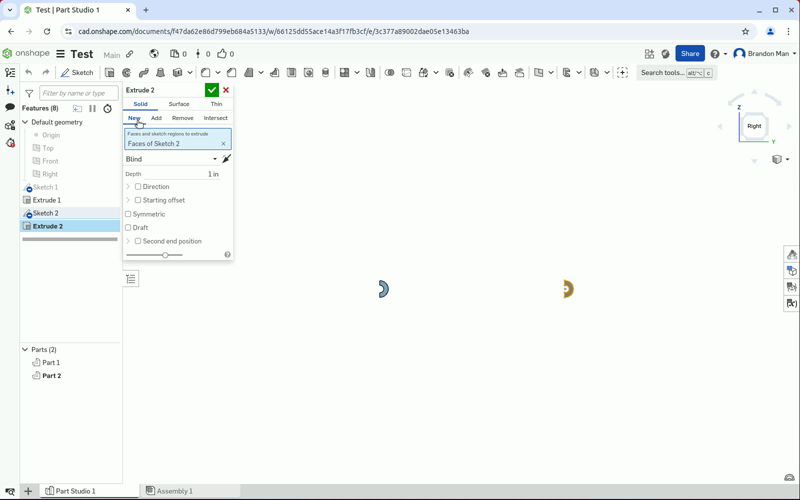
click(137, 120)
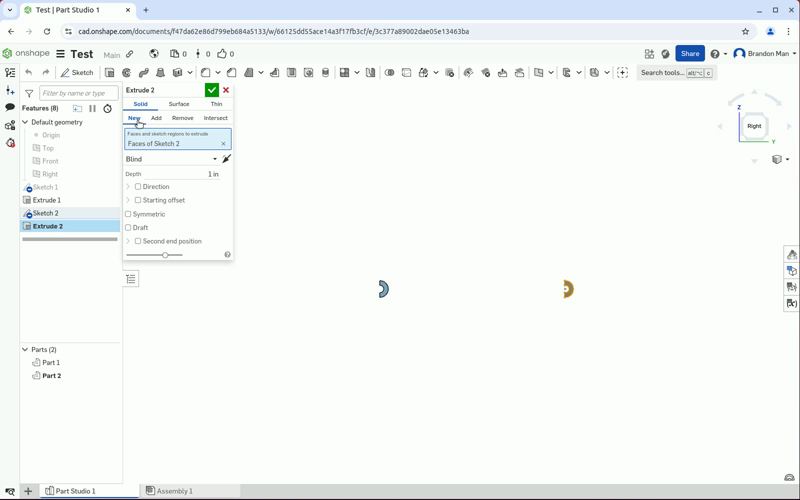
key(tab, 4)
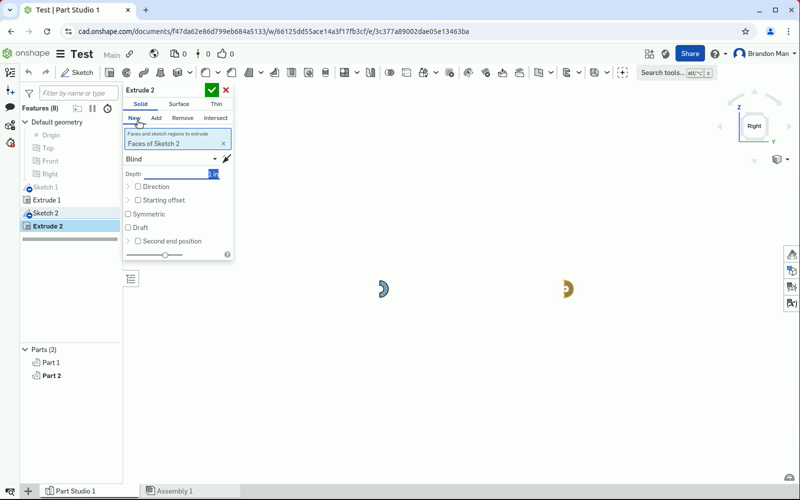
text(1.685)
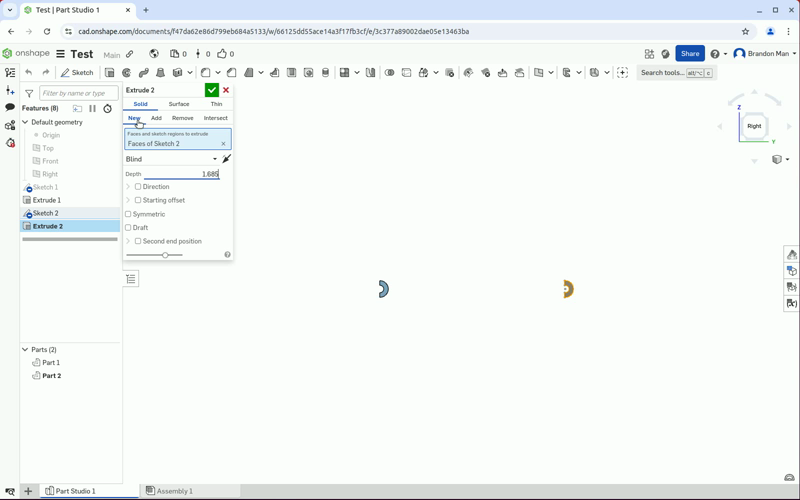
key(enter)
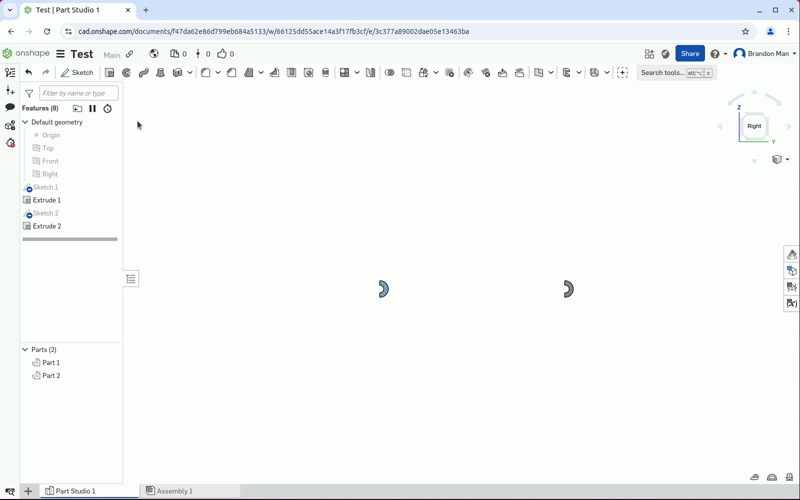
key(shift+h)
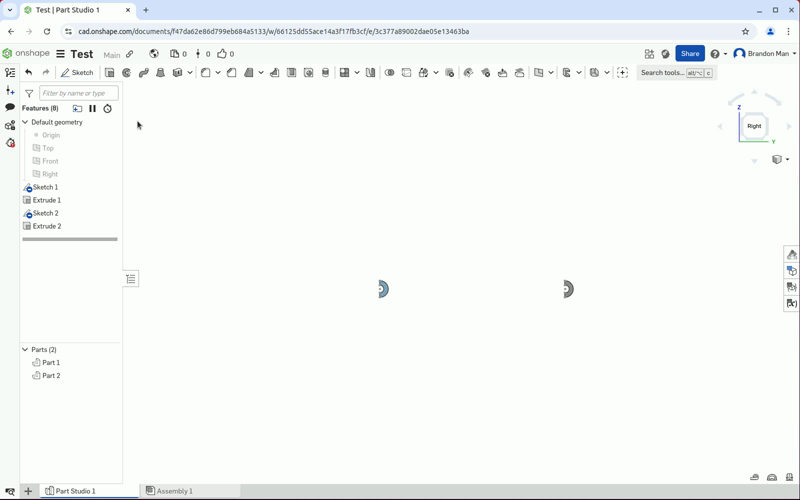
key(shift+h)
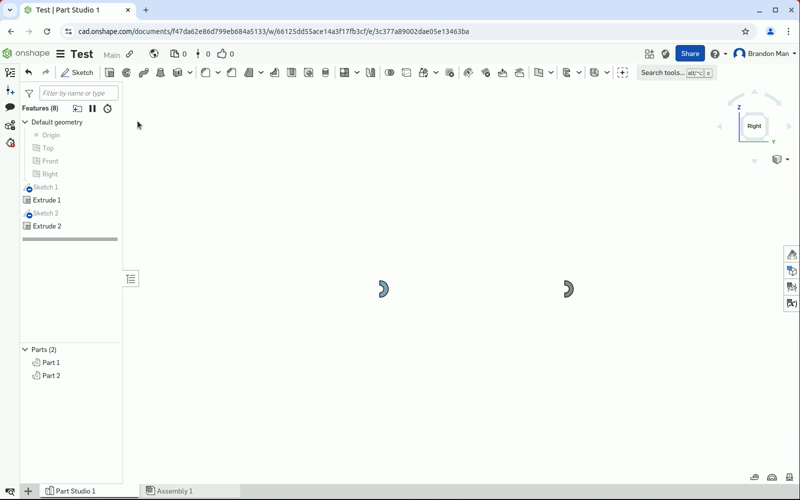
mouse_move(73, 189)
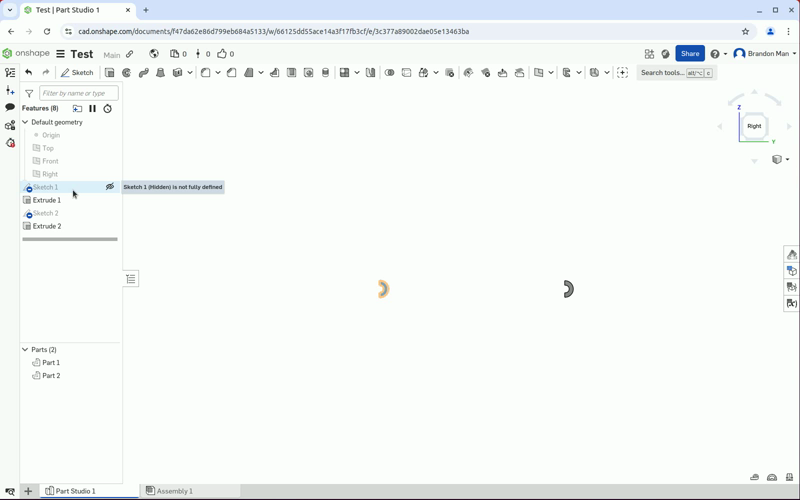
click(73, 189)
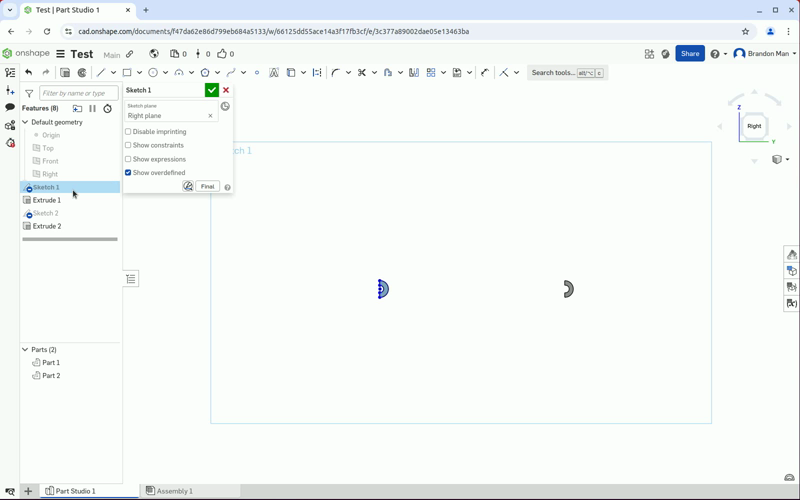
mouse_move(229, 92)
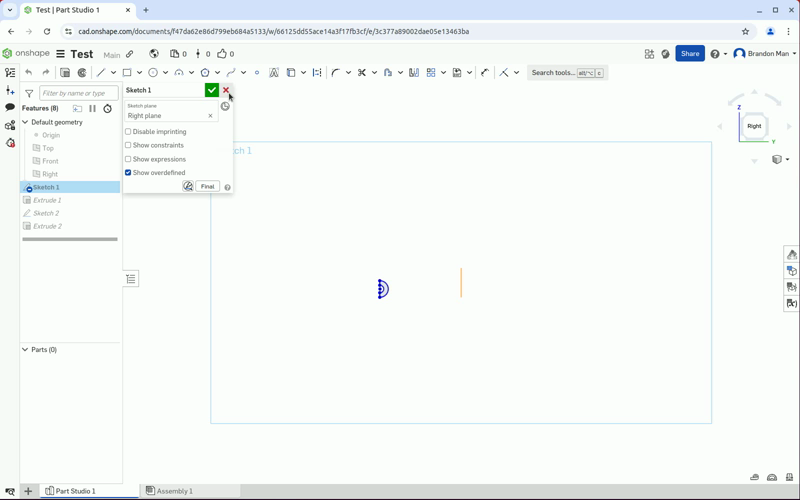
click(229, 92)
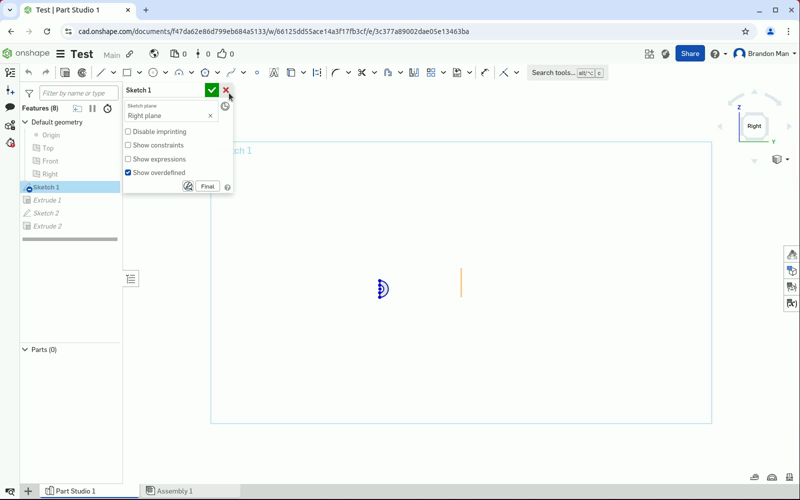
key(shift+s)
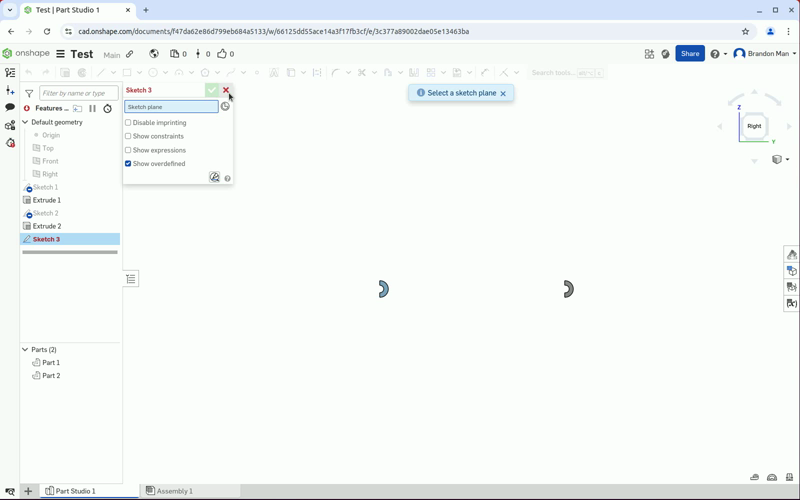
mouse_move(73, 176)
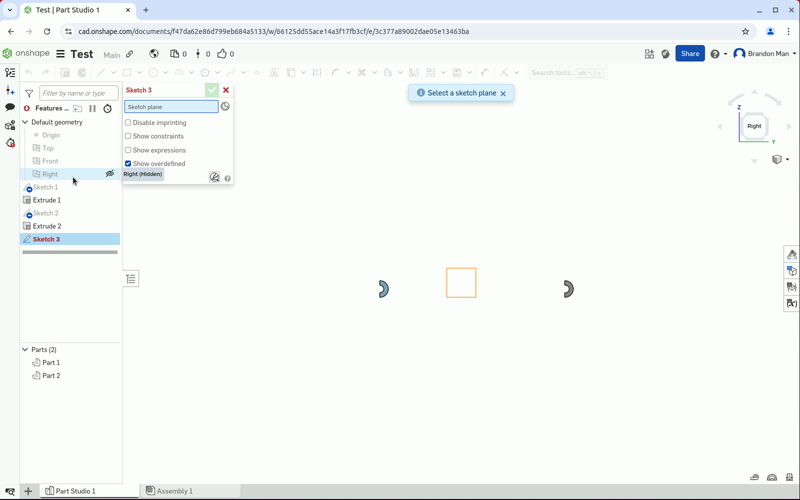
click(73, 176)
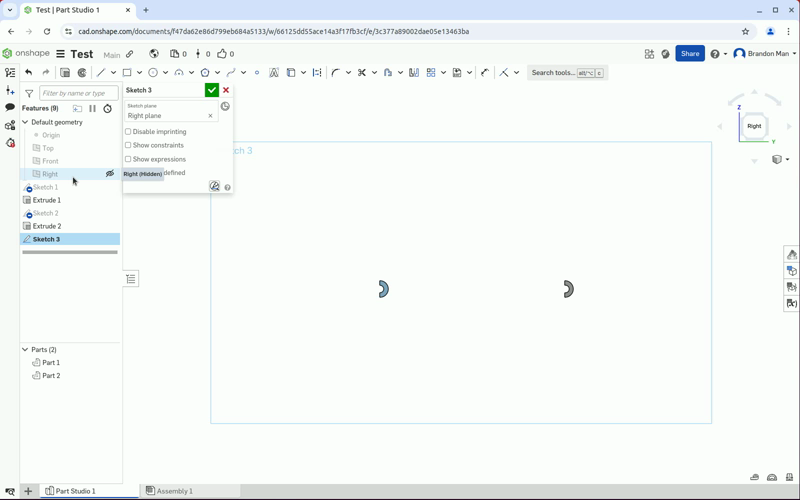
mouse_move(73, 352)
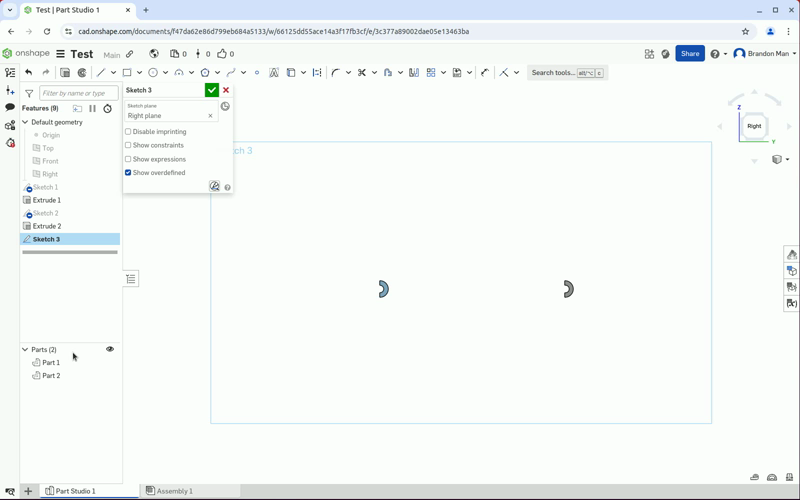
key(y)
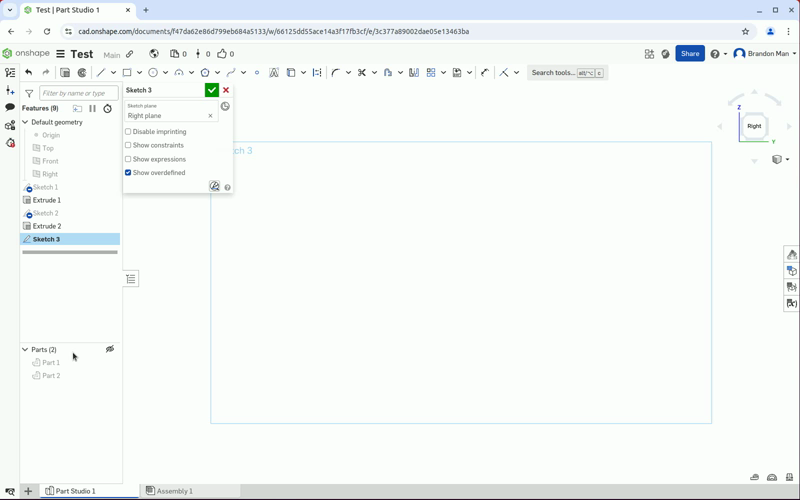
key(l)
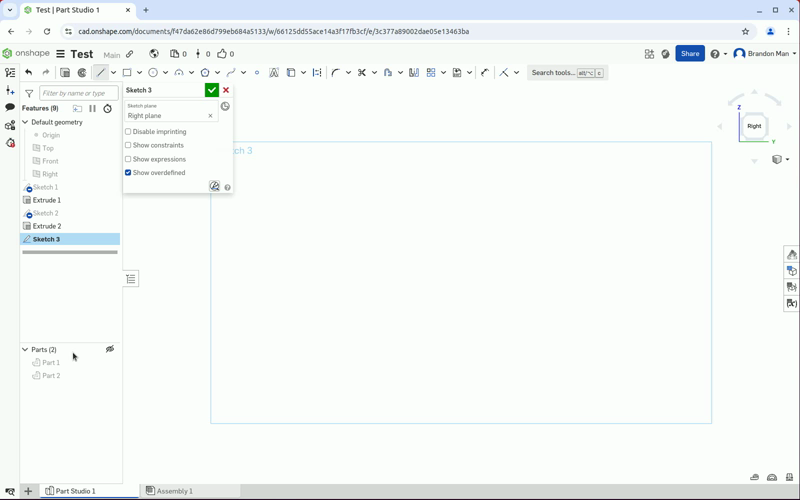
key_down(shift)
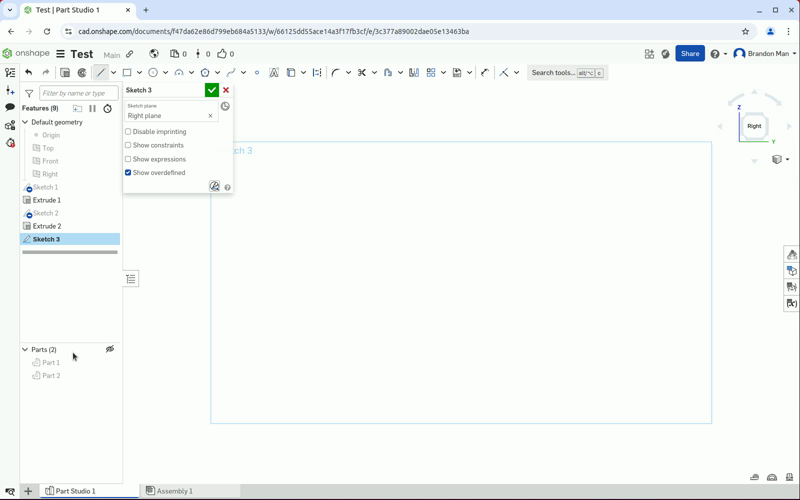
mouse_move(379, 297)
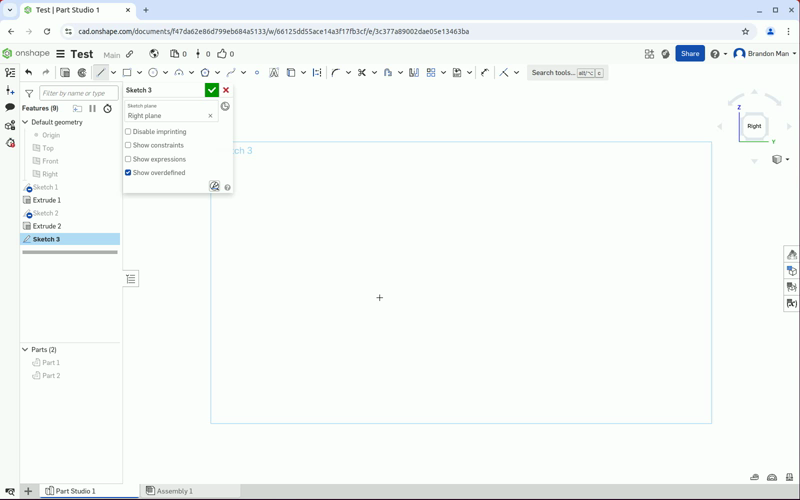
click(379, 297)
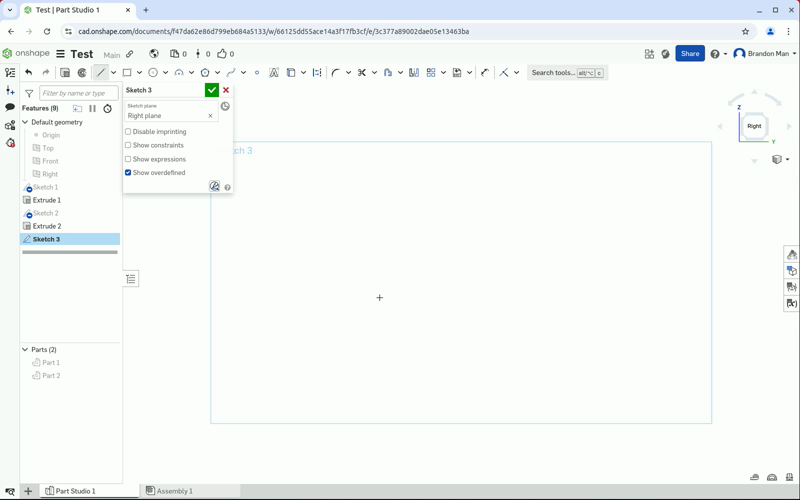
key_up(shift)
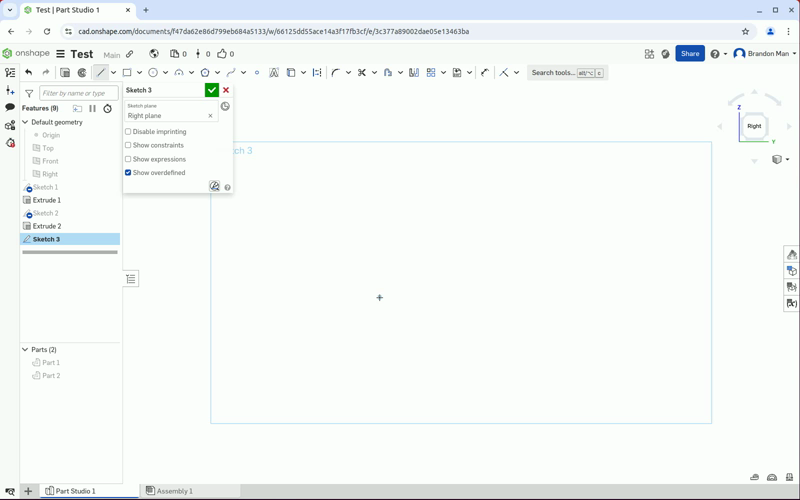
key_down(shift)
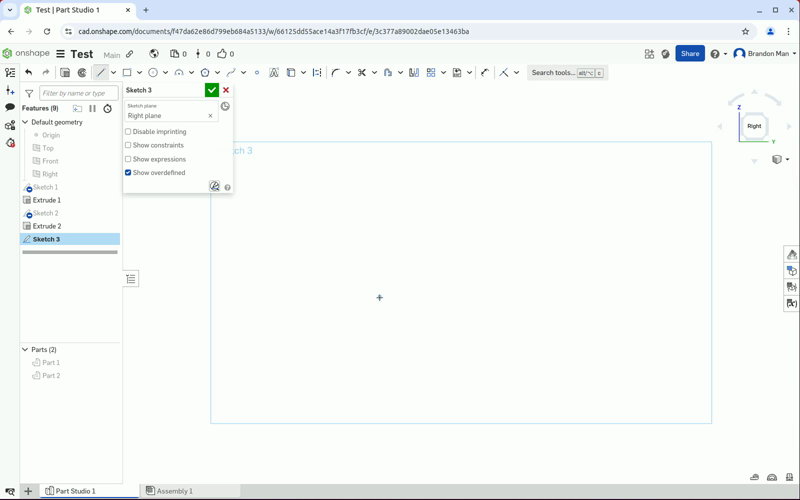
mouse_move(564, 297)
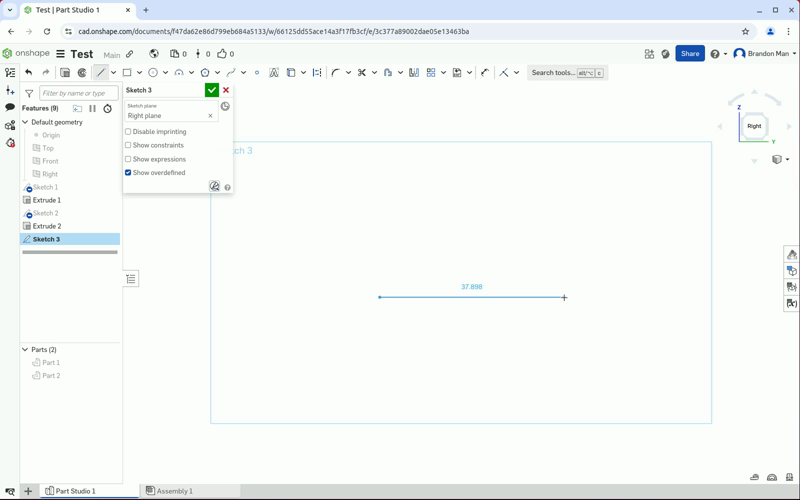
click(564, 297)
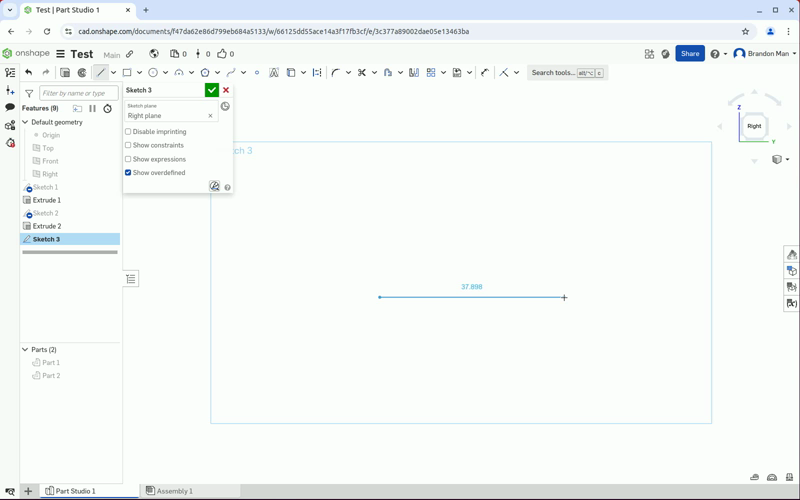
key_up(shift)
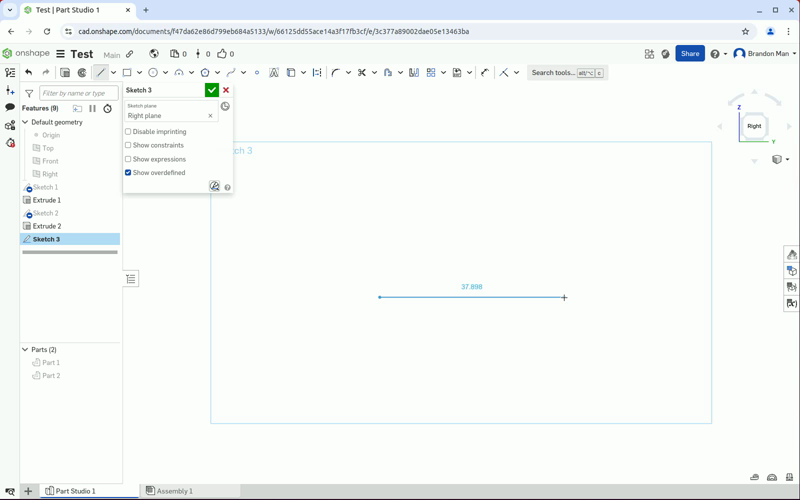
key(esc)
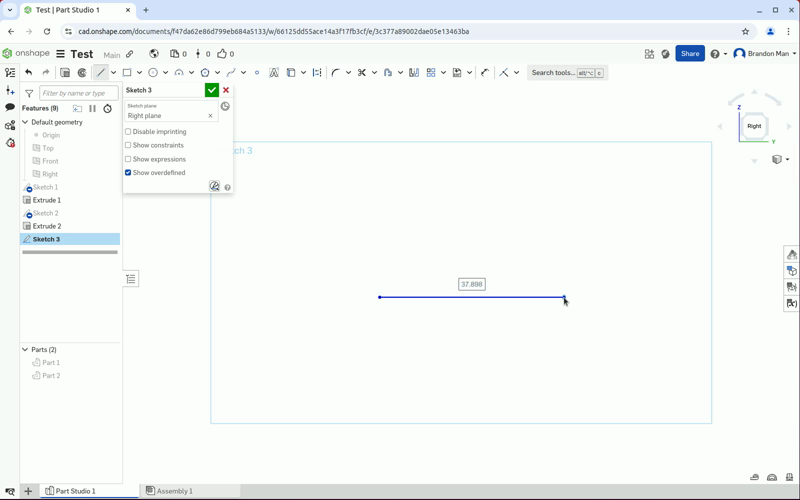
key(a)
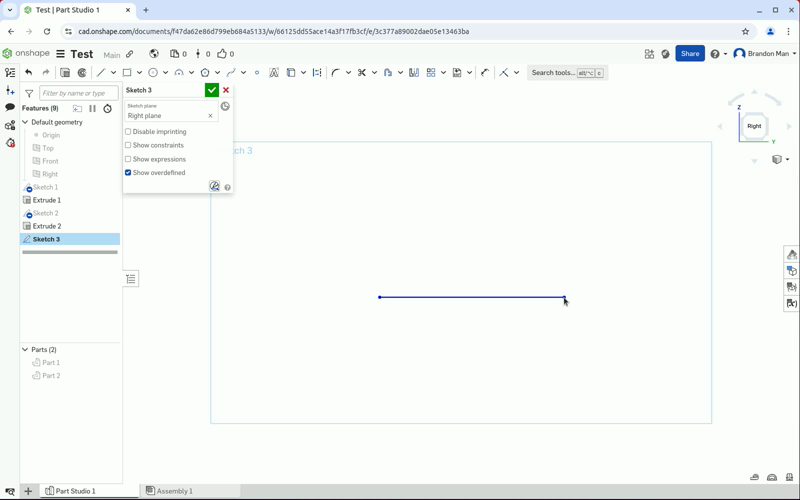
mouse_move(564, 297)
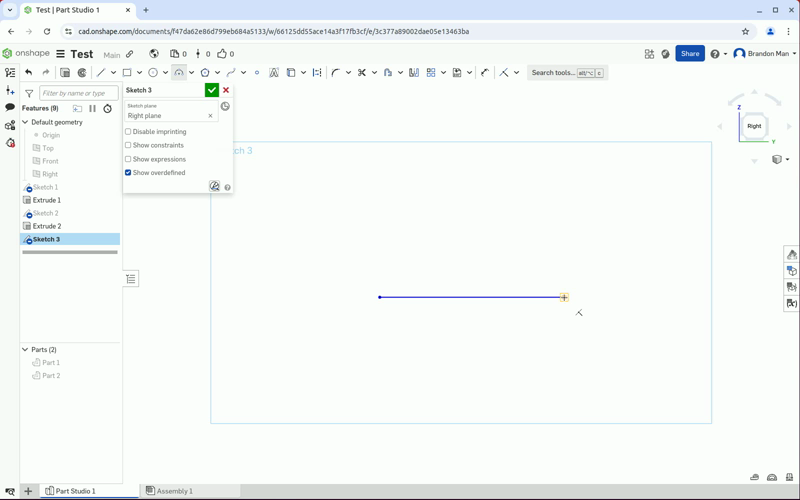
click(564, 297)
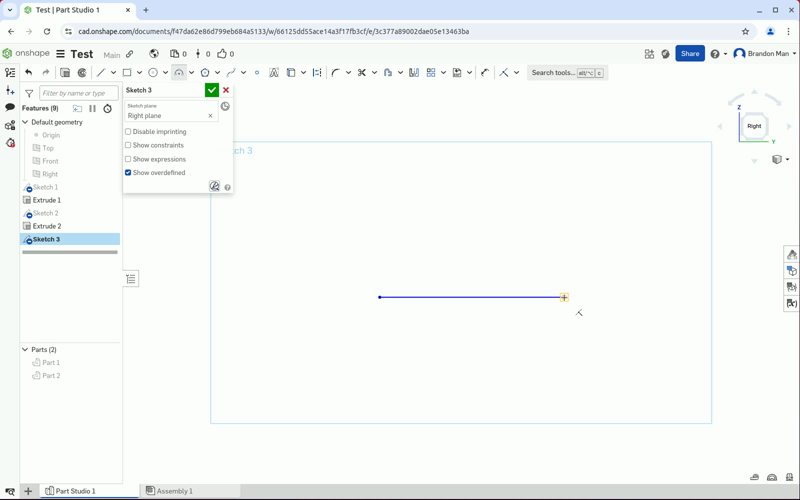
key_down(shift)
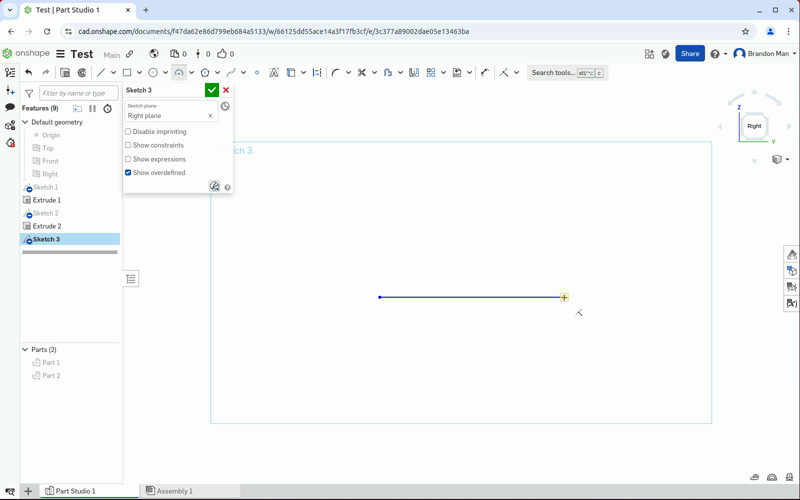
mouse_move(564, 280)
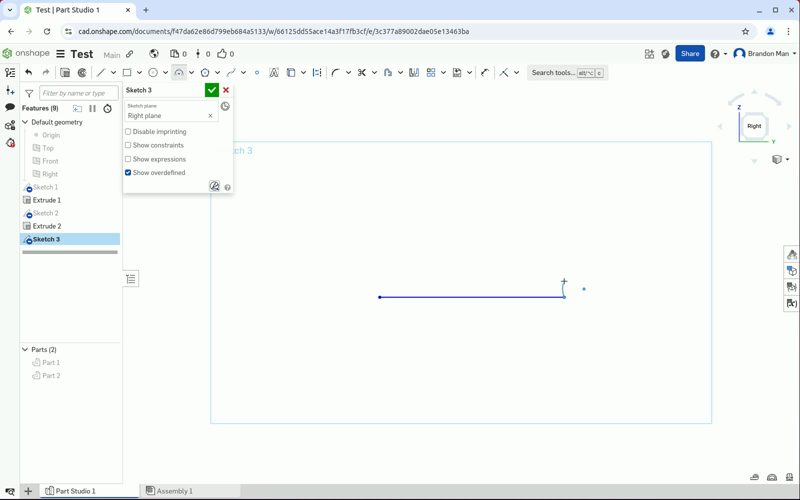
click(564, 280)
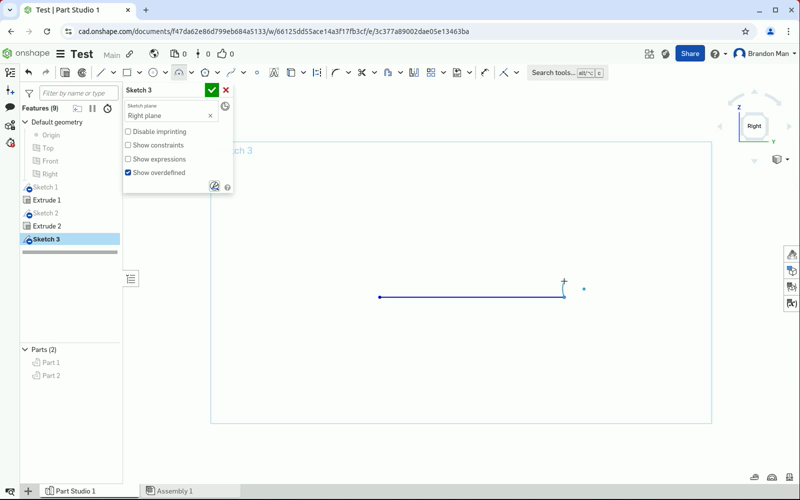
mouse_move(572, 288)
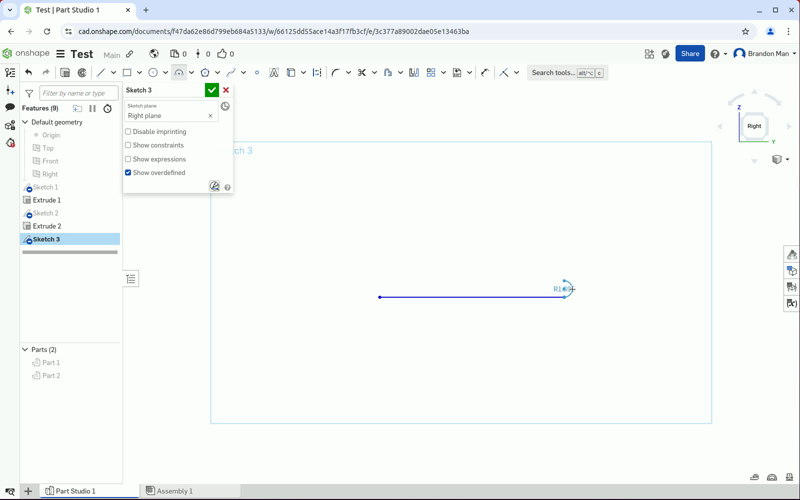
click(572, 288)
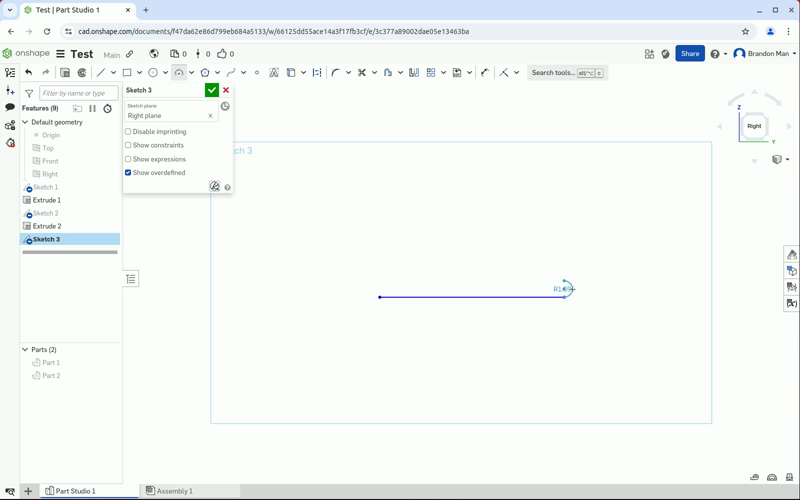
key_up(shift)
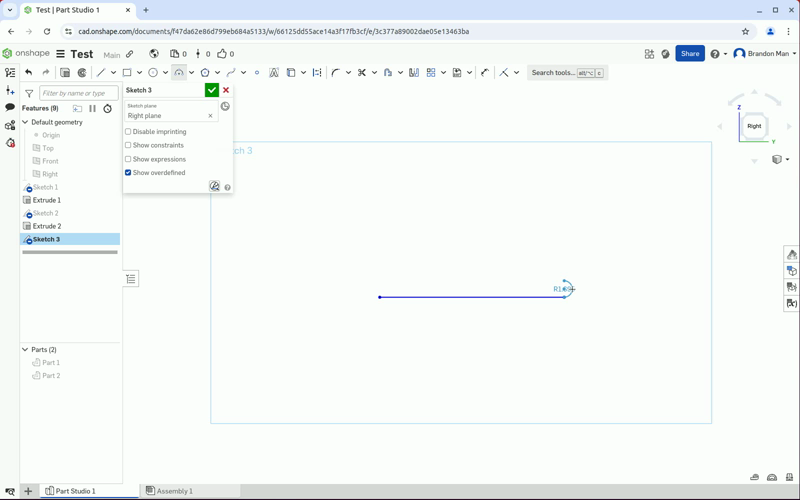
key(esc)
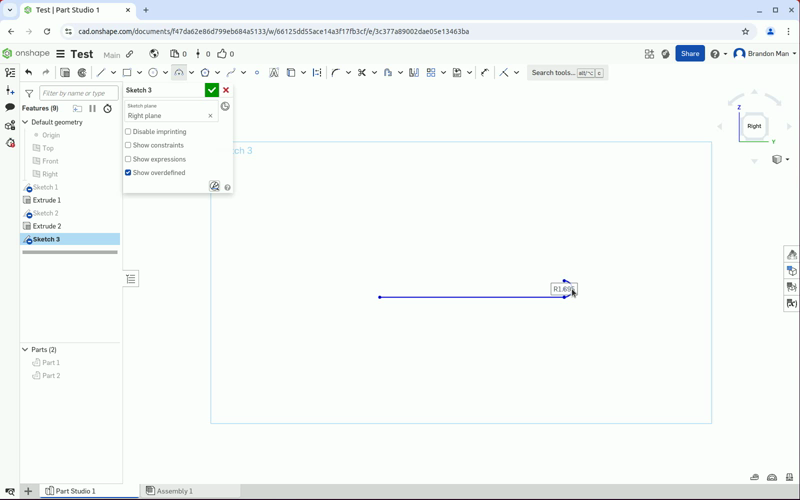
key(l)
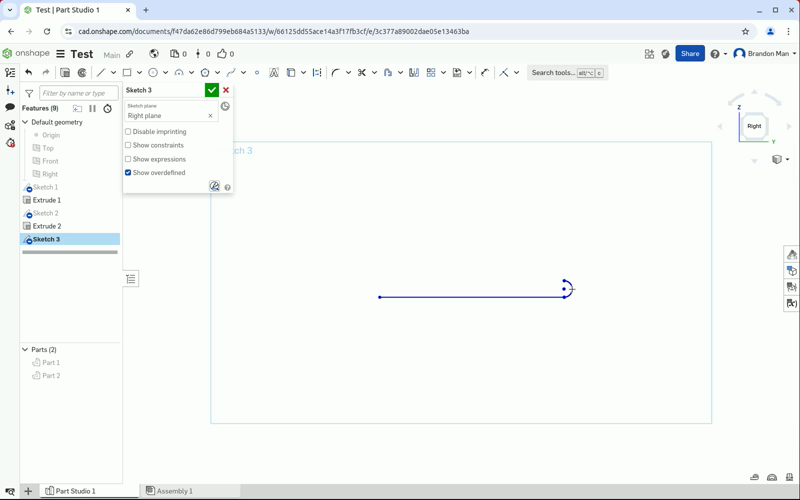
mouse_move(564, 280)
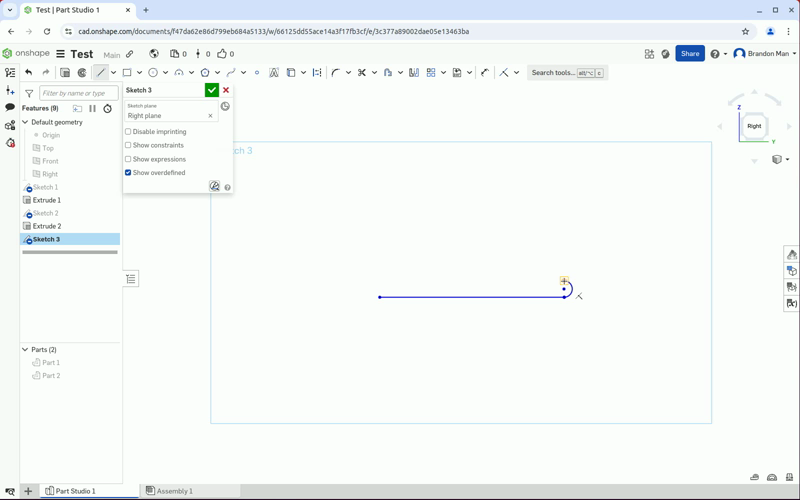
click(564, 280)
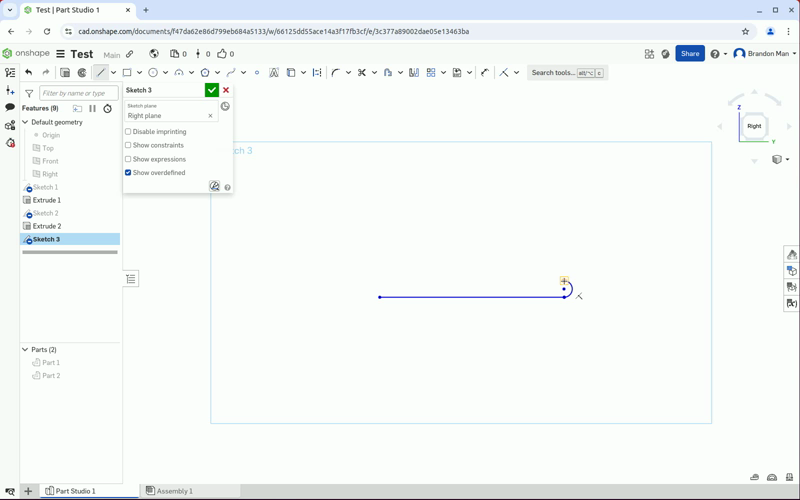
key_down(shift)
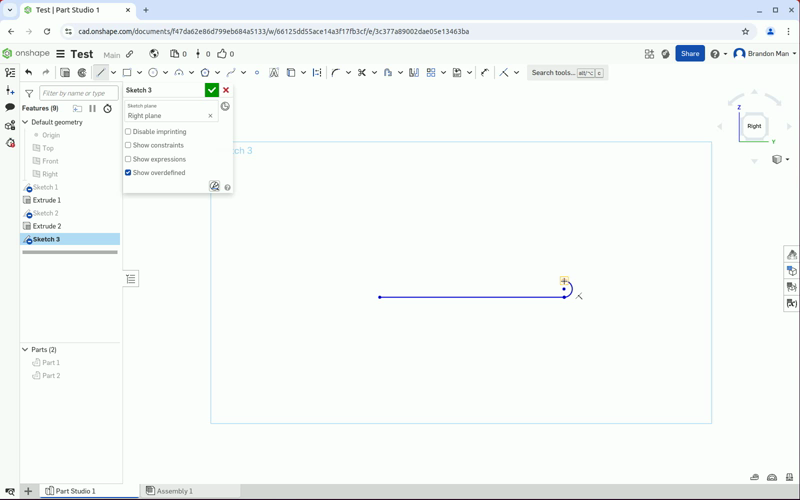
mouse_move(379, 280)
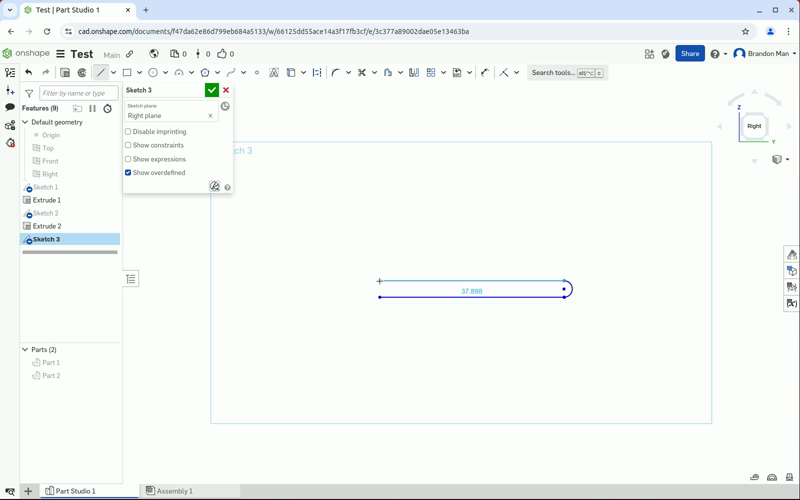
click(379, 280)
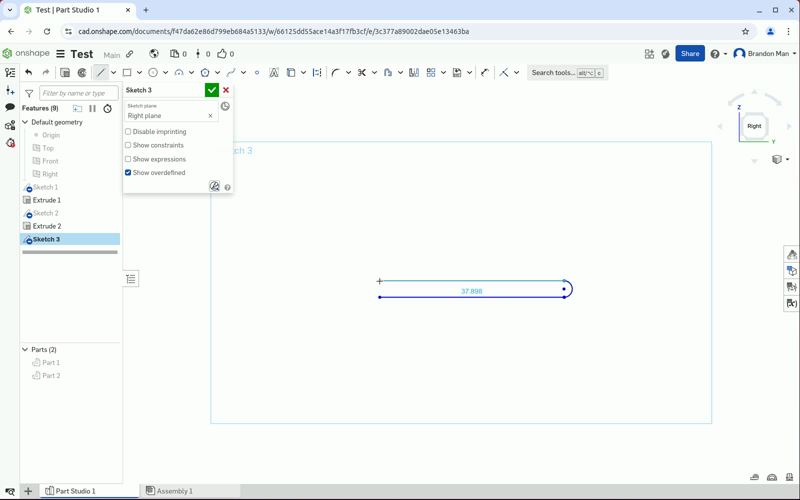
key_up(shift)
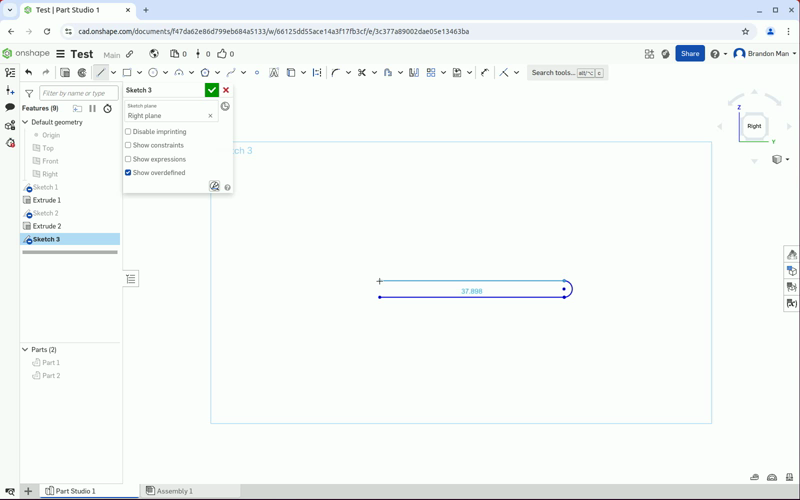
key(esc)
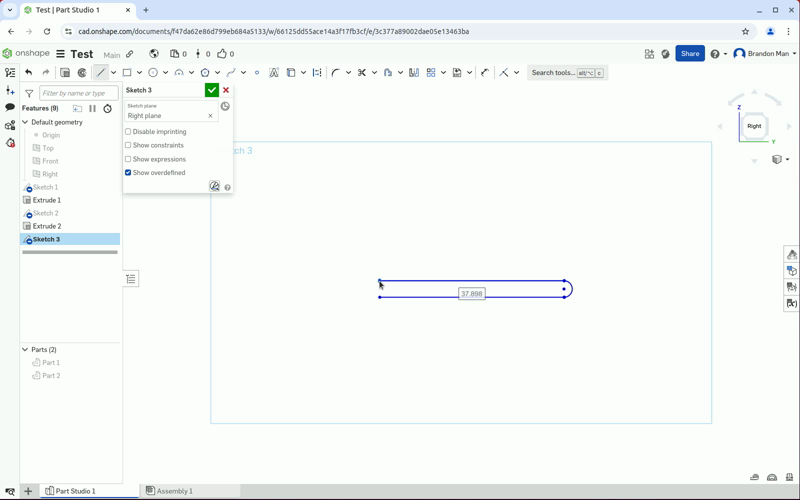
key(a)
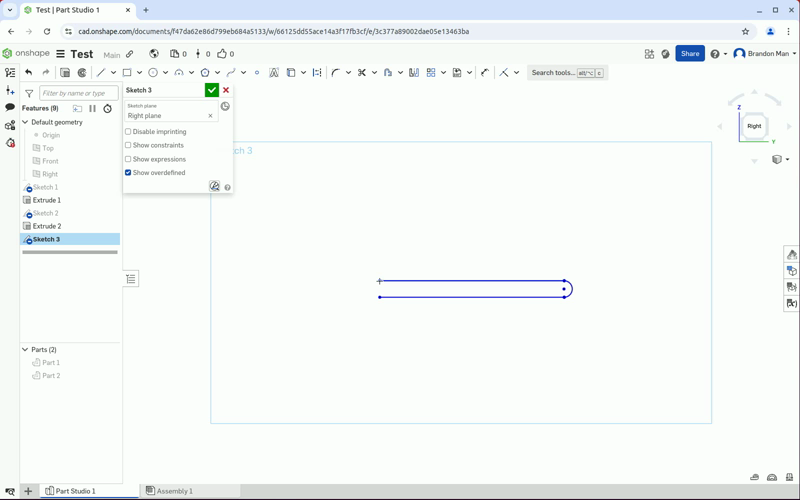
mouse_move(379, 280)
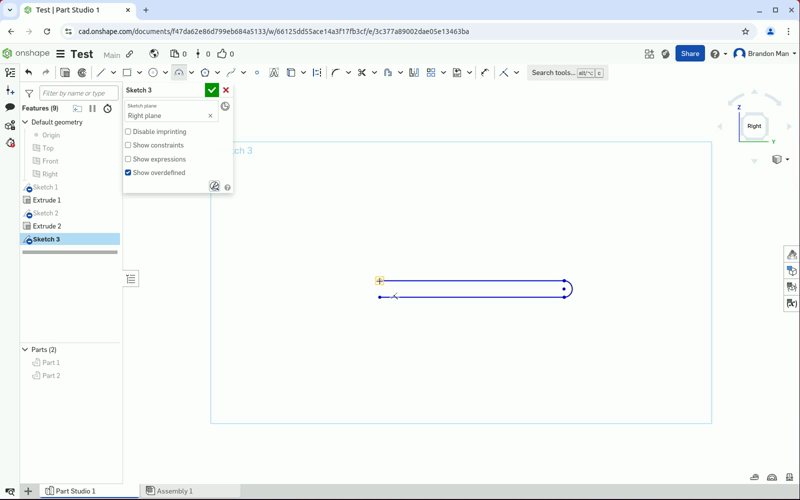
click(379, 280)
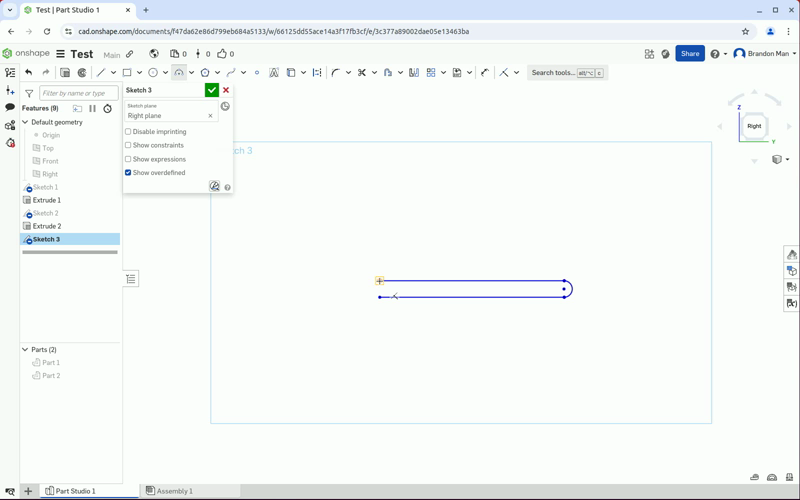
mouse_move(379, 297)
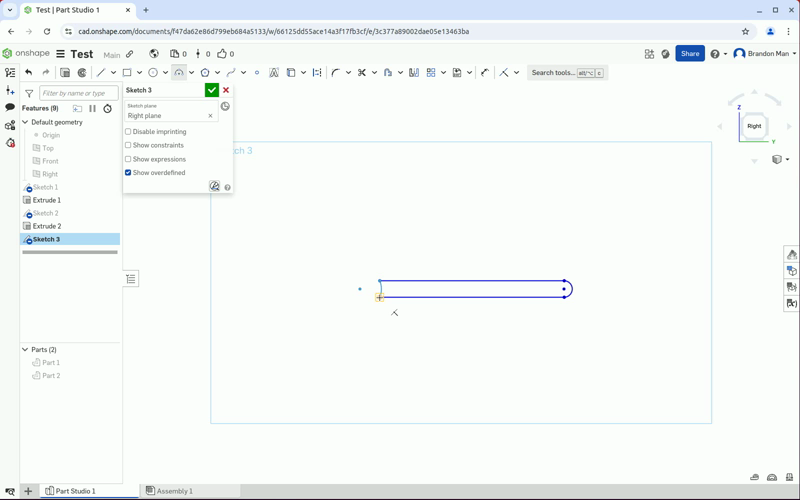
click(379, 297)
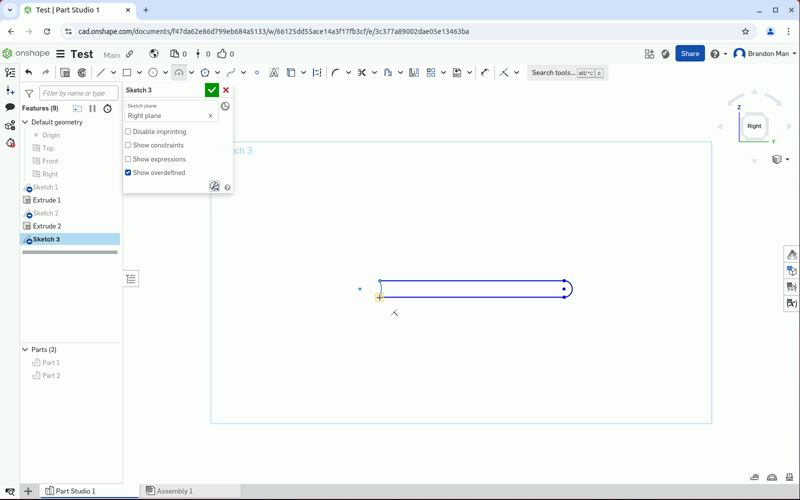
key_down(shift)
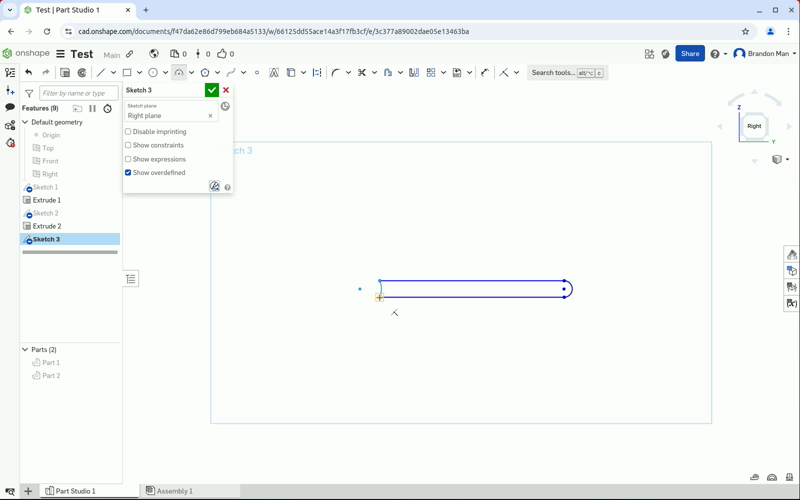
mouse_move(388, 288)
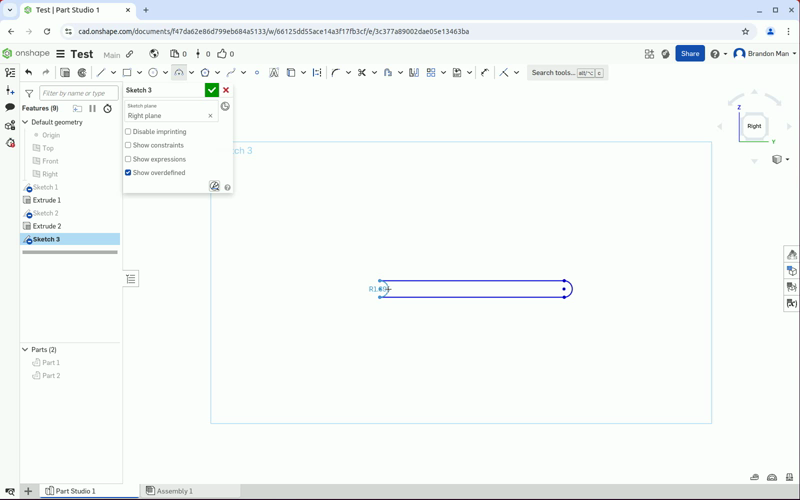
click(388, 288)
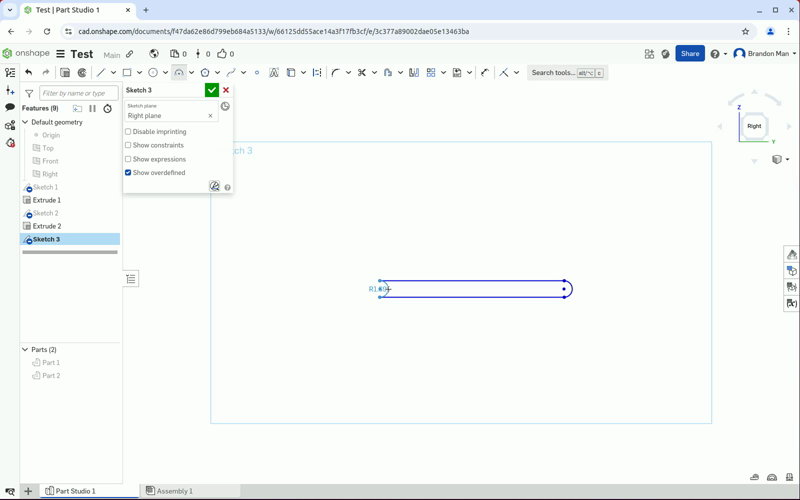
key_up(shift)
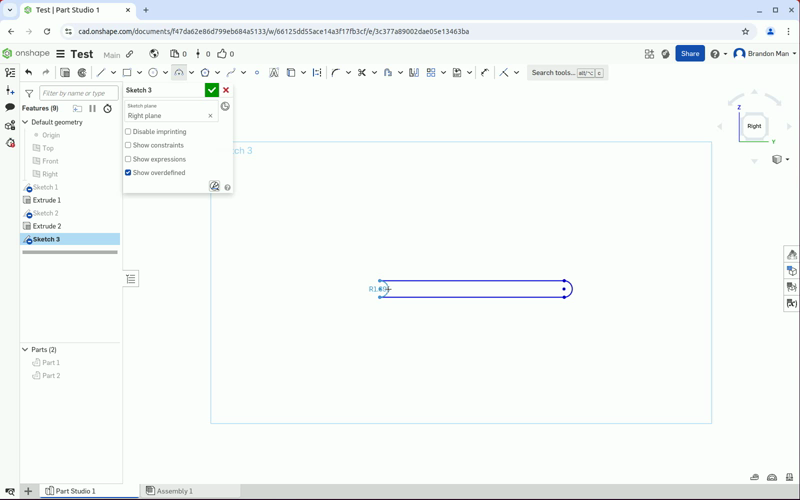
key(esc)
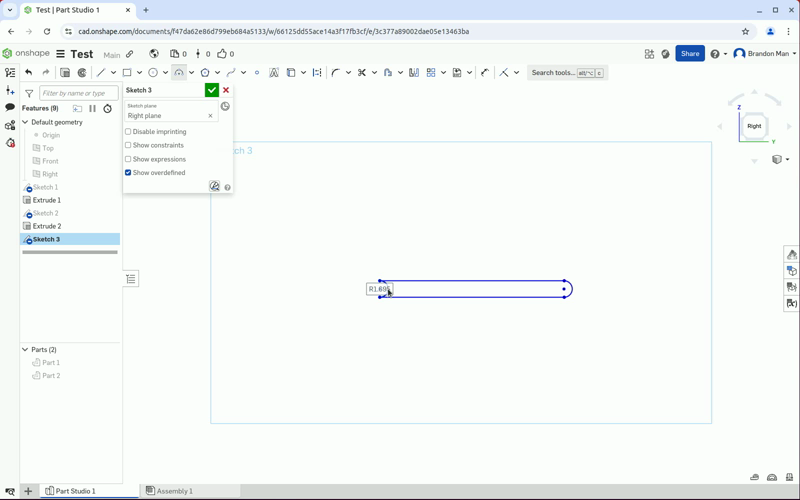
key(c)
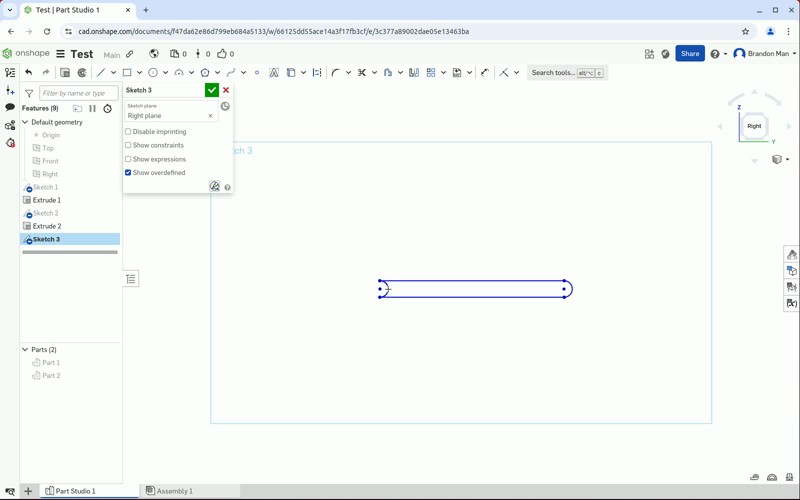
key_down(shift)
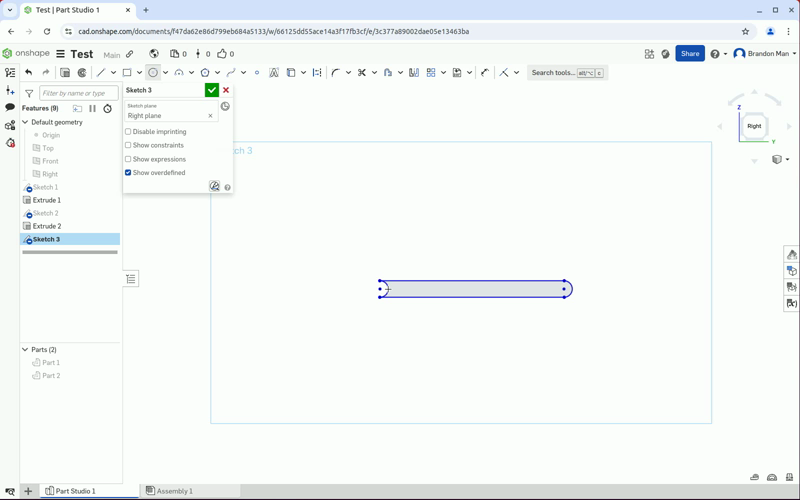
mouse_move(396, 288)
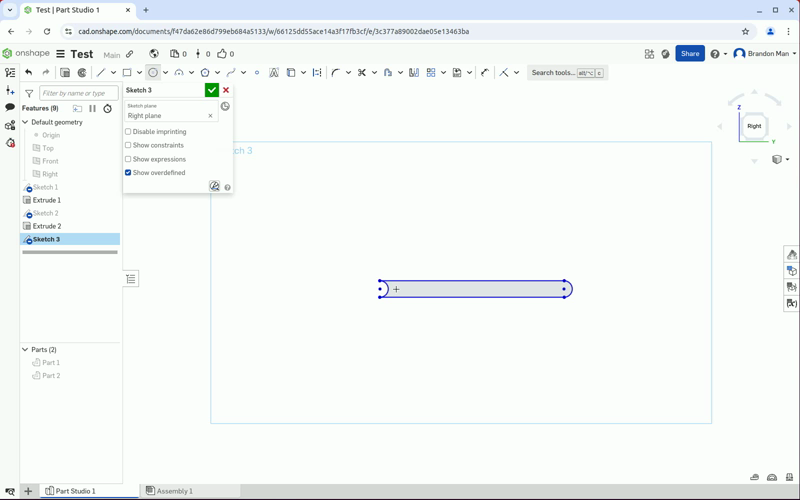
click(396, 288)
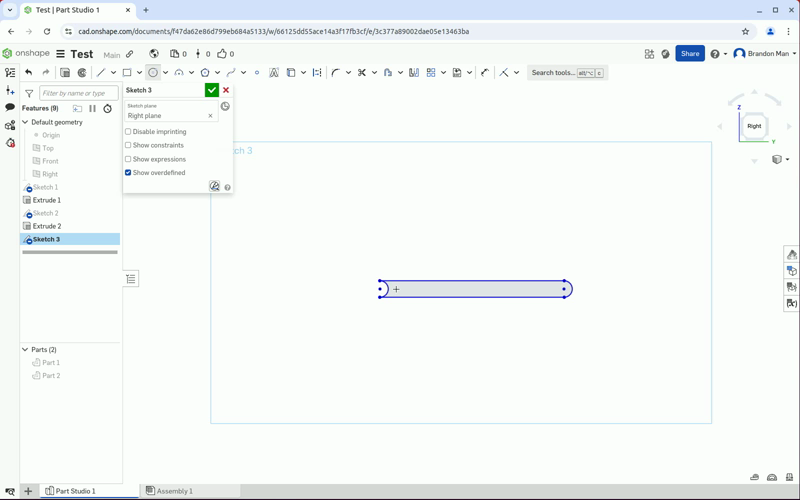
key_up(shift)
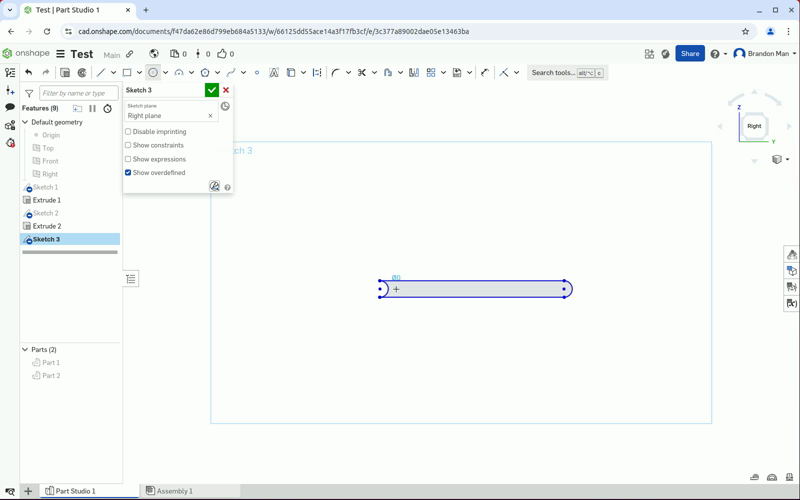
mouse_move(400, 288)
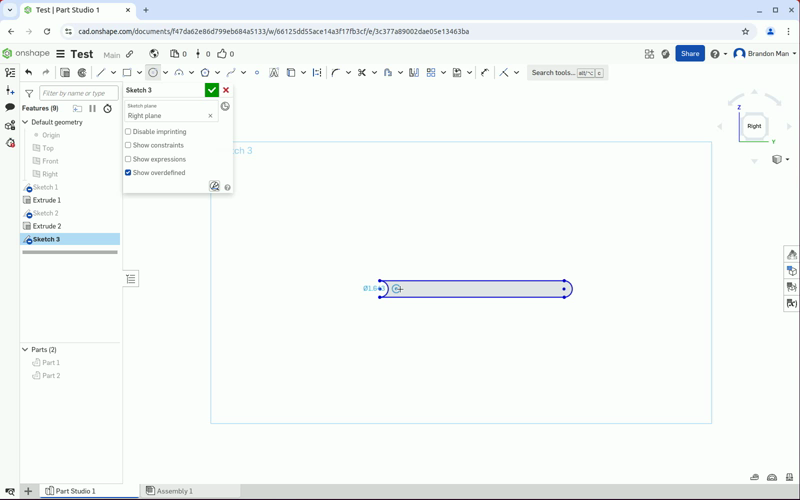
click(400, 288)
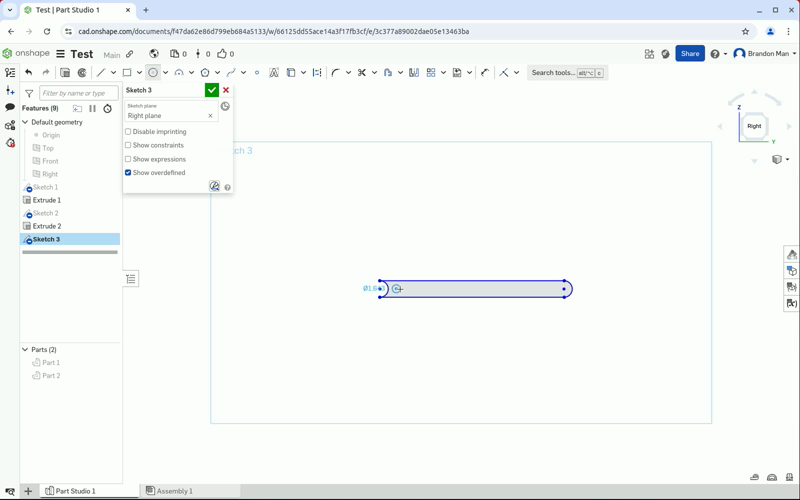
key(esc)
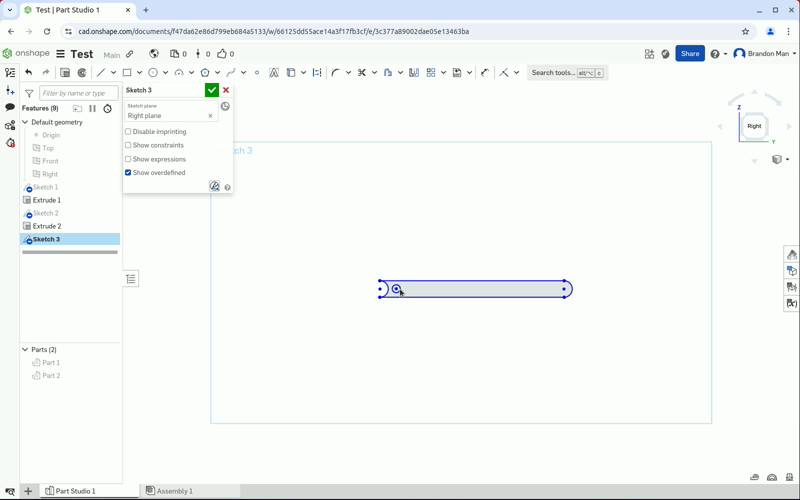
mouse_move(455, 286)
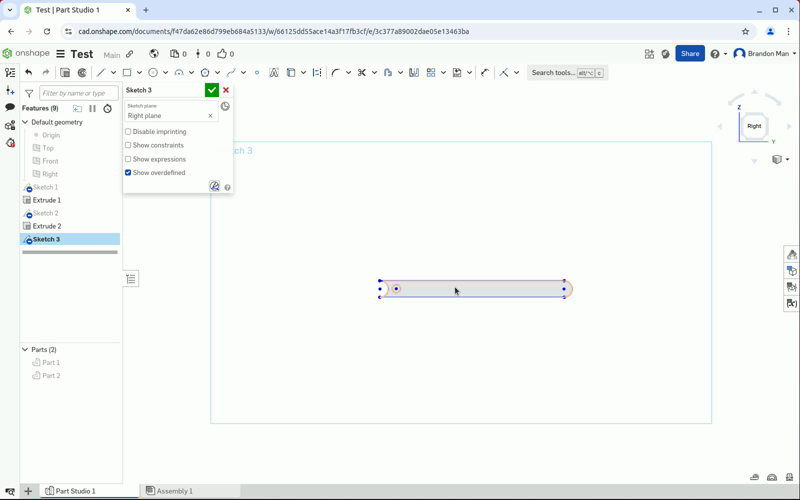
click(455, 286)
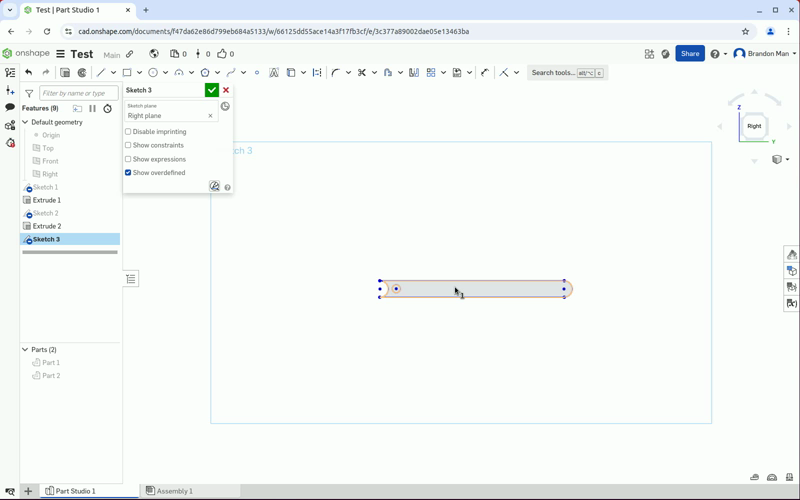
mouse_move(73, 352)
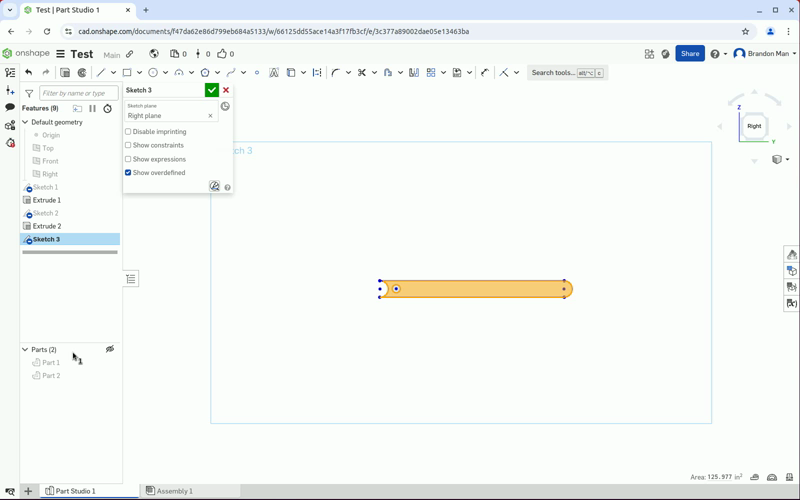
key(shift+y)
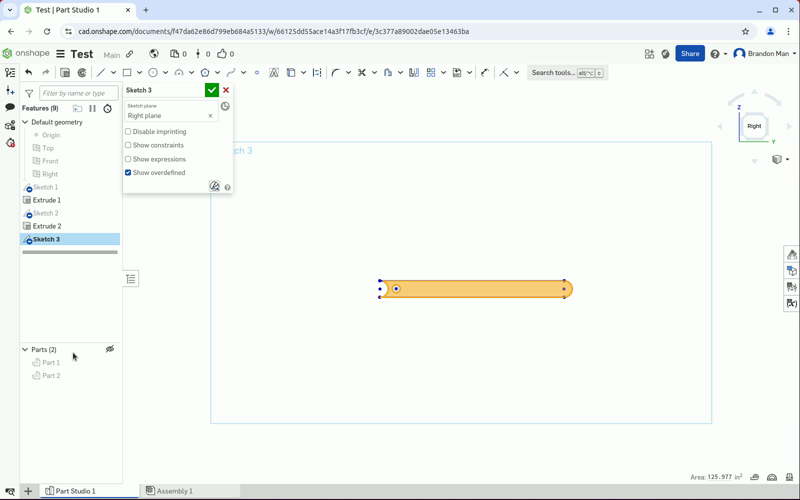
key(shift+e)
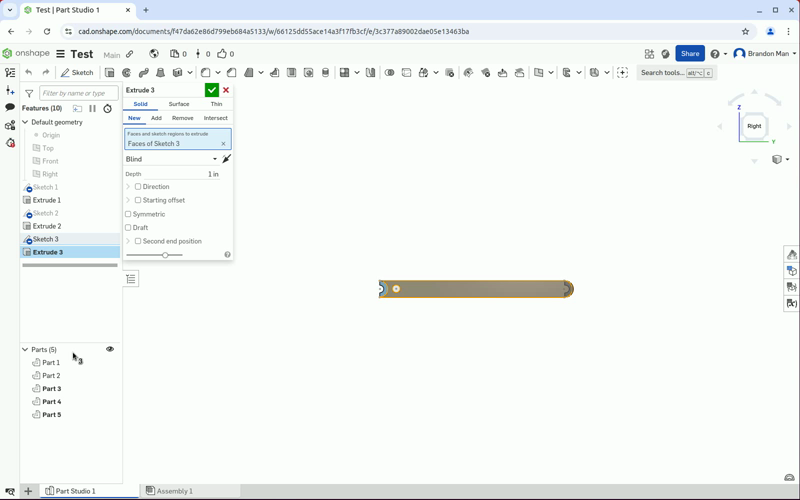
mouse_move(143, 106)
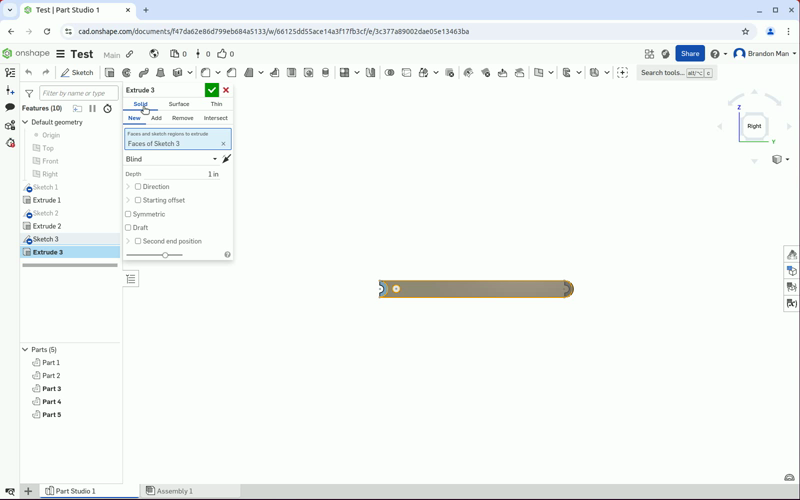
click(143, 106)
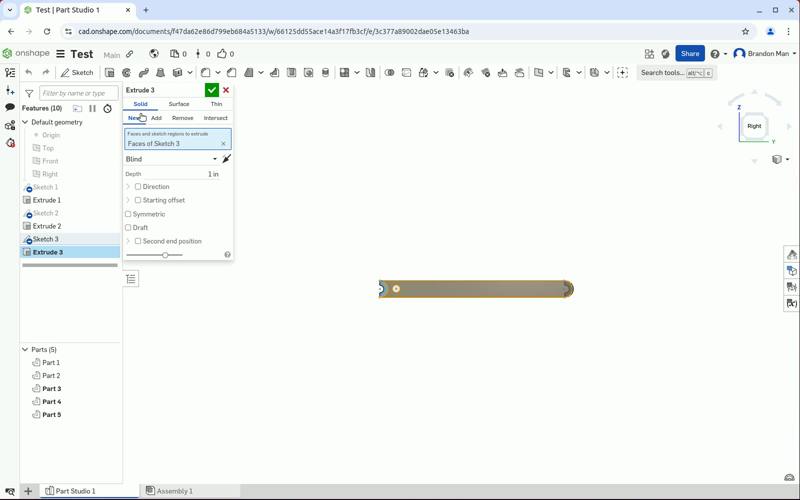
mouse_move(137, 120)
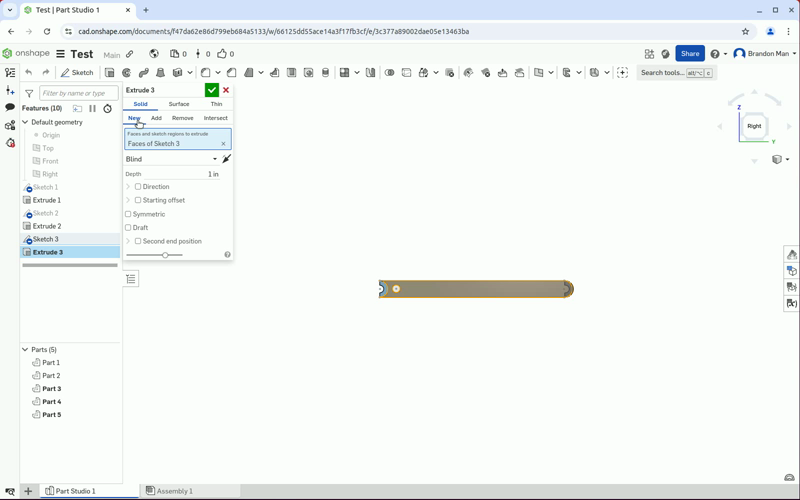
click(137, 120)
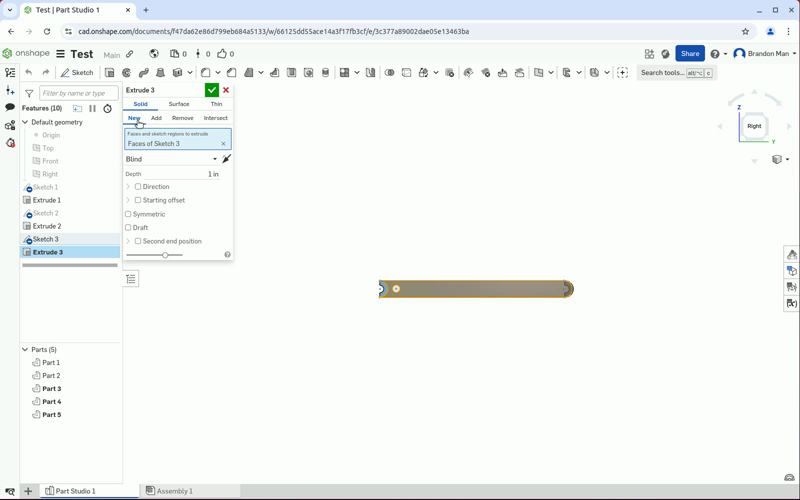
key(tab, 4)
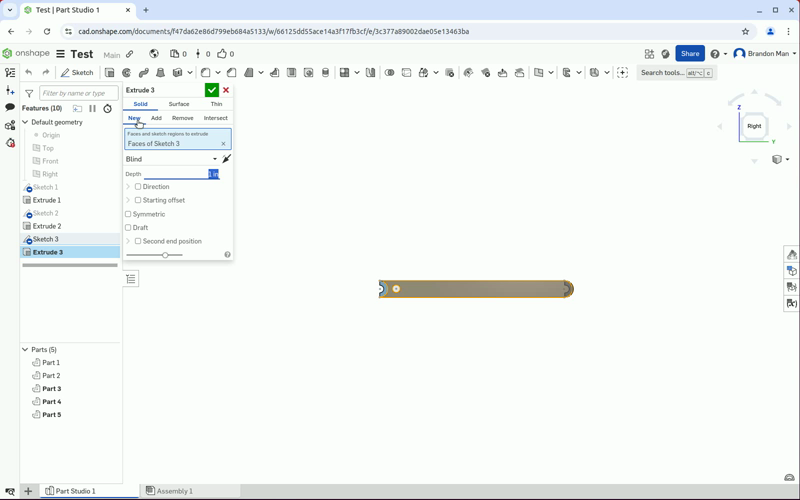
text(1.685)
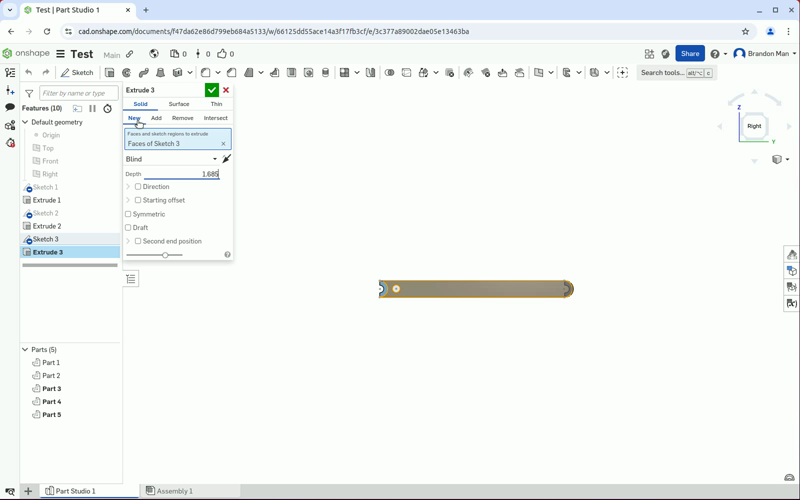
key(enter)
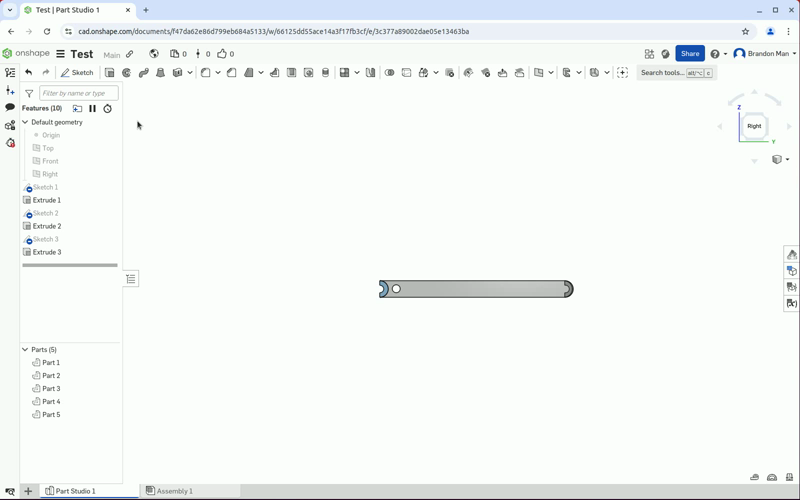
key(shift+h)
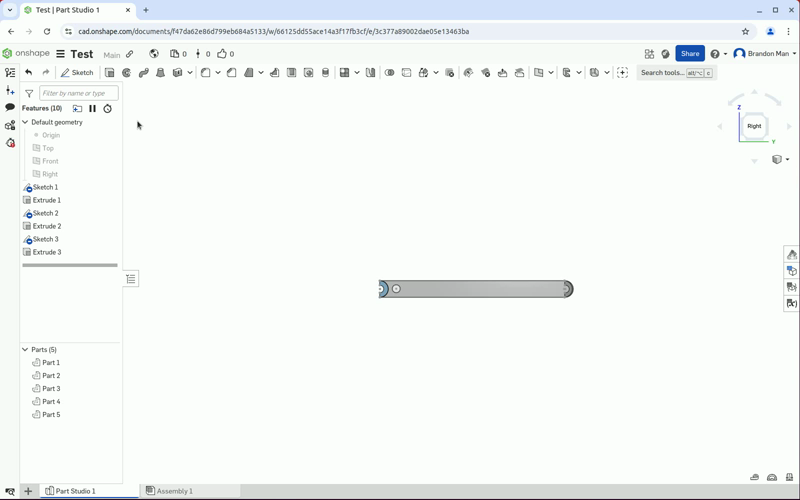
key(shift+h)
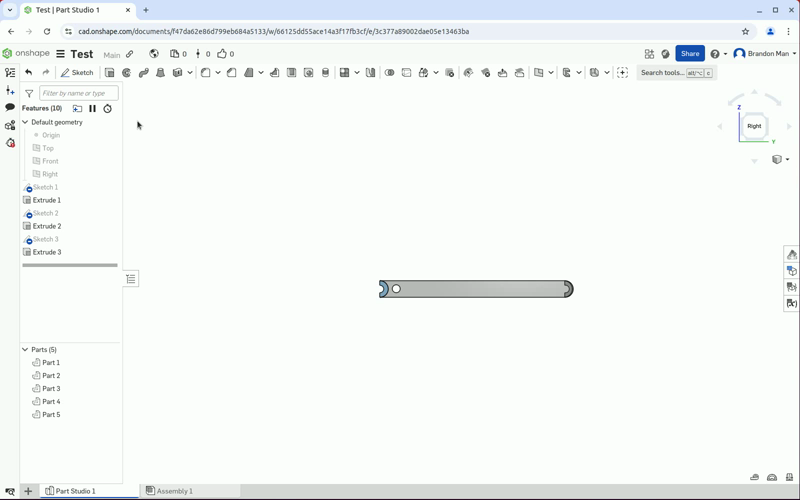
mouse_move(73, 189)
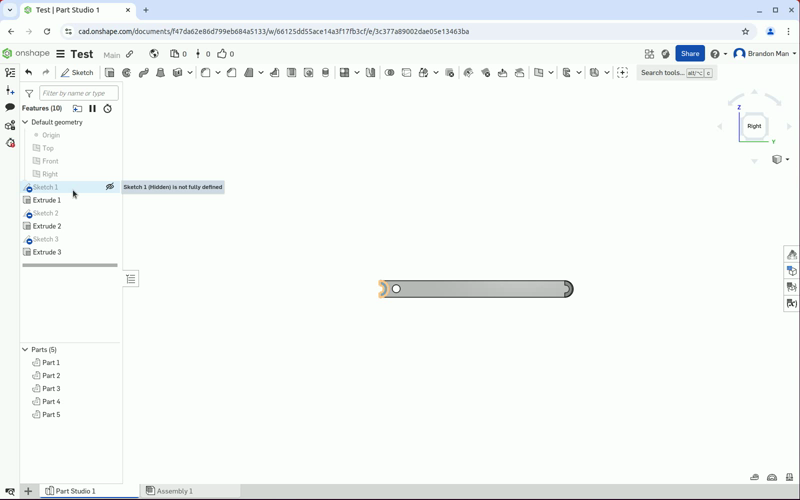
click(73, 189)
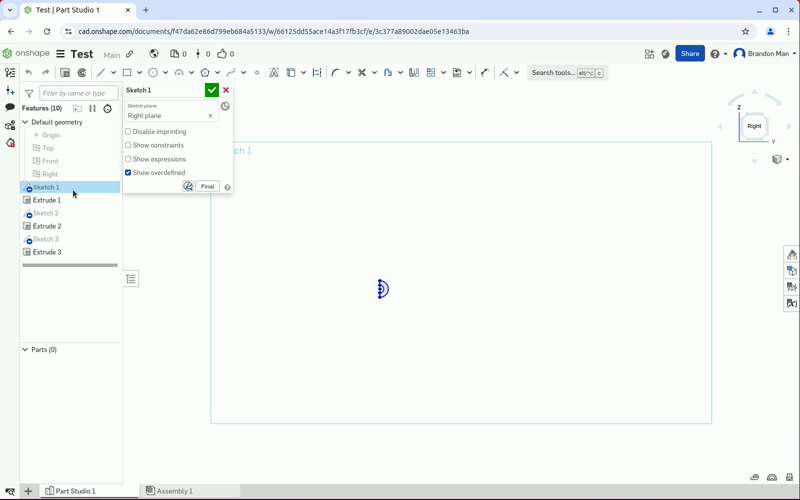
mouse_move(229, 92)
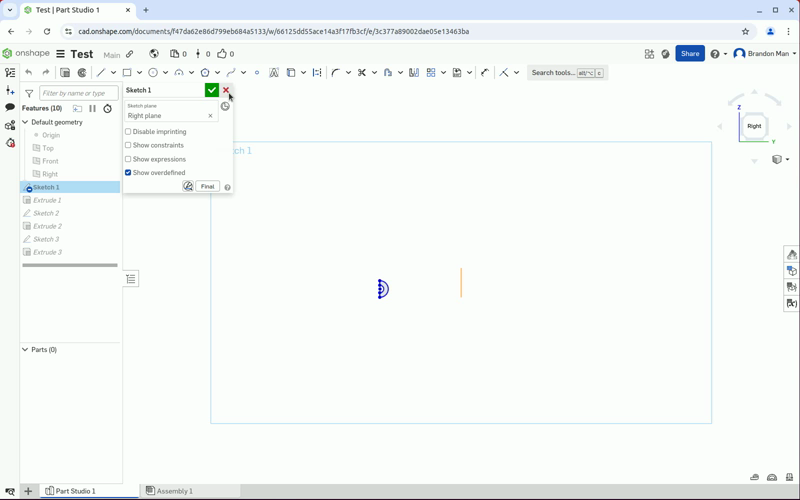
click(229, 92)
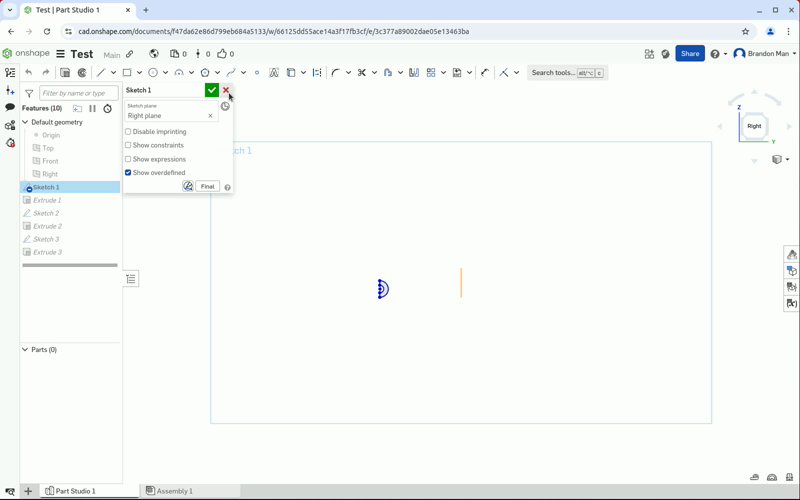
key(shift+s)
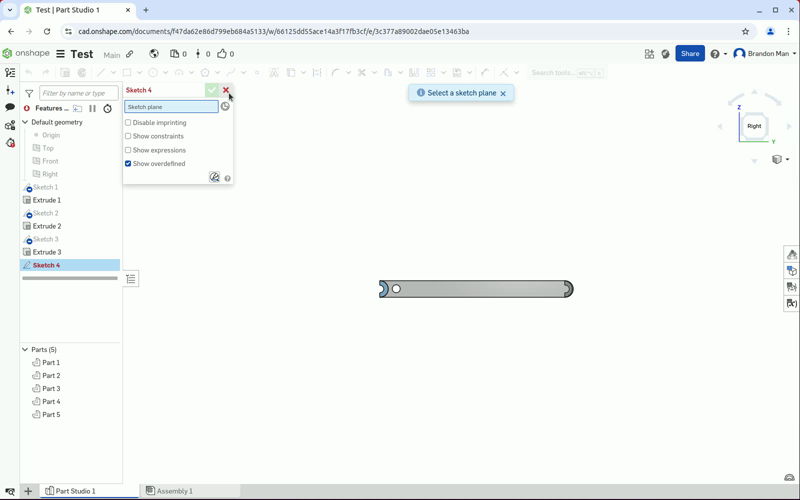
mouse_move(73, 176)
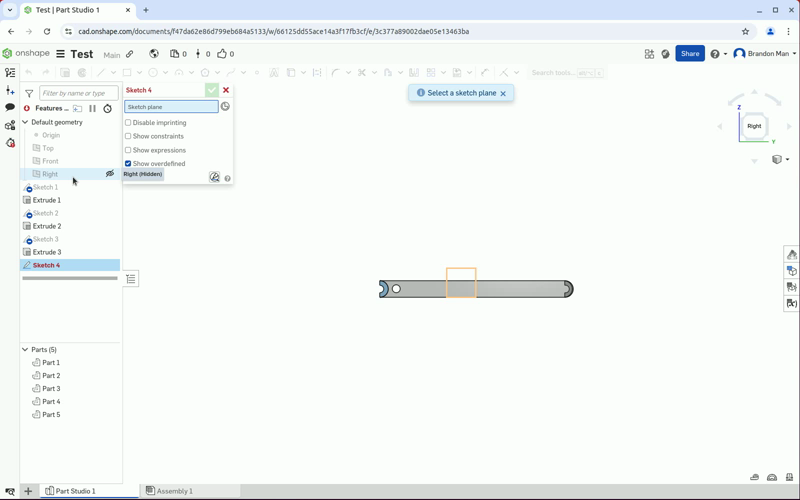
click(73, 176)
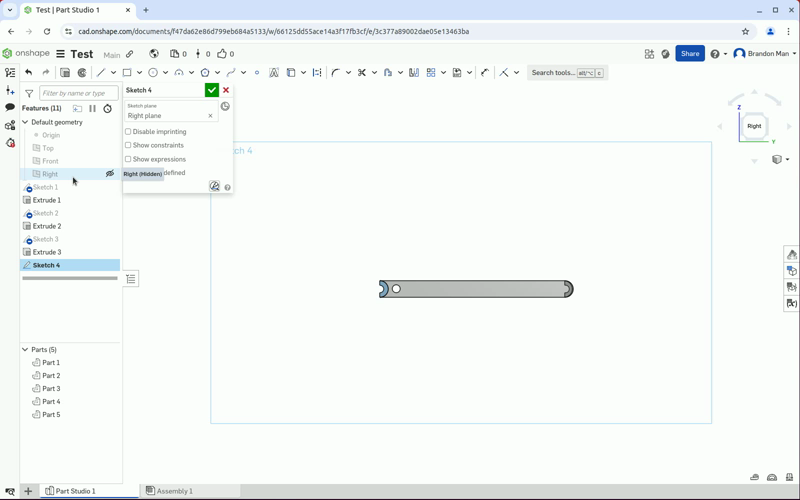
mouse_move(73, 352)
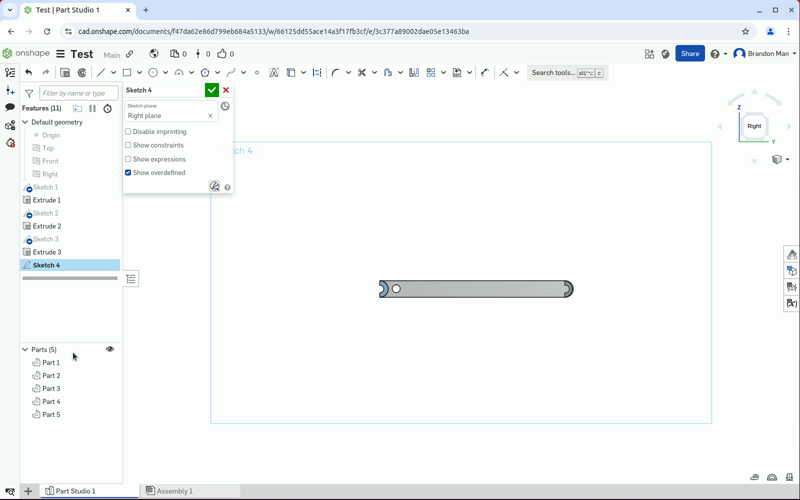
key(y)
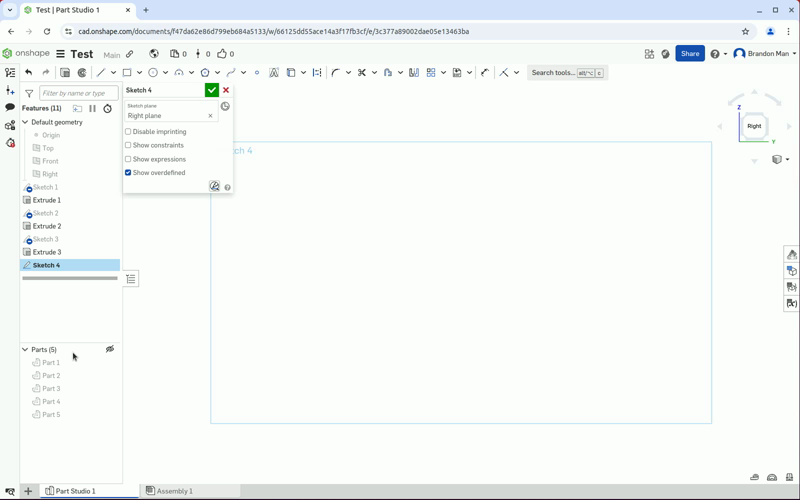
key(a)
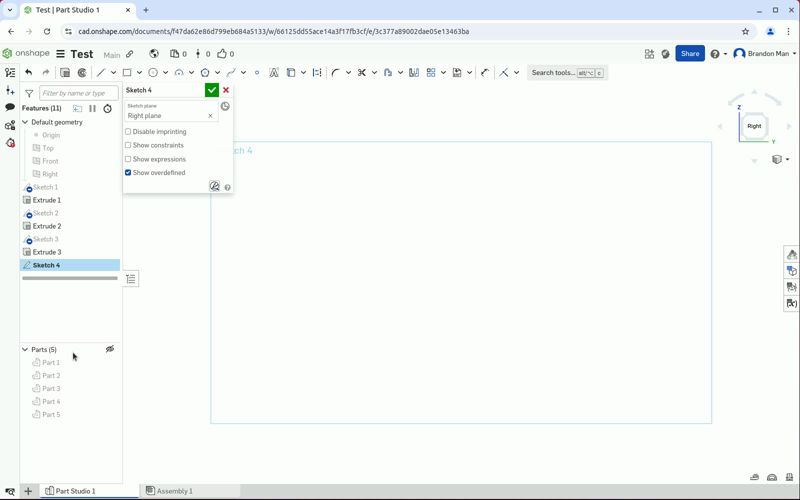
key_down(shift)
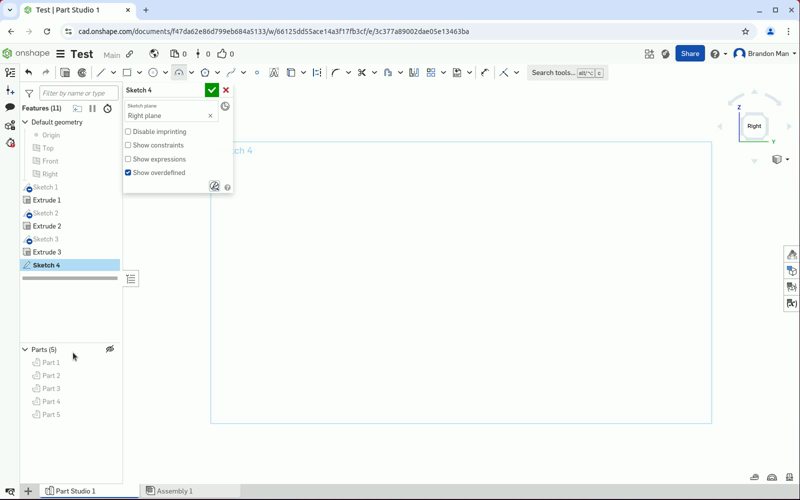
mouse_move(379, 297)
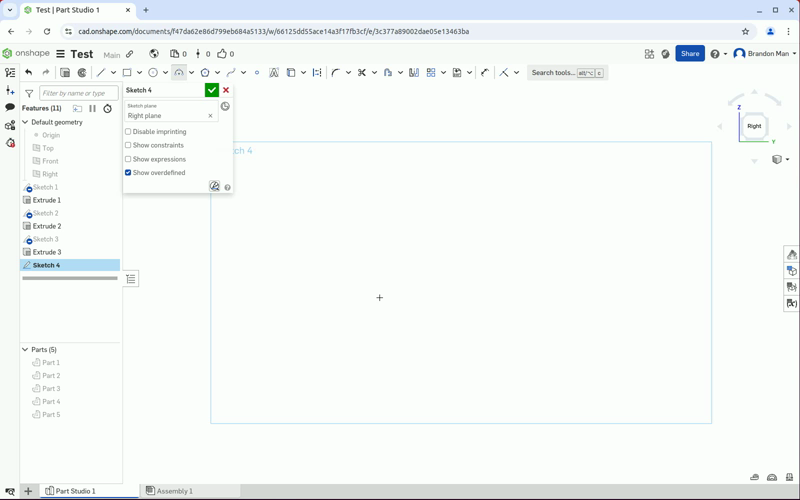
click(379, 297)
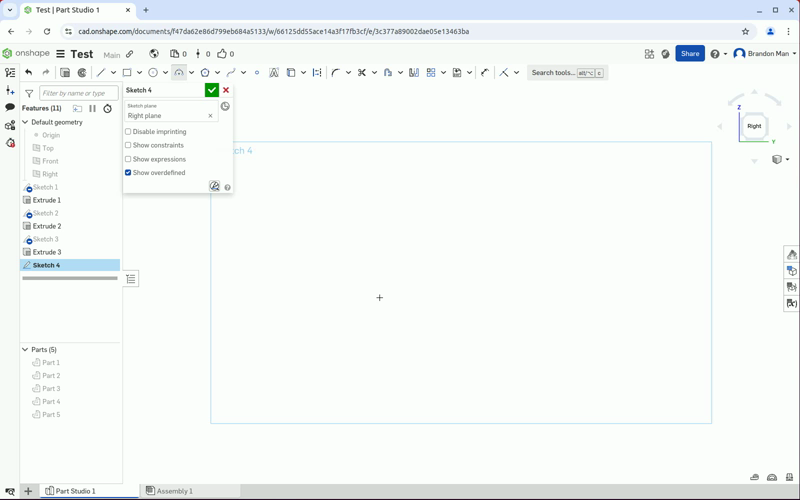
key_up(shift)
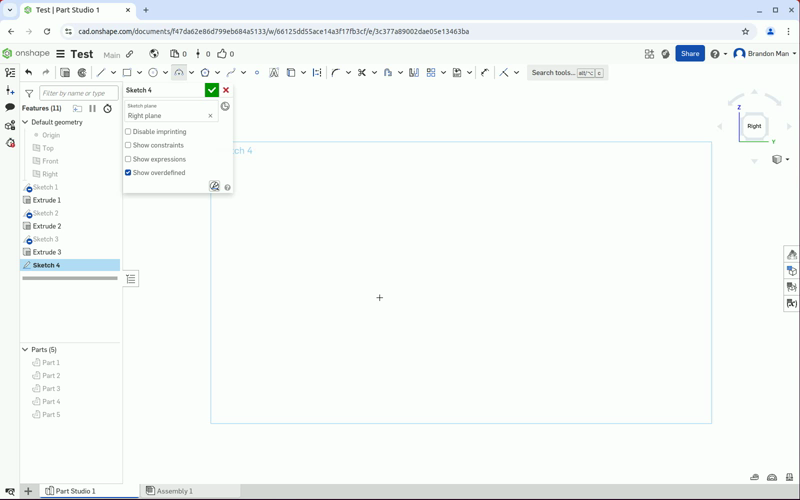
key_down(shift)
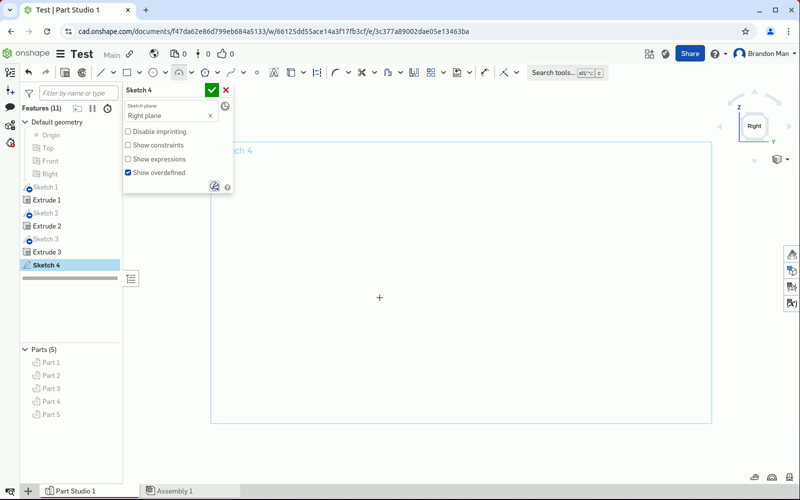
mouse_move(379, 280)
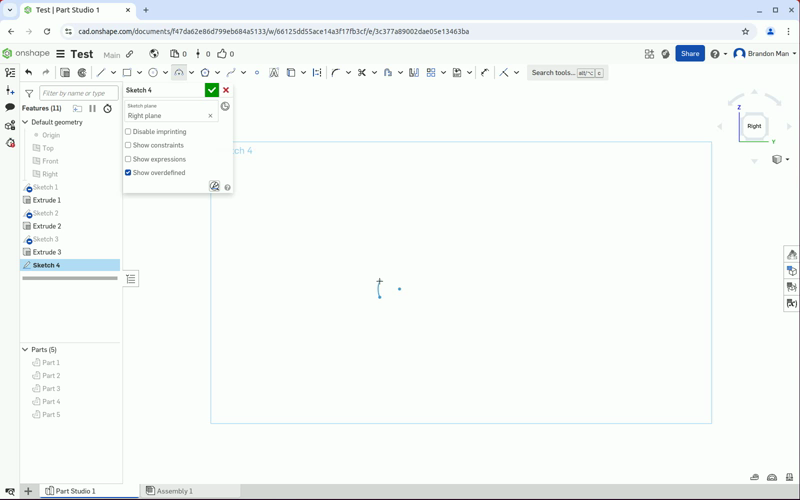
click(379, 280)
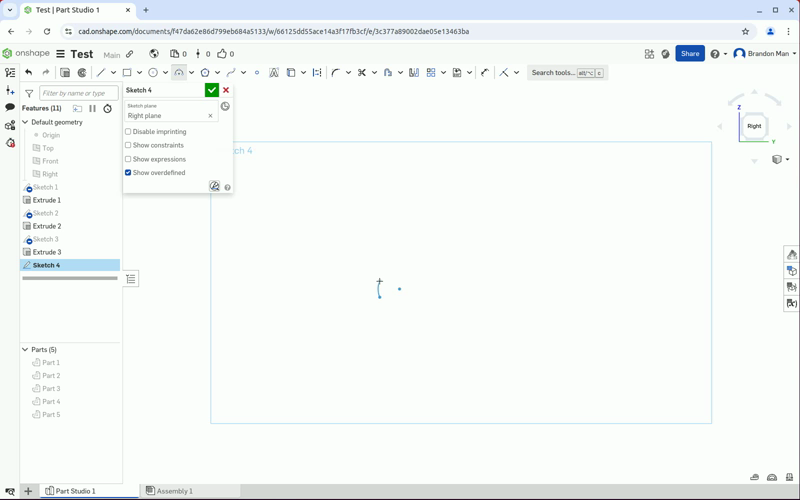
mouse_move(388, 288)
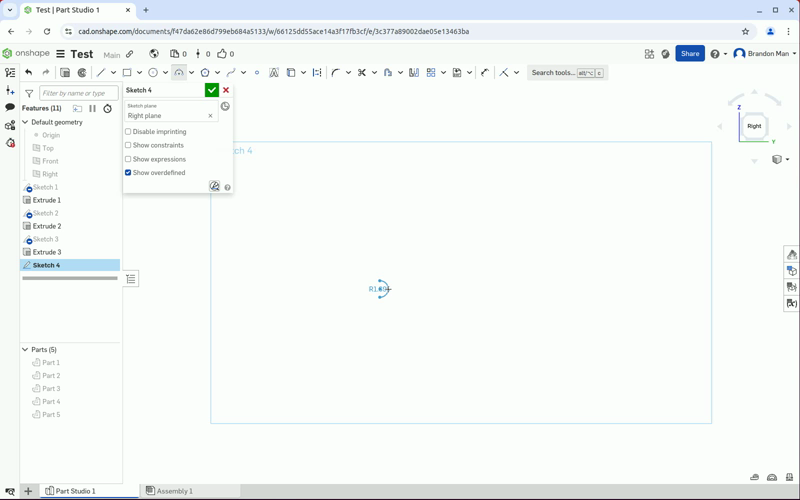
click(388, 288)
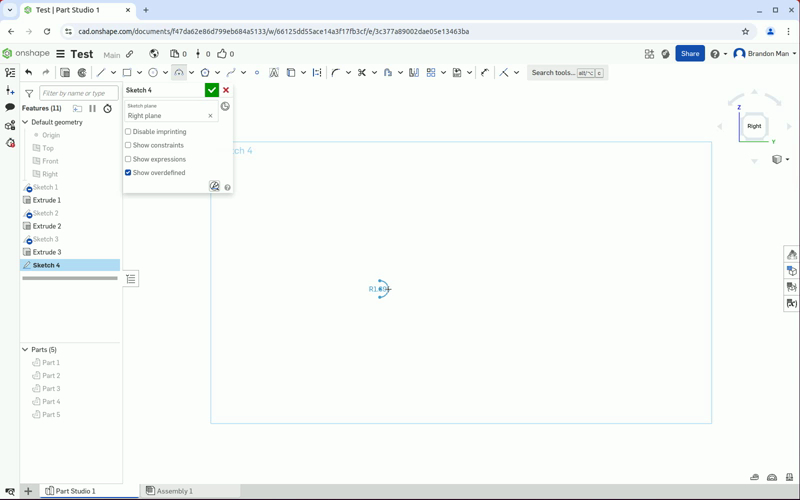
key_up(shift)
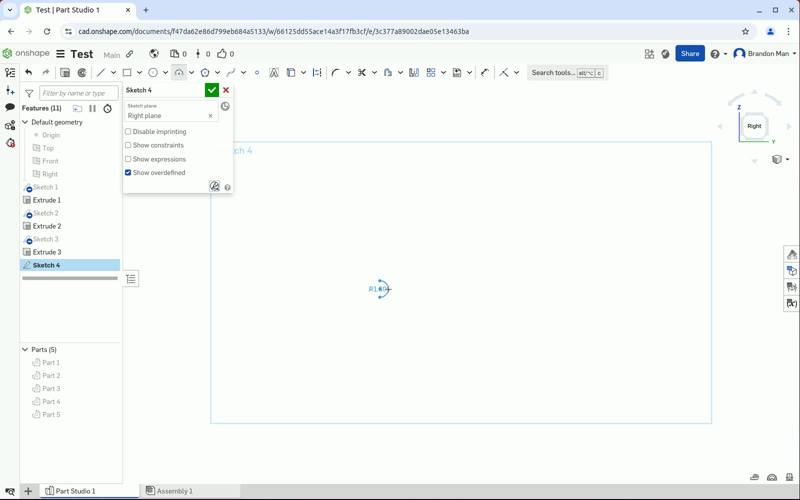
key(esc)
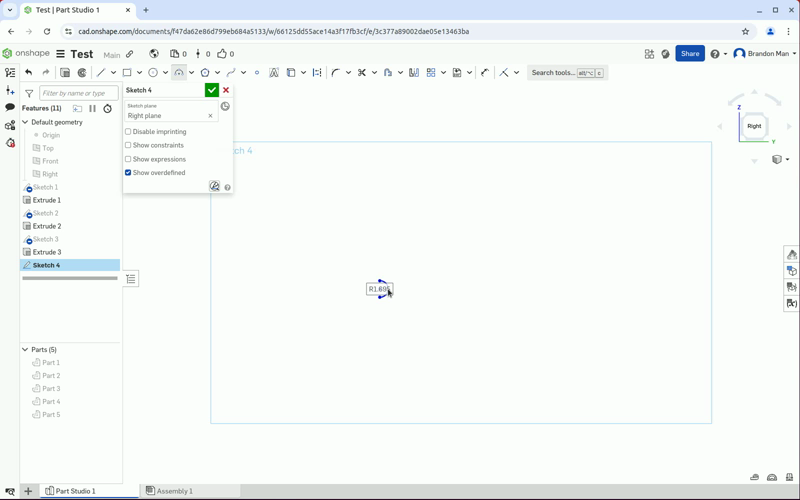
key(l)
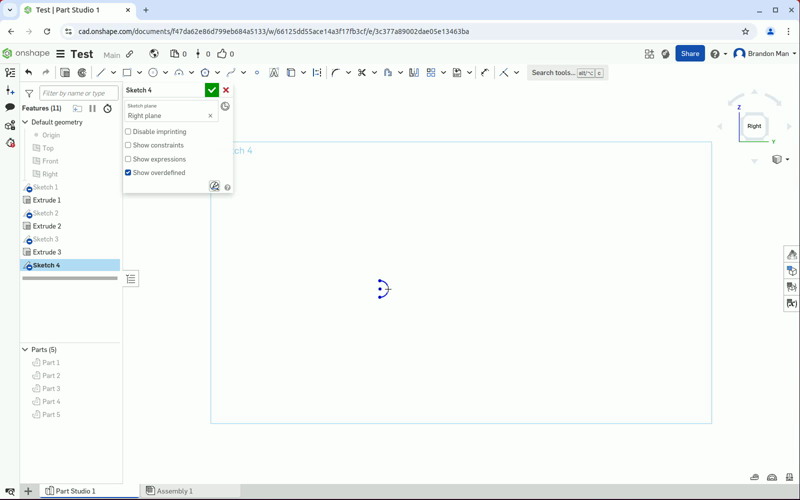
mouse_move(379, 280)
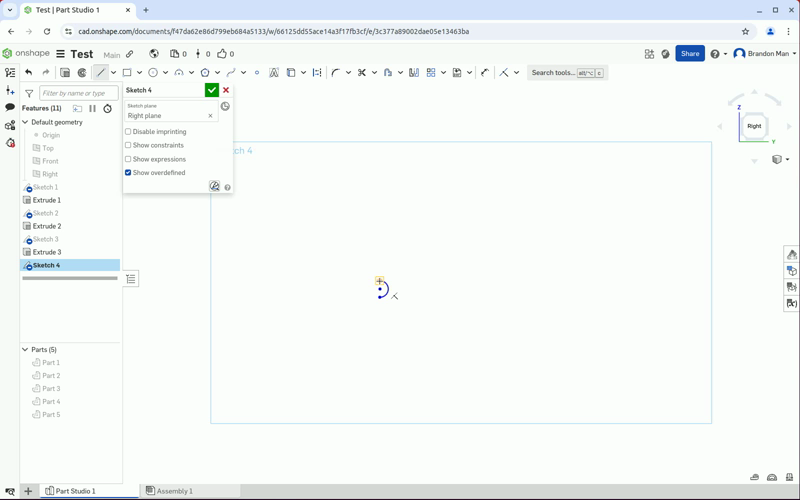
click(379, 280)
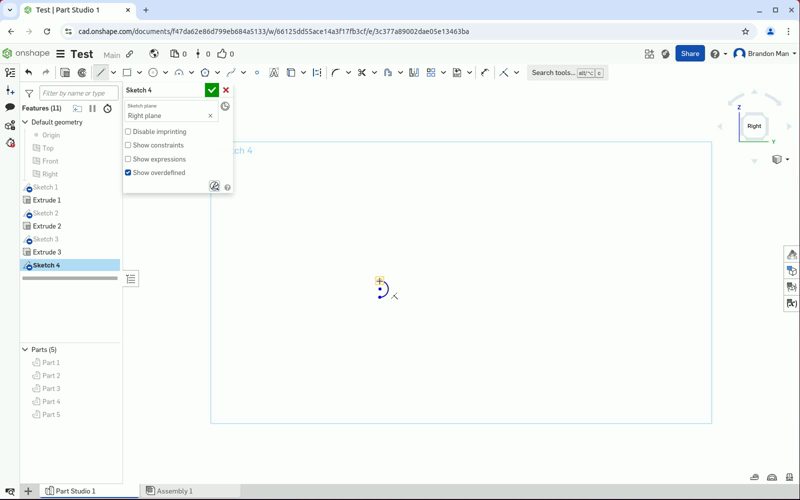
key_down(shift)
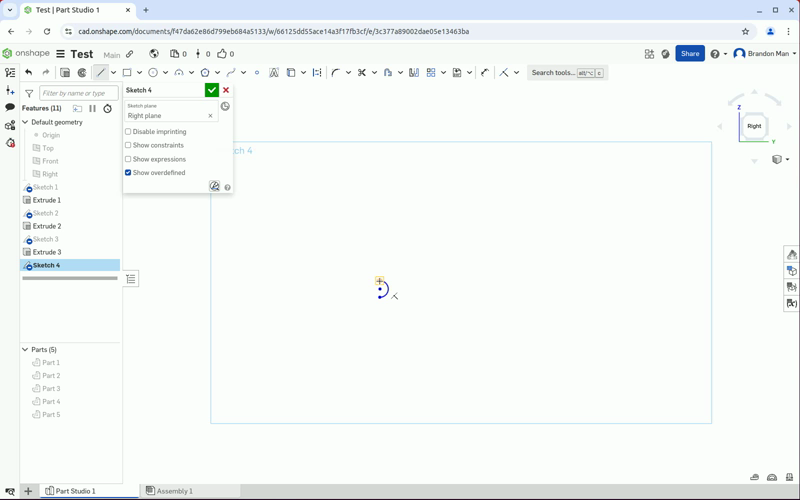
mouse_move(409, 280)
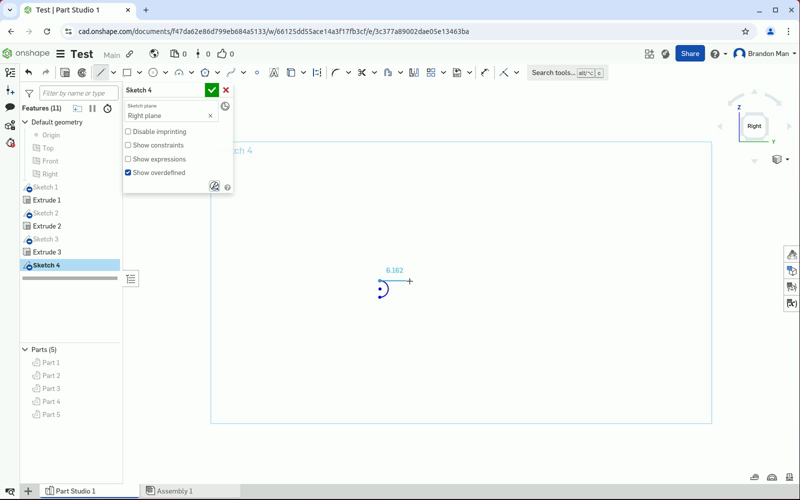
mouse_move(379, 285)
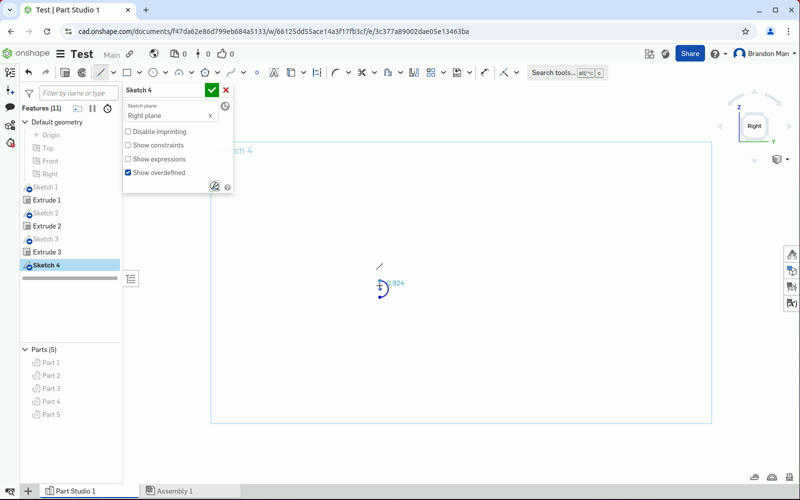
scroll(6)
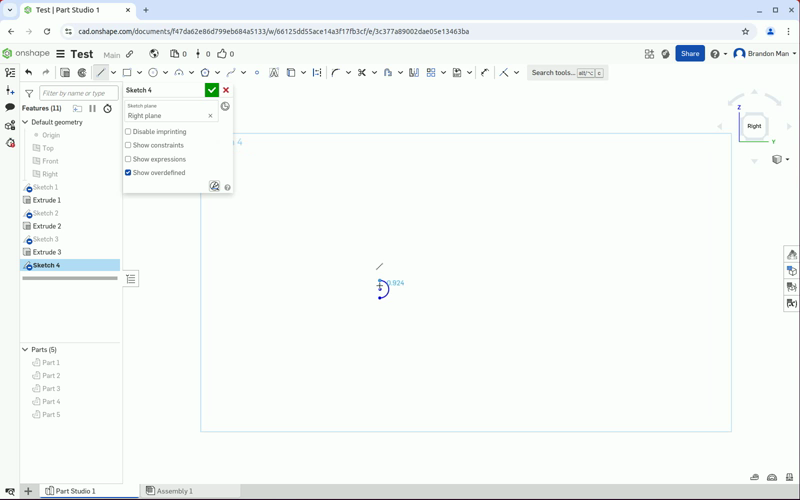
scroll(6)
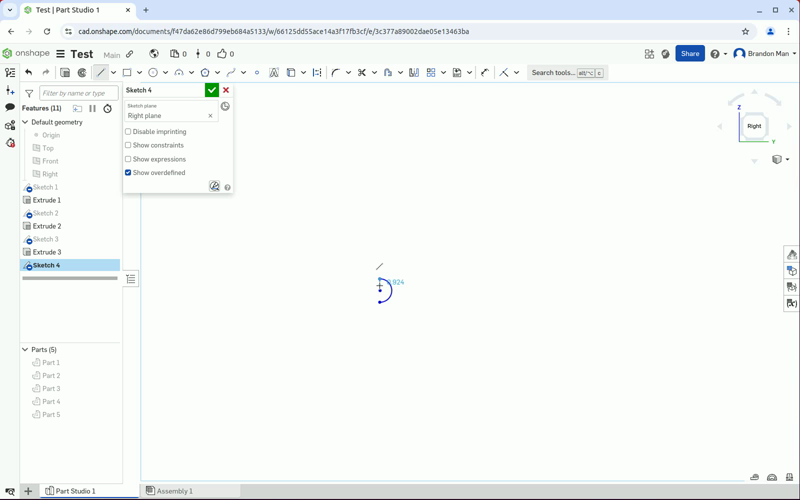
scroll(6)
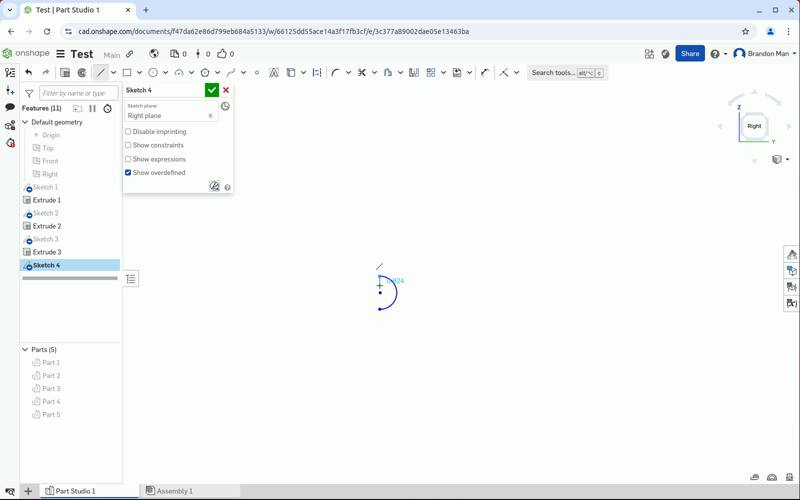
scroll(6)
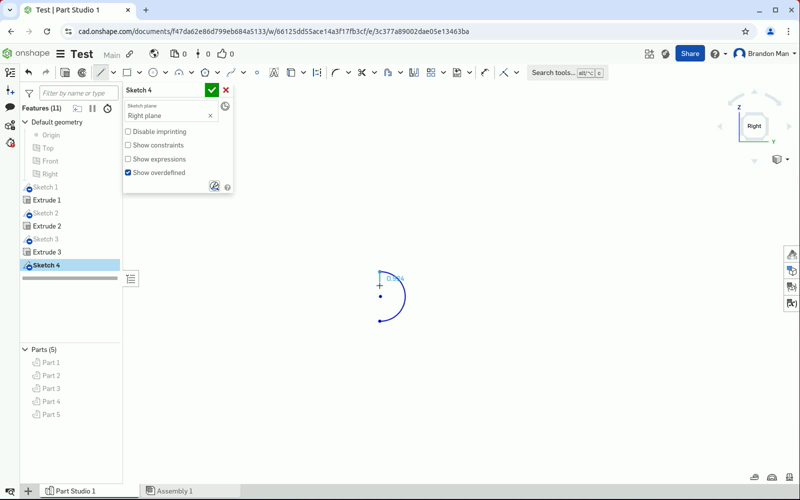
scroll(6)
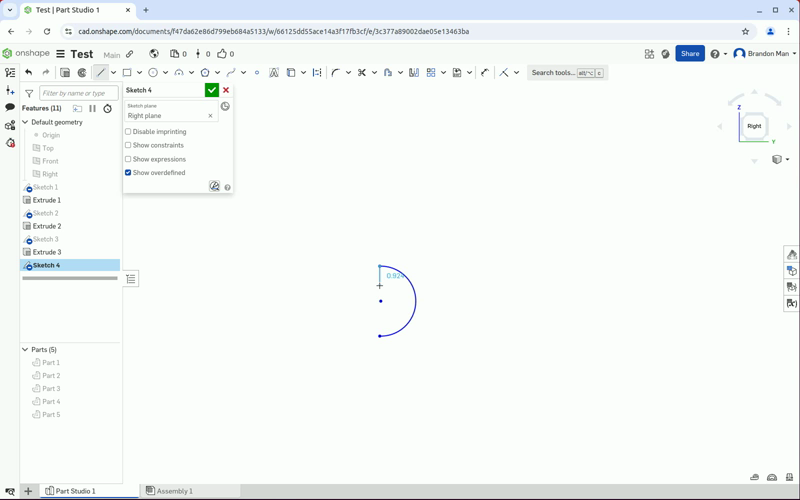
scroll(6)
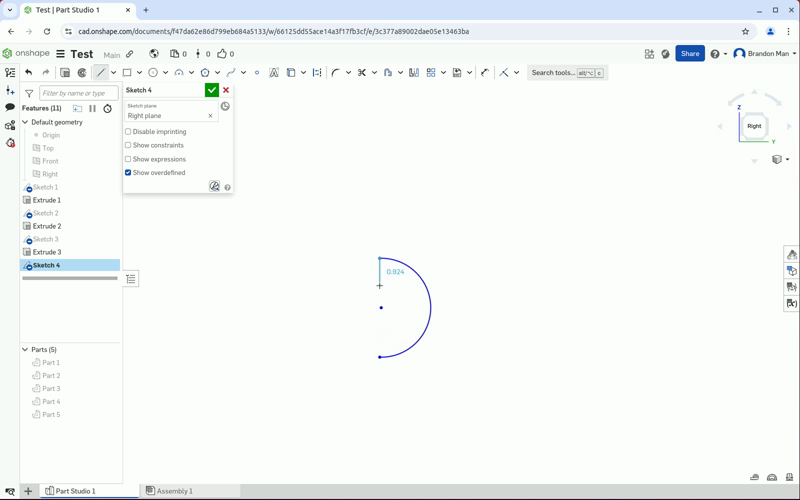
scroll(6)
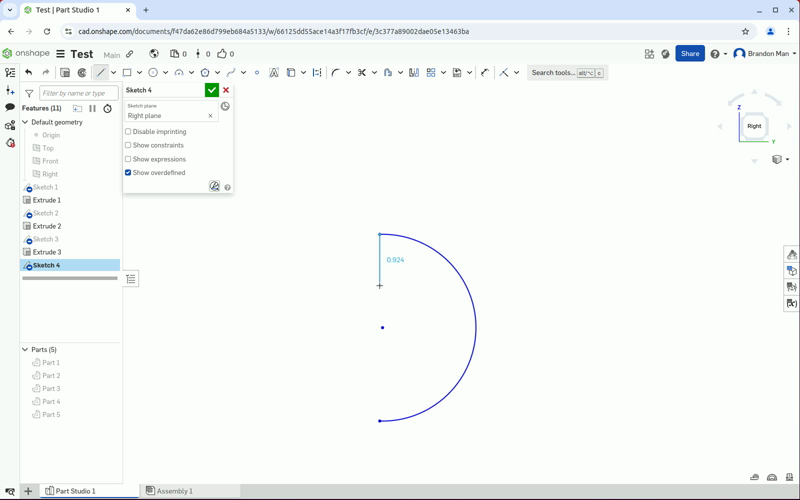
click(379, 285)
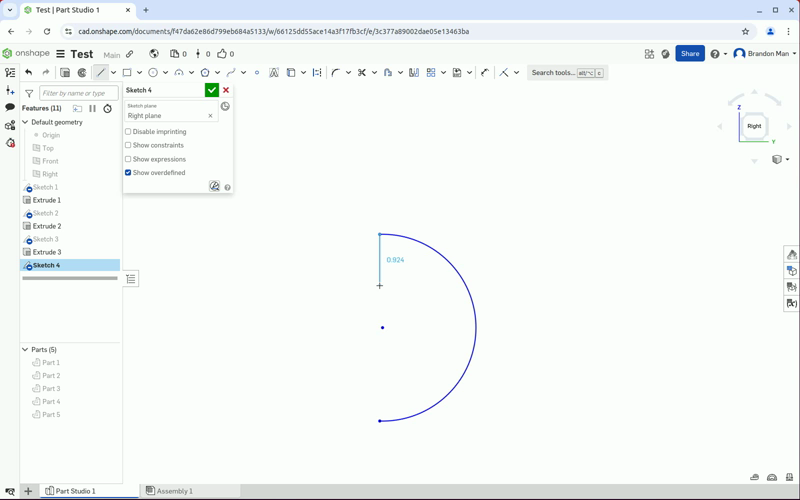
scroll(-6)
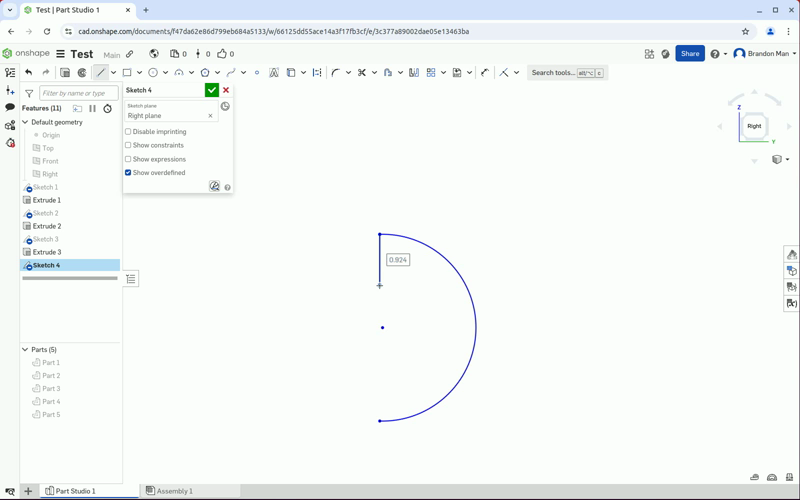
scroll(-6)
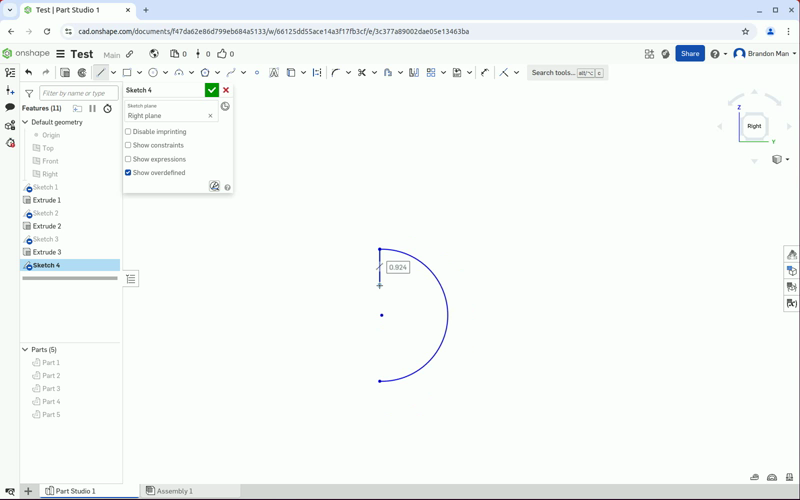
scroll(-6)
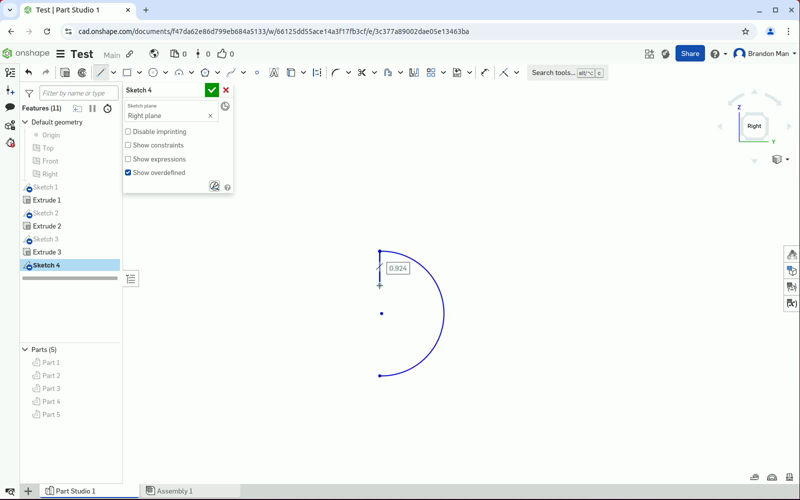
scroll(-6)
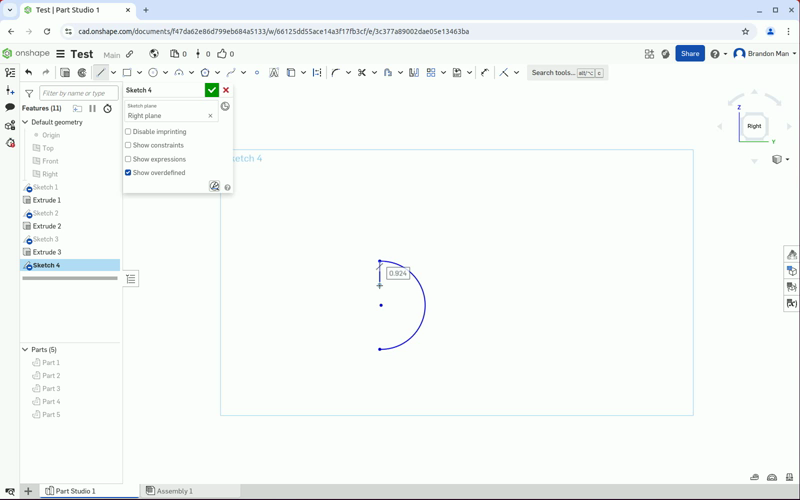
scroll(-6)
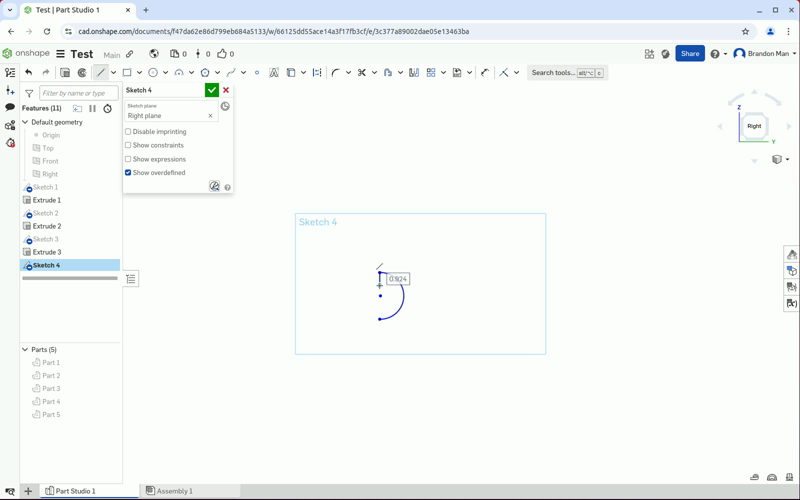
scroll(-6)
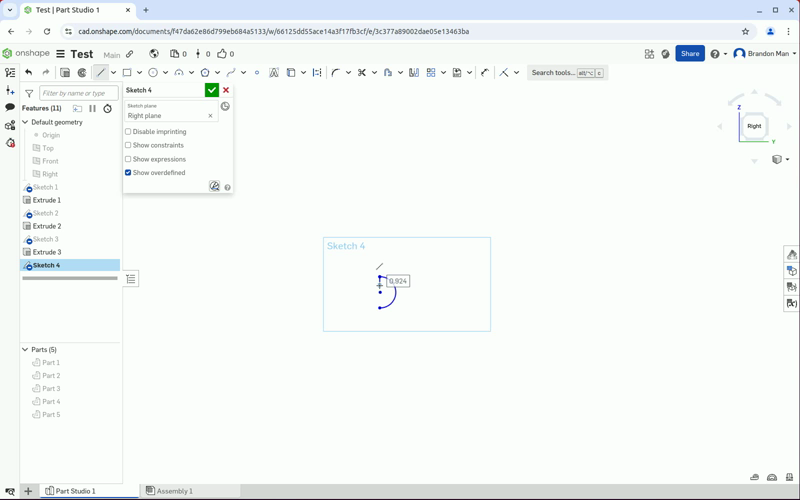
scroll(-6)
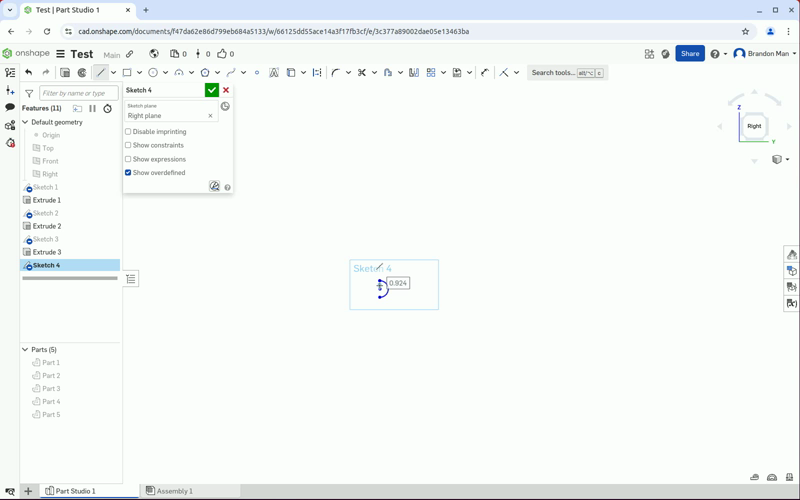
key_up(shift)
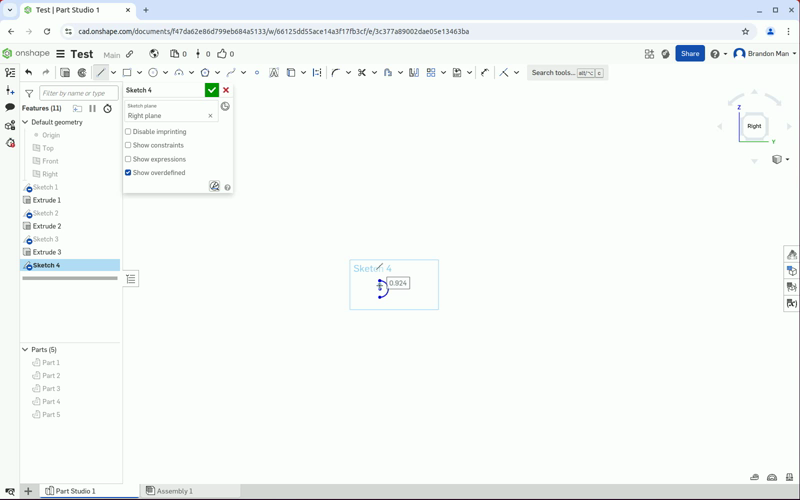
key(esc)
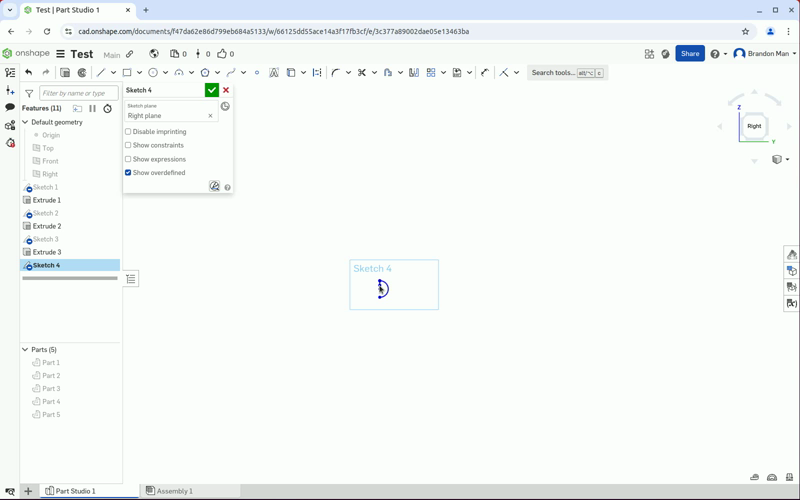
key(a)
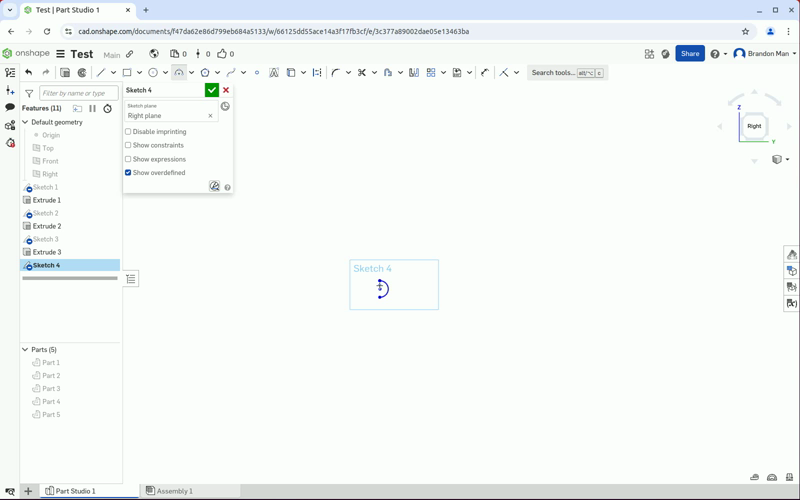
mouse_move(379, 285)
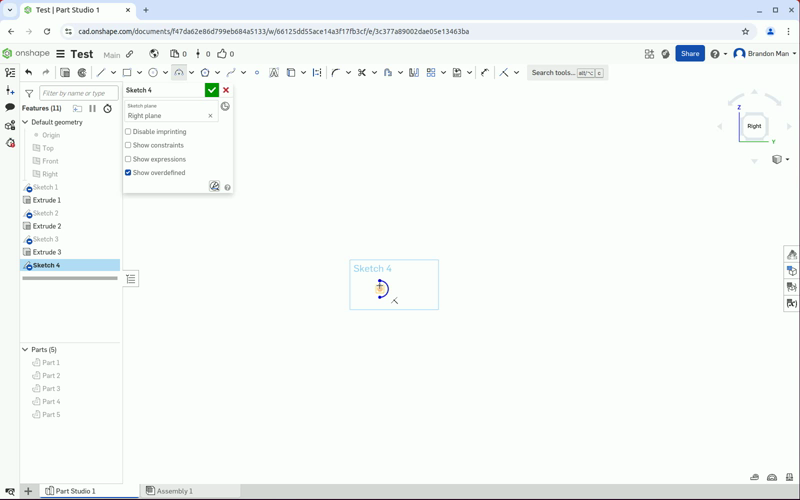
scroll(6)
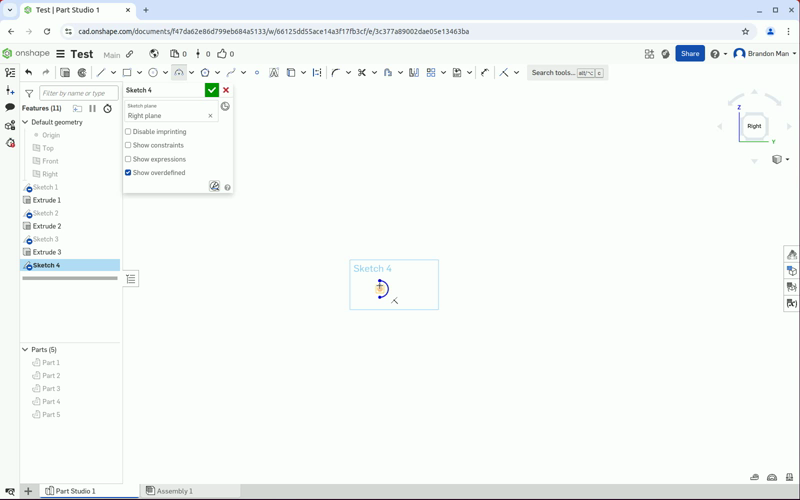
scroll(6)
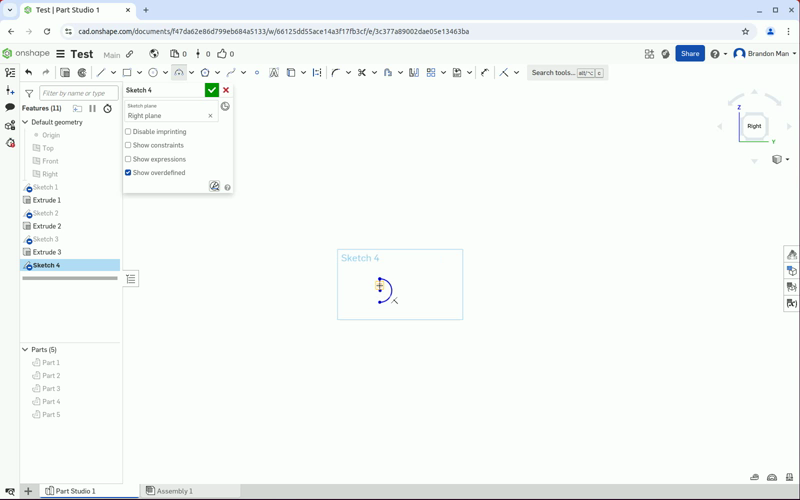
scroll(6)
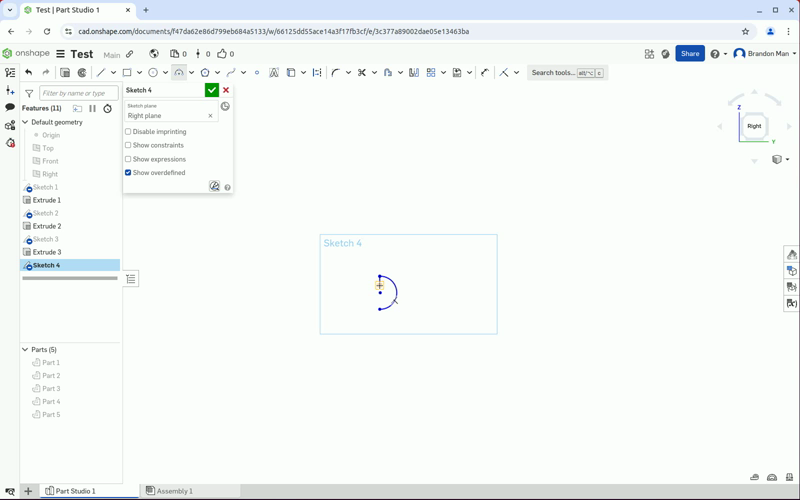
scroll(6)
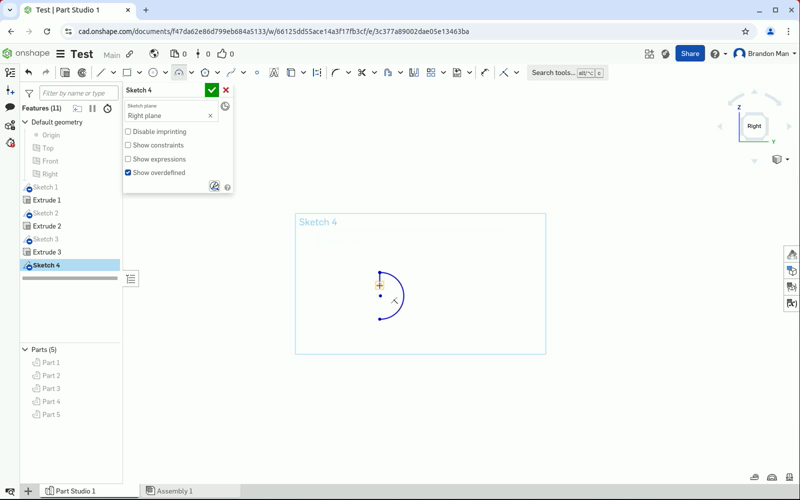
scroll(6)
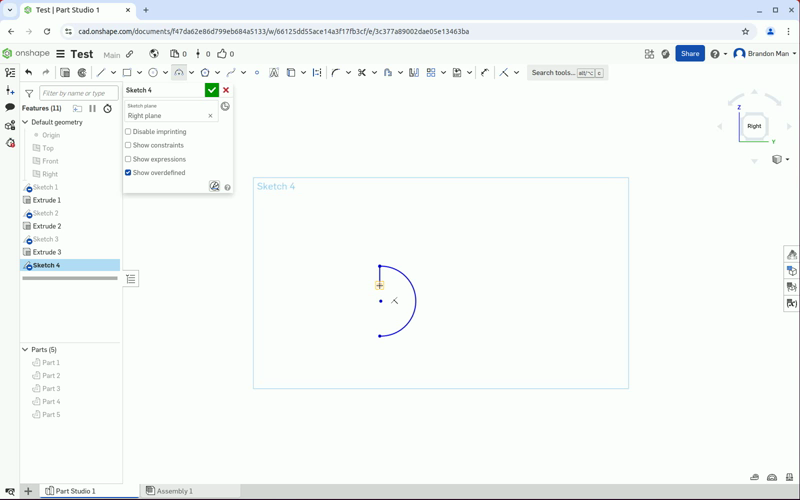
scroll(6)
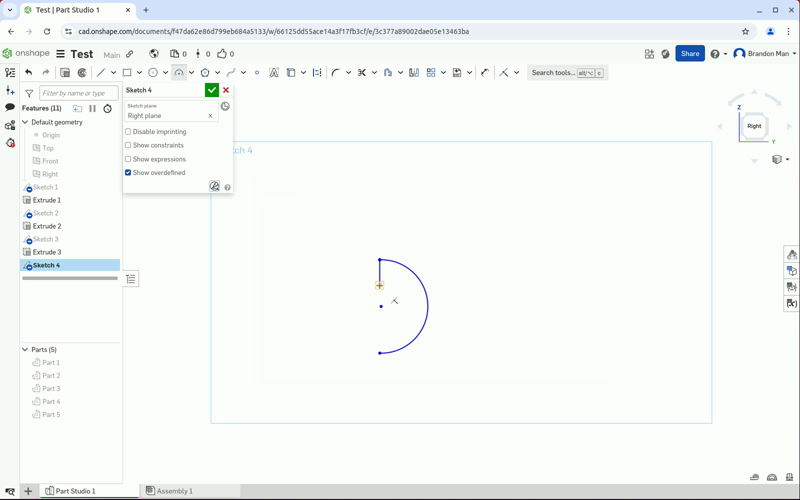
scroll(6)
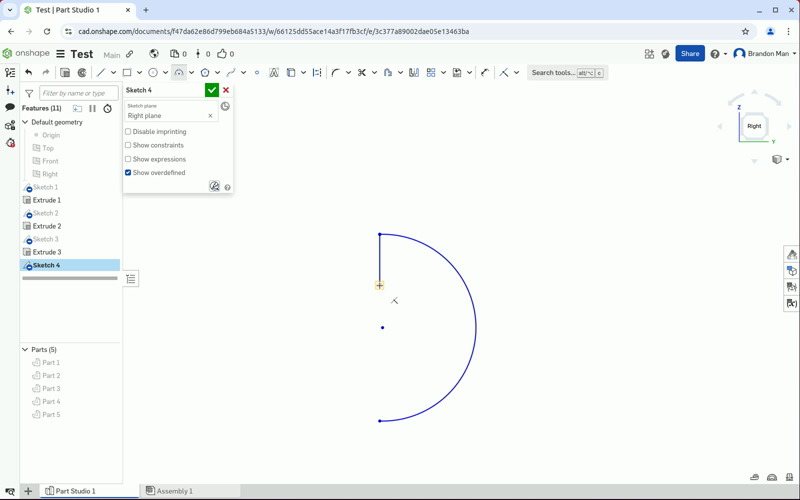
click(379, 285)
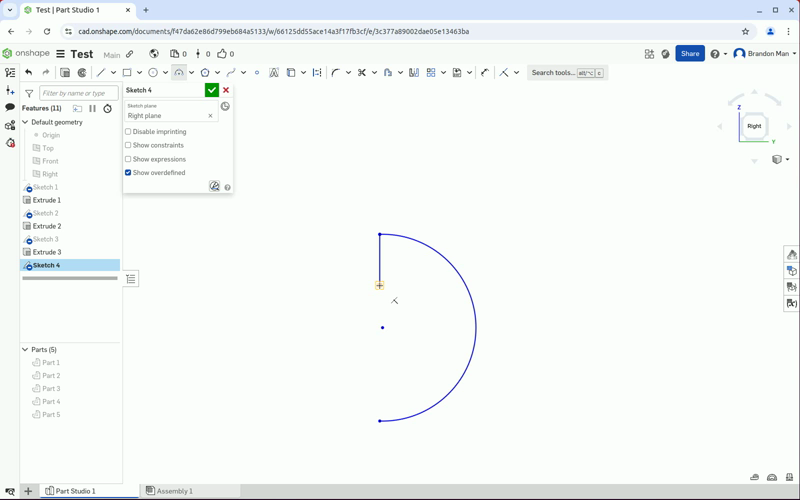
scroll(-6)
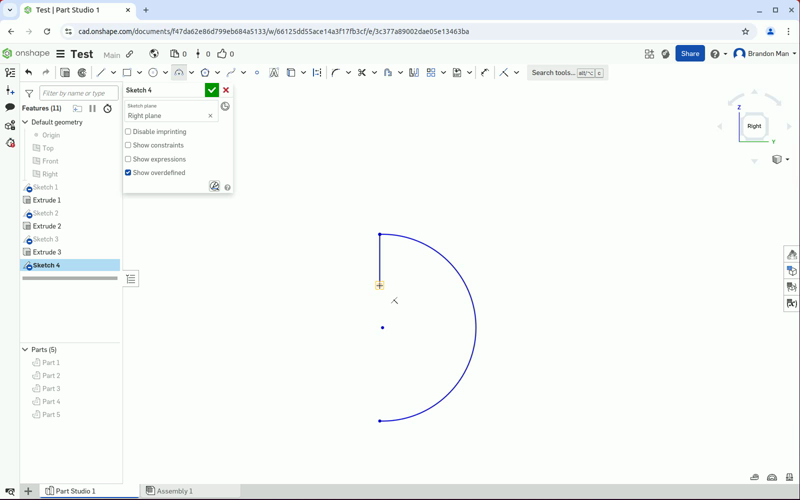
scroll(-6)
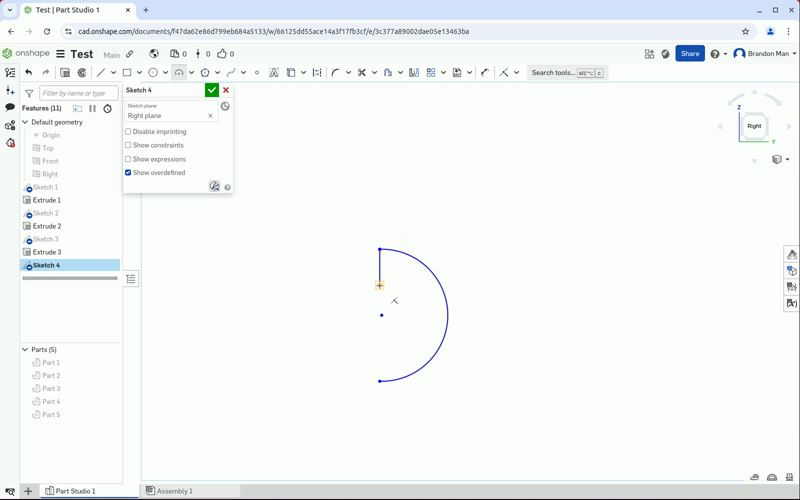
scroll(-6)
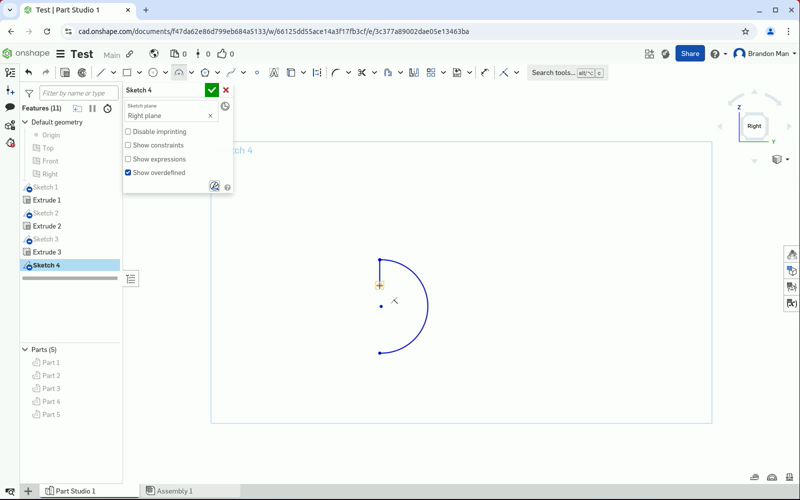
scroll(-6)
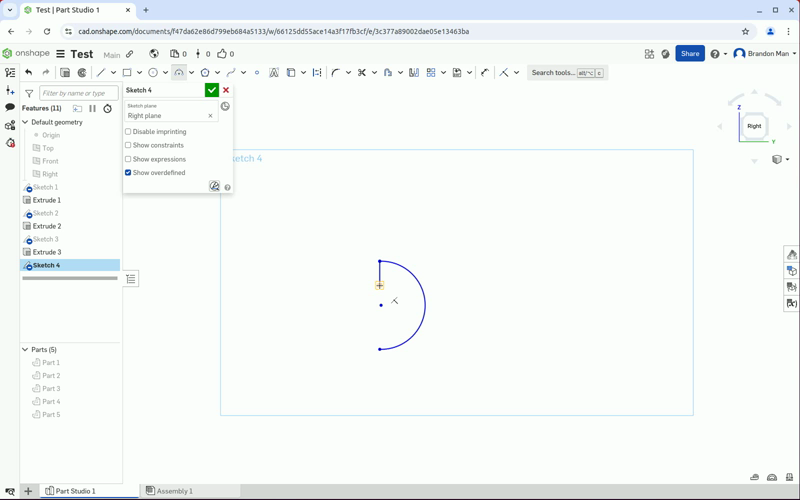
scroll(-6)
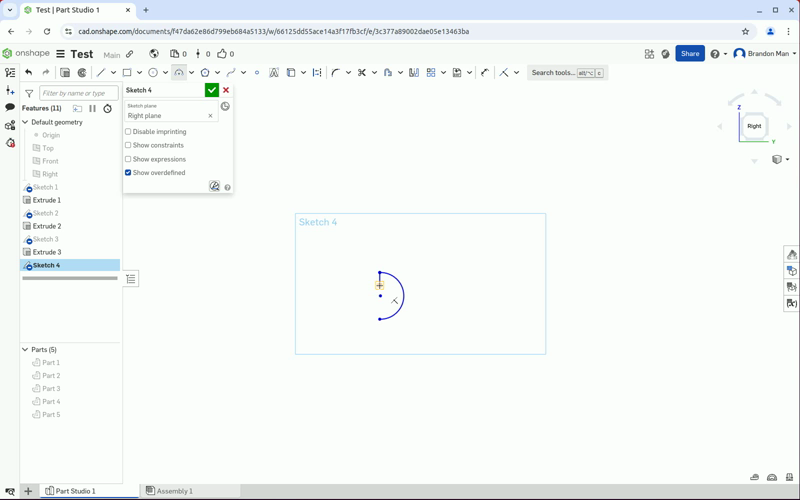
scroll(-6)
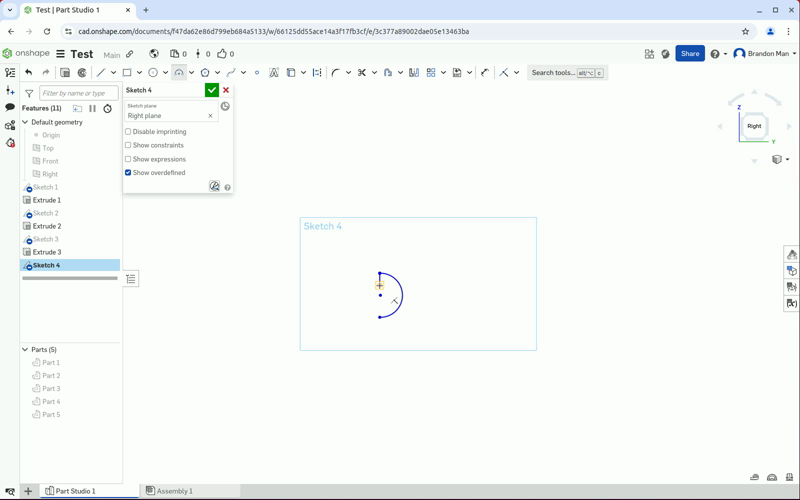
scroll(-6)
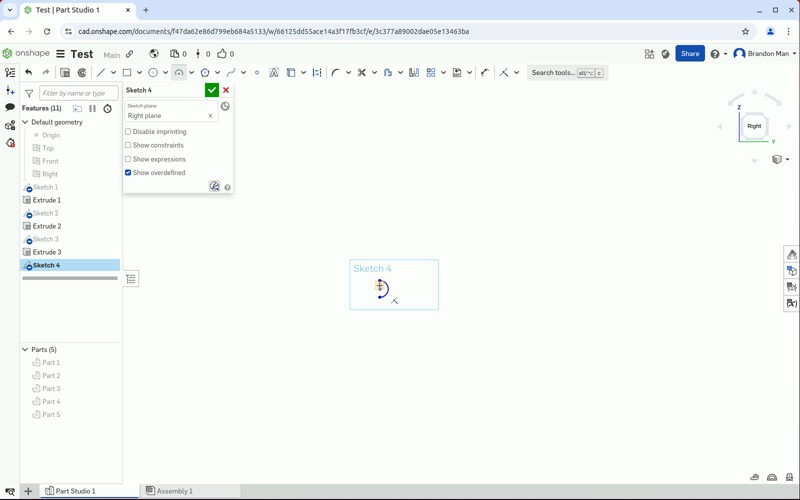
key_down(shift)
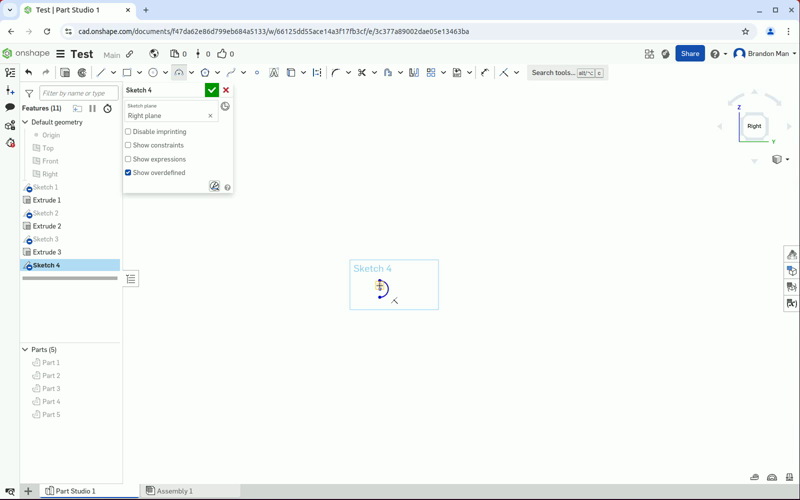
mouse_move(379, 292)
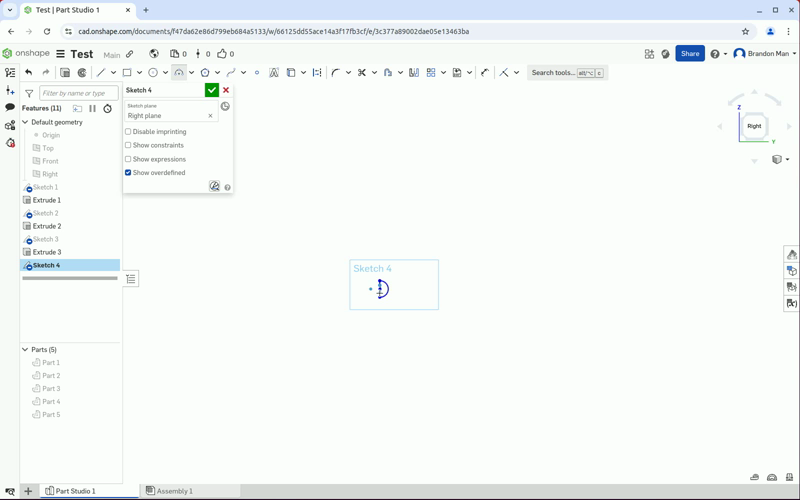
scroll(6)
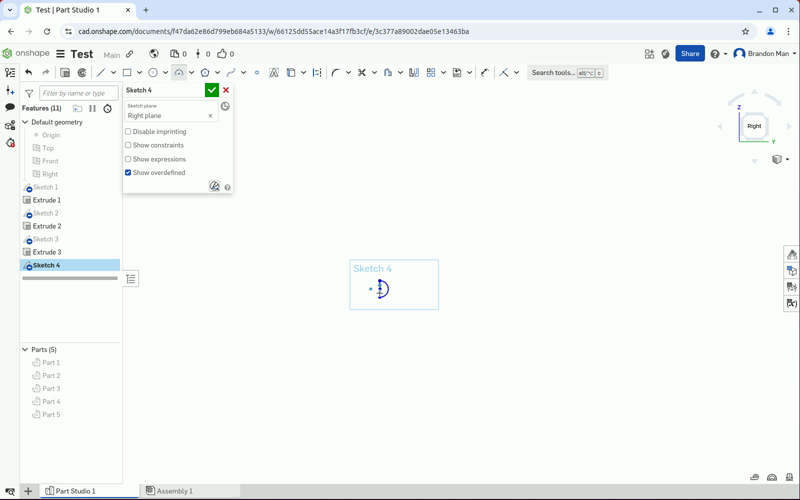
scroll(6)
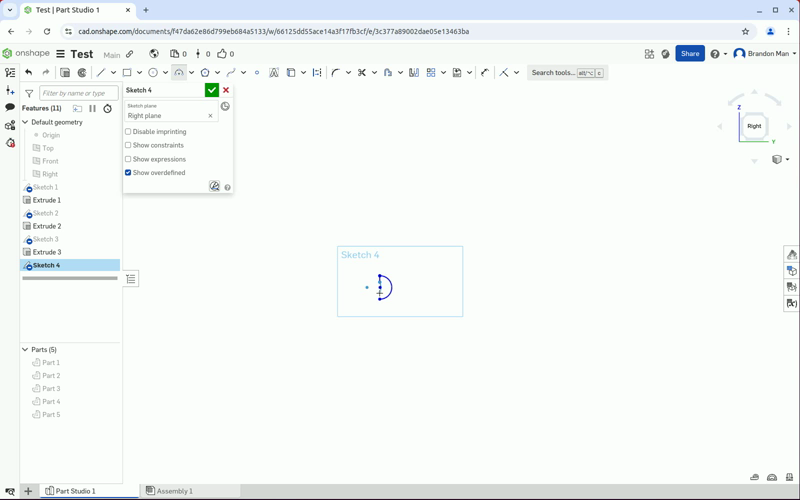
scroll(6)
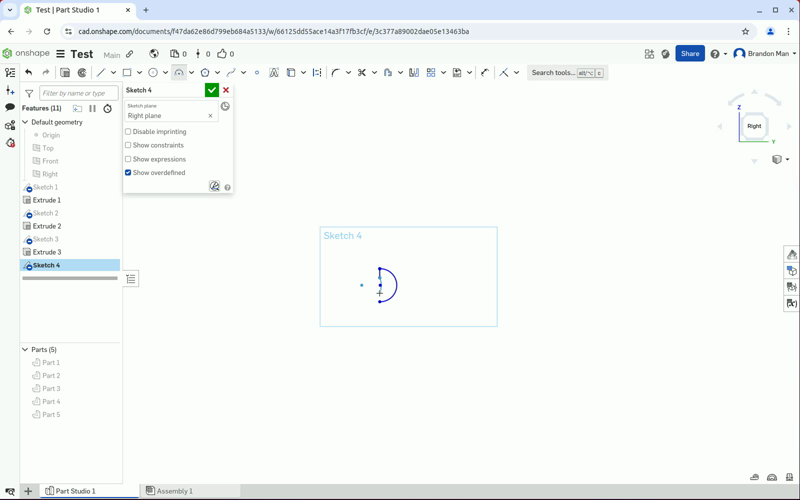
scroll(6)
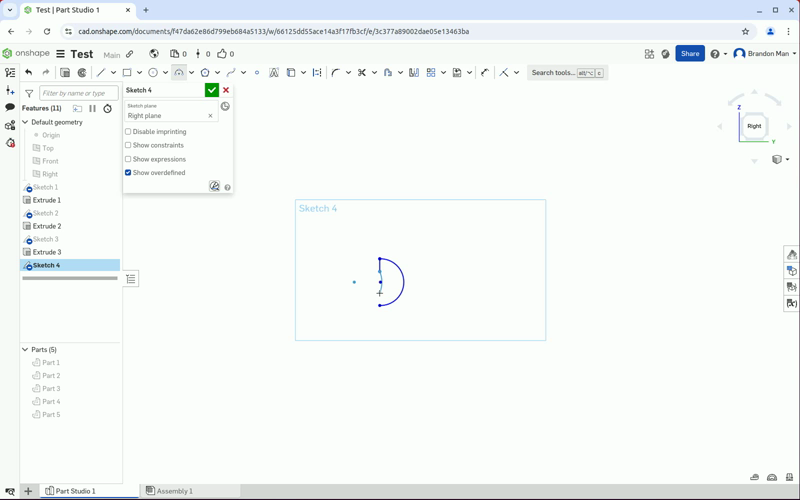
scroll(6)
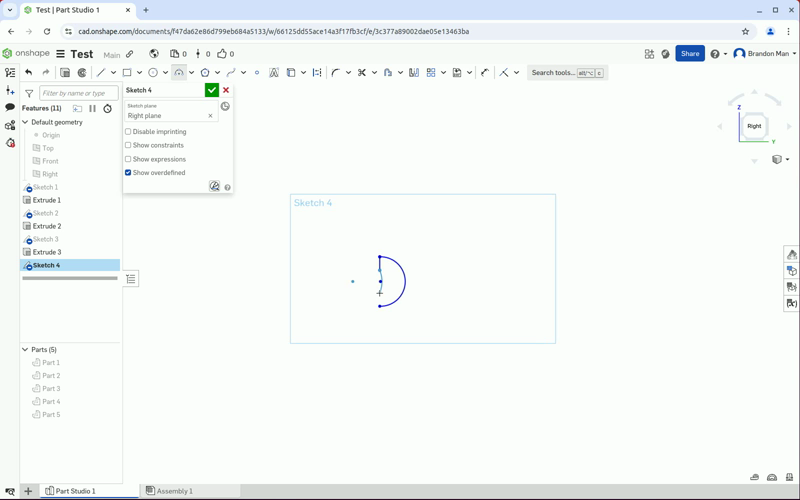
scroll(6)
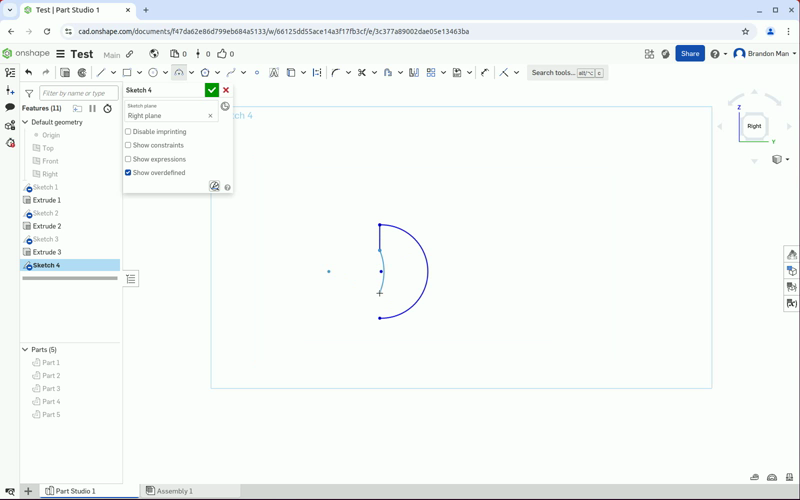
scroll(6)
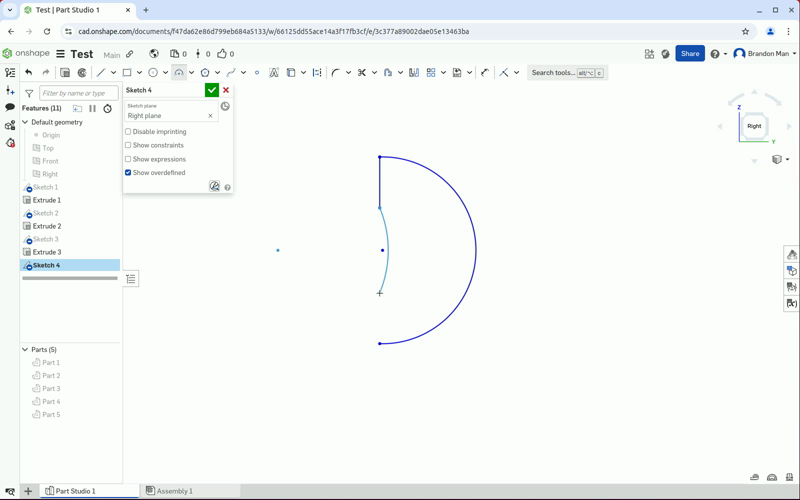
click(379, 292)
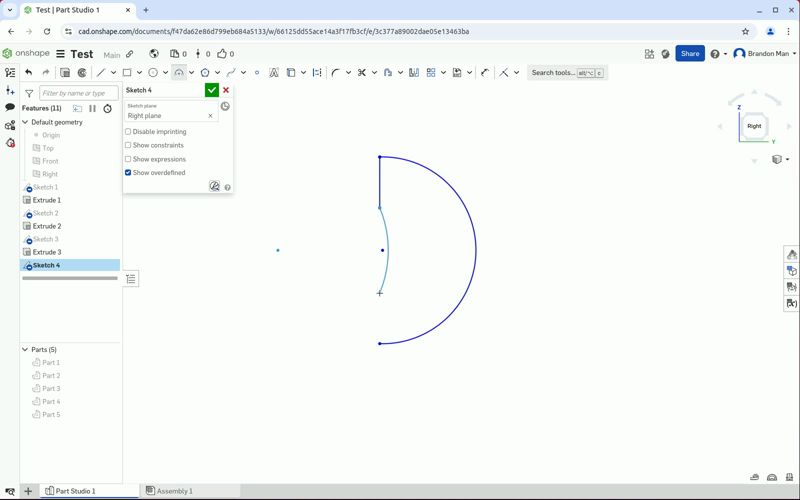
scroll(-6)
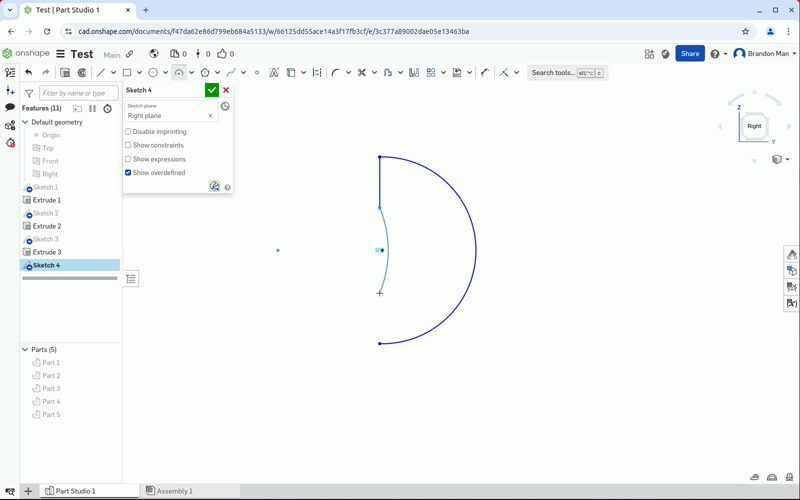
scroll(-6)
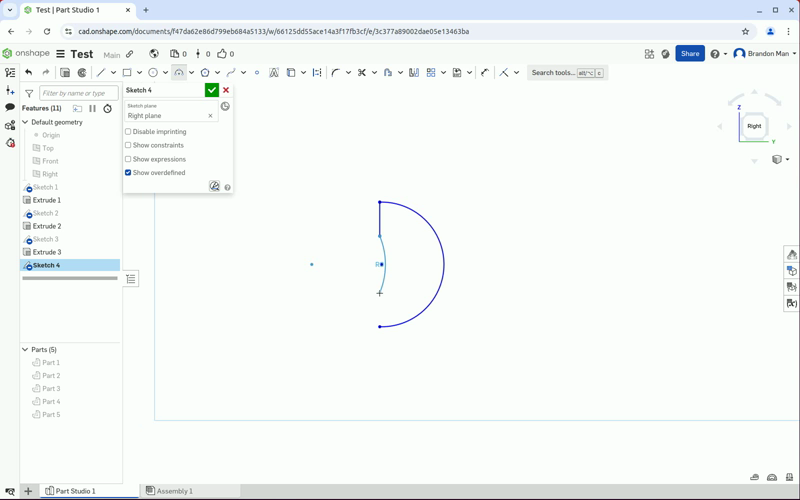
scroll(-6)
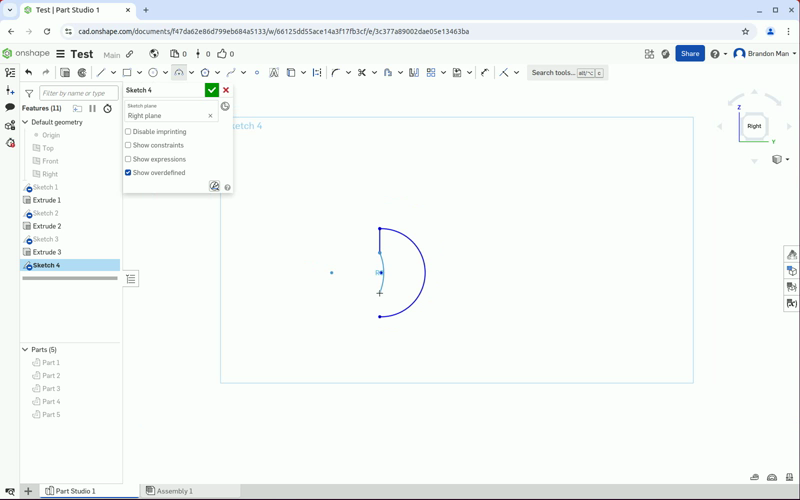
scroll(-6)
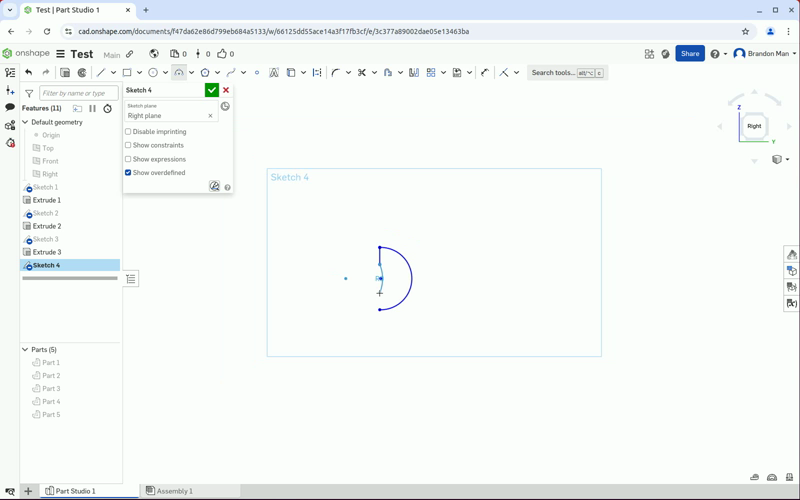
scroll(-6)
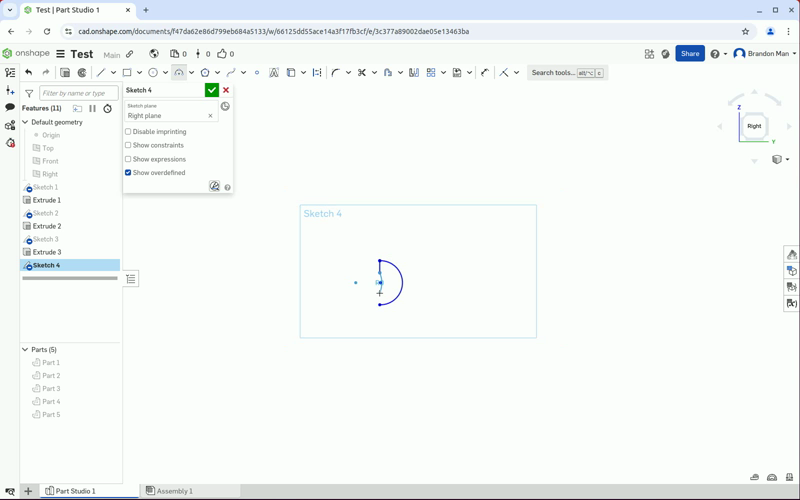
scroll(-6)
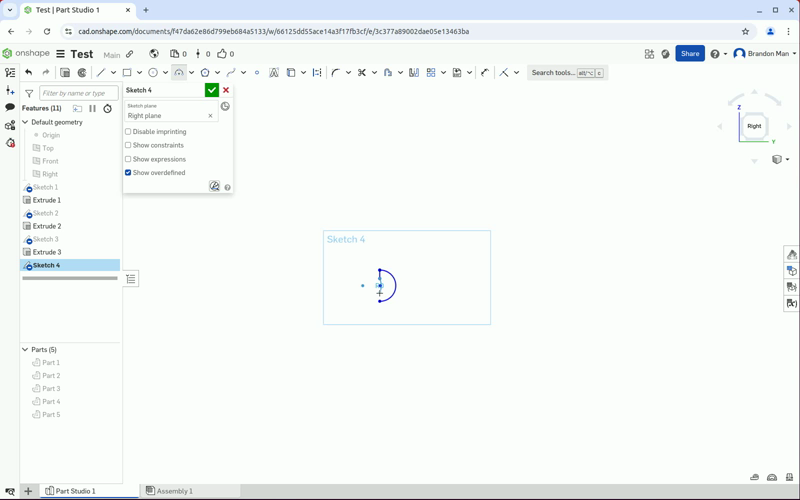
scroll(-6)
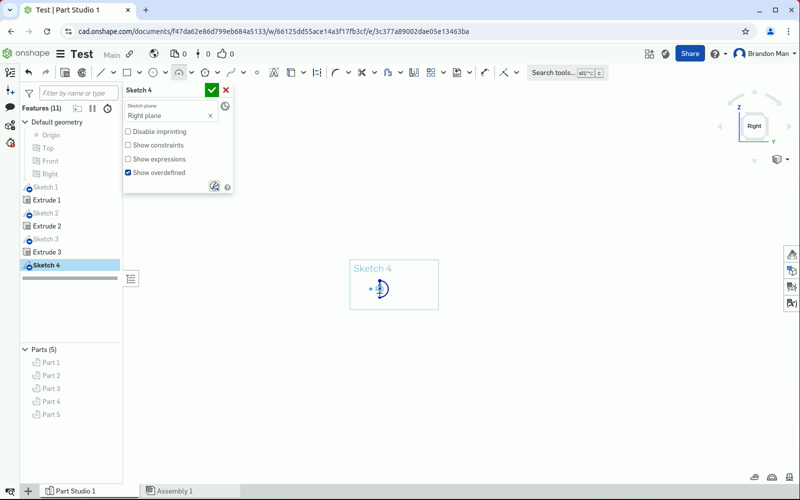
mouse_move(383, 288)
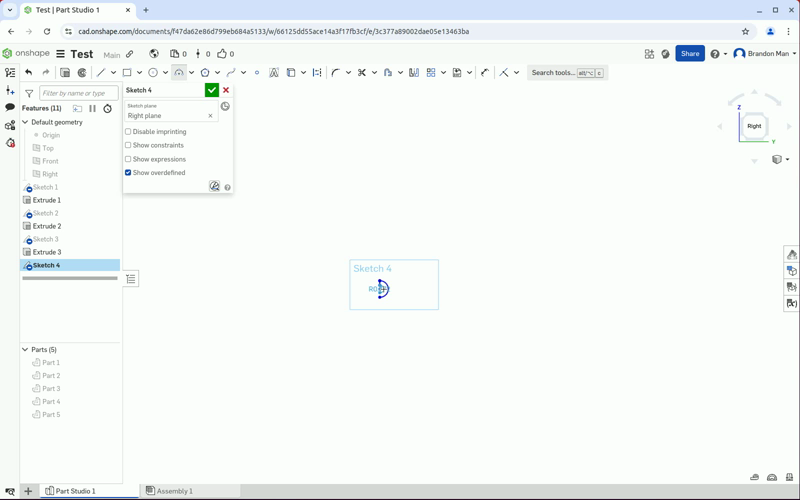
scroll(6)
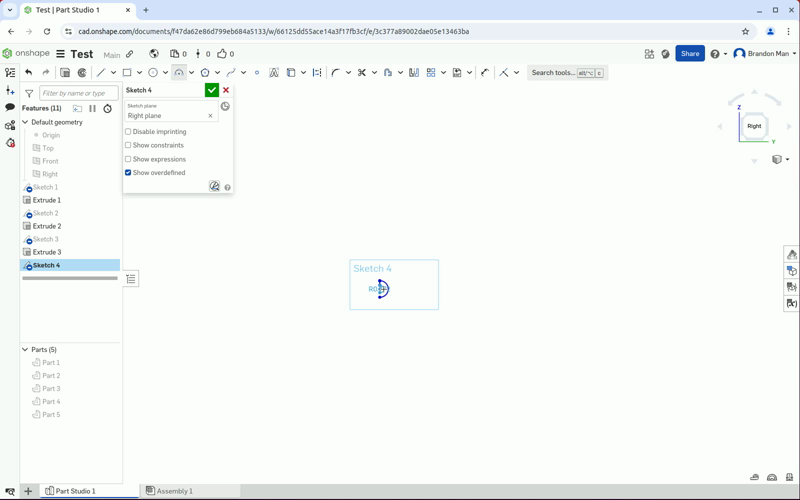
scroll(6)
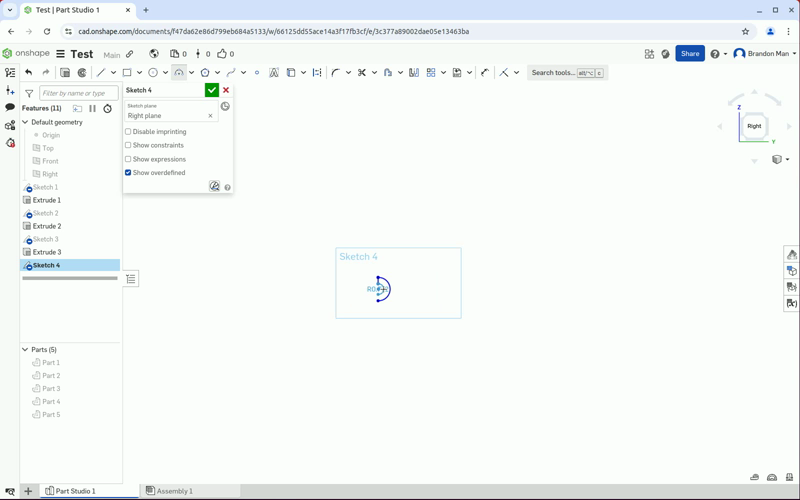
scroll(6)
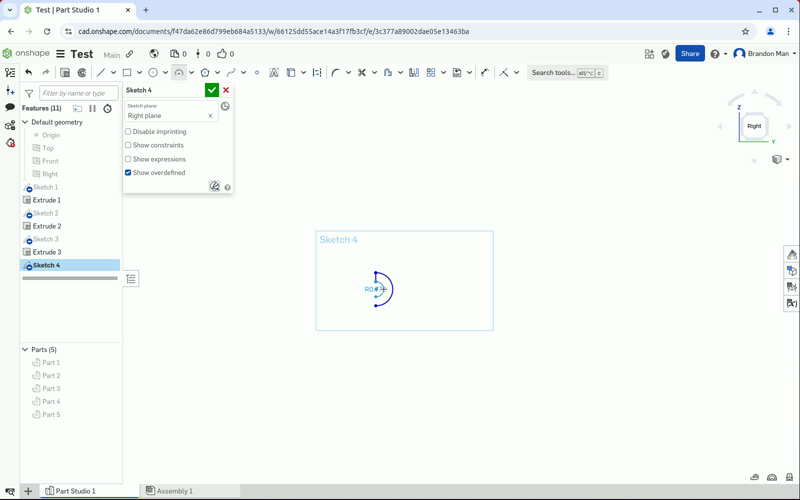
scroll(6)
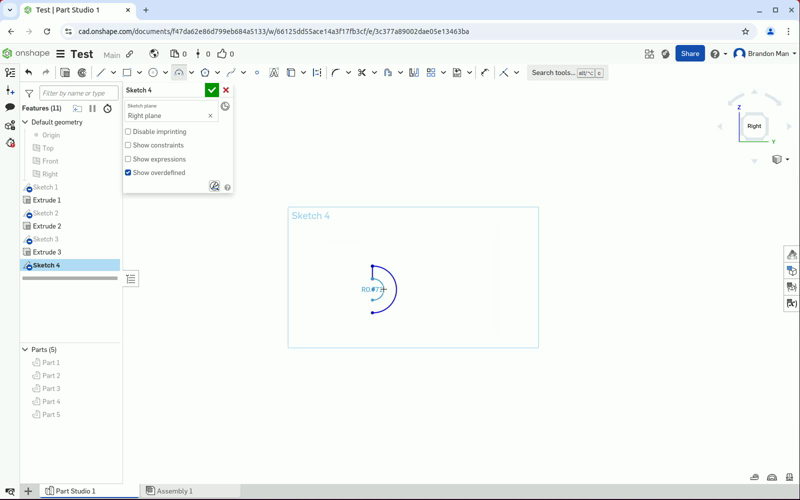
scroll(6)
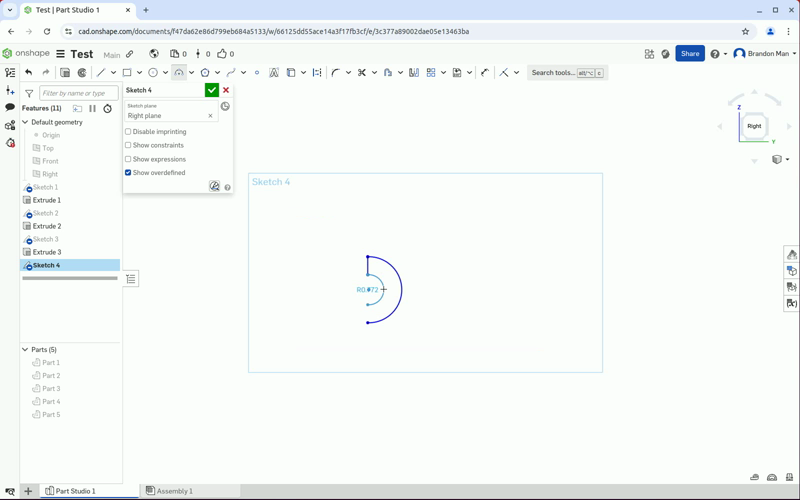
scroll(6)
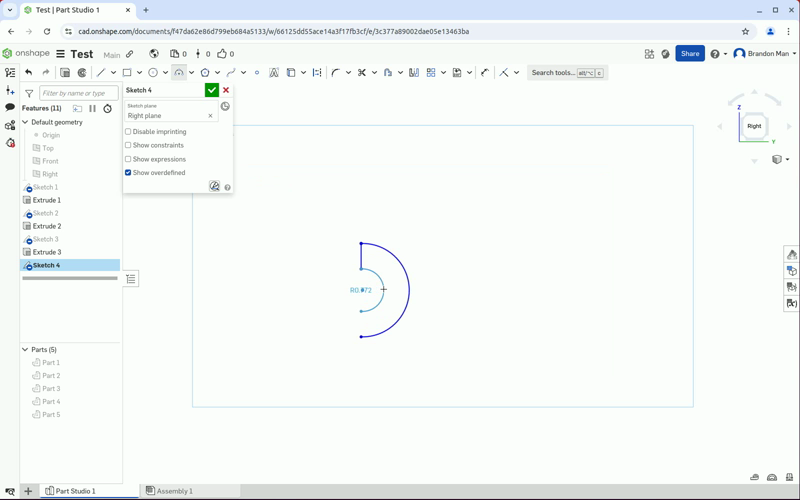
scroll(6)
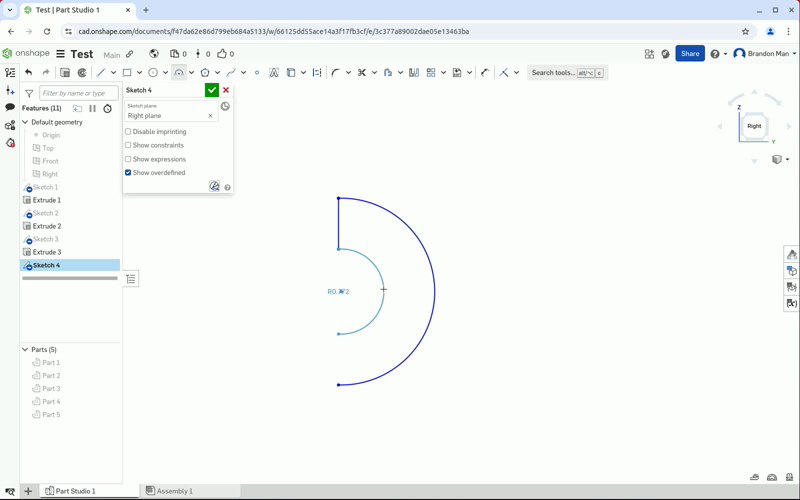
click(383, 288)
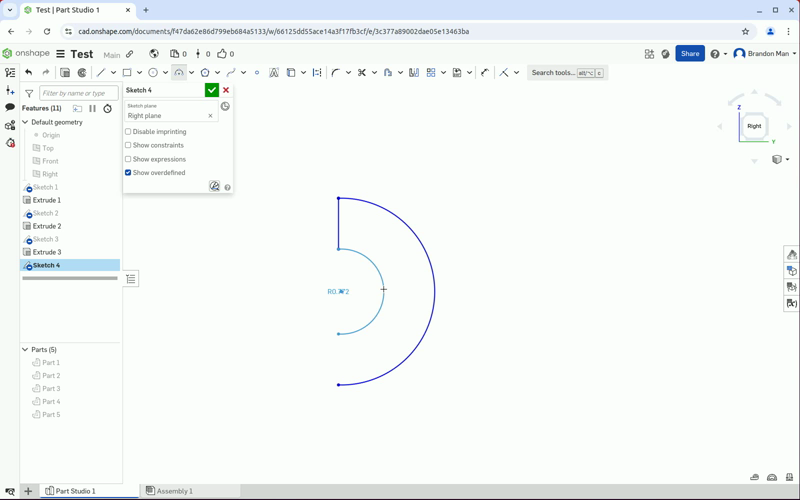
scroll(-6)
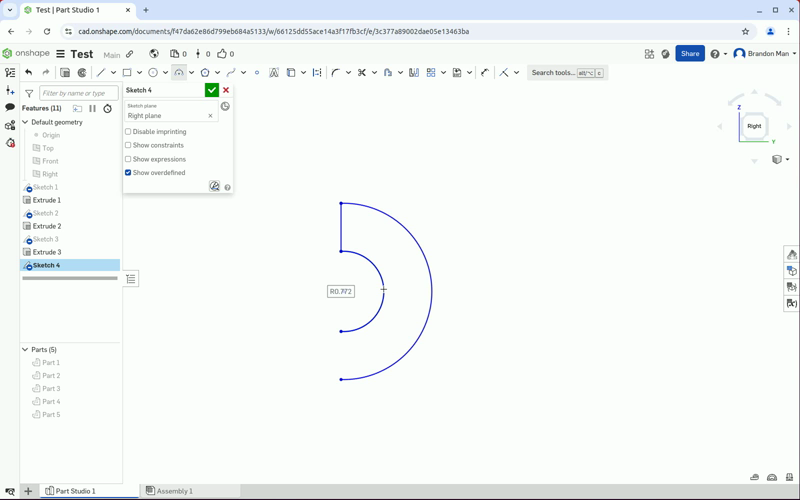
scroll(-6)
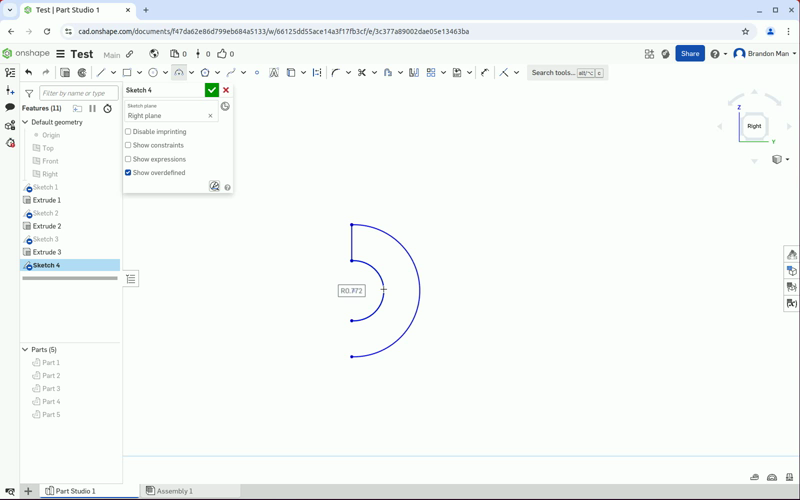
scroll(-6)
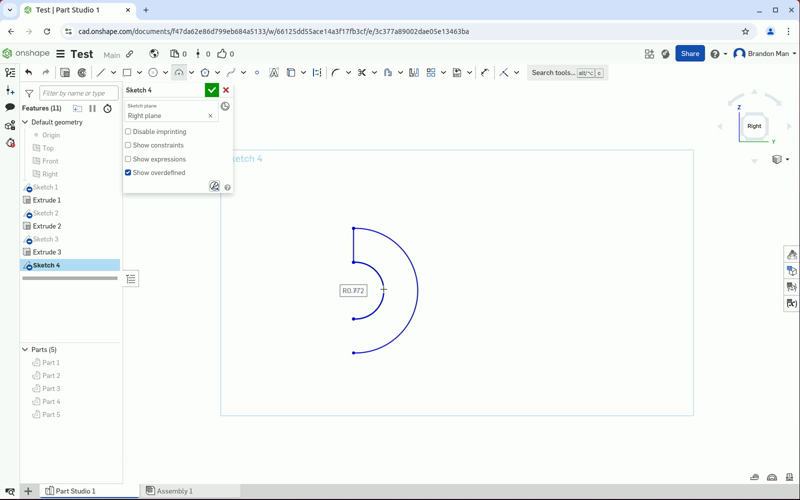
scroll(-6)
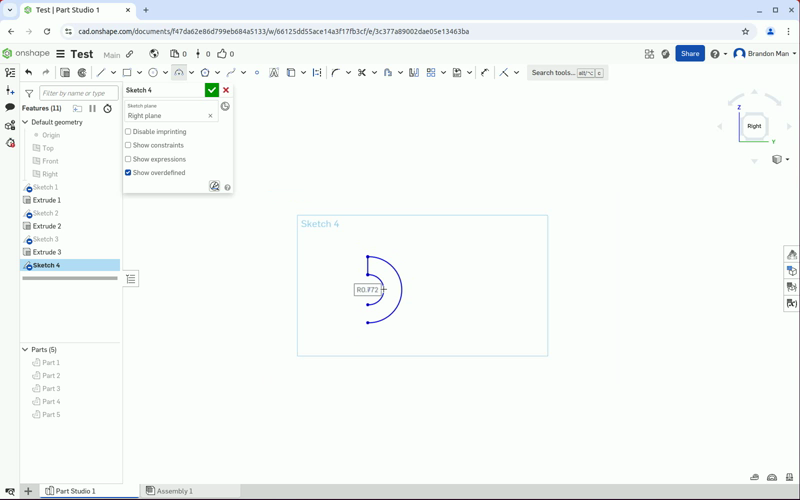
scroll(-6)
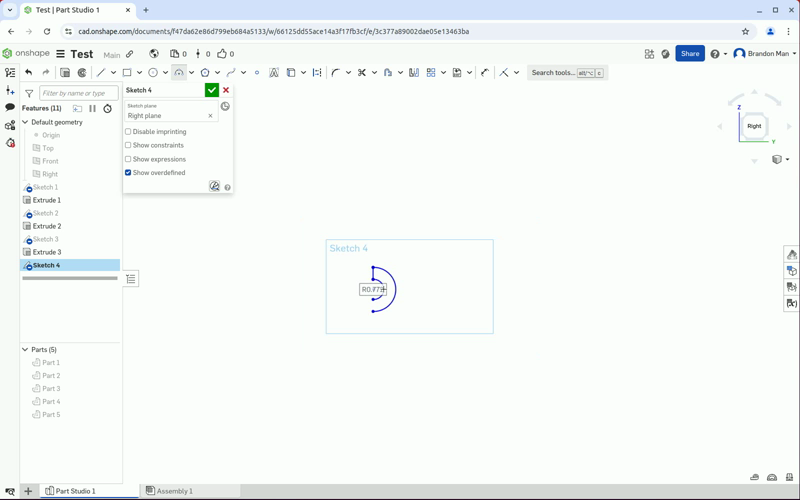
scroll(-6)
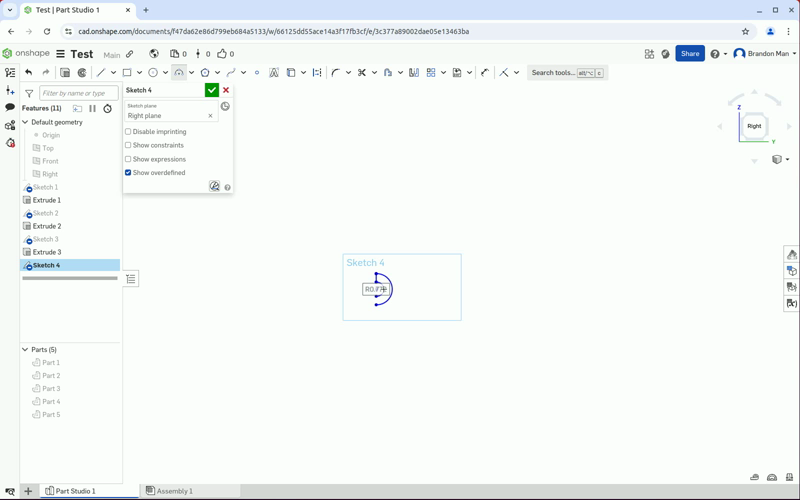
scroll(-6)
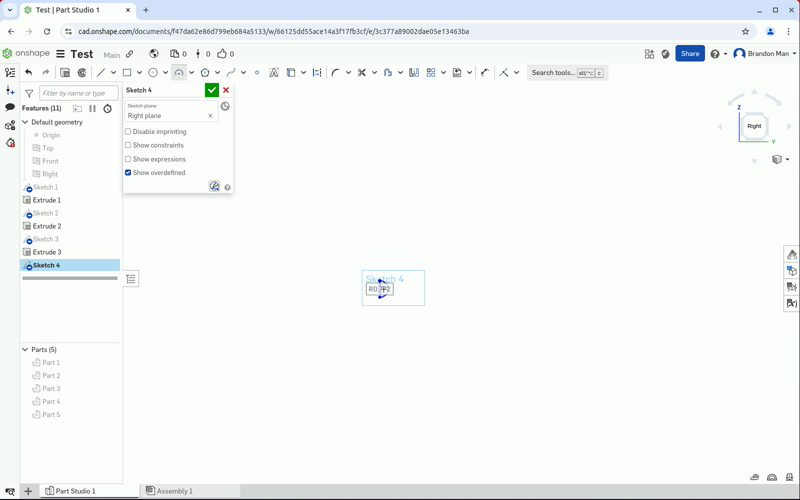
key_up(shift)
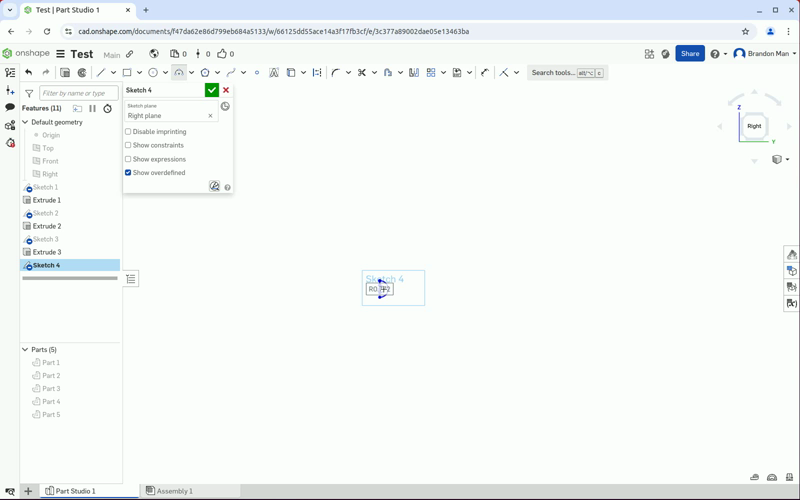
key(esc)
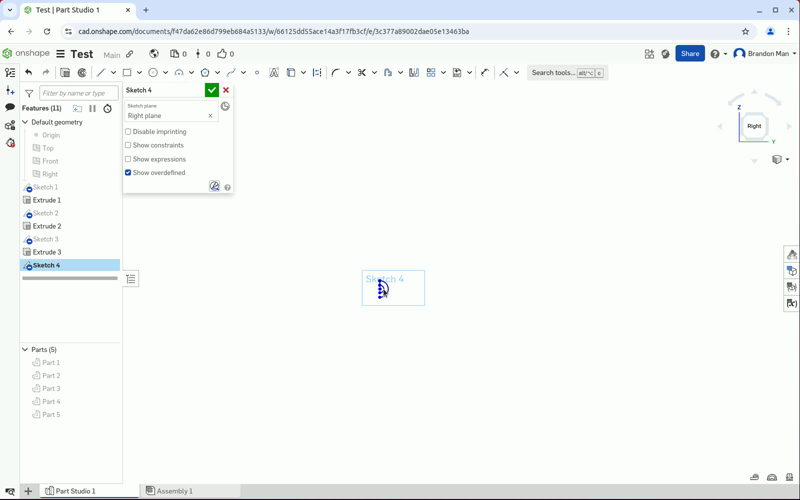
key(l)
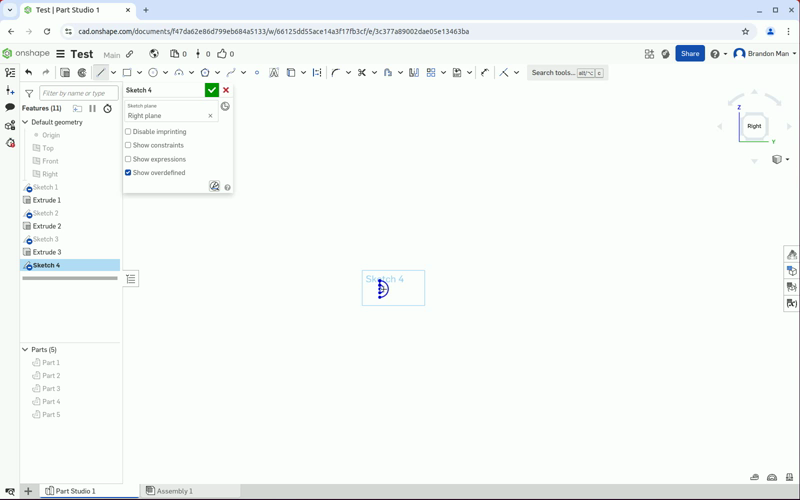
mouse_move(379, 292)
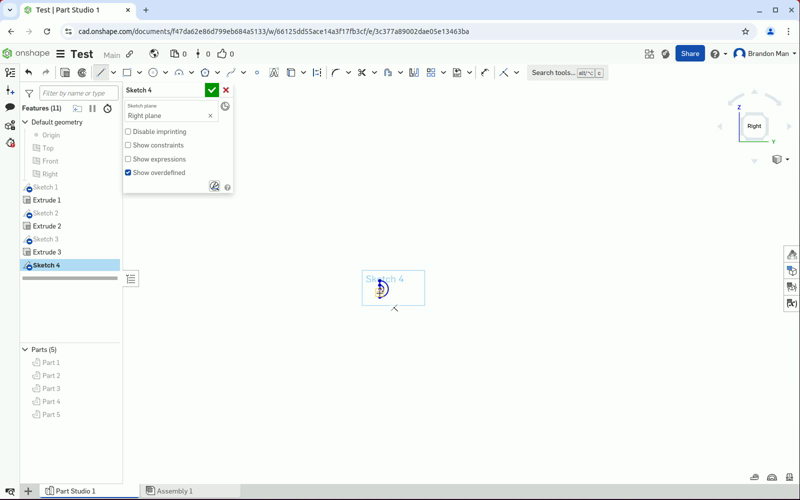
scroll(6)
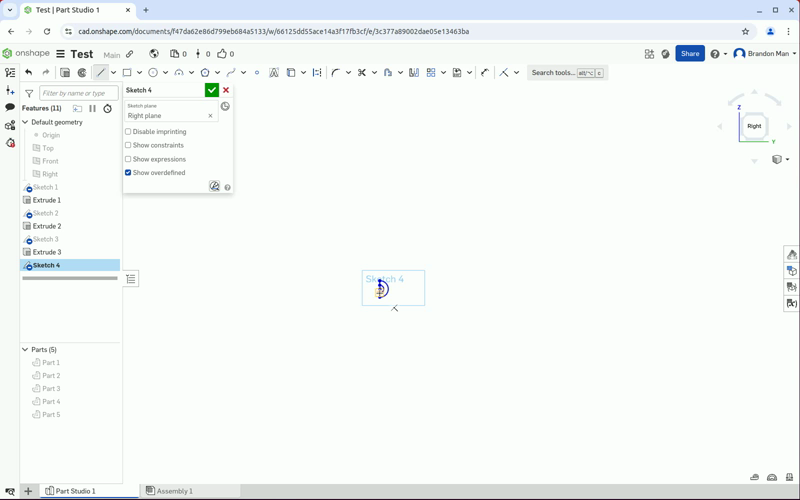
scroll(6)
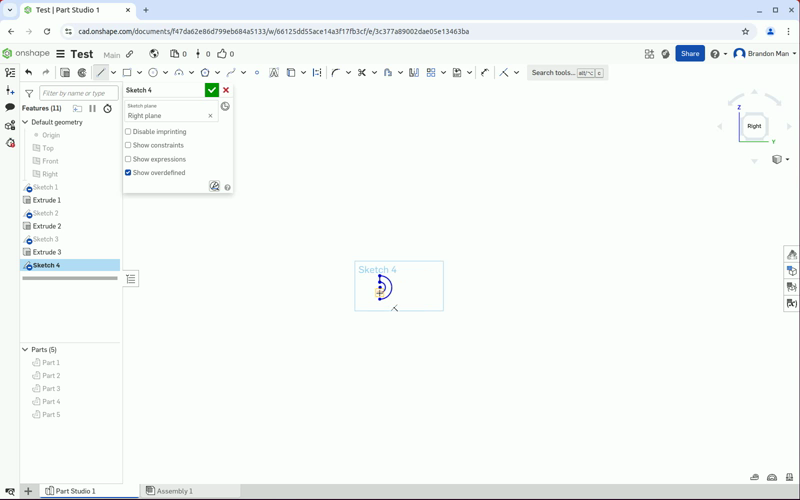
scroll(6)
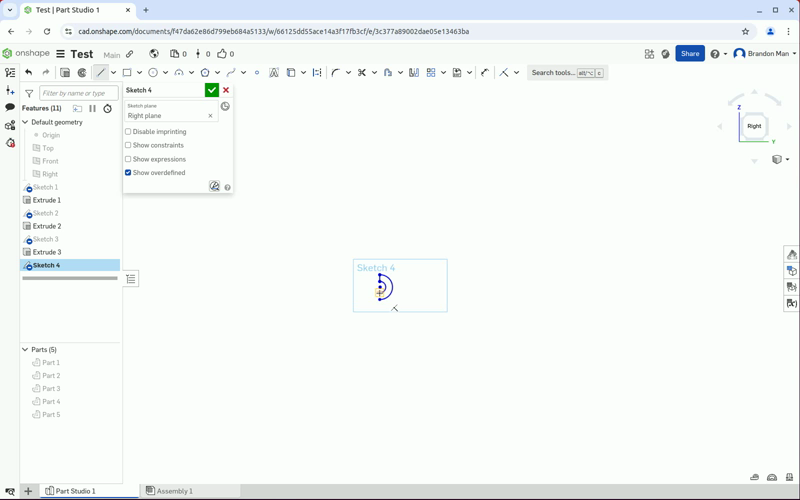
scroll(6)
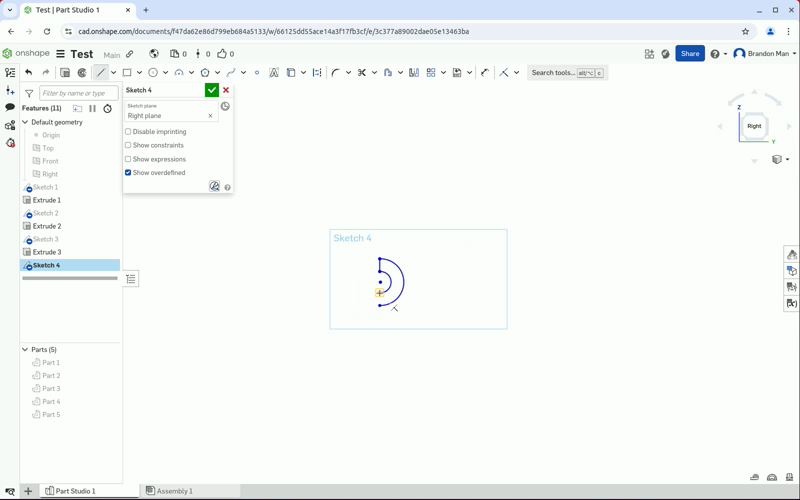
scroll(6)
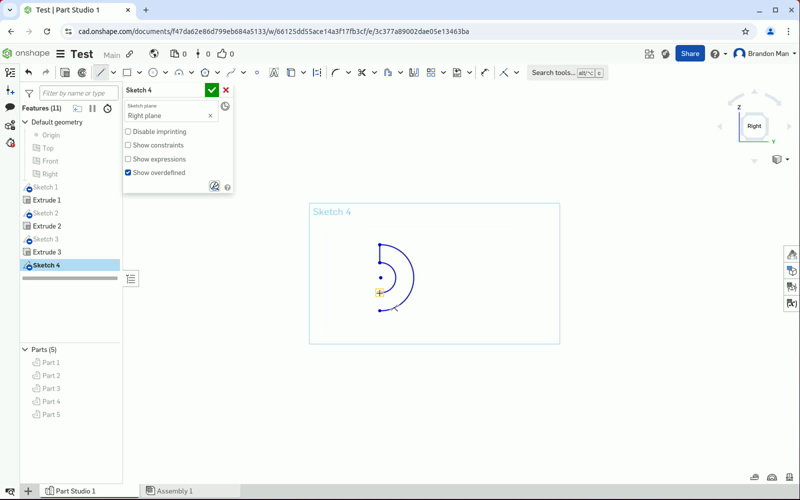
scroll(6)
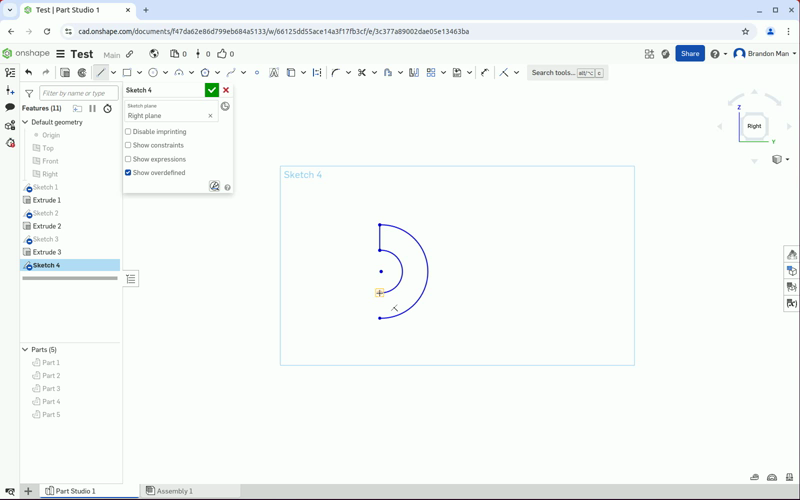
scroll(6)
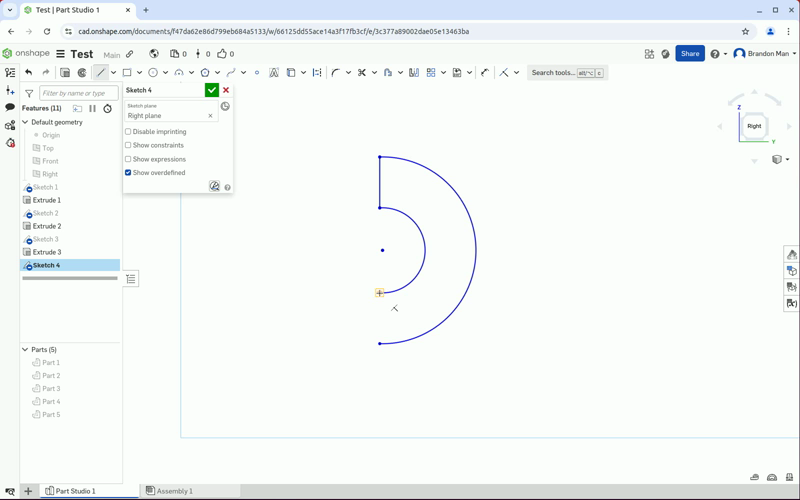
click(379, 292)
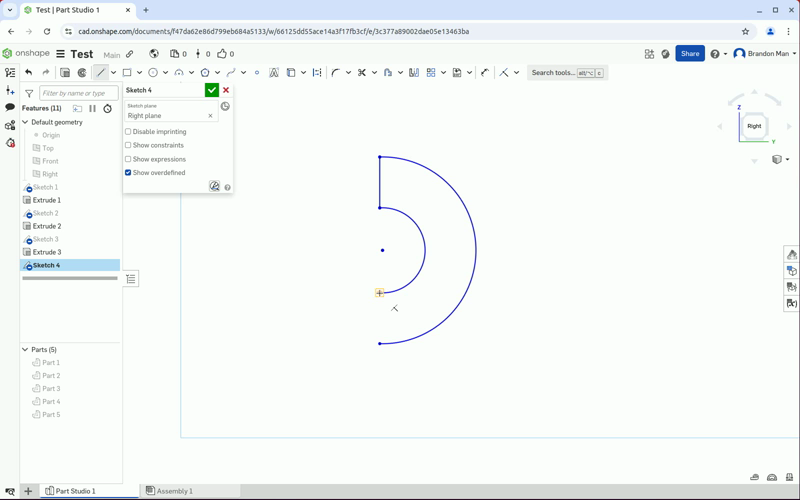
scroll(-6)
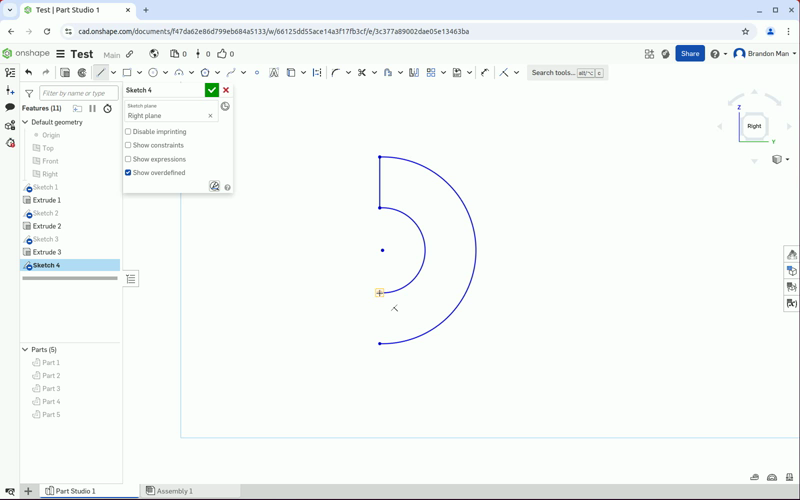
scroll(-6)
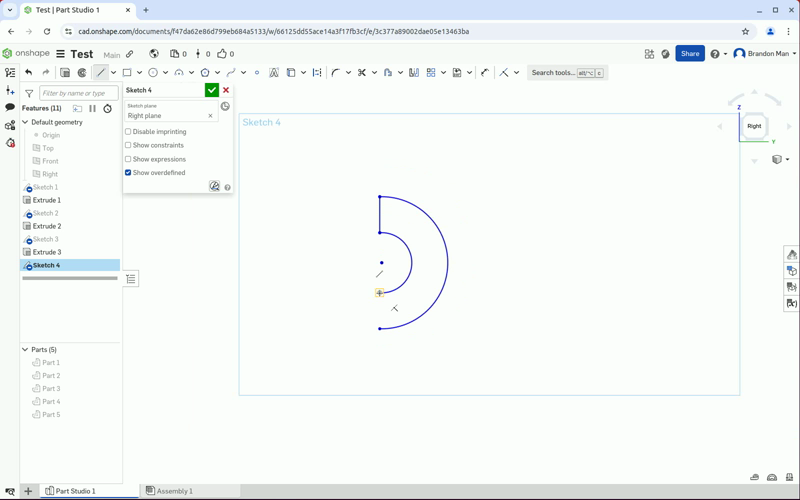
scroll(-6)
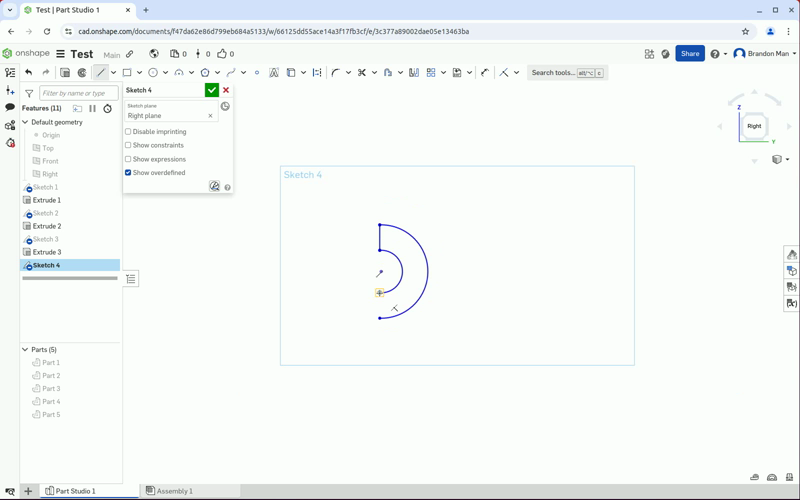
scroll(-6)
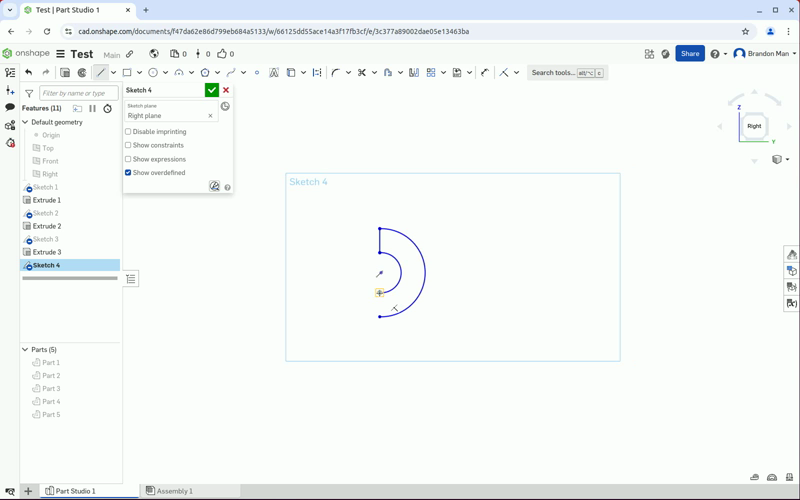
scroll(-6)
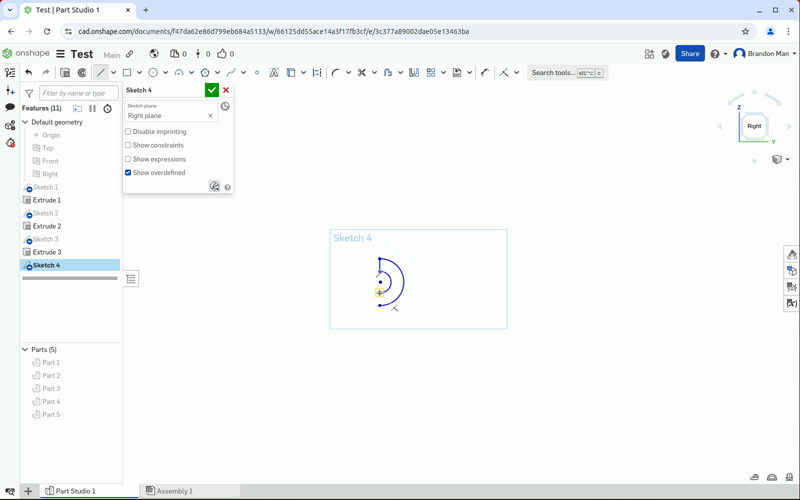
scroll(-6)
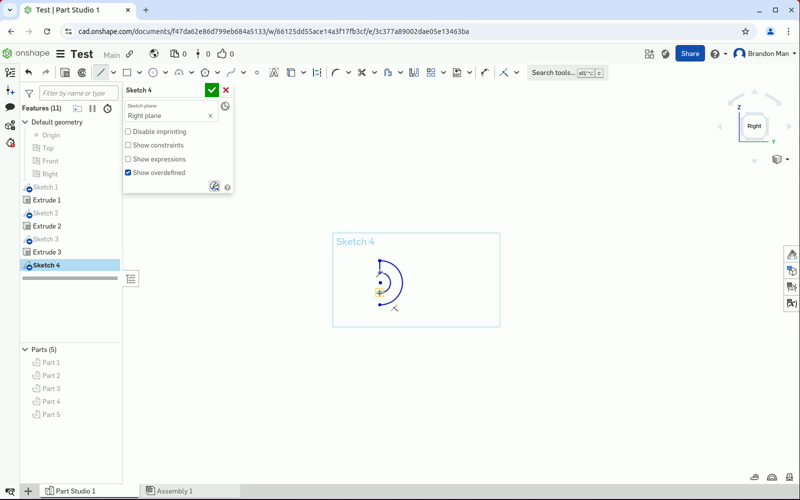
scroll(-6)
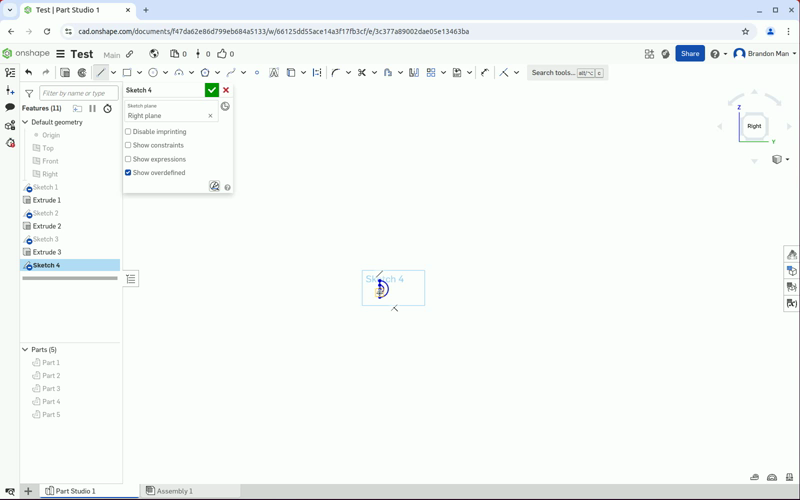
mouse_move(409, 292)
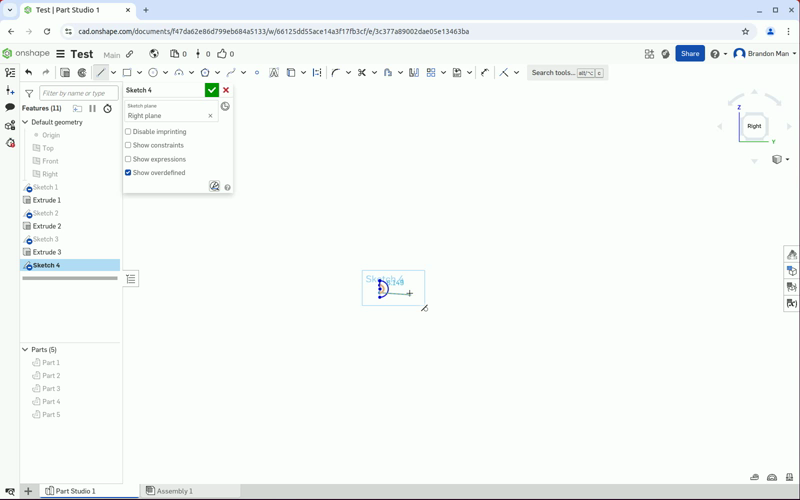
key_down(shift)
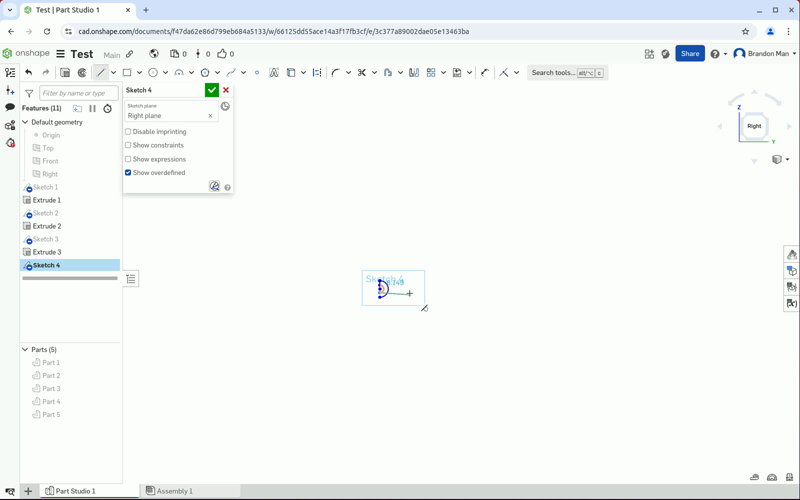
mouse_move(379, 297)
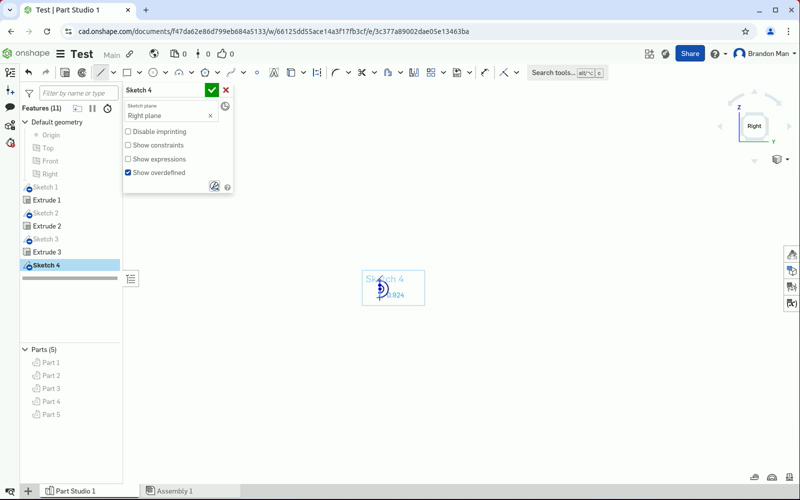
scroll(6)
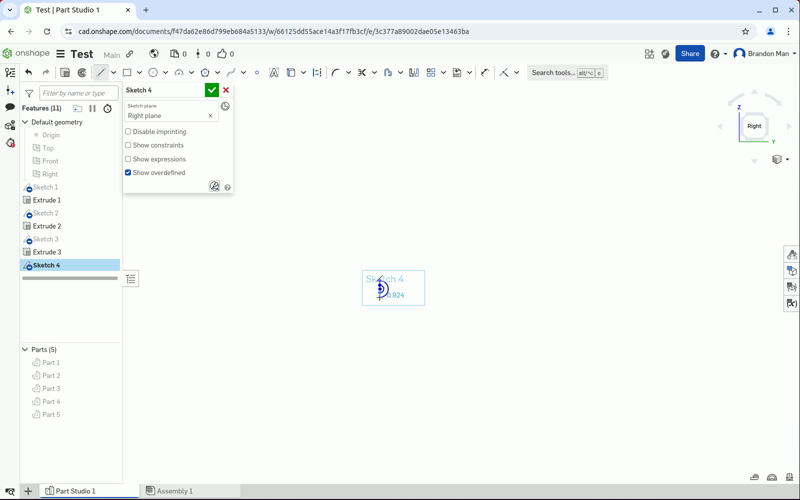
scroll(6)
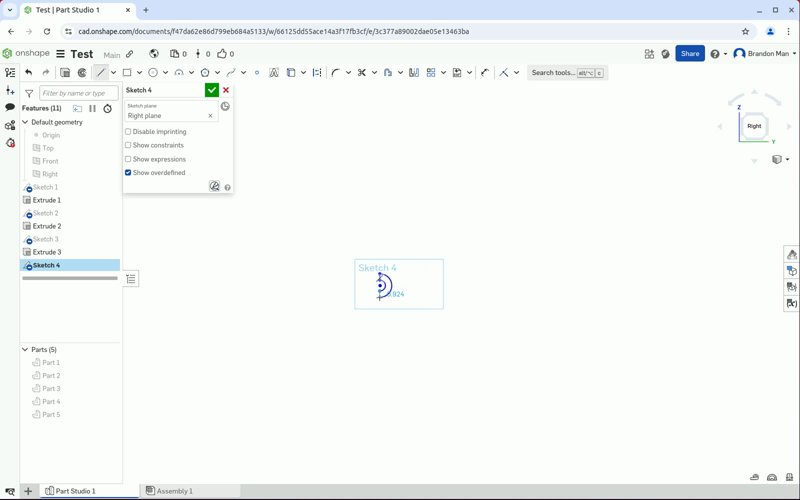
scroll(6)
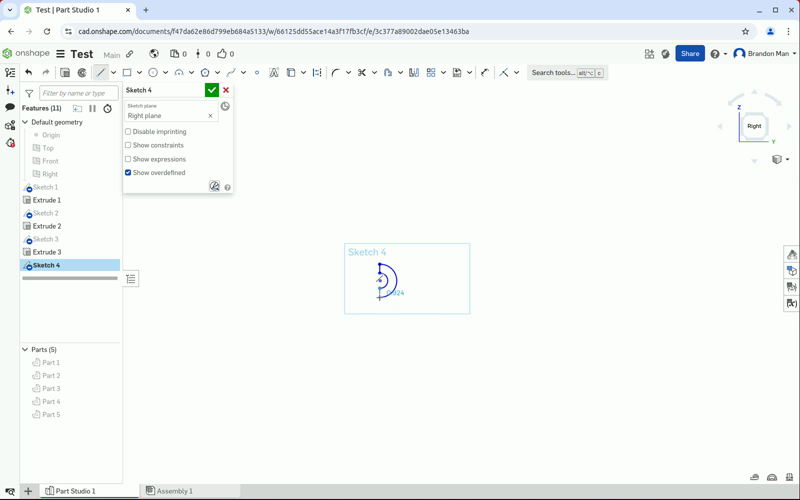
scroll(6)
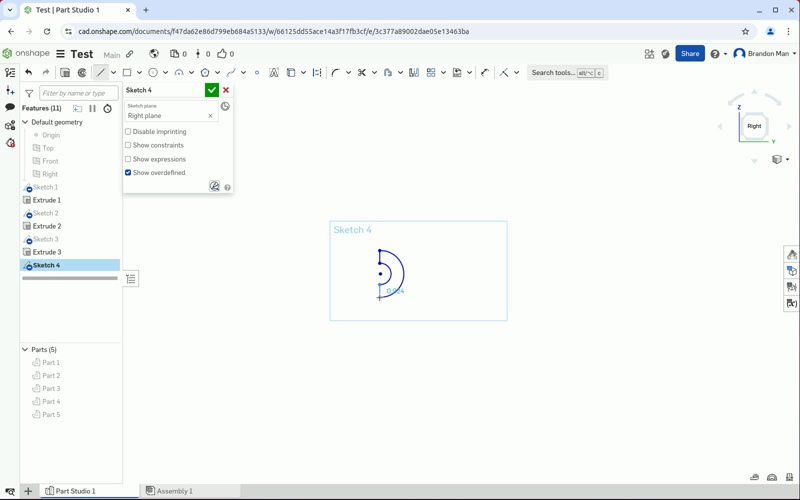
scroll(6)
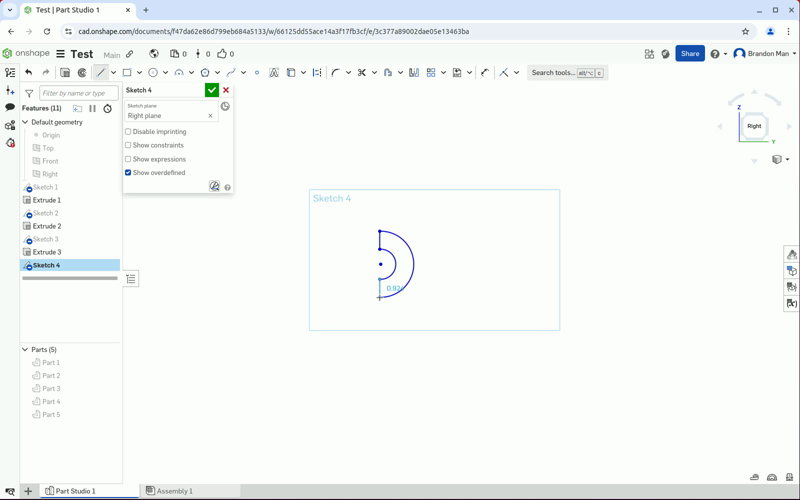
scroll(6)
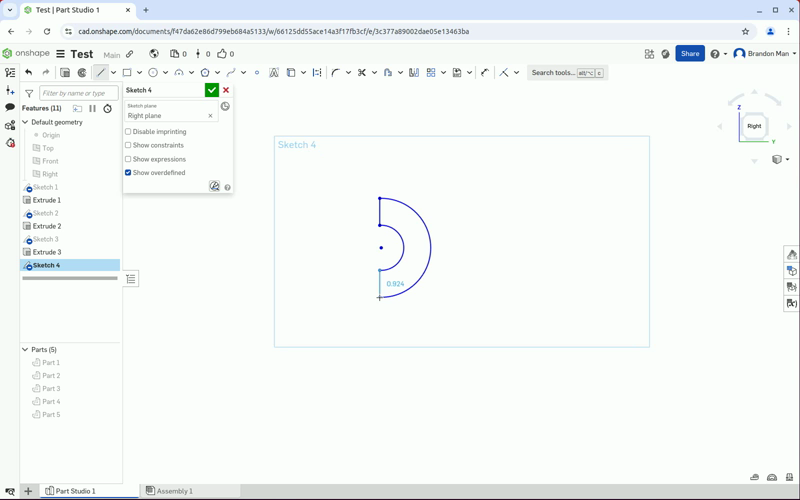
scroll(6)
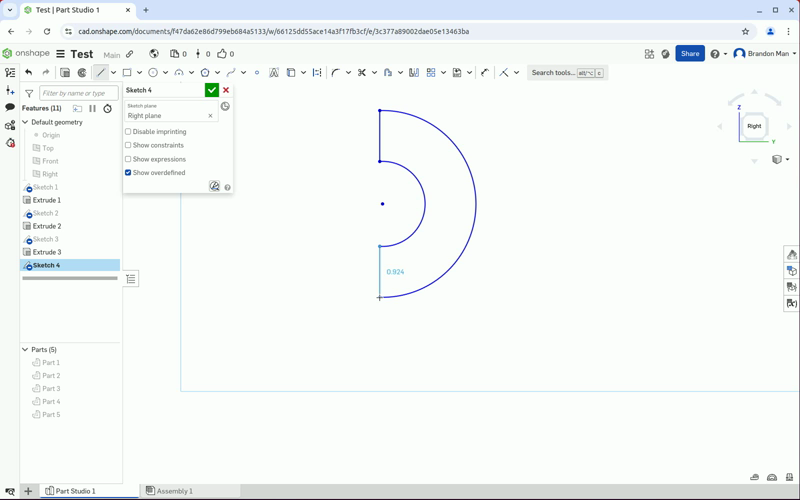
key_up(shift)
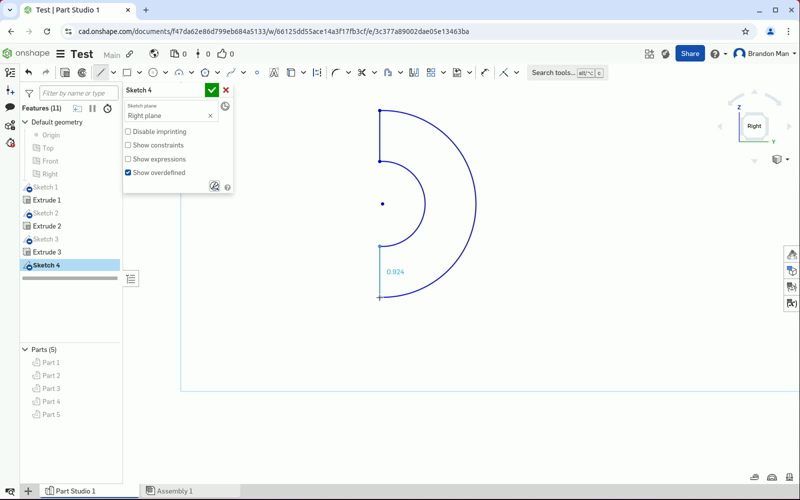
click(379, 297)
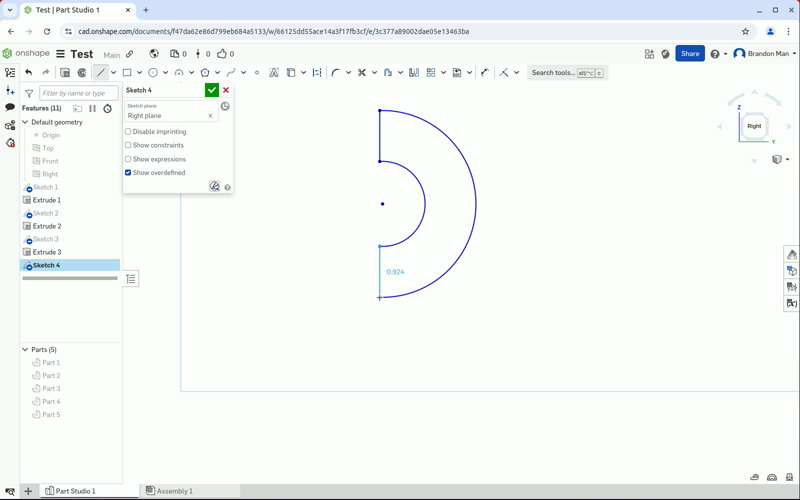
scroll(-6)
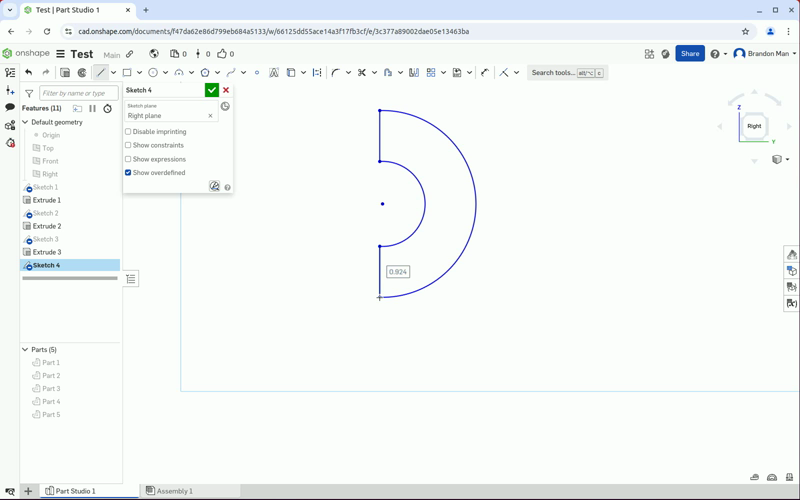
scroll(-6)
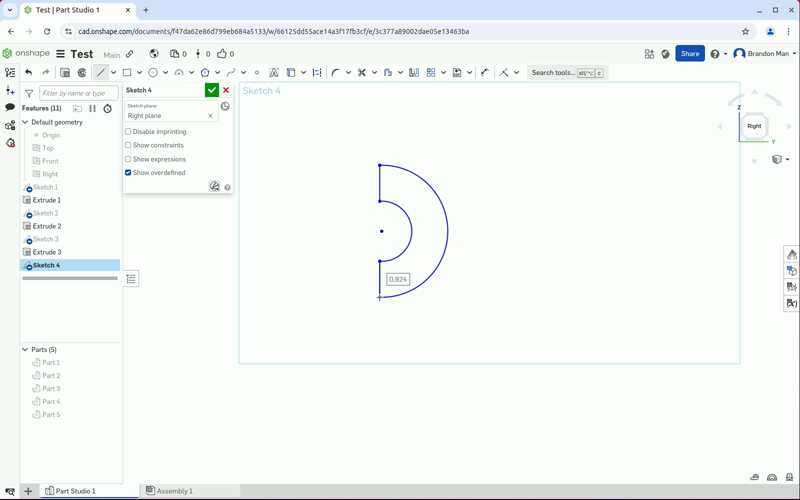
scroll(-6)
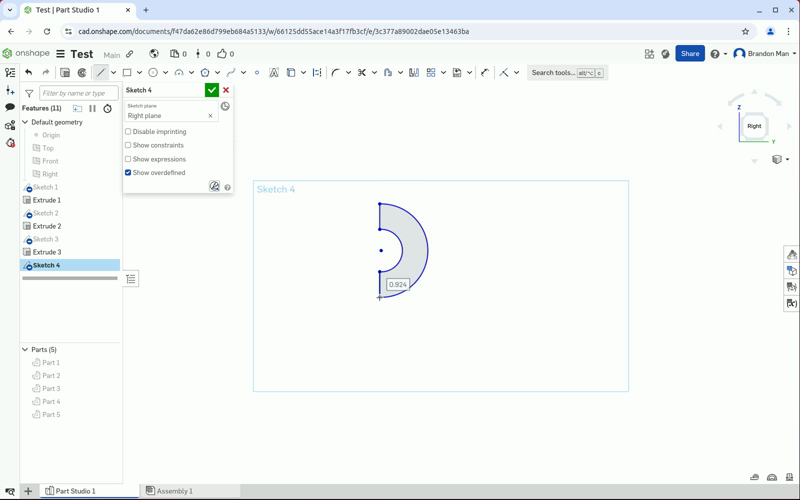
scroll(-6)
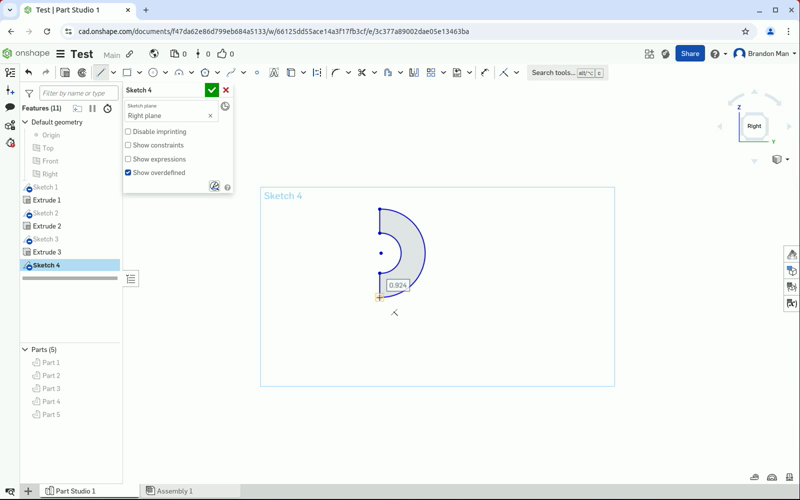
scroll(-6)
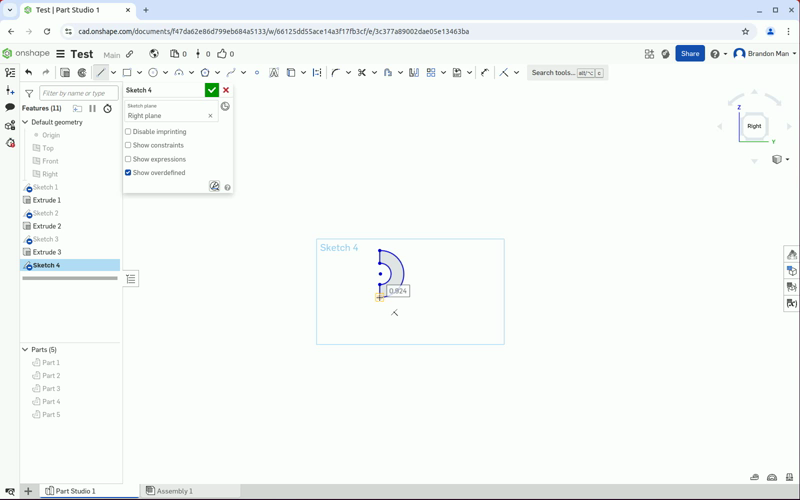
scroll(-6)
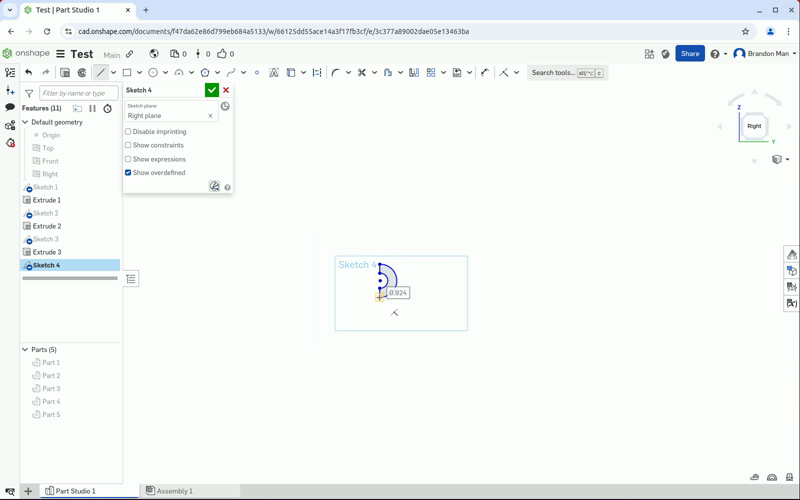
scroll(-6)
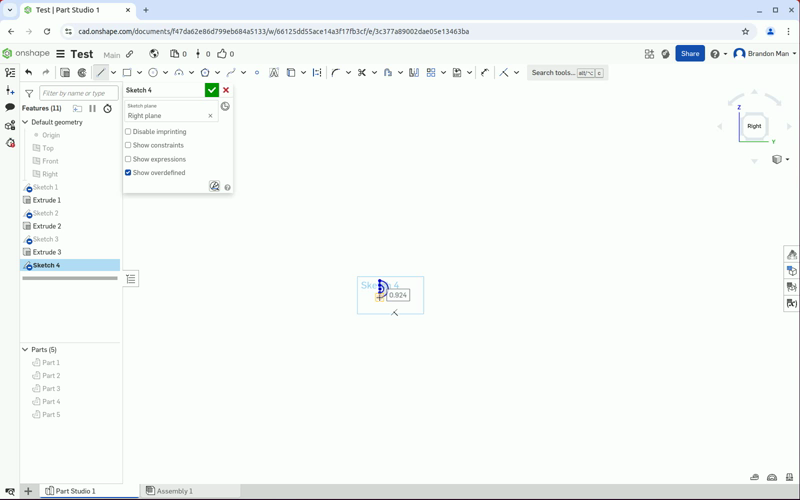
key(esc)
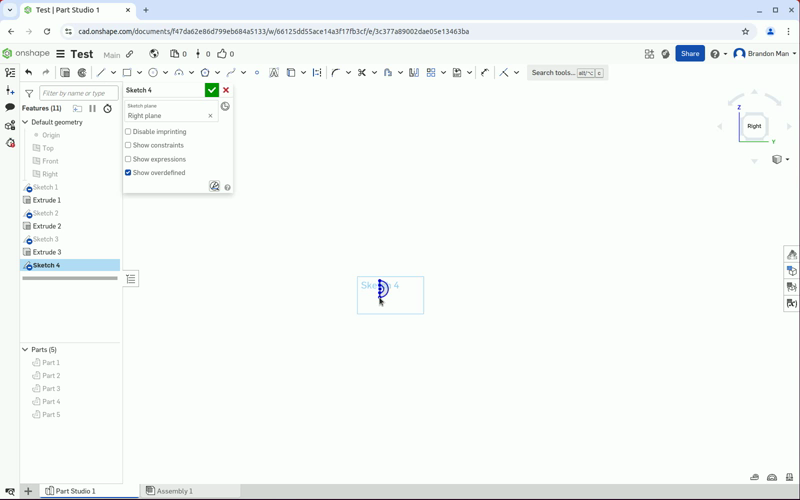
mouse_move(383, 292)
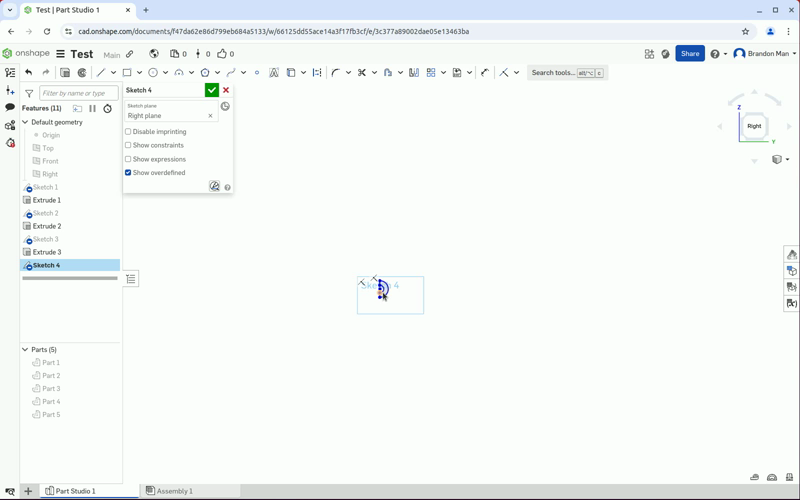
scroll(6)
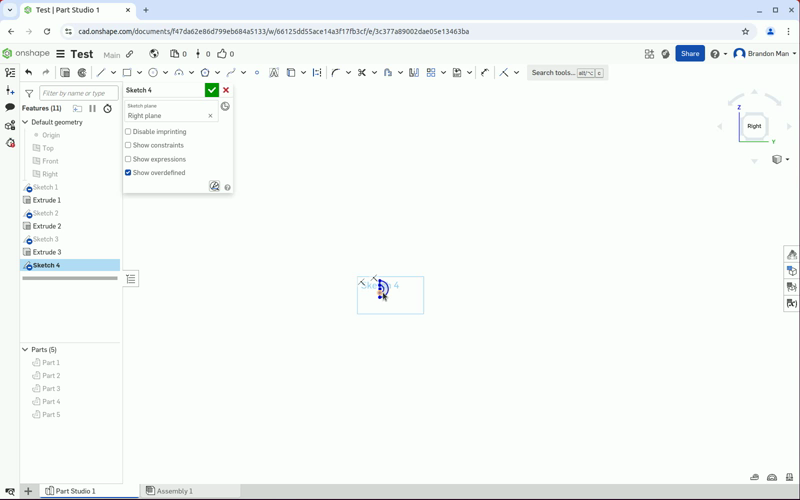
scroll(6)
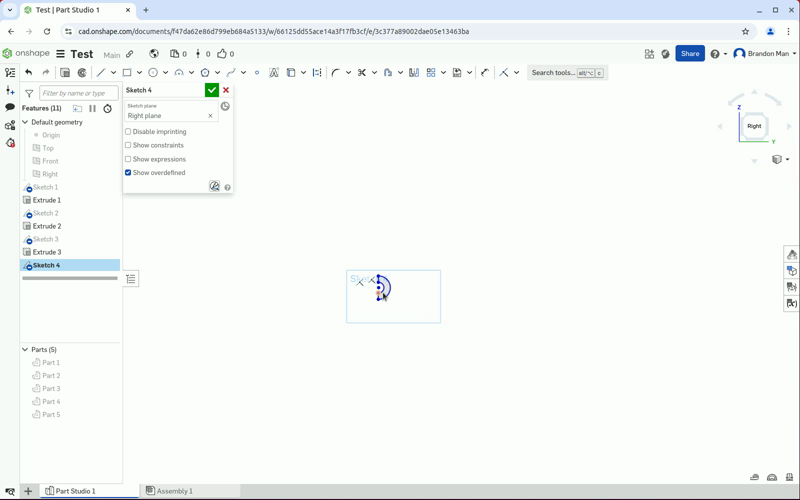
scroll(6)
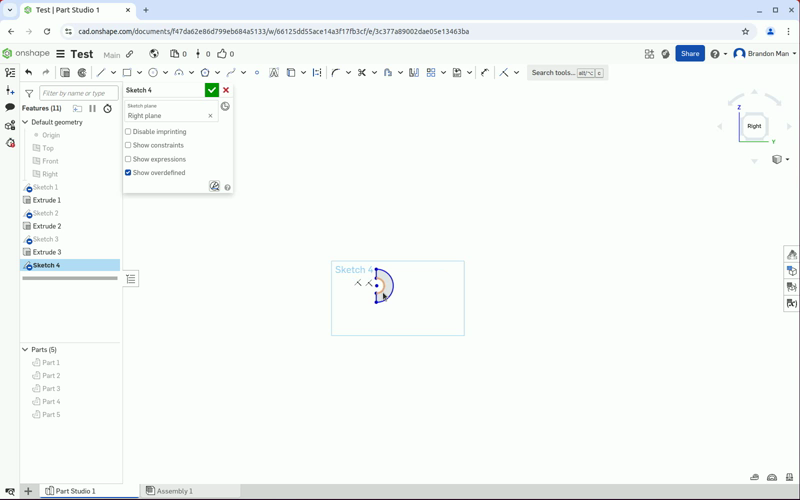
scroll(6)
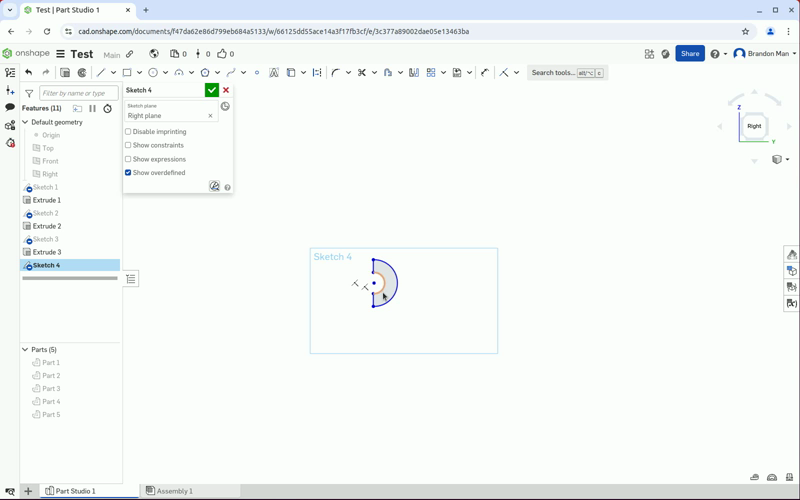
scroll(6)
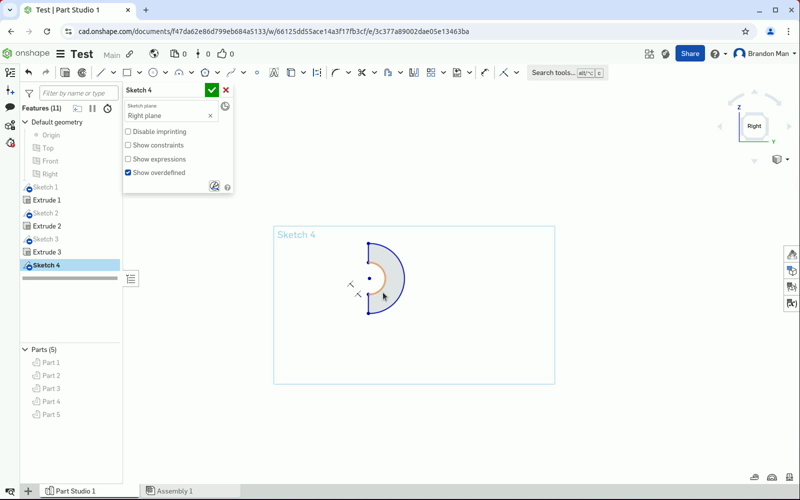
scroll(6)
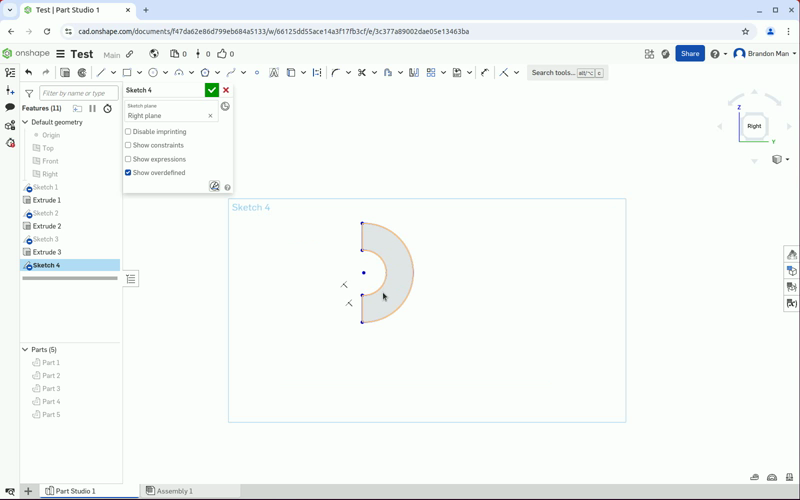
scroll(6)
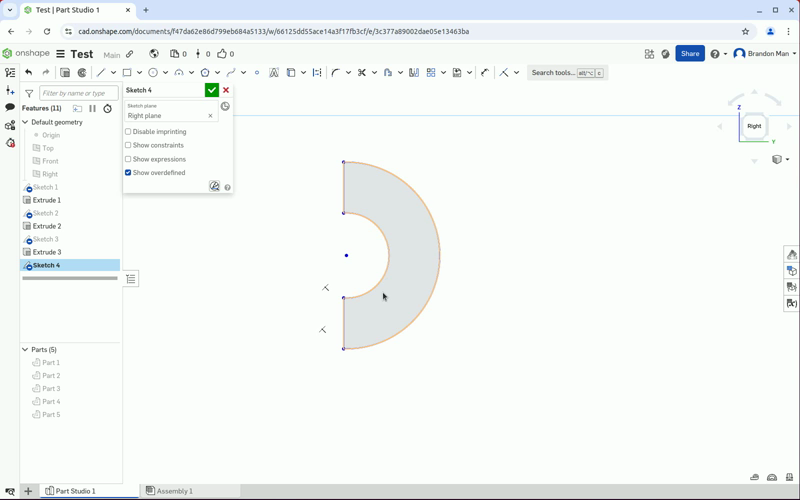
click(383, 292)
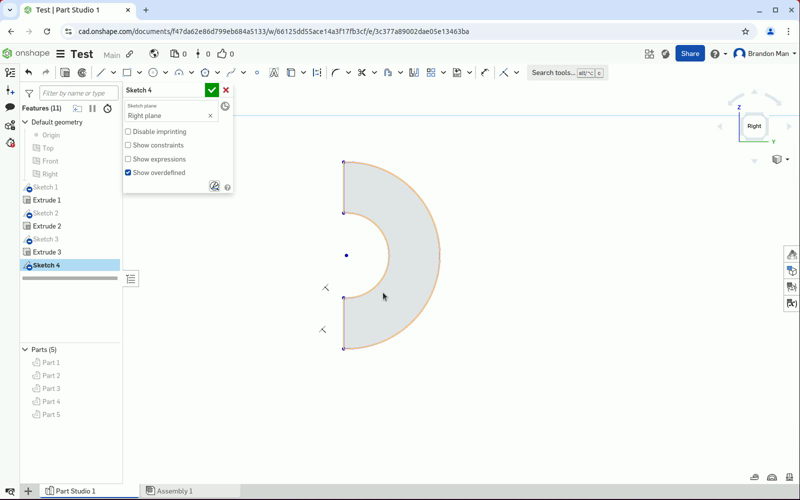
scroll(-6)
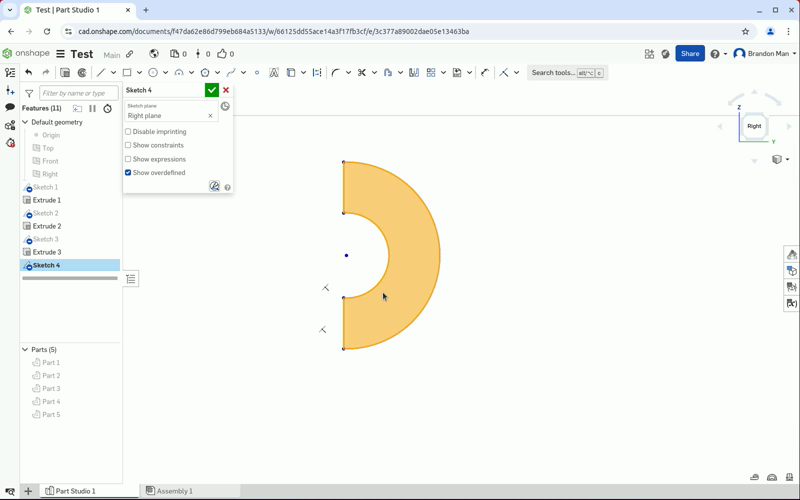
scroll(-6)
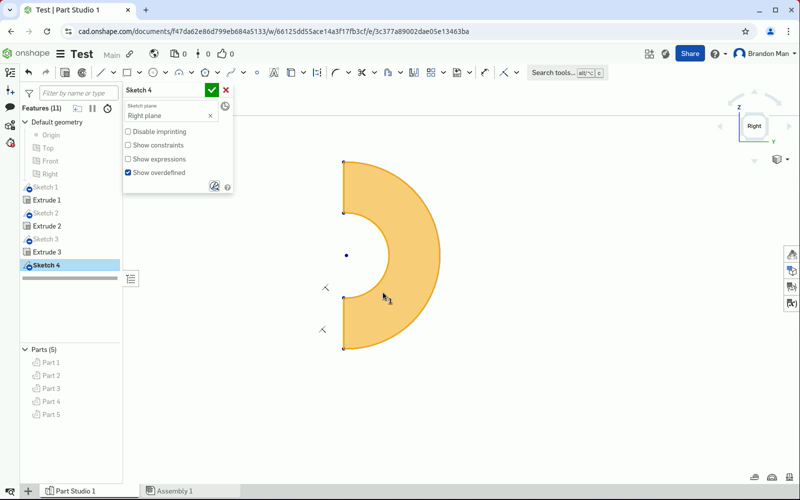
scroll(-6)
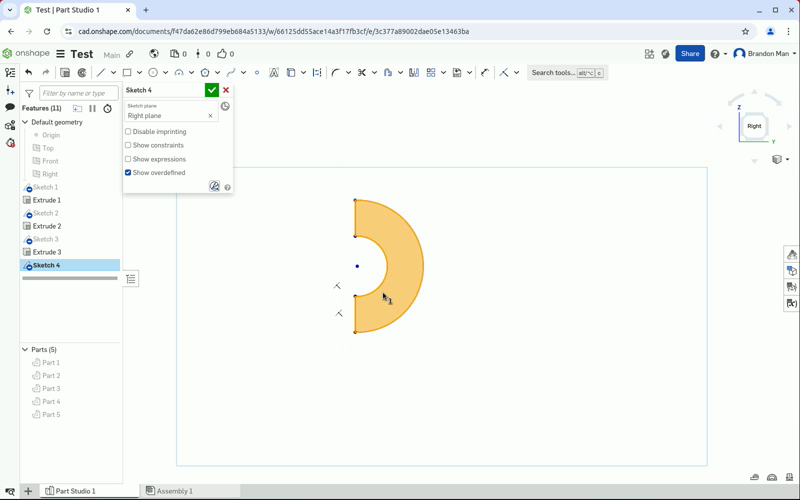
scroll(-6)
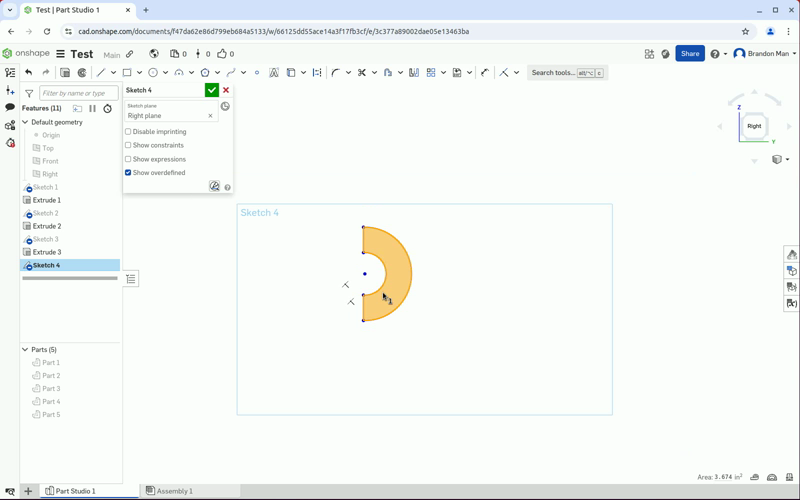
scroll(-6)
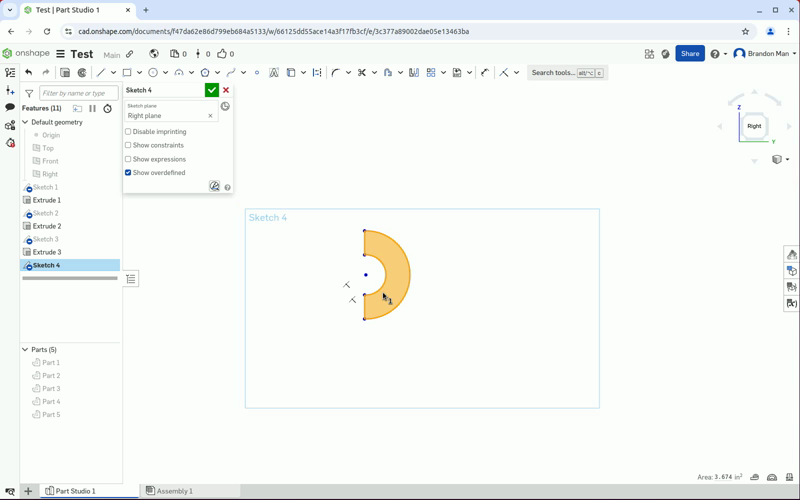
scroll(-6)
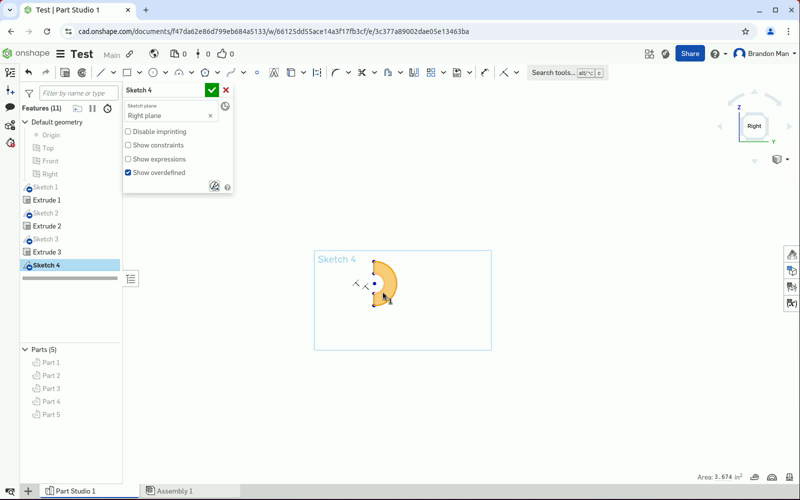
scroll(-6)
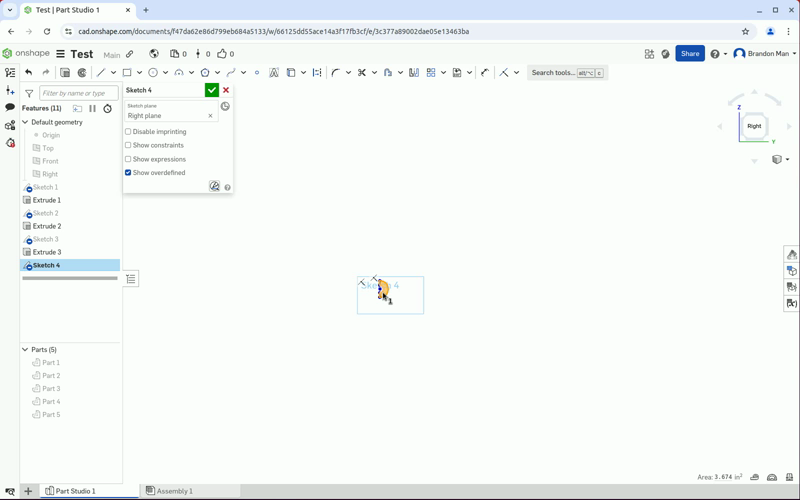
mouse_move(73, 352)
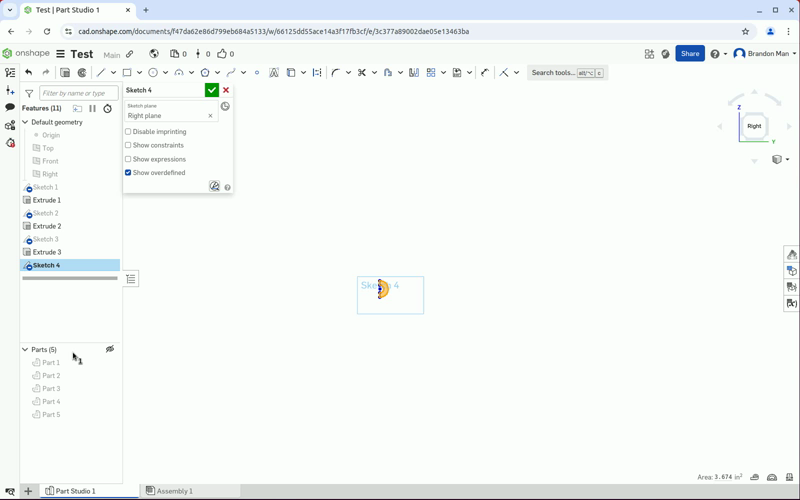
key(shift+y)
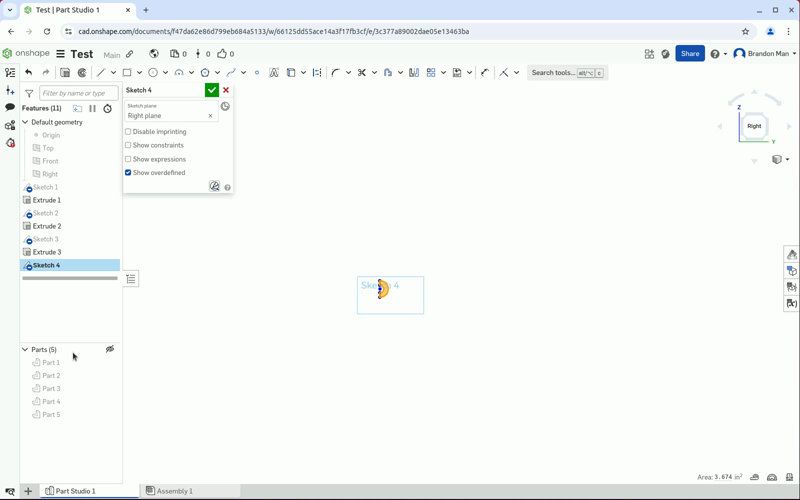
key(shift+e)
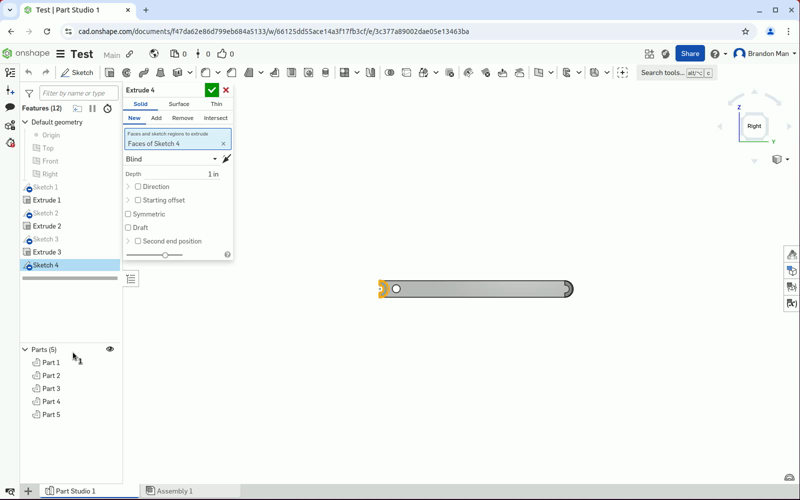
mouse_move(143, 106)
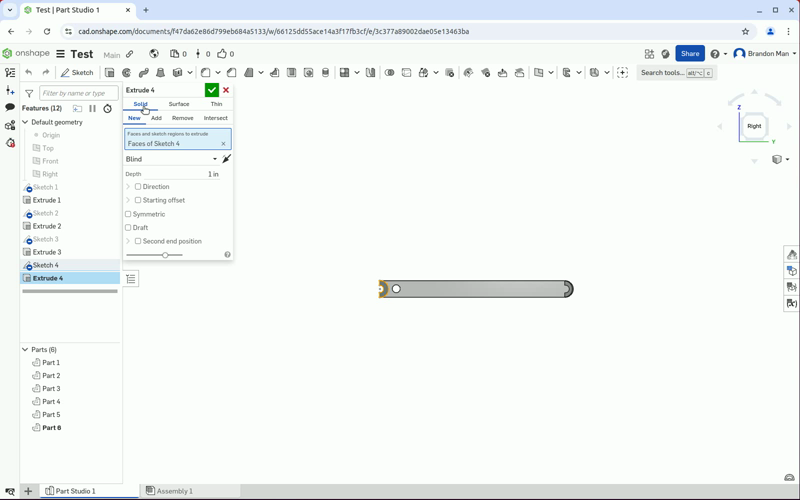
click(143, 106)
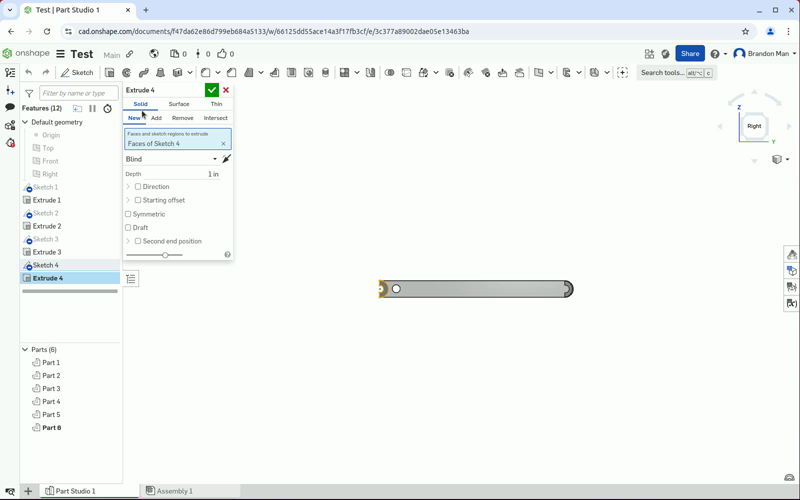
mouse_move(137, 120)
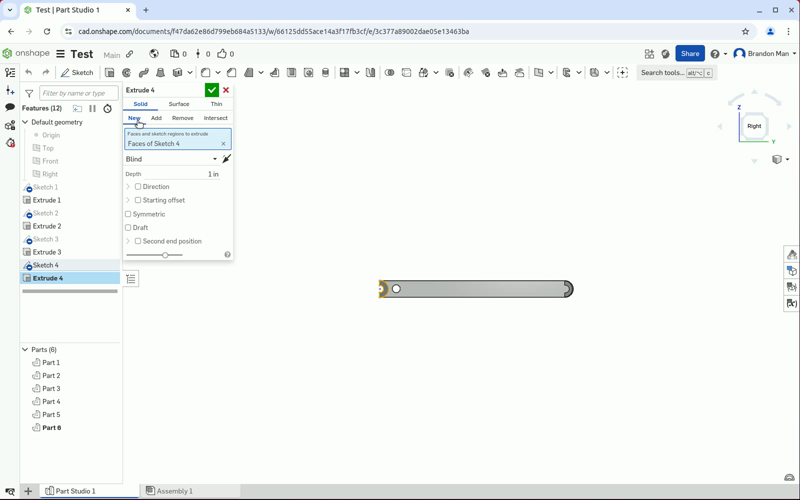
click(137, 120)
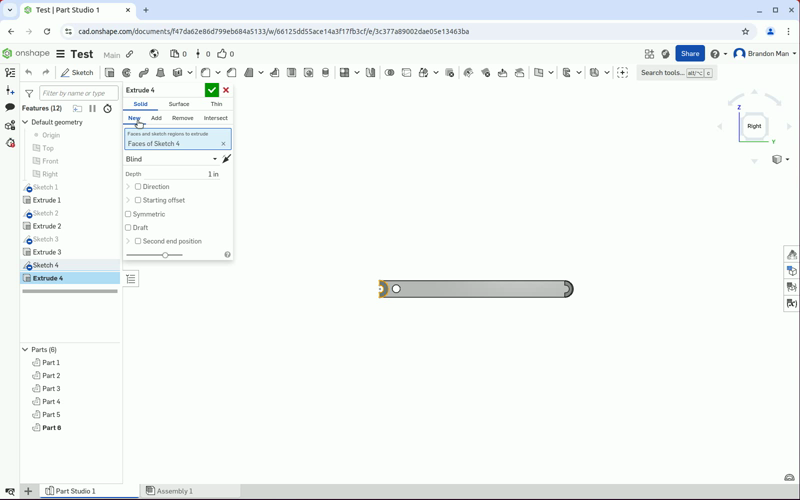
key(tab, 4)
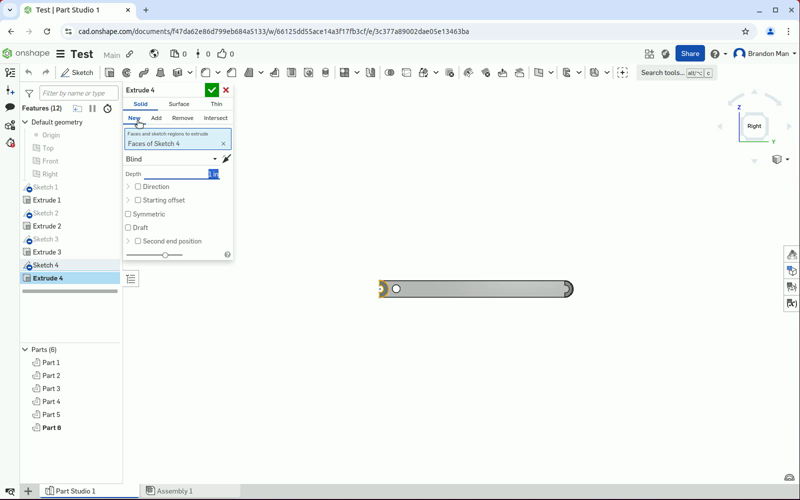
text(1.685)
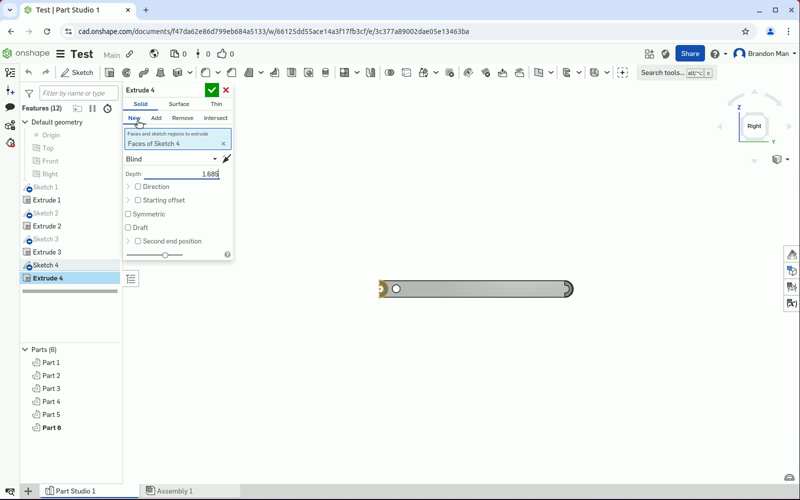
key(enter)
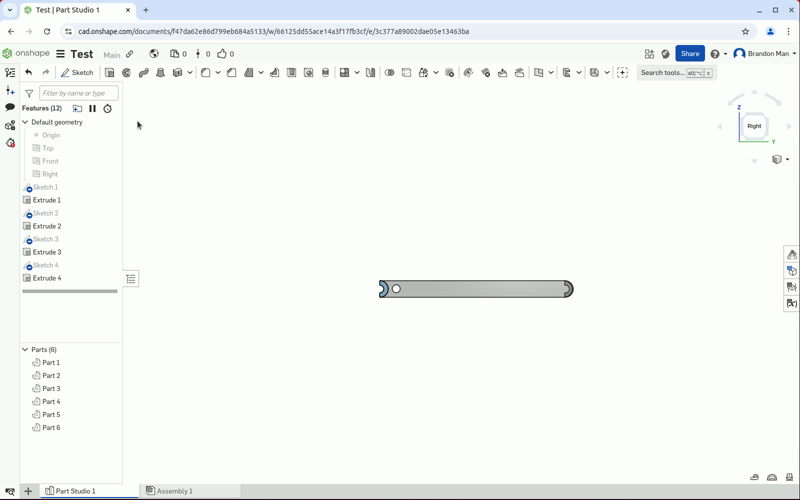
key(shift+h)
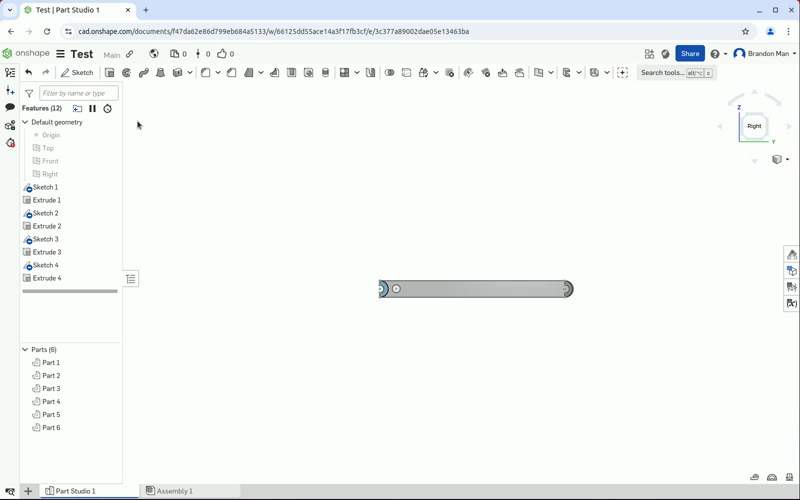
key(shift+h)
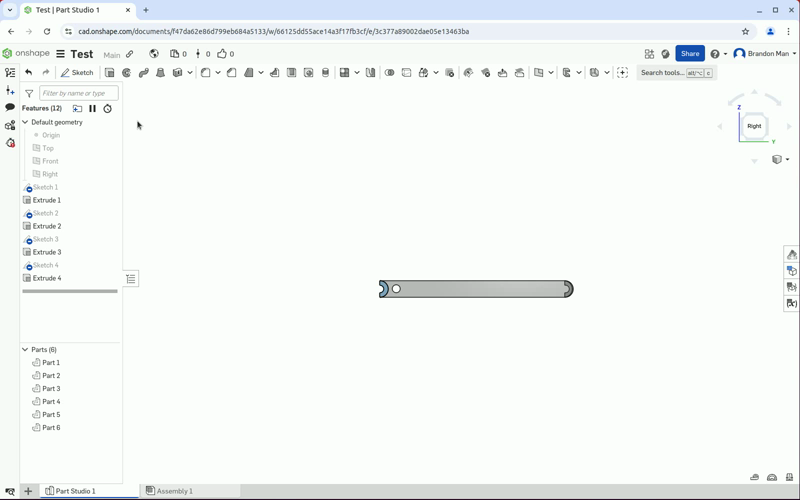
mouse_move(73, 189)
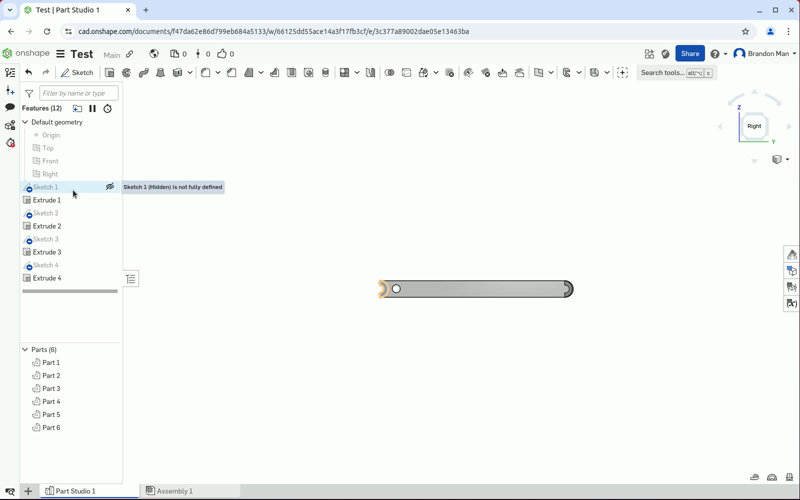
click(73, 189)
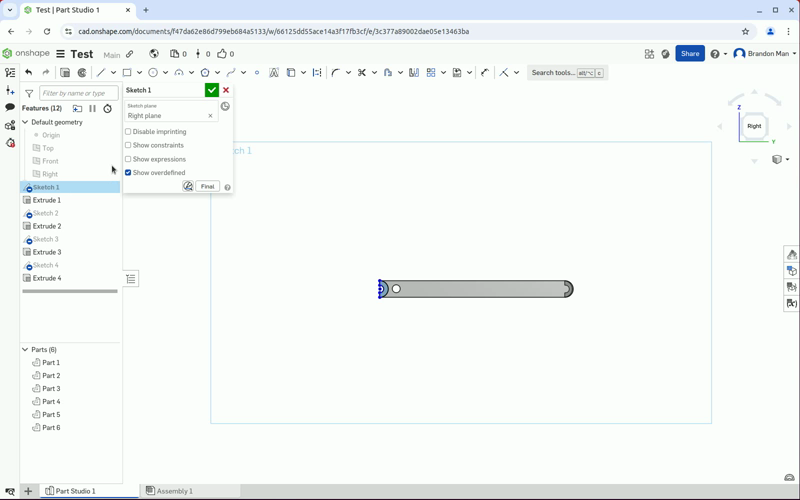
mouse_move(229, 92)
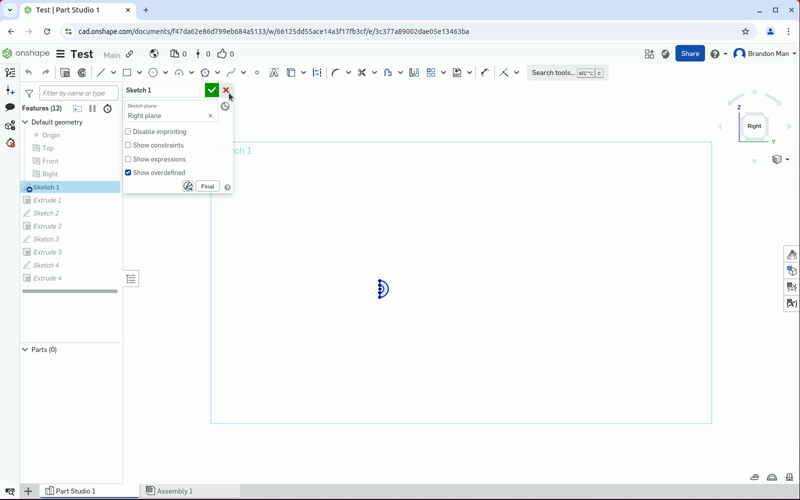
click(229, 92)
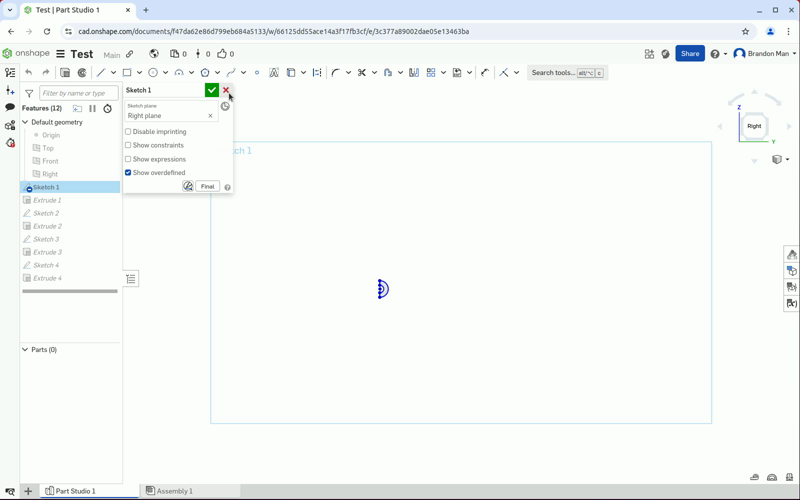
key(shift+s)
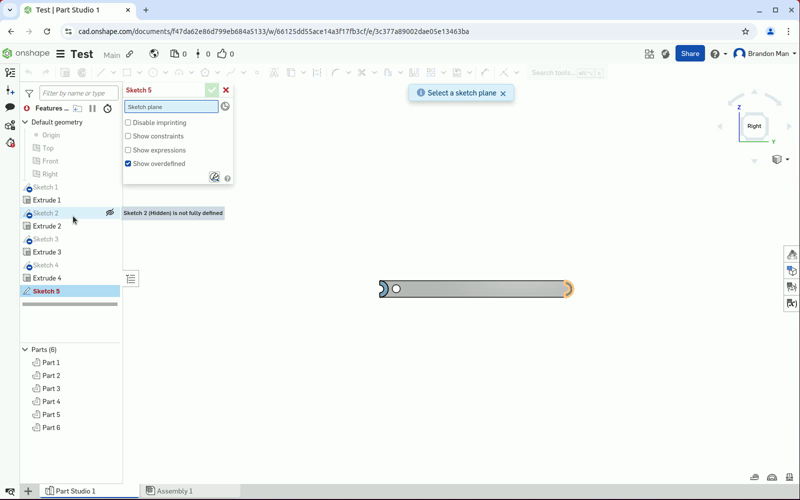
scroll(3)
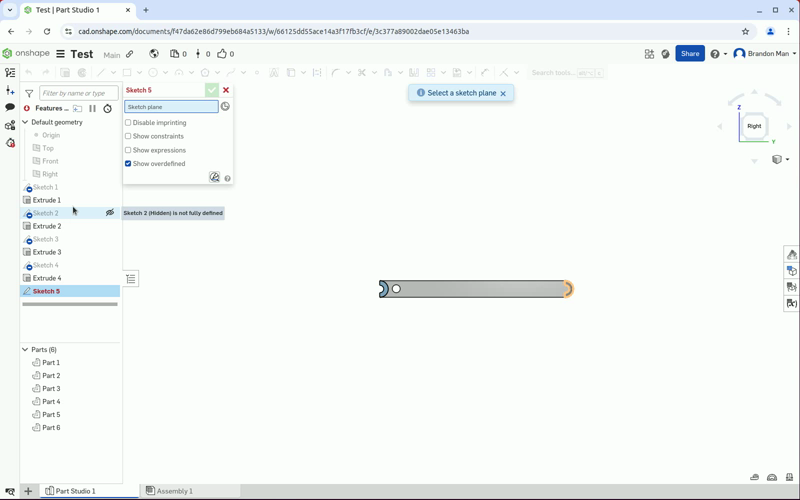
mouse_move(73, 176)
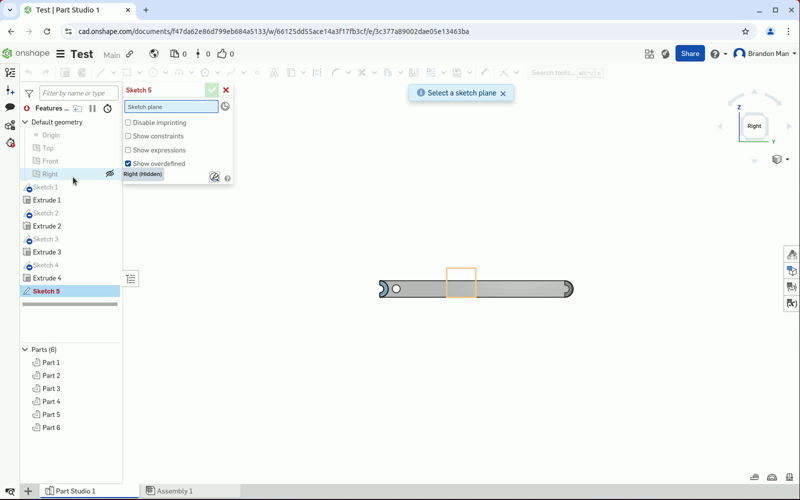
click(73, 176)
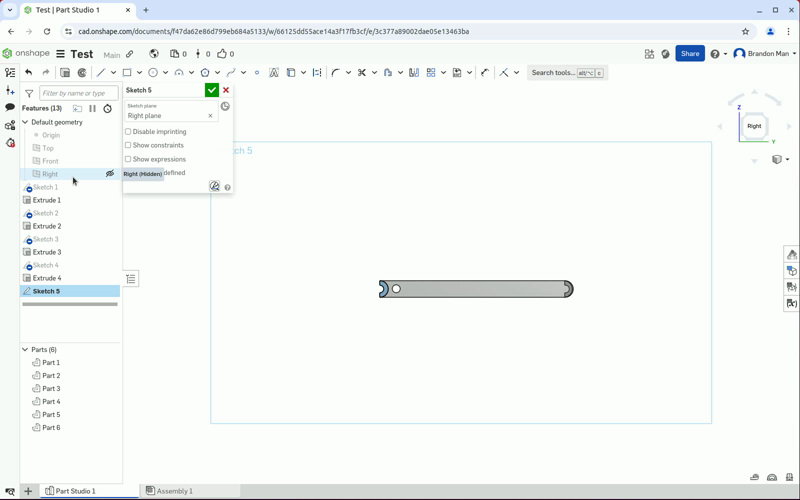
mouse_move(73, 352)
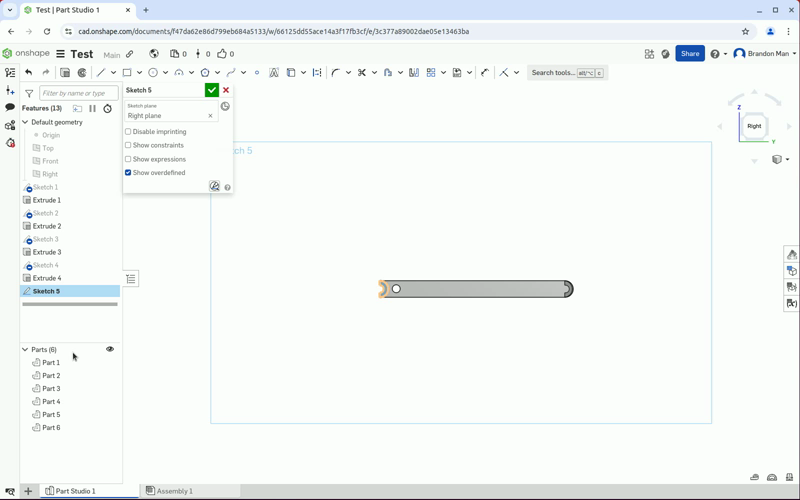
key(y)
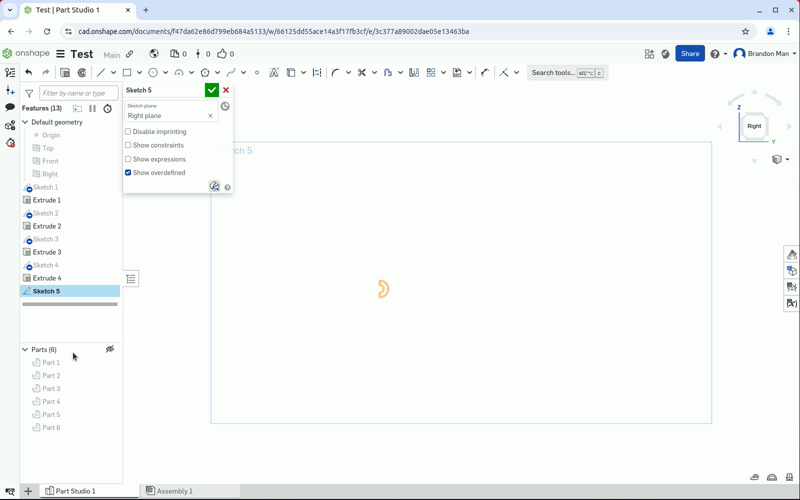
key(a)
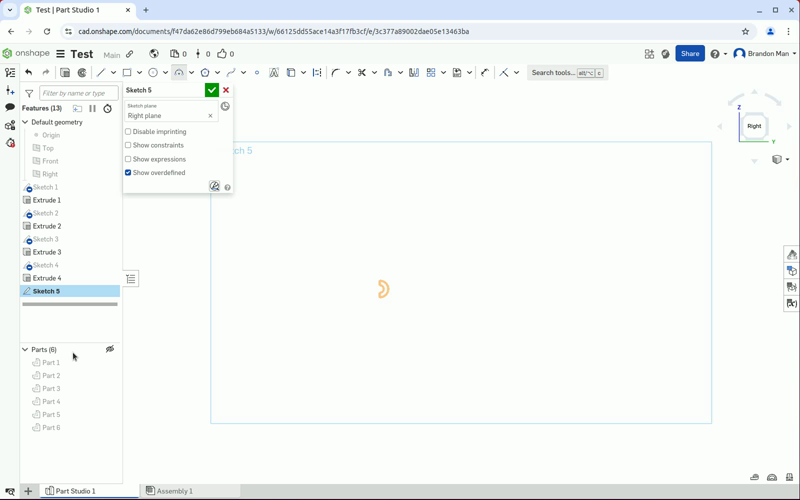
key_down(shift)
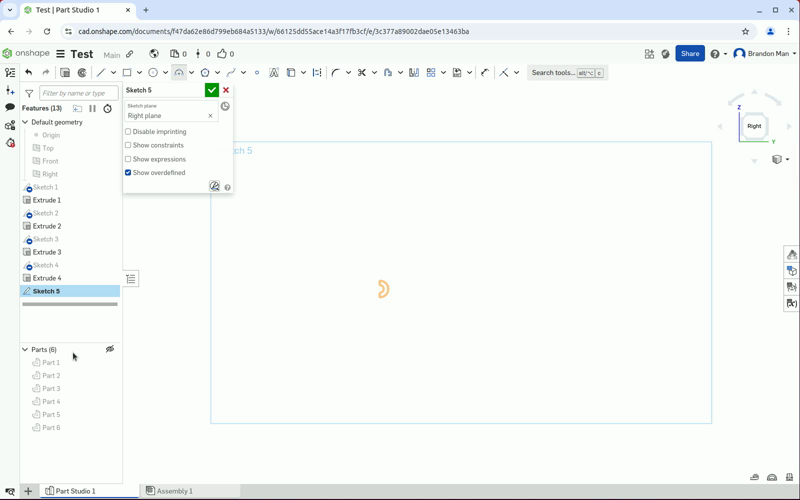
mouse_move(564, 297)
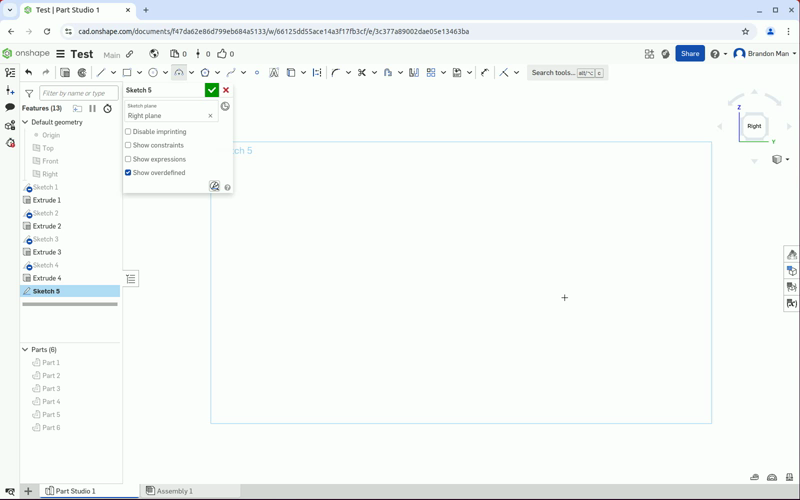
click(564, 297)
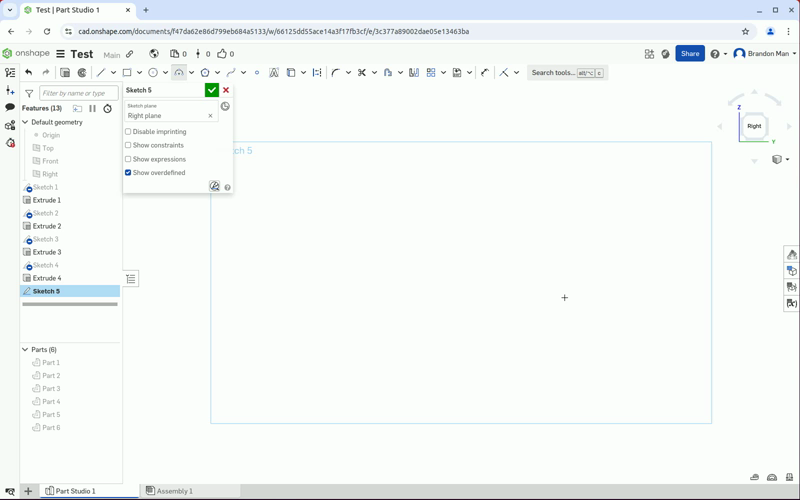
key_up(shift)
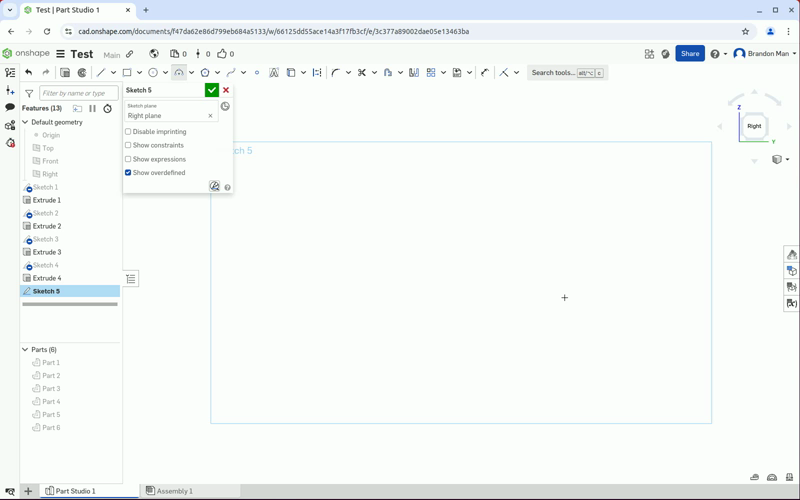
key_down(shift)
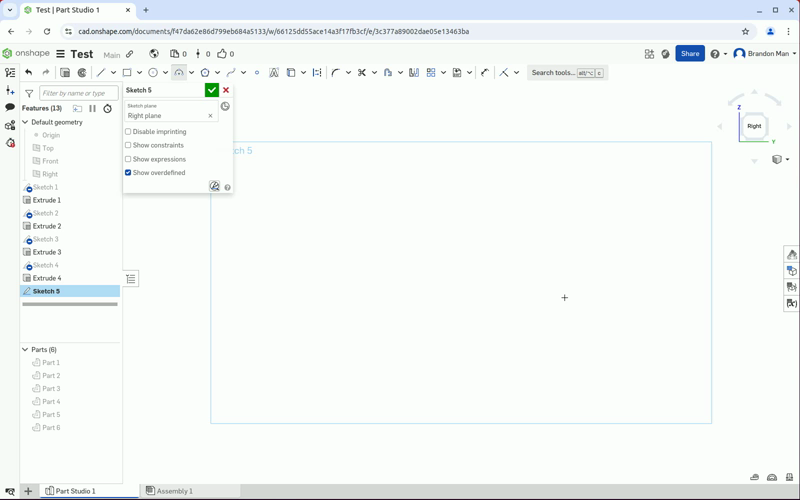
mouse_move(564, 280)
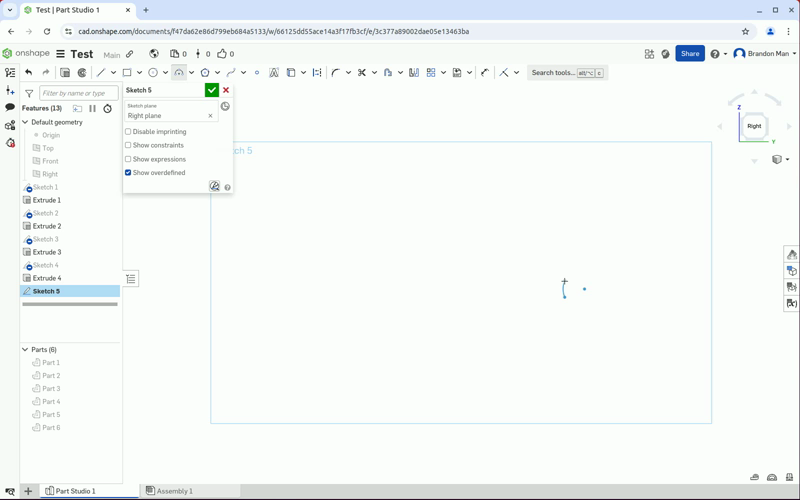
click(564, 280)
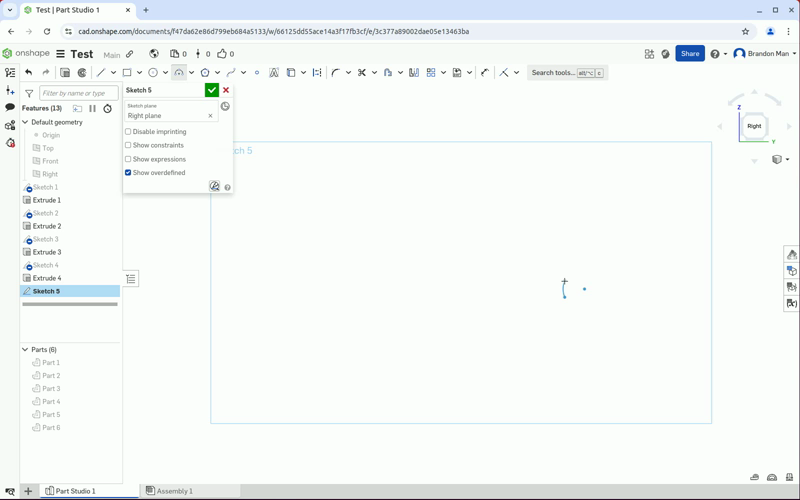
mouse_move(573, 288)
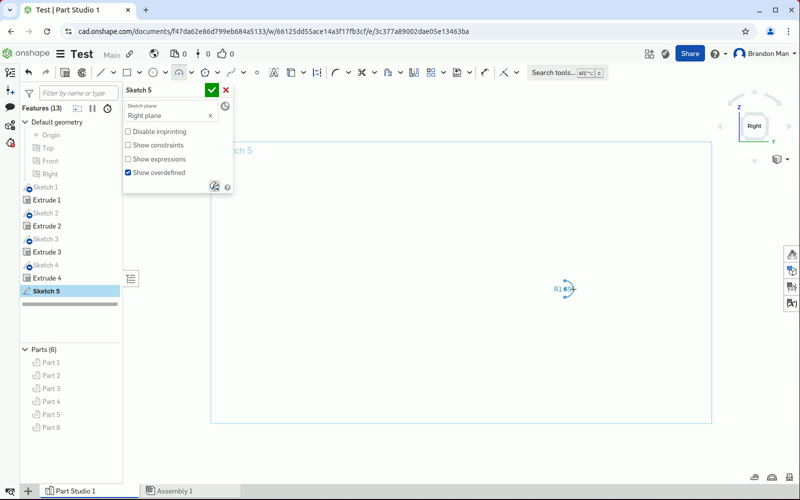
click(573, 288)
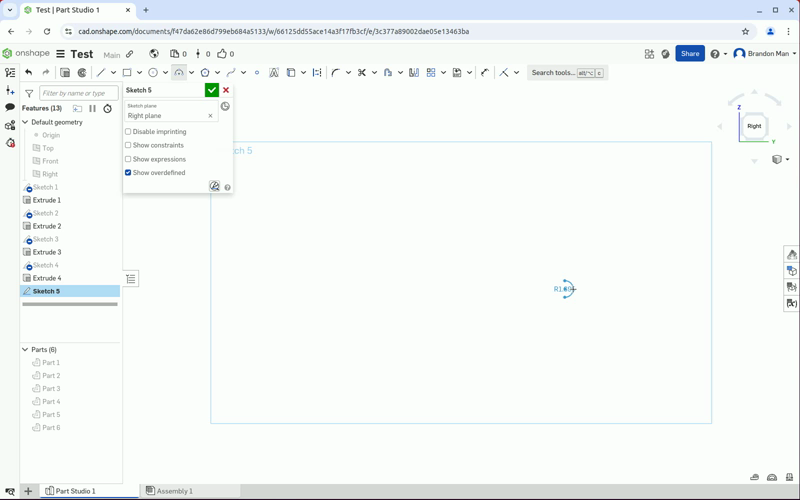
key_up(shift)
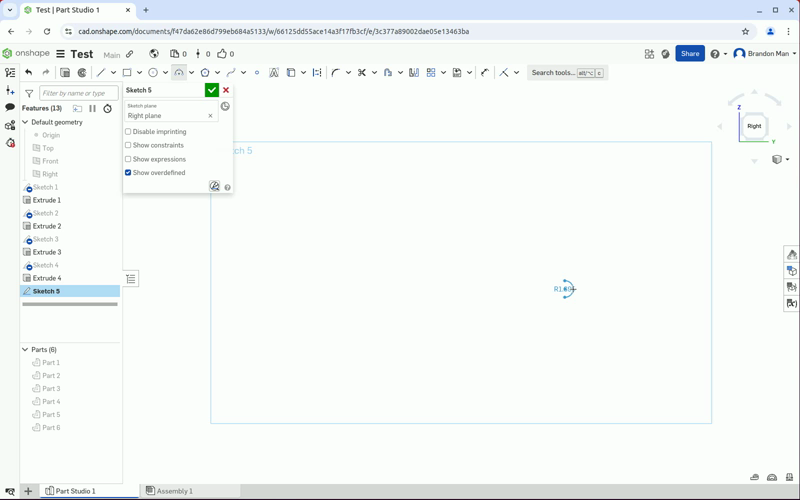
key(esc)
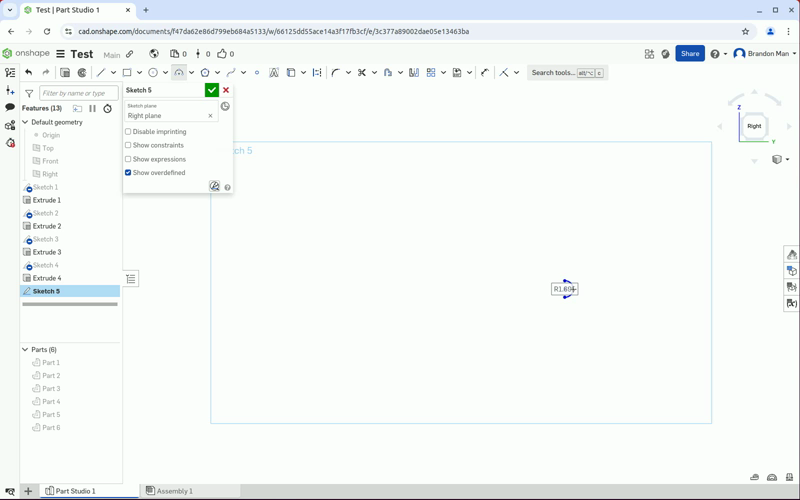
key(l)
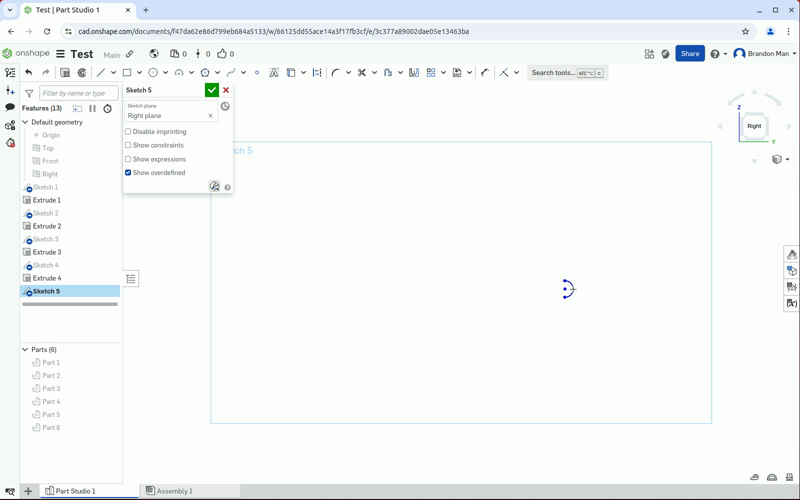
mouse_move(564, 280)
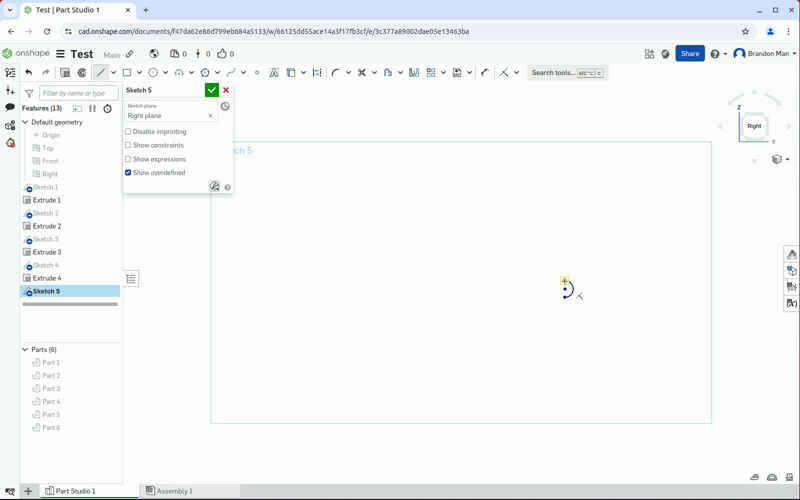
click(564, 280)
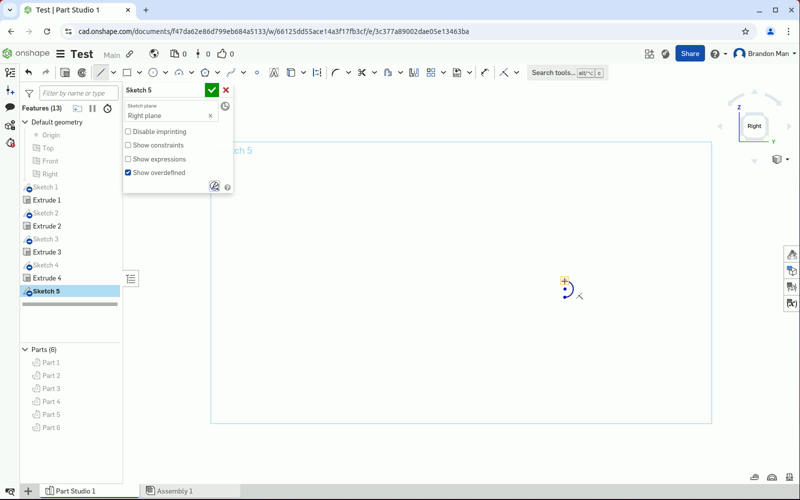
key_down(shift)
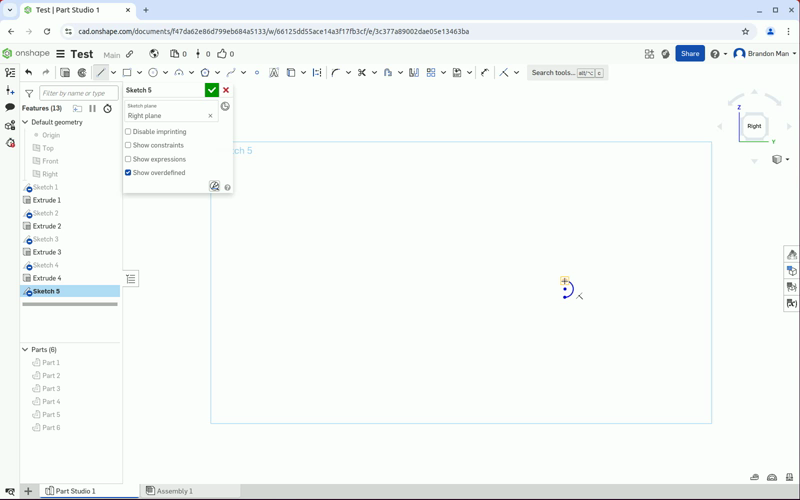
mouse_move(589, 280)
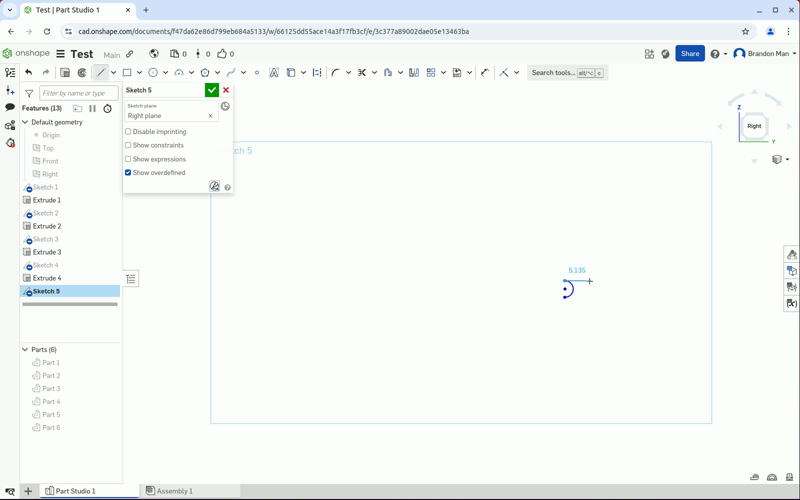
mouse_move(564, 285)
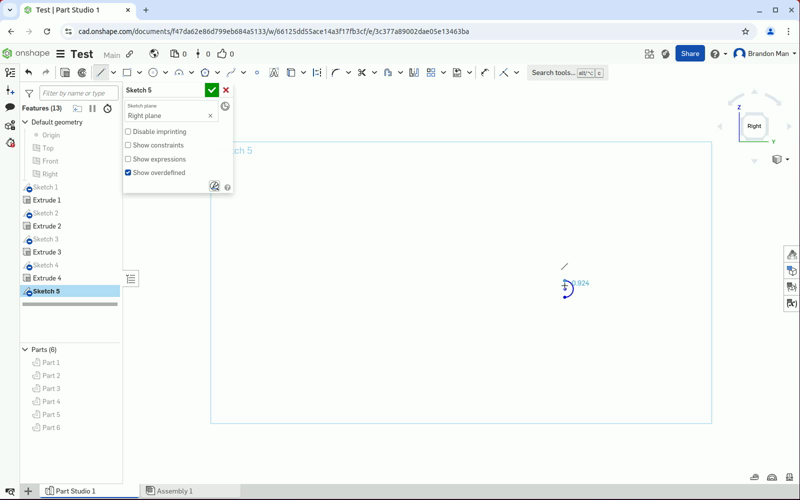
scroll(6)
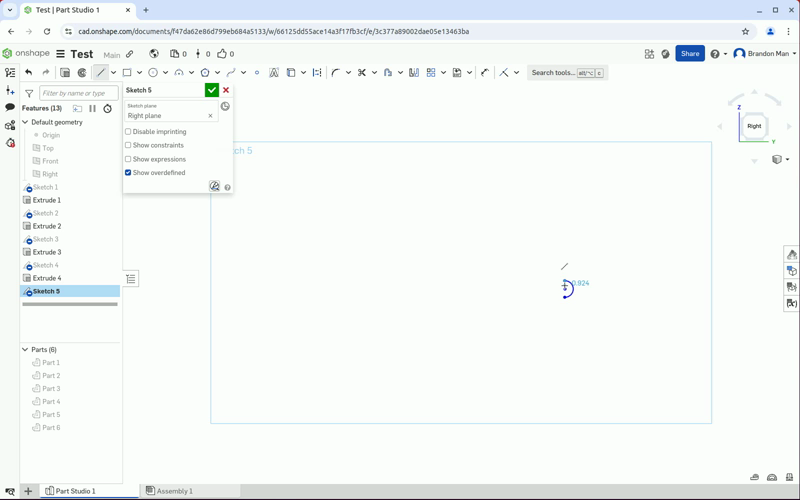
scroll(6)
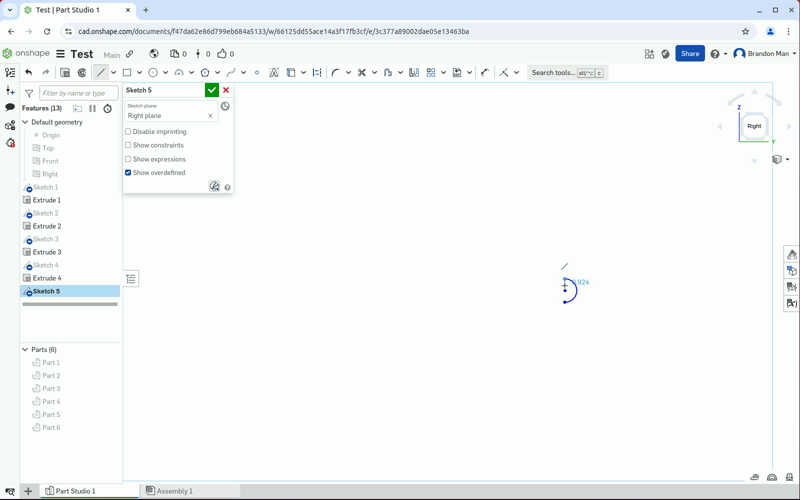
scroll(6)
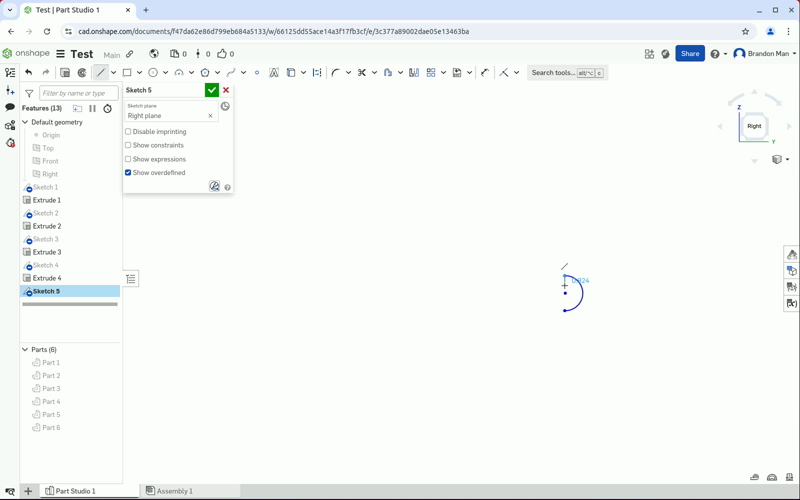
scroll(6)
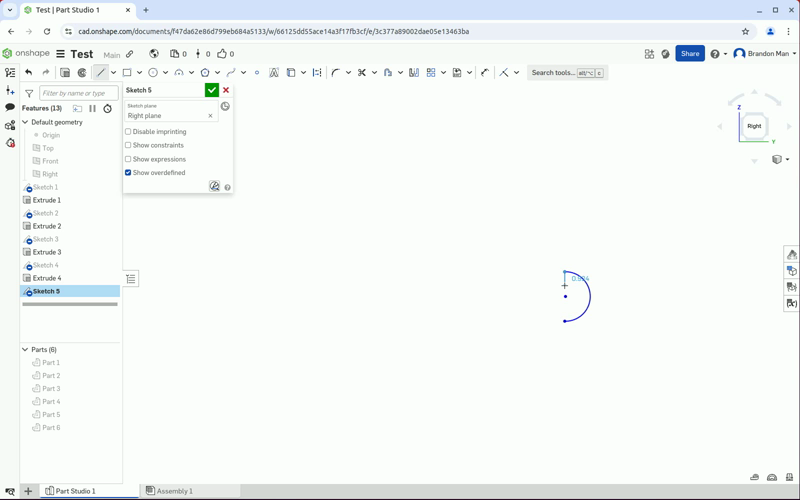
scroll(6)
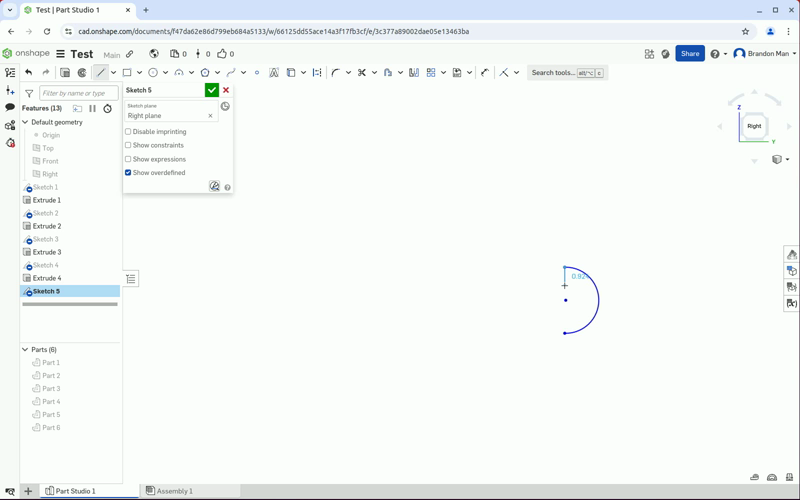
scroll(6)
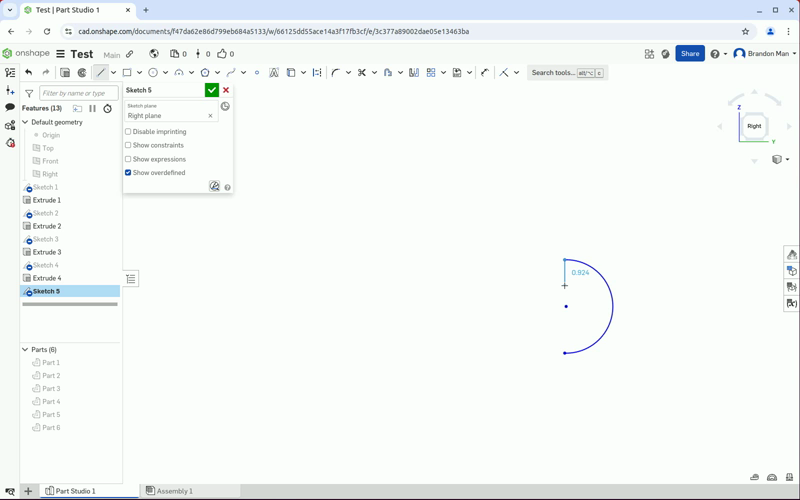
scroll(6)
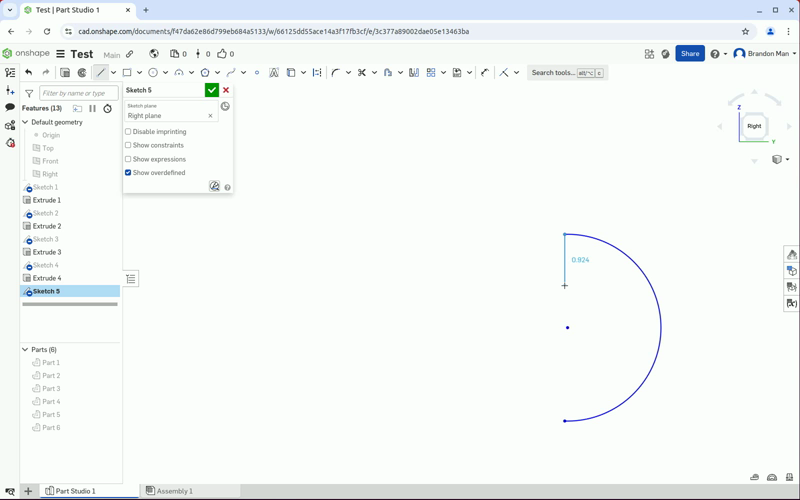
click(564, 285)
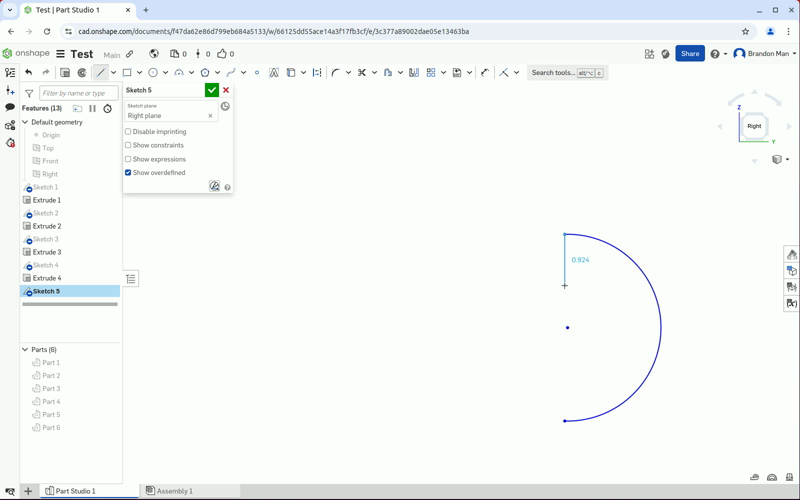
scroll(-6)
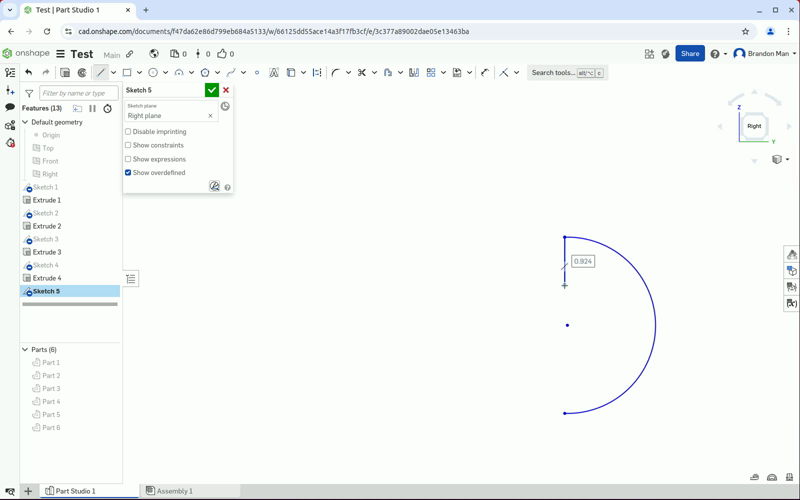
scroll(-6)
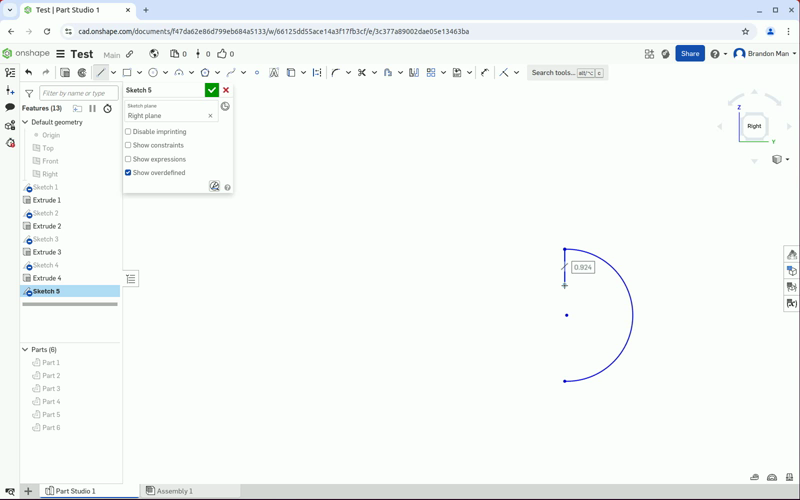
scroll(-6)
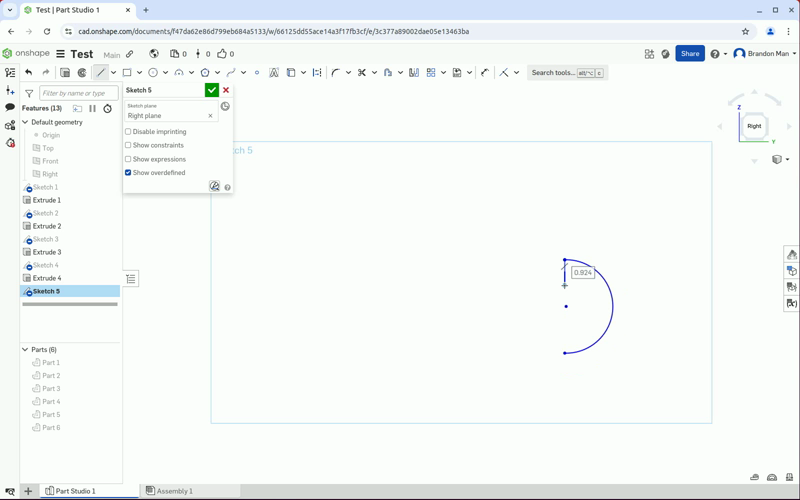
scroll(-6)
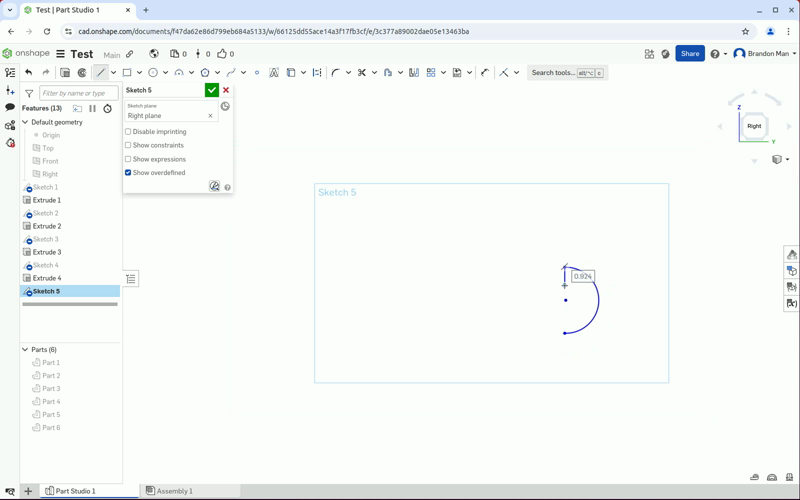
scroll(-6)
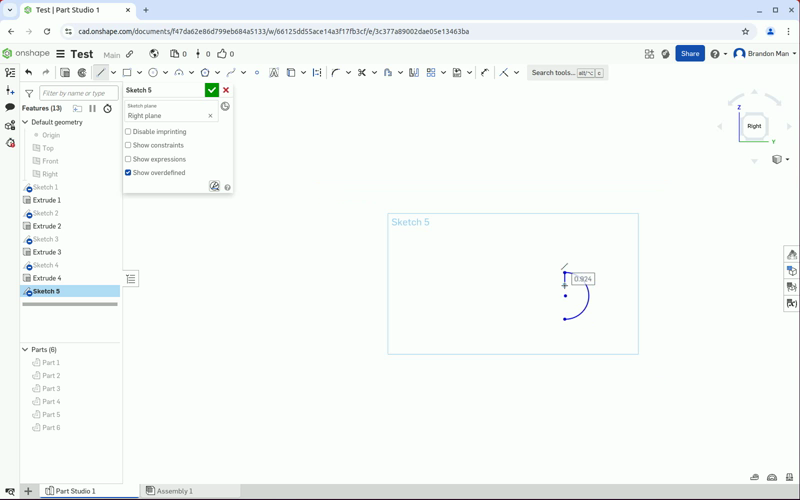
scroll(-6)
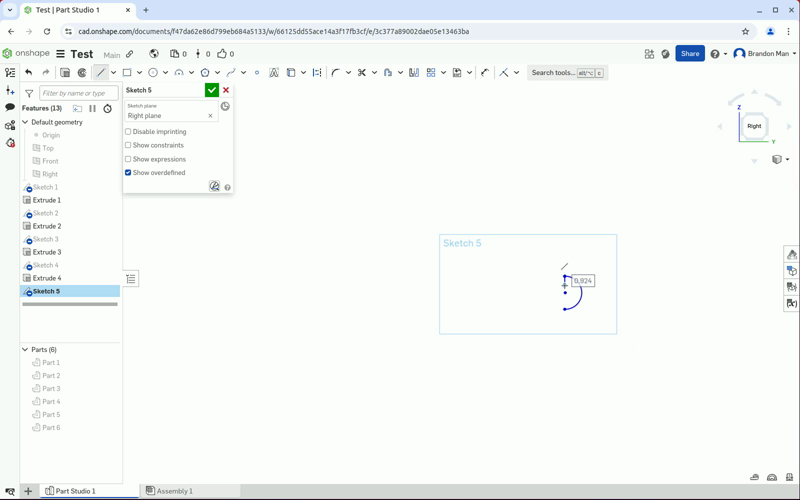
scroll(-6)
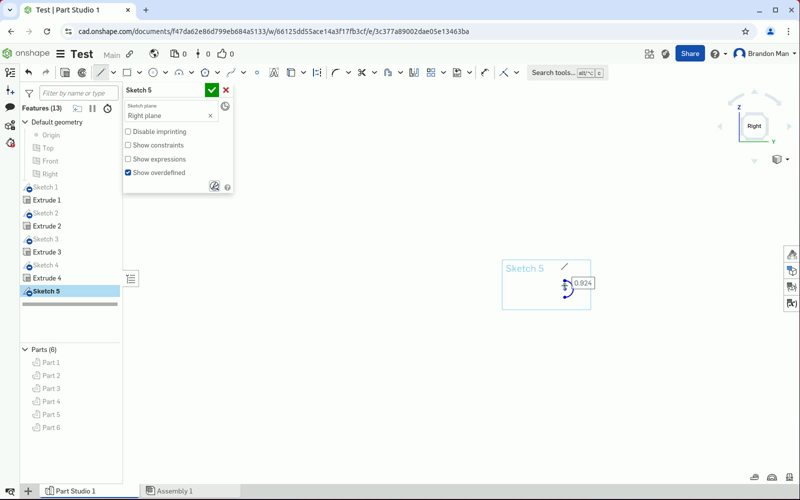
key_up(shift)
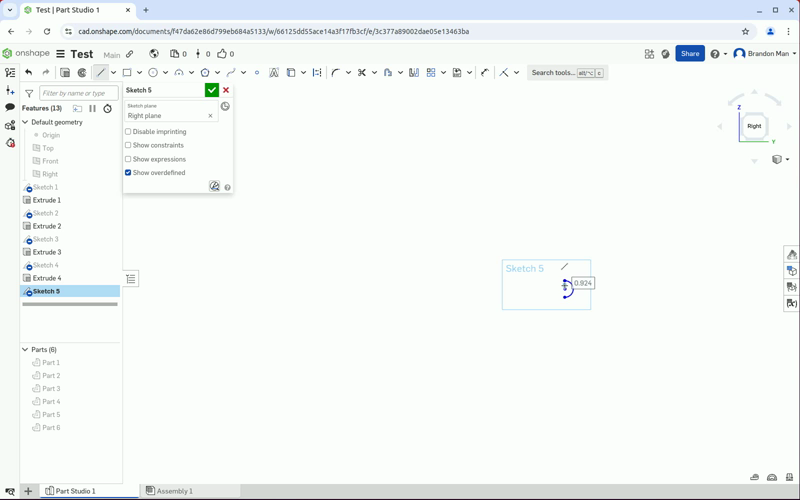
key(esc)
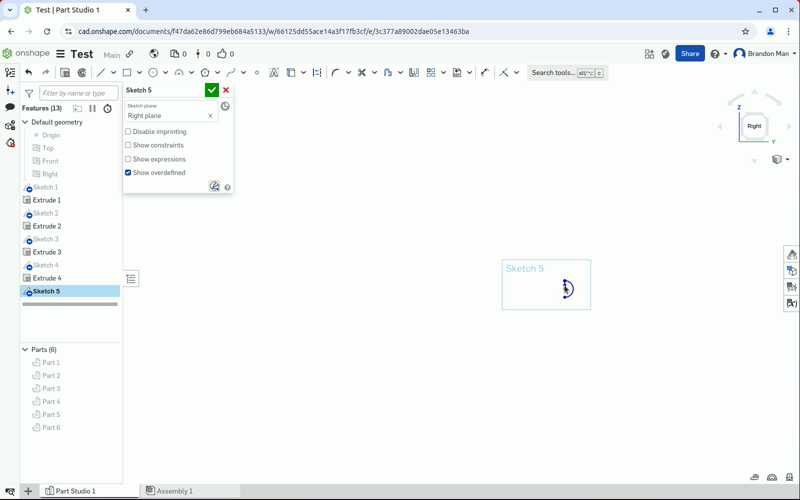
key(a)
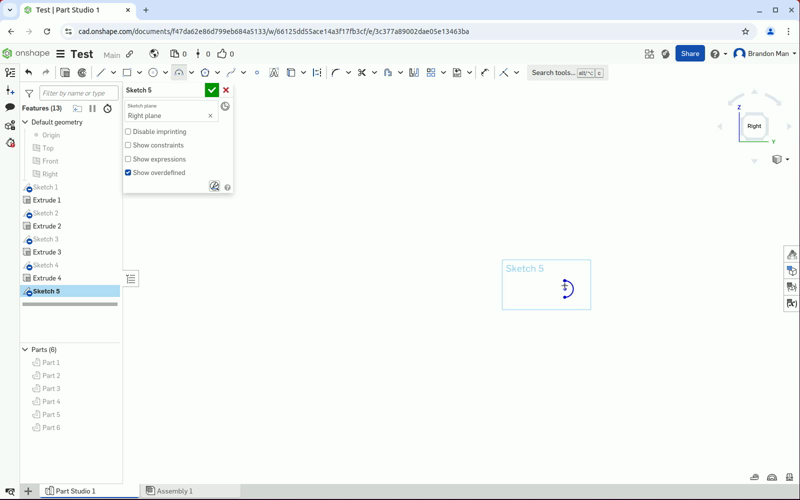
mouse_move(564, 285)
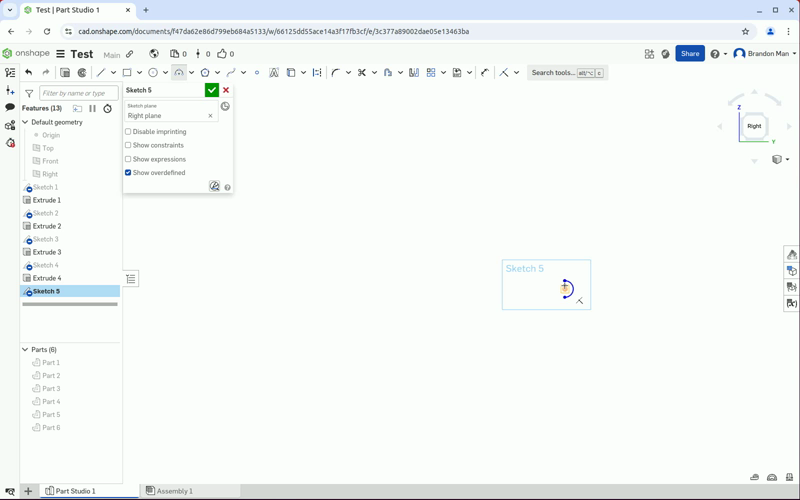
scroll(6)
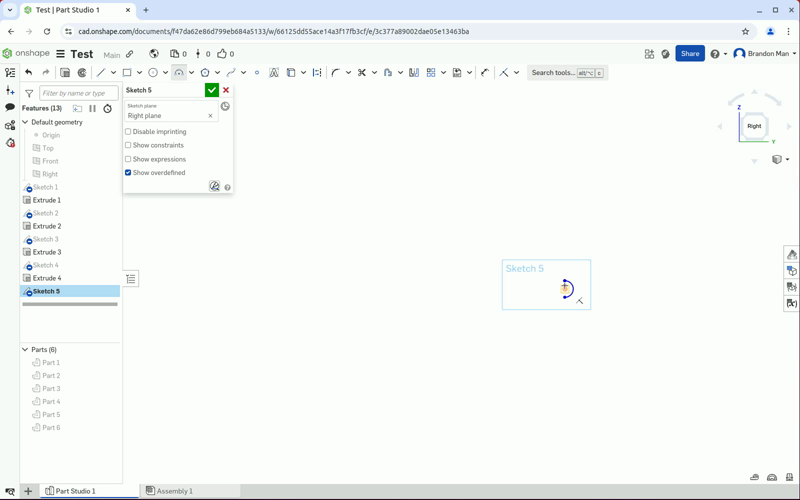
scroll(6)
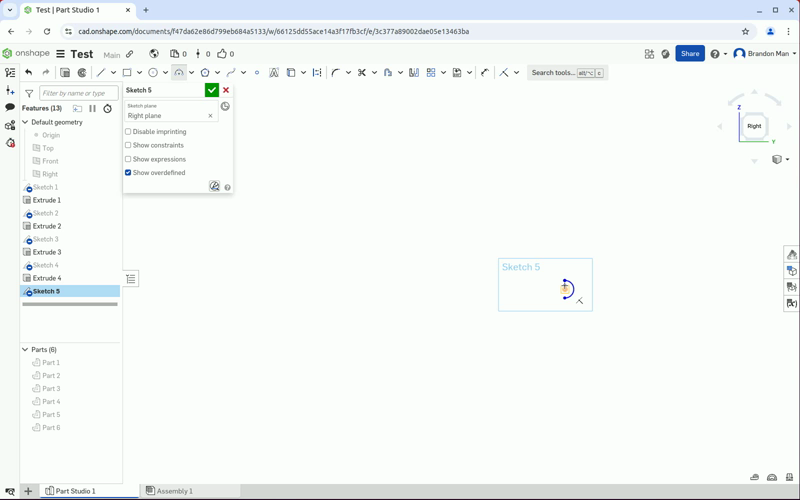
scroll(6)
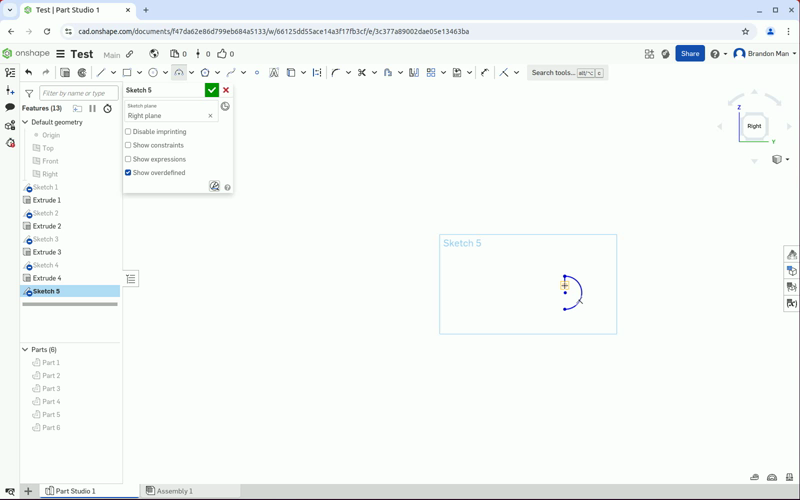
scroll(6)
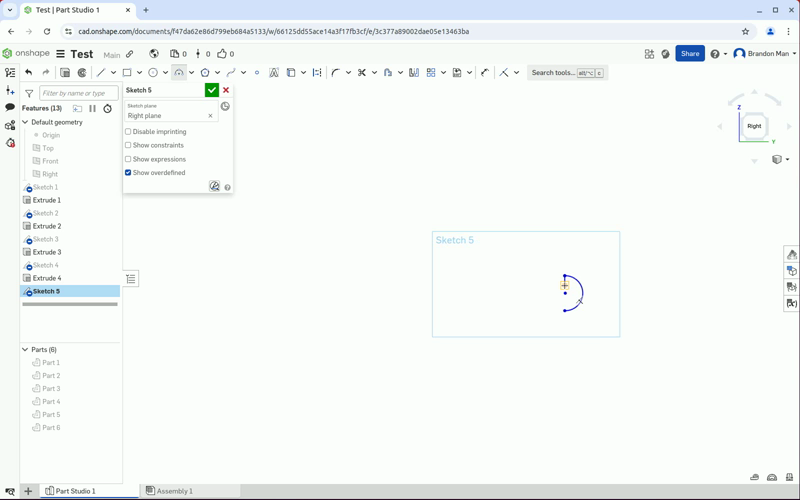
scroll(6)
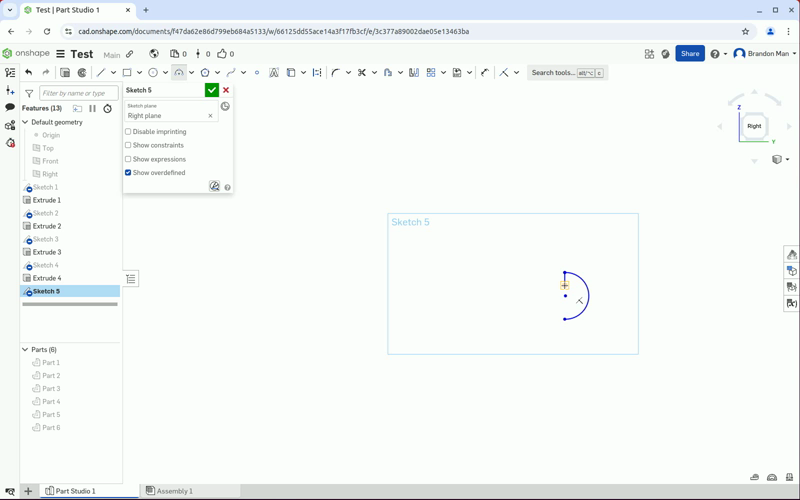
scroll(6)
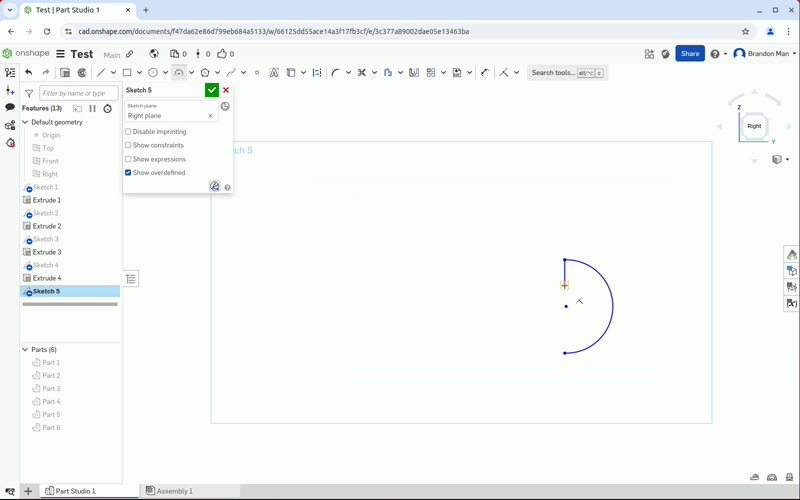
scroll(6)
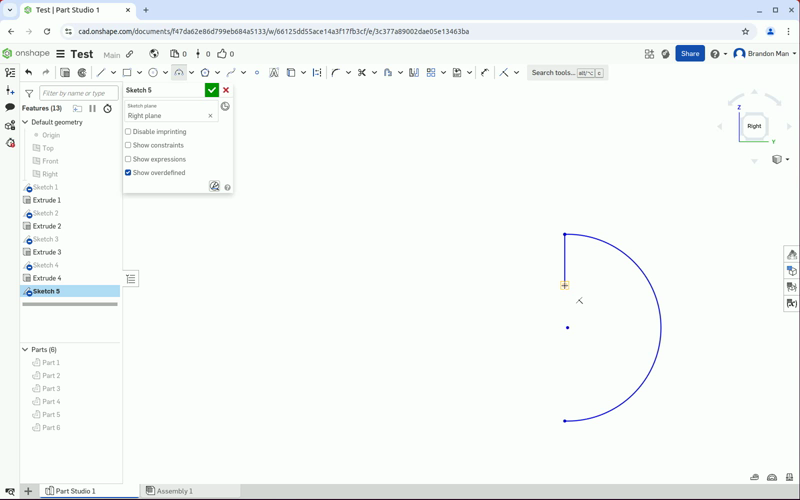
click(564, 285)
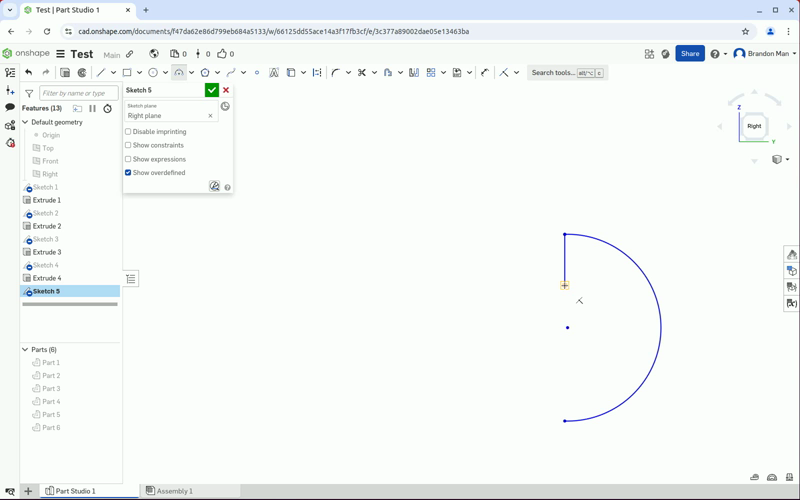
scroll(-6)
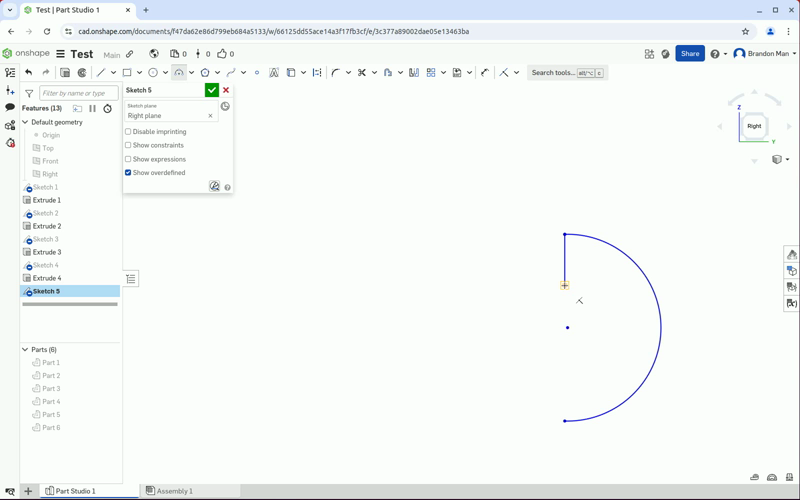
scroll(-6)
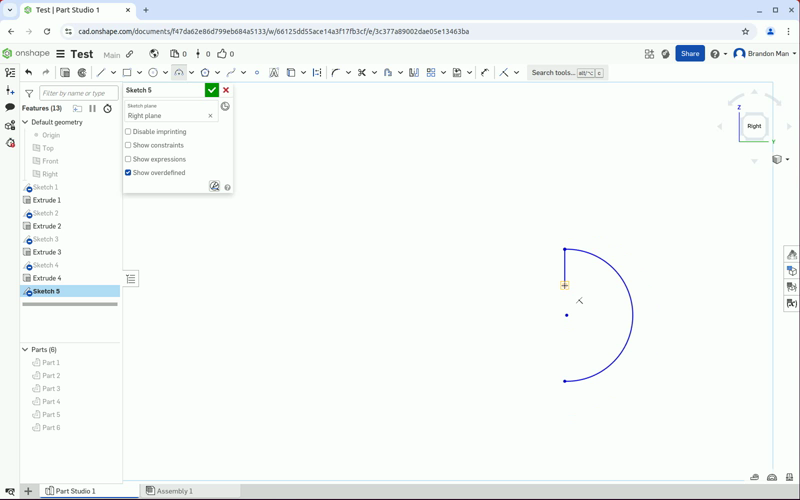
scroll(-6)
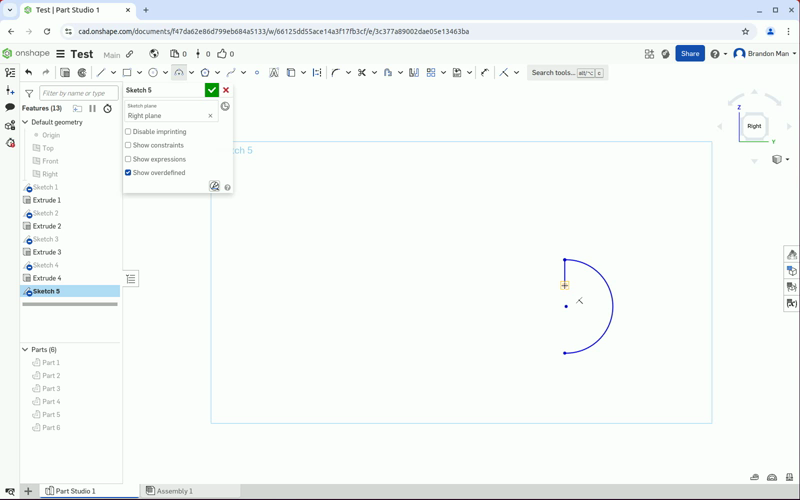
scroll(-6)
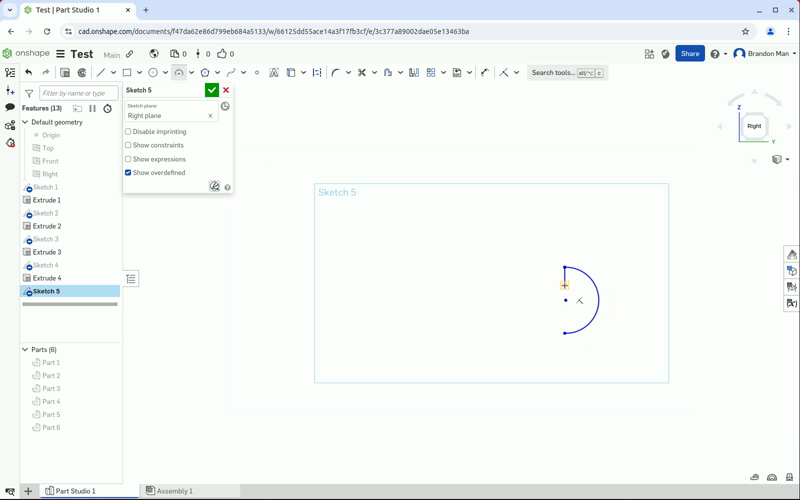
scroll(-6)
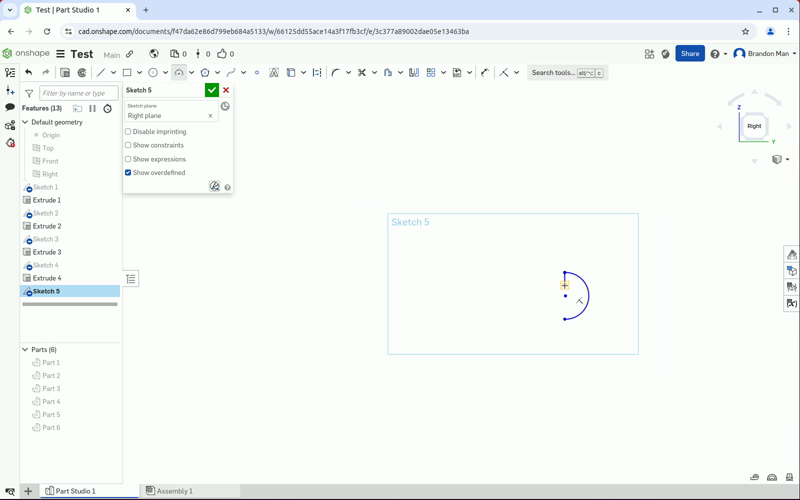
scroll(-6)
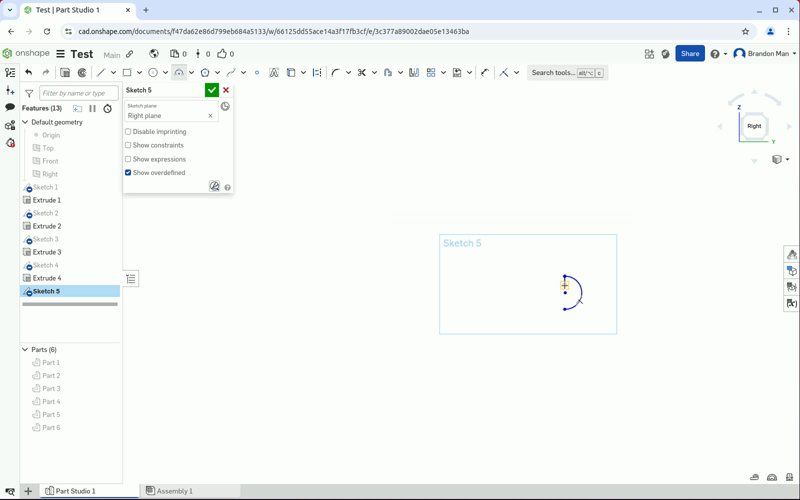
scroll(-6)
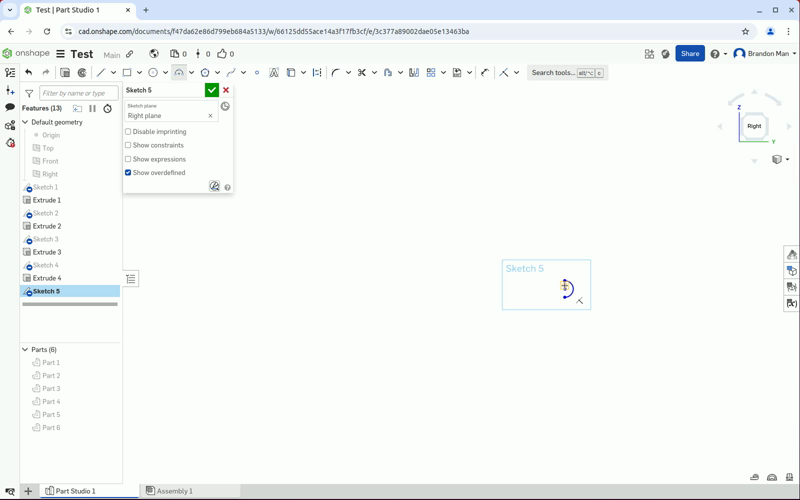
key_down(shift)
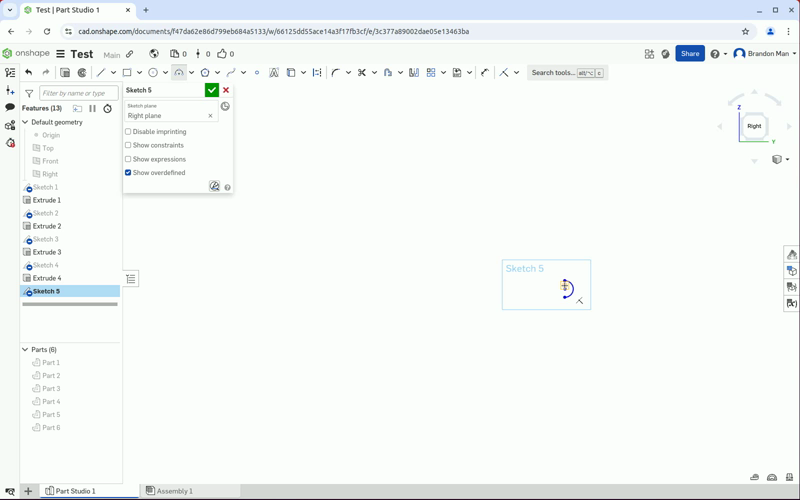
mouse_move(564, 292)
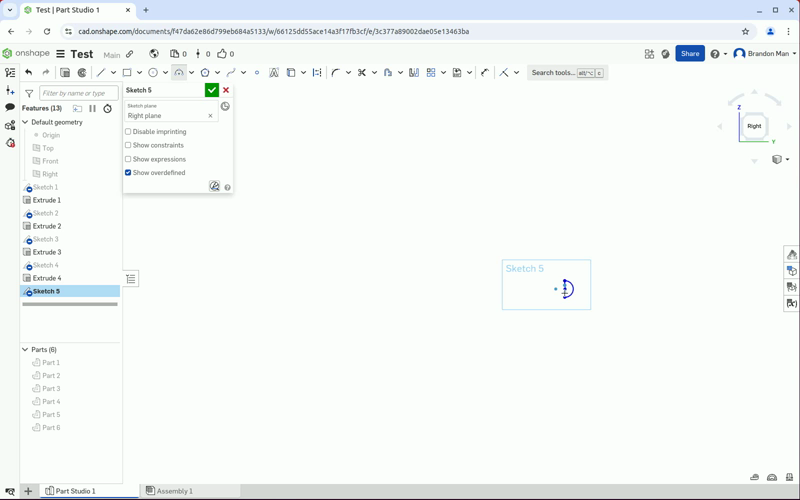
scroll(6)
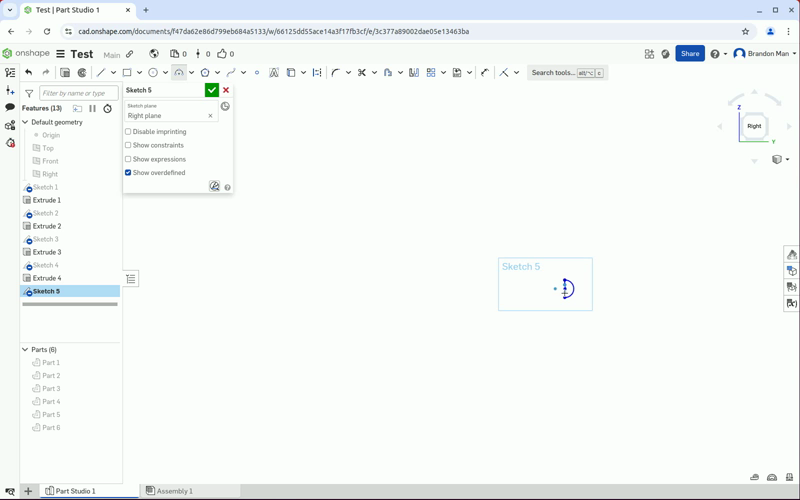
scroll(6)
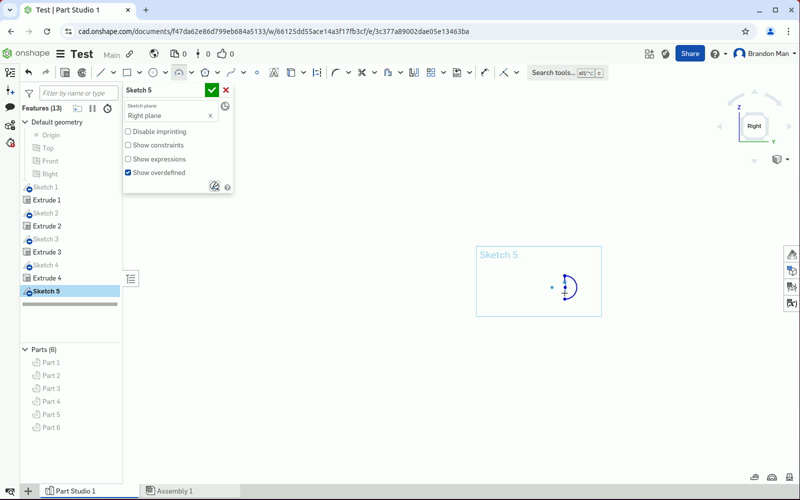
scroll(6)
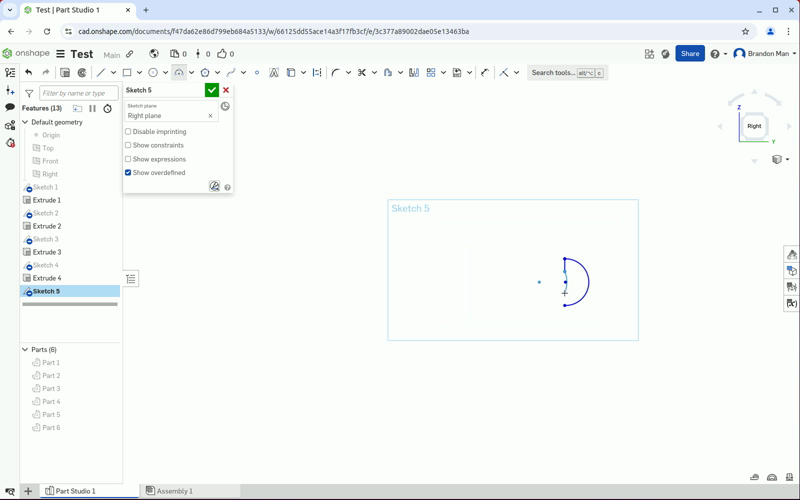
scroll(6)
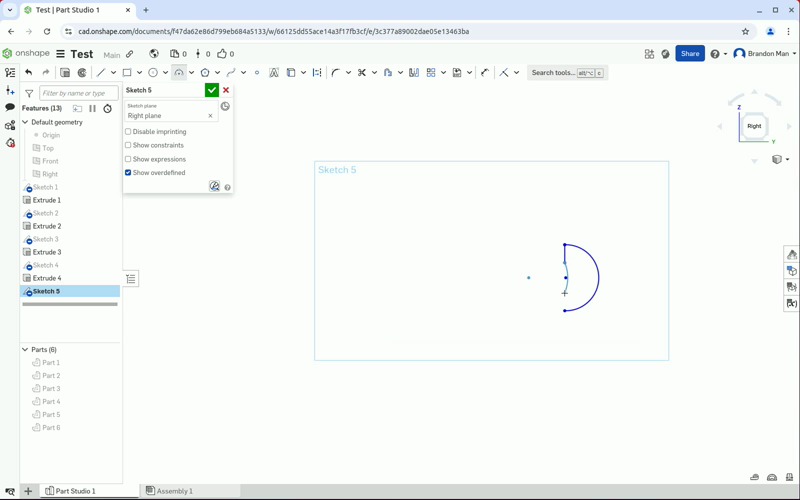
scroll(6)
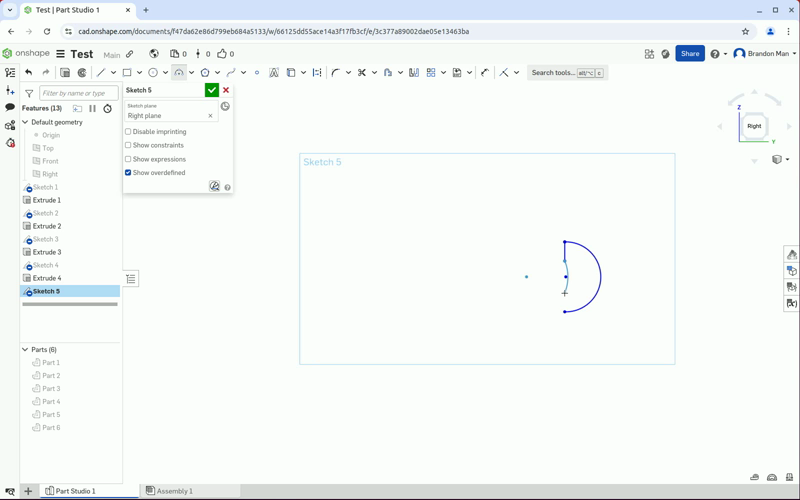
scroll(6)
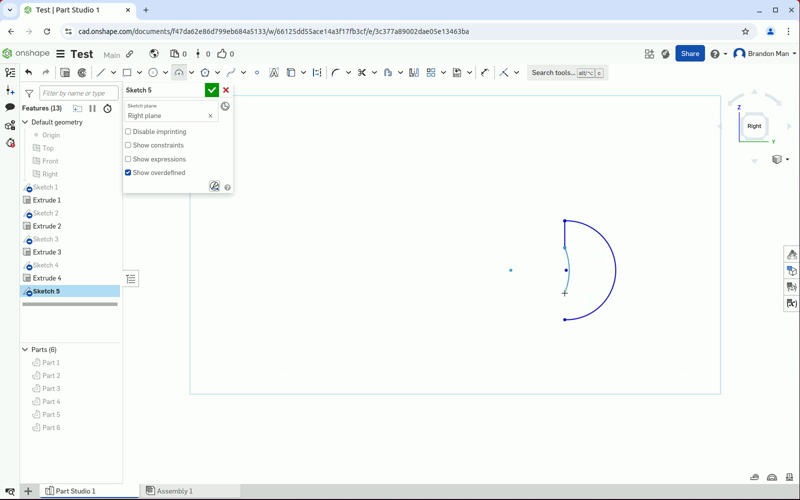
scroll(6)
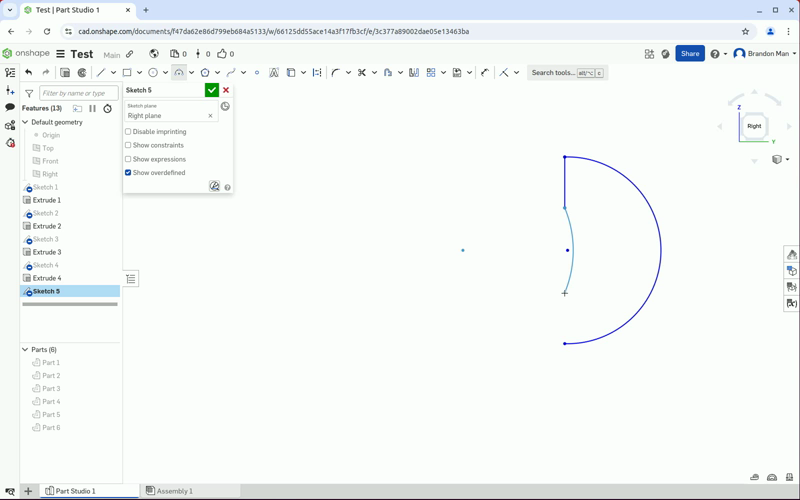
click(564, 292)
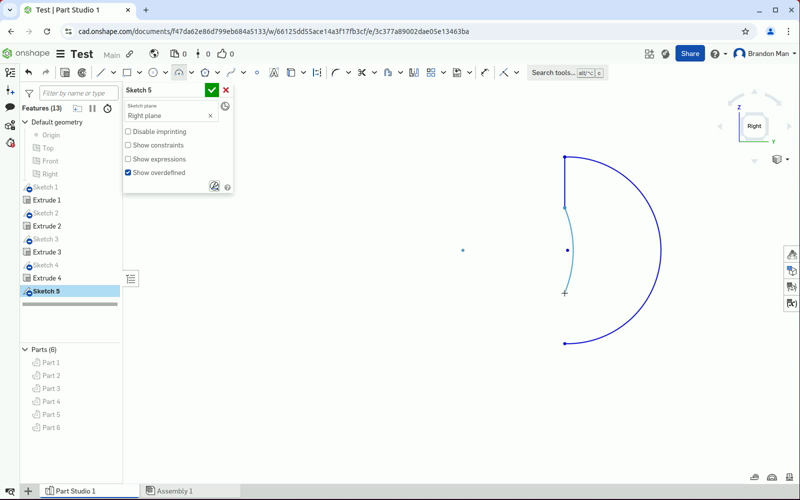
scroll(-6)
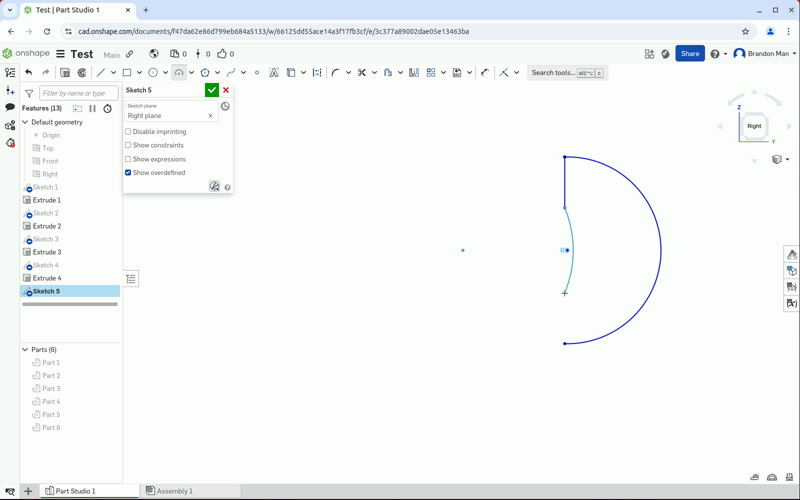
scroll(-6)
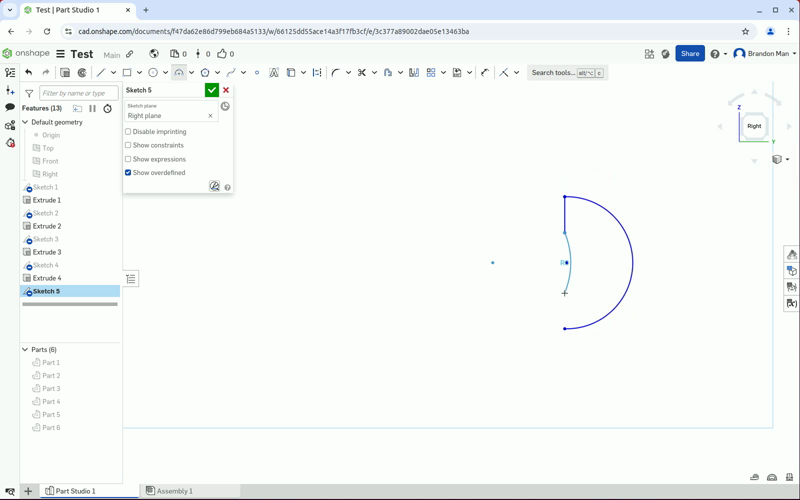
scroll(-6)
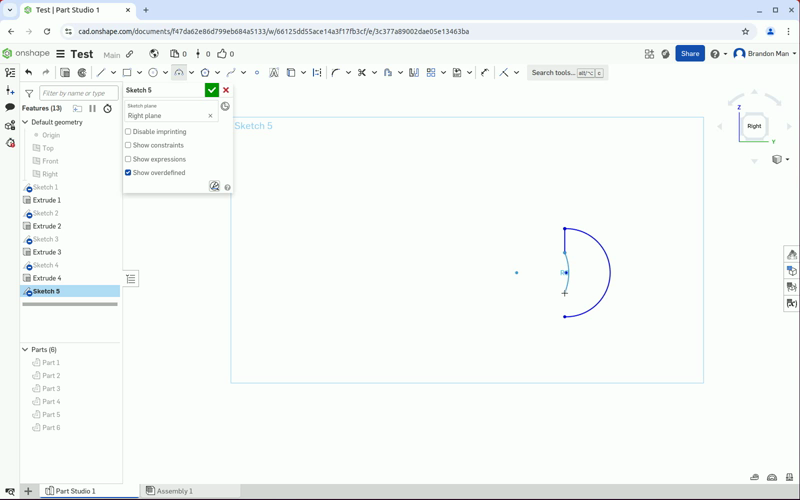
scroll(-6)
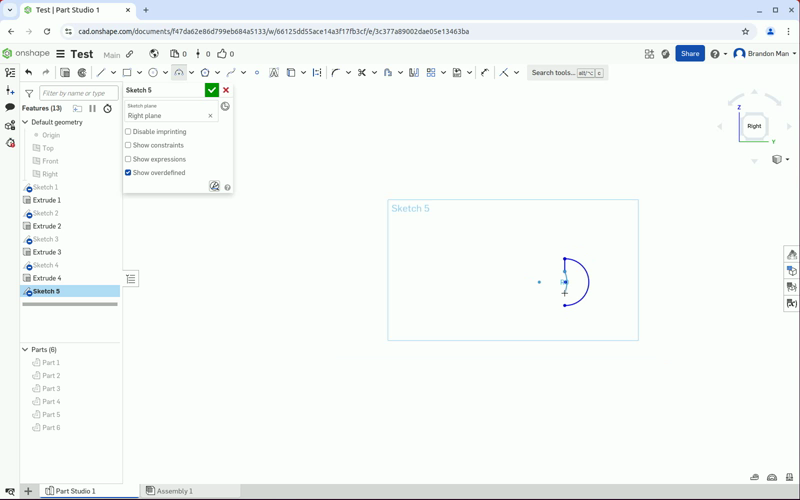
scroll(-6)
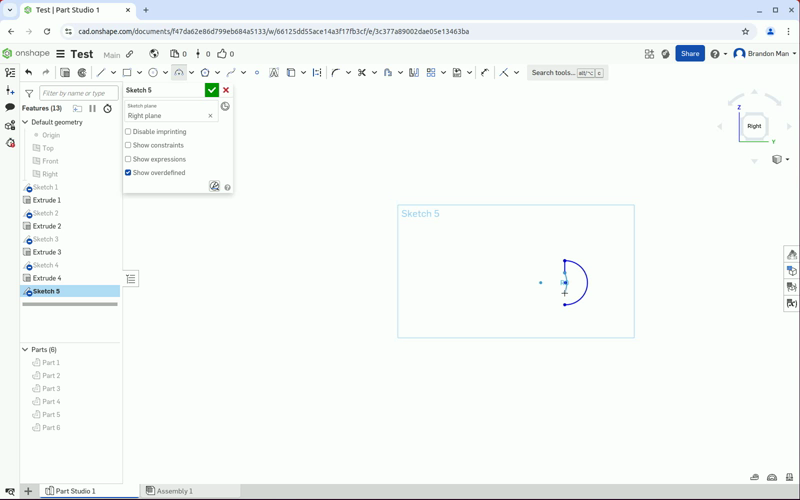
scroll(-6)
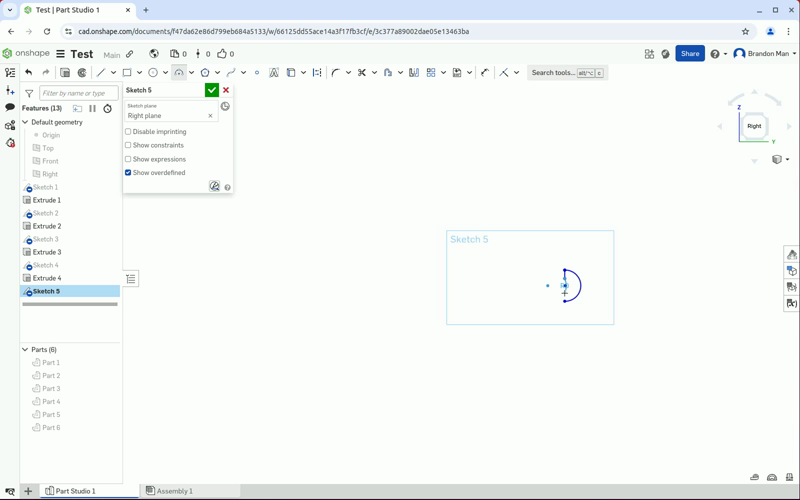
scroll(-6)
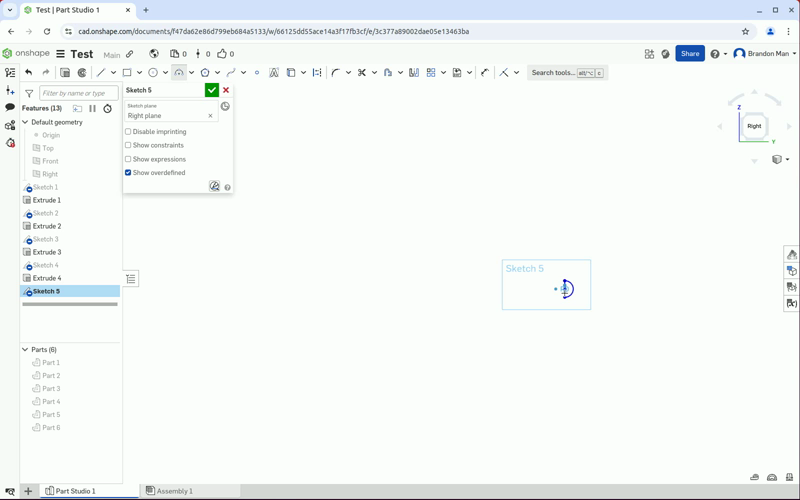
mouse_move(569, 288)
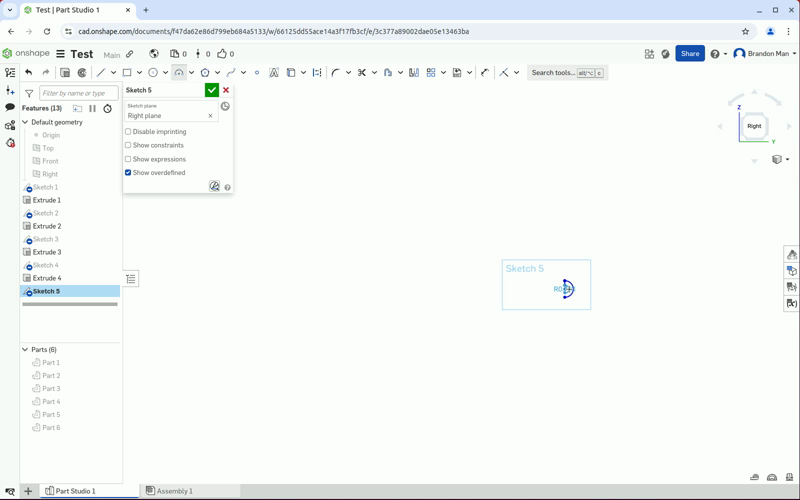
scroll(6)
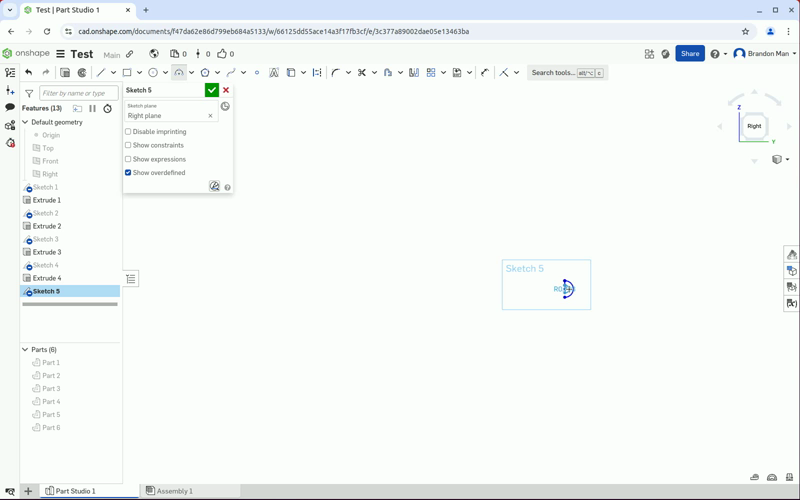
scroll(6)
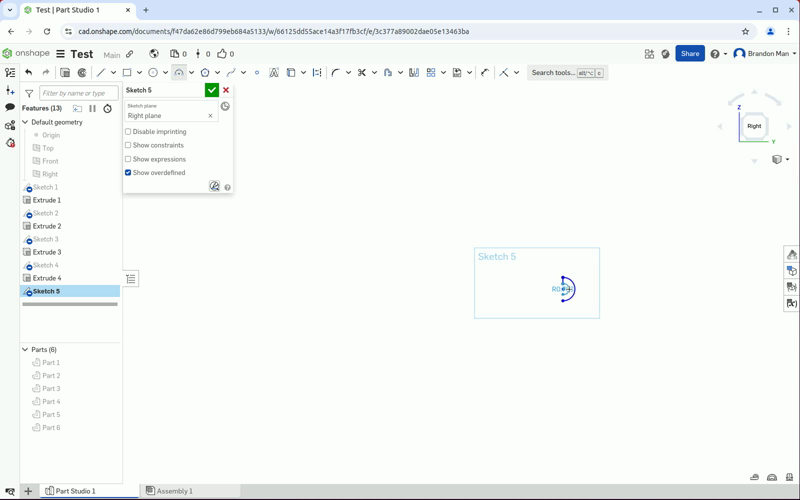
scroll(6)
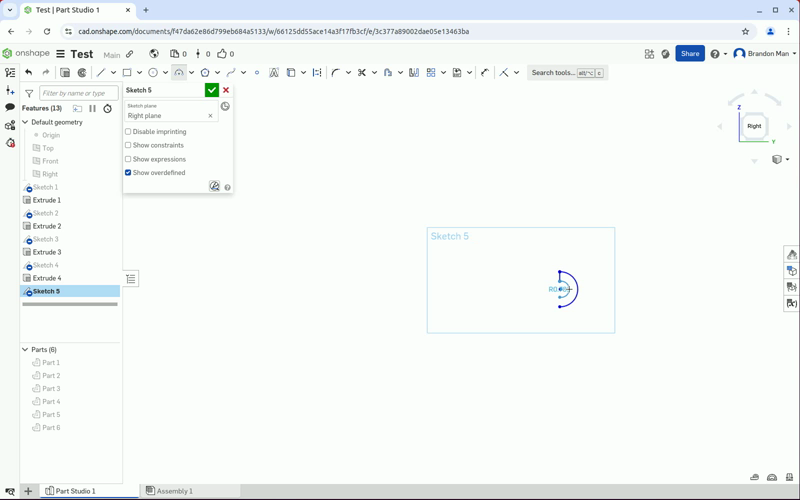
scroll(6)
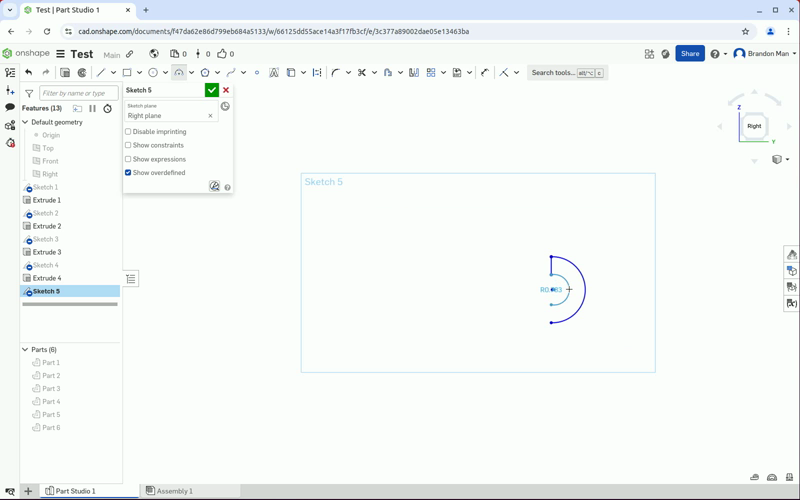
scroll(6)
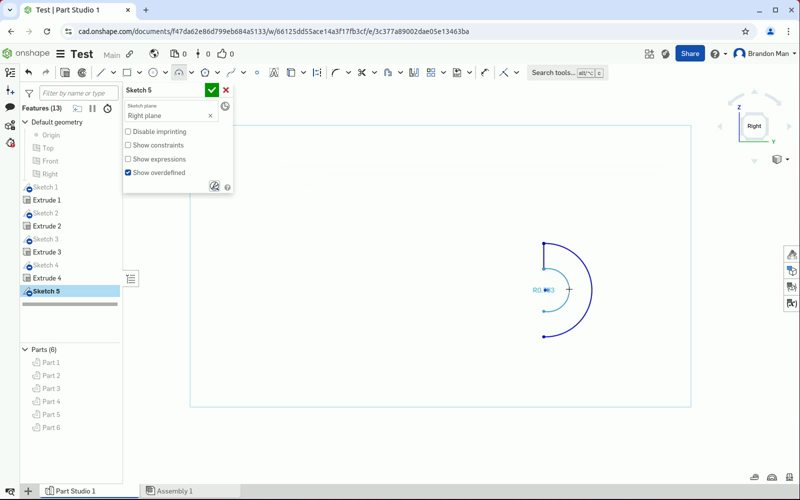
scroll(6)
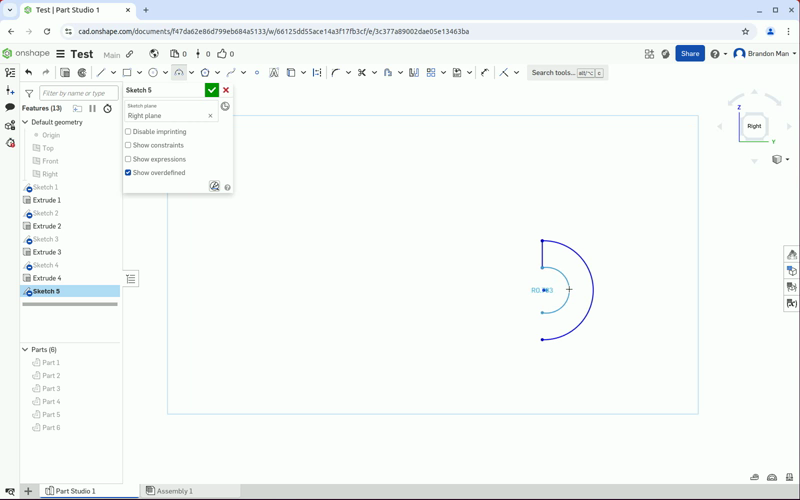
scroll(6)
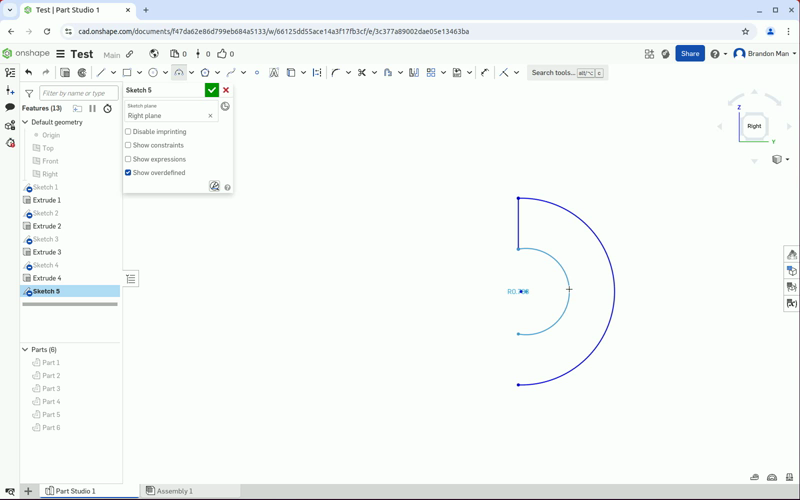
click(569, 288)
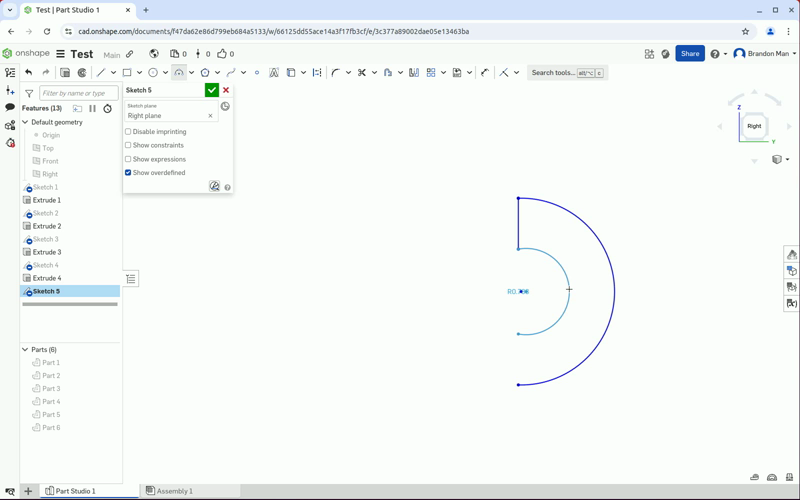
scroll(-6)
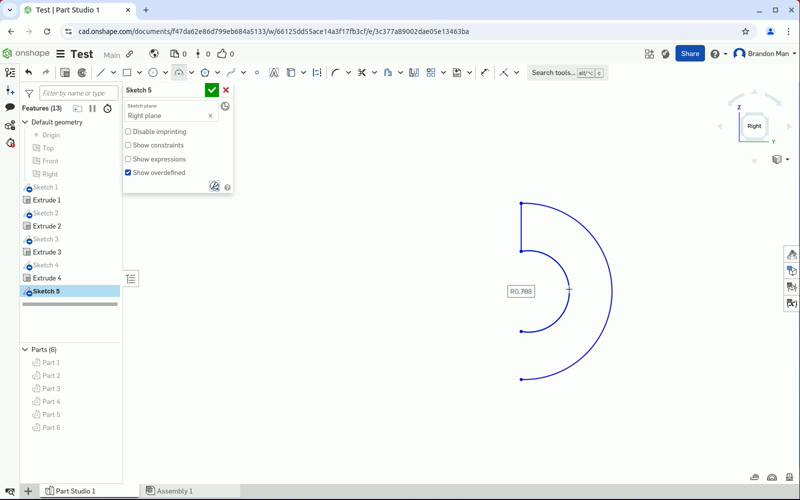
scroll(-6)
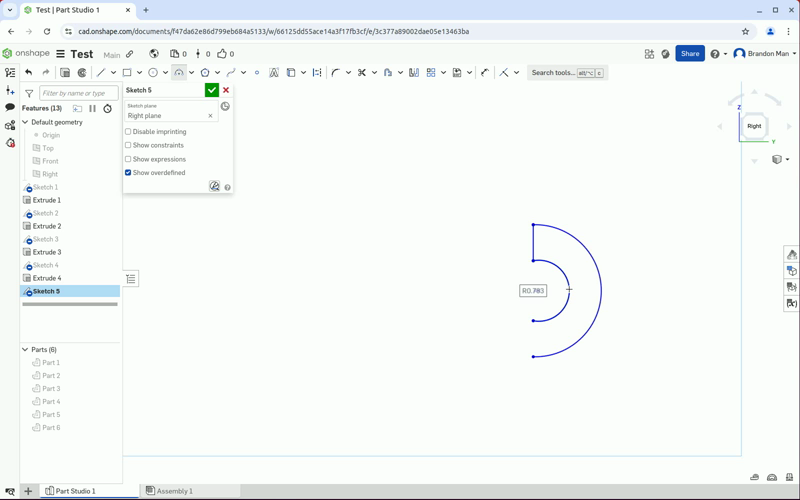
scroll(-6)
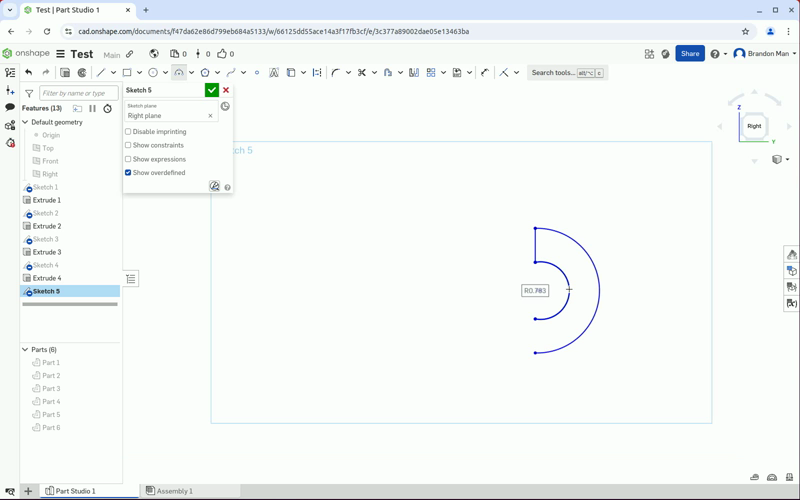
scroll(-6)
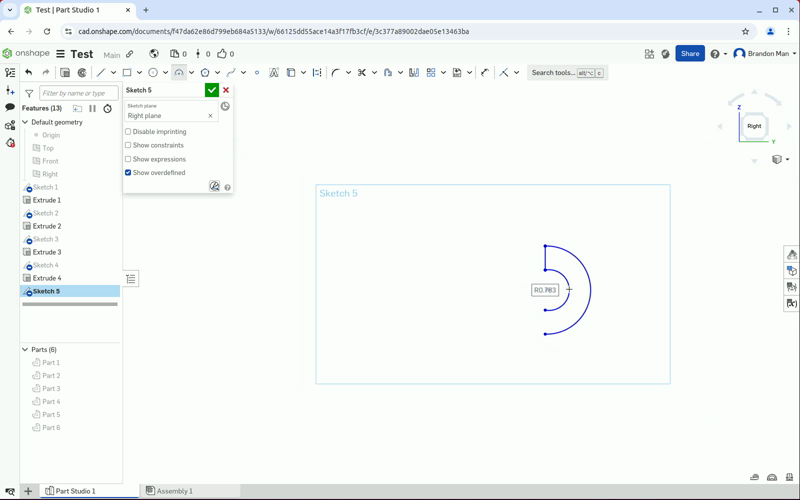
scroll(-6)
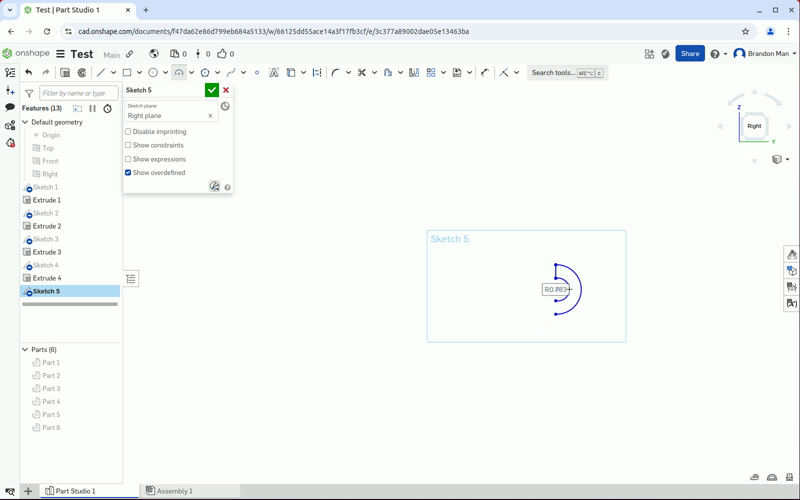
scroll(-6)
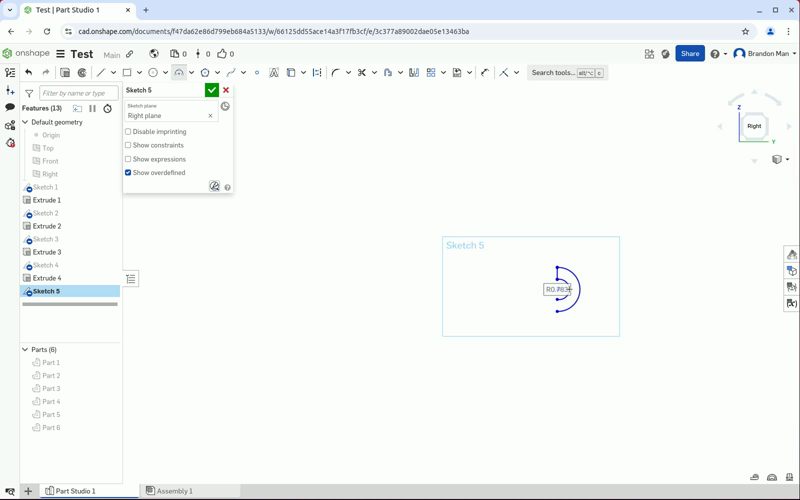
scroll(-6)
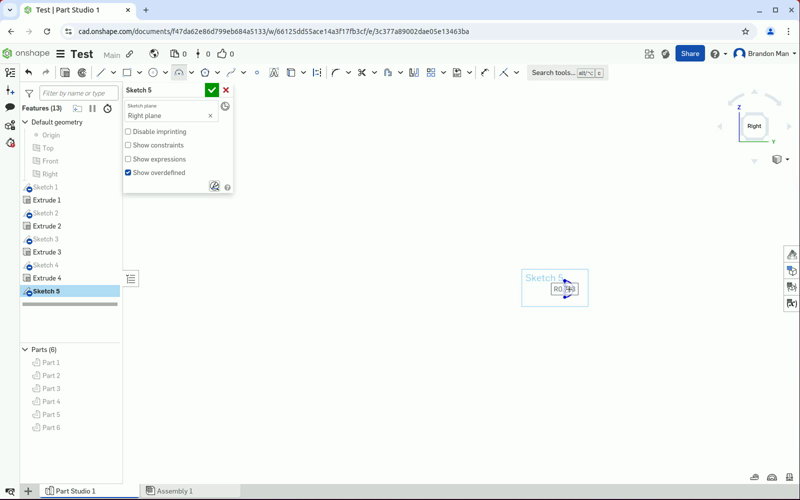
key_up(shift)
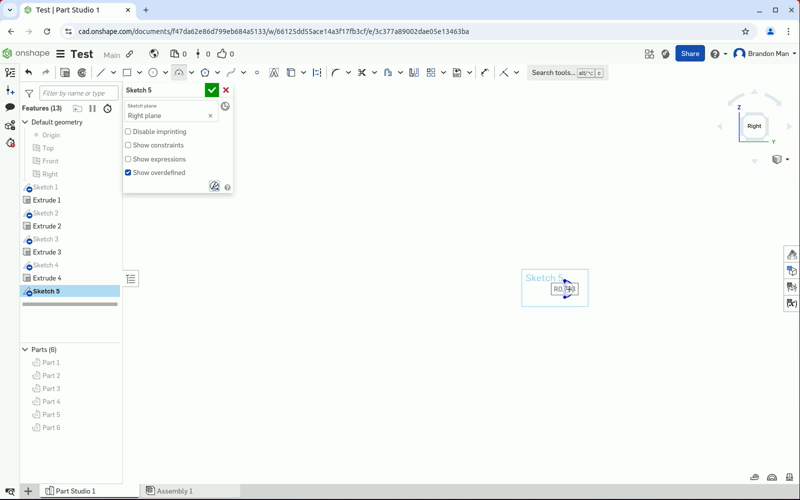
key(esc)
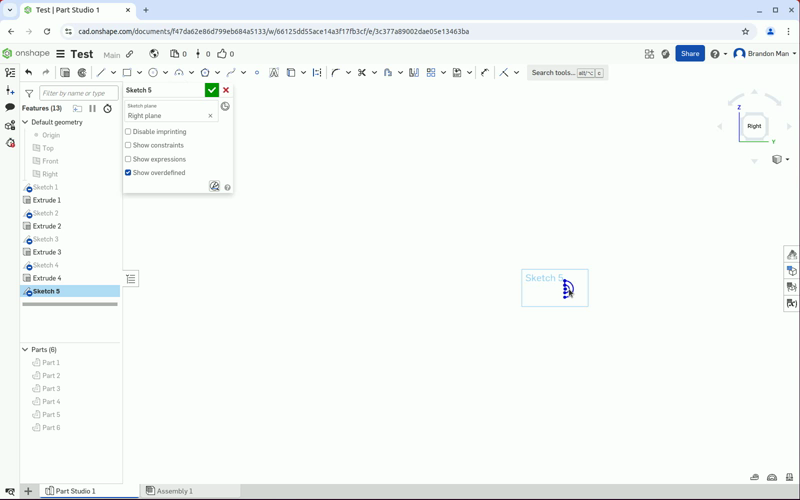
key(l)
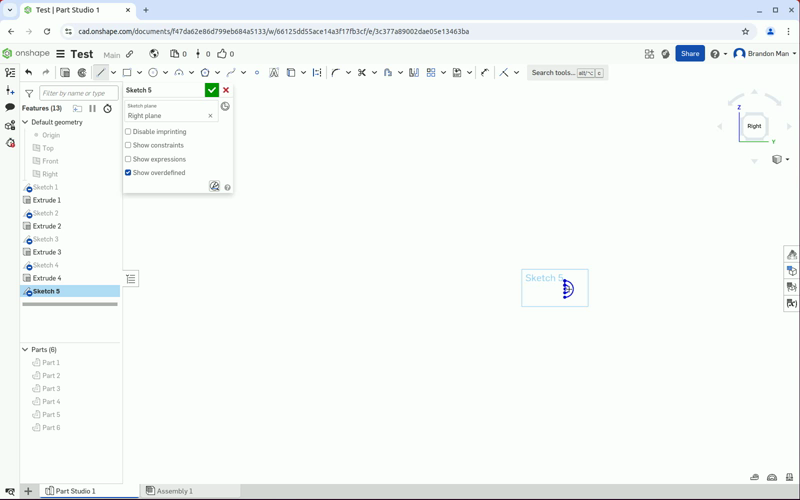
mouse_move(564, 292)
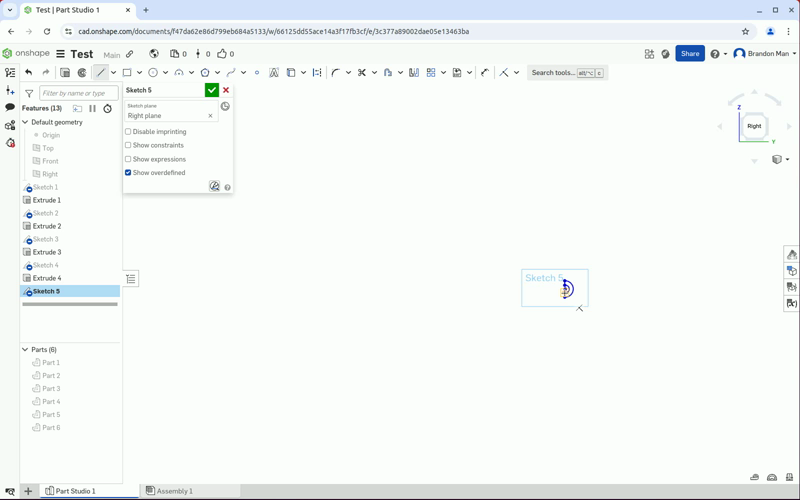
scroll(6)
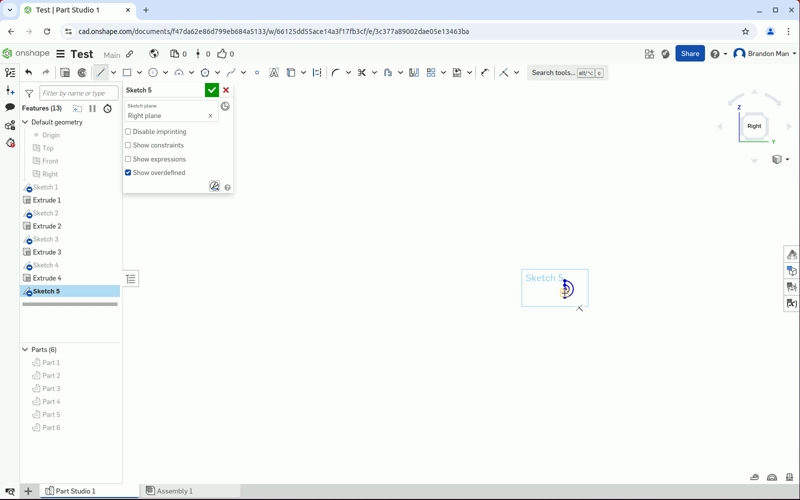
scroll(6)
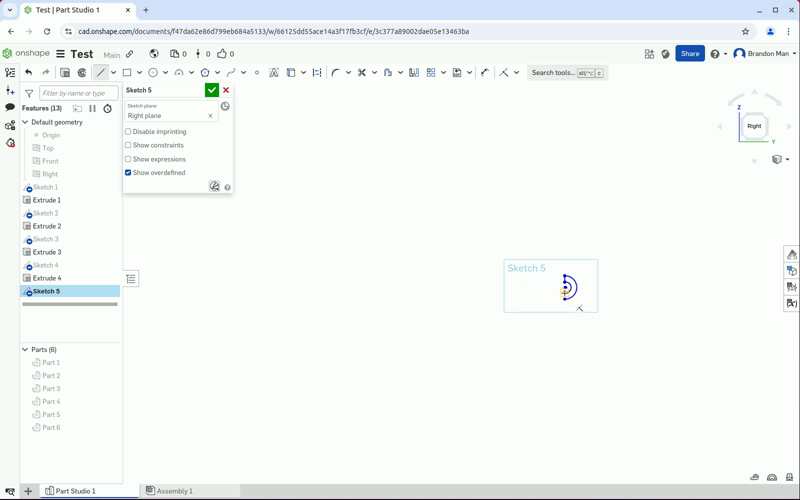
scroll(6)
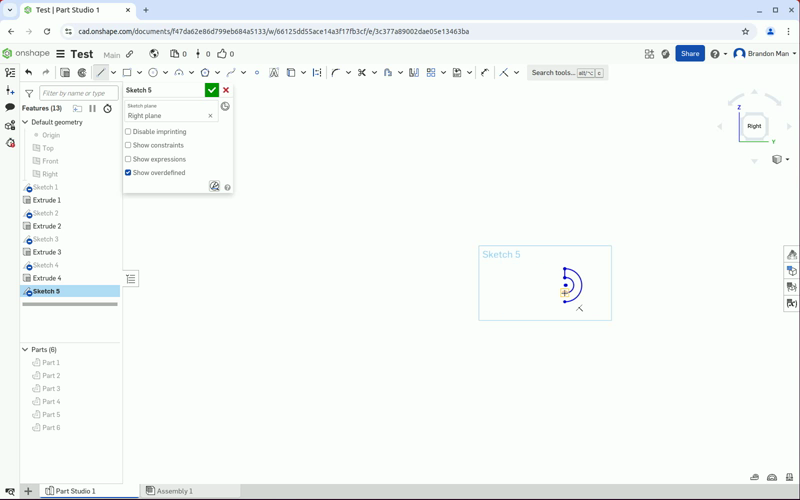
scroll(6)
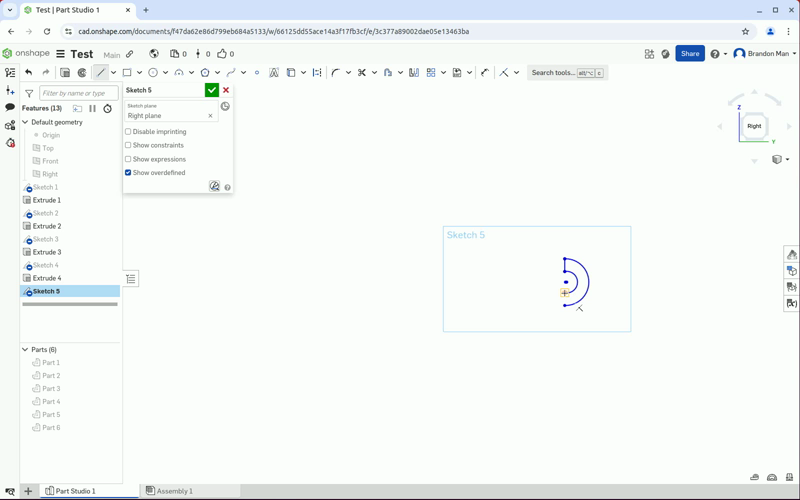
scroll(6)
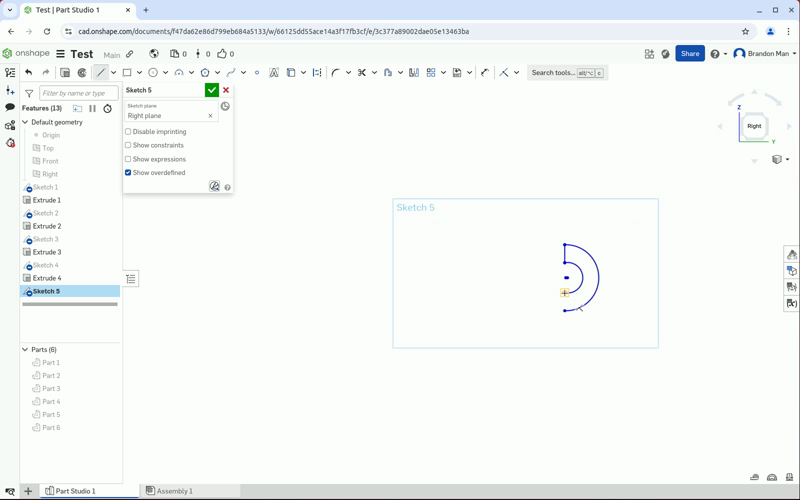
scroll(6)
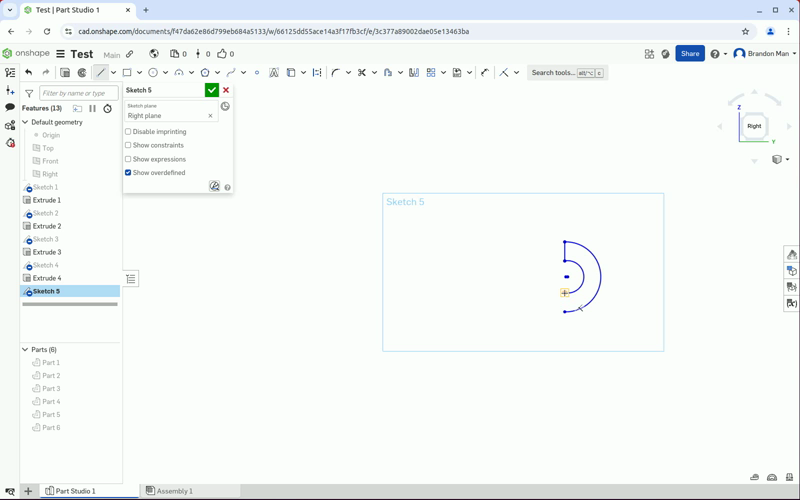
scroll(6)
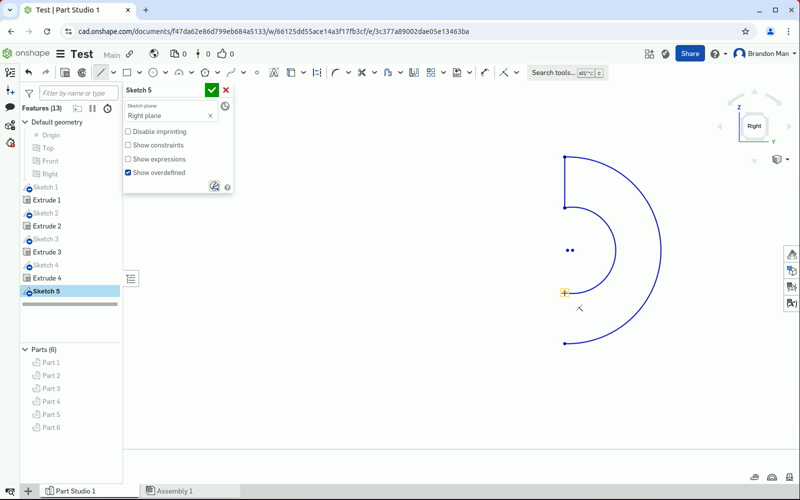
click(564, 292)
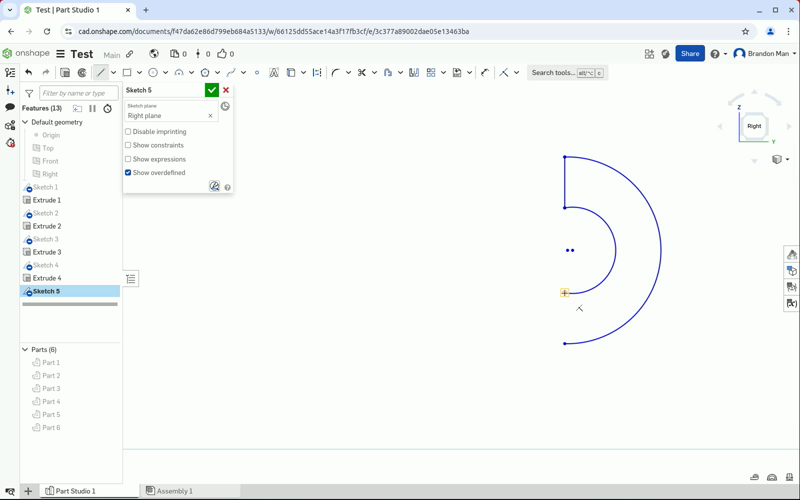
scroll(-6)
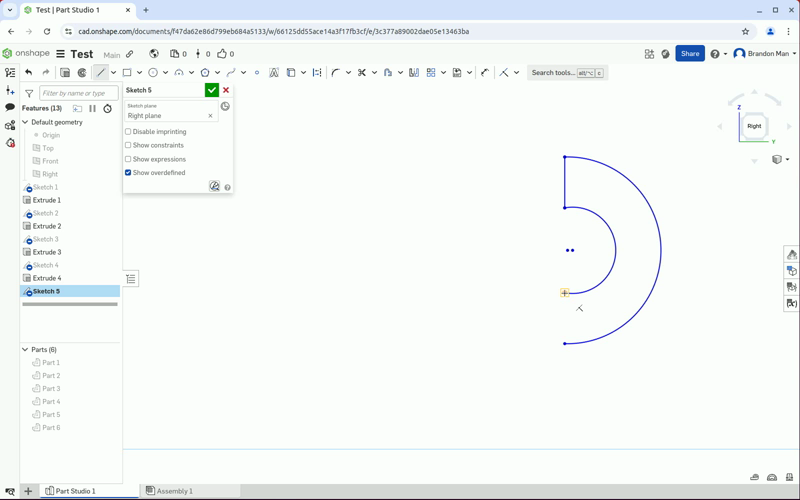
scroll(-6)
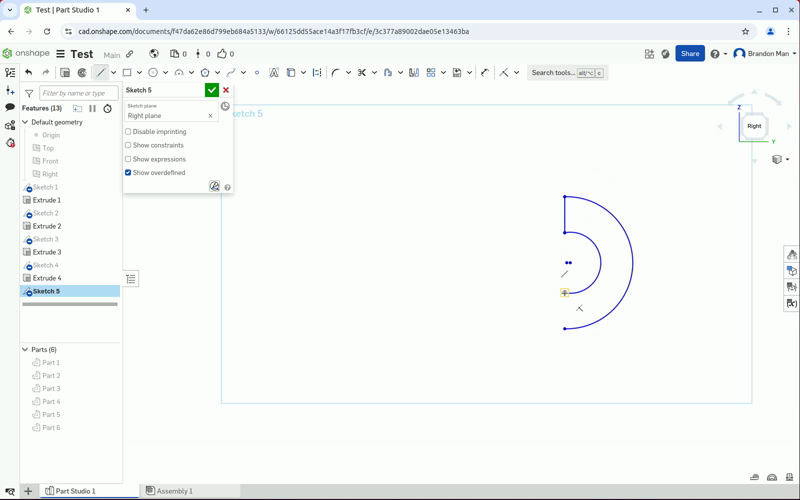
scroll(-6)
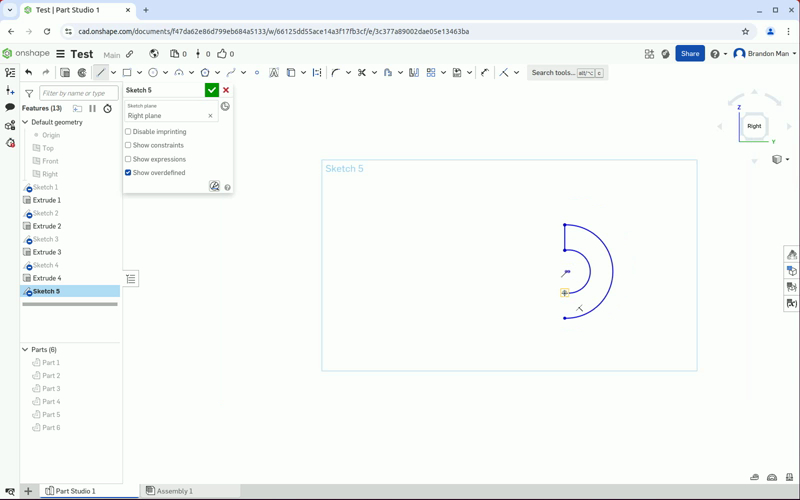
scroll(-6)
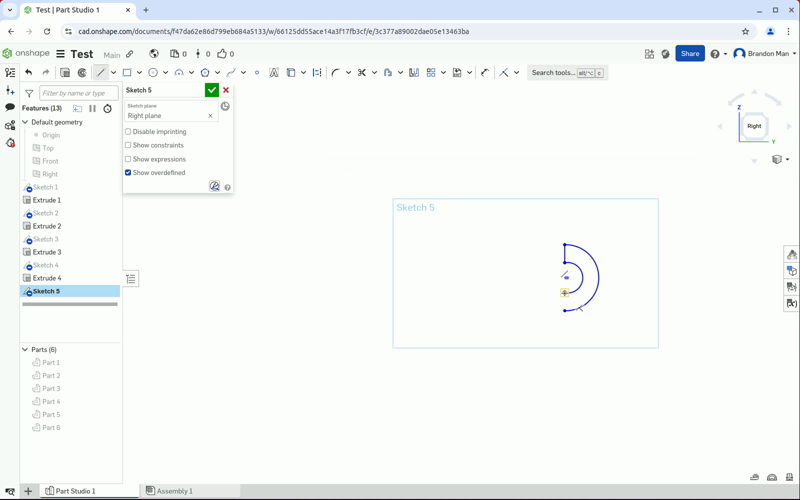
scroll(-6)
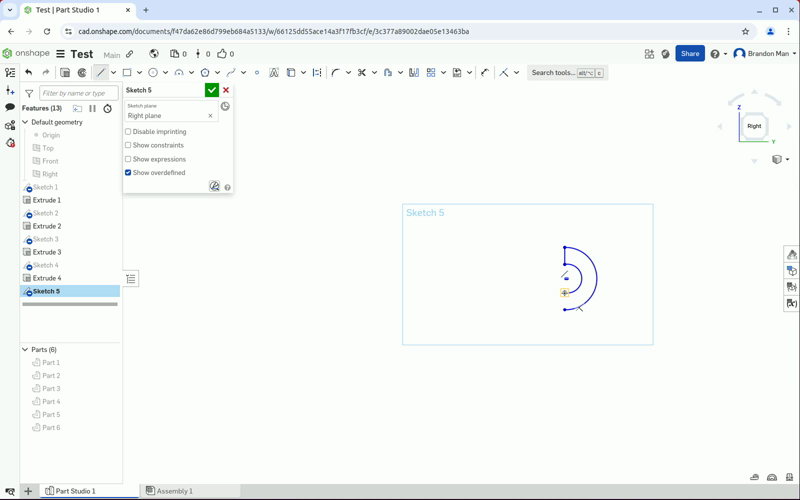
scroll(-6)
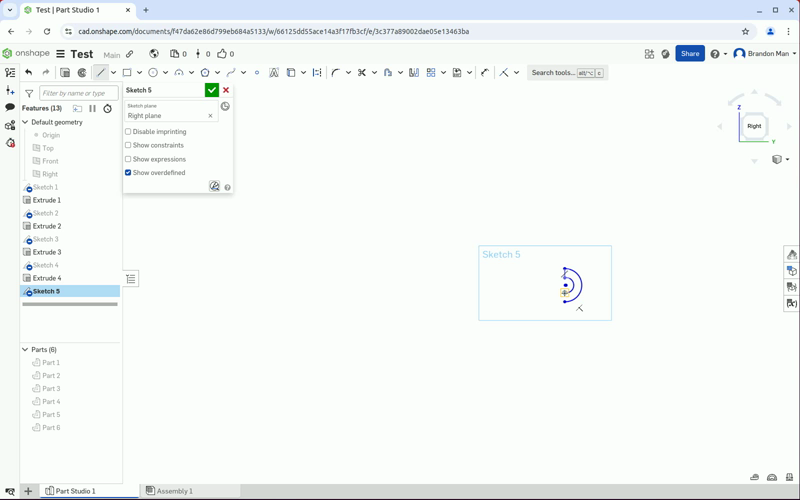
scroll(-6)
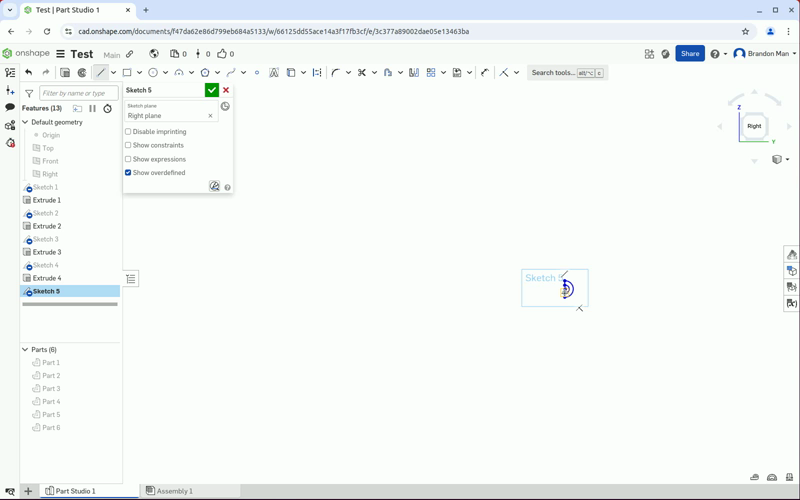
mouse_move(589, 292)
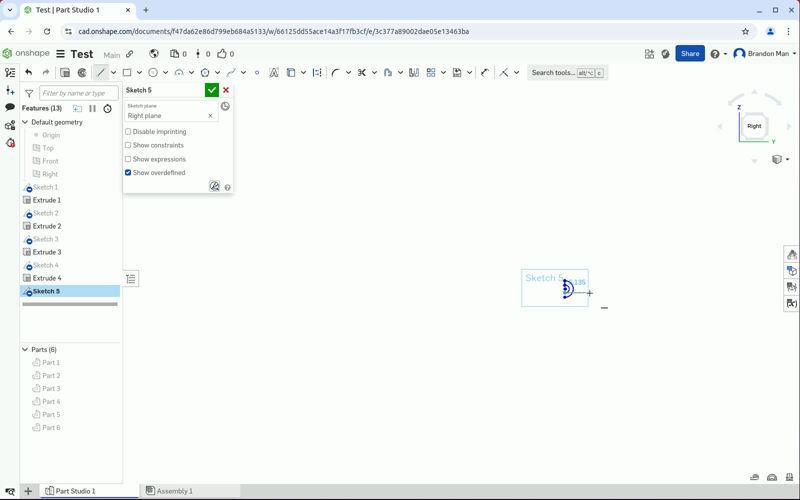
key_down(shift)
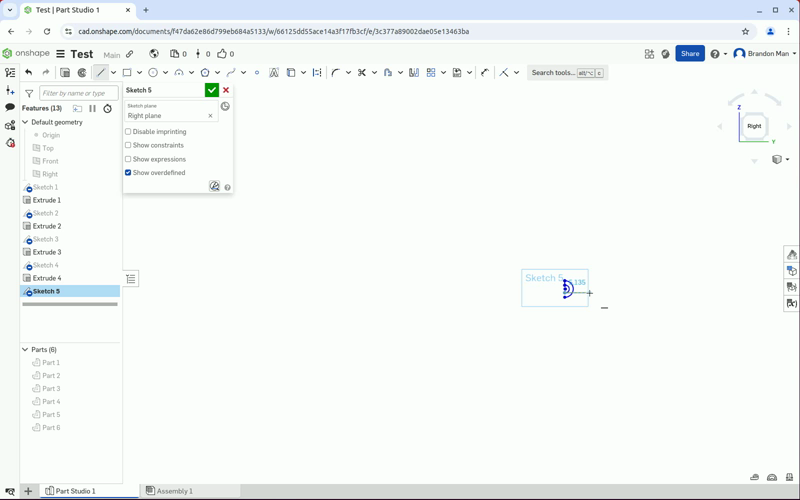
mouse_move(564, 297)
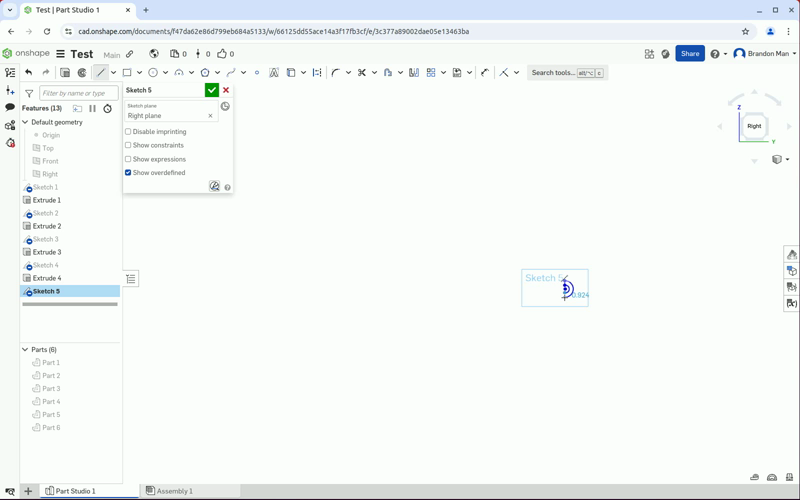
scroll(6)
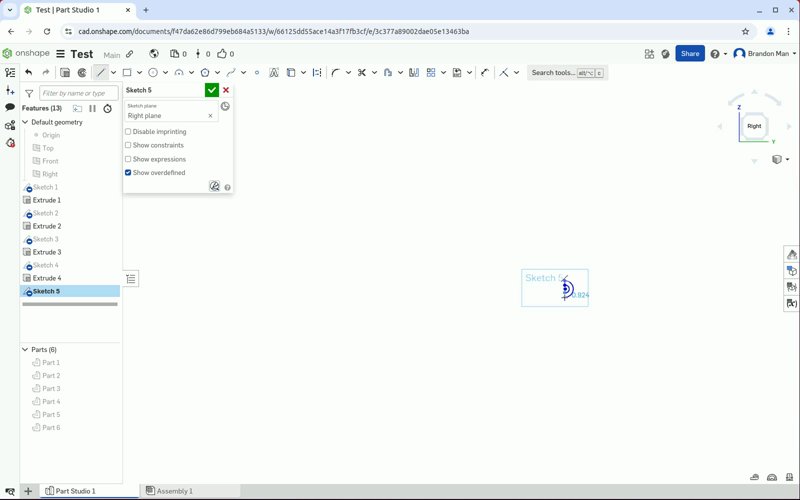
scroll(6)
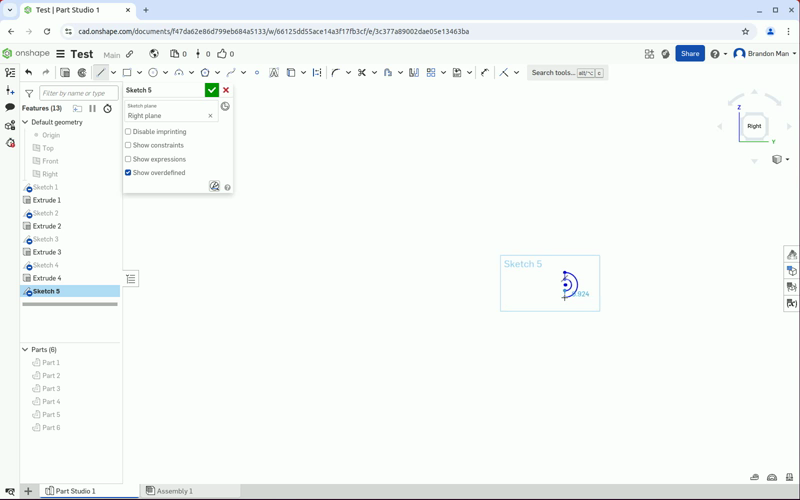
scroll(6)
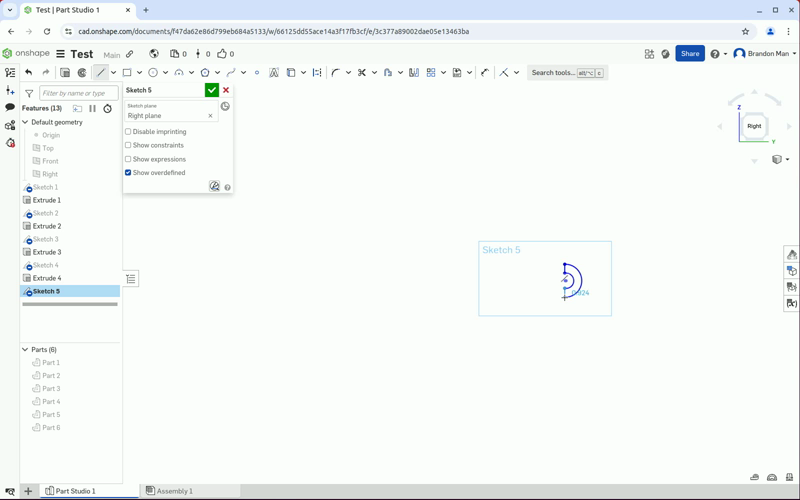
scroll(6)
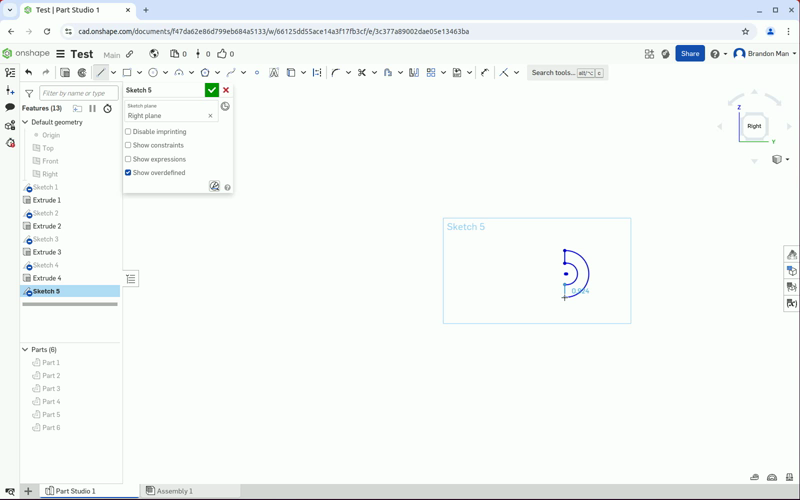
scroll(6)
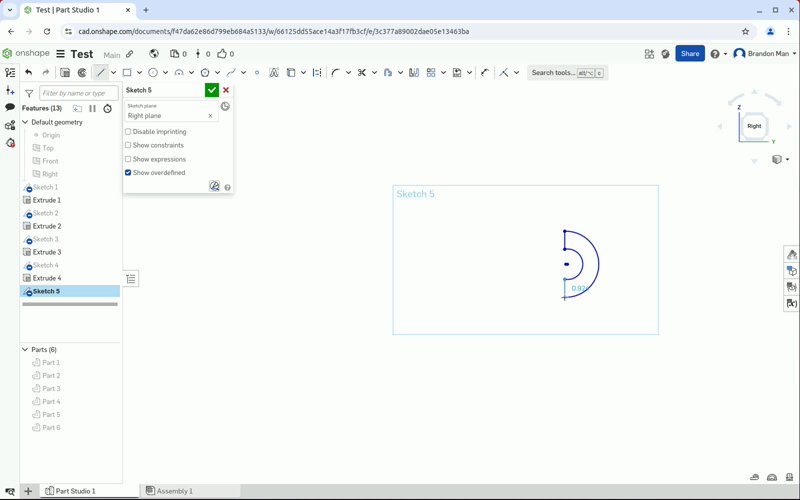
scroll(6)
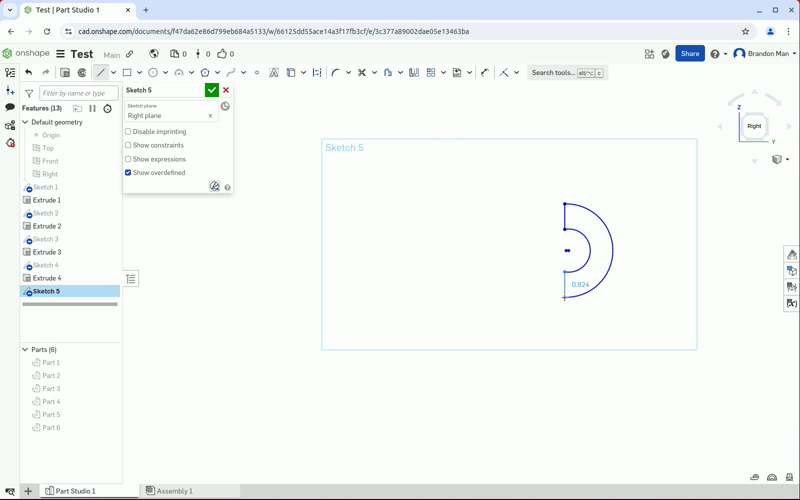
scroll(6)
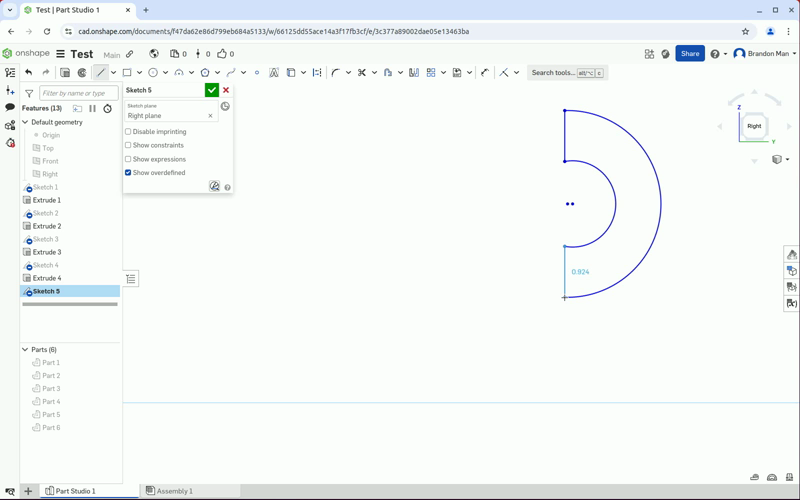
key_up(shift)
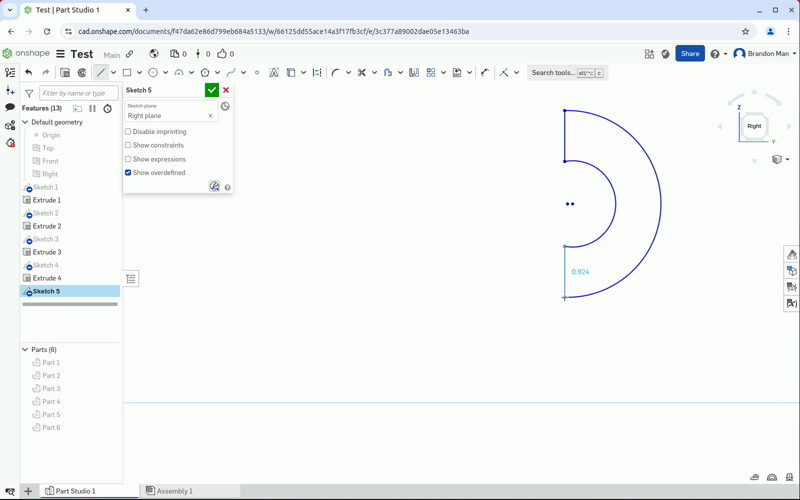
click(564, 297)
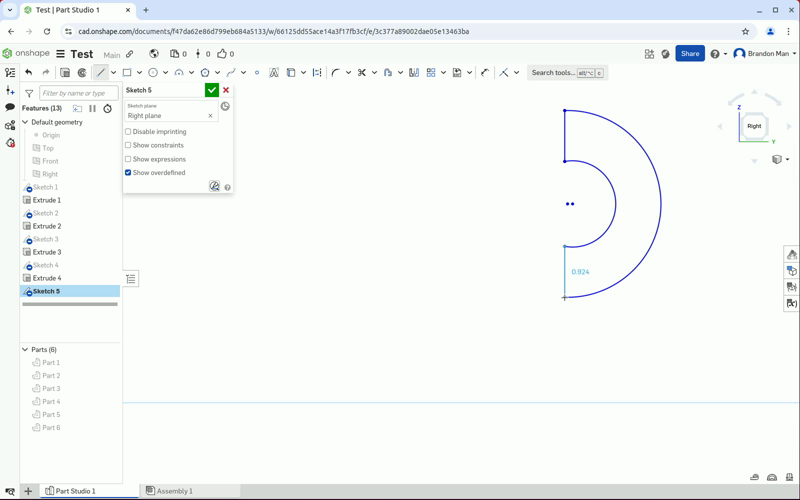
scroll(-6)
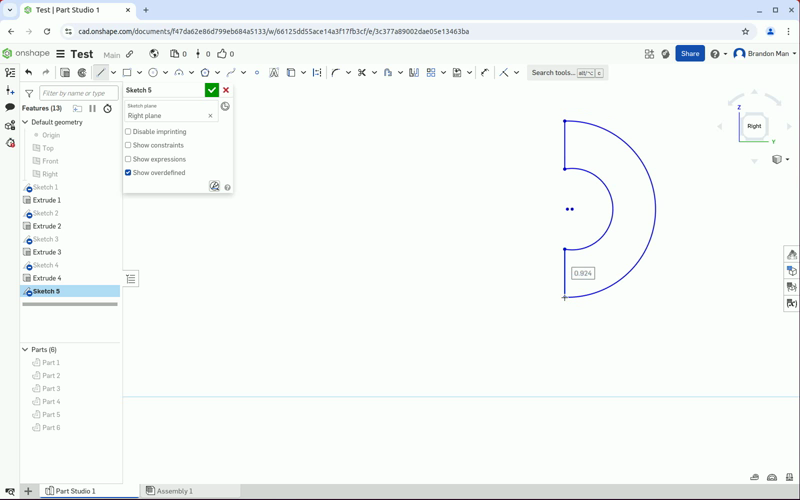
scroll(-6)
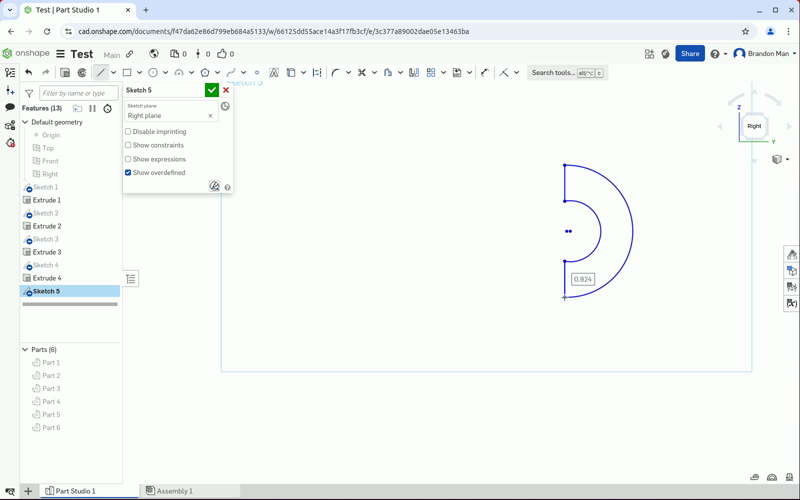
scroll(-6)
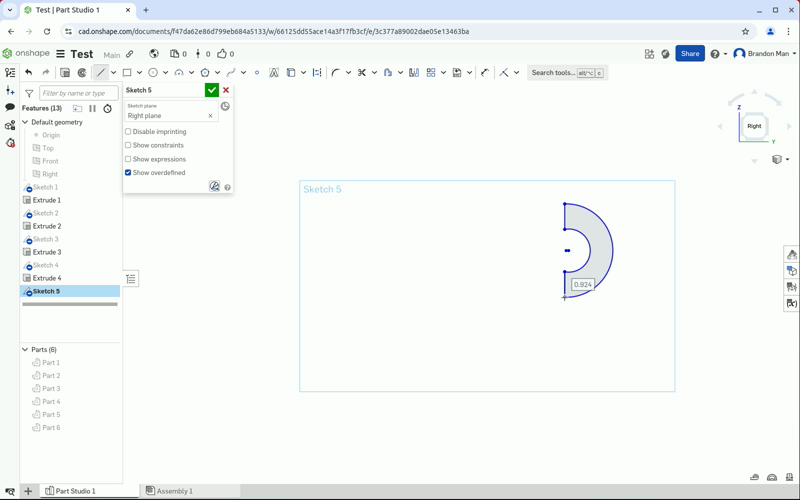
scroll(-6)
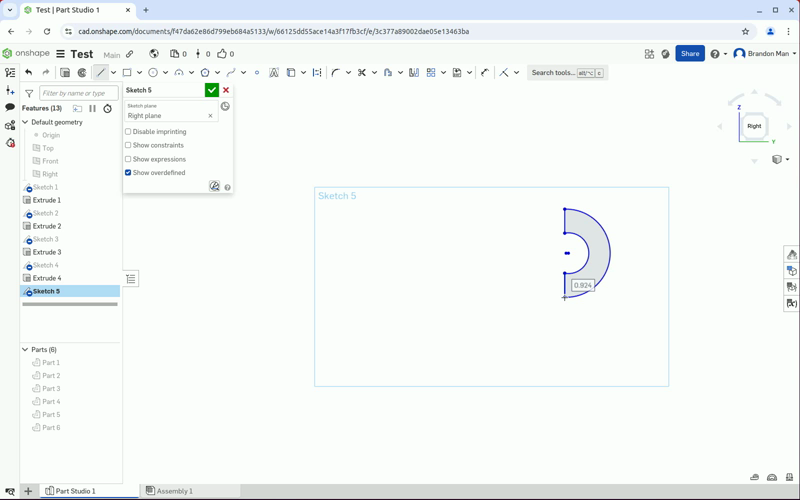
scroll(-6)
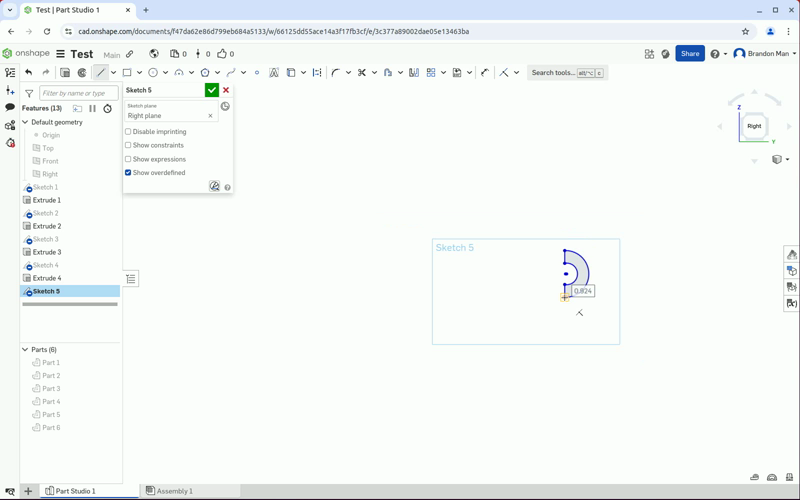
scroll(-6)
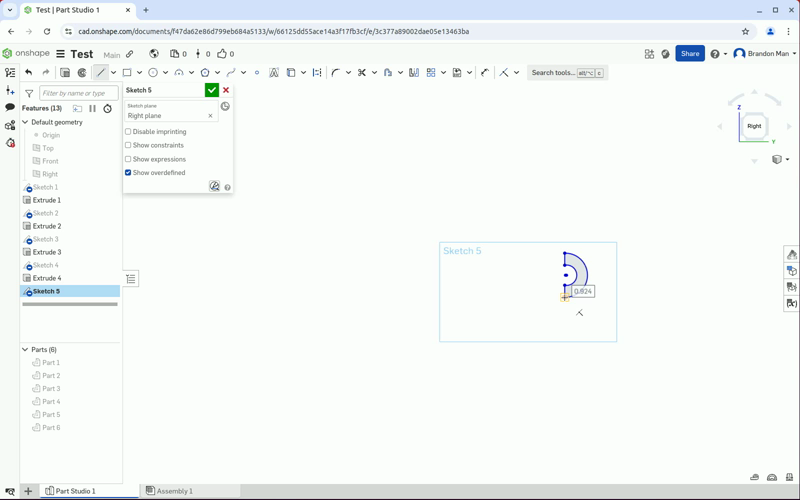
scroll(-6)
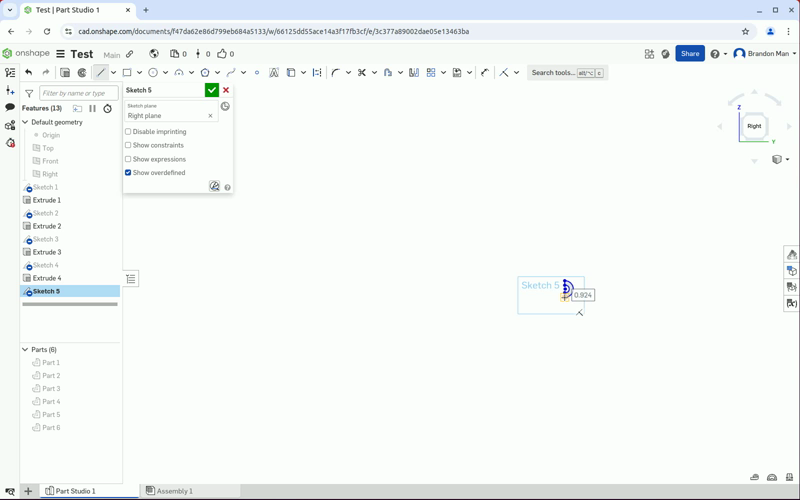
key(esc)
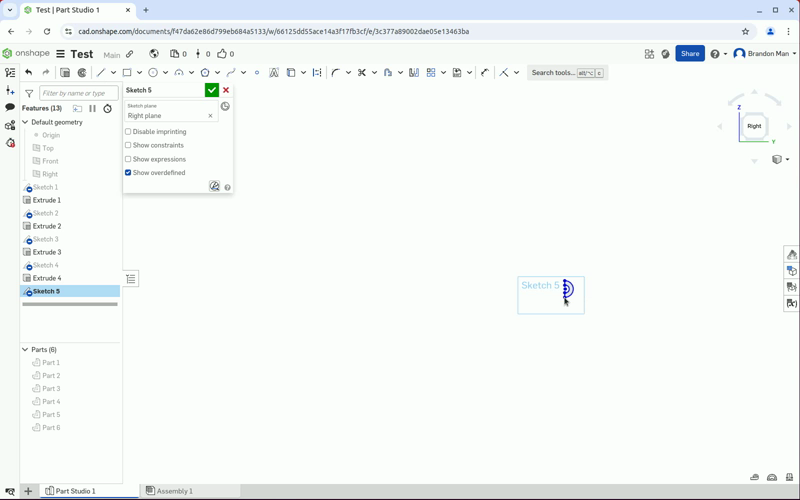
mouse_move(566, 286)
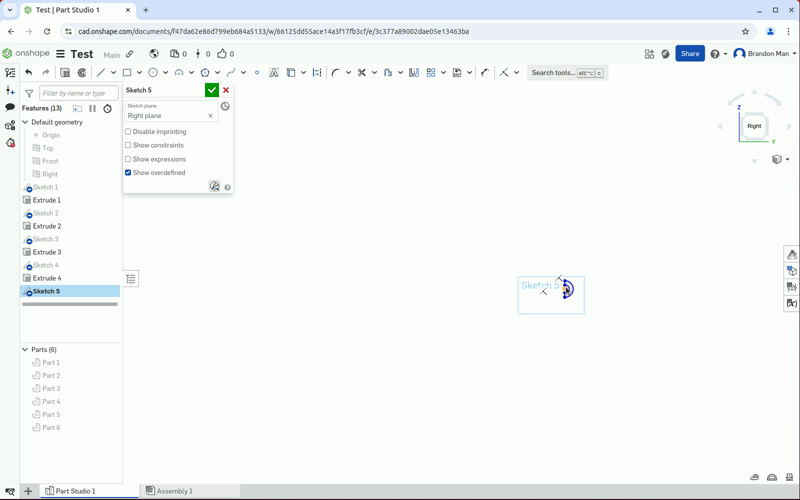
scroll(6)
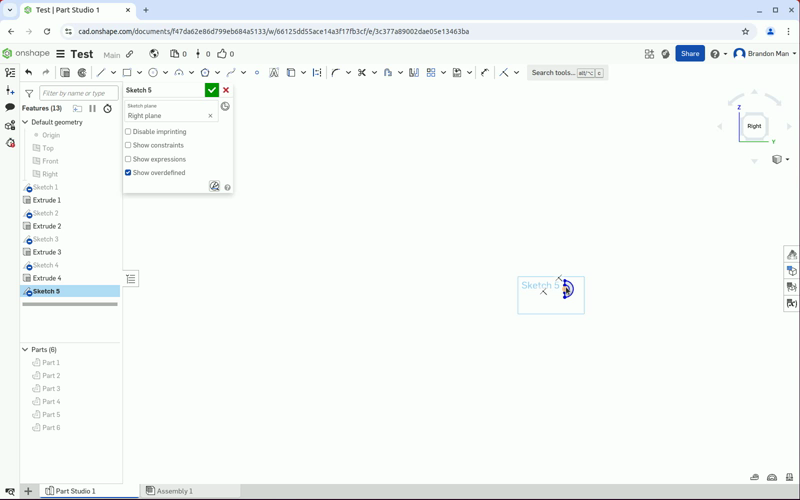
scroll(6)
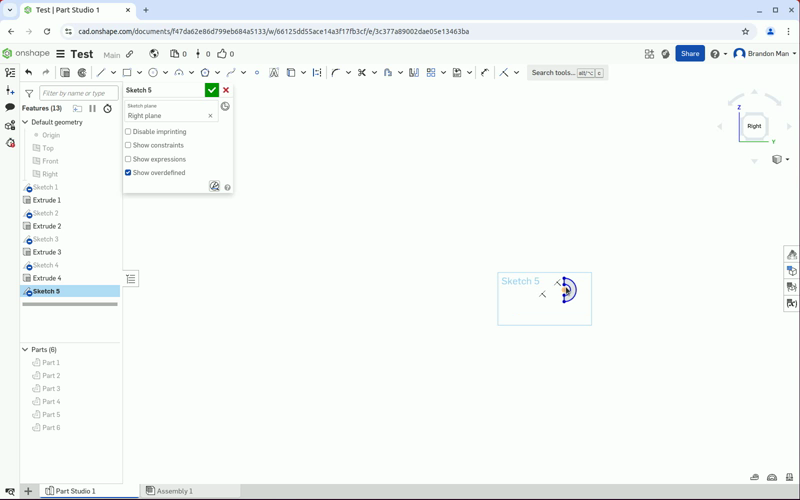
scroll(6)
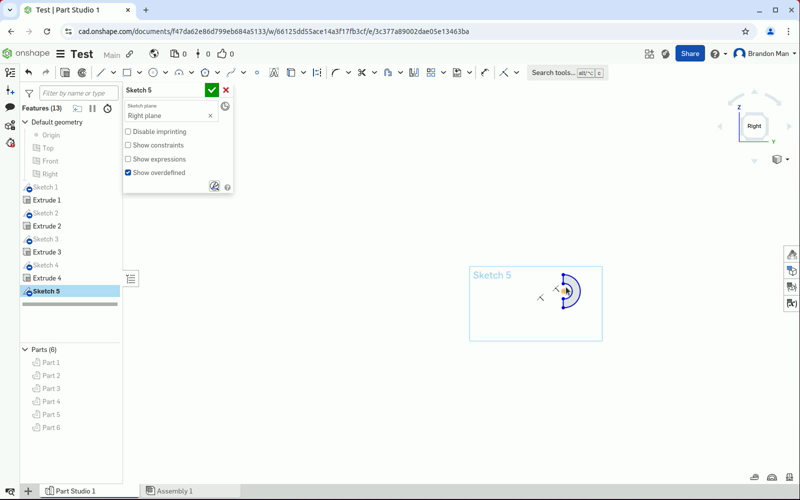
scroll(6)
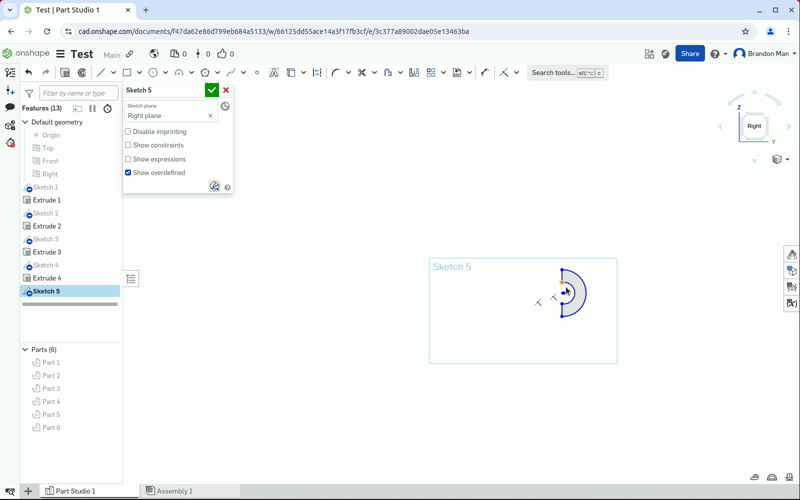
scroll(6)
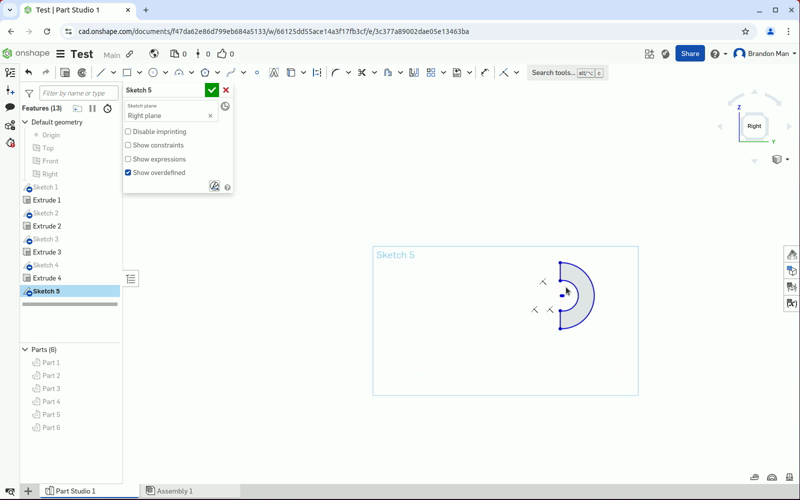
scroll(6)
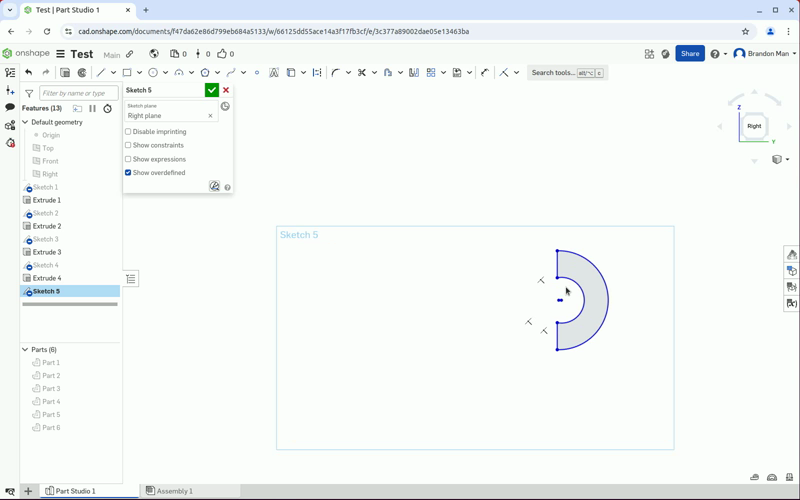
scroll(6)
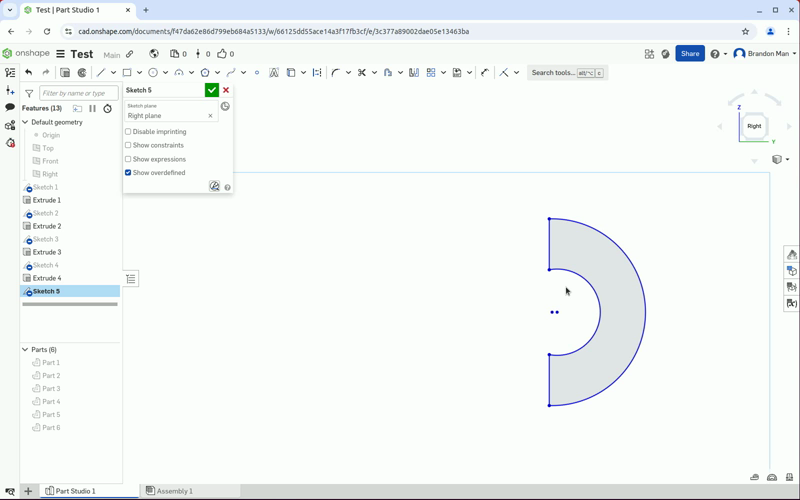
click(566, 286)
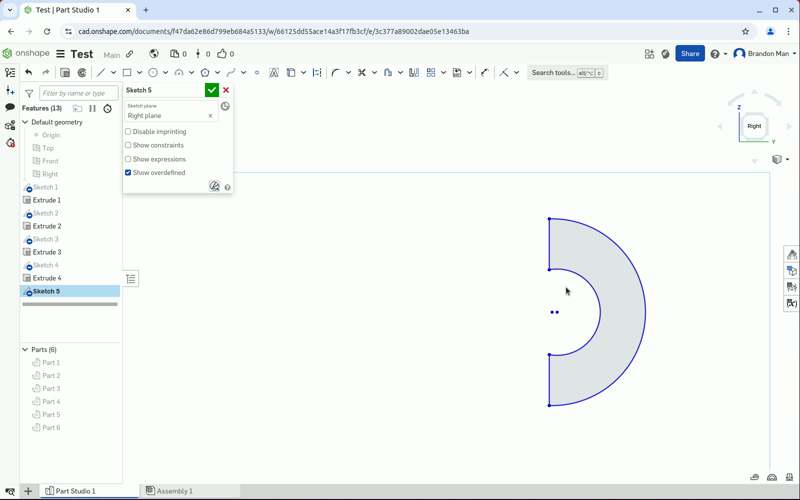
scroll(-6)
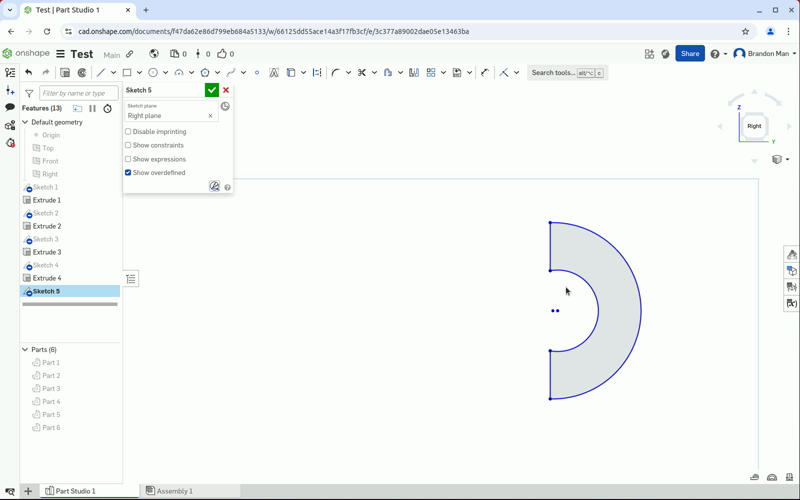
scroll(-6)
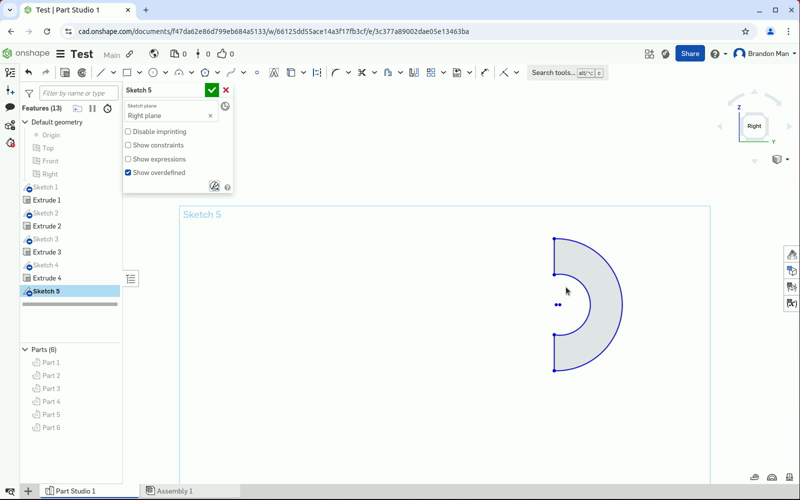
scroll(-6)
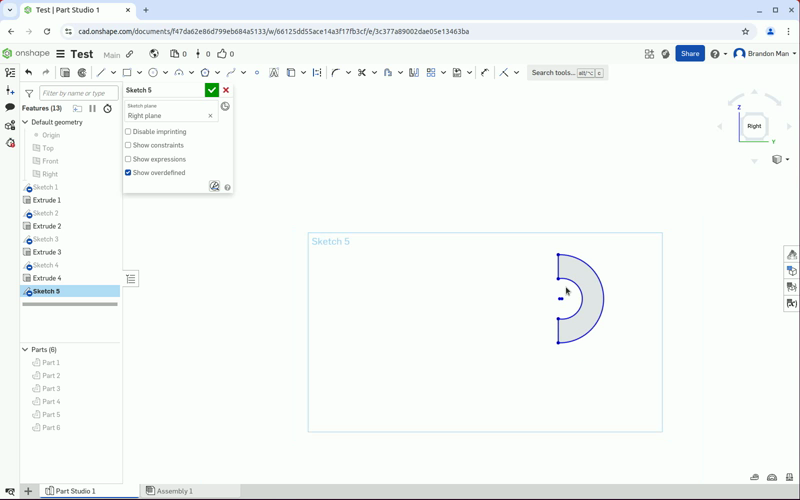
scroll(-6)
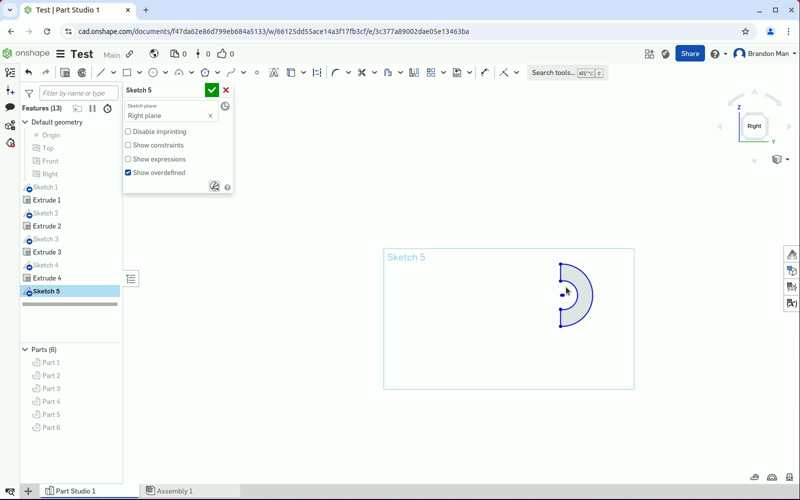
scroll(-6)
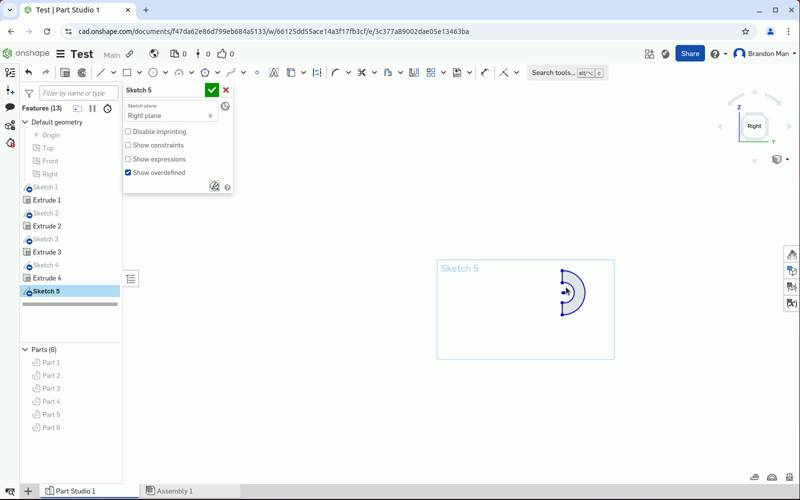
scroll(-6)
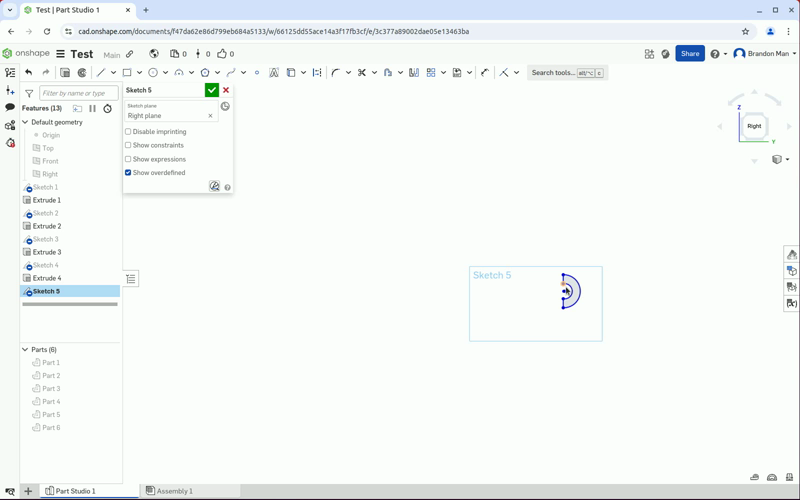
scroll(-6)
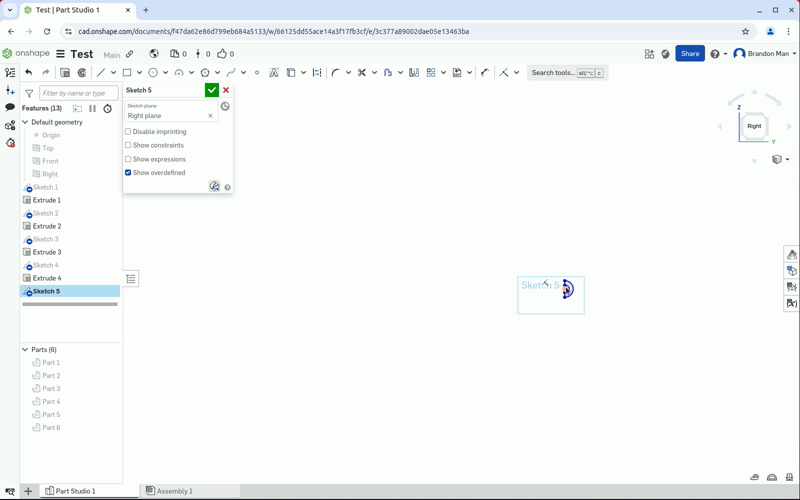
mouse_move(73, 352)
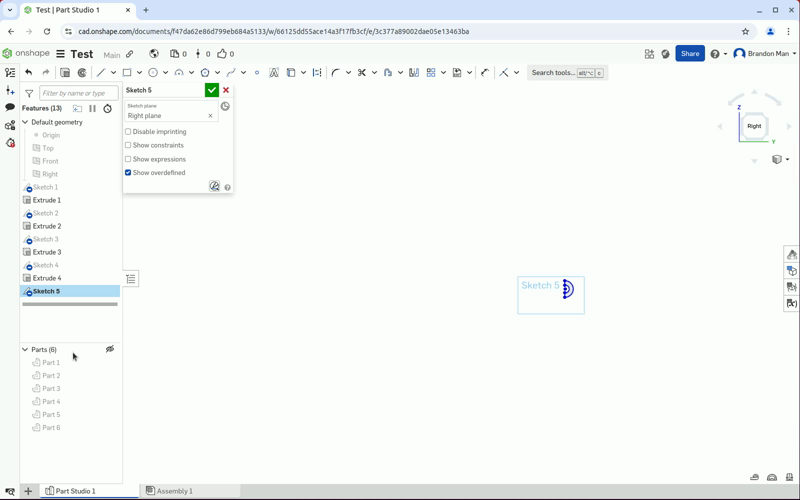
key(shift+y)
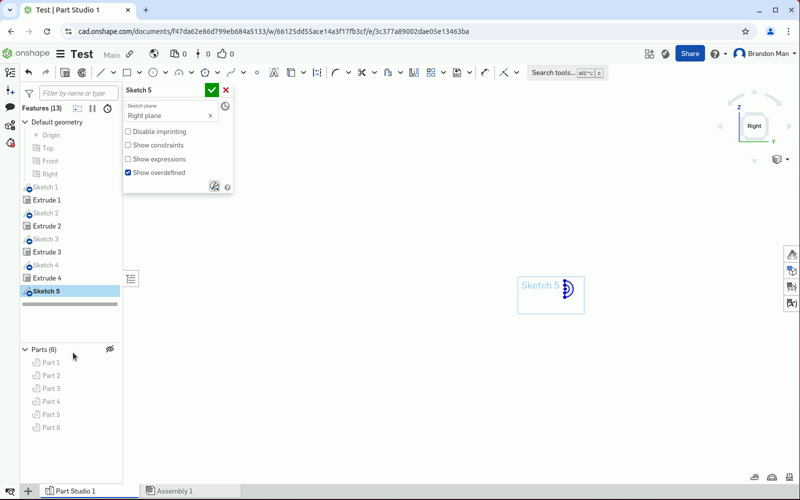
key(shift+e)
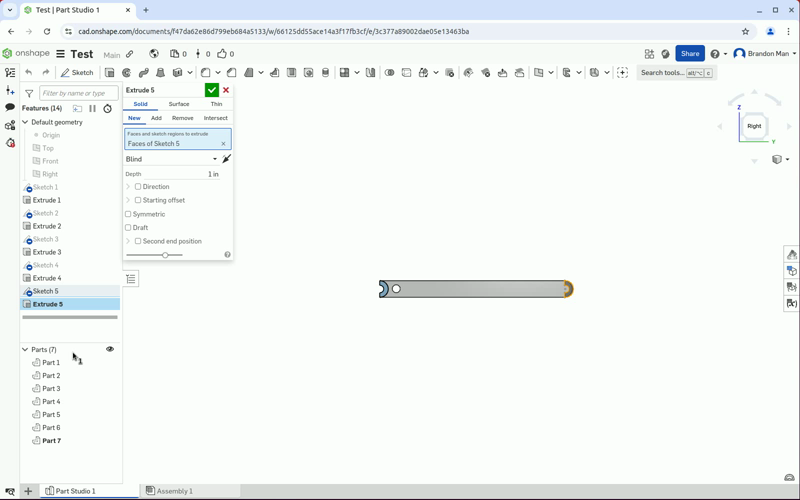
mouse_move(143, 106)
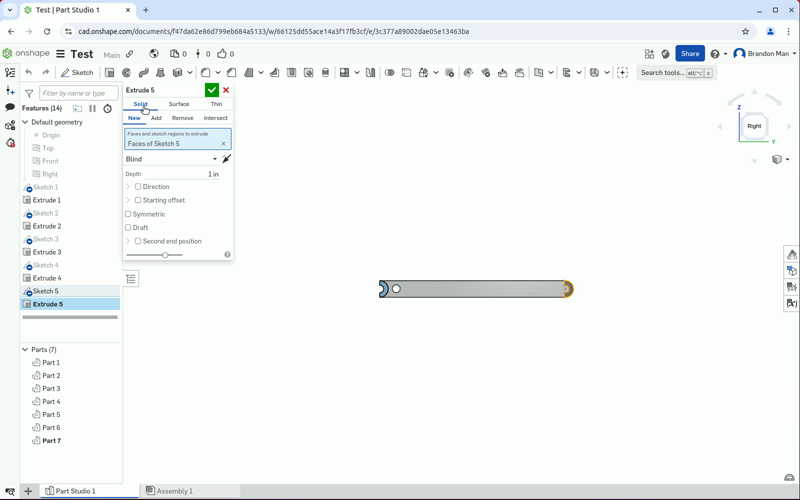
click(143, 106)
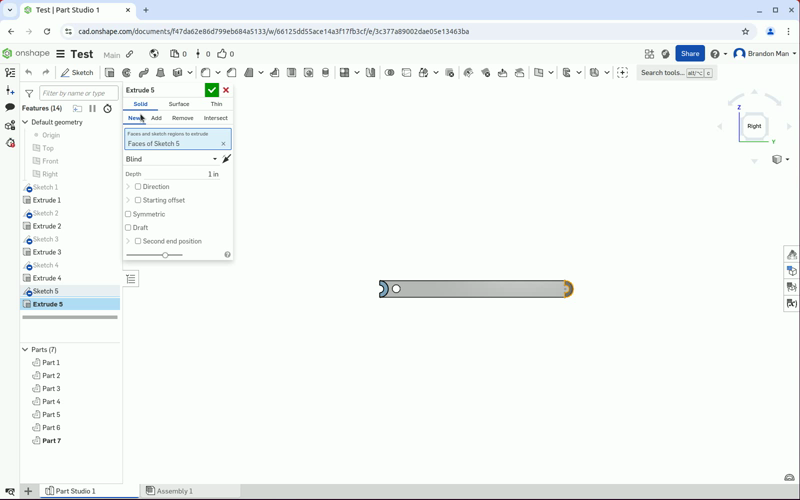
mouse_move(137, 120)
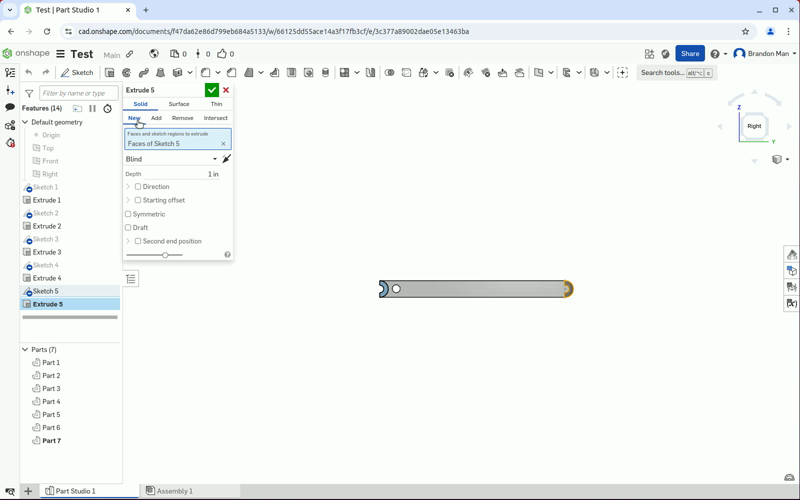
click(137, 120)
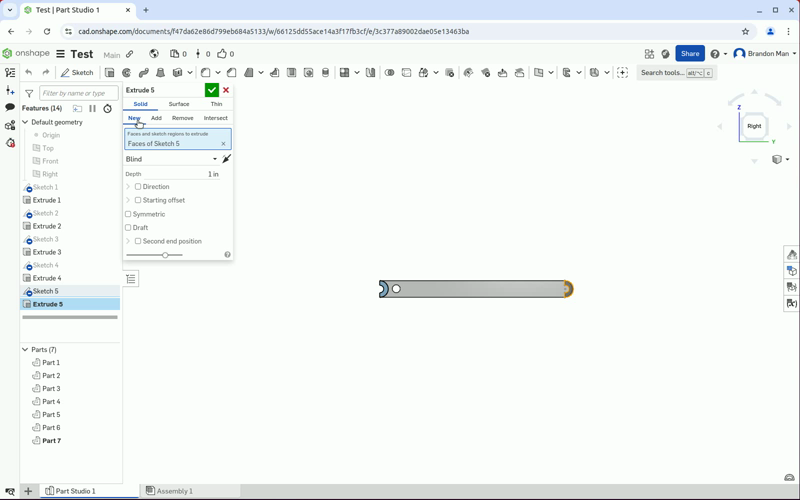
key(tab, 4)
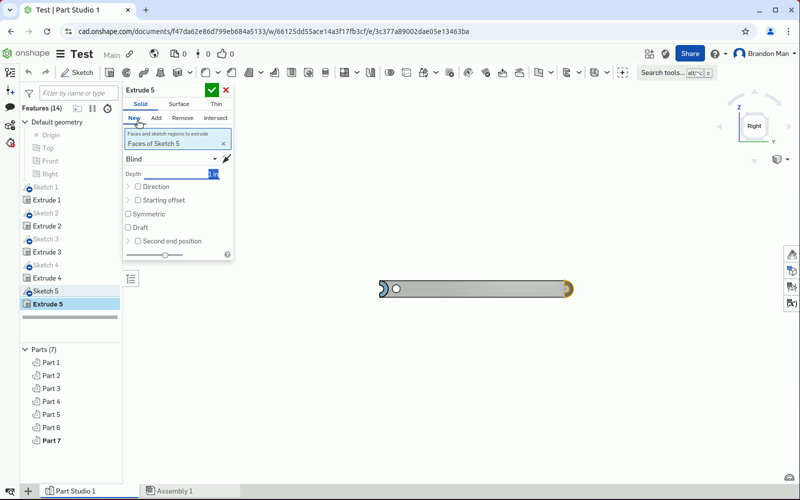
text(1.685)
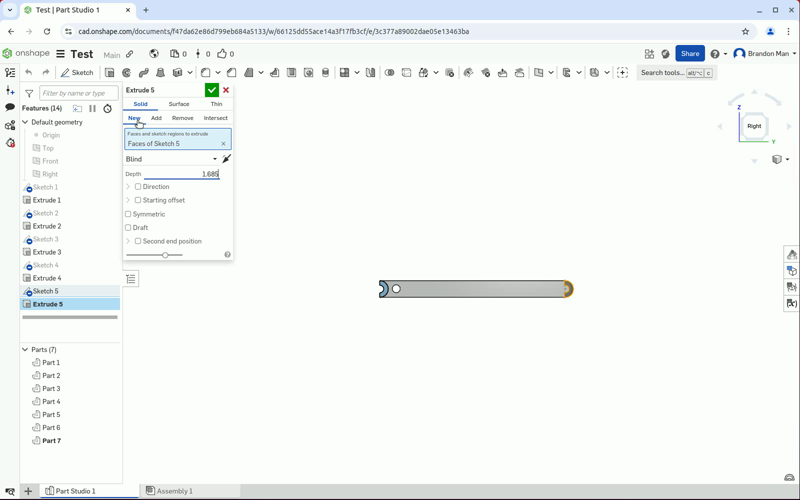
key(enter)
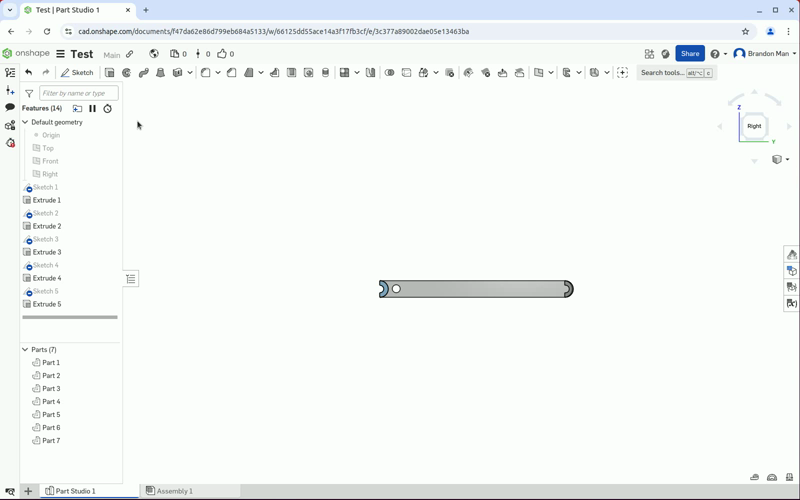
key(shift+h)
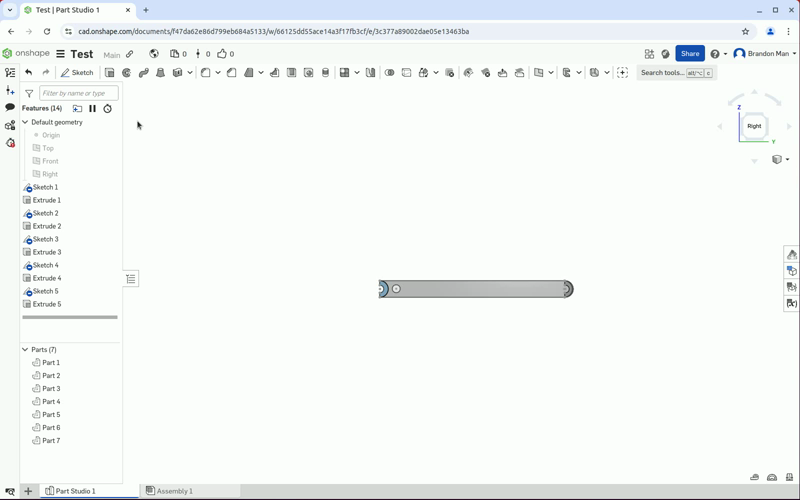
key(shift+h)
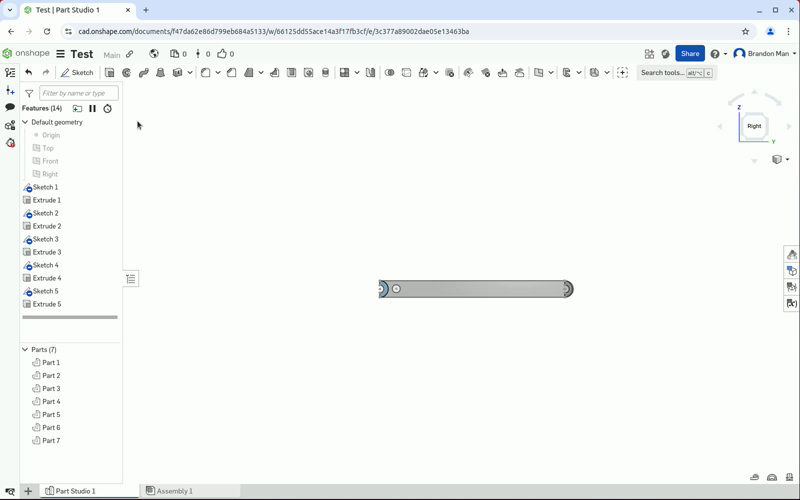
key(shift+7)
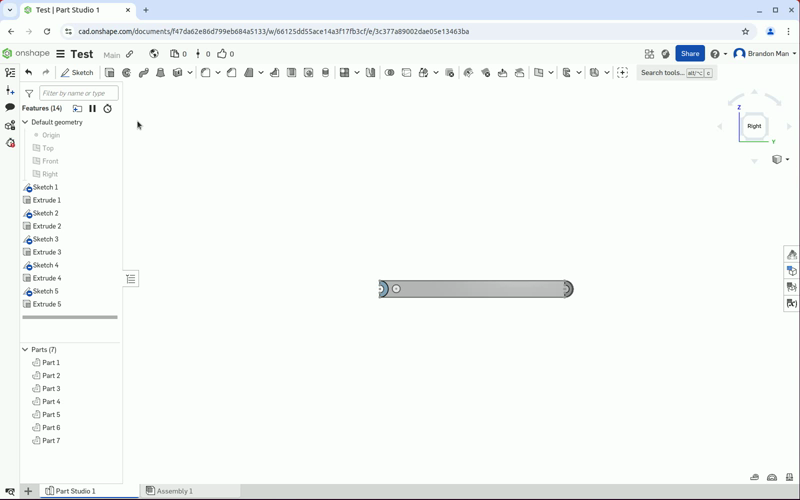
key(right, 2)
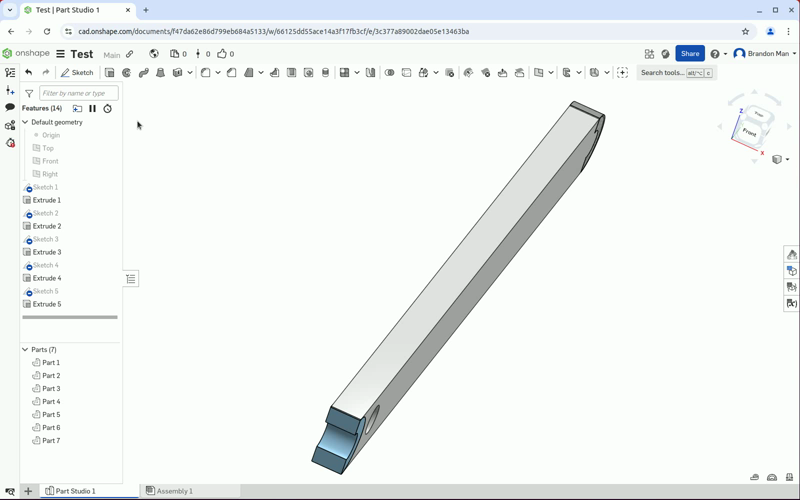
key(down, 2)
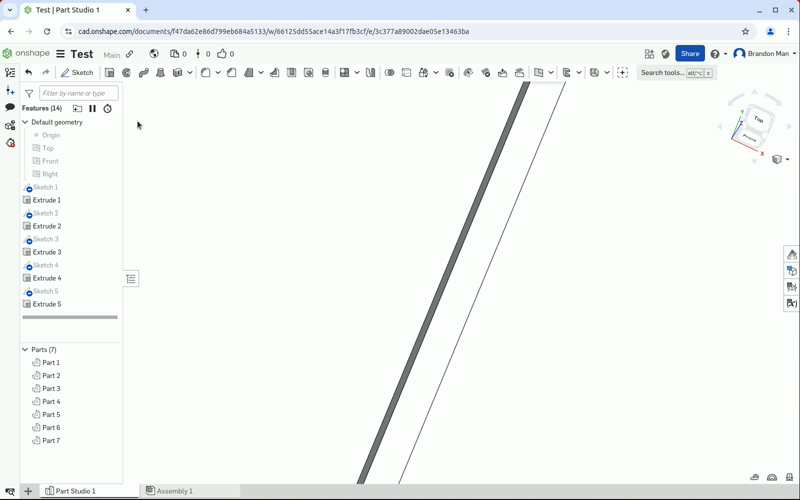
key(up, 2)
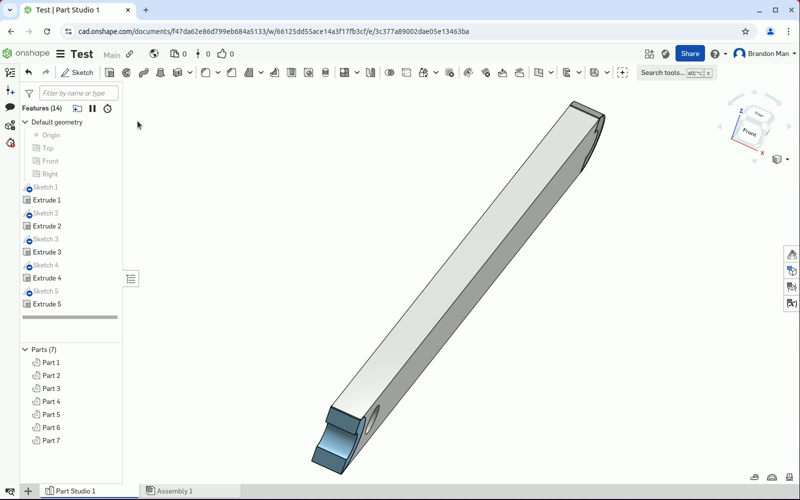
key(left, 2)
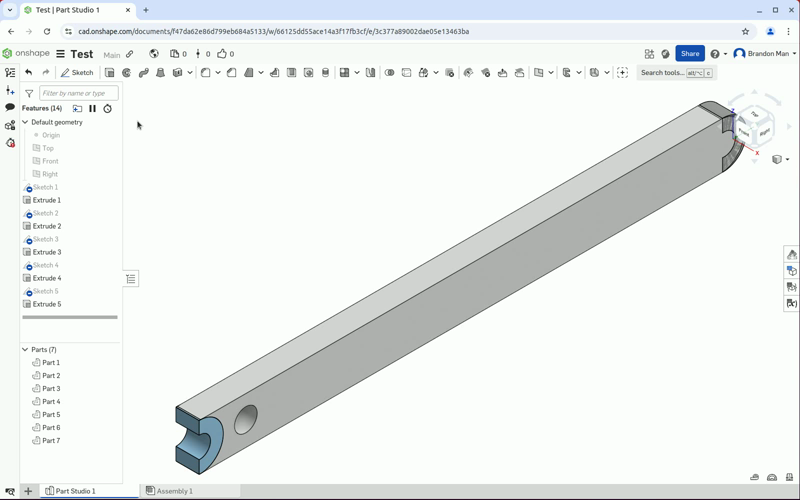
mouse_move(73, 189)
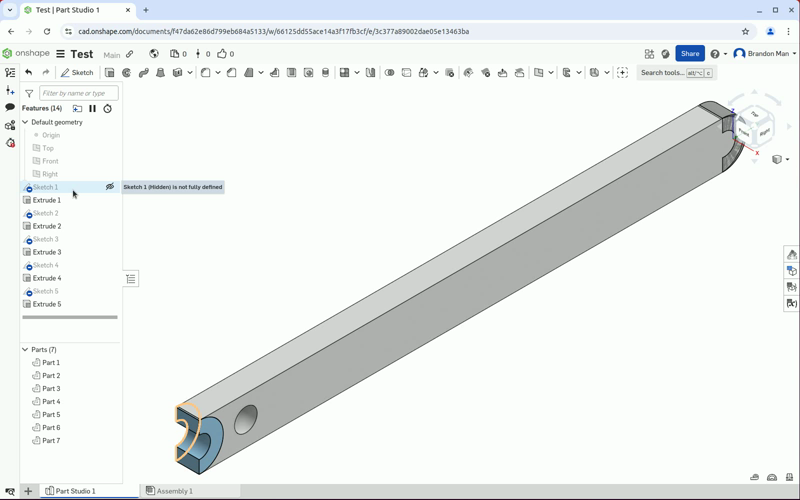
click(73, 189)